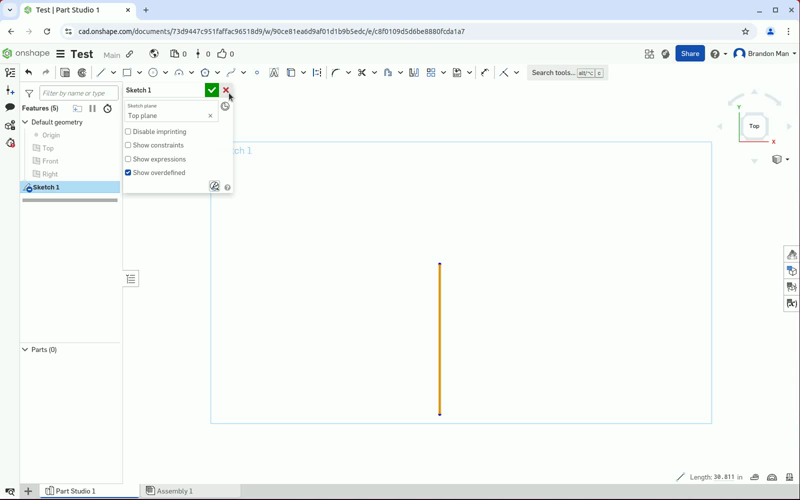
key(shift+h)
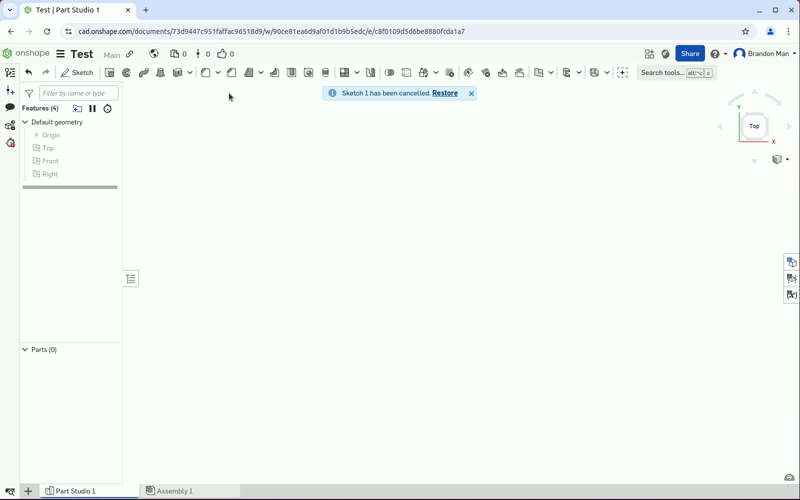
mouse_move(73, 352)
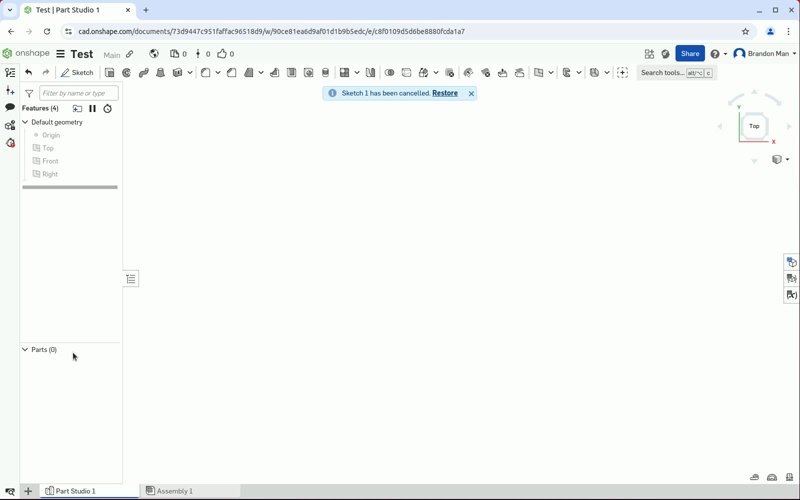
key(y)
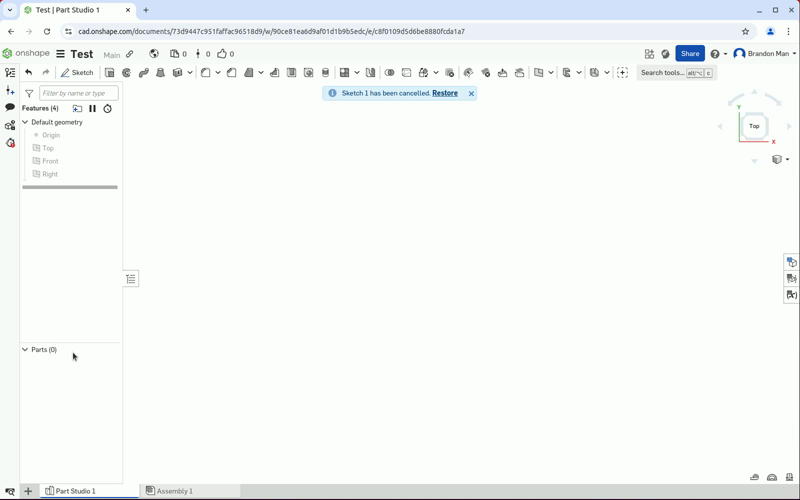
key(shift+p)
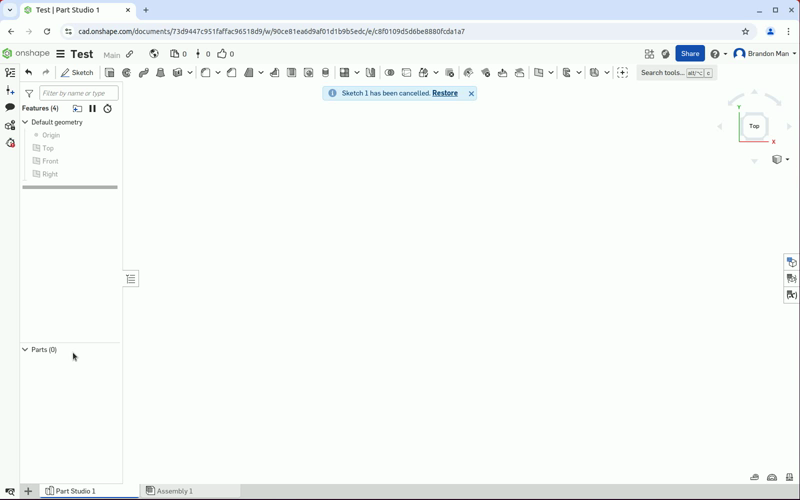
key(space)
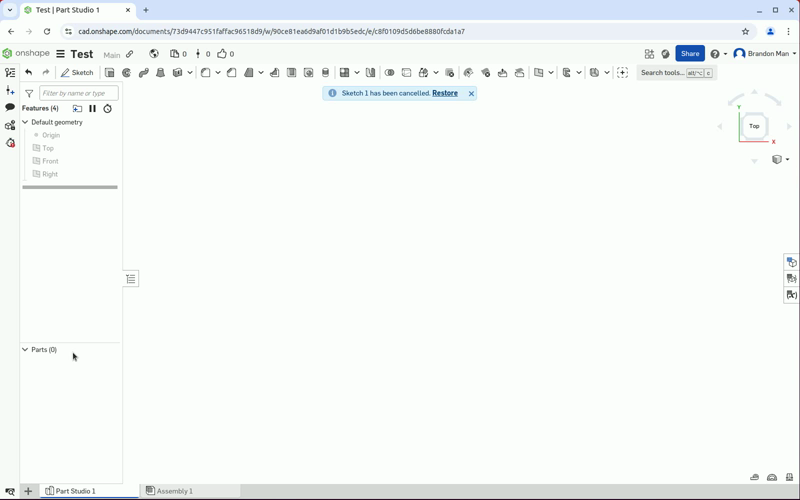
key_down(shift)
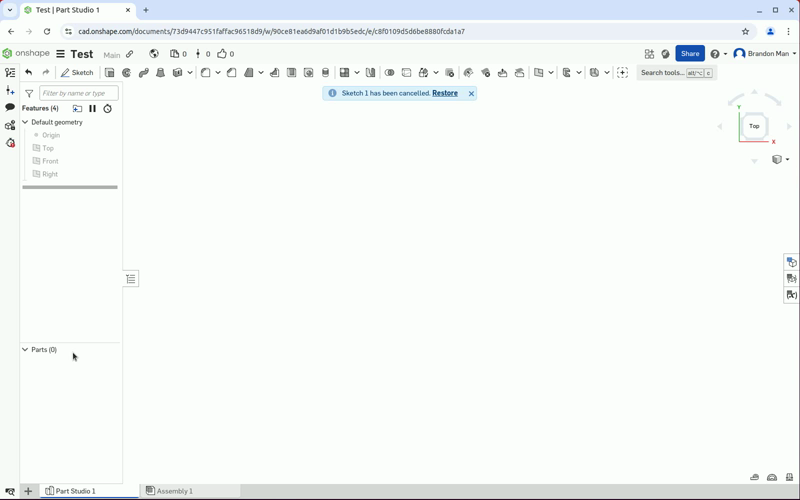
key(up)
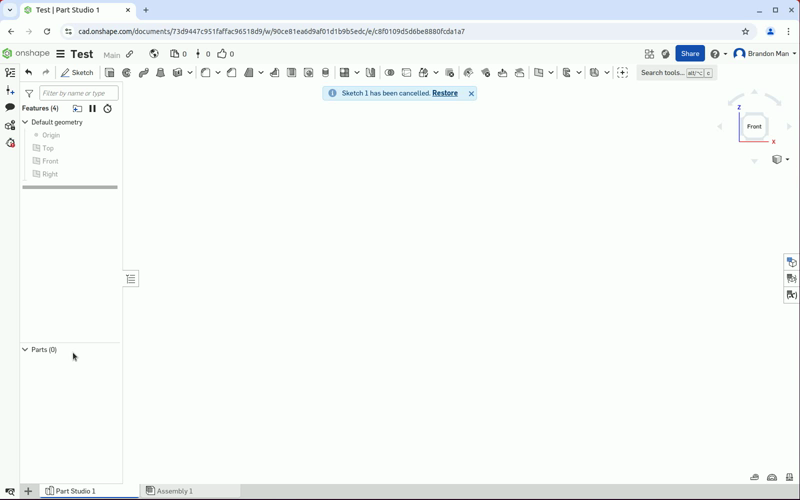
key_up(shift)
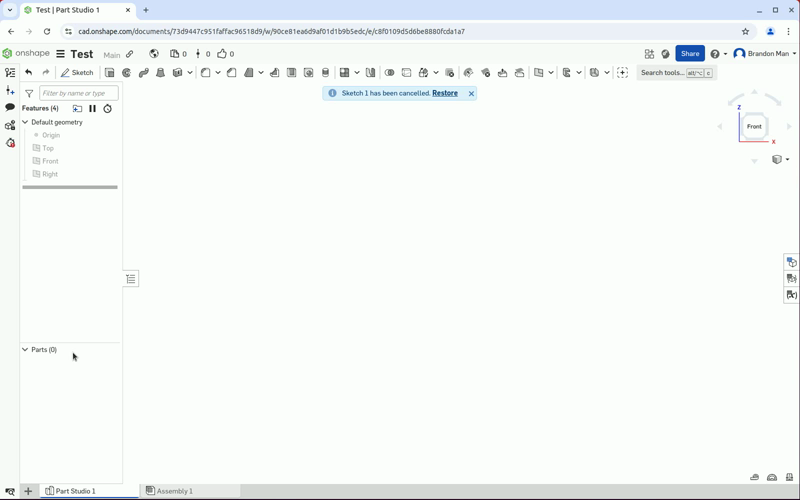
mouse_move(73, 352)
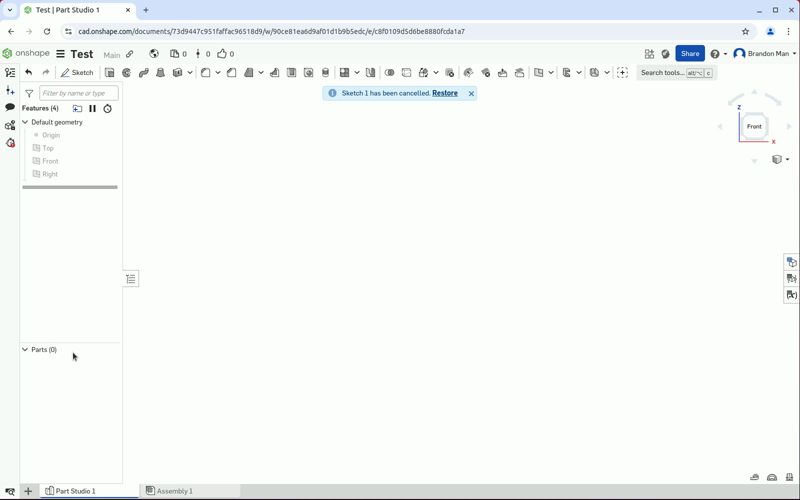
key(shift+y)
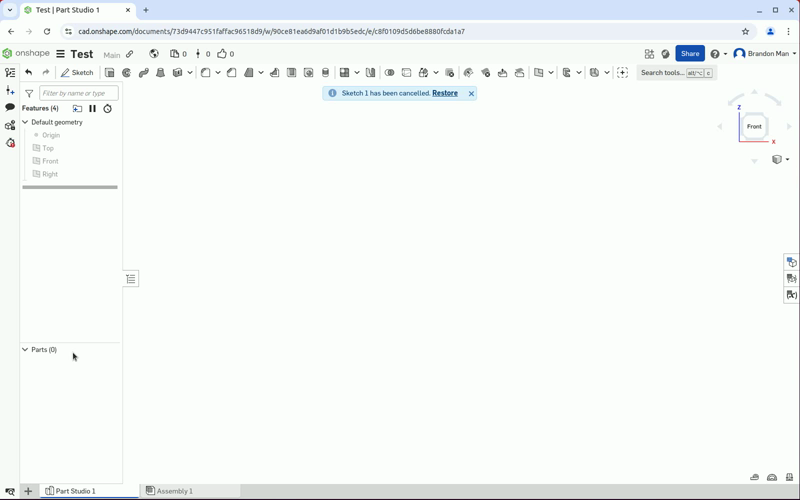
key(shift+s)
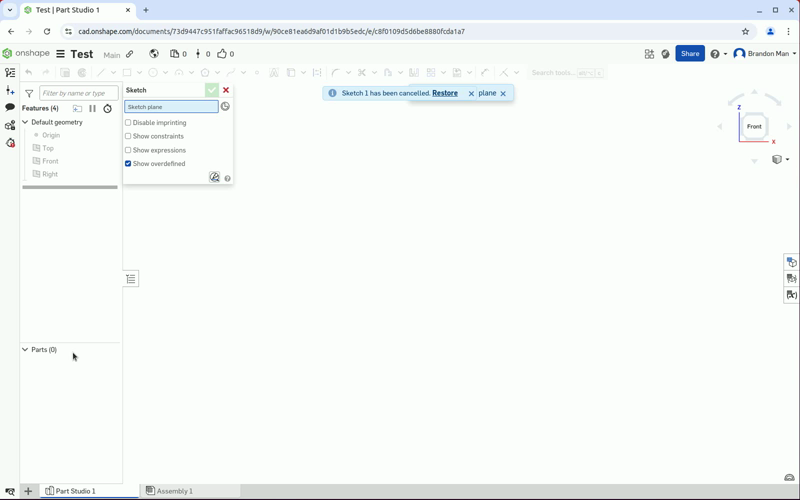
mouse_move(73, 163)
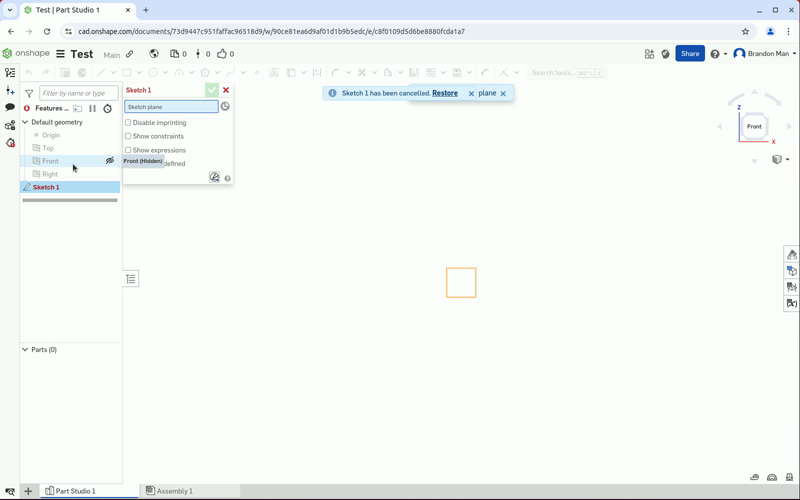
click(73, 163)
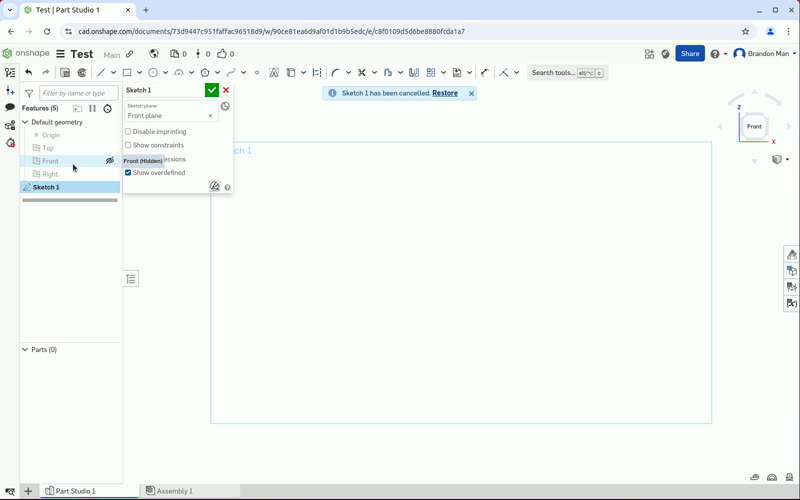
mouse_move(73, 352)
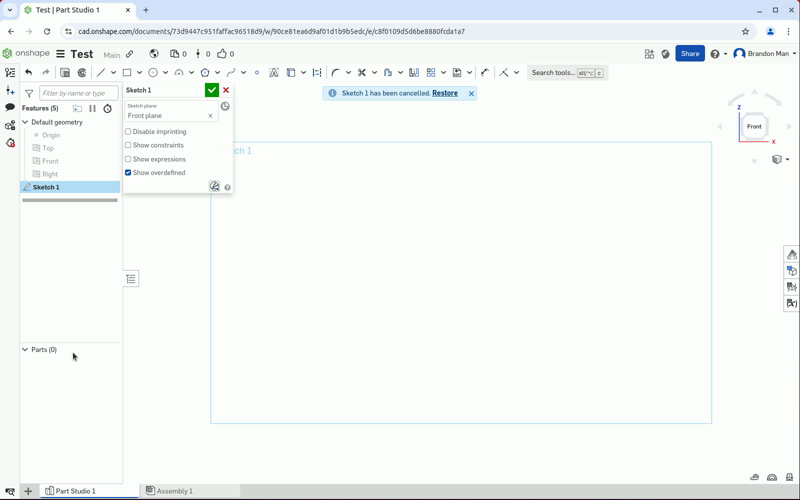
key(y)
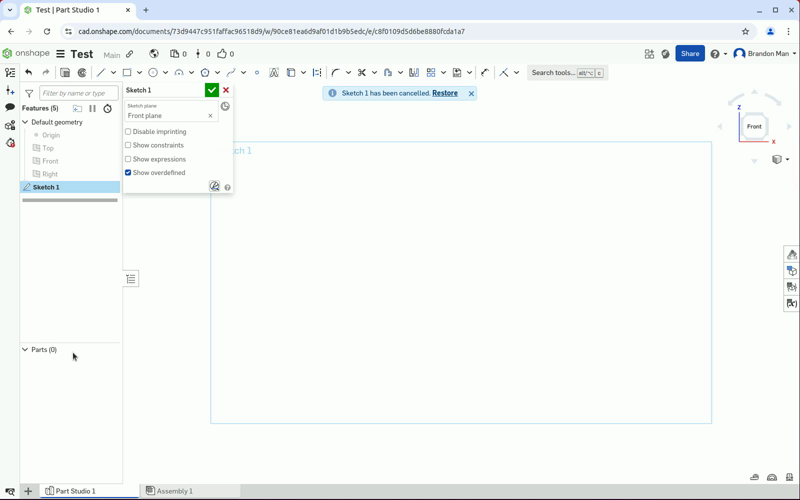
key(l)
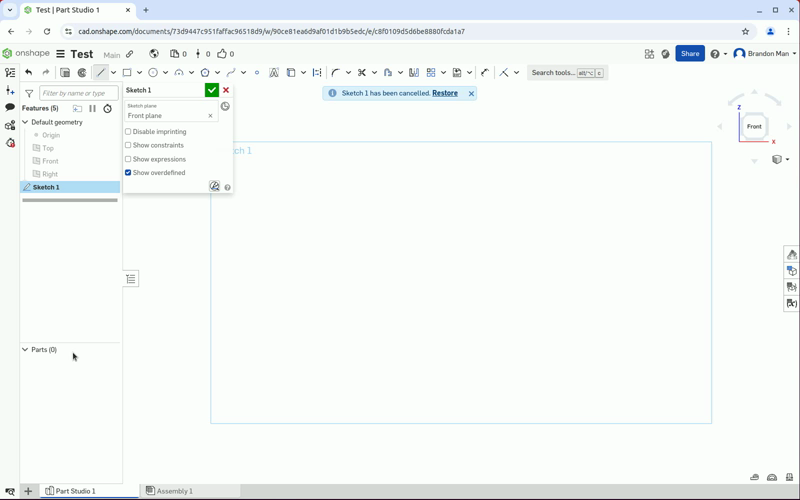
key_down(shift)
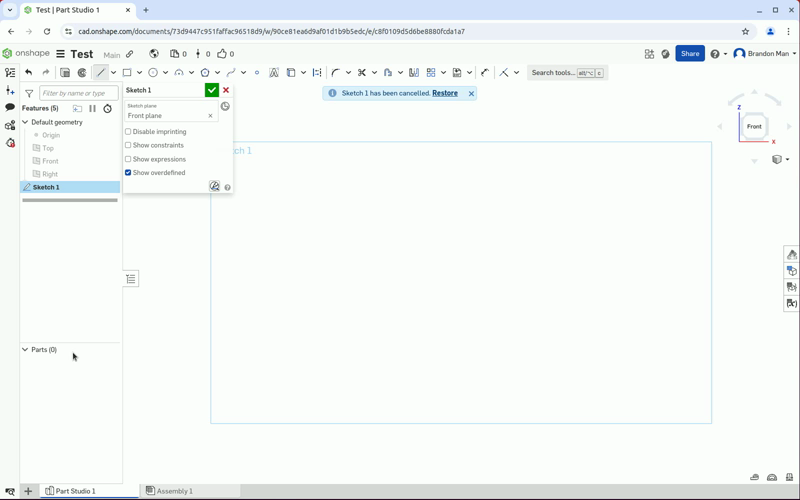
mouse_move(390, 300)
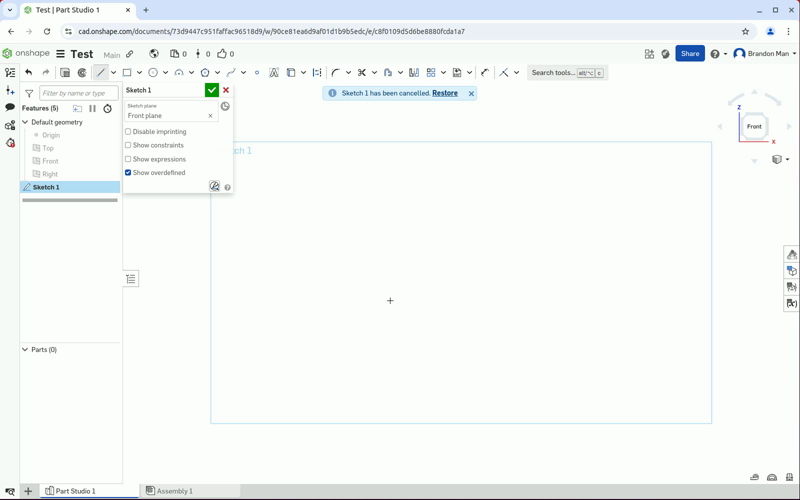
click(390, 300)
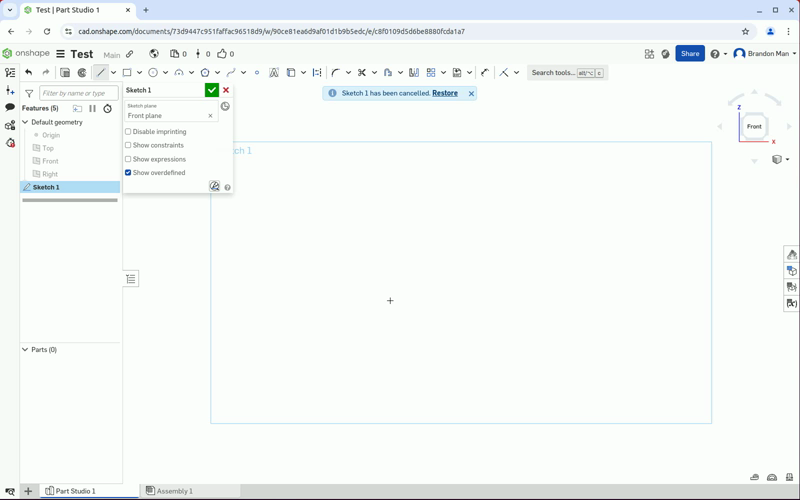
key_up(shift)
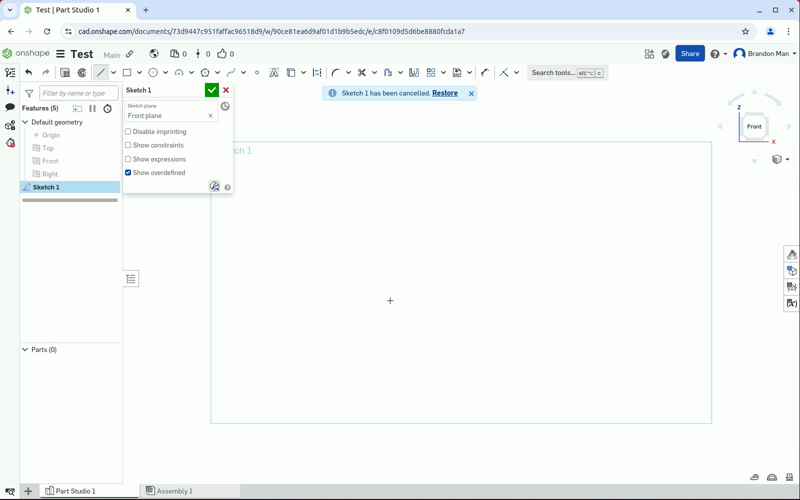
key_down(shift)
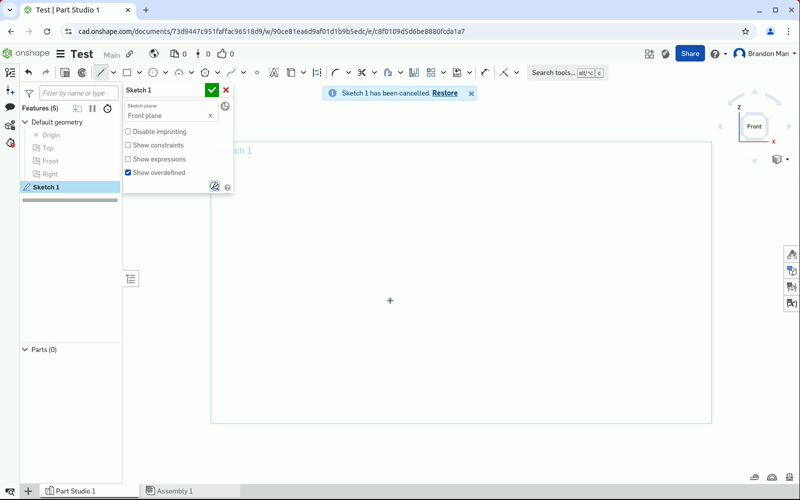
mouse_move(572, 300)
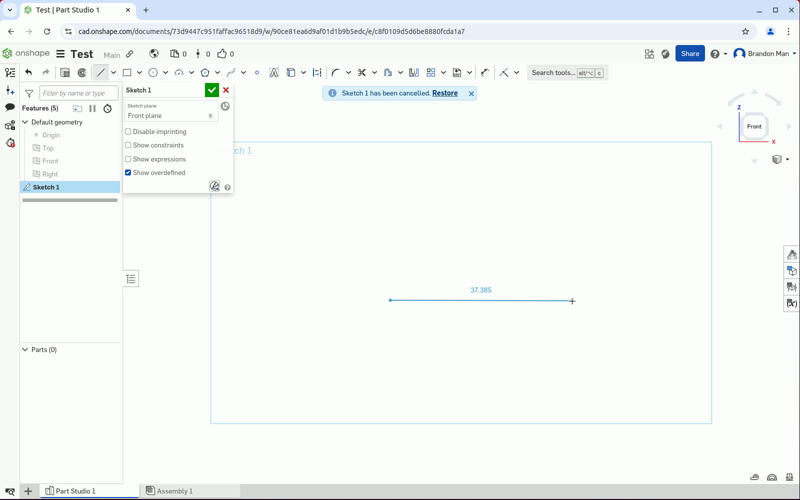
click(572, 300)
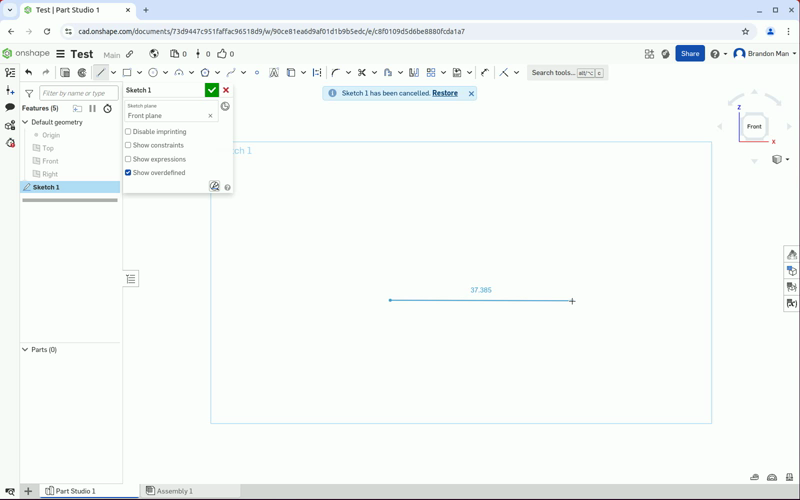
key_up(shift)
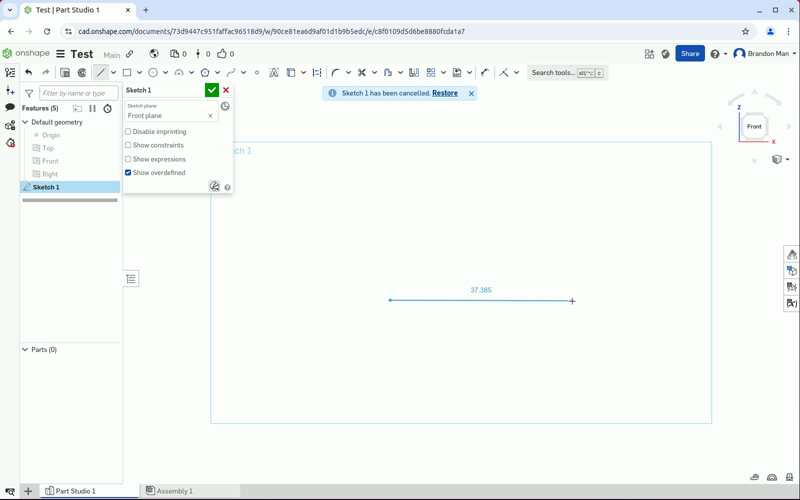
key_down(shift)
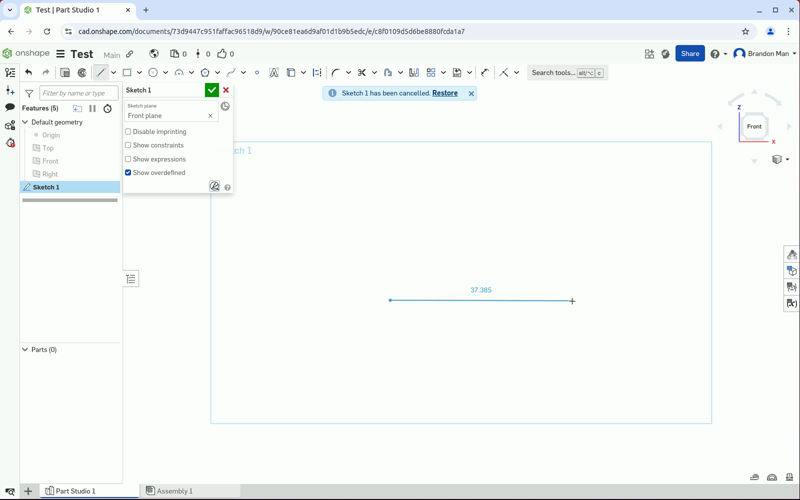
mouse_move(572, 239)
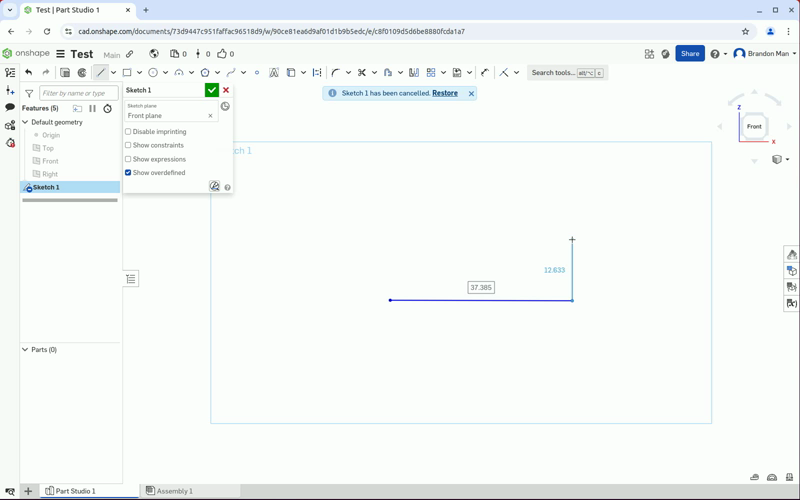
click(572, 239)
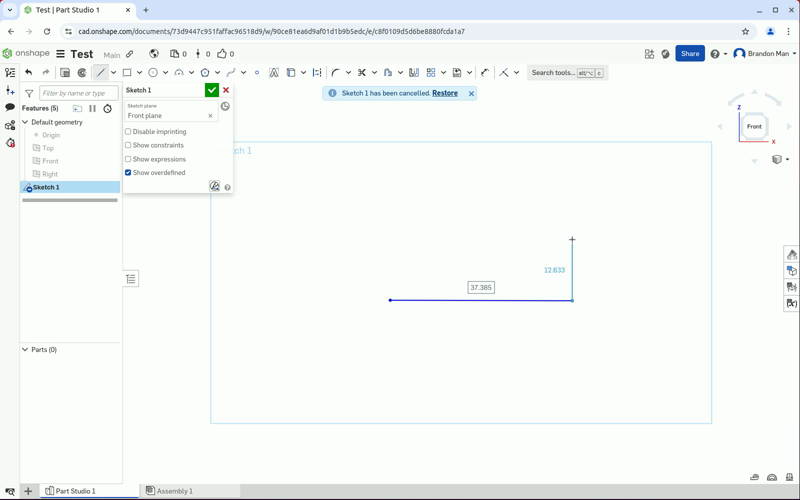
key_up(shift)
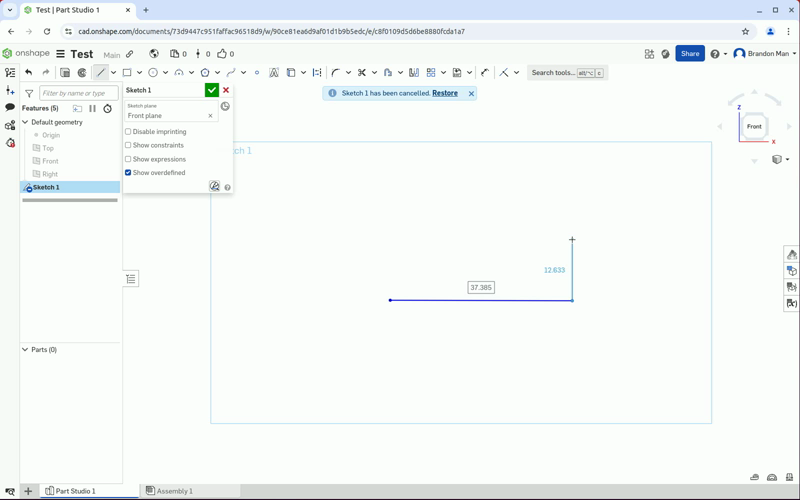
key_down(shift)
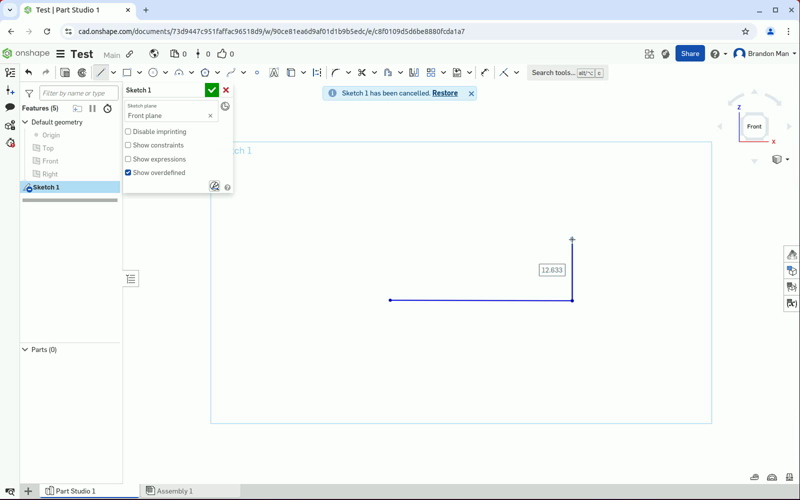
mouse_move(390, 239)
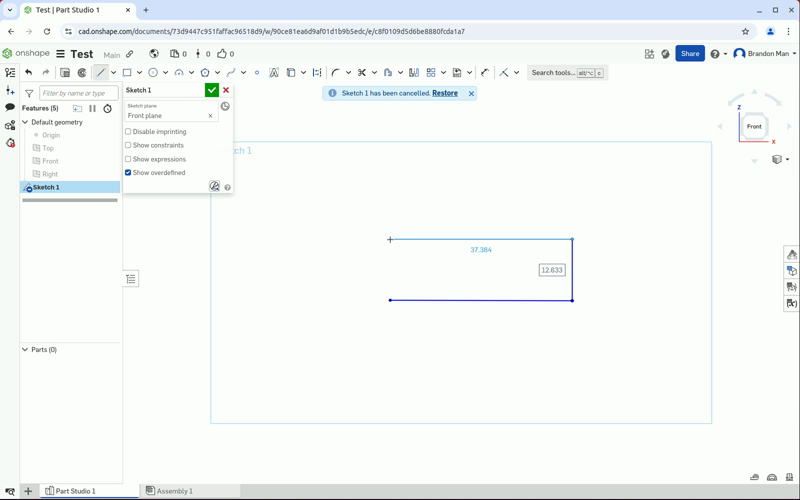
click(390, 239)
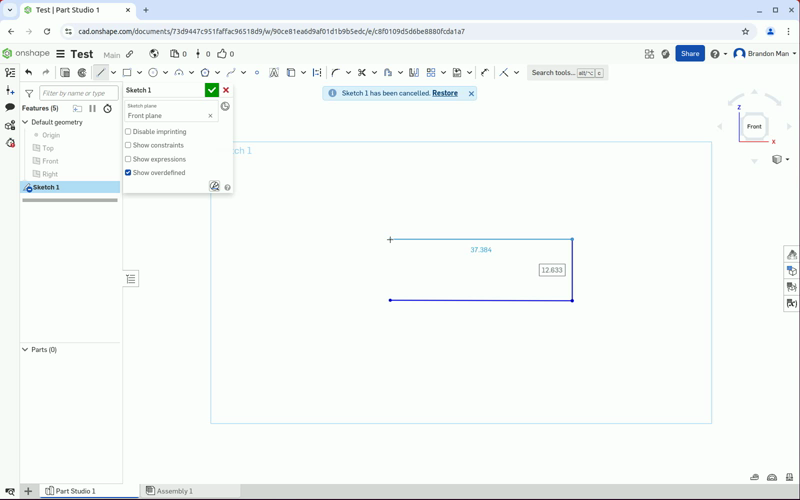
key_up(shift)
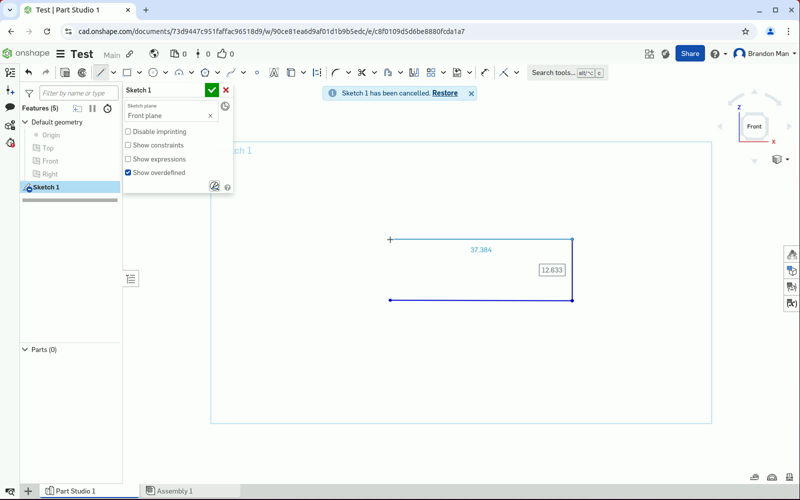
key_down(shift)
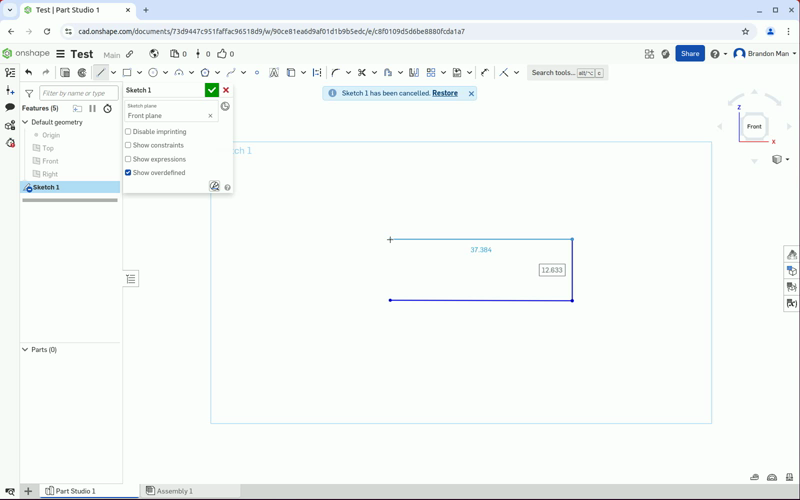
mouse_move(390, 300)
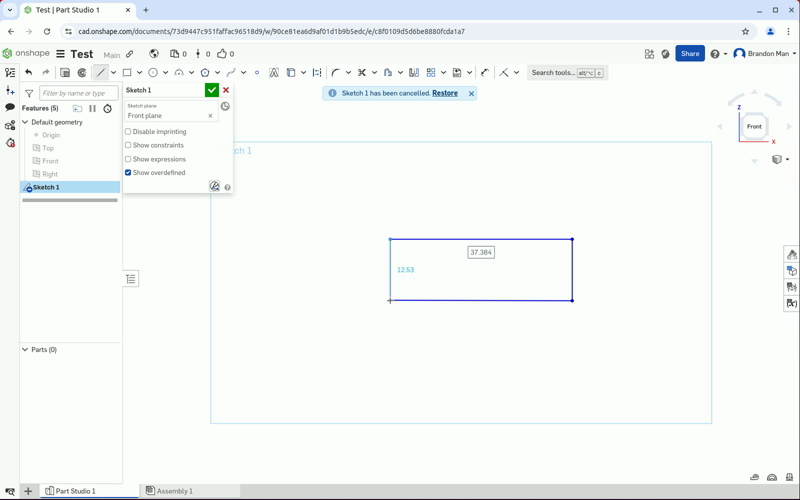
key_up(shift)
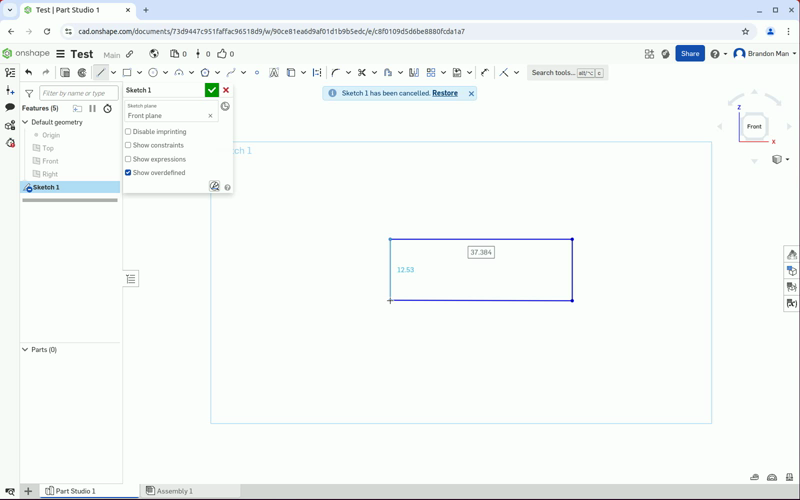
click(390, 300)
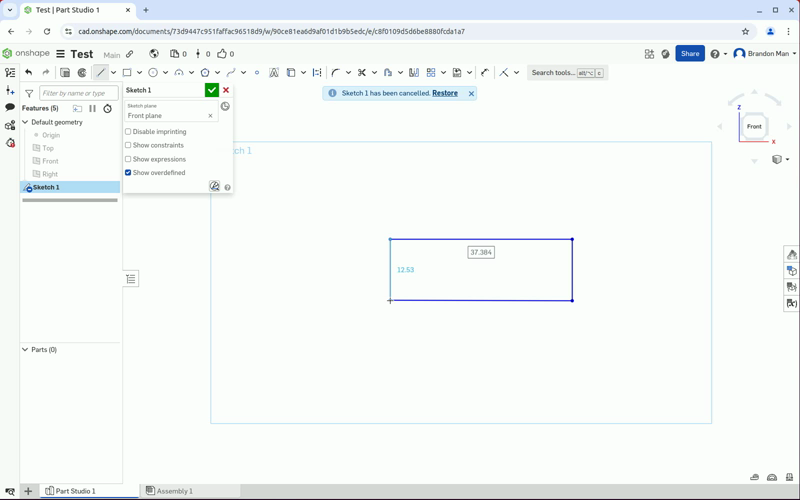
key(esc)
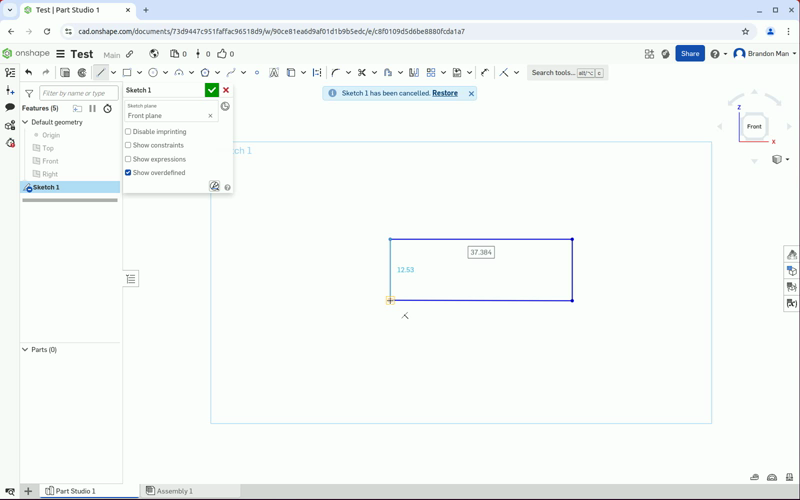
key(l)
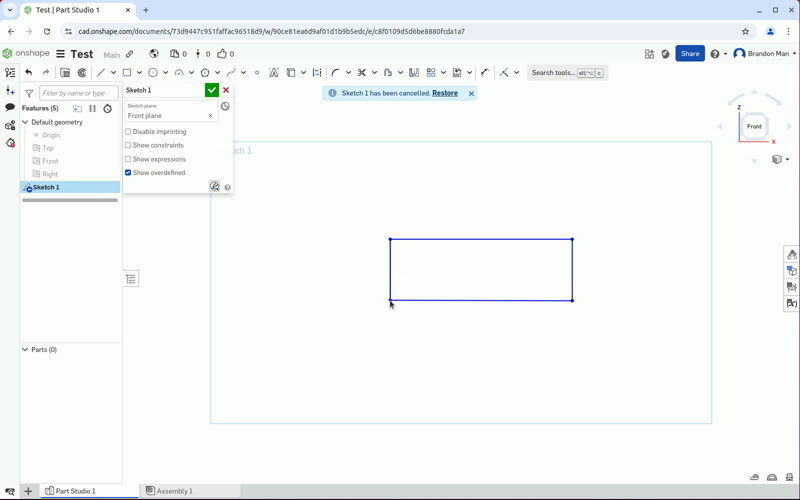
key_down(shift)
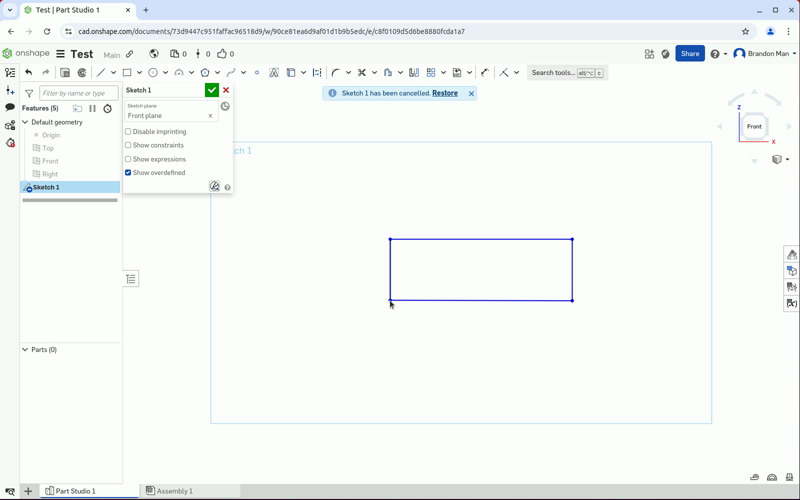
mouse_move(398, 292)
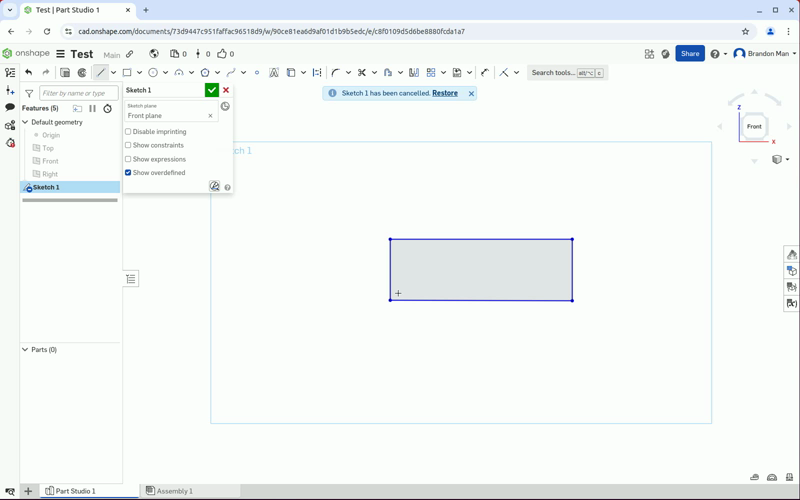
click(398, 292)
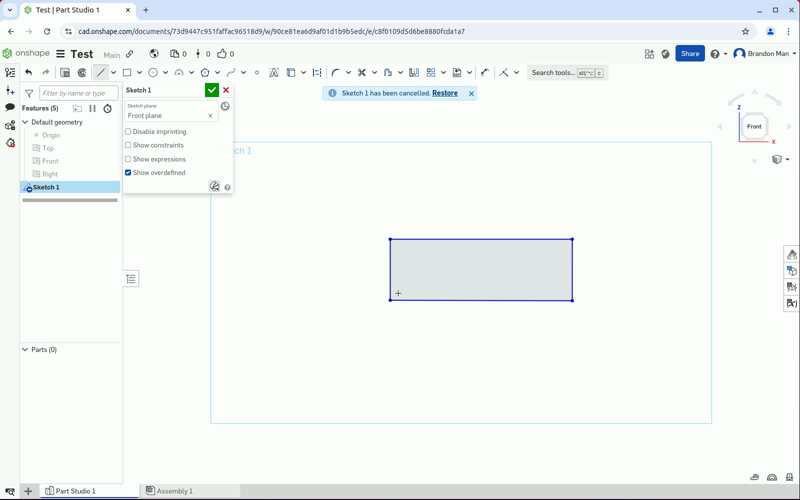
key_up(shift)
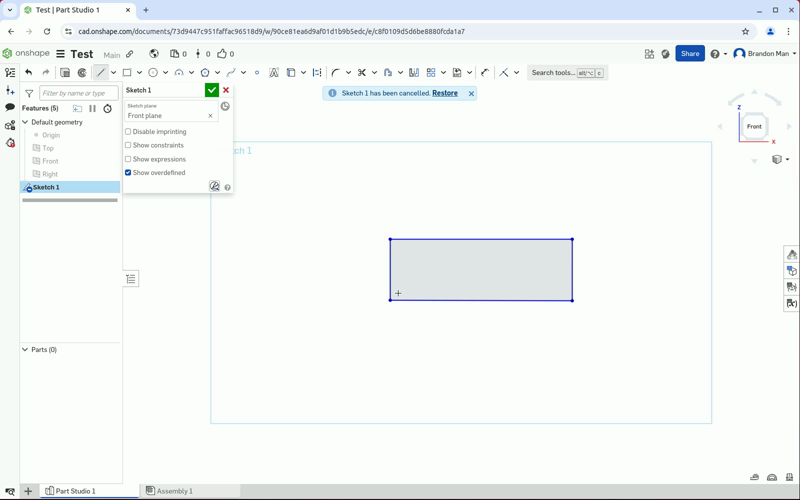
key_down(shift)
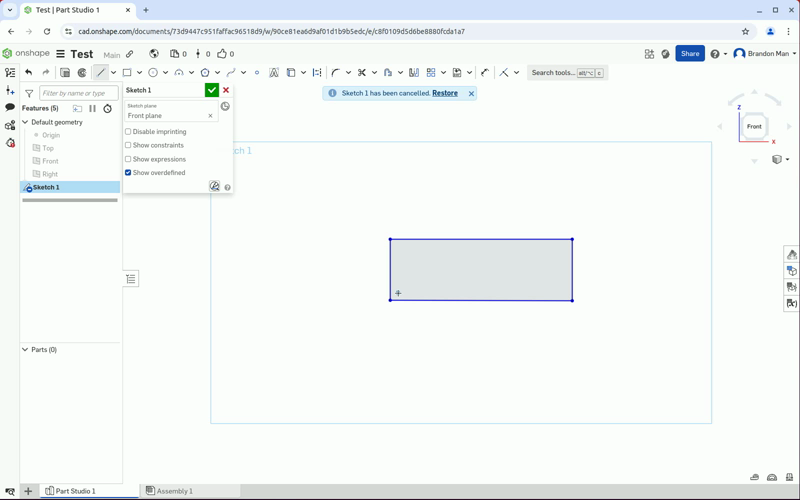
mouse_move(564, 292)
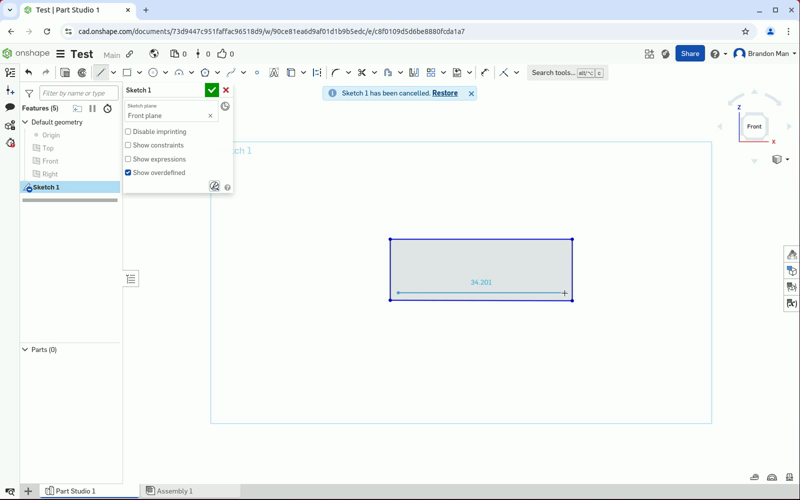
click(564, 292)
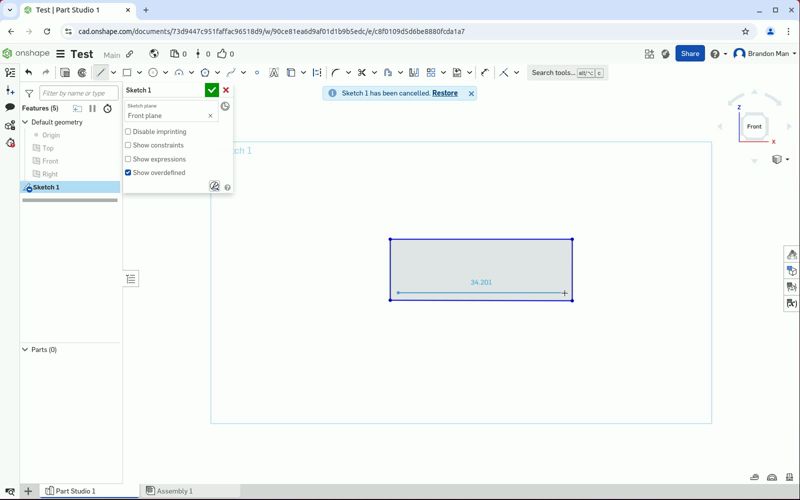
key_up(shift)
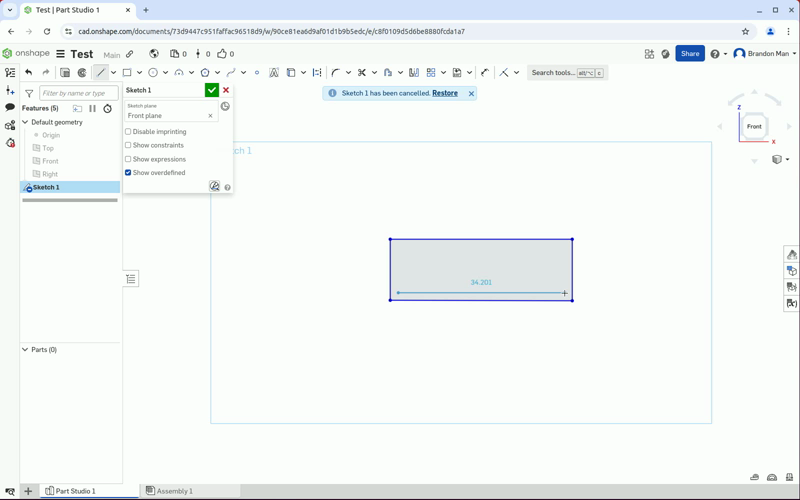
key_down(shift)
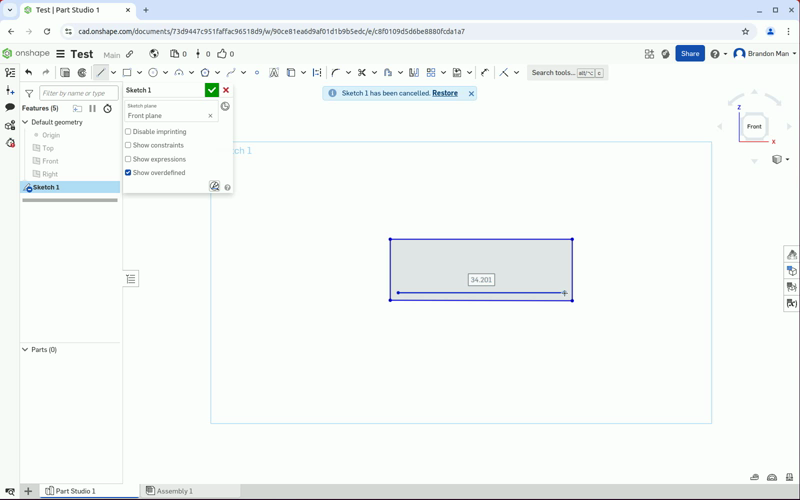
mouse_move(589, 292)
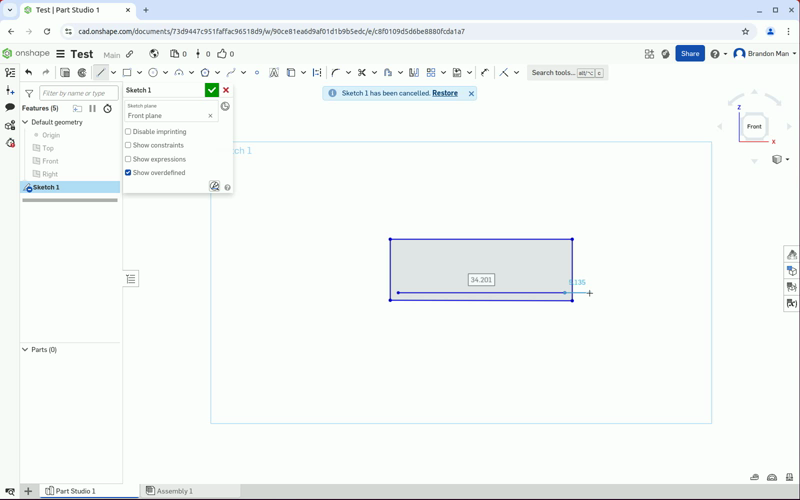
mouse_move(564, 246)
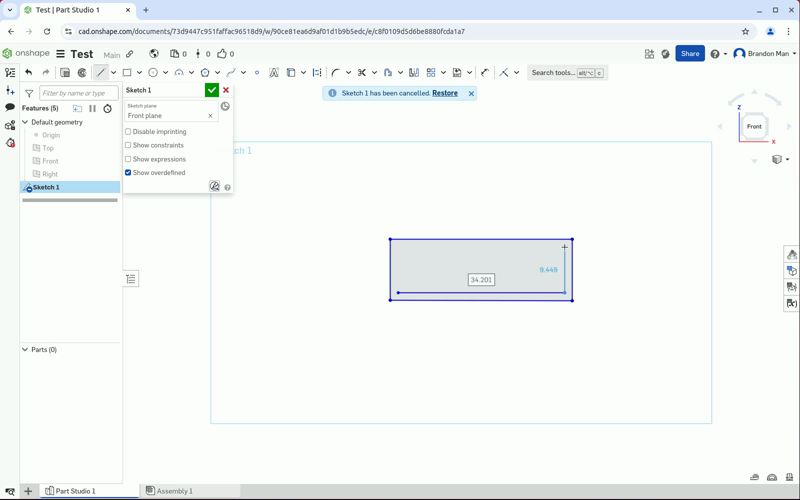
click(564, 246)
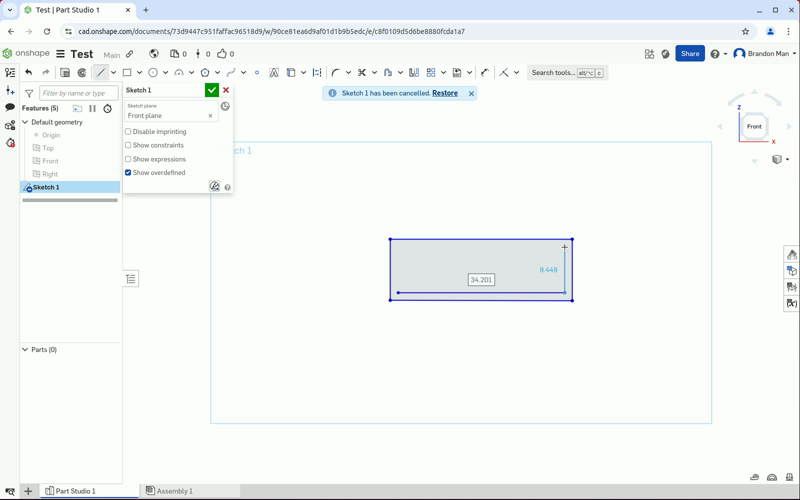
key_up(shift)
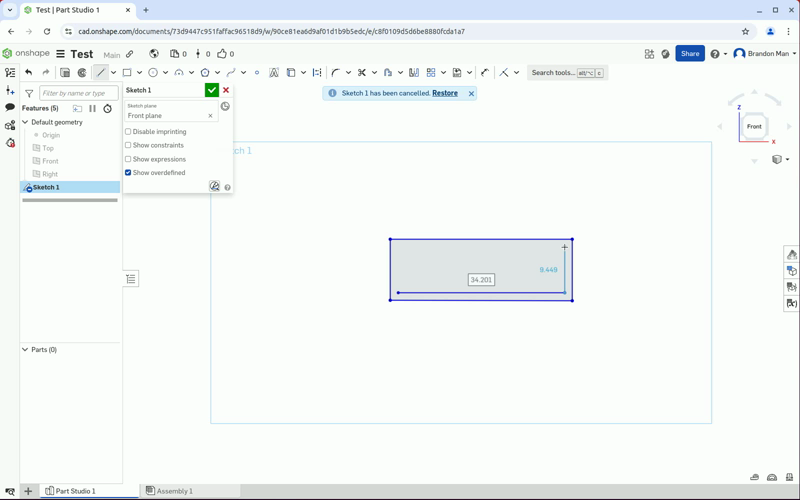
key_down(shift)
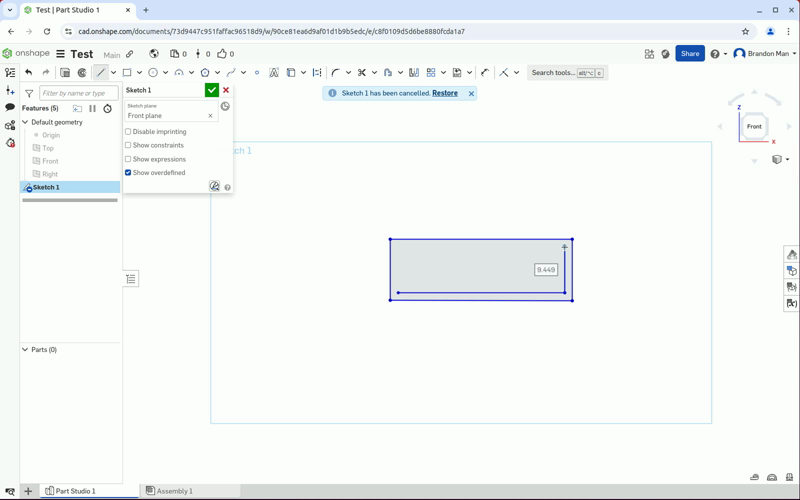
mouse_move(398, 246)
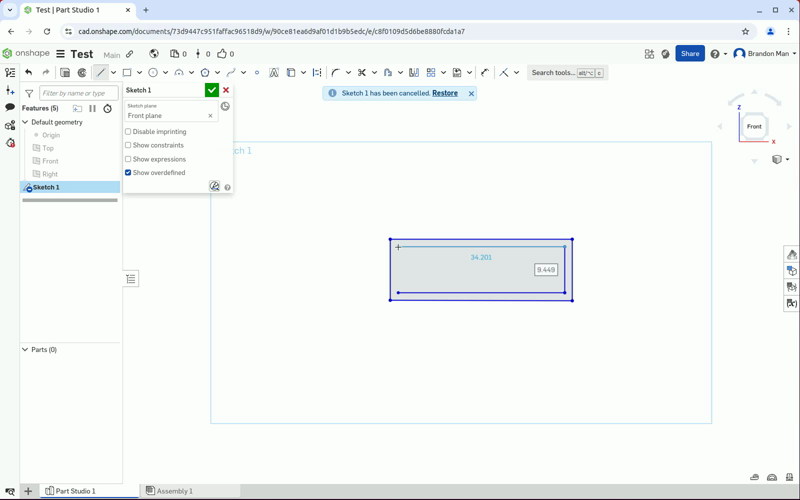
click(398, 246)
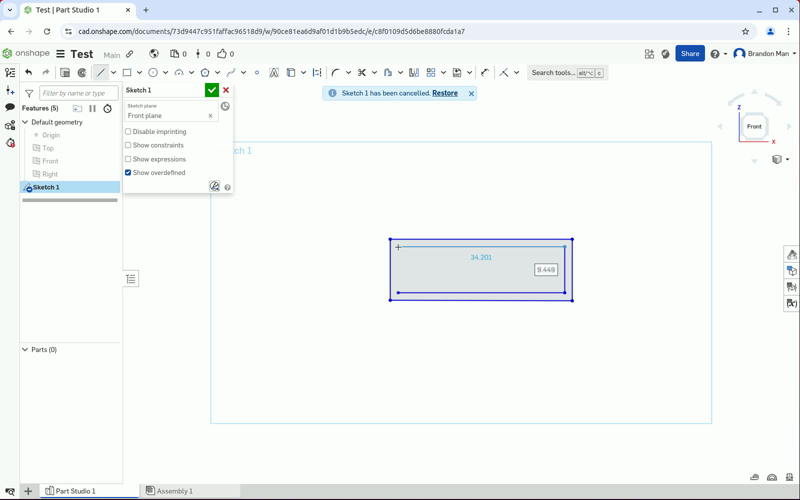
key_up(shift)
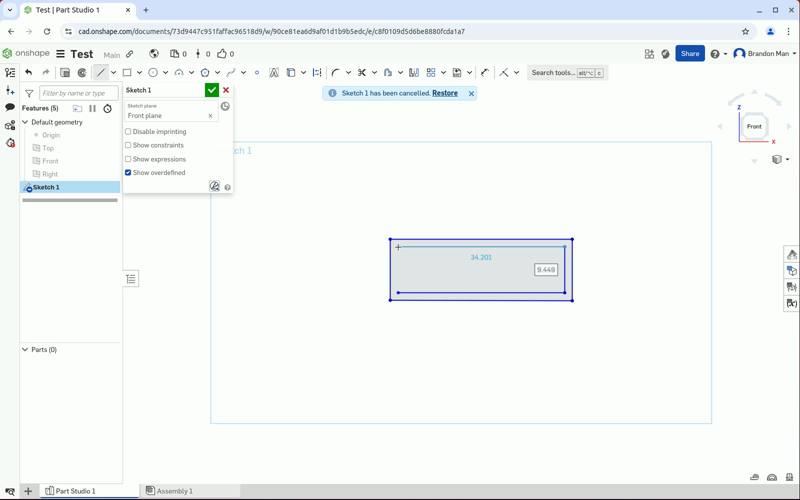
mouse_move(428, 246)
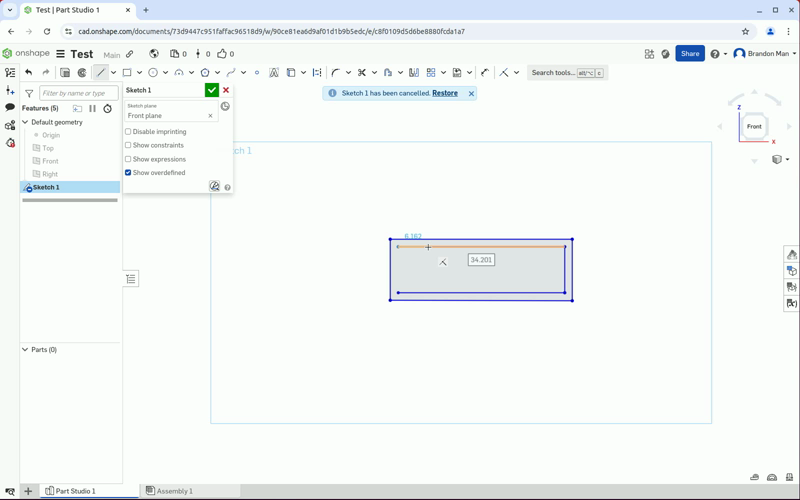
key_down(shift)
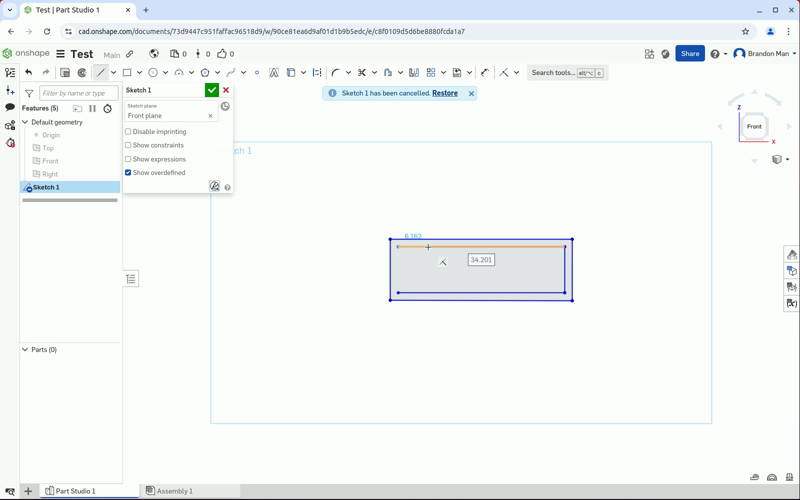
mouse_move(398, 292)
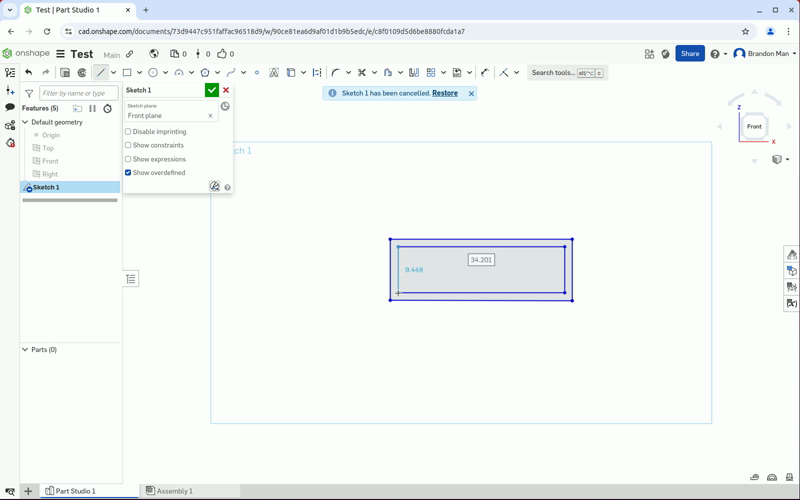
key_up(shift)
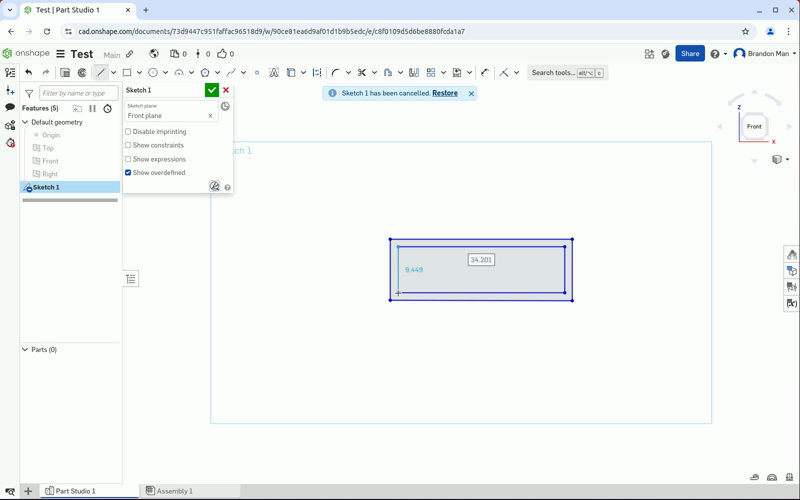
click(398, 292)
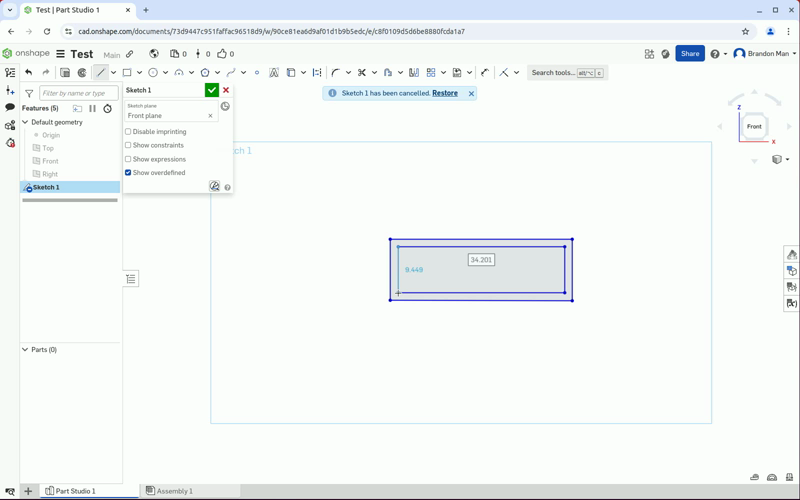
key(esc)
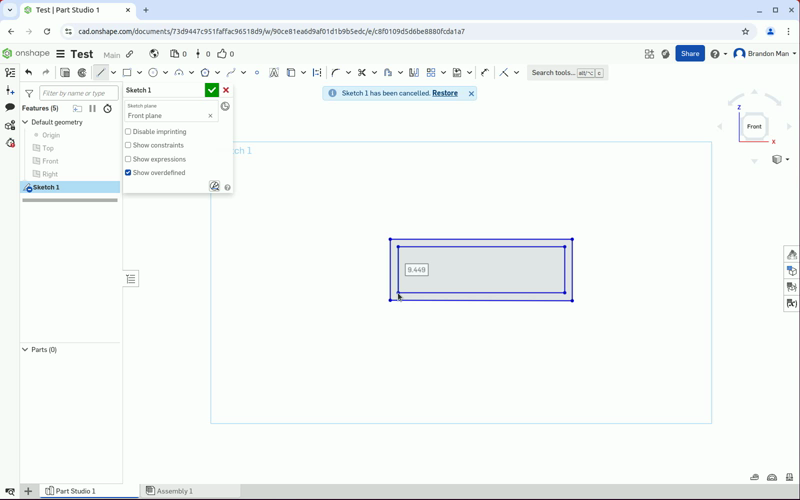
mouse_move(508, 242)
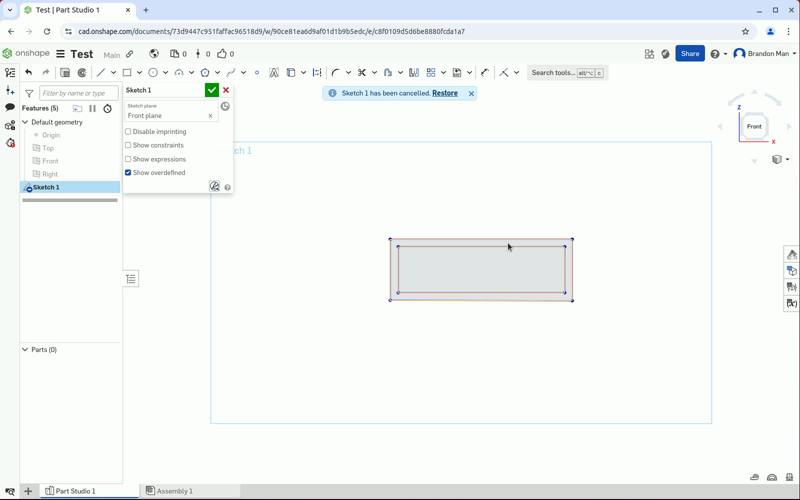
click(508, 242)
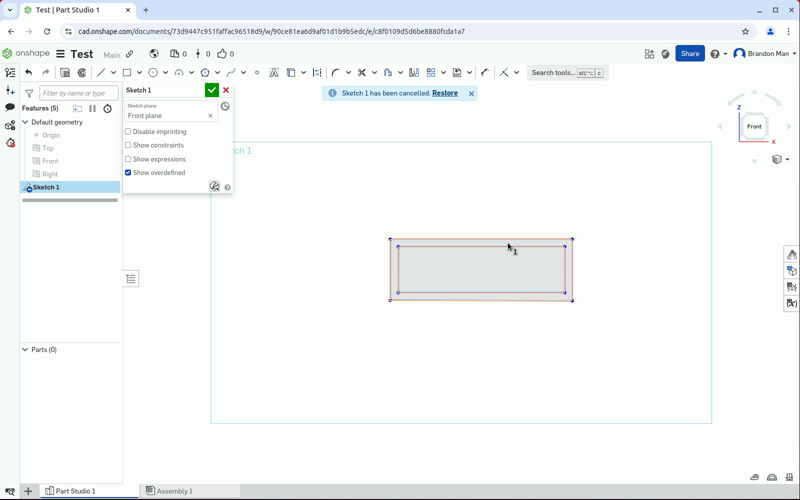
mouse_move(73, 352)
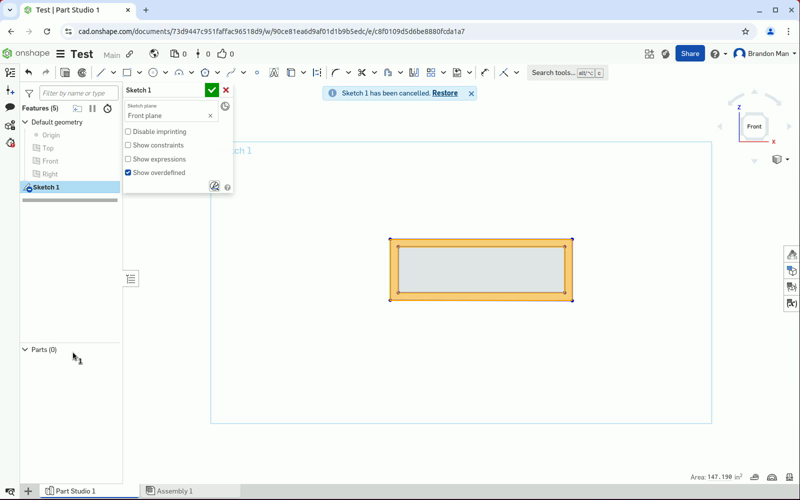
key(shift+y)
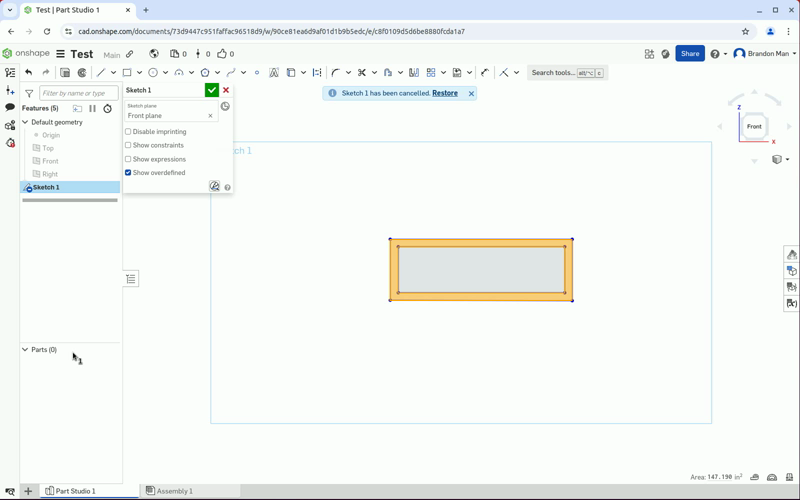
key(shift+e)
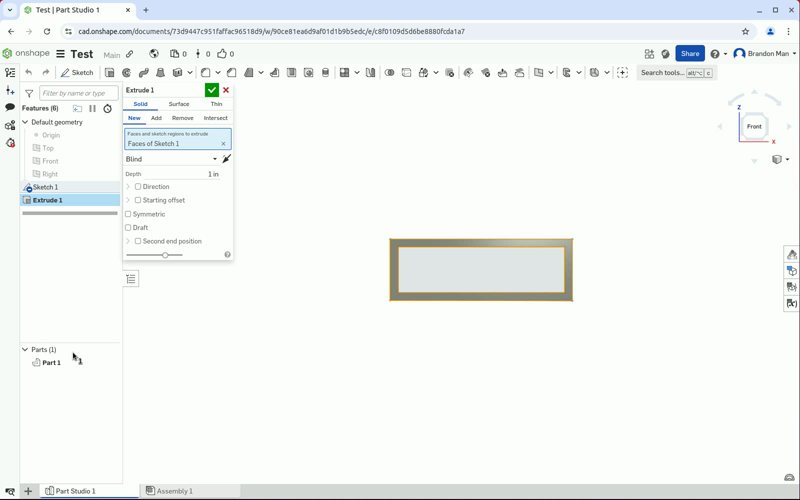
mouse_move(143, 106)
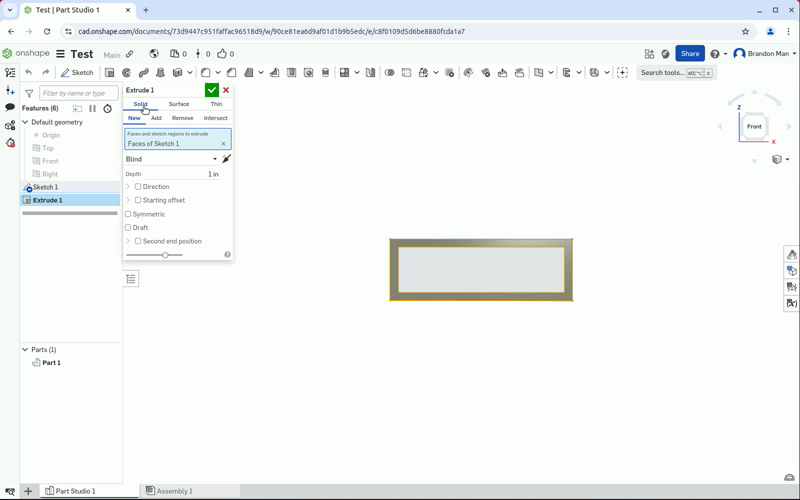
click(143, 106)
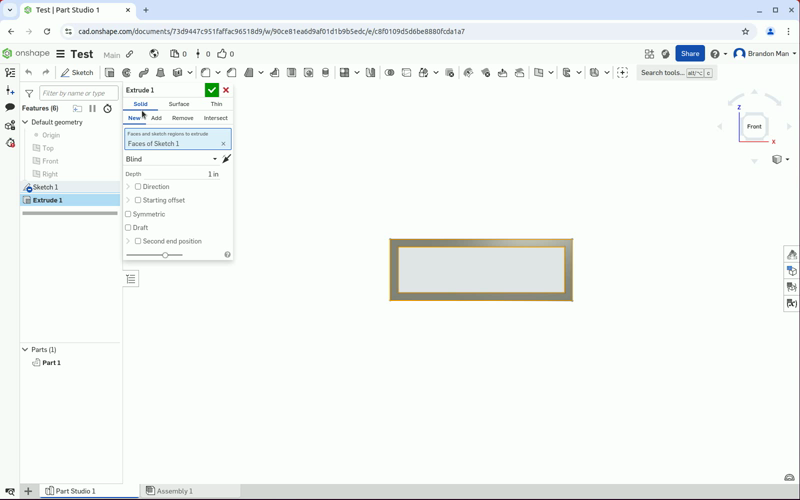
mouse_move(137, 120)
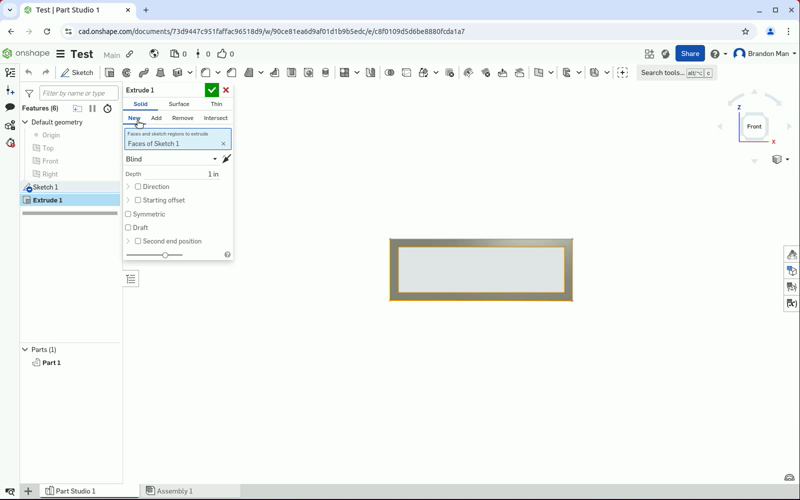
click(137, 120)
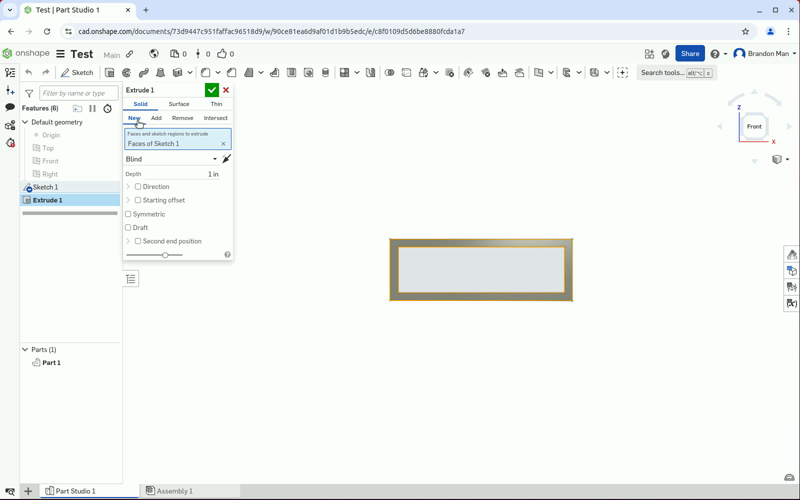
key(tab, 4)
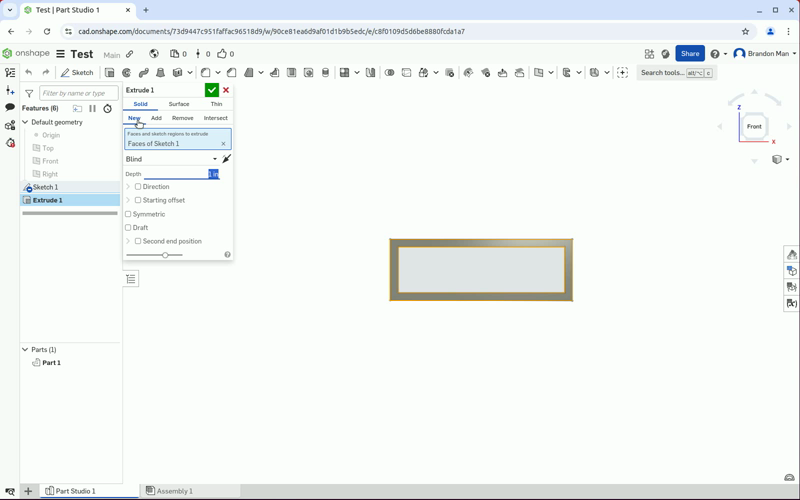
text(2.407)
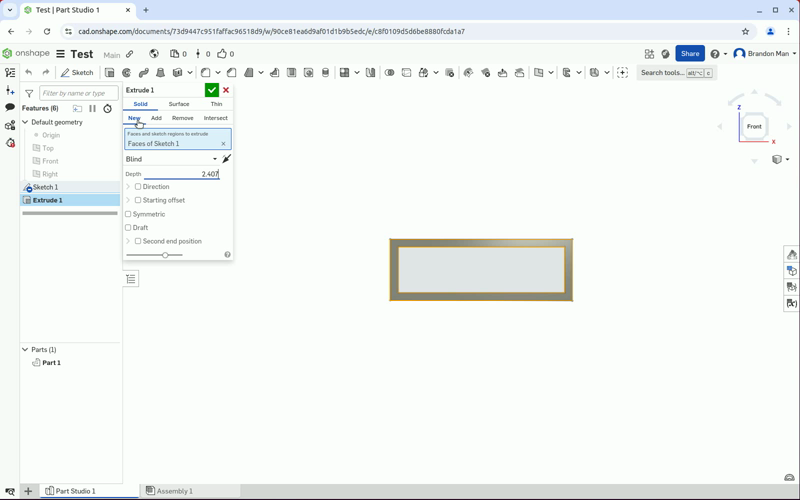
key(enter)
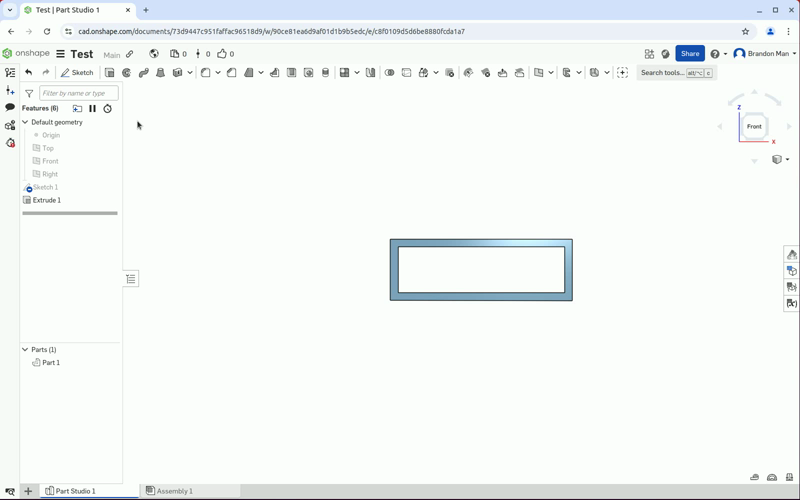
key(shift+h)
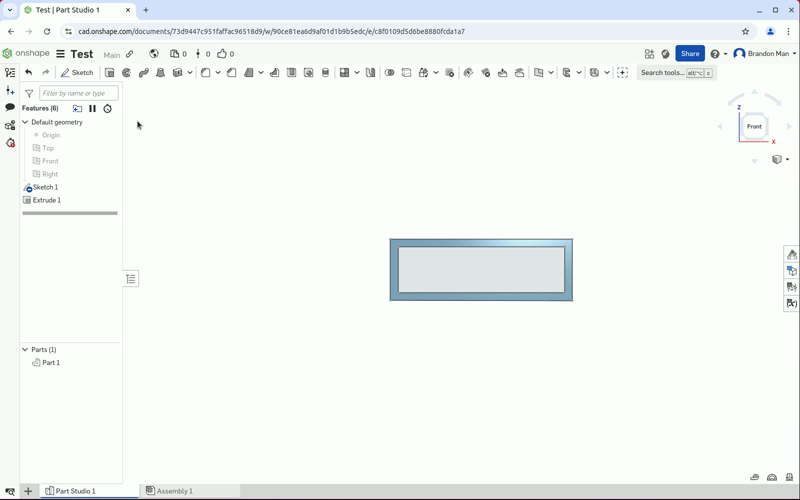
key(shift+h)
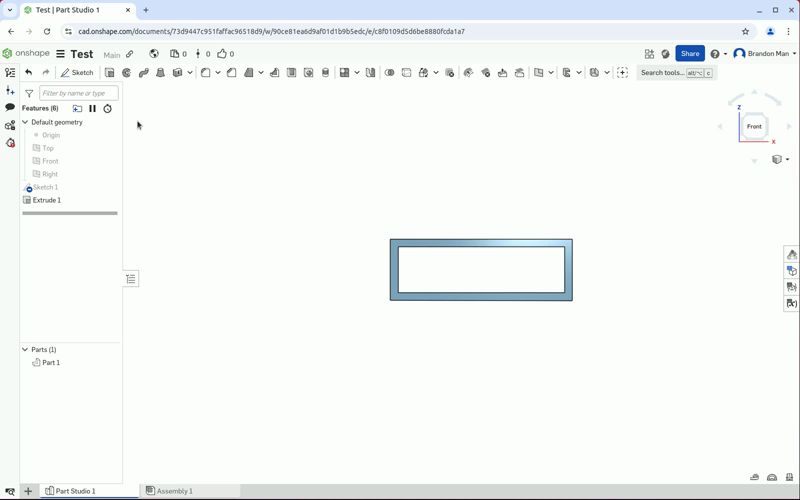
mouse_move(73, 189)
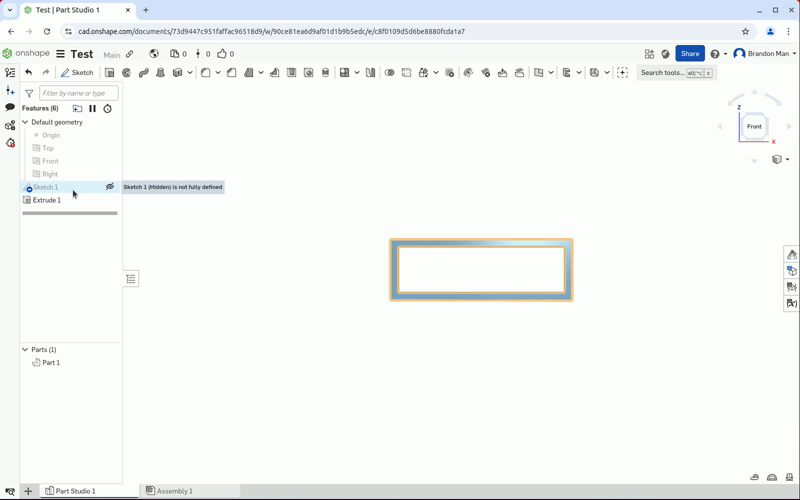
click(73, 189)
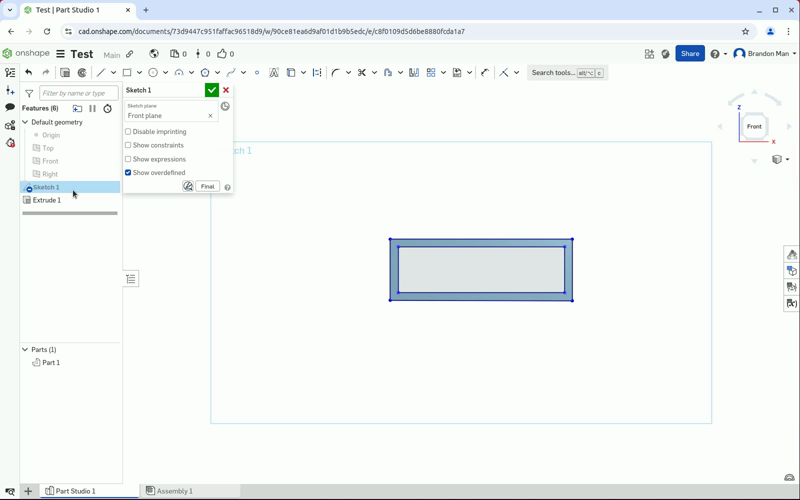
mouse_move(229, 92)
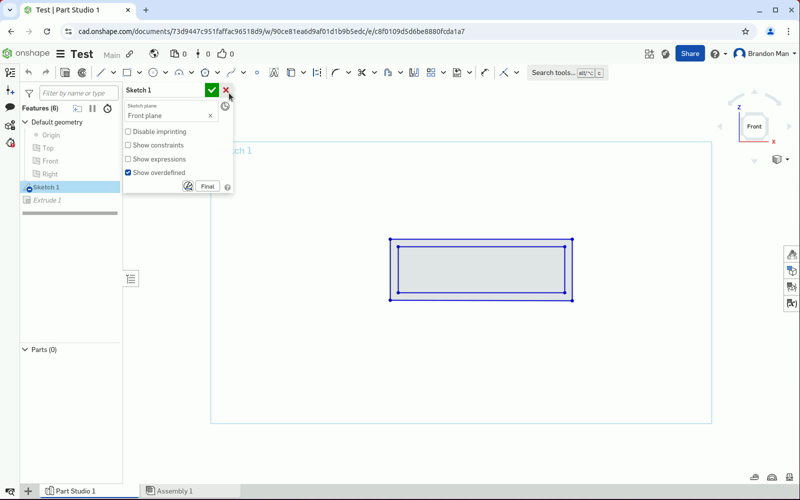
click(229, 92)
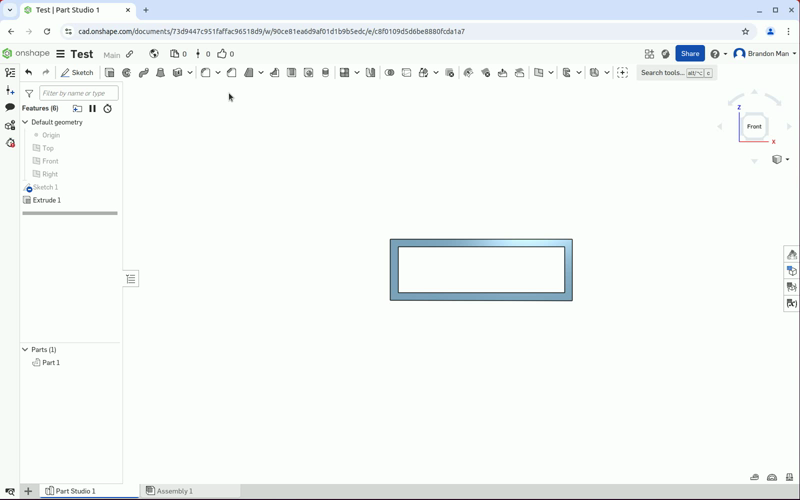
mouse_move(541, 75)
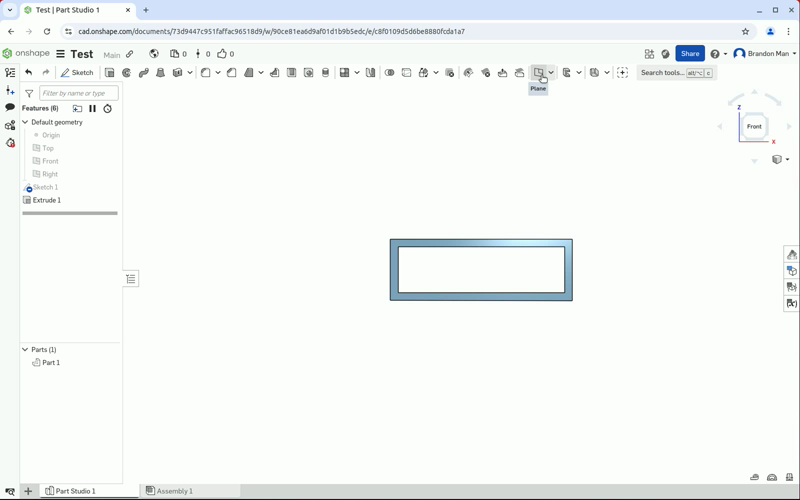
click(541, 75)
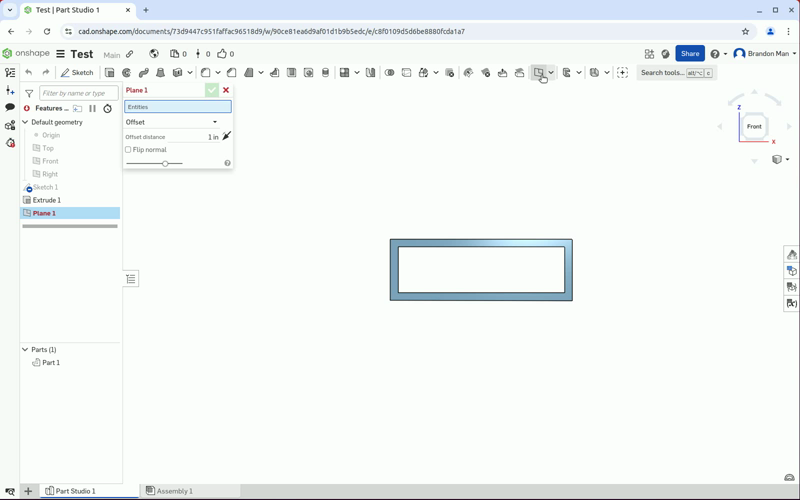
mouse_move(73, 163)
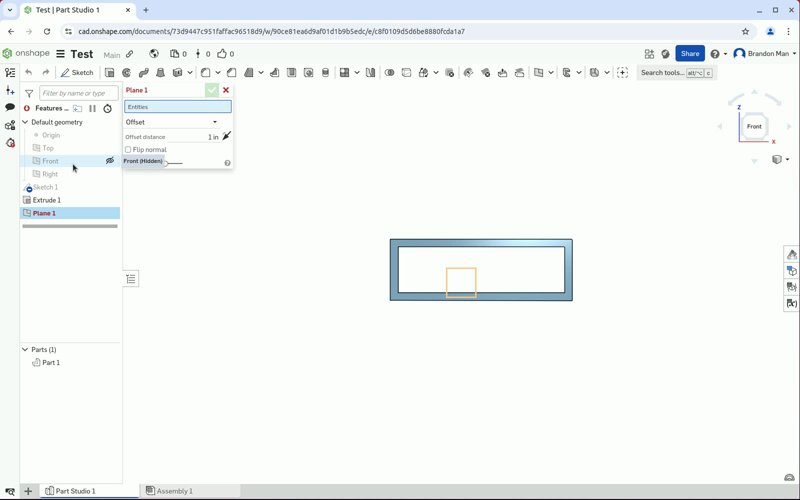
click(73, 163)
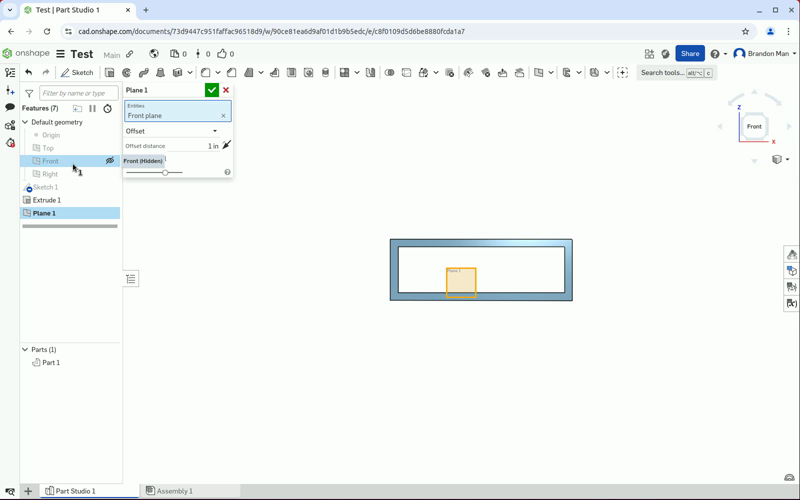
key(tab, 2)
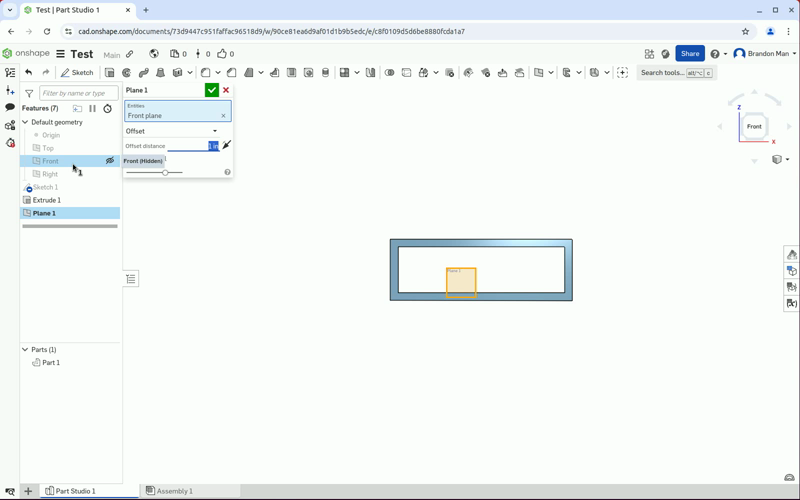
text(2.403)
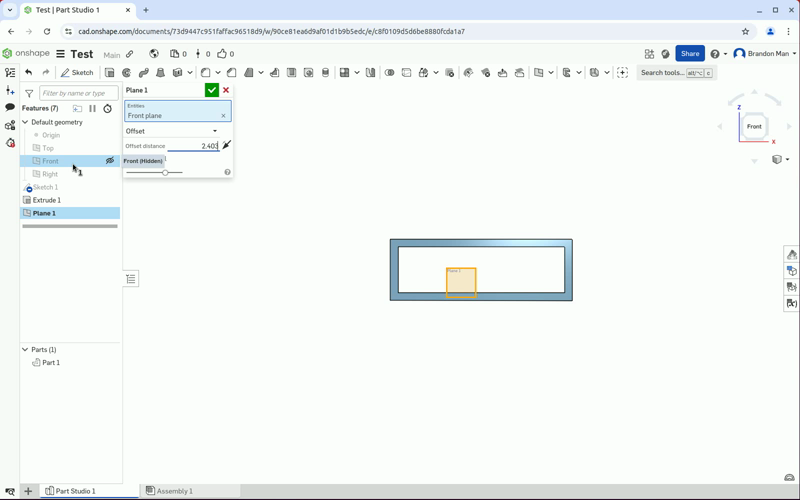
key(enter, 2)
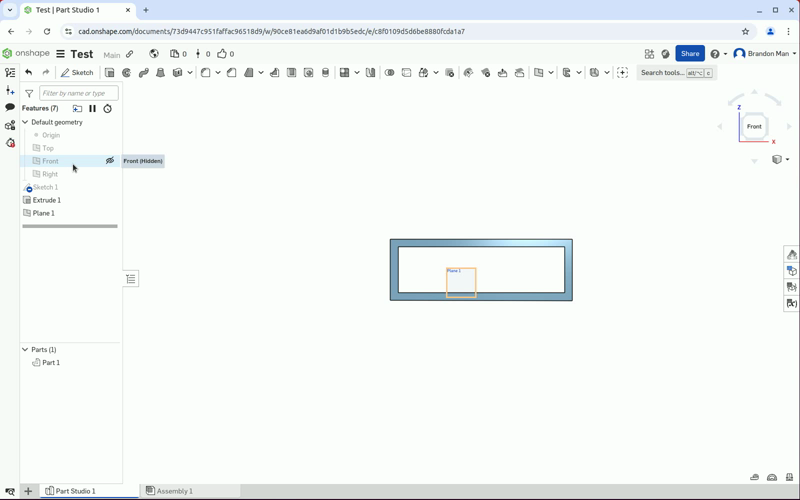
key(shift+s)
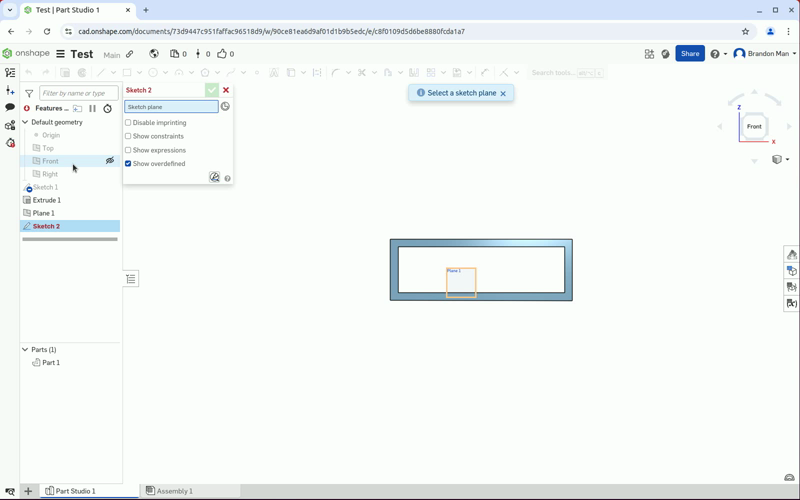
mouse_move(73, 215)
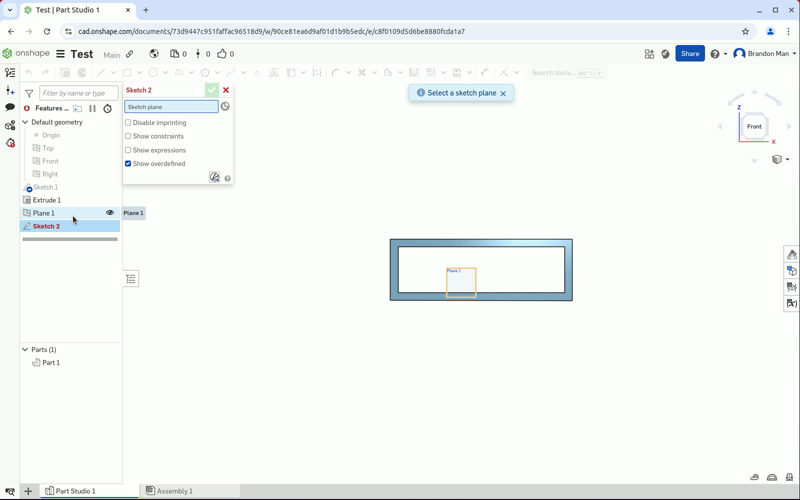
click(73, 215)
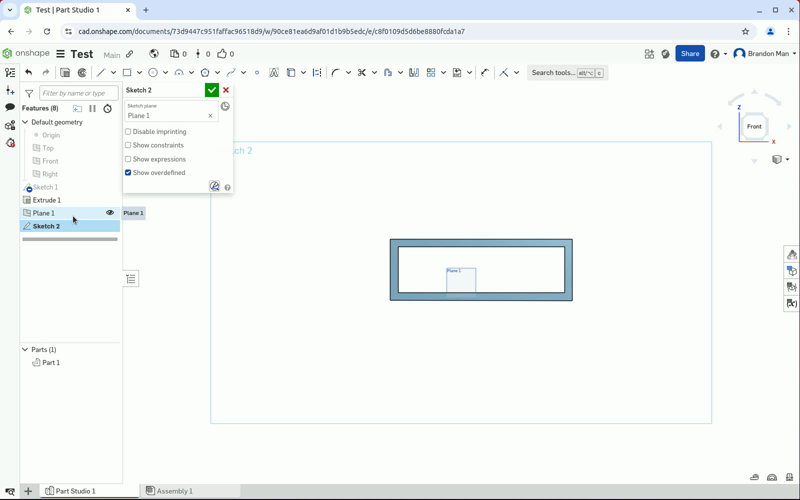
mouse_move(73, 352)
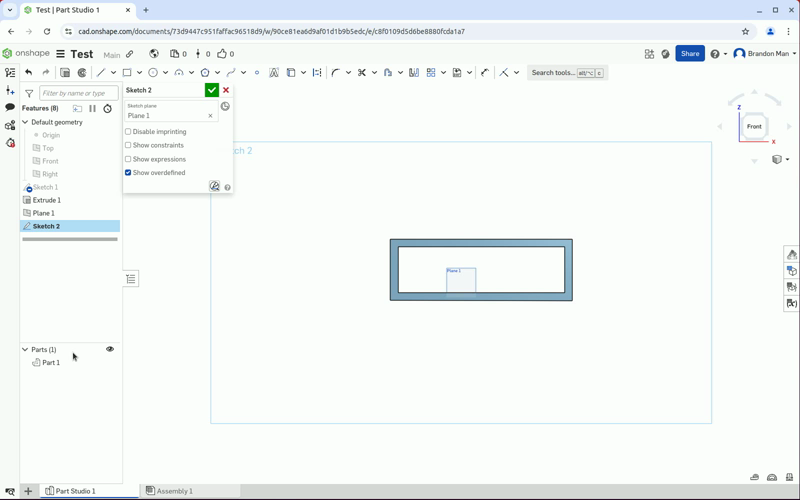
key(y)
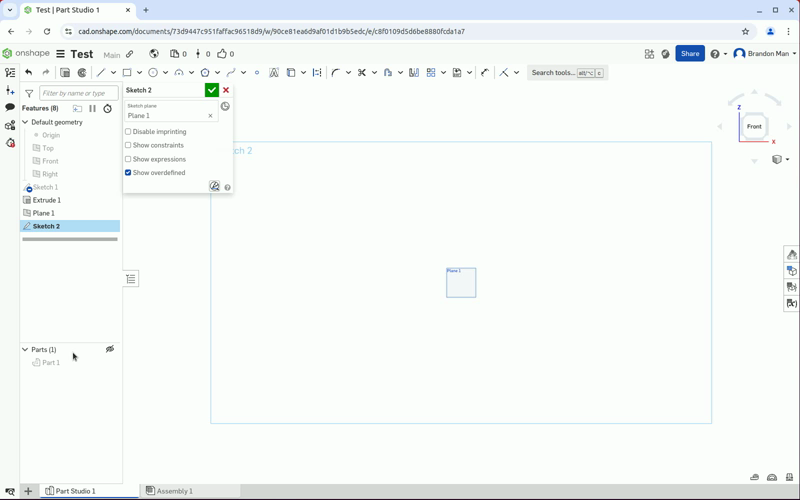
key(l)
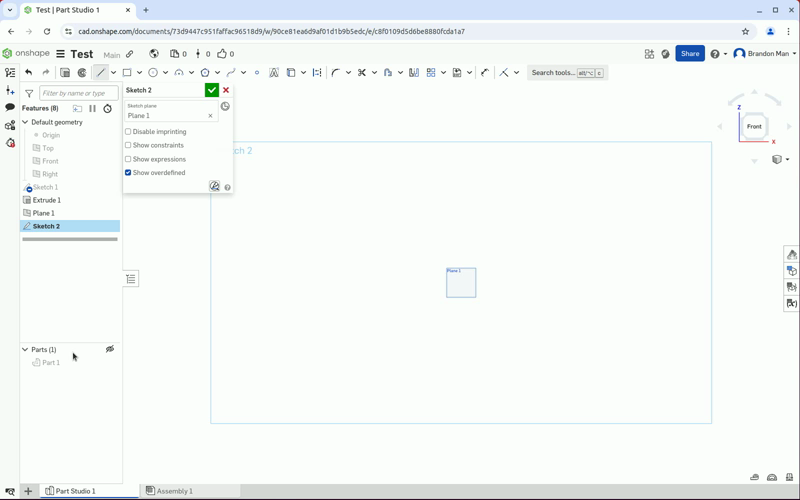
key_down(shift)
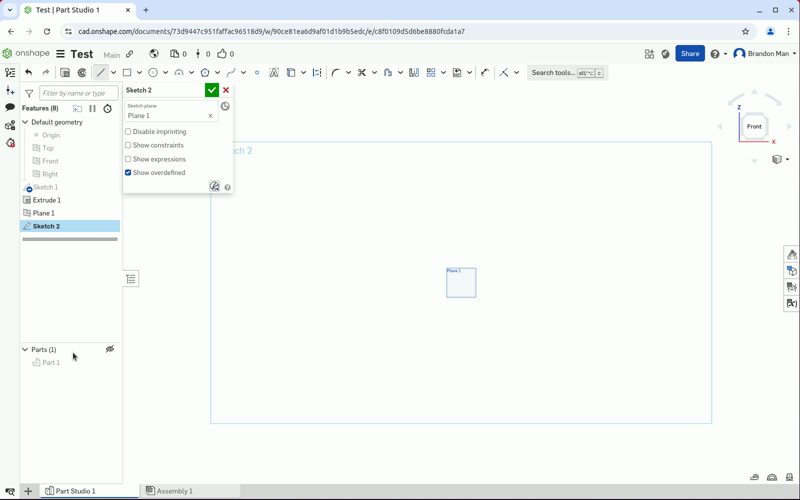
mouse_move(514, 241)
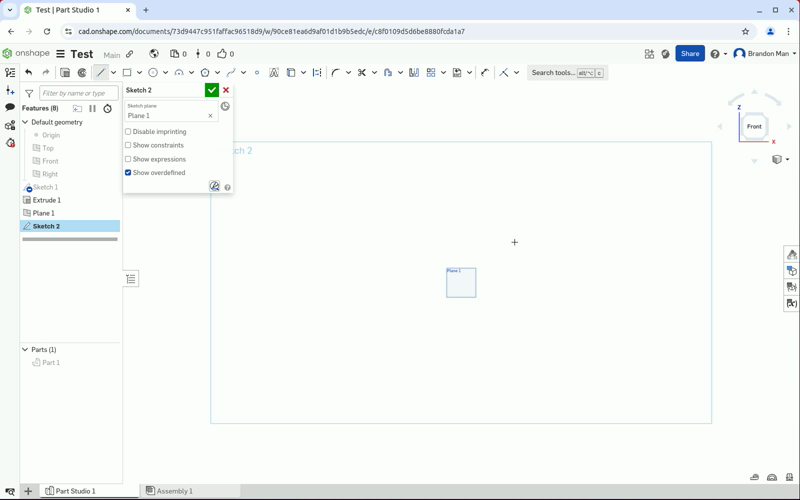
click(514, 241)
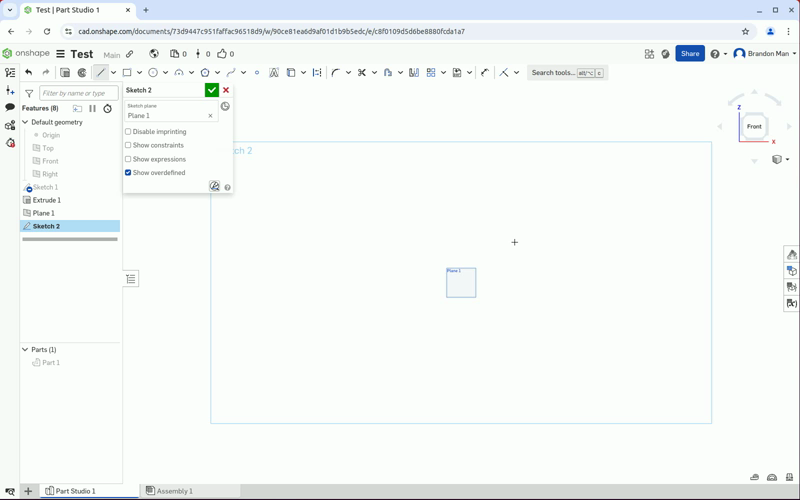
key_up(shift)
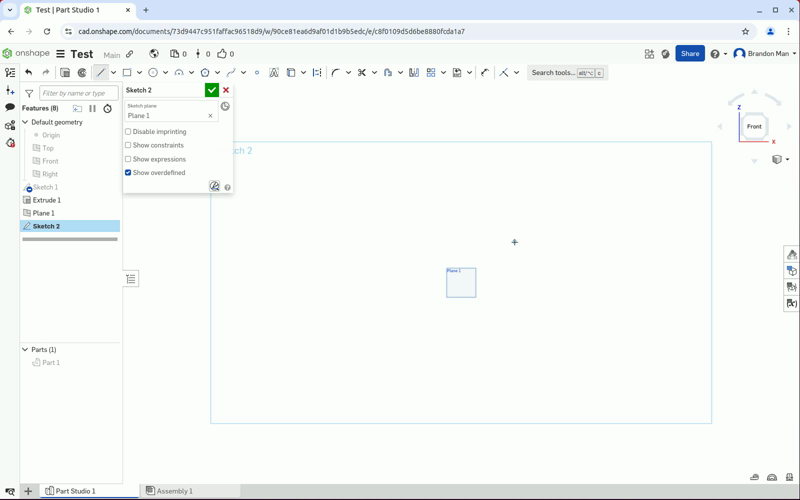
key_down(shift)
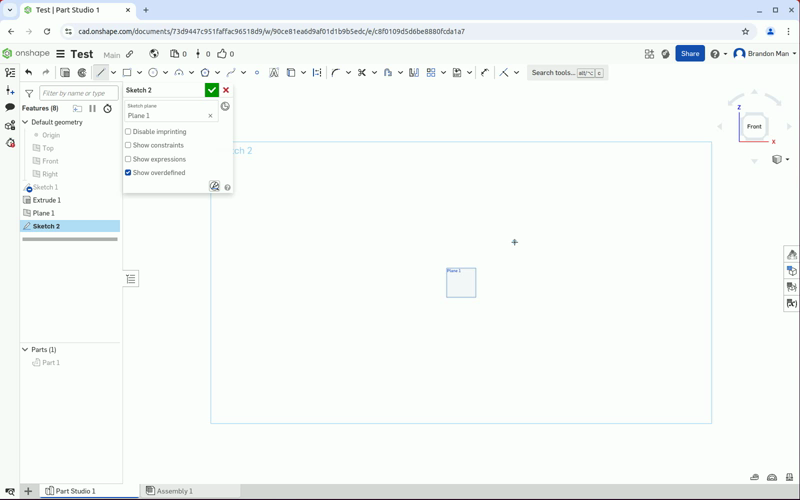
mouse_move(544, 241)
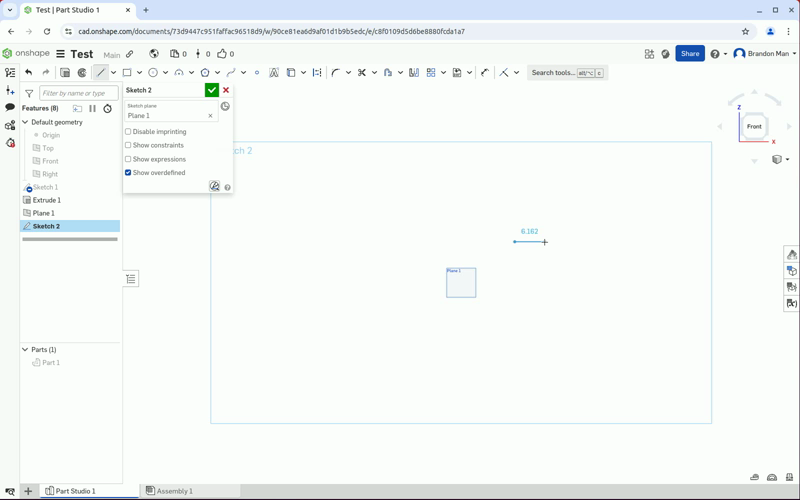
mouse_move(534, 241)
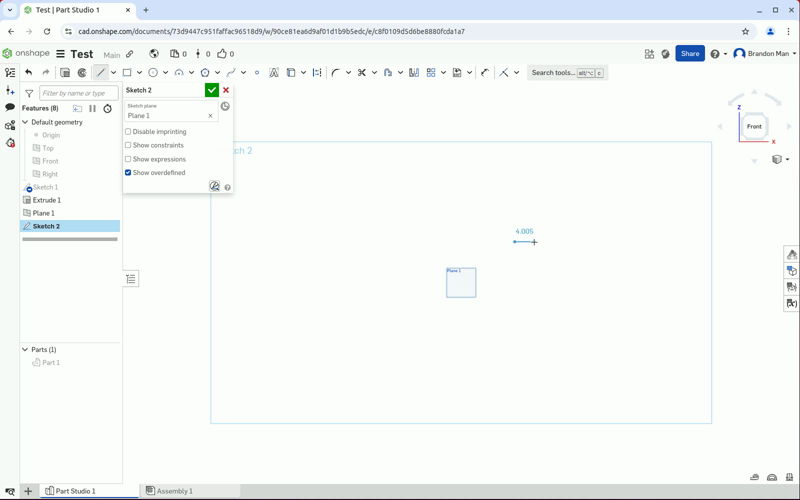
click(534, 241)
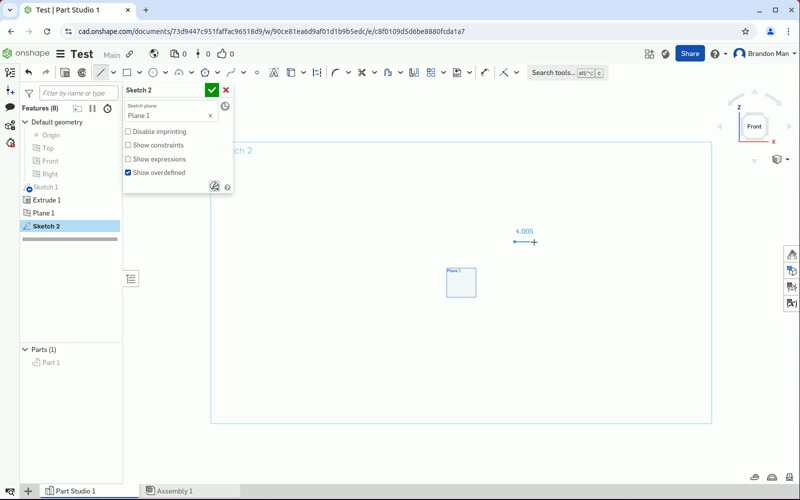
key_up(shift)
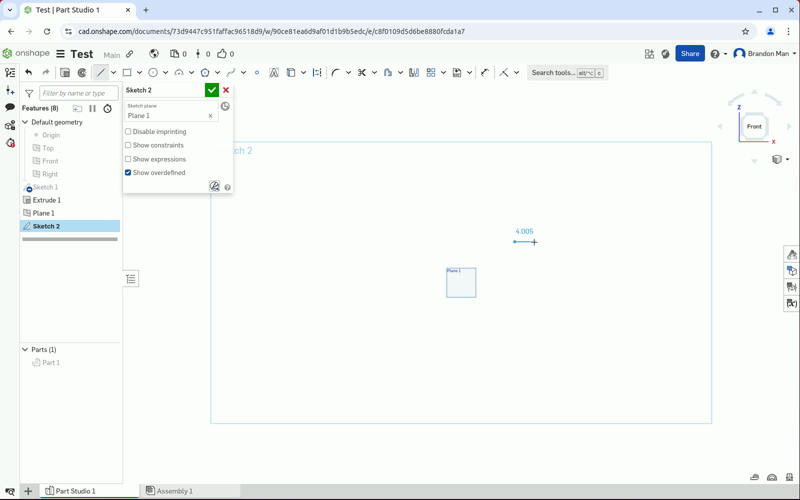
key_down(shift)
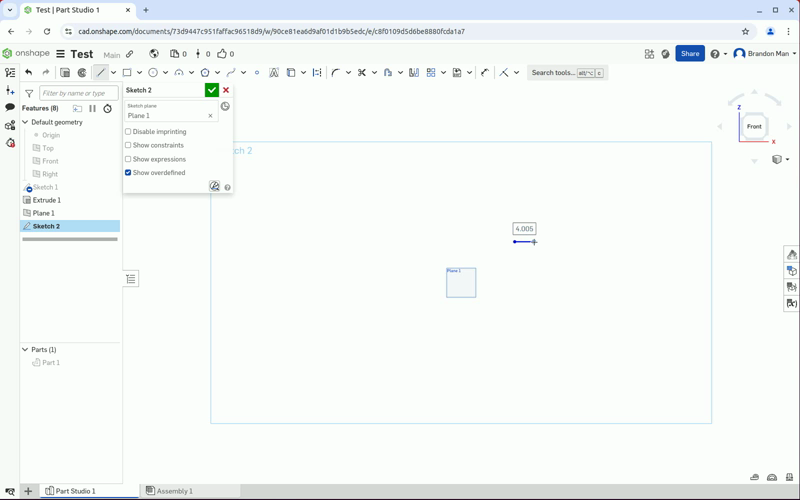
mouse_move(564, 241)
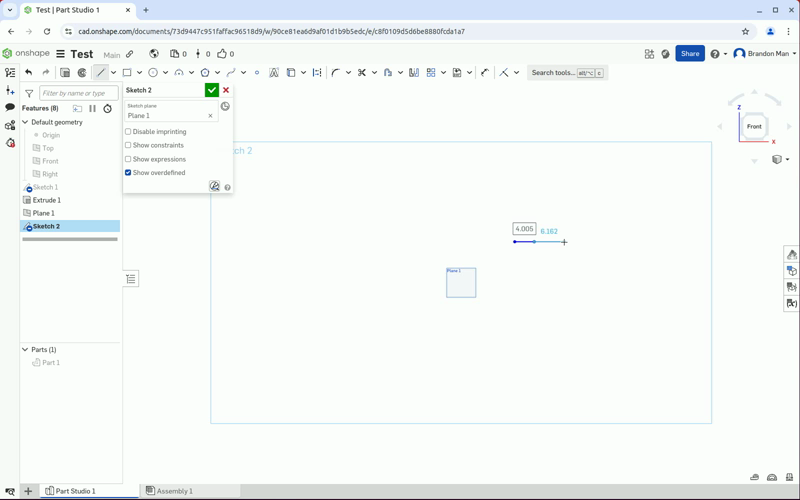
mouse_move(534, 240)
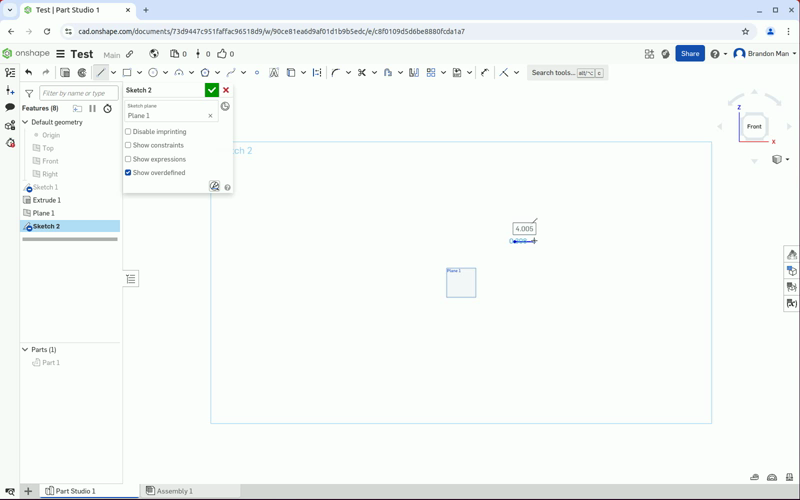
scroll(6)
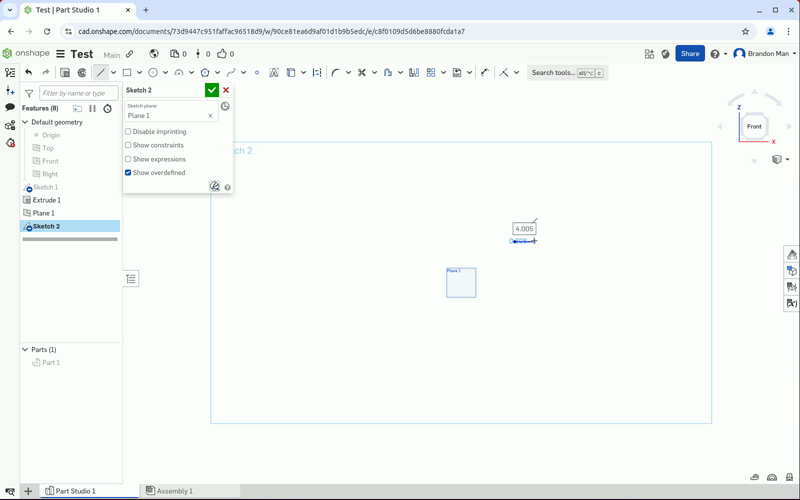
scroll(6)
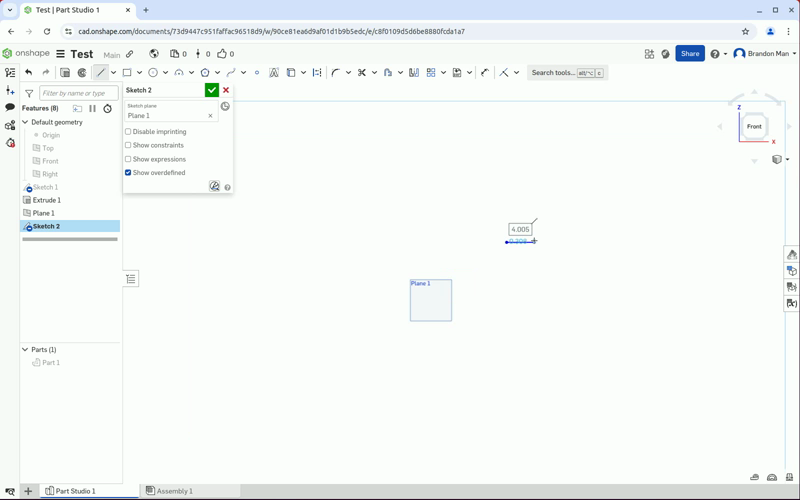
scroll(6)
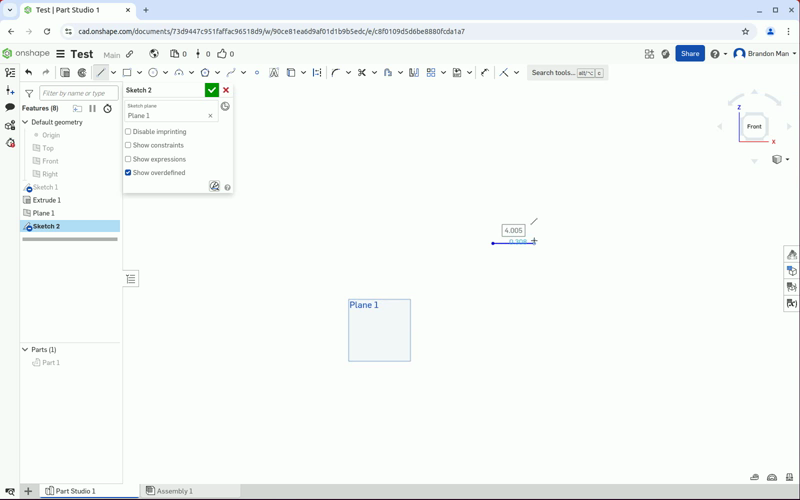
scroll(6)
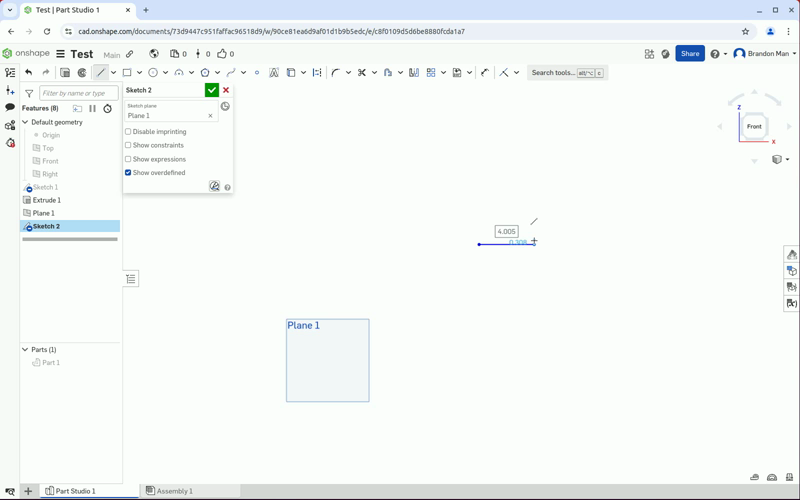
scroll(6)
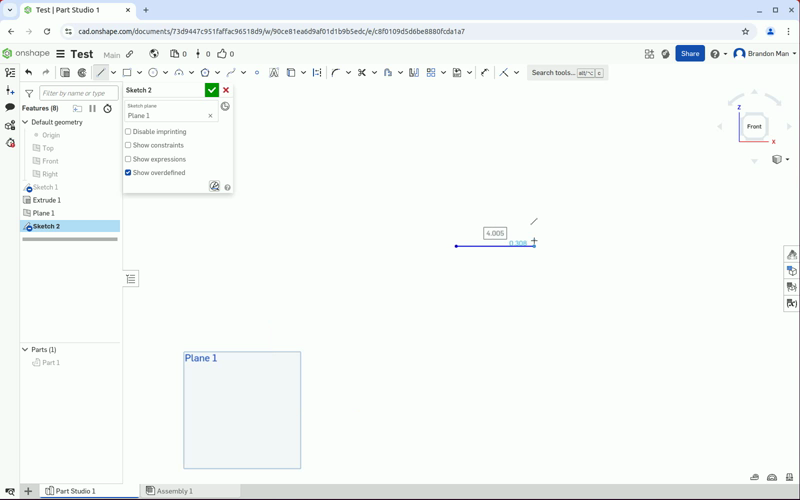
scroll(6)
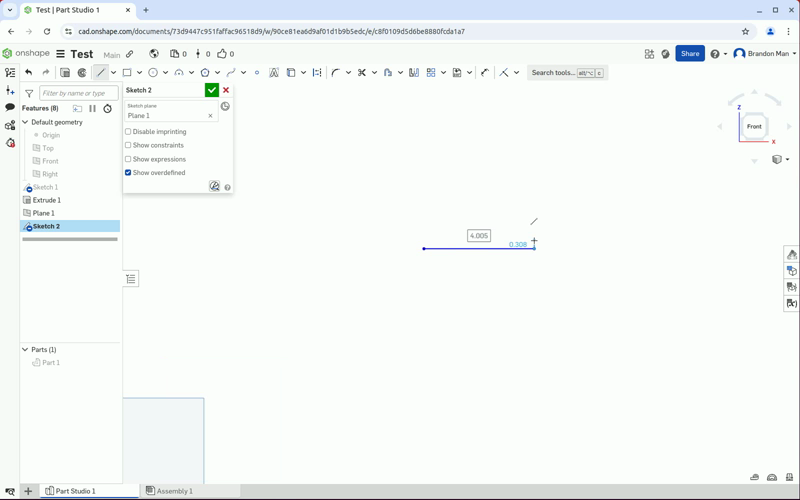
scroll(6)
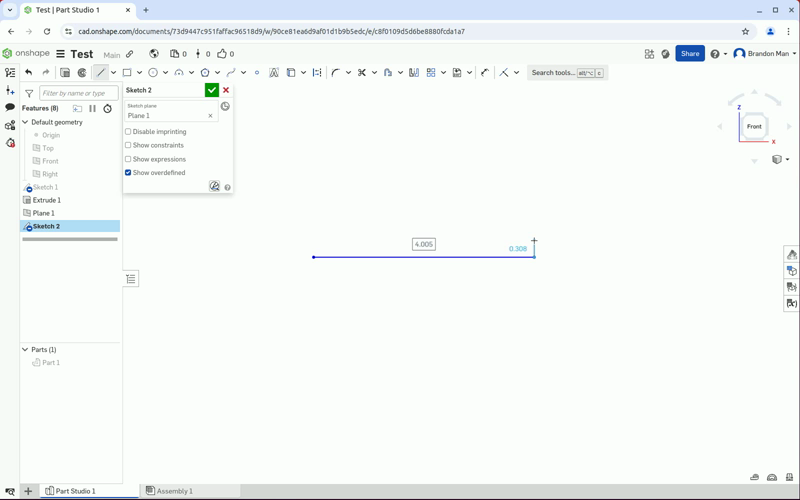
click(534, 240)
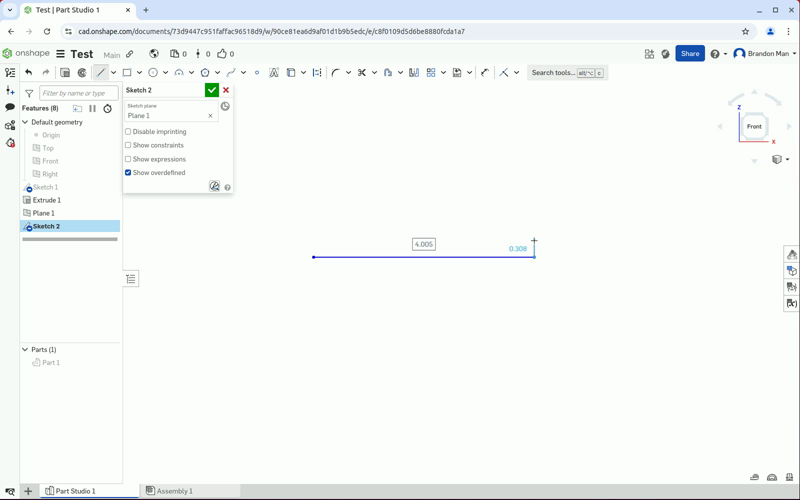
scroll(-6)
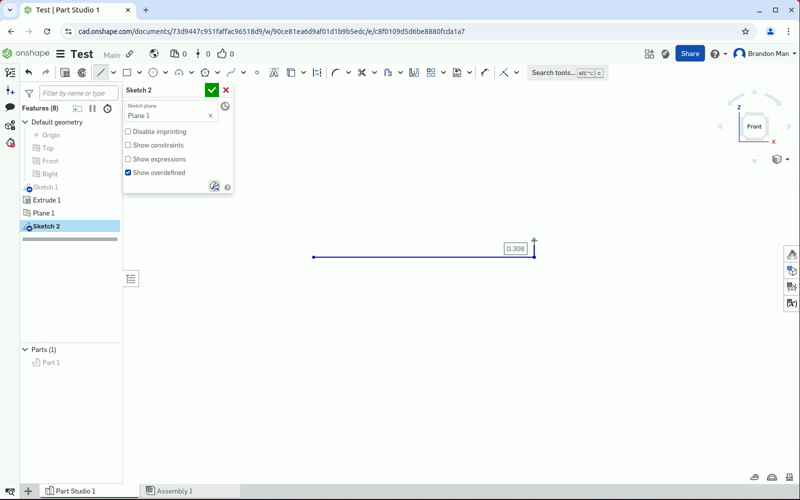
scroll(-6)
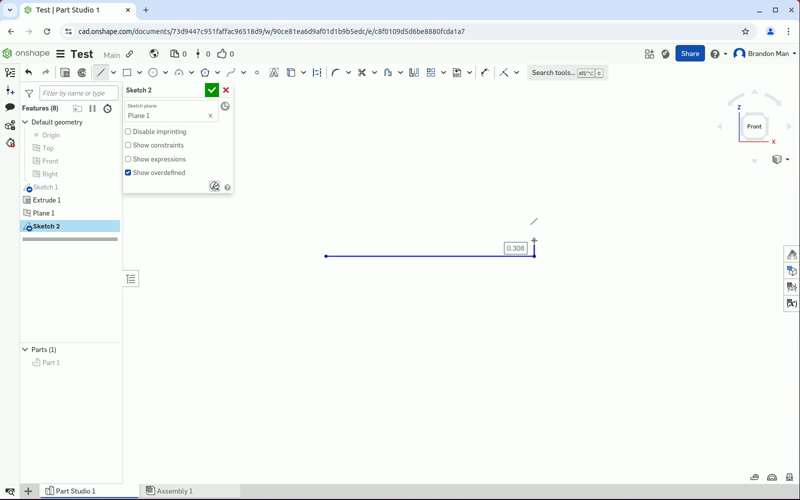
scroll(-6)
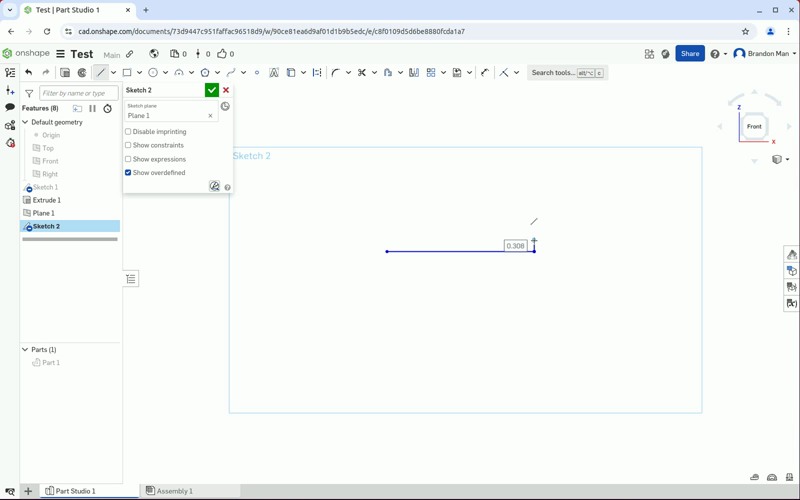
scroll(-6)
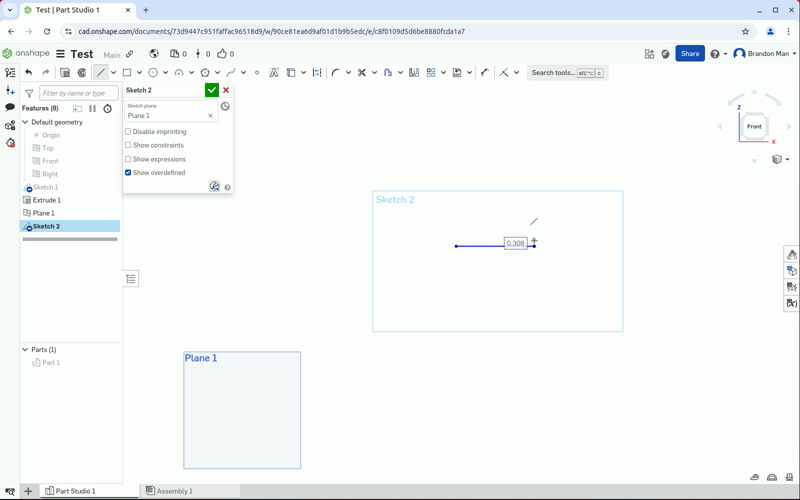
scroll(-6)
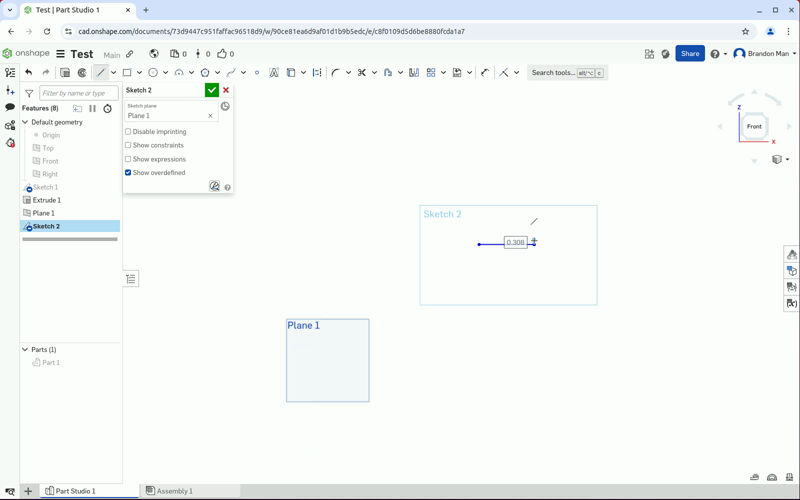
scroll(-6)
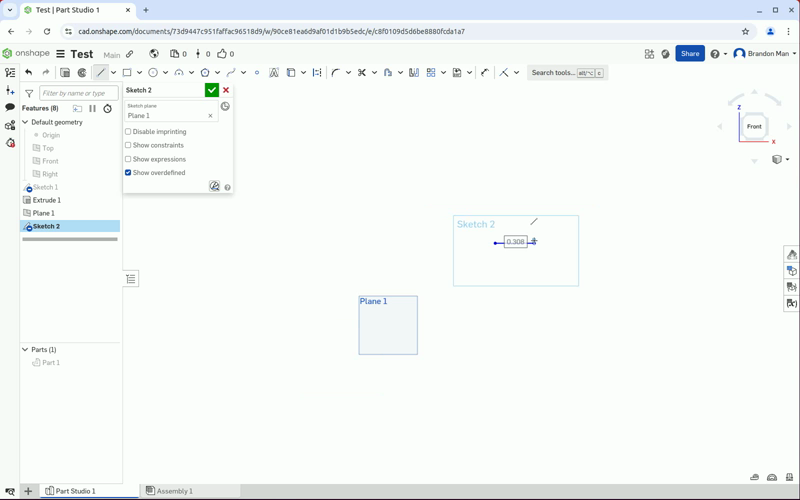
scroll(-6)
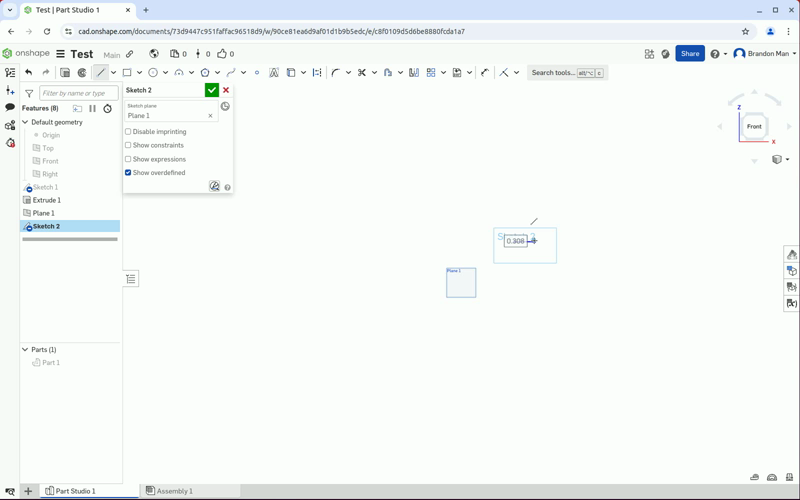
key_up(shift)
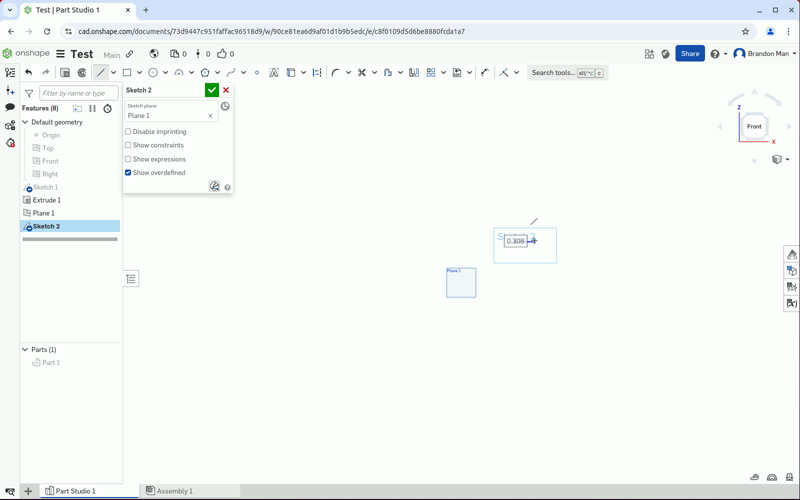
key_down(shift)
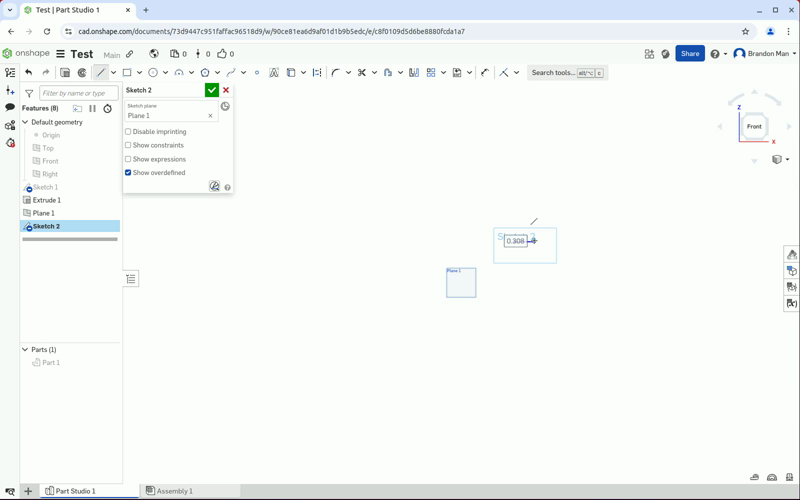
mouse_move(564, 240)
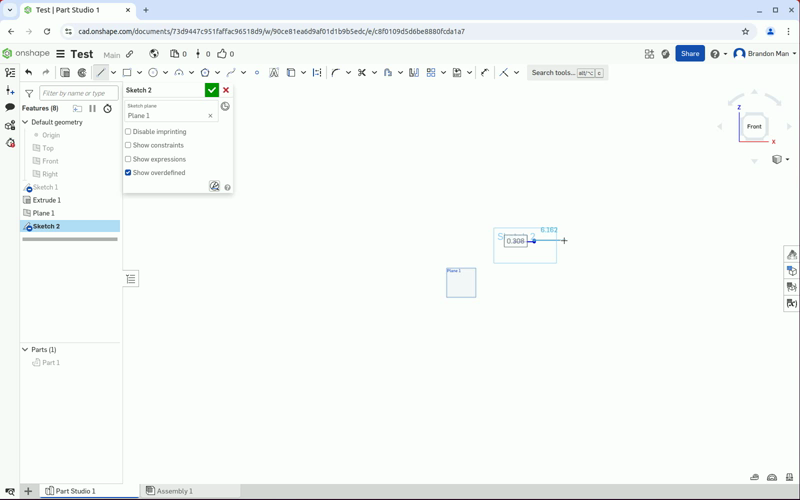
mouse_move(514, 240)
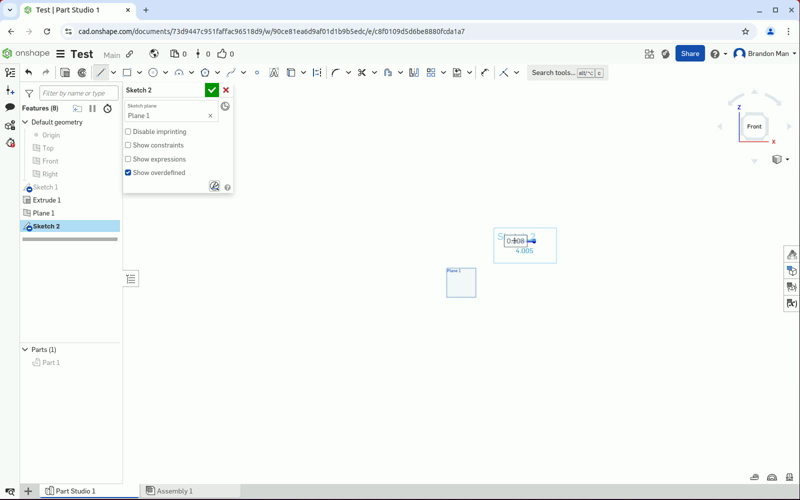
scroll(6)
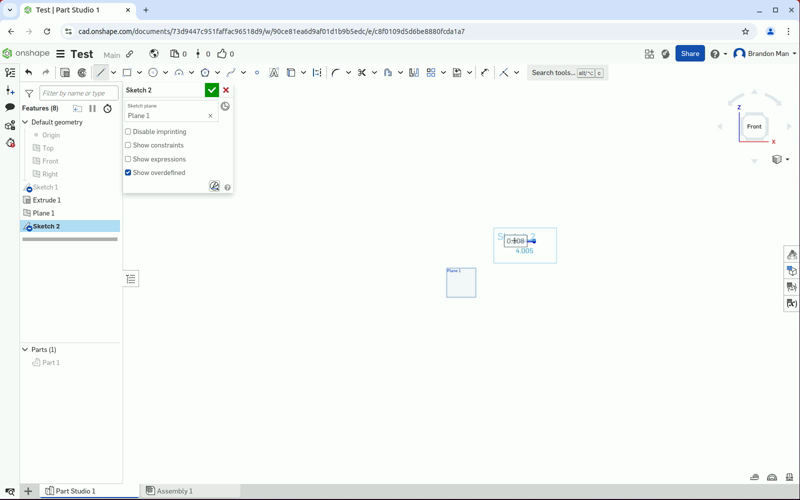
scroll(6)
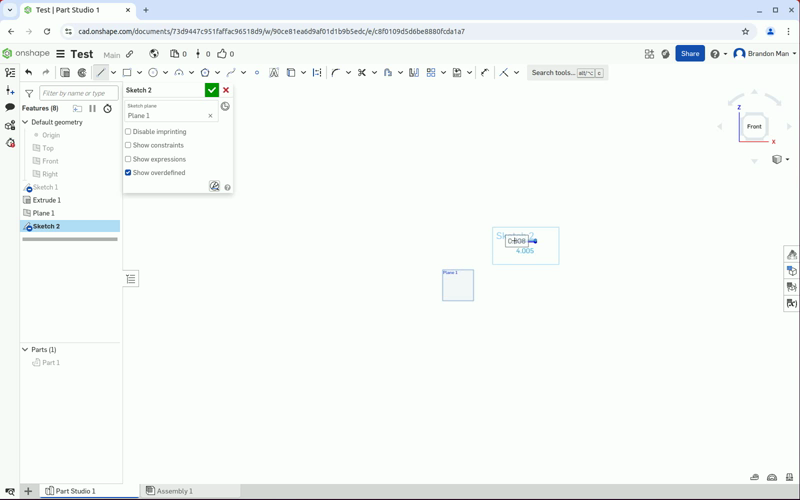
scroll(6)
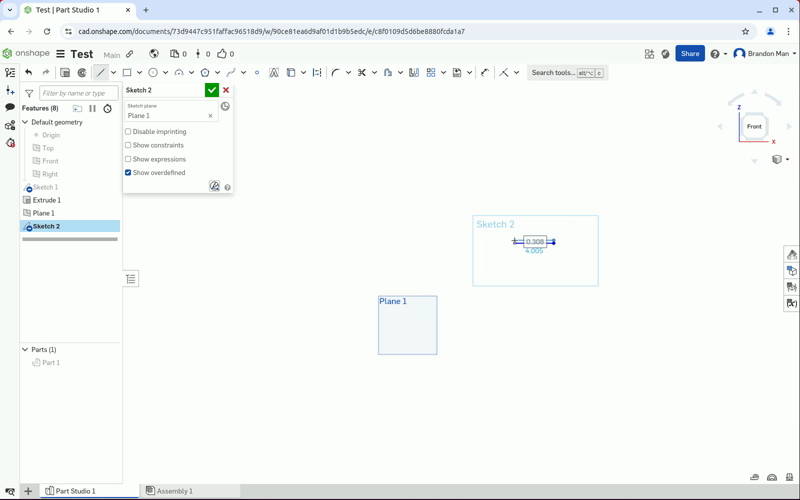
scroll(6)
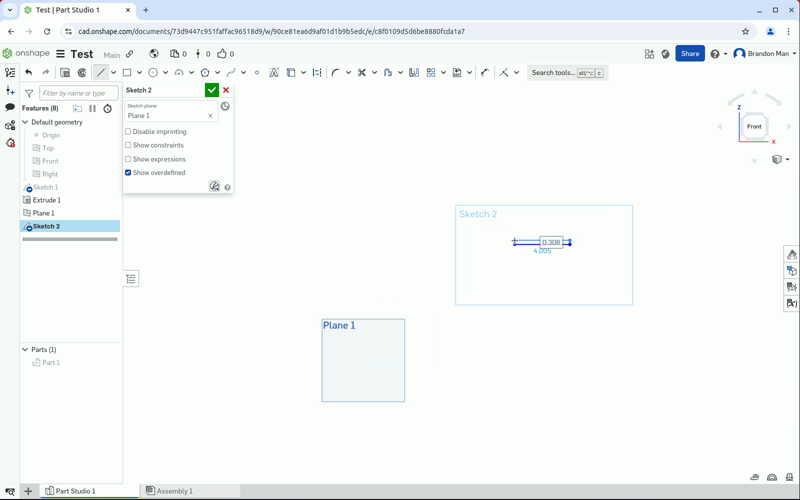
scroll(6)
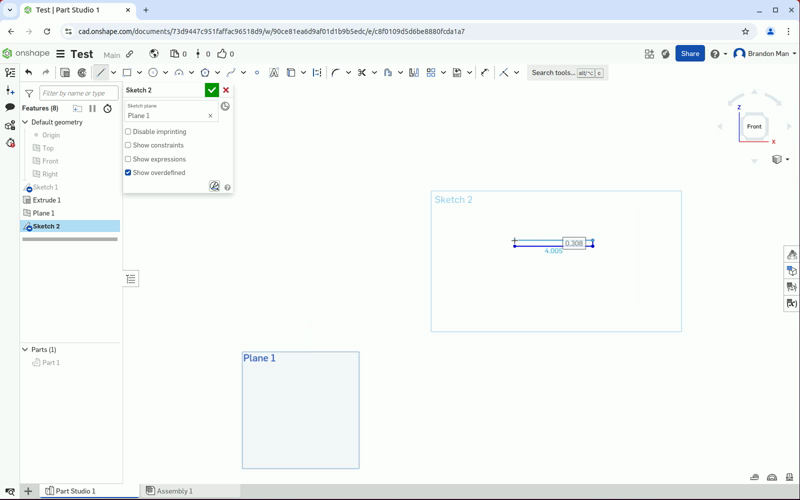
scroll(6)
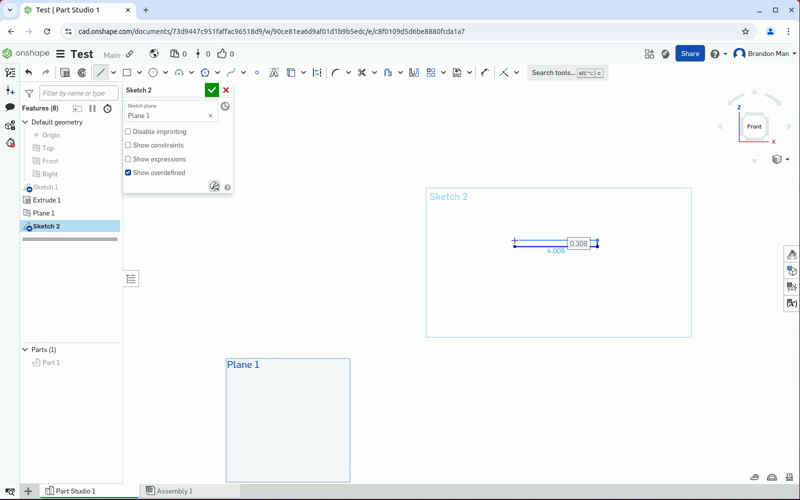
scroll(6)
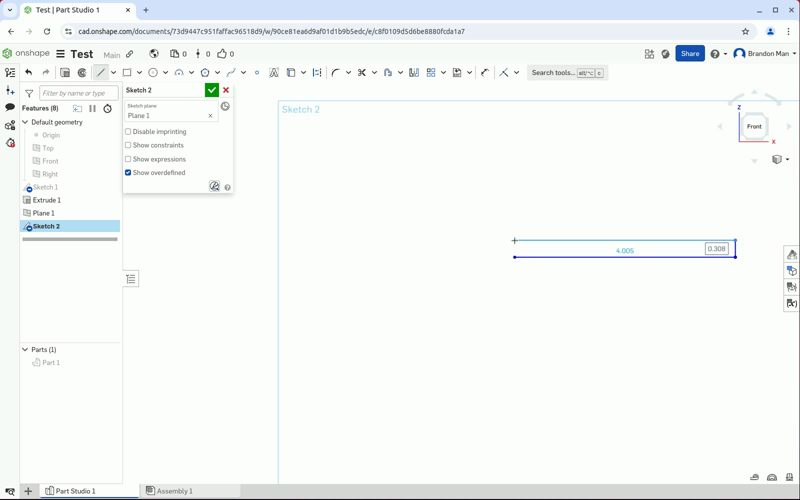
click(514, 240)
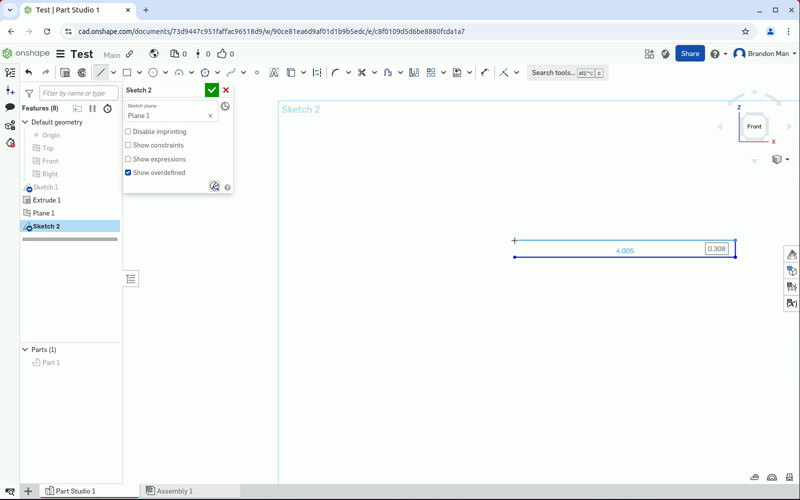
scroll(-6)
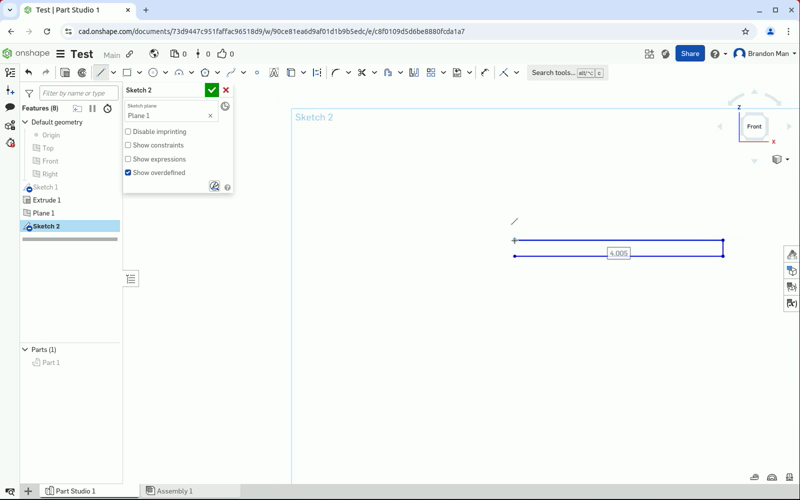
scroll(-6)
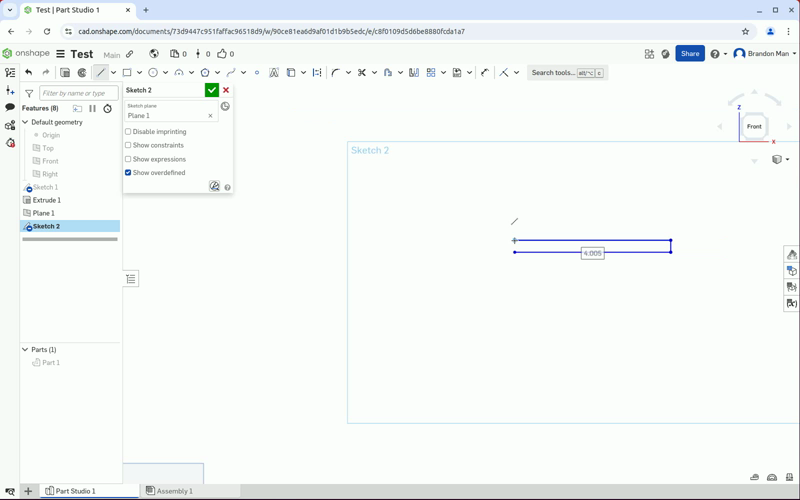
scroll(-6)
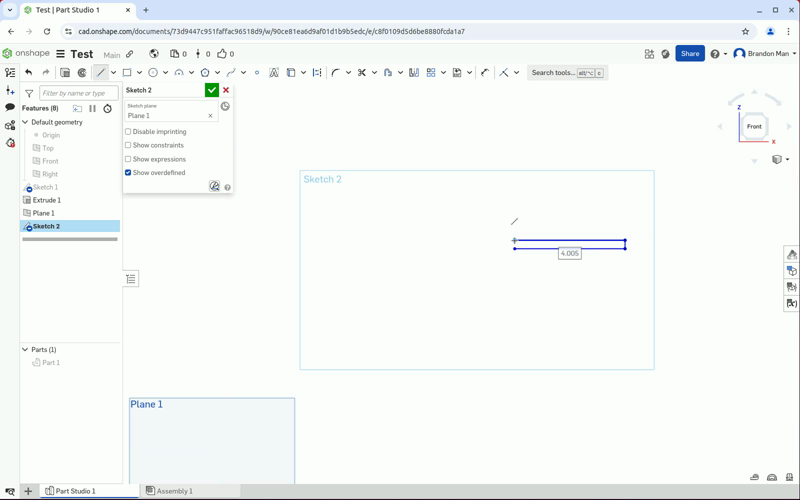
scroll(-6)
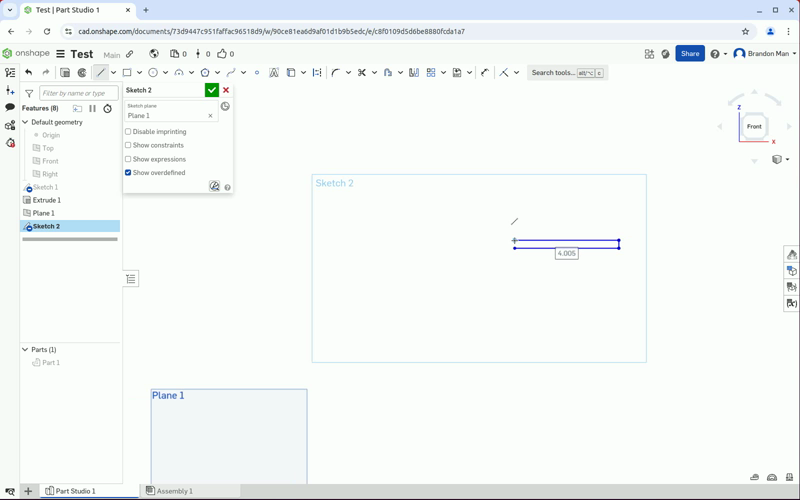
scroll(-6)
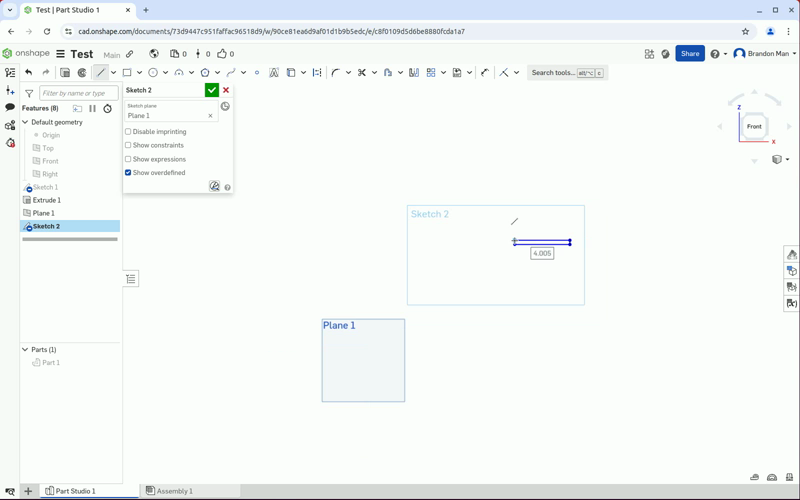
scroll(-6)
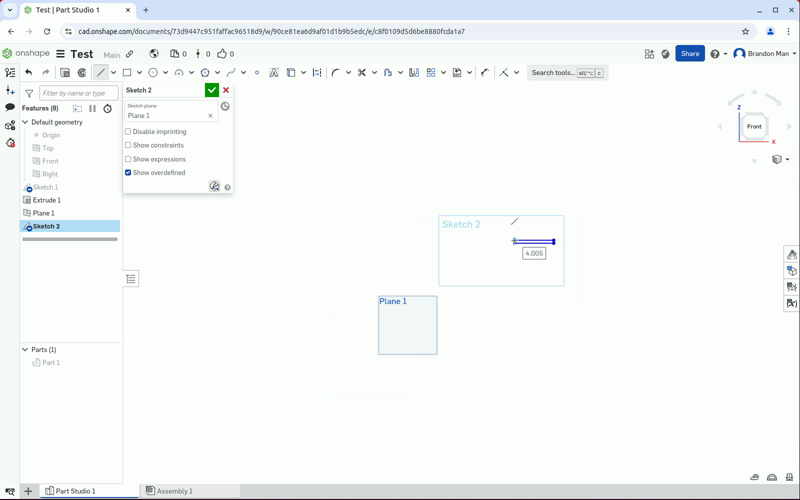
scroll(-6)
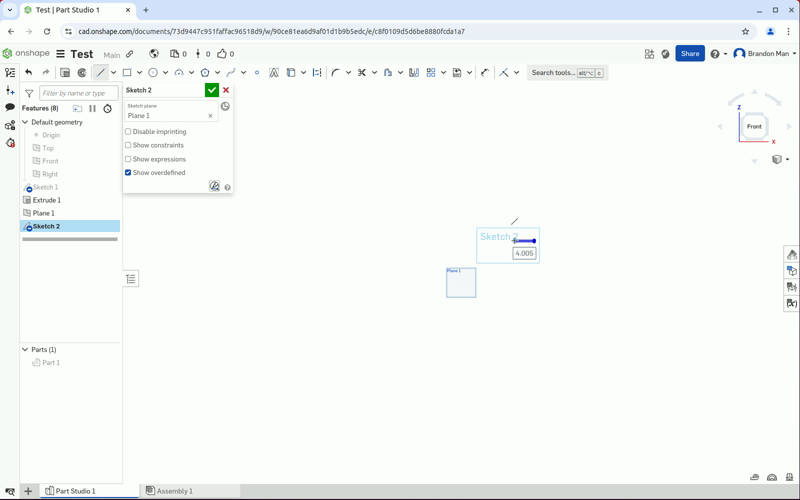
key_up(shift)
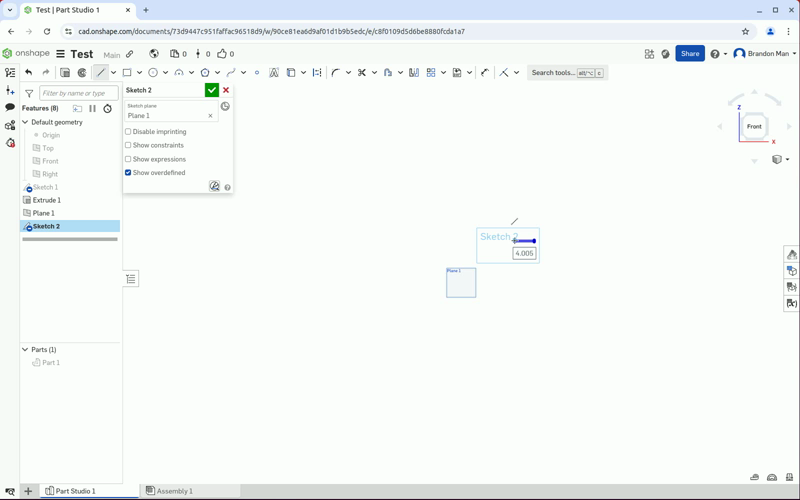
mouse_move(544, 240)
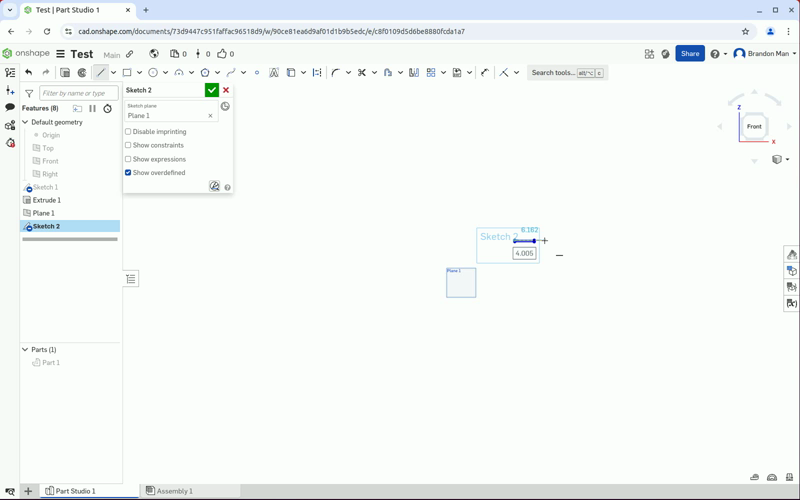
key_down(shift)
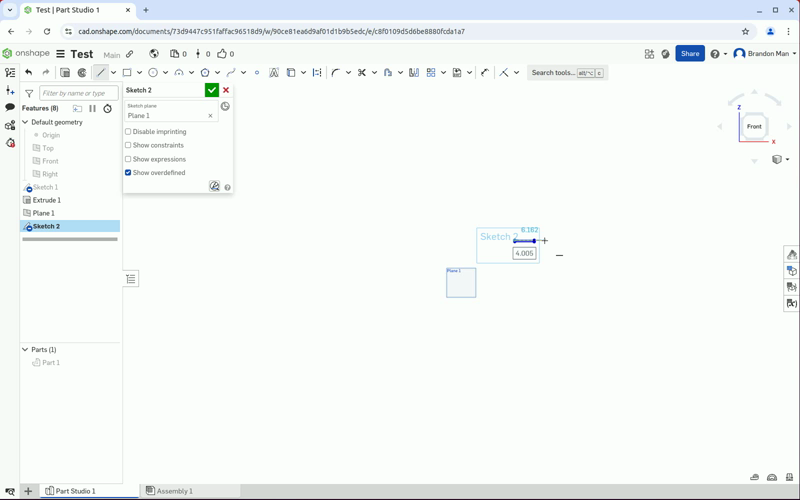
mouse_move(514, 241)
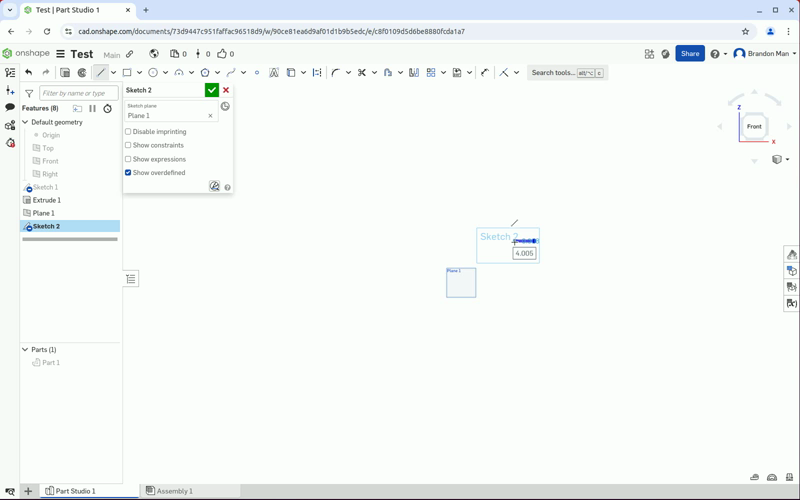
scroll(6)
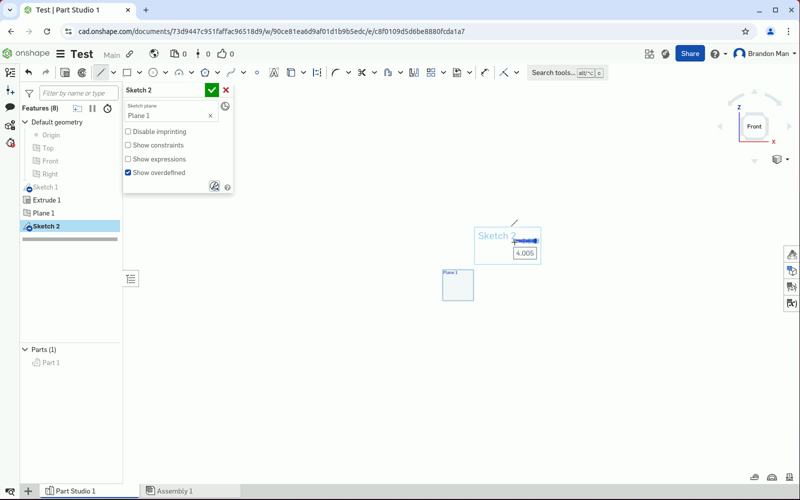
scroll(6)
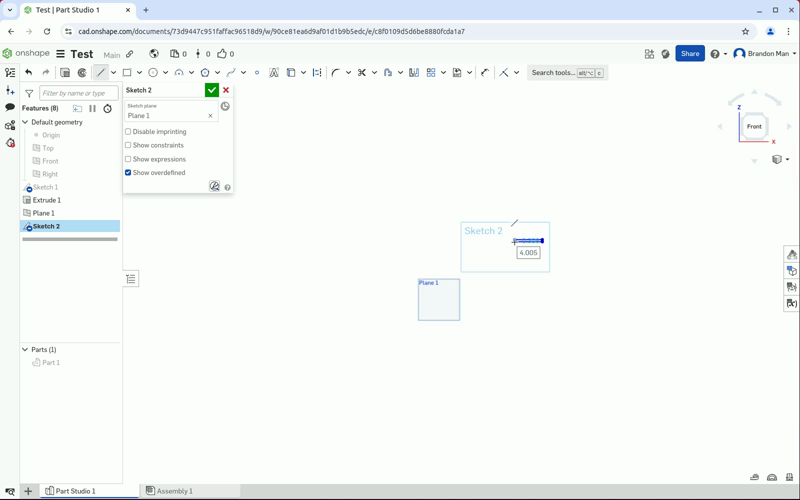
scroll(6)
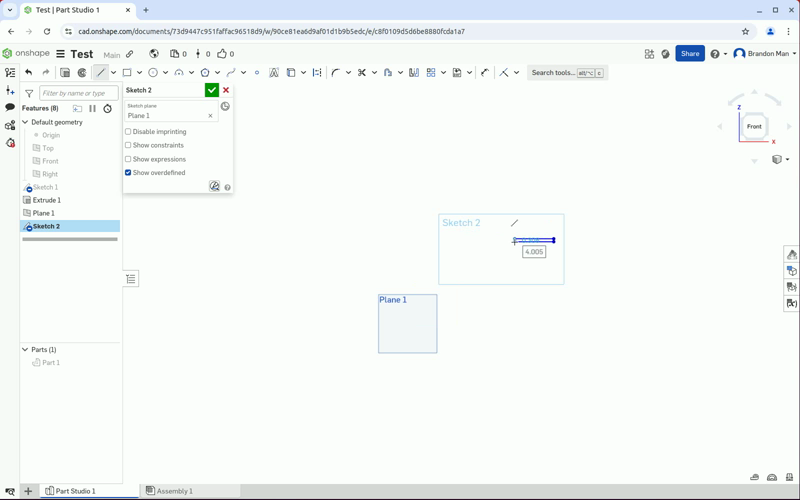
scroll(6)
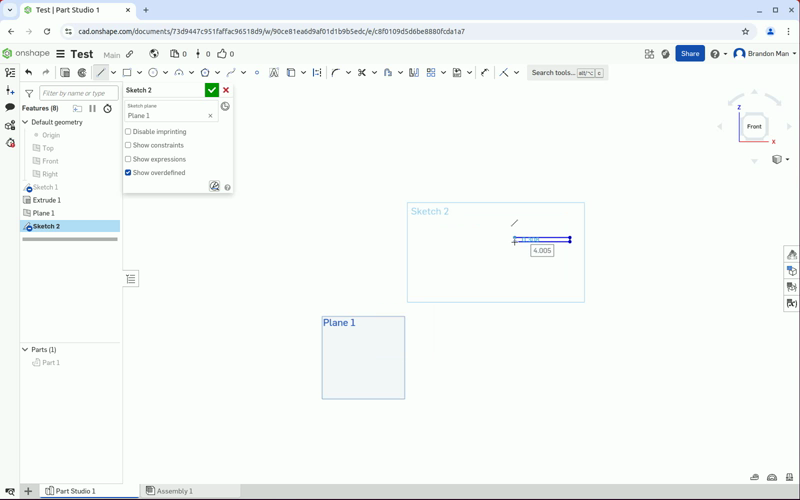
scroll(6)
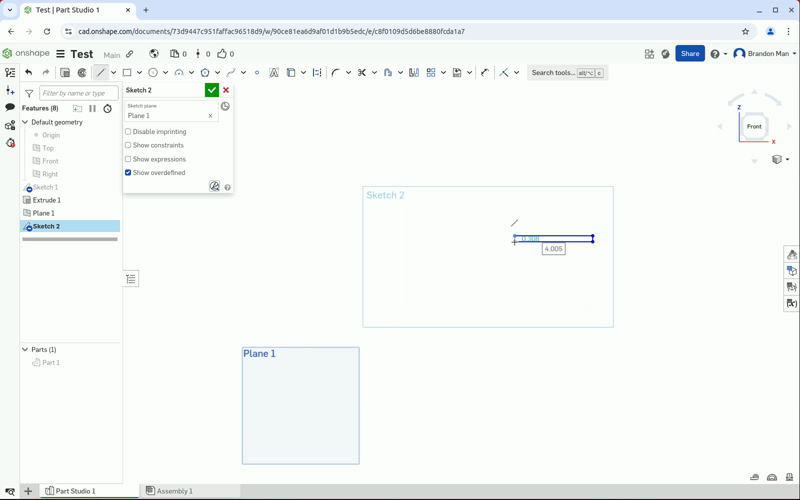
scroll(6)
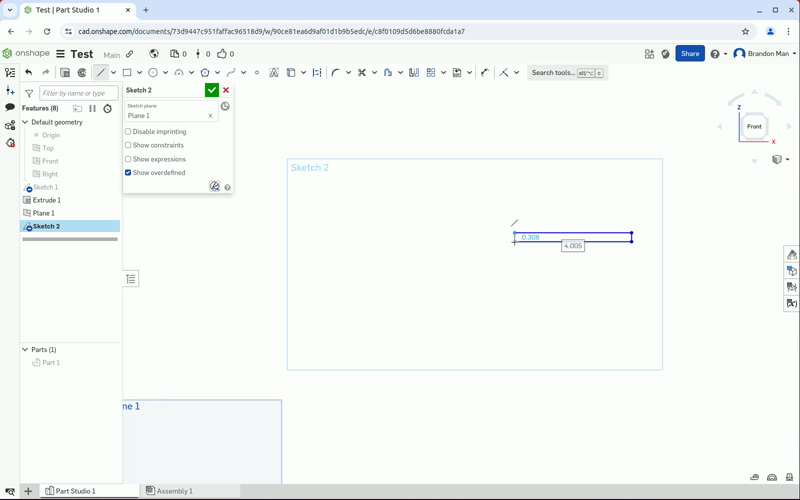
scroll(6)
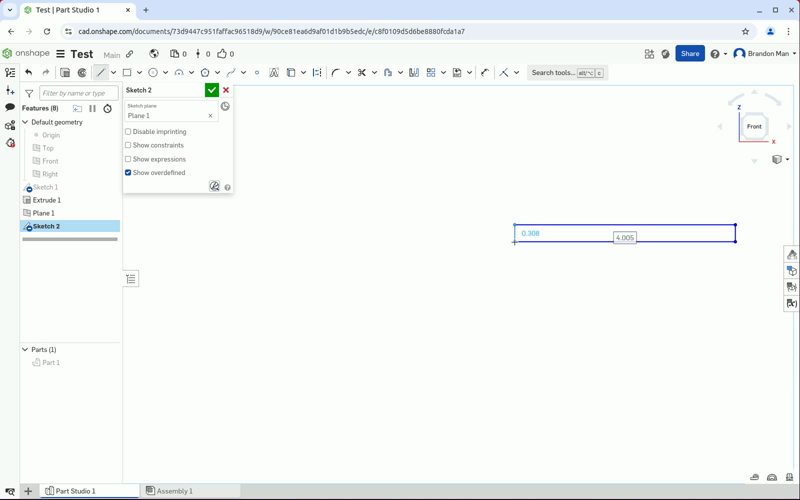
key_up(shift)
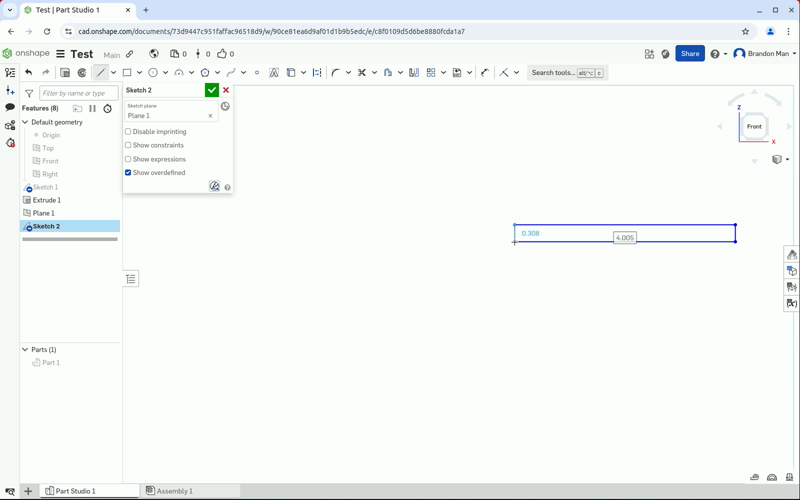
click(514, 241)
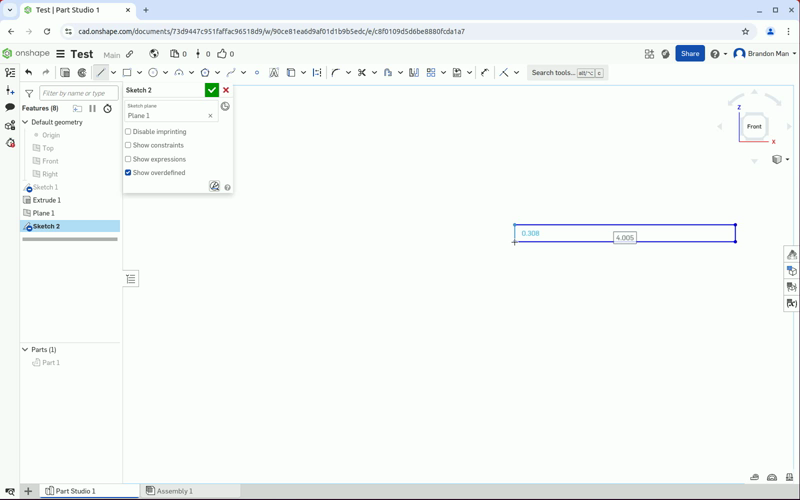
scroll(-6)
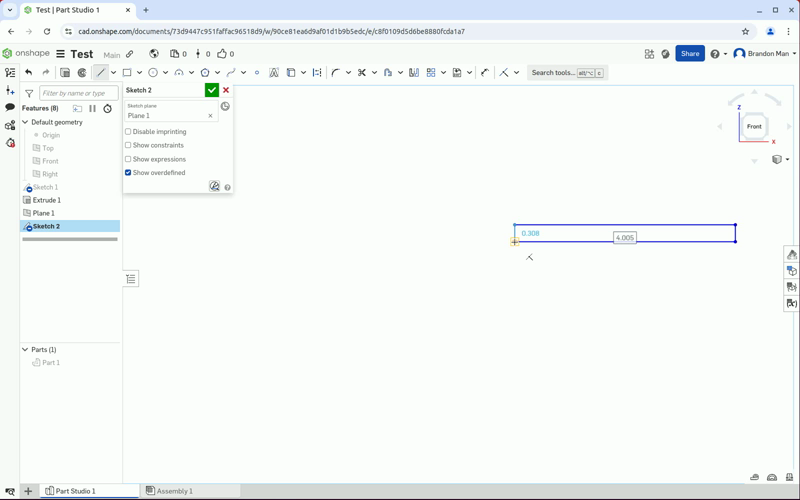
scroll(-6)
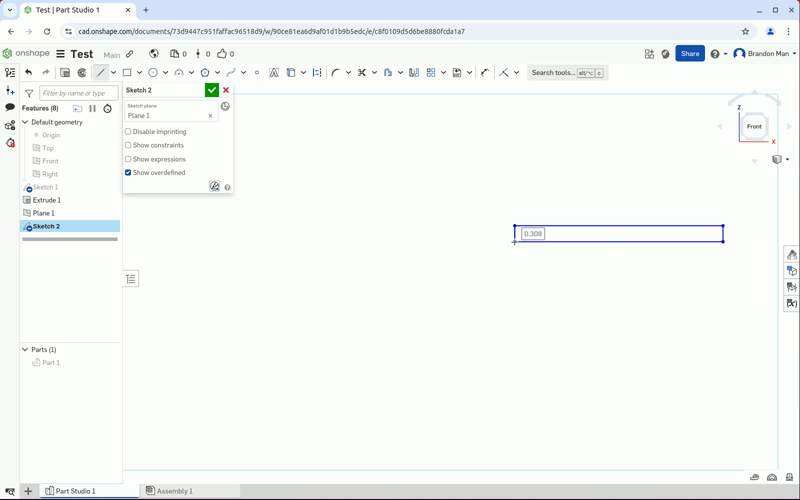
scroll(-6)
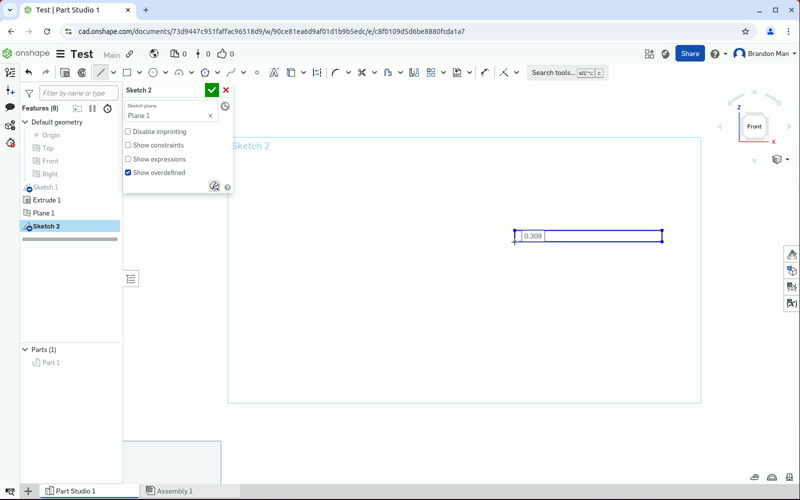
scroll(-6)
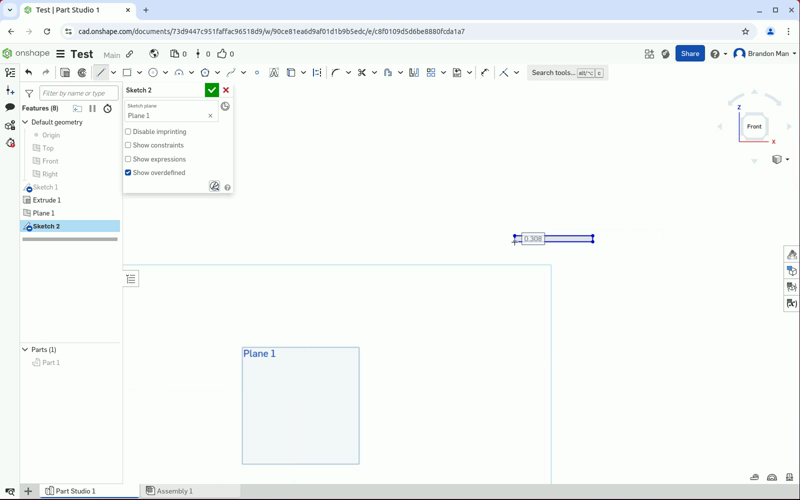
scroll(-6)
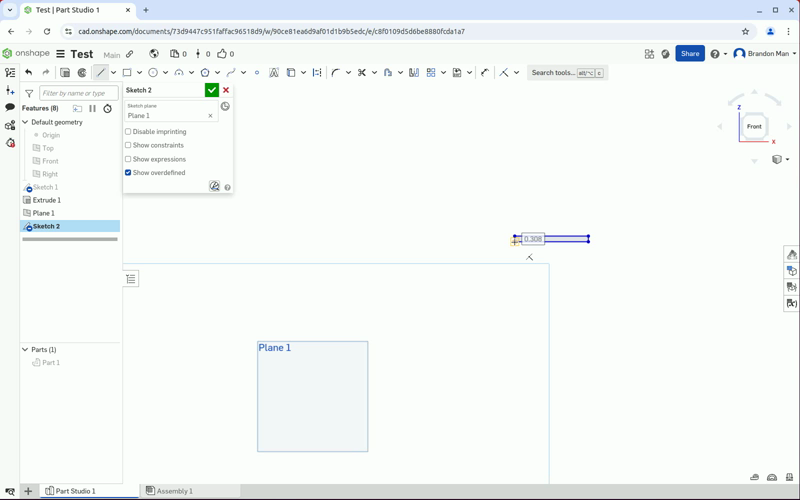
scroll(-6)
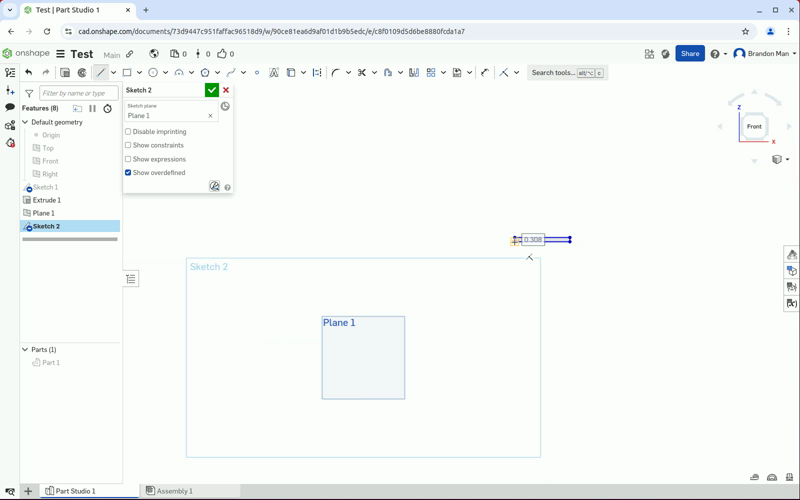
scroll(-6)
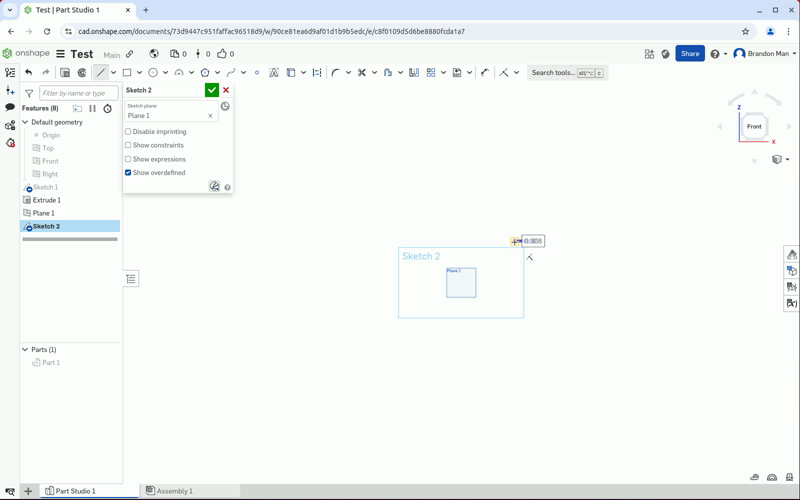
key(esc)
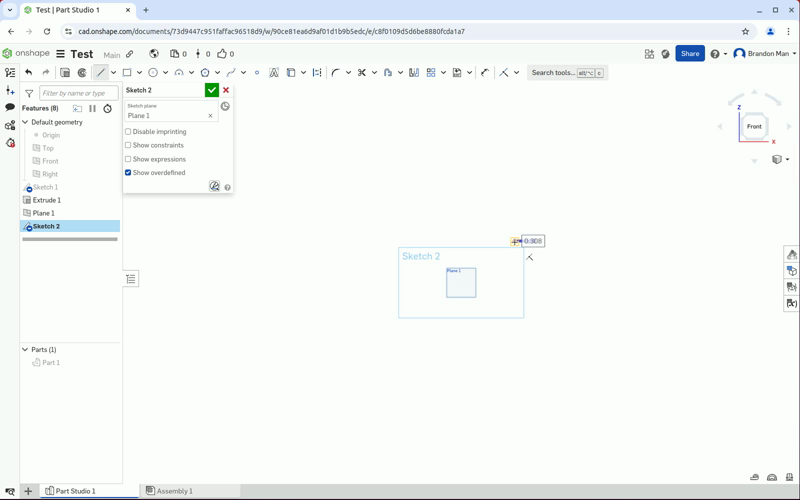
mouse_move(516, 240)
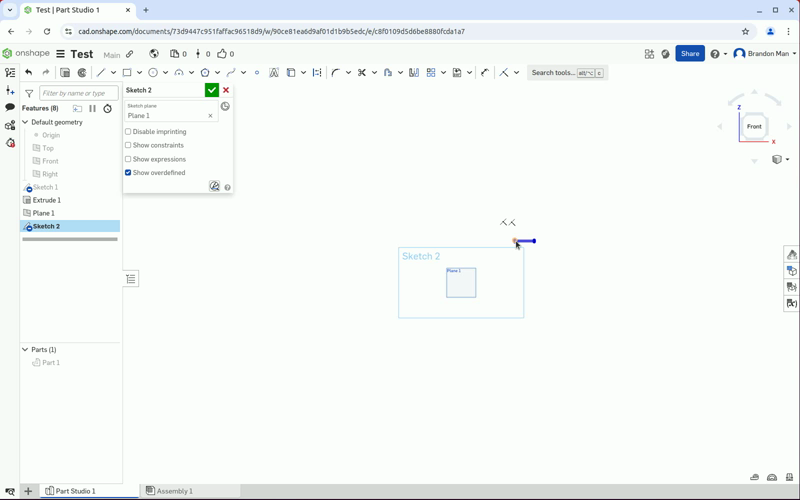
scroll(6)
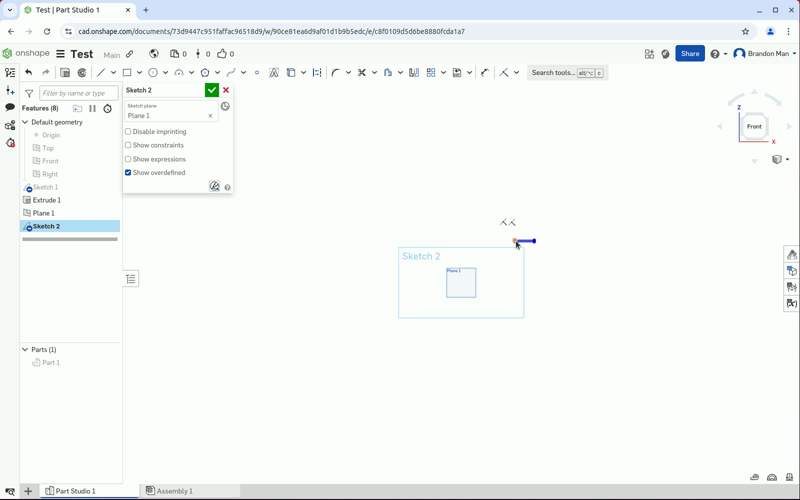
scroll(6)
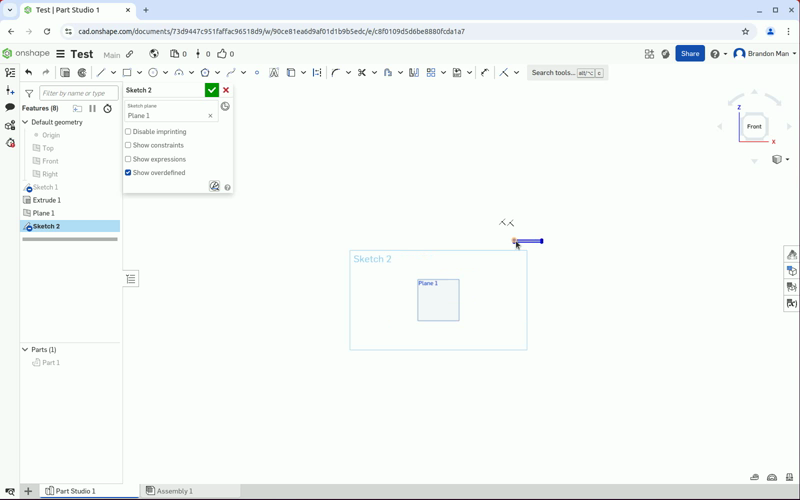
scroll(6)
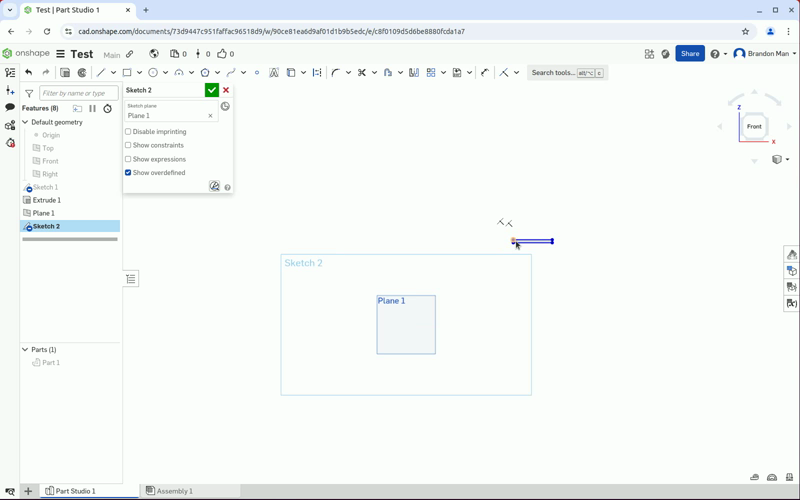
scroll(6)
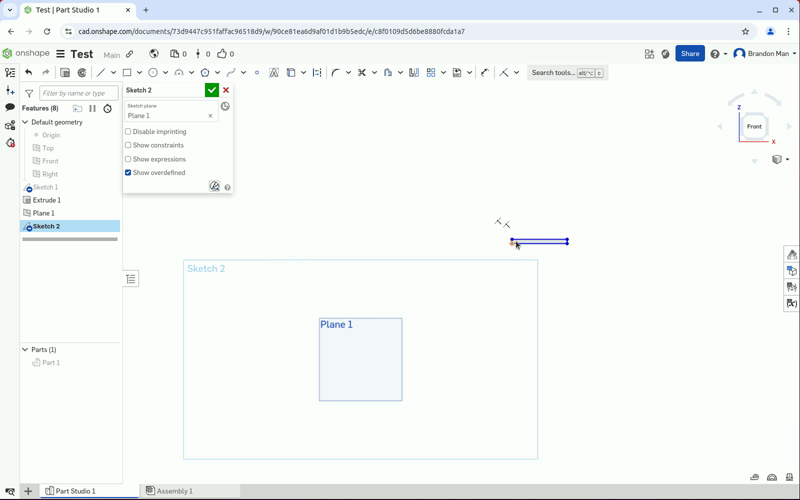
scroll(6)
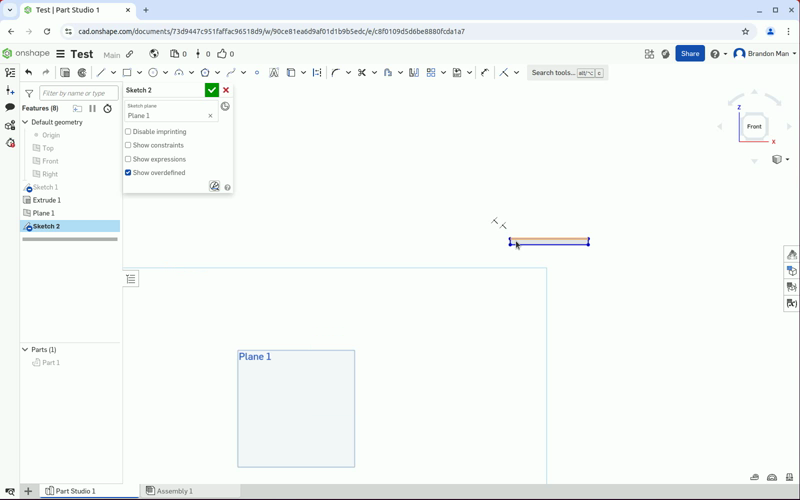
scroll(6)
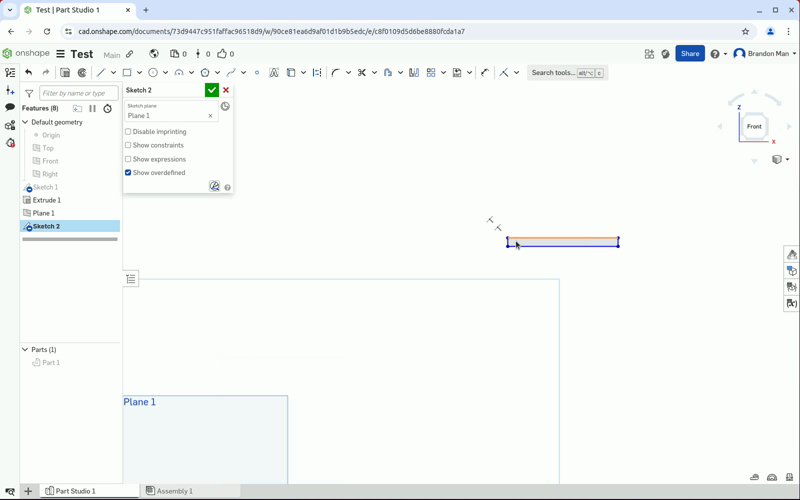
scroll(6)
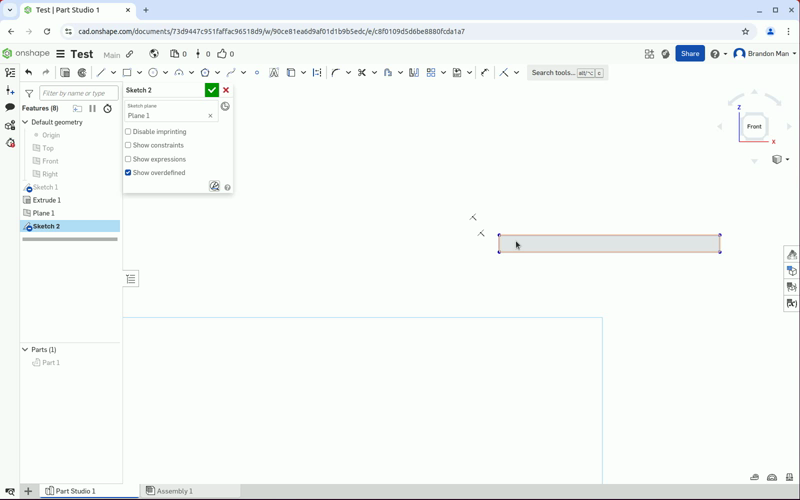
click(516, 240)
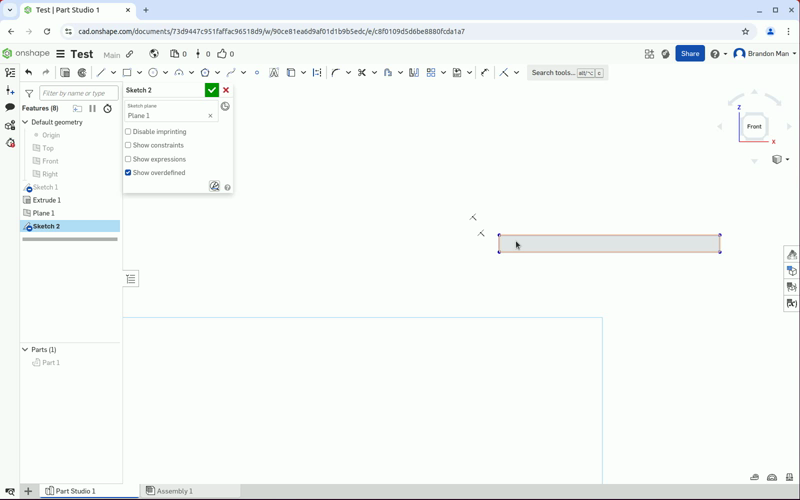
scroll(-6)
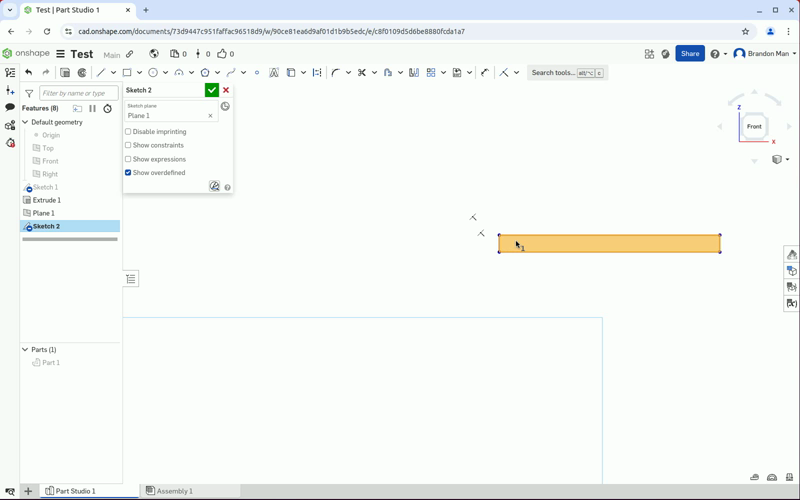
scroll(-6)
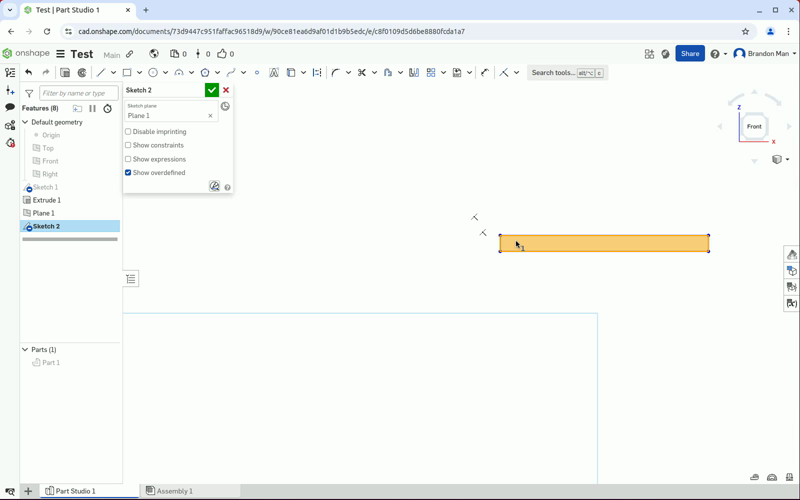
scroll(-6)
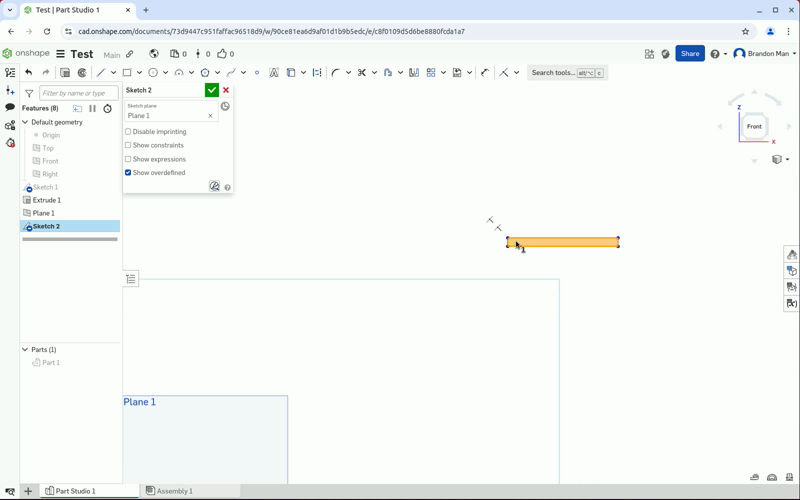
scroll(-6)
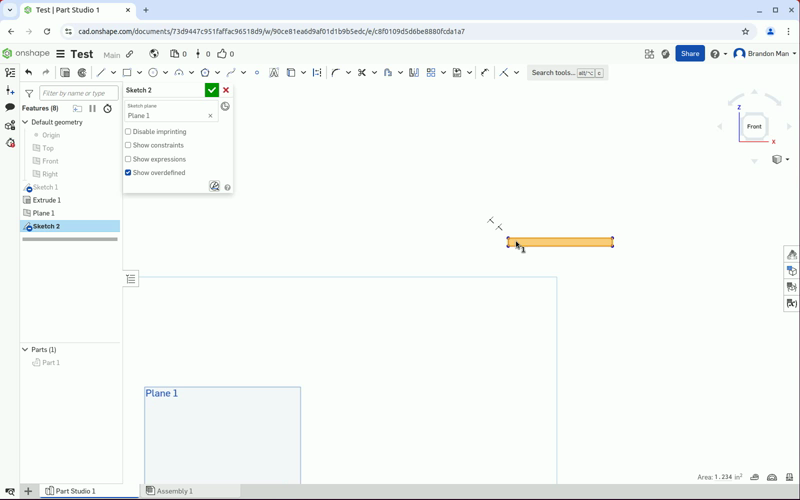
scroll(-6)
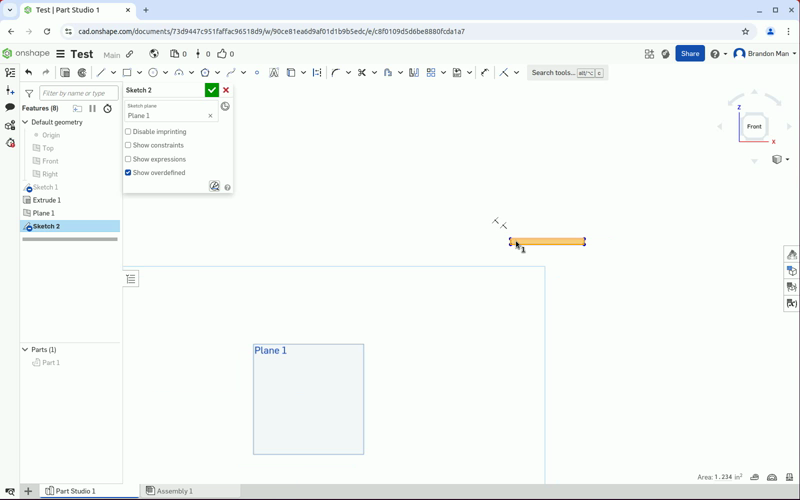
scroll(-6)
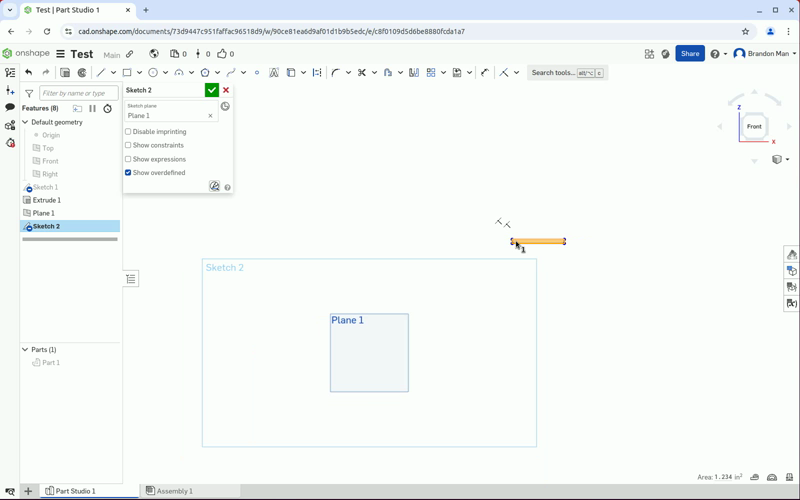
scroll(-6)
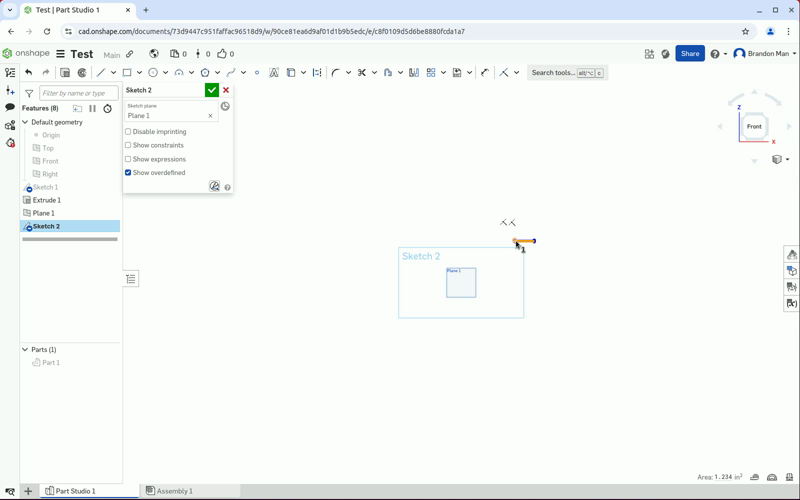
mouse_move(73, 352)
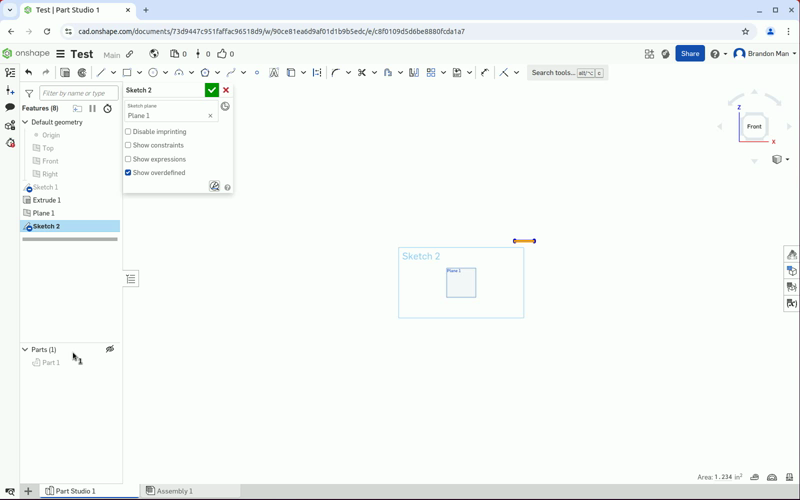
key(shift+y)
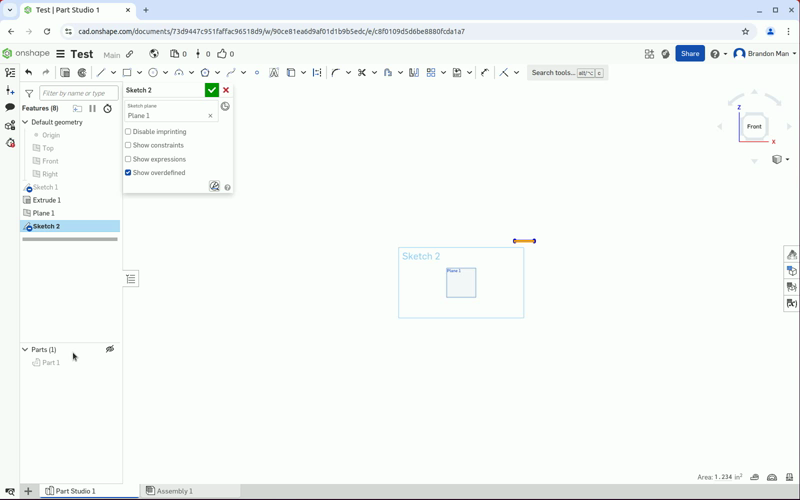
key(shift+e)
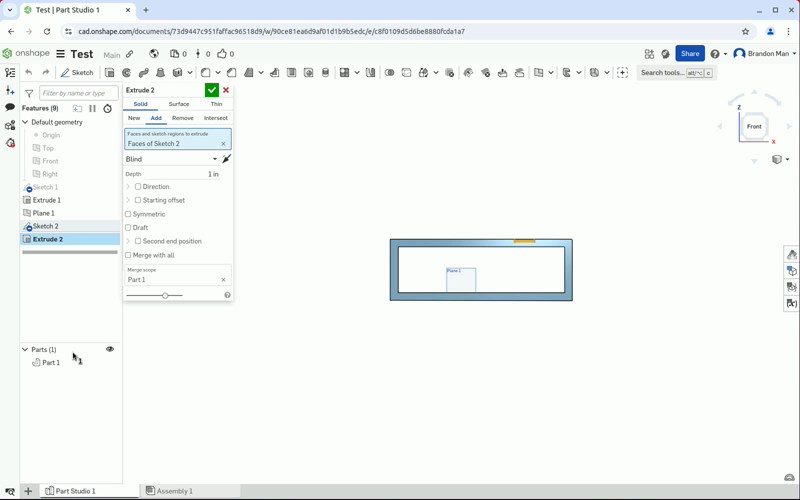
mouse_move(143, 106)
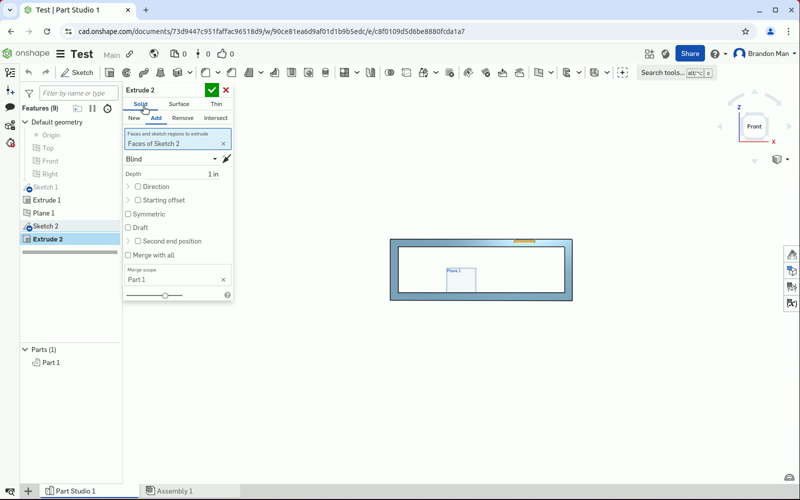
click(143, 106)
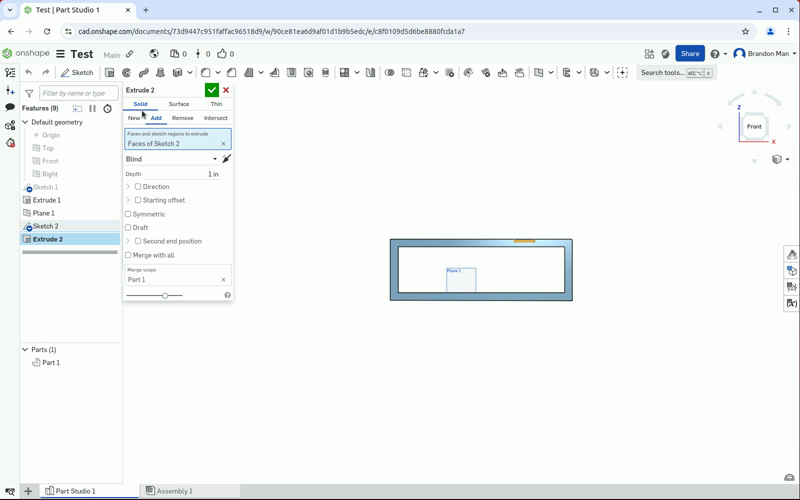
mouse_move(137, 120)
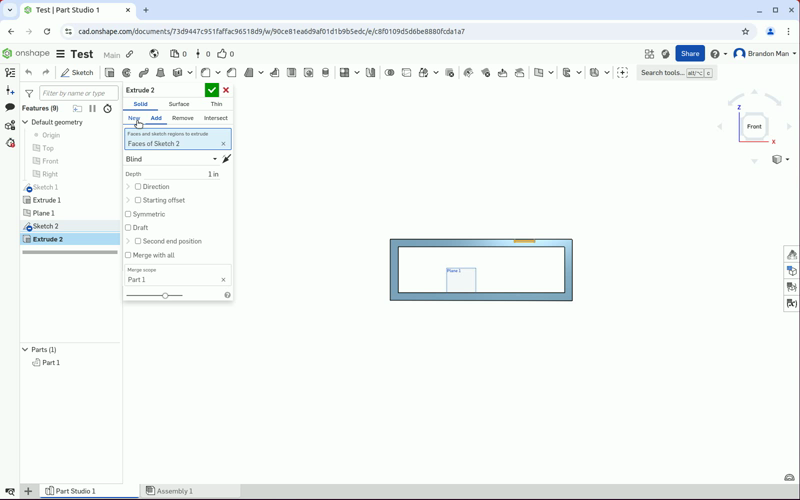
click(137, 120)
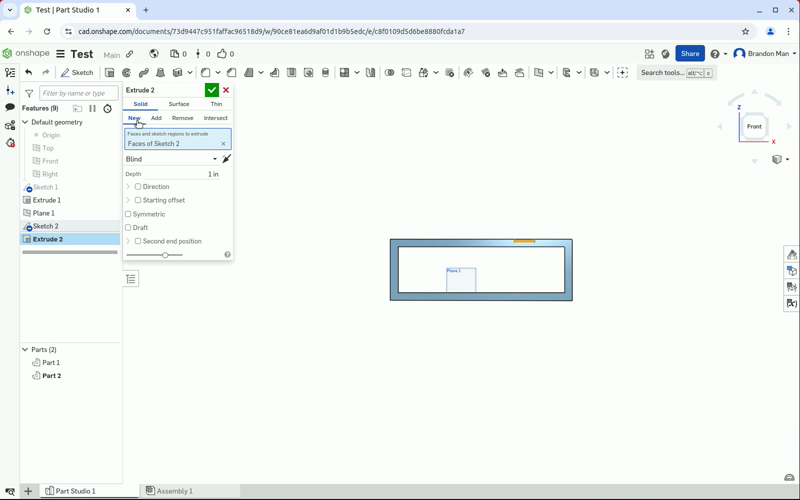
key(tab, 4)
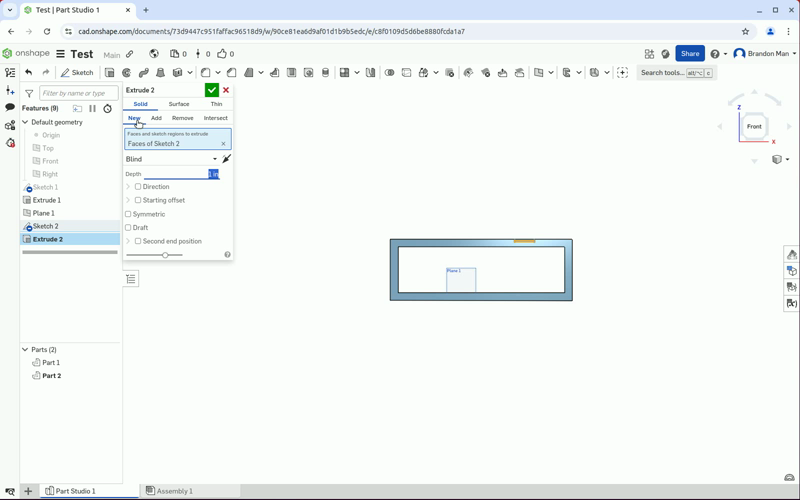
text(0.963)
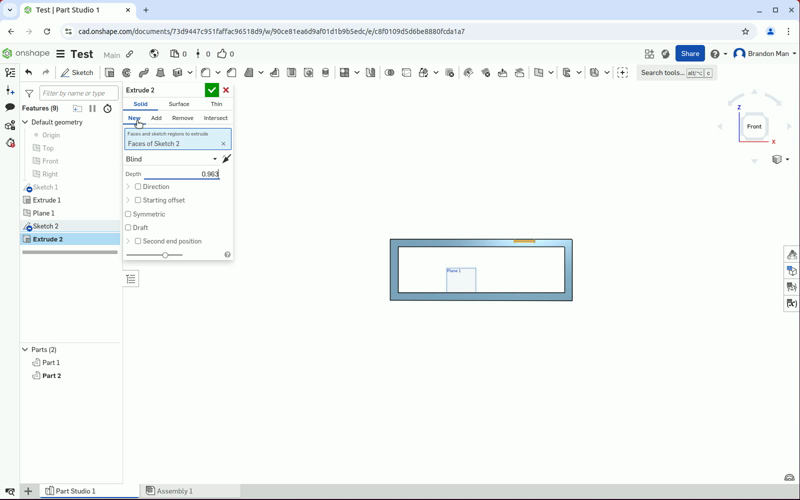
key(enter)
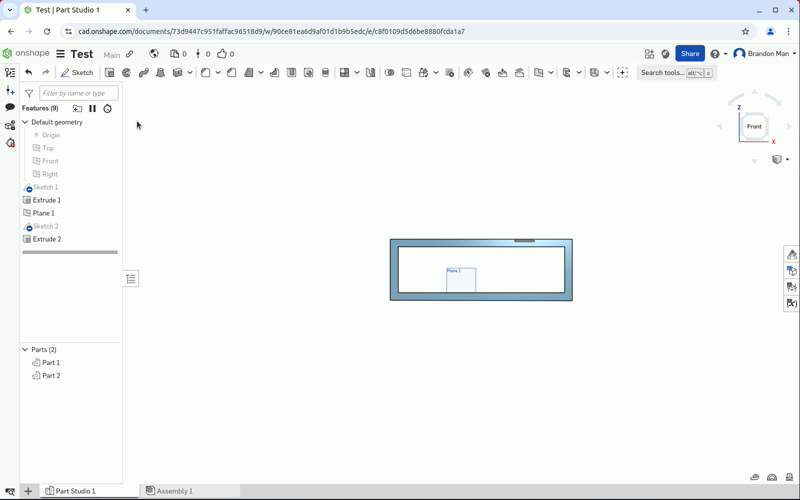
key(shift+h)
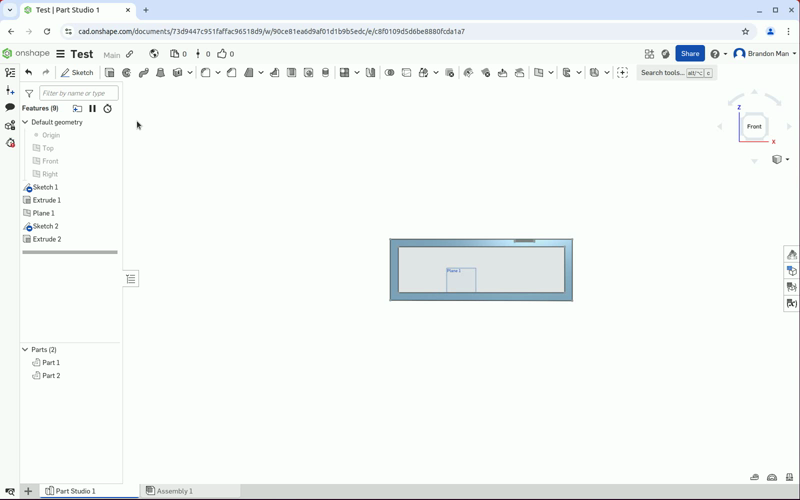
key(shift+h)
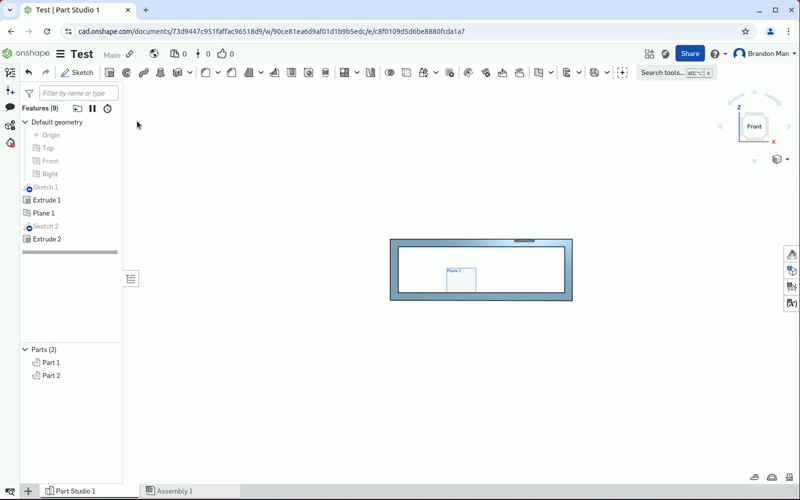
mouse_move(73, 189)
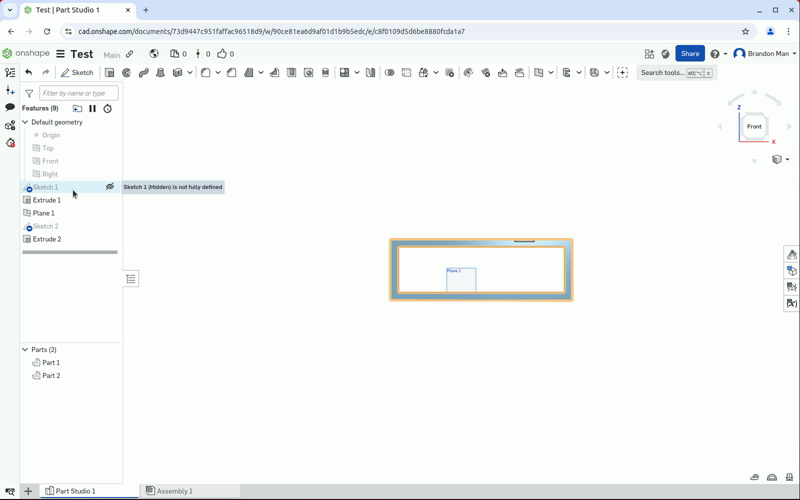
click(73, 189)
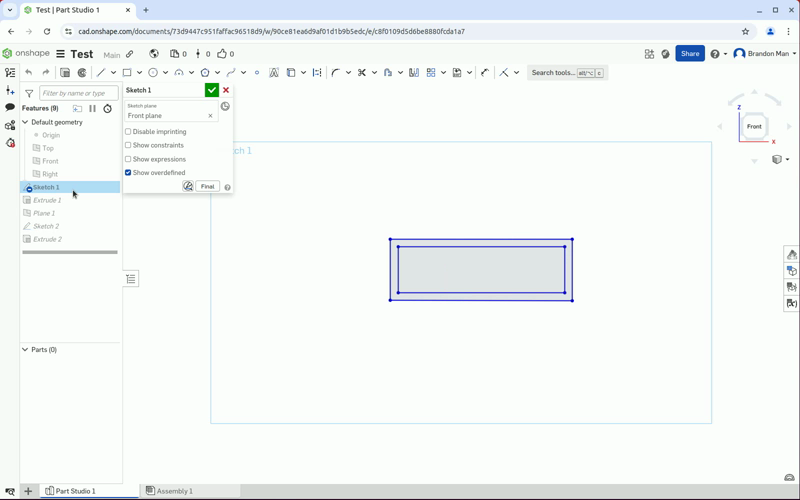
mouse_move(229, 92)
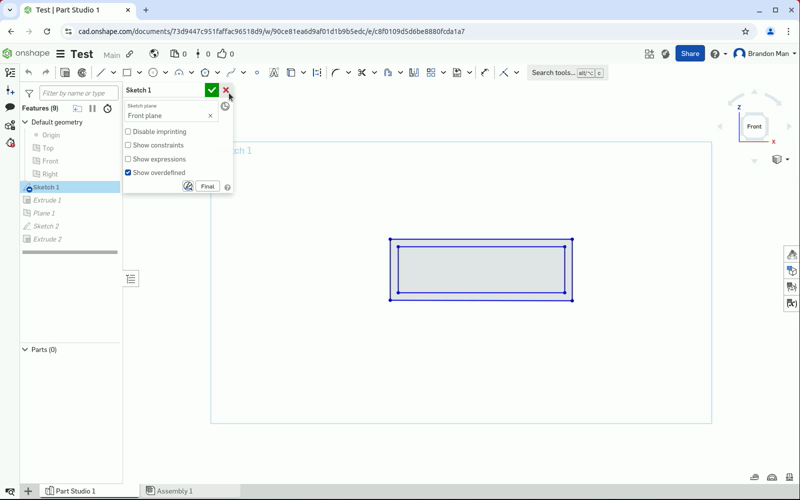
click(229, 92)
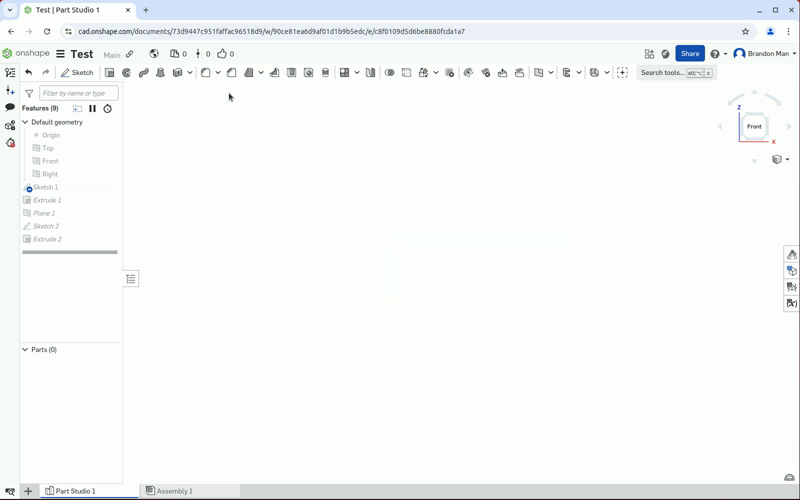
key(shift+s)
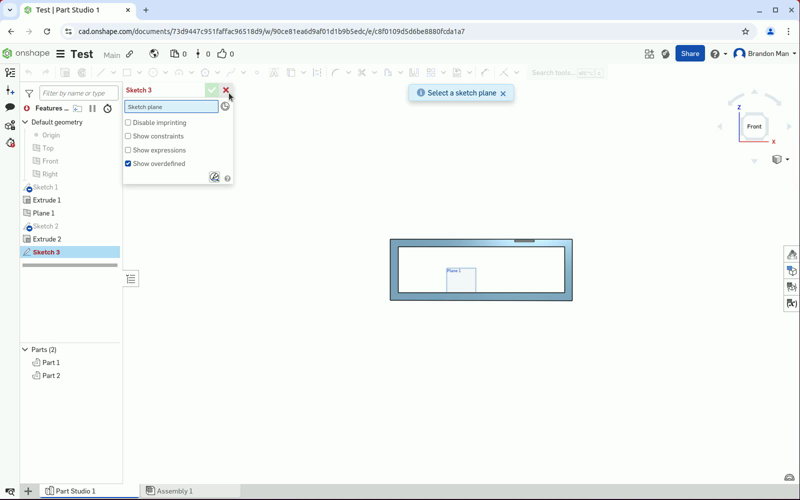
mouse_move(73, 215)
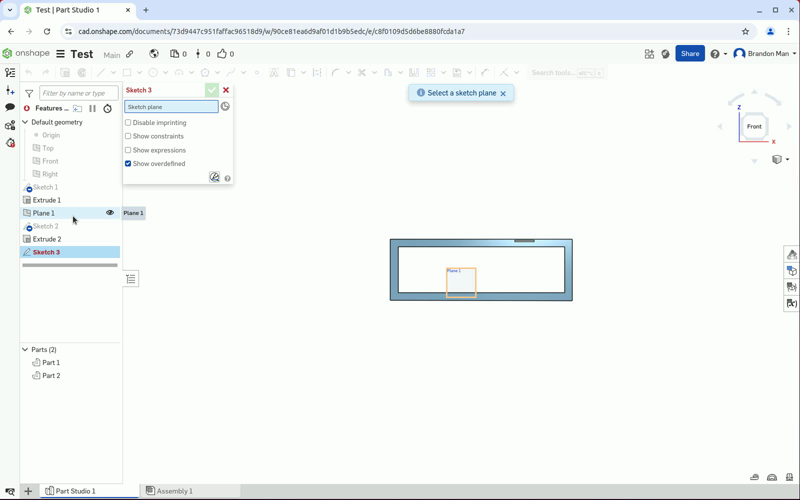
click(73, 215)
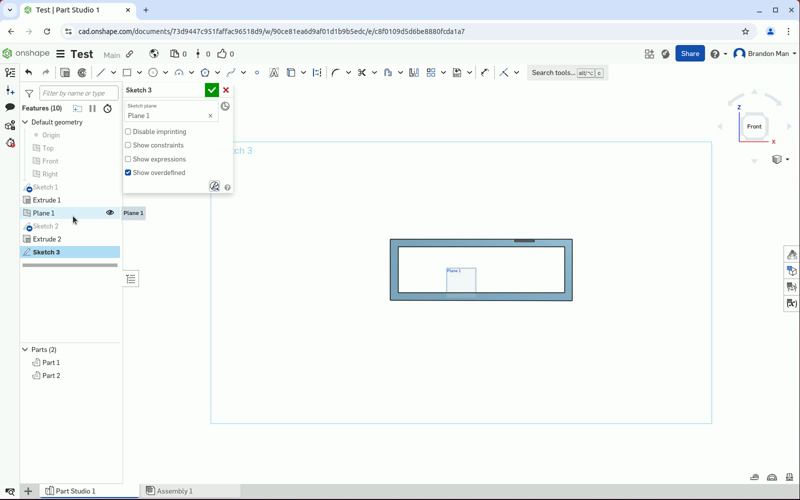
mouse_move(73, 352)
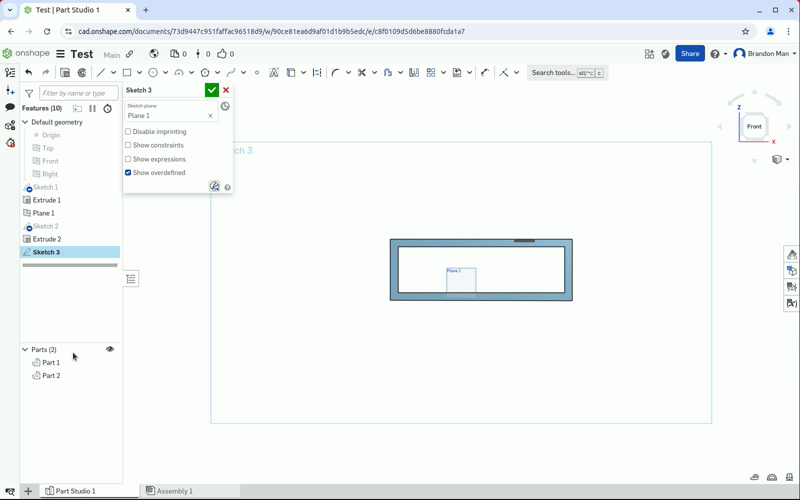
key(y)
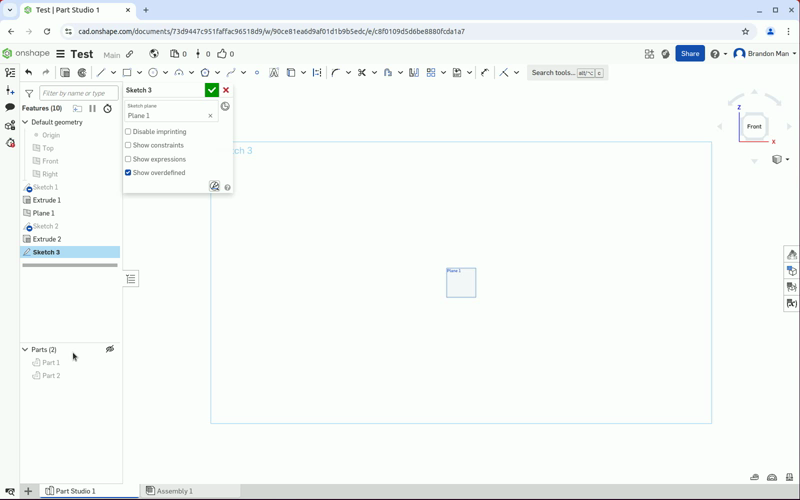
key(l)
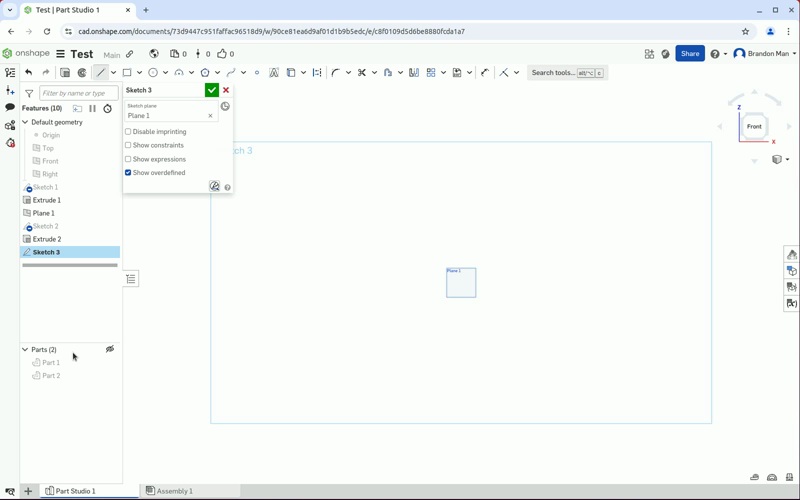
key_down(shift)
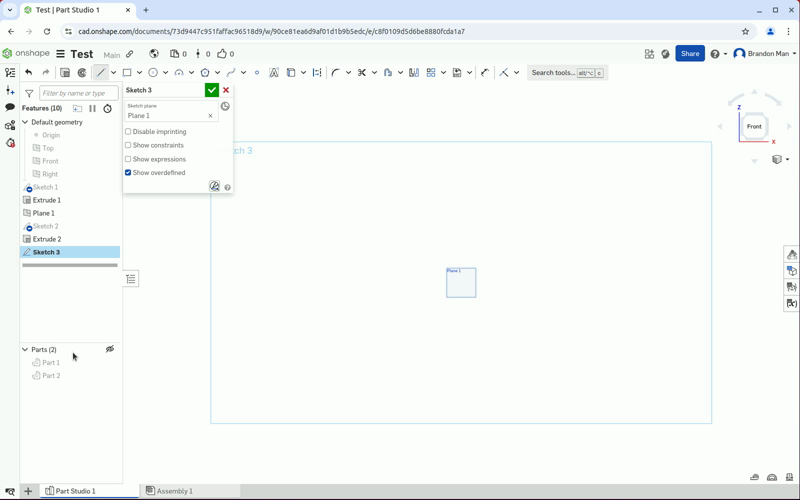
mouse_move(514, 246)
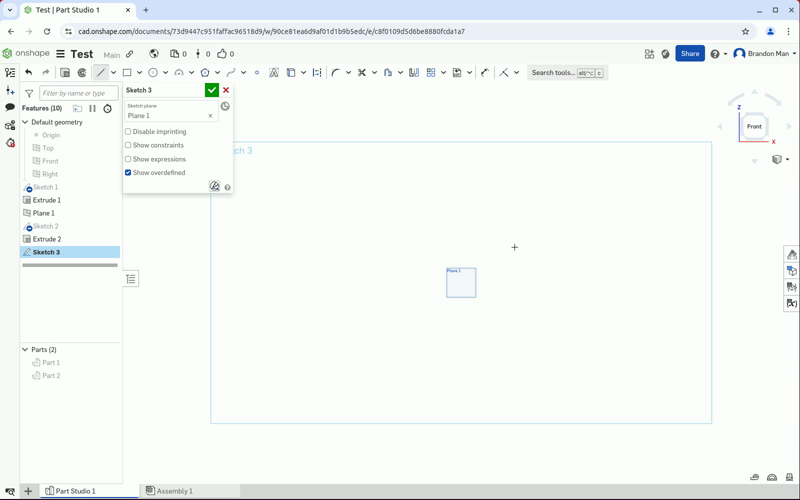
click(514, 246)
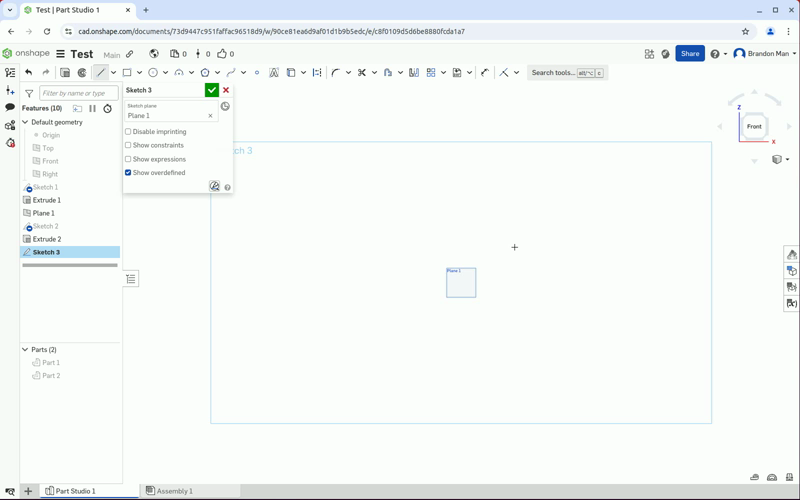
key_up(shift)
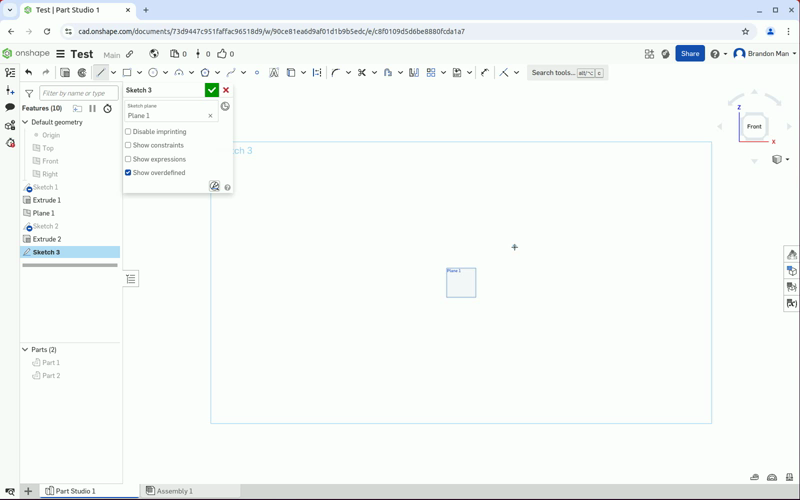
key_down(shift)
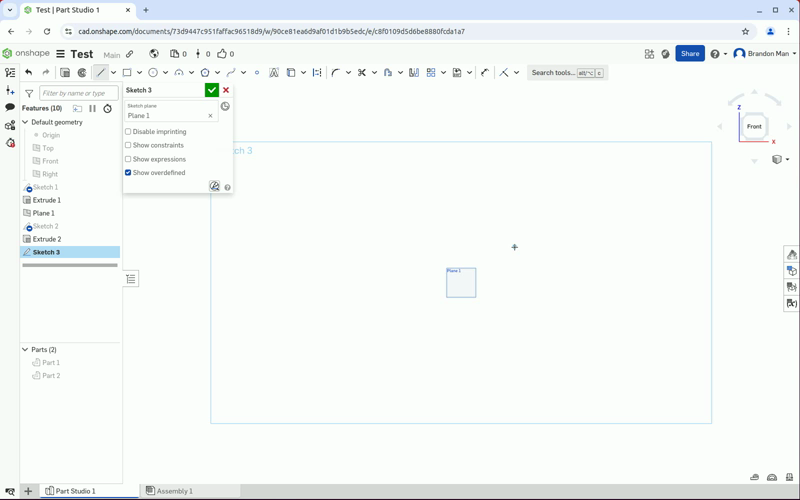
mouse_move(544, 246)
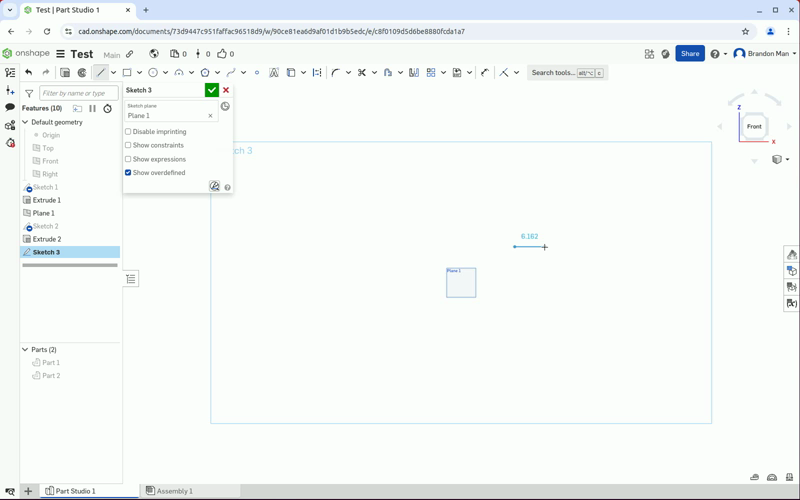
mouse_move(534, 246)
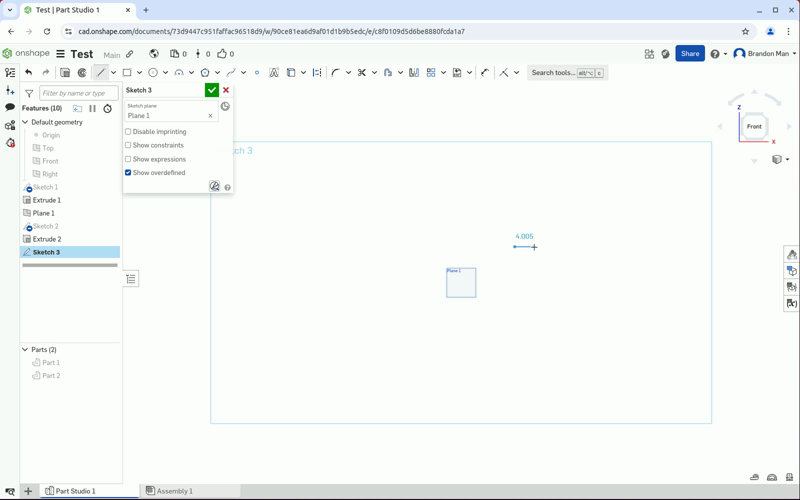
click(534, 246)
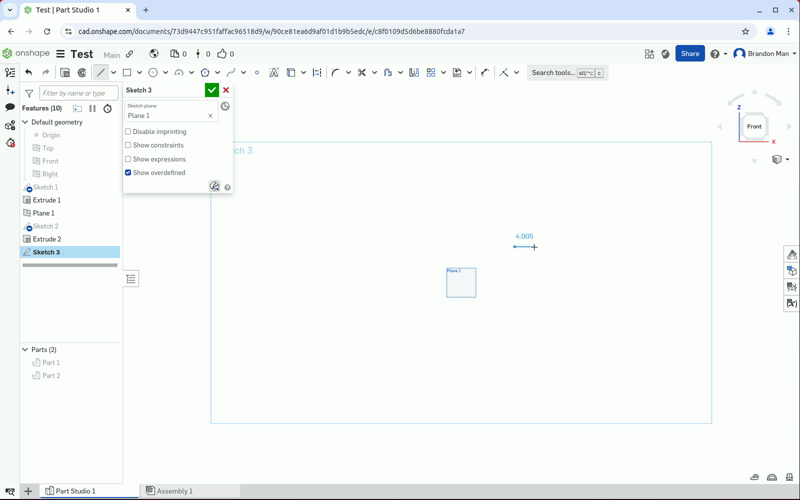
key_up(shift)
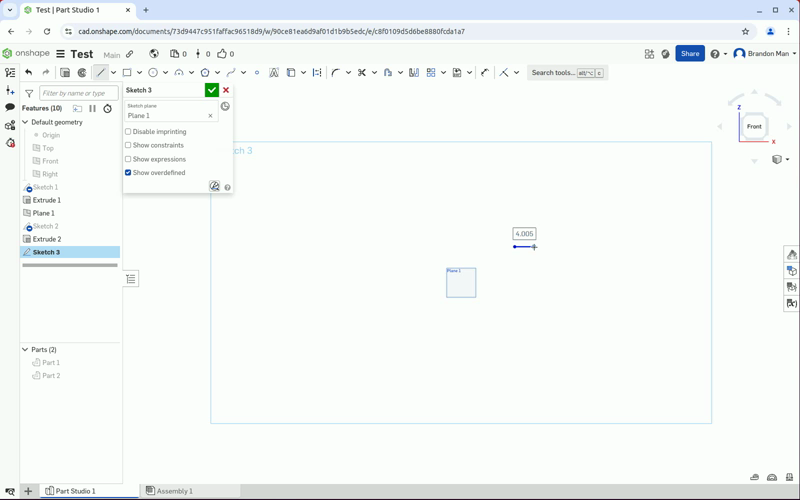
key_down(shift)
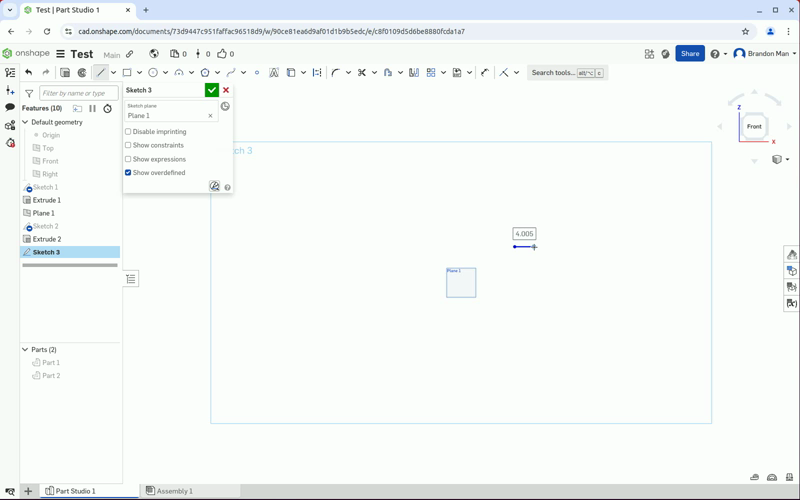
mouse_move(564, 246)
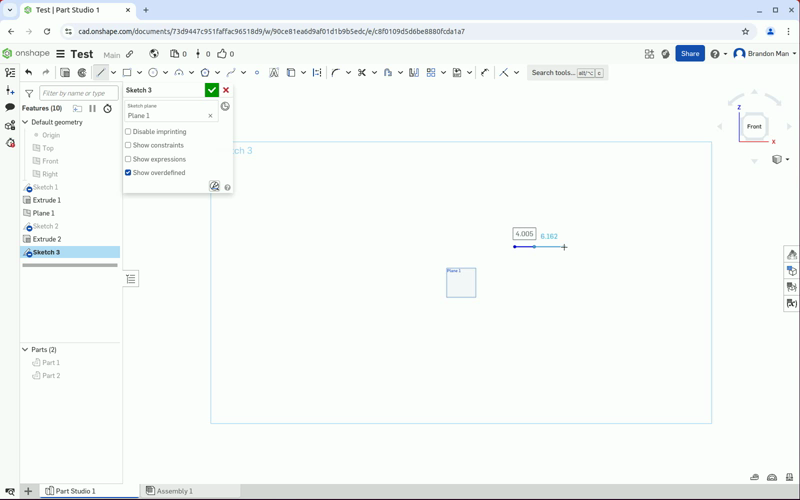
mouse_move(534, 244)
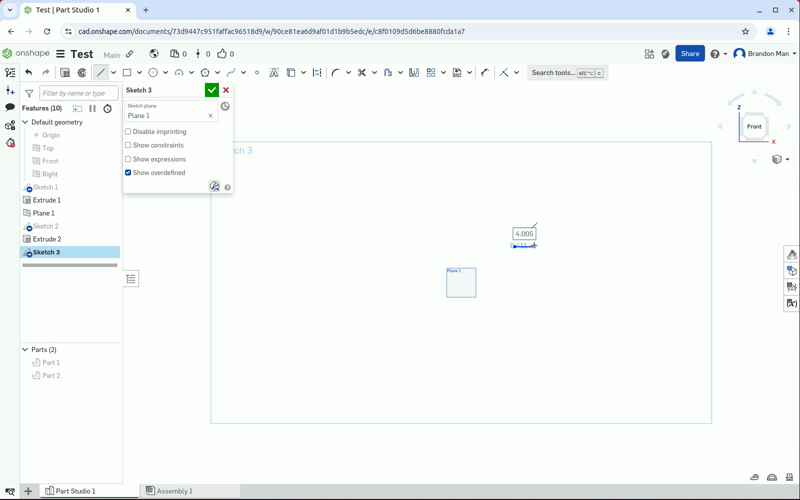
scroll(6)
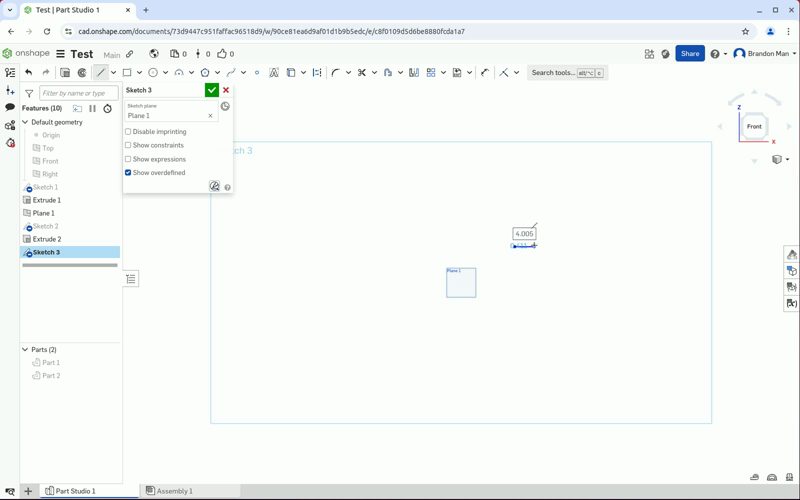
scroll(6)
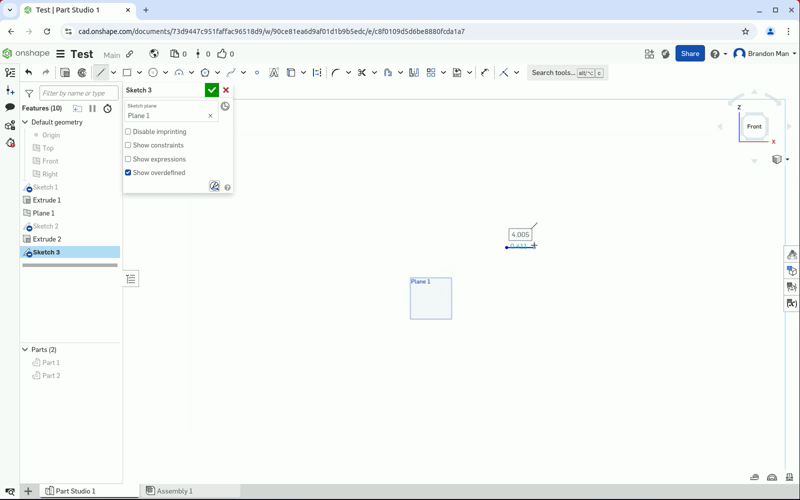
scroll(6)
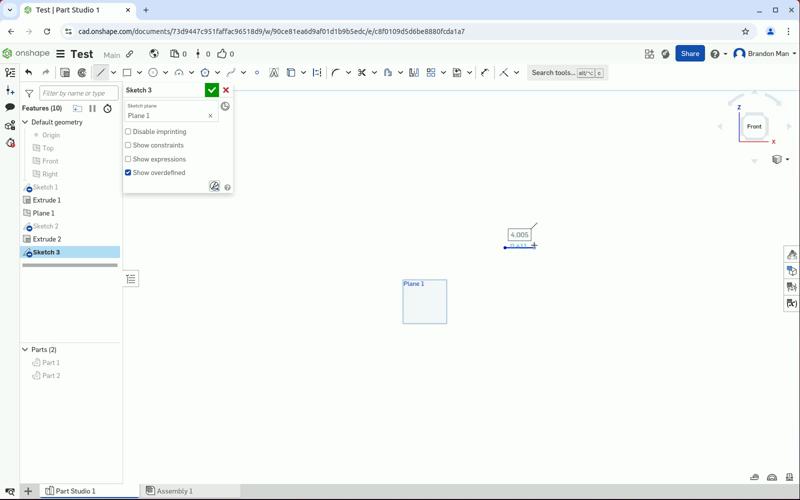
scroll(6)
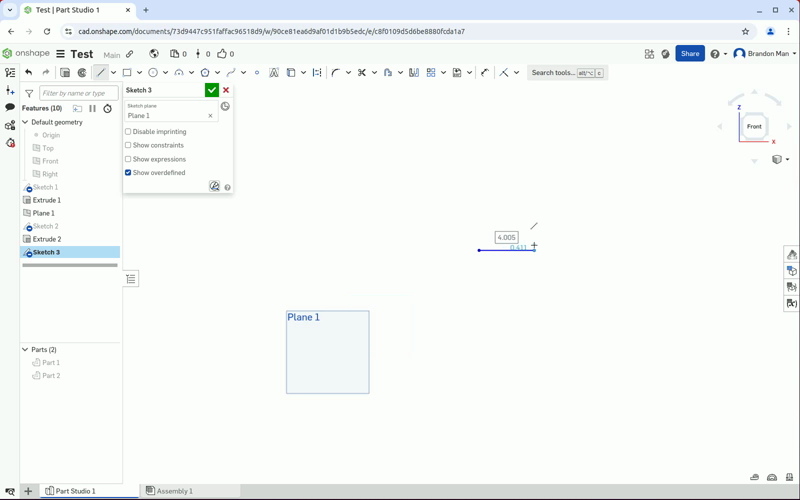
scroll(6)
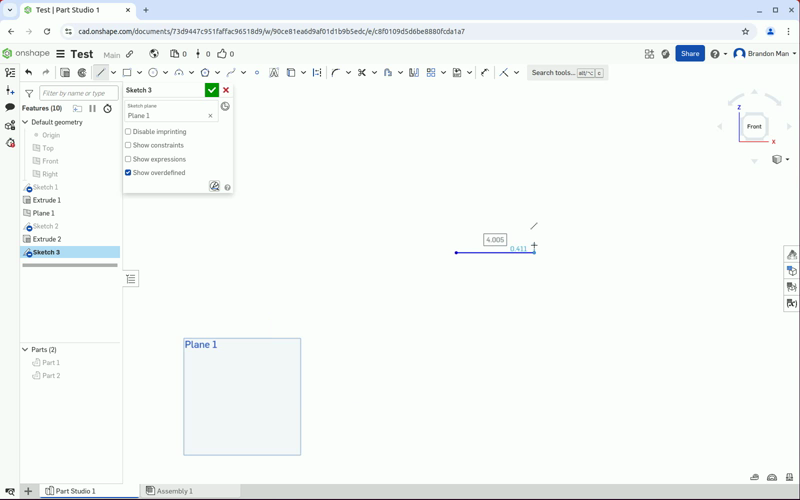
scroll(6)
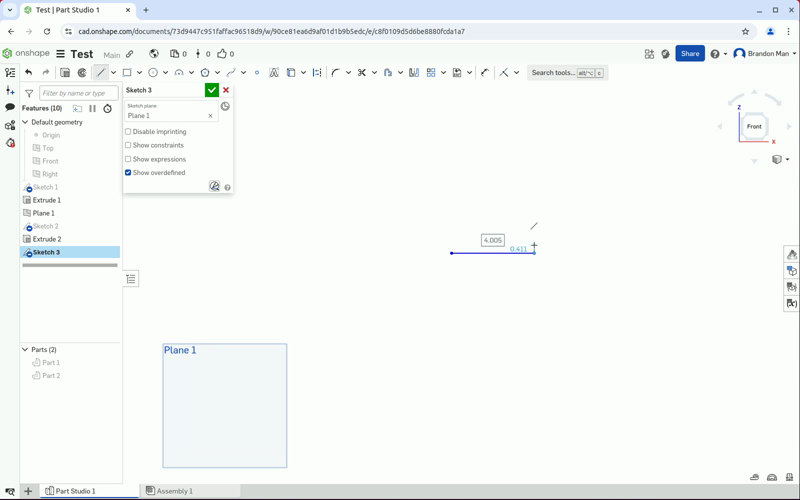
scroll(6)
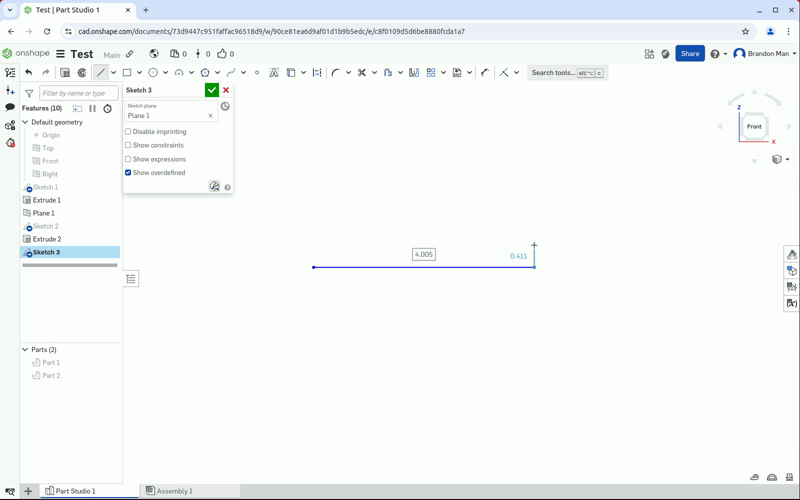
click(534, 244)
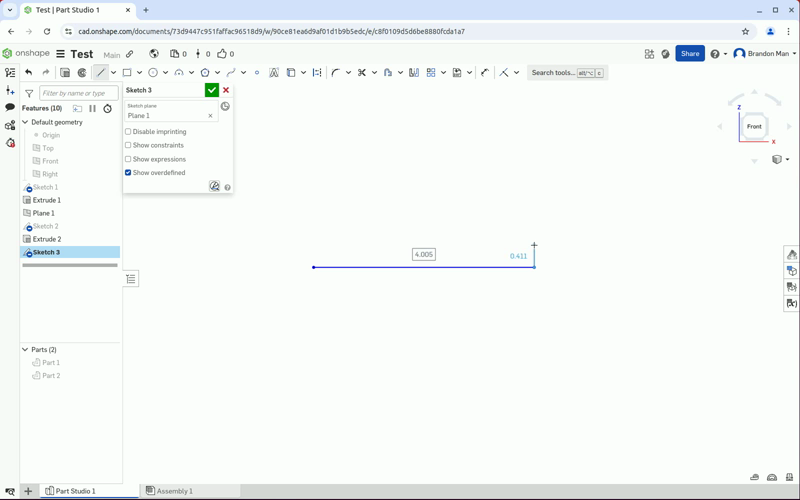
scroll(-6)
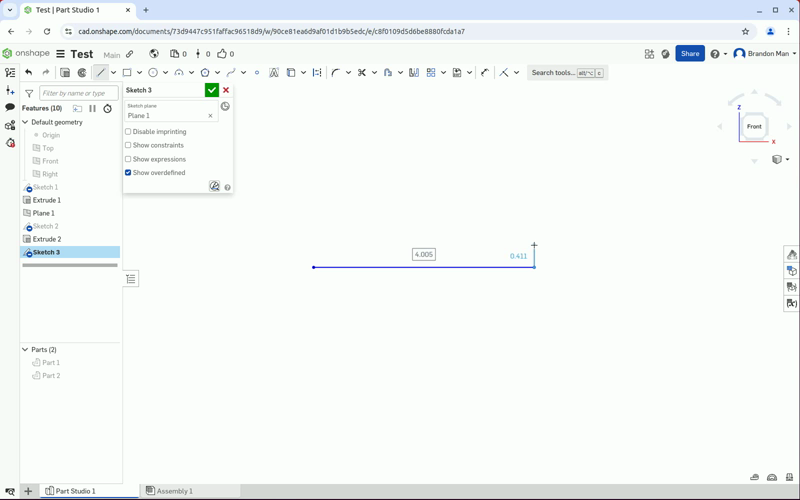
scroll(-6)
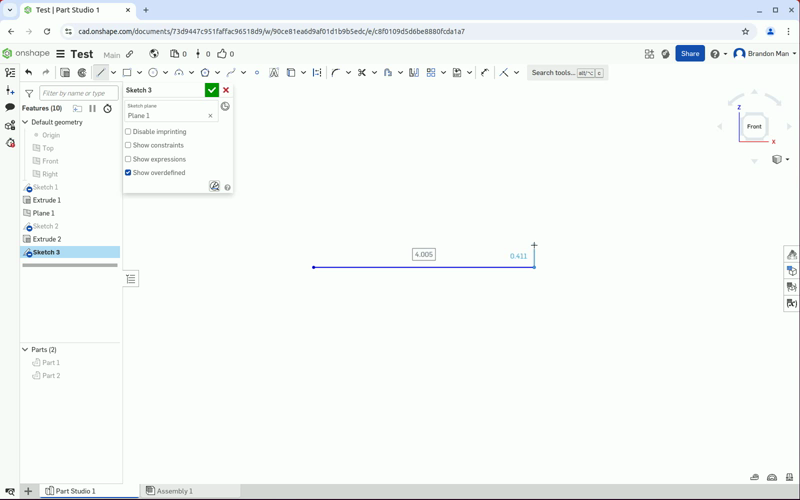
scroll(-6)
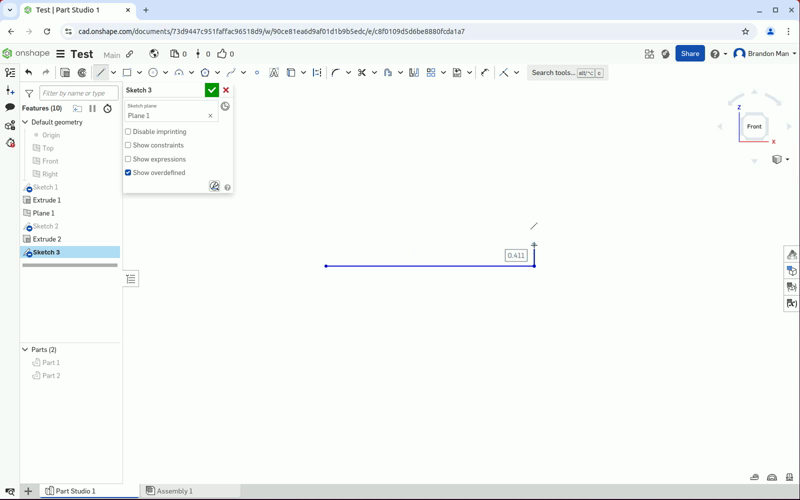
scroll(-6)
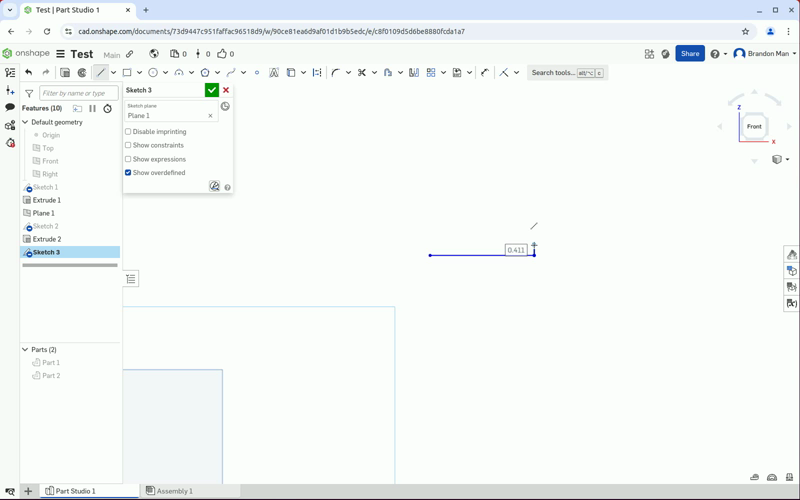
scroll(-6)
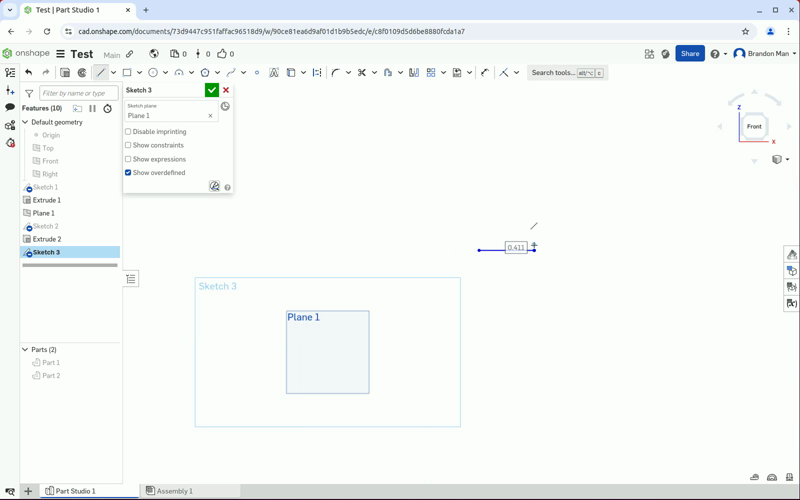
scroll(-6)
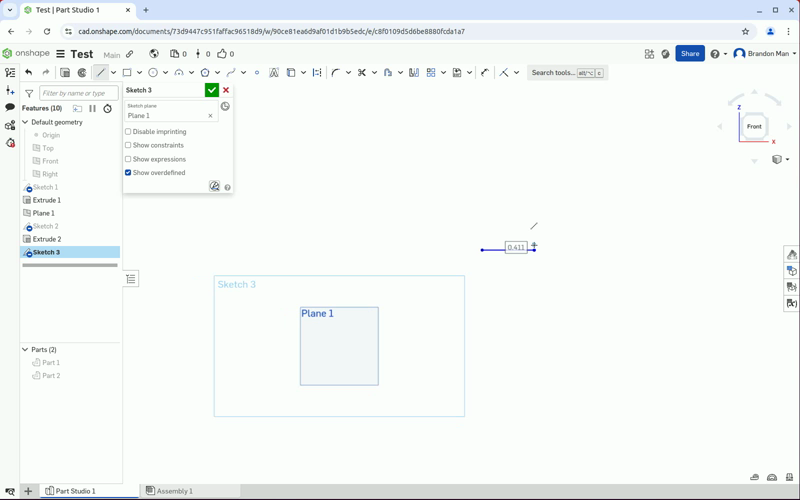
scroll(-6)
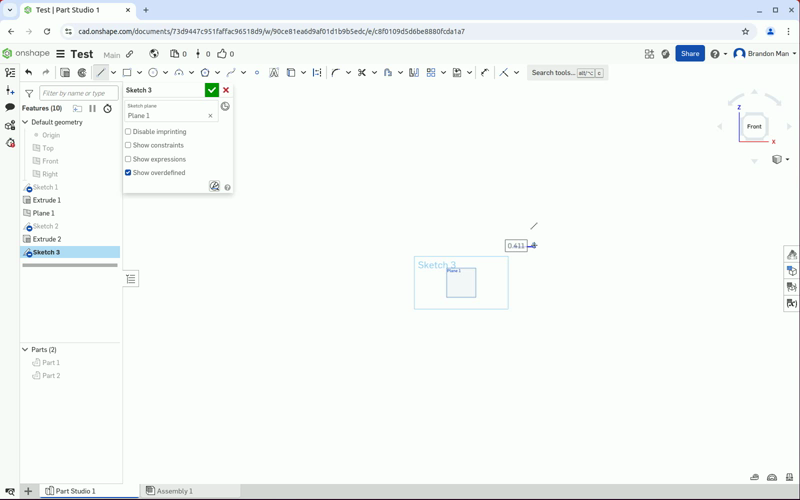
key_up(shift)
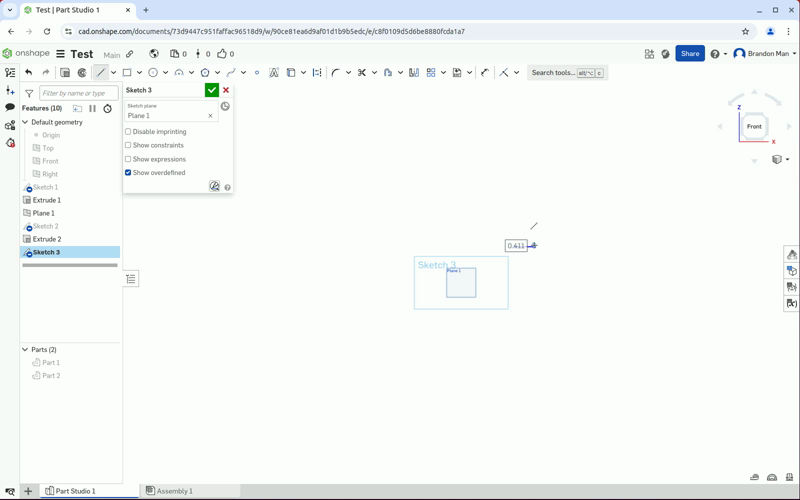
key_down(shift)
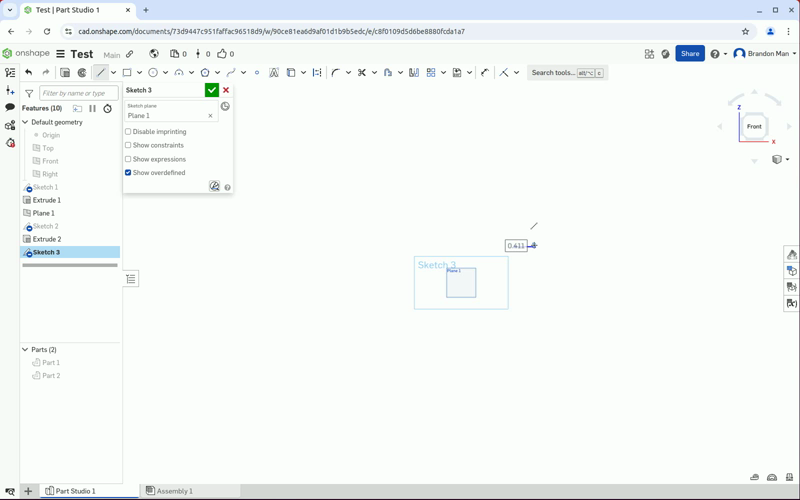
mouse_move(564, 244)
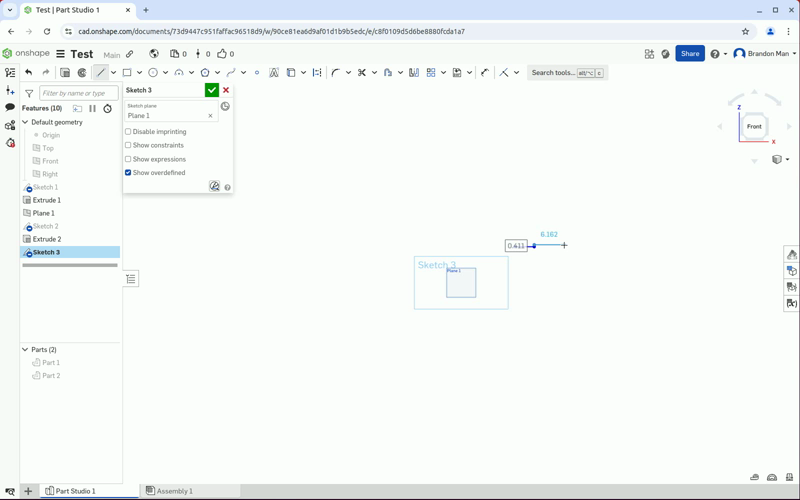
mouse_move(514, 244)
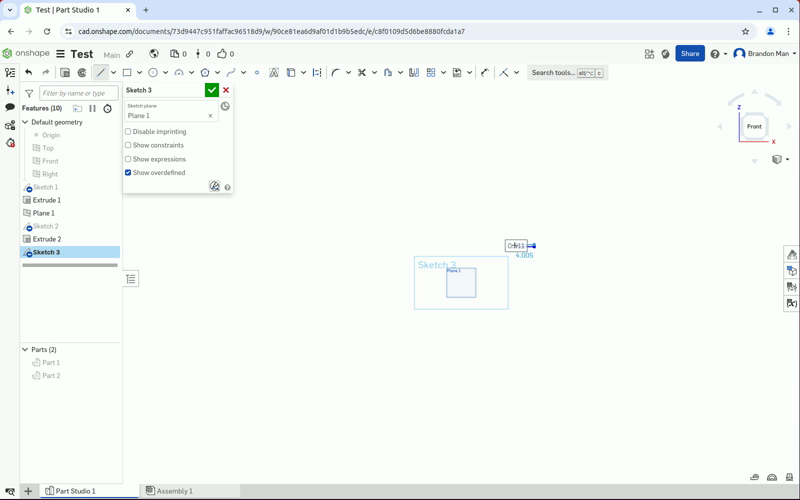
scroll(6)
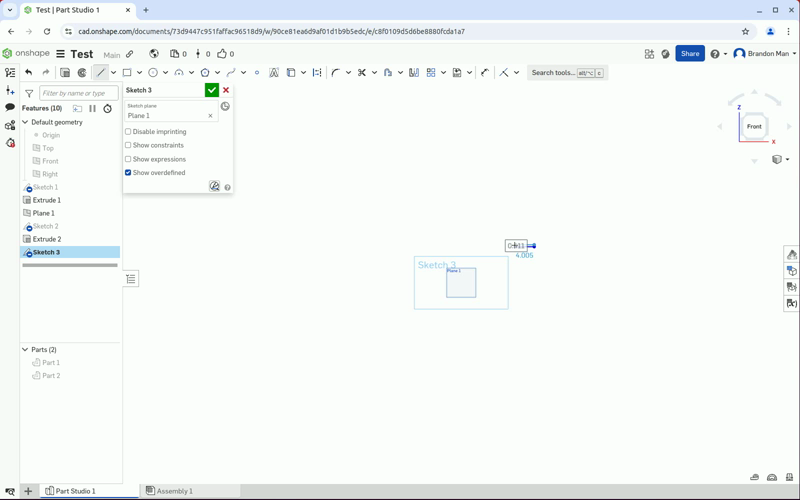
scroll(6)
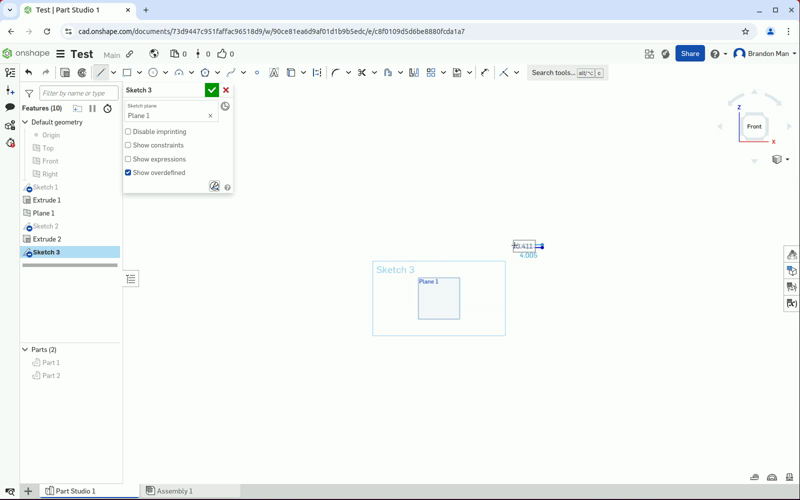
scroll(6)
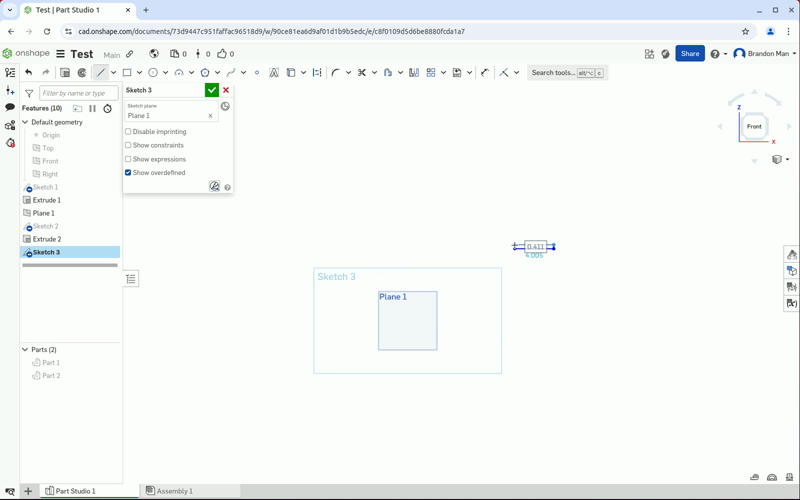
scroll(6)
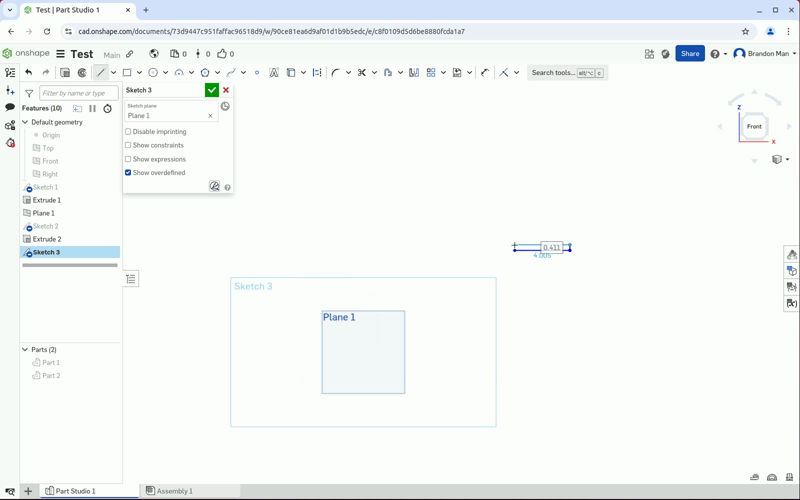
scroll(6)
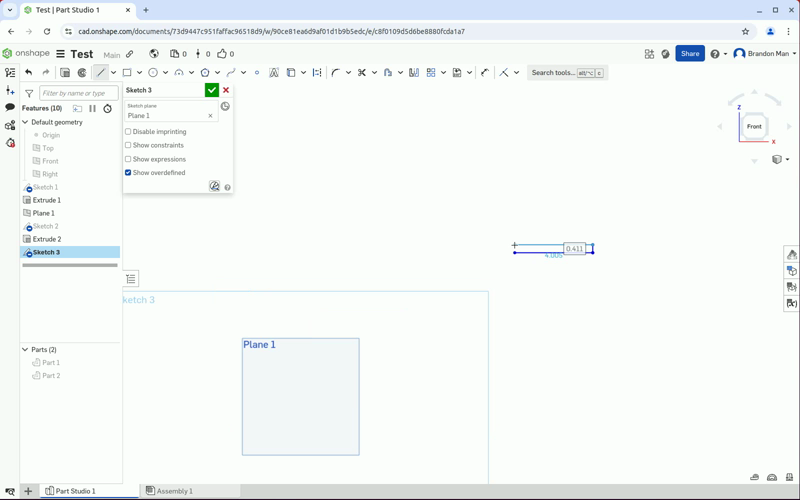
scroll(6)
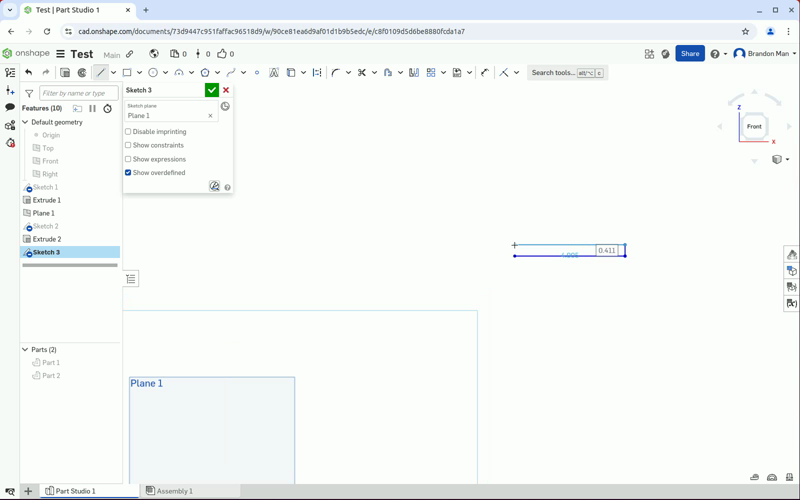
scroll(6)
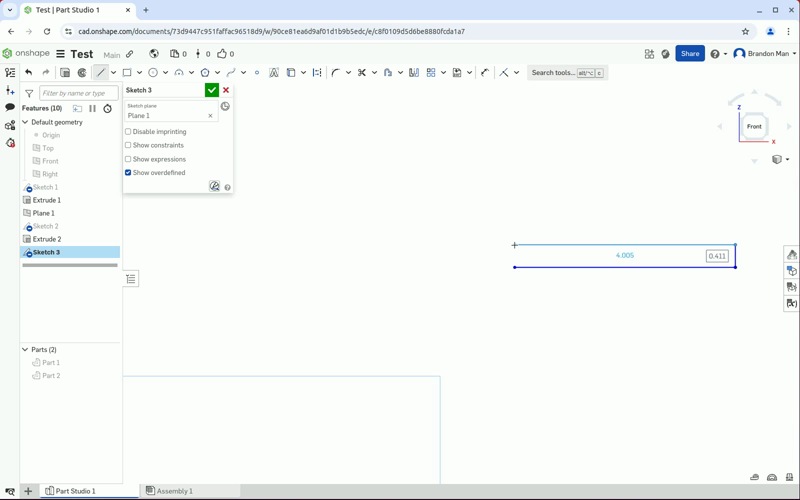
click(514, 244)
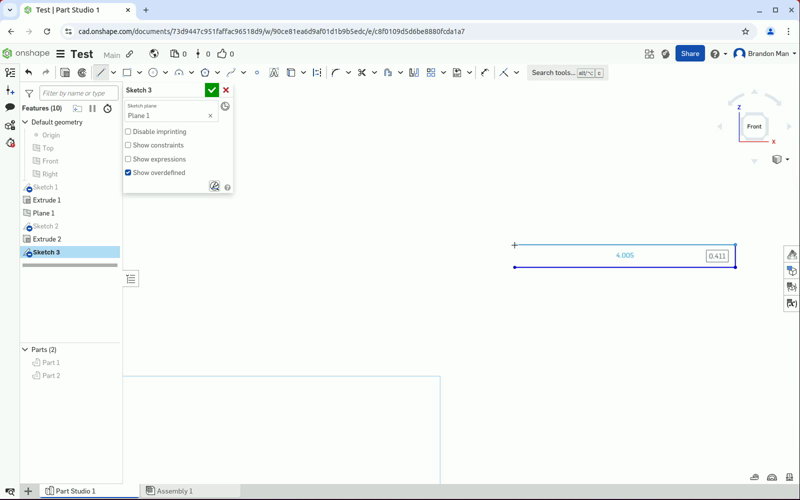
scroll(-6)
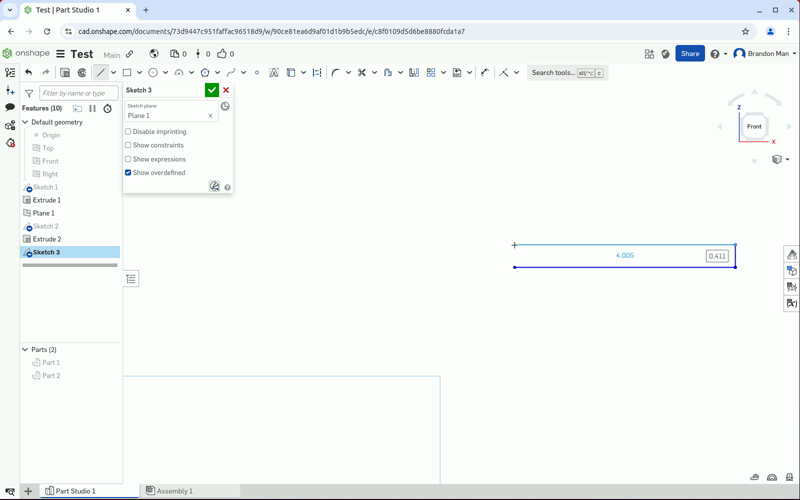
scroll(-6)
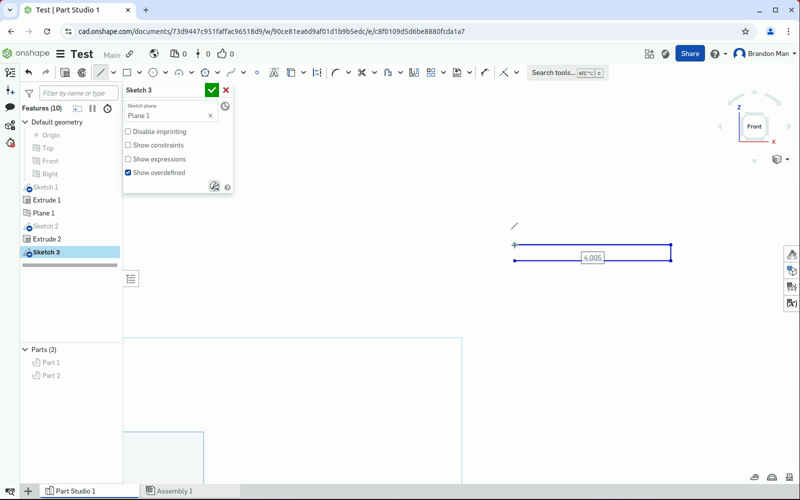
scroll(-6)
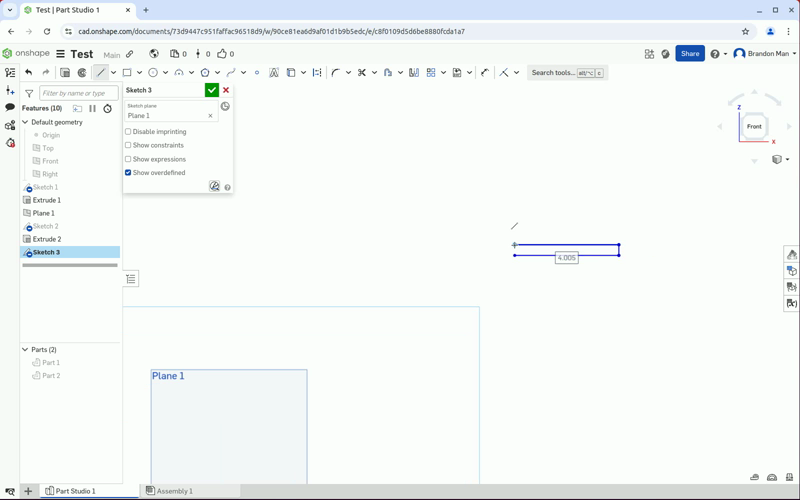
scroll(-6)
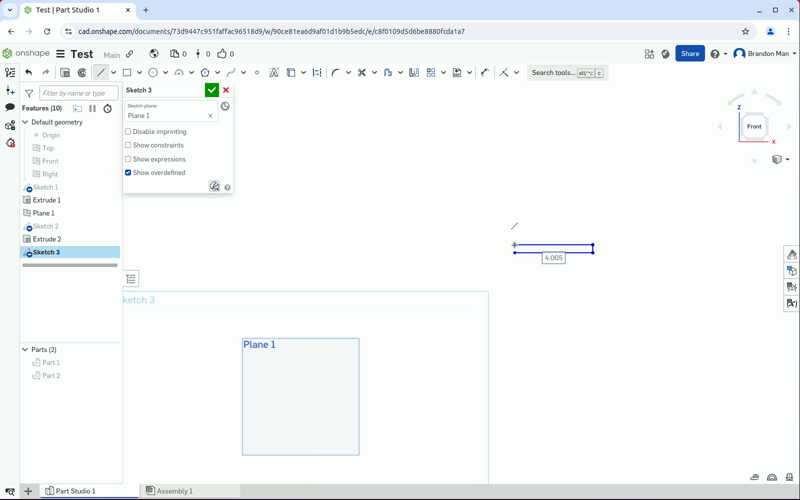
scroll(-6)
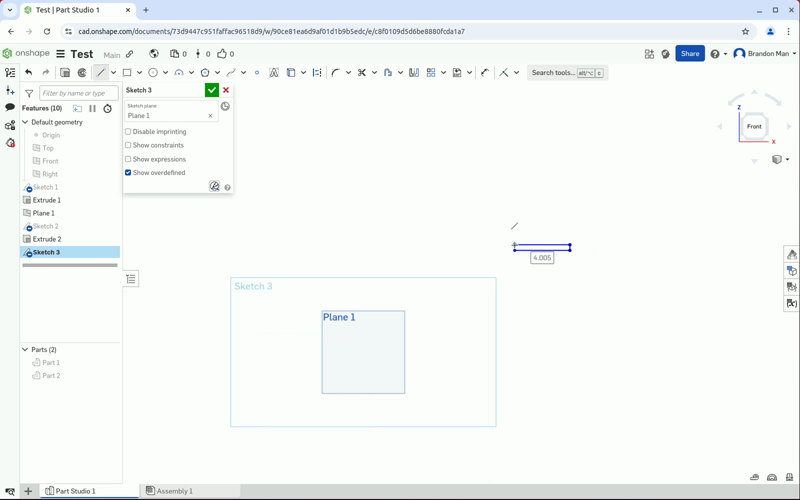
scroll(-6)
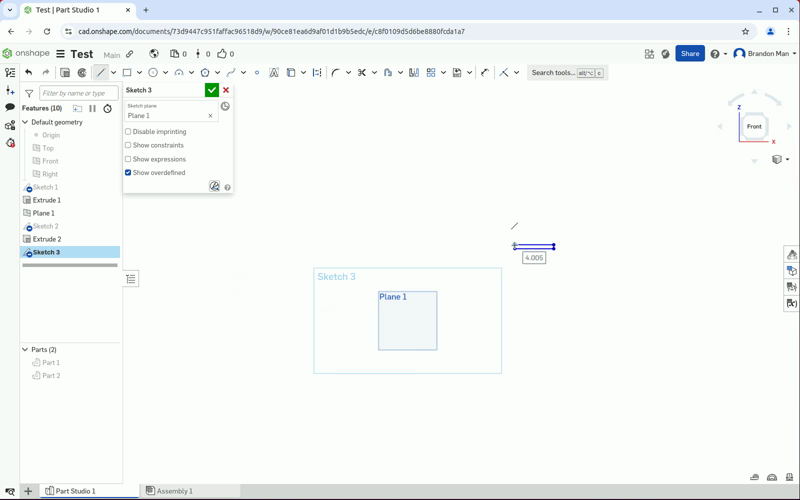
scroll(-6)
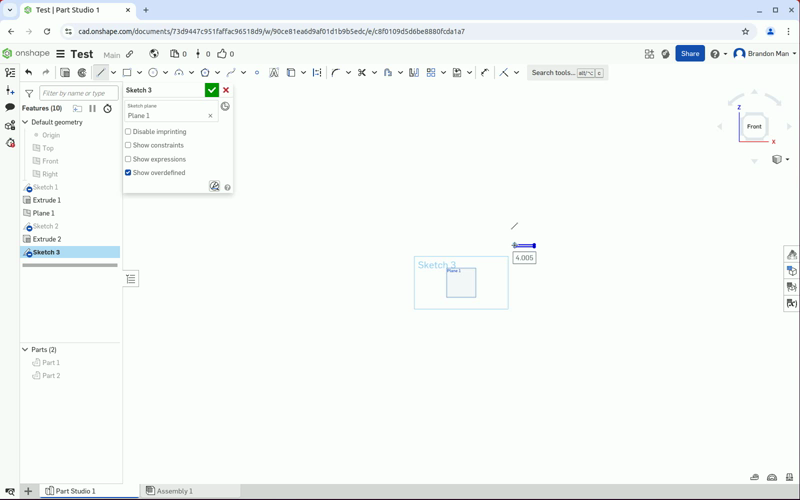
key_up(shift)
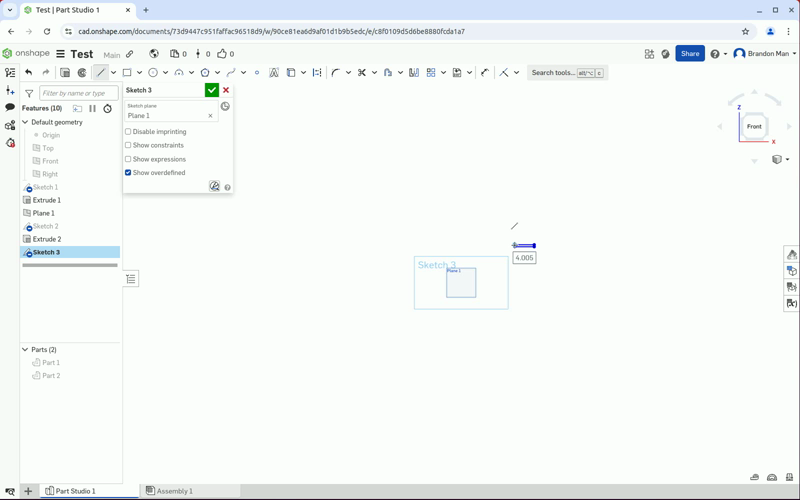
mouse_move(544, 244)
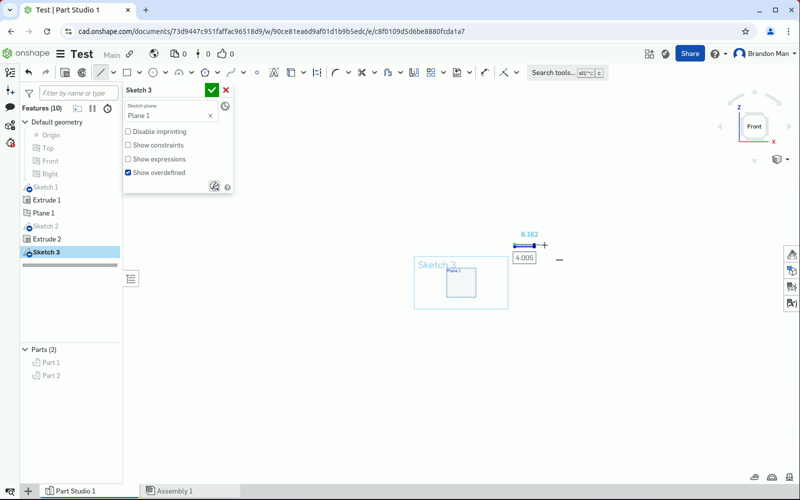
key_down(shift)
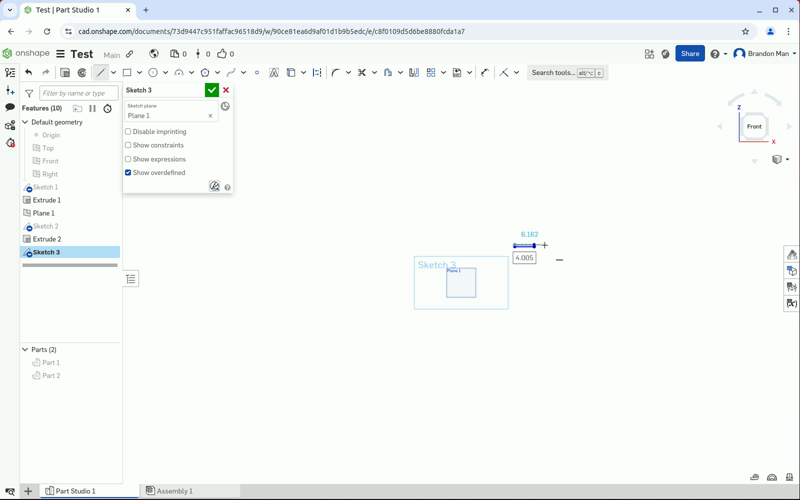
mouse_move(514, 246)
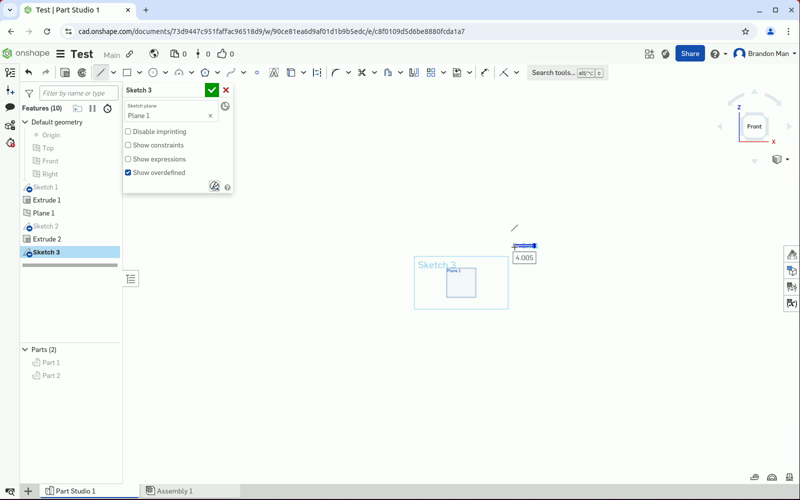
scroll(6)
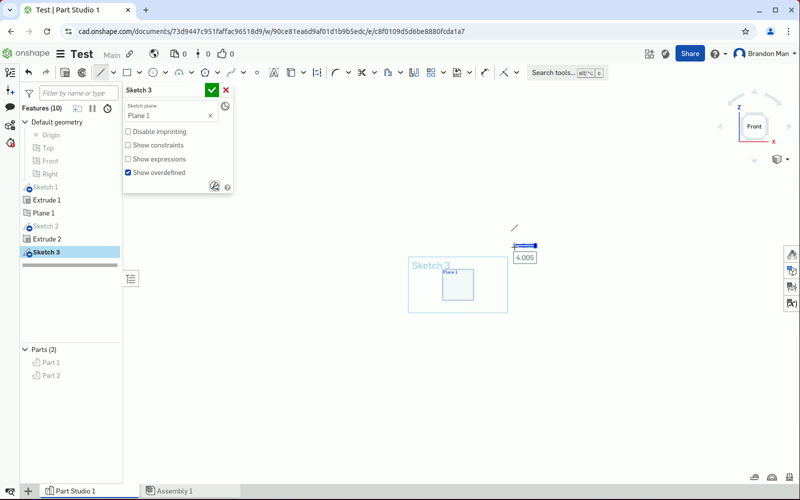
scroll(6)
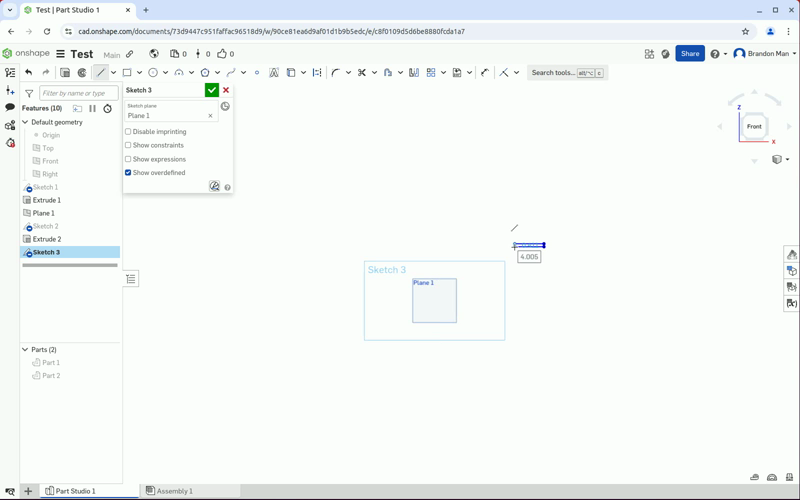
scroll(6)
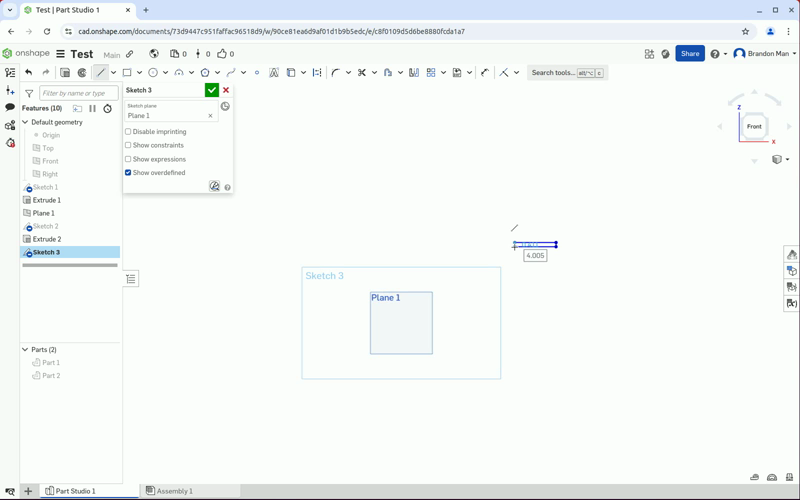
scroll(6)
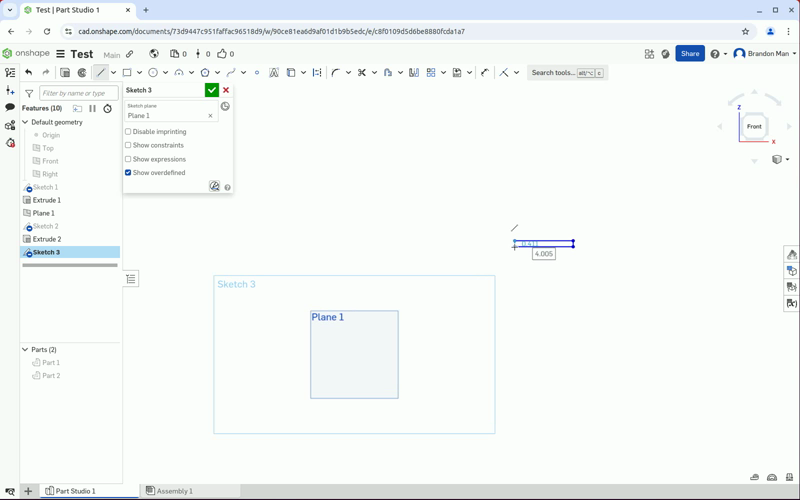
scroll(6)
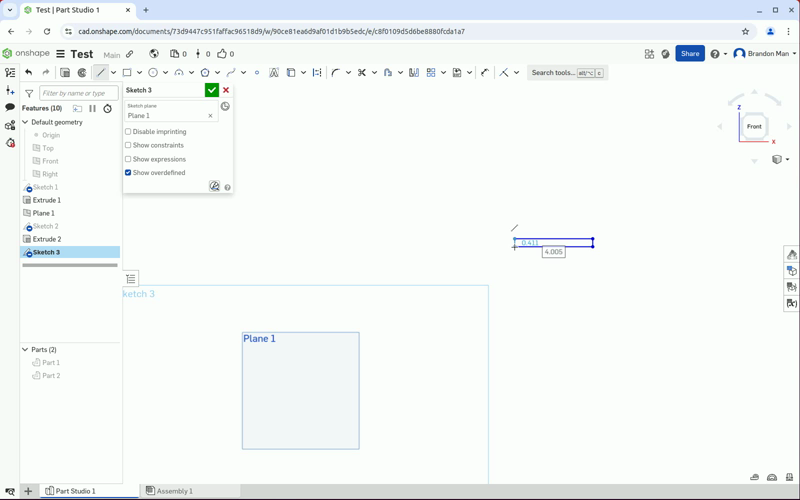
scroll(6)
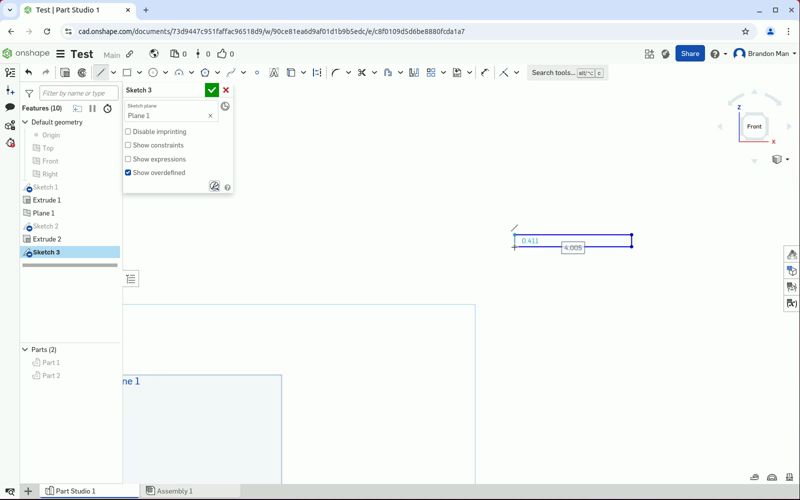
scroll(6)
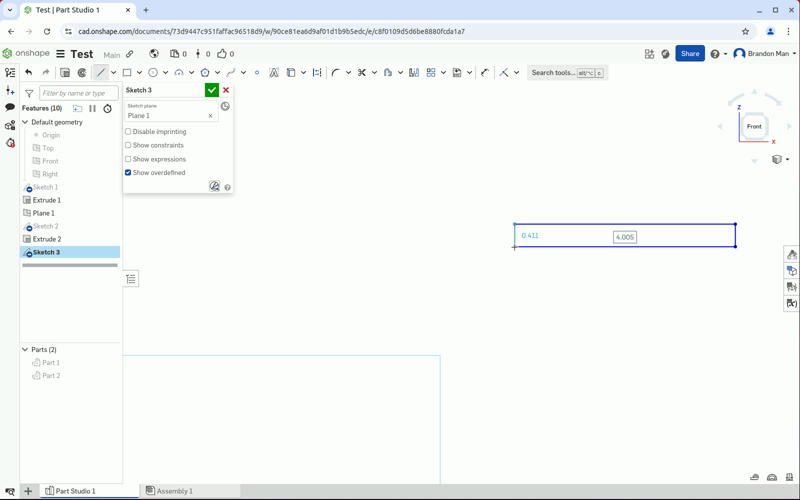
key_up(shift)
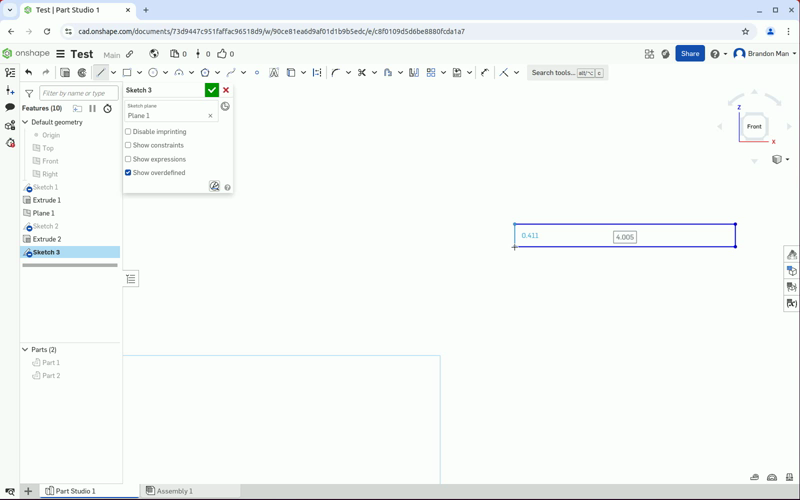
click(514, 246)
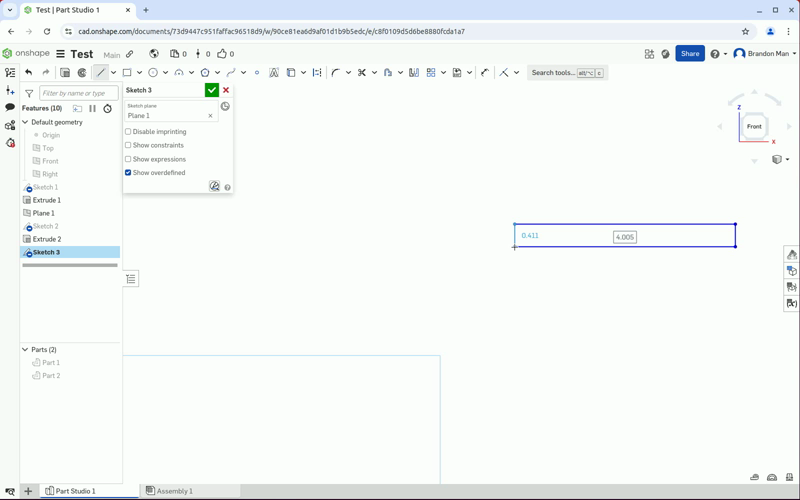
scroll(-6)
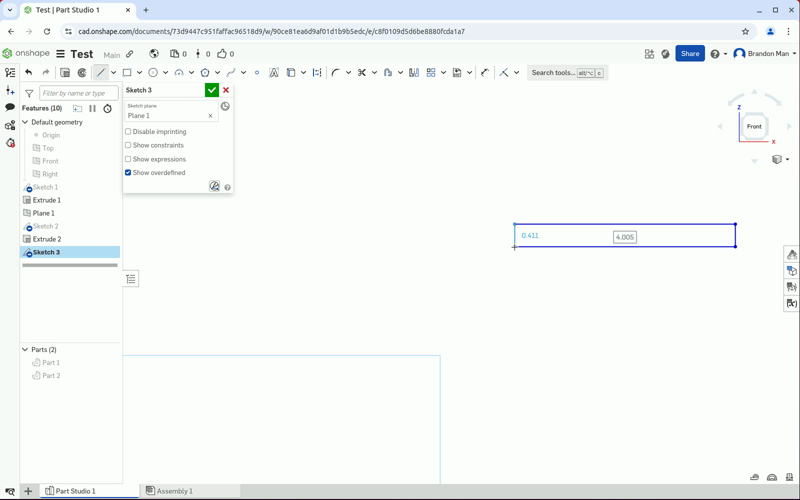
scroll(-6)
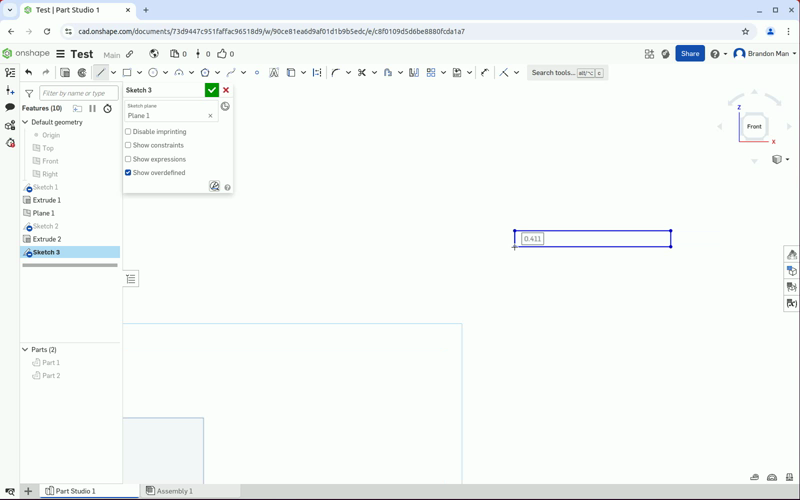
scroll(-6)
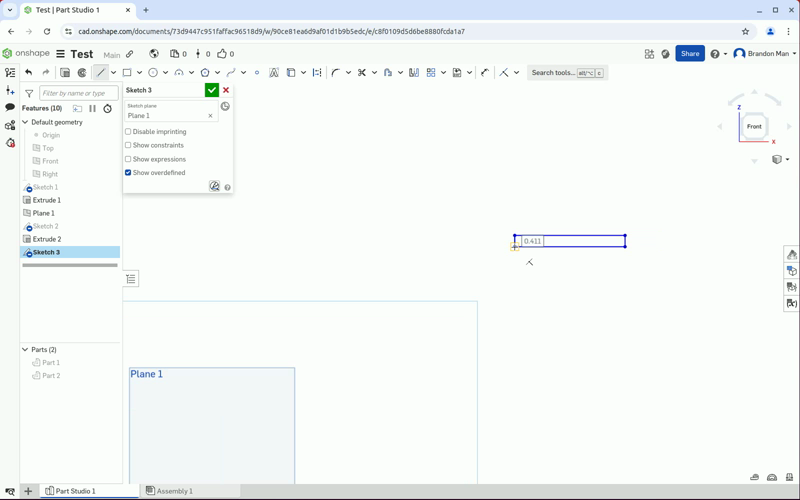
scroll(-6)
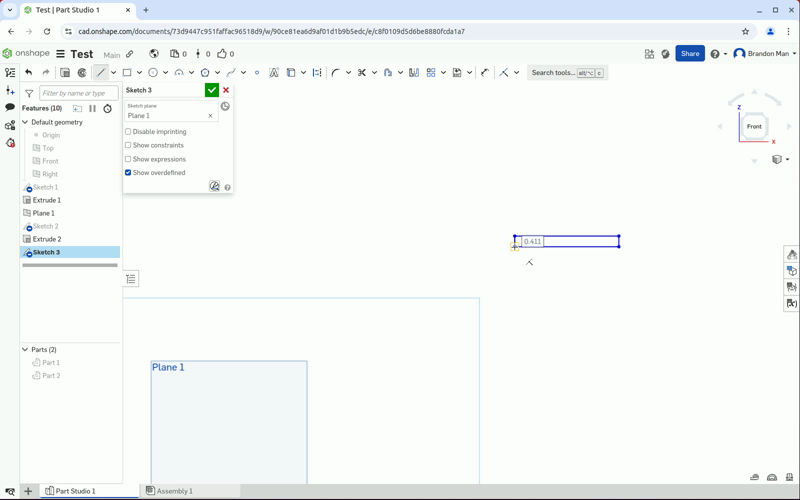
scroll(-6)
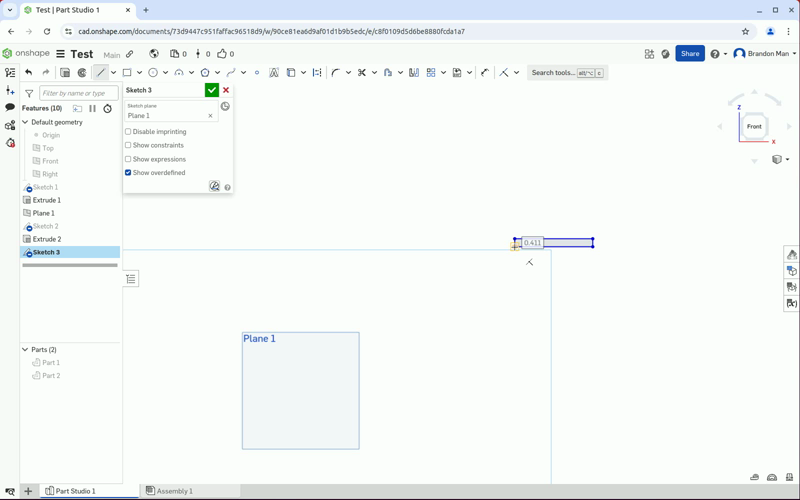
scroll(-6)
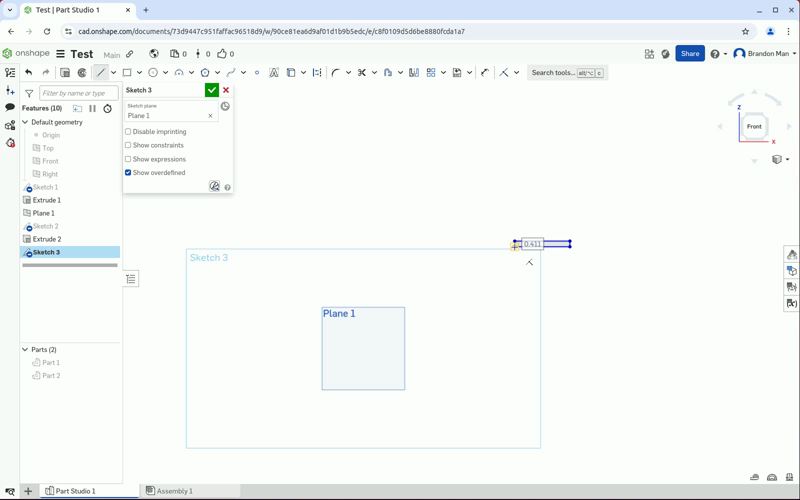
scroll(-6)
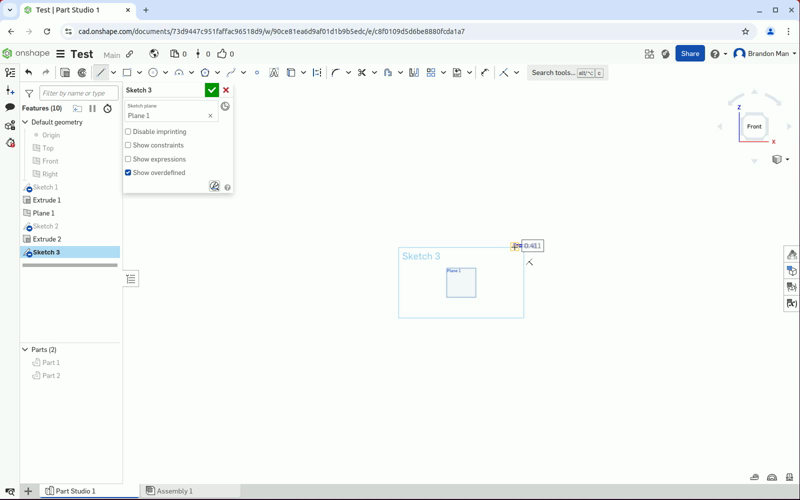
key(esc)
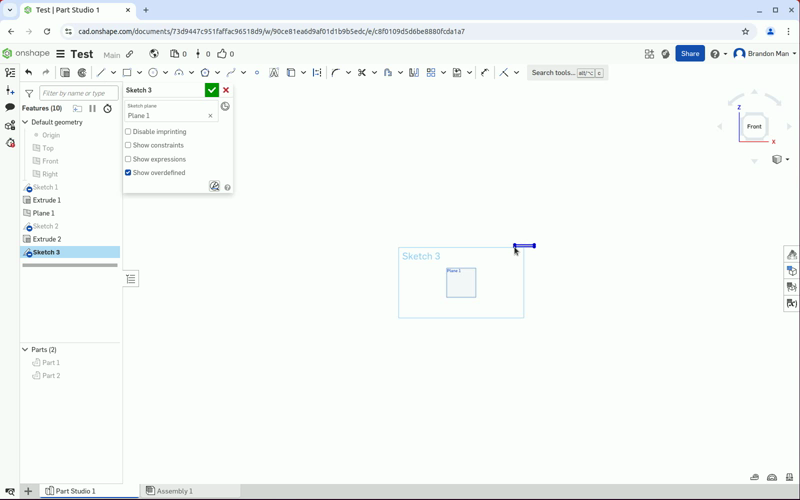
mouse_move(524, 245)
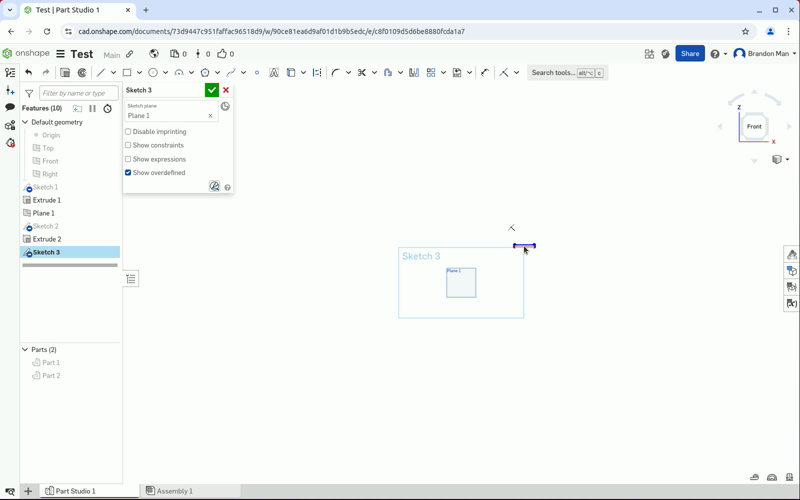
scroll(6)
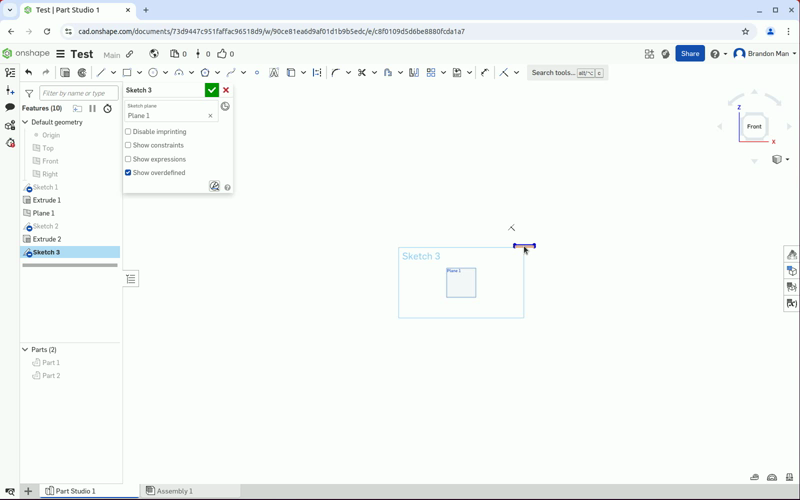
scroll(6)
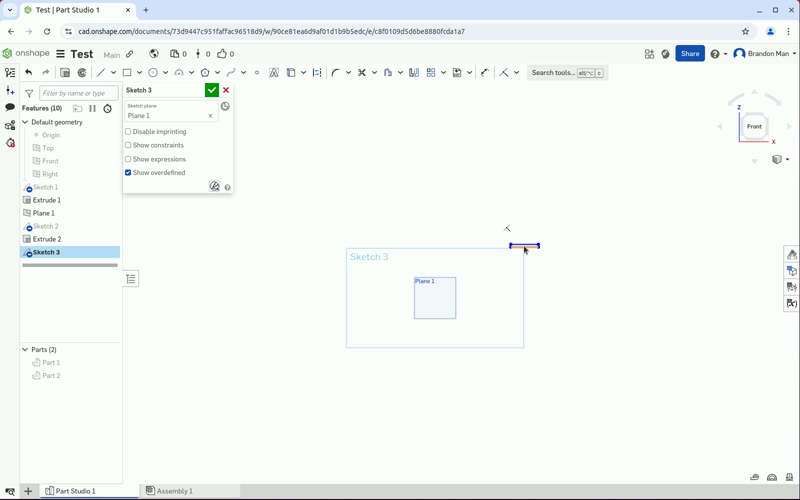
scroll(6)
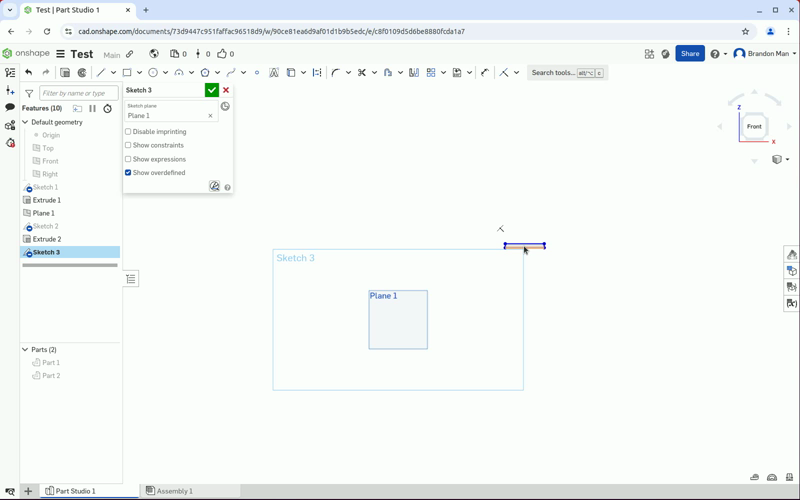
scroll(6)
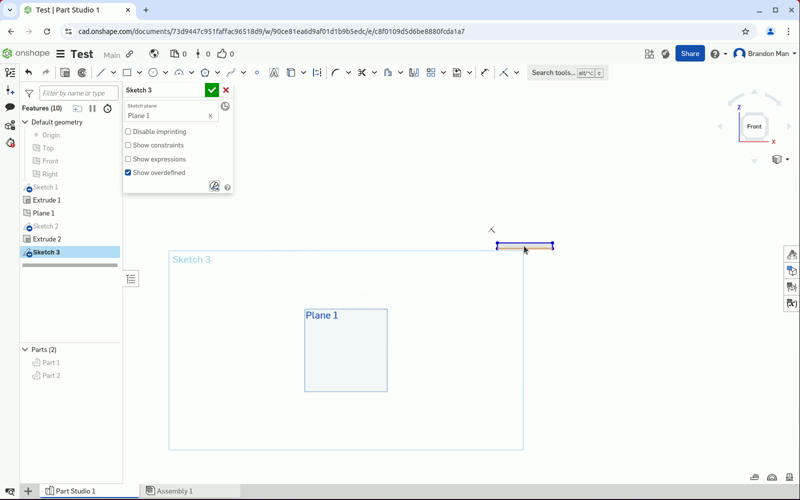
scroll(6)
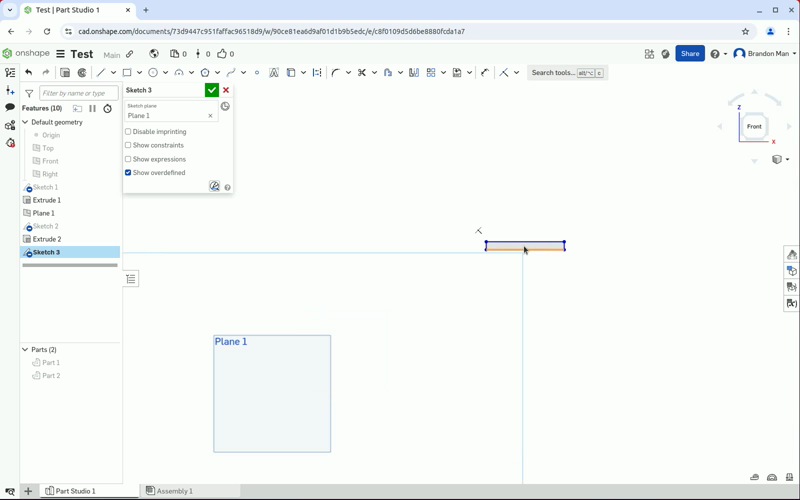
scroll(6)
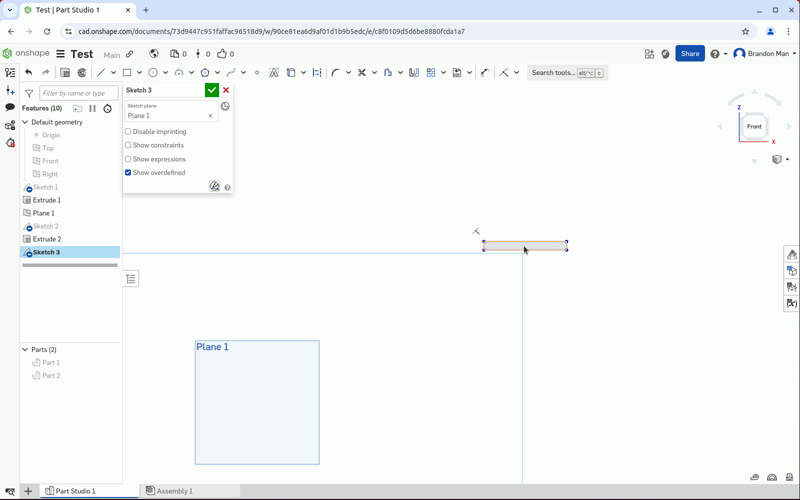
scroll(6)
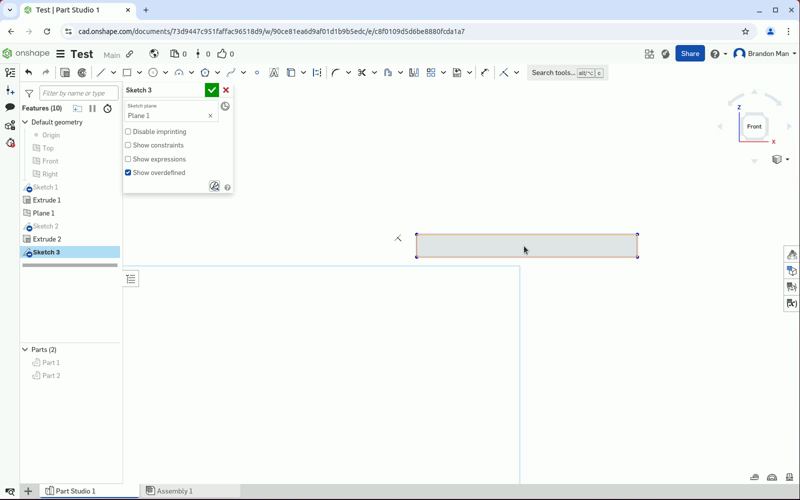
click(524, 245)
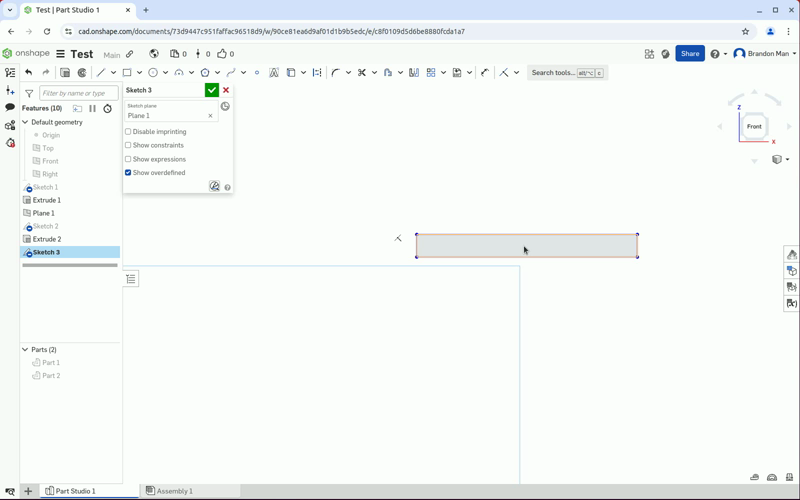
scroll(-6)
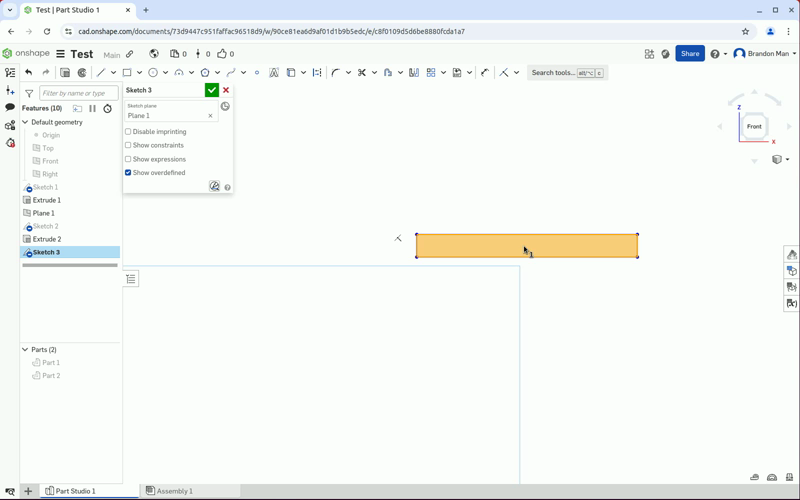
scroll(-6)
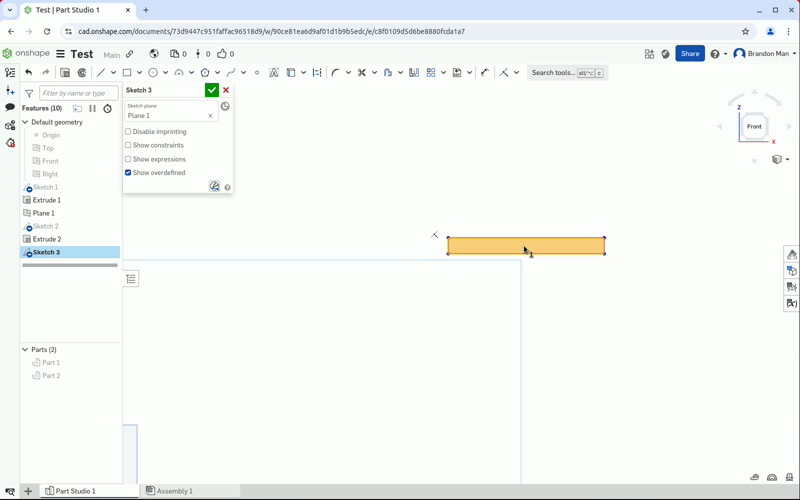
scroll(-6)
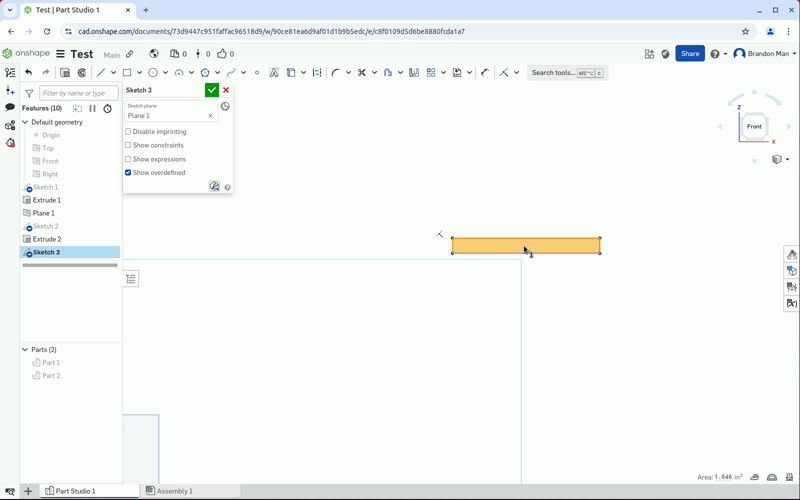
scroll(-6)
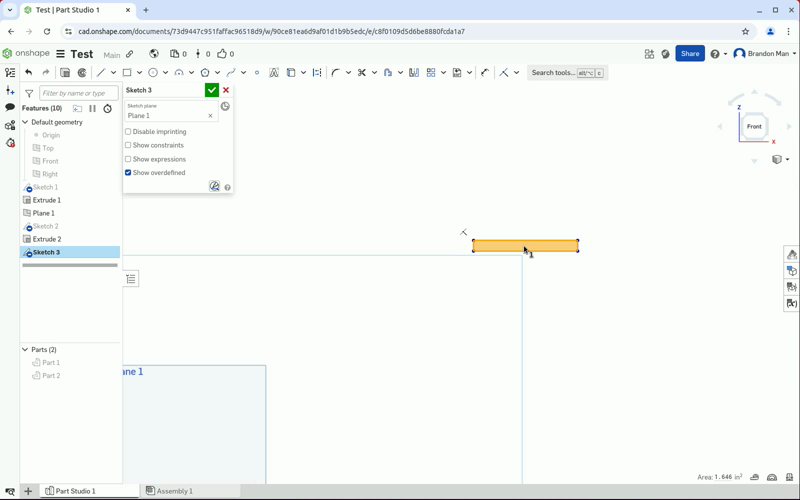
scroll(-6)
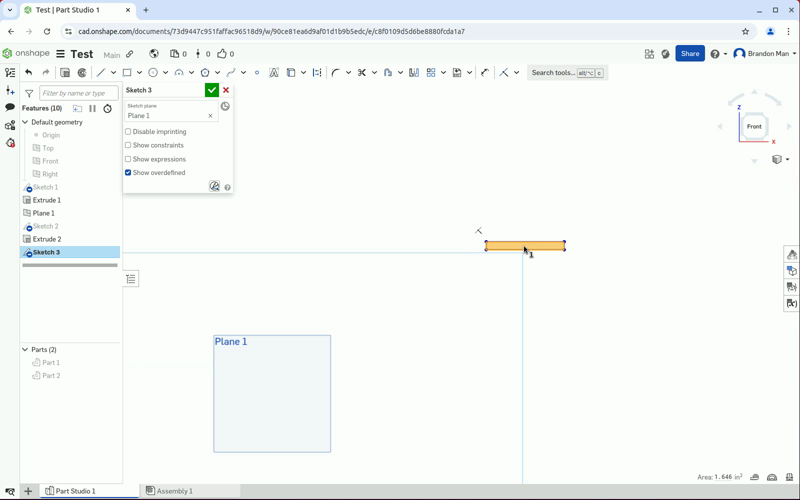
scroll(-6)
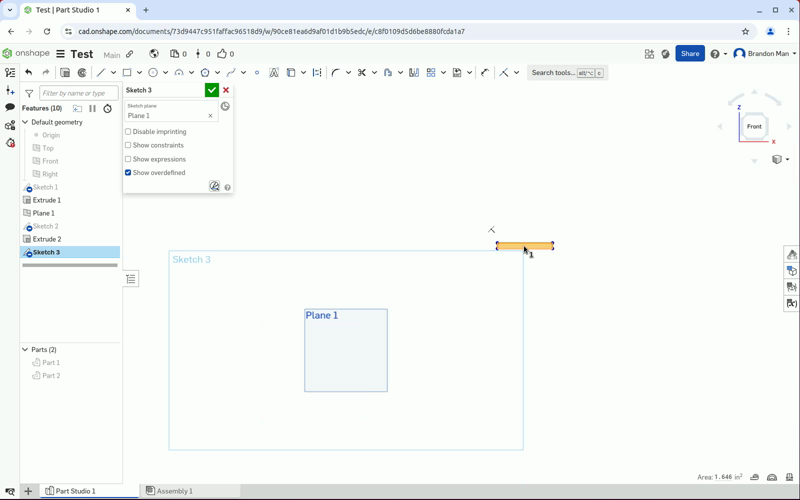
scroll(-6)
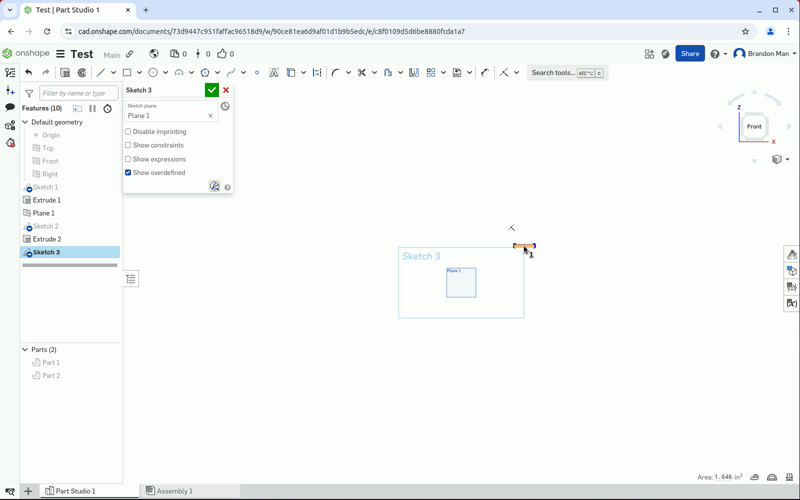
mouse_move(73, 352)
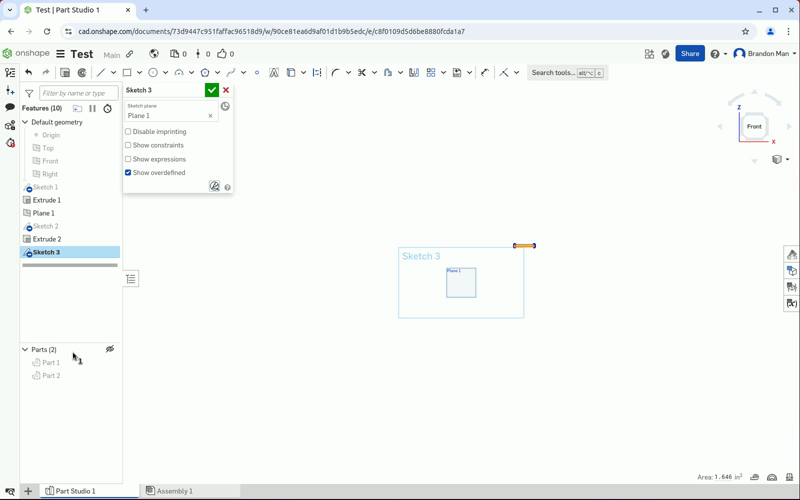
key(shift+y)
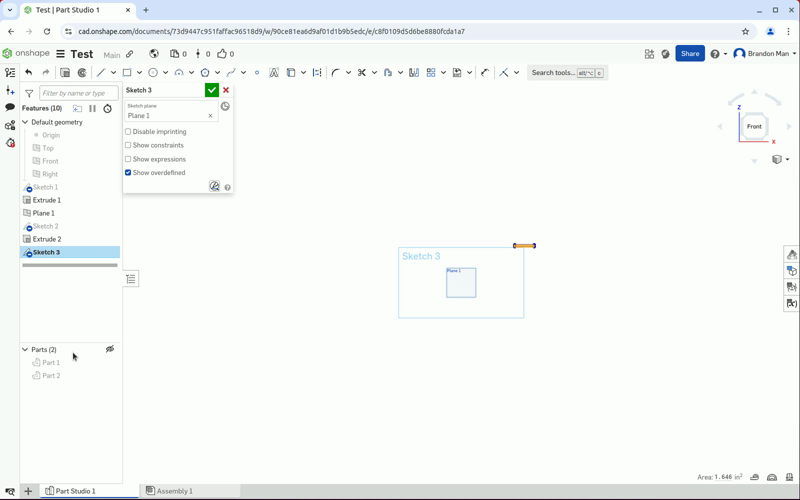
key(shift+e)
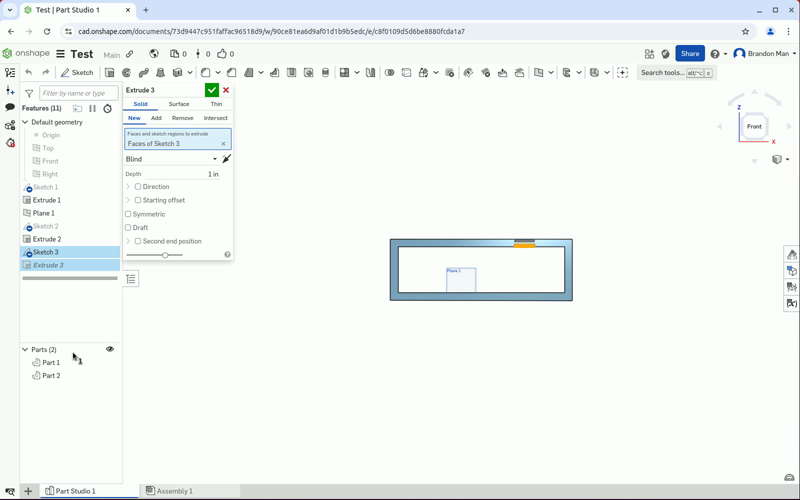
mouse_move(143, 106)
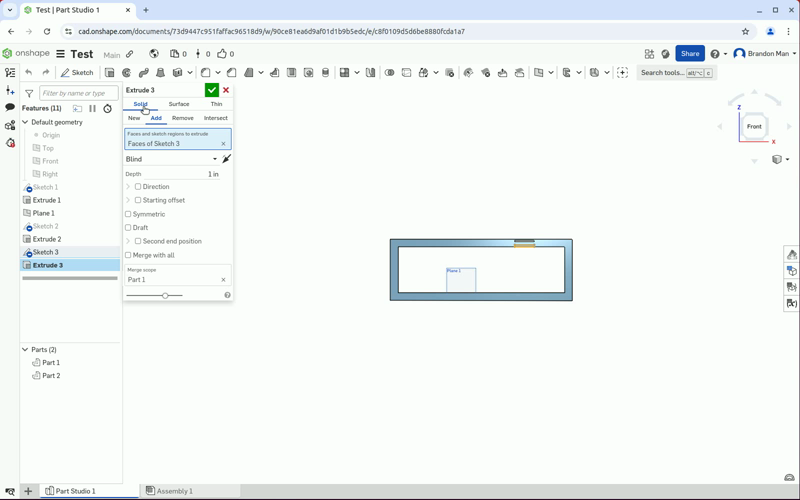
click(143, 106)
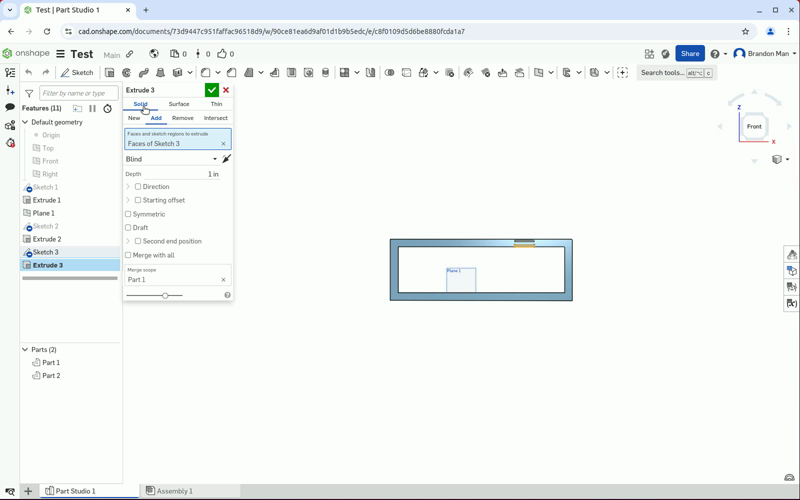
mouse_move(137, 120)
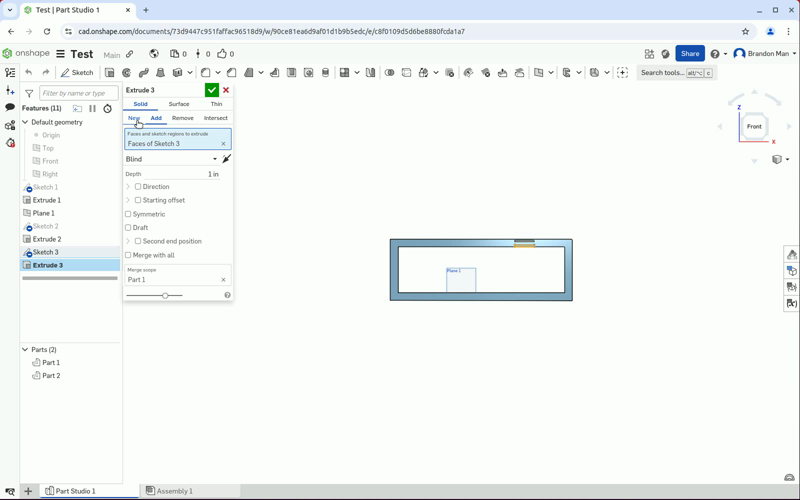
click(137, 120)
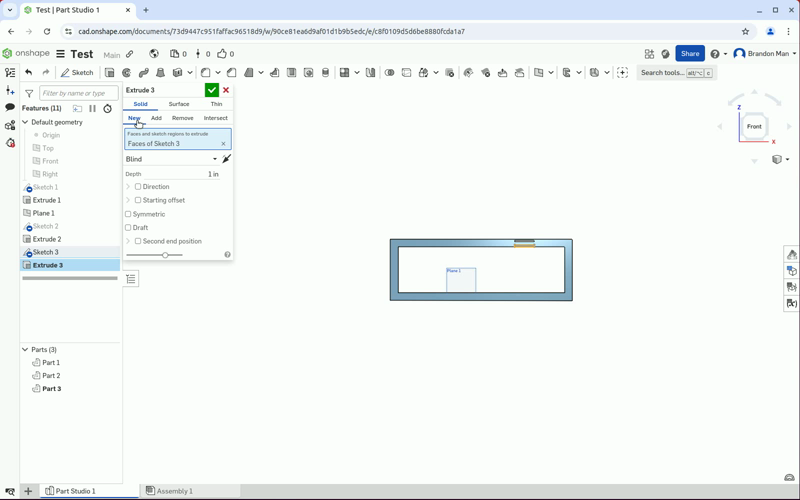
key(tab, 4)
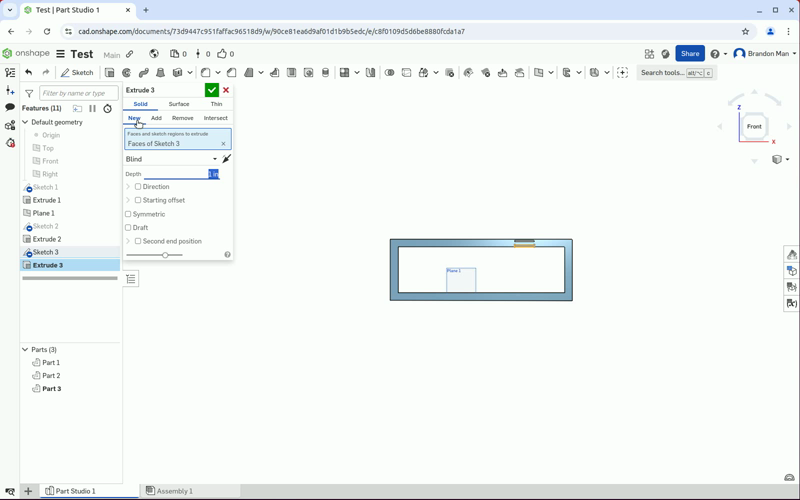
text(0.963)
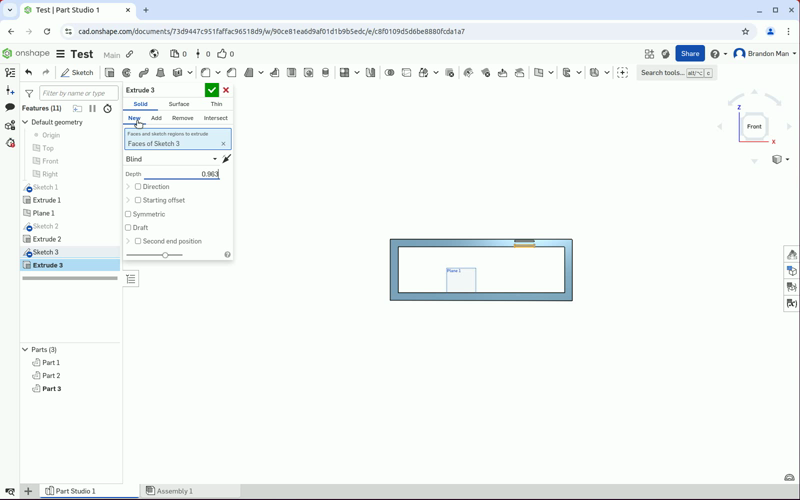
key(enter)
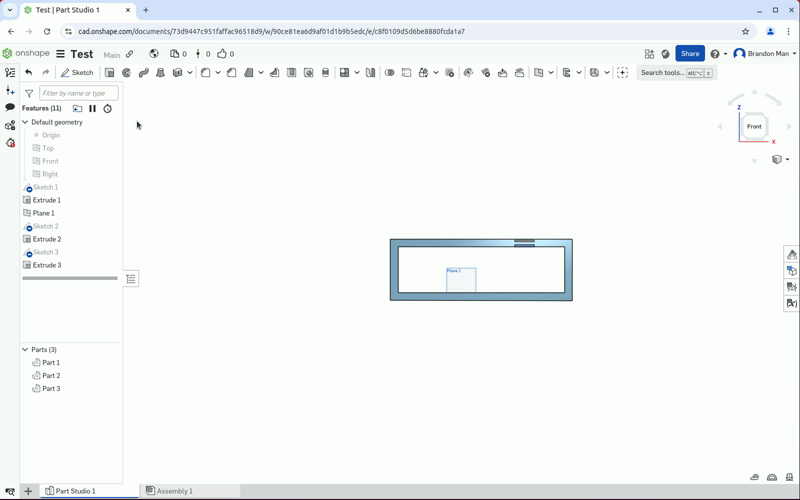
key(shift+h)
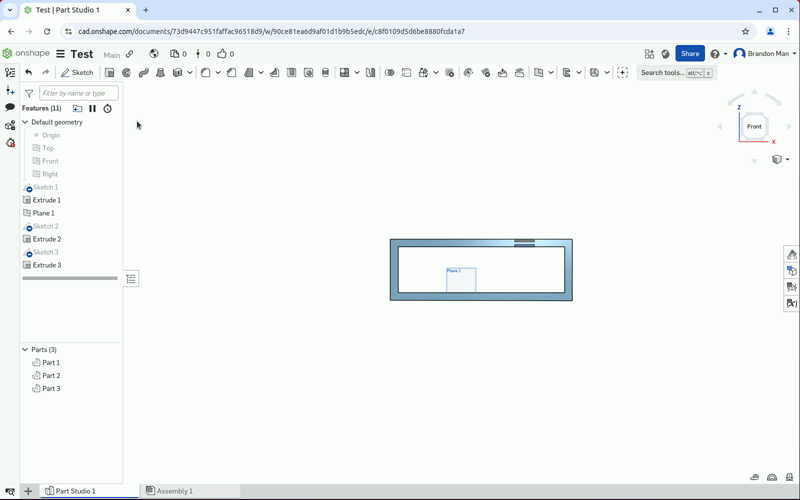
key(shift+h)
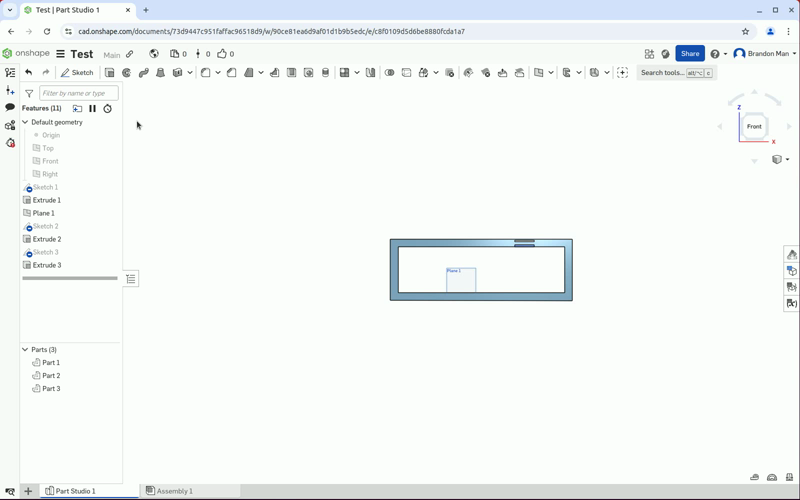
mouse_move(73, 189)
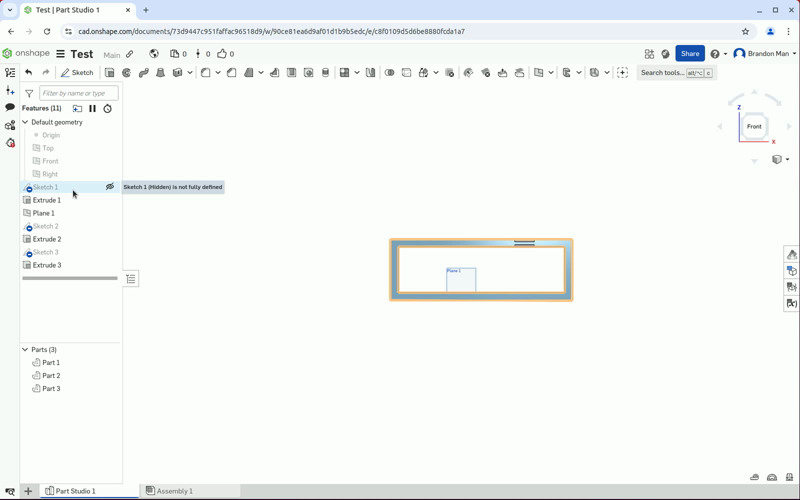
click(73, 189)
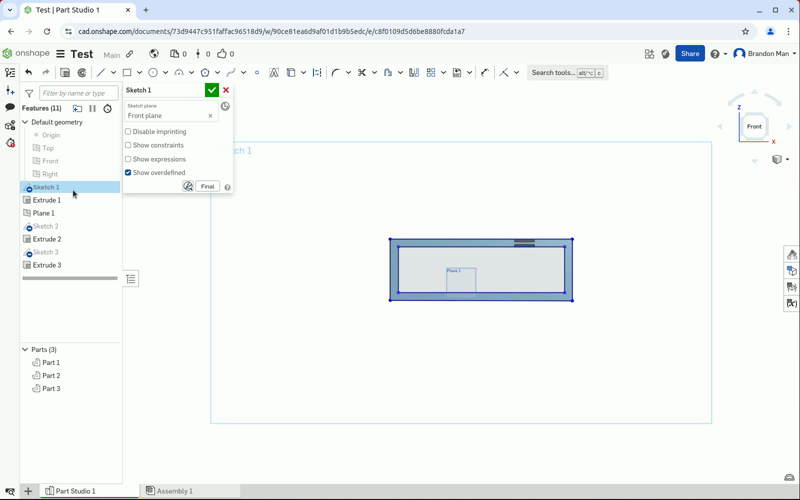
mouse_move(229, 92)
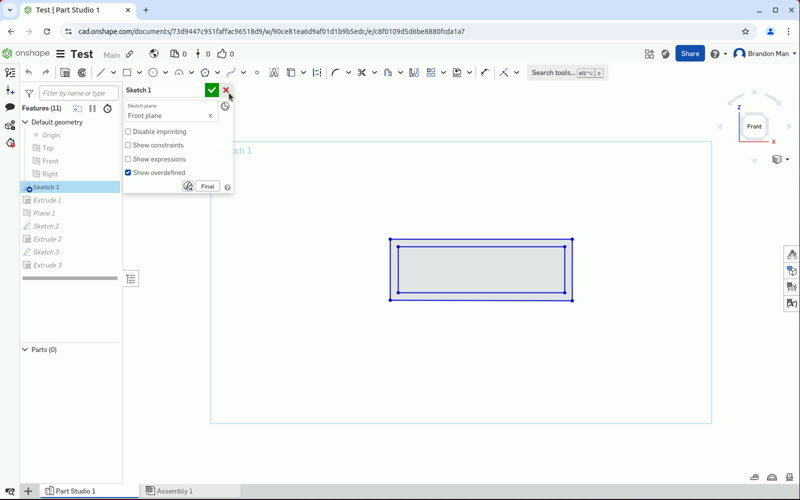
click(229, 92)
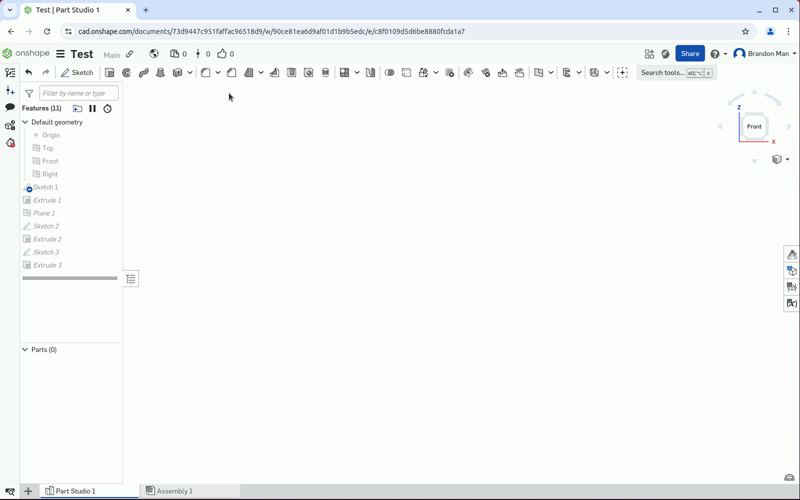
key(shift+s)
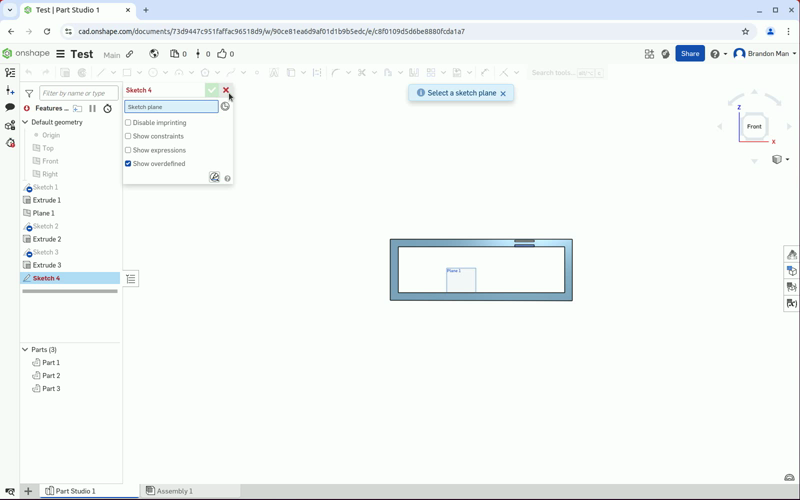
mouse_move(73, 215)
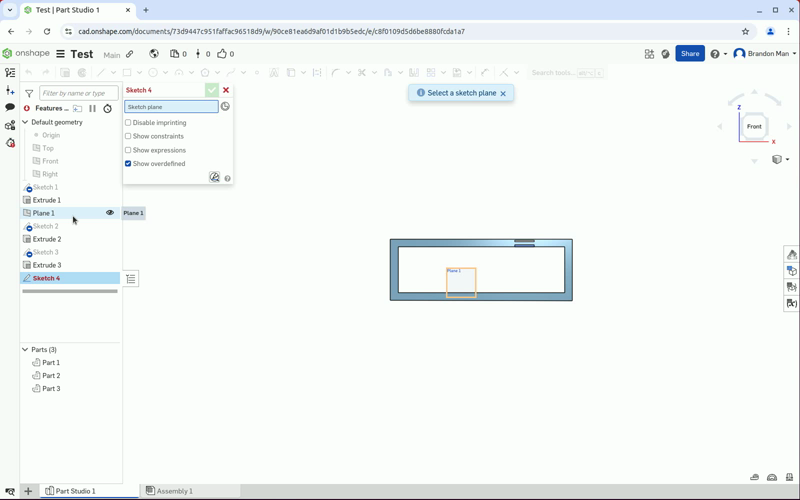
click(73, 215)
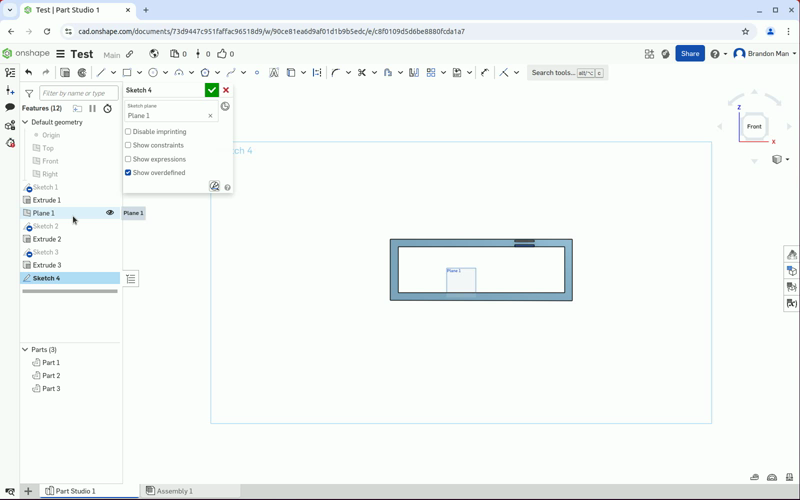
mouse_move(73, 352)
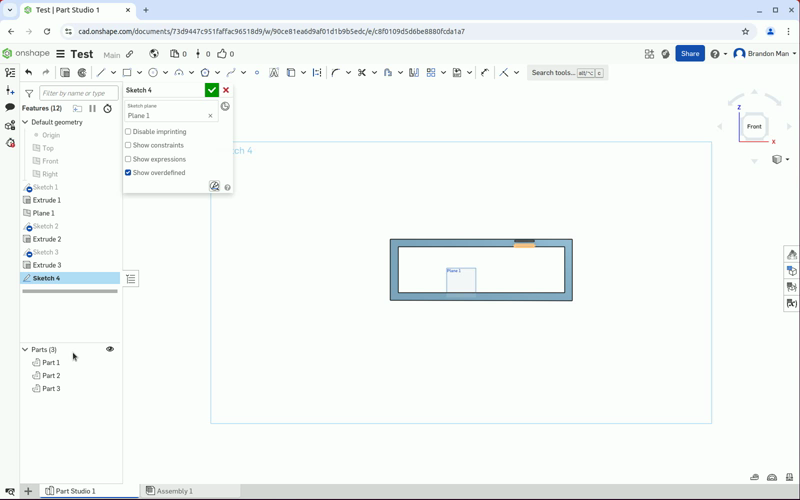
key(y)
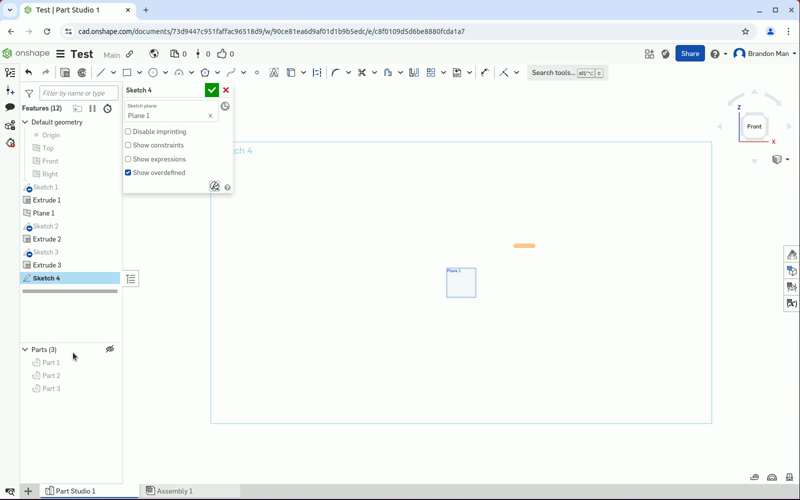
key(l)
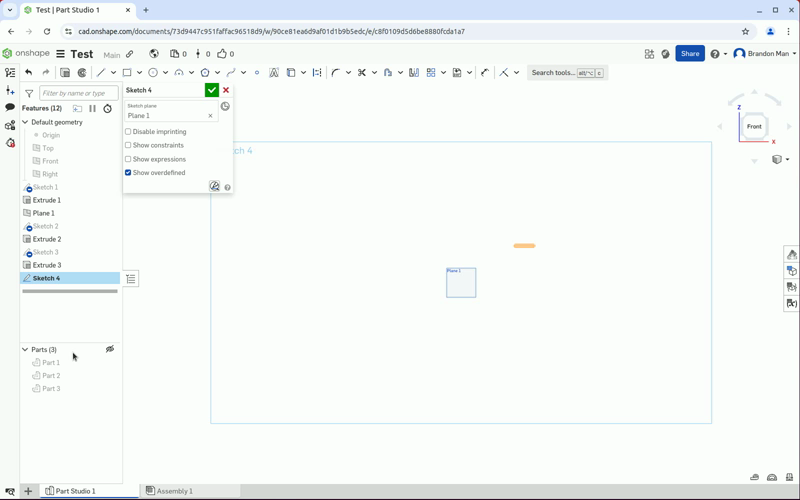
key_down(shift)
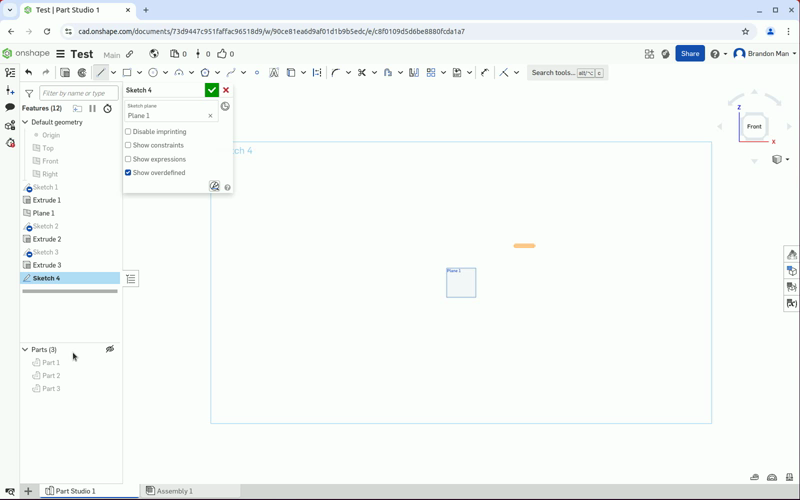
mouse_move(430, 241)
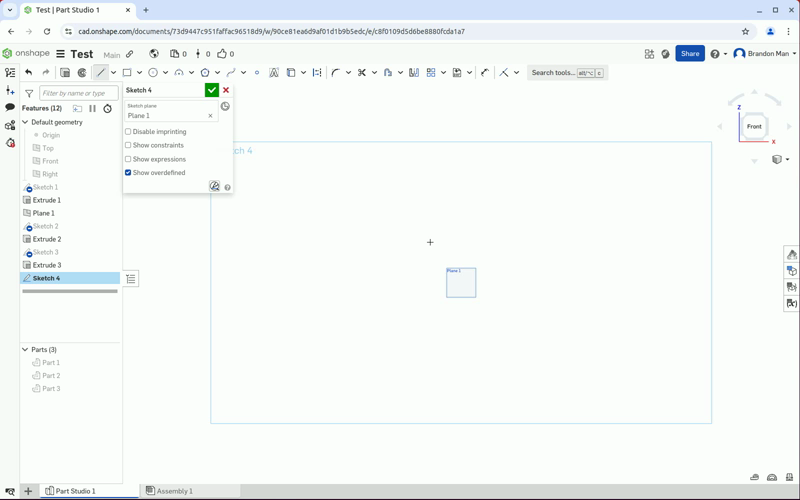
click(430, 241)
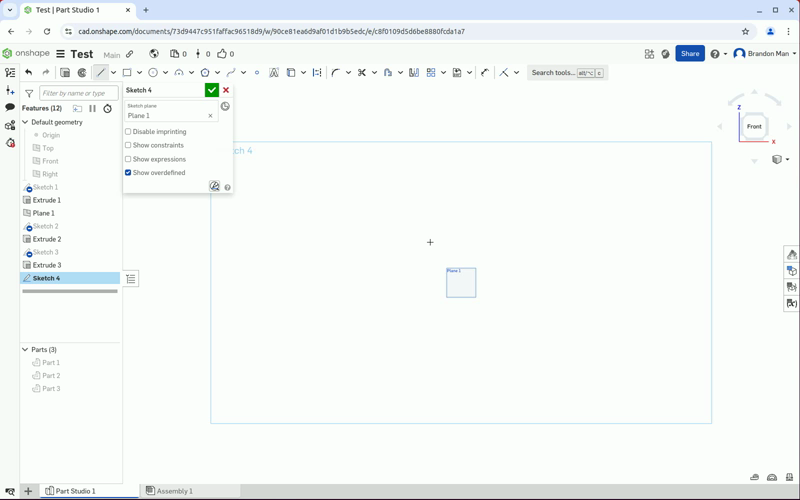
key_up(shift)
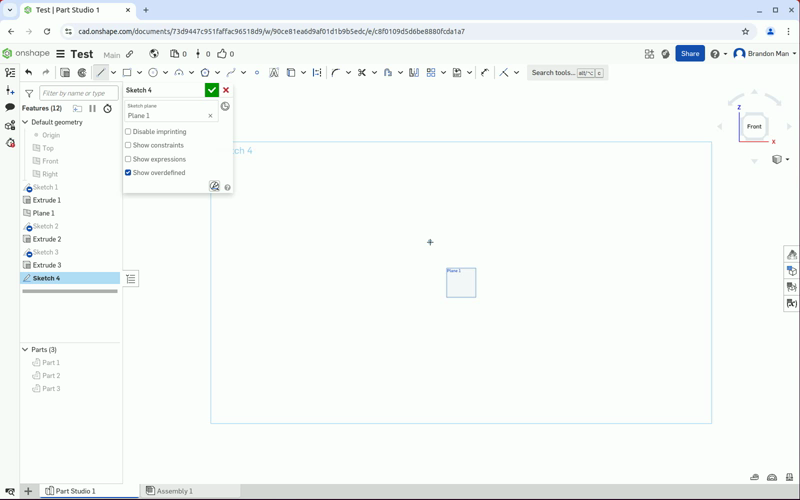
key_down(shift)
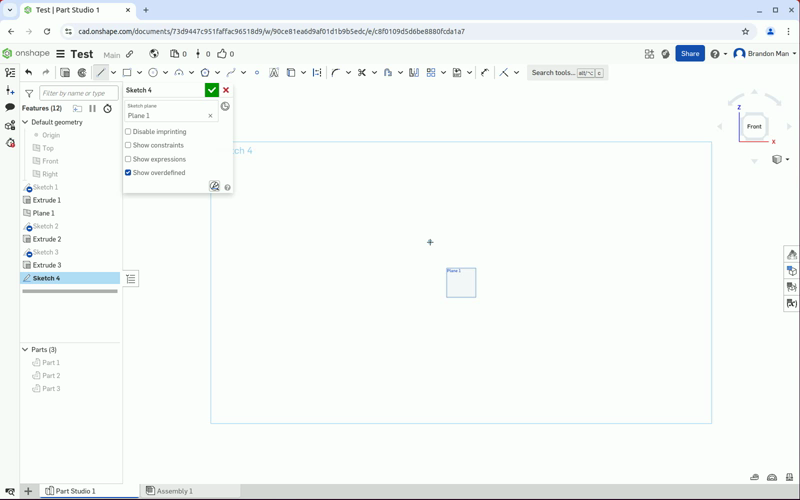
mouse_move(460, 241)
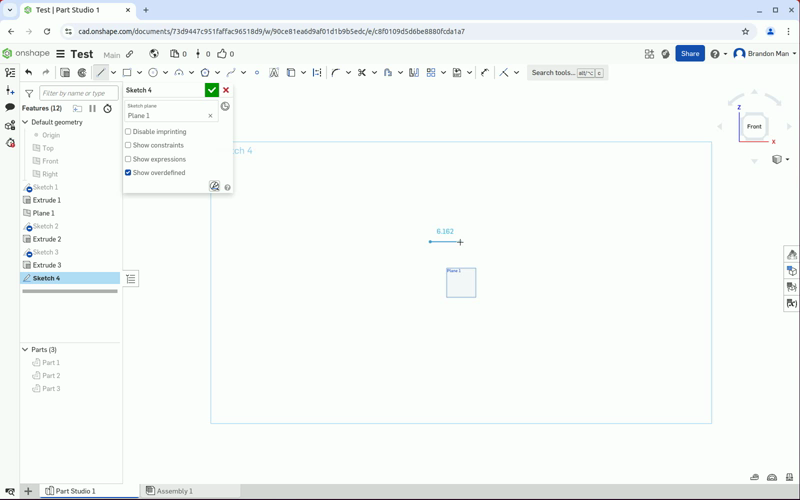
mouse_move(450, 241)
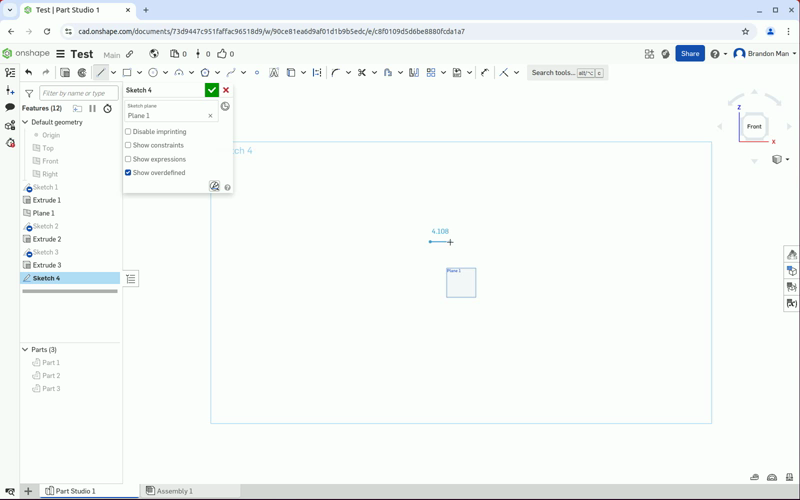
click(450, 241)
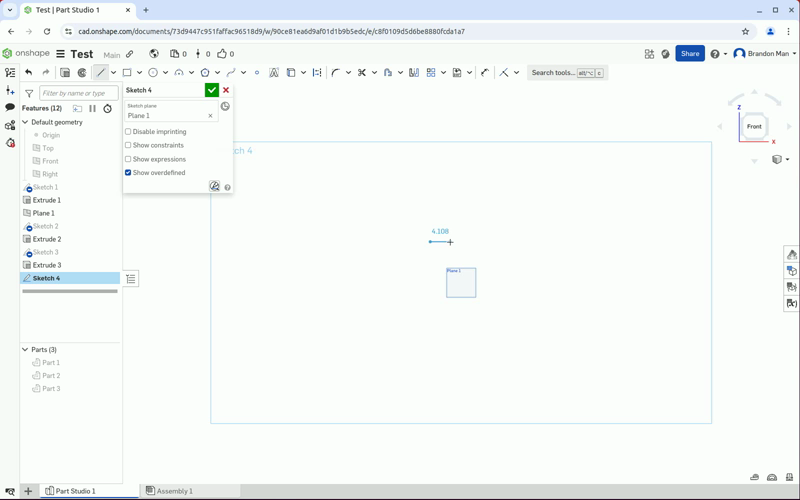
key_up(shift)
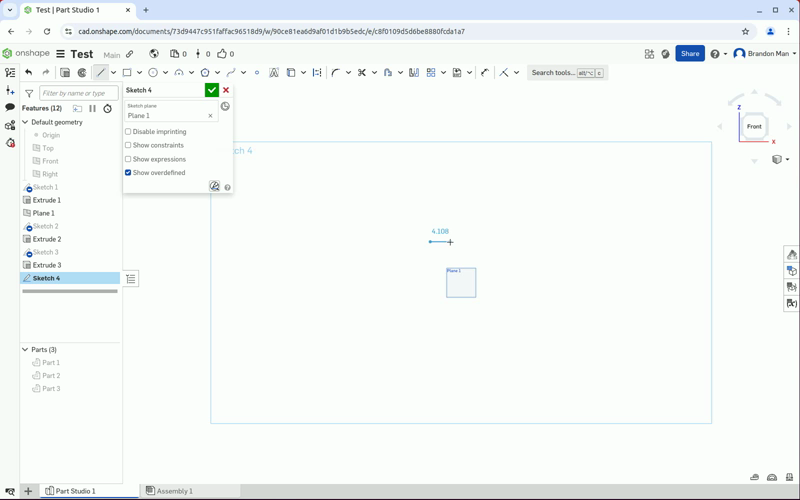
key_down(shift)
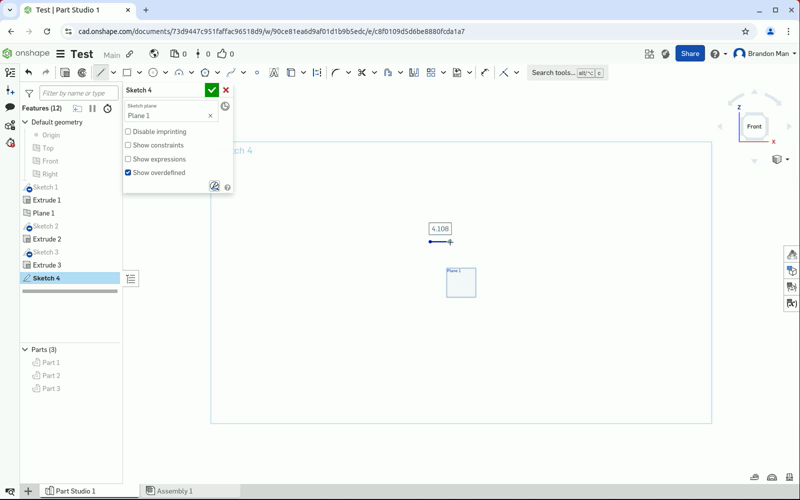
mouse_move(480, 241)
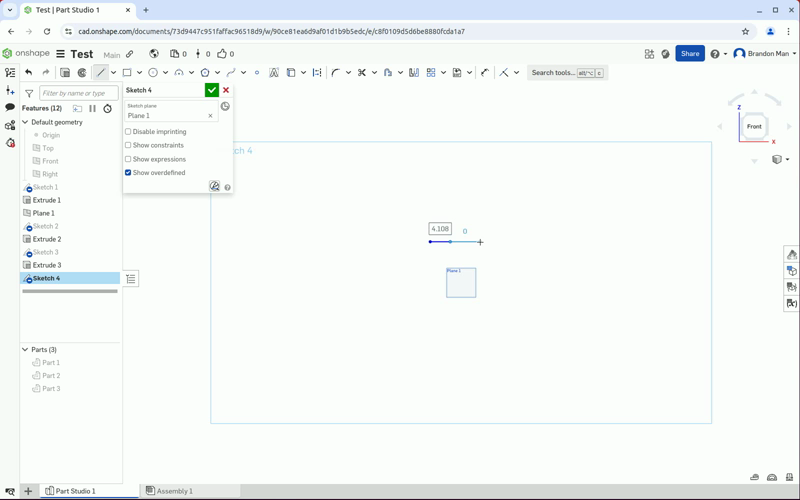
mouse_move(450, 240)
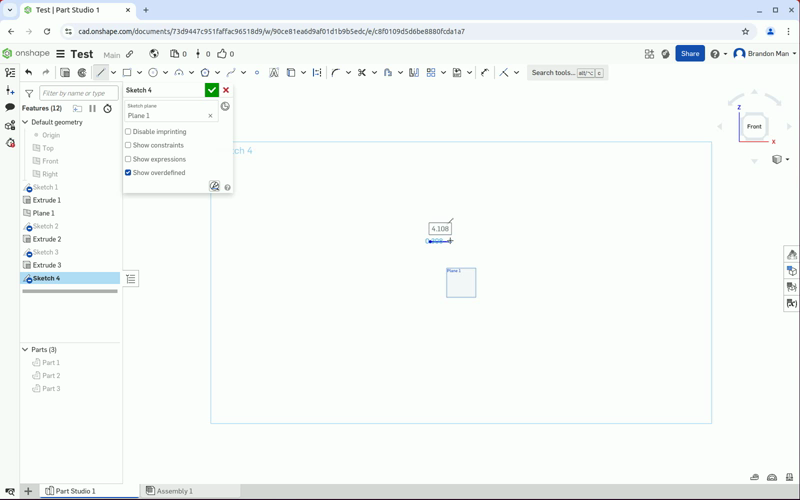
scroll(6)
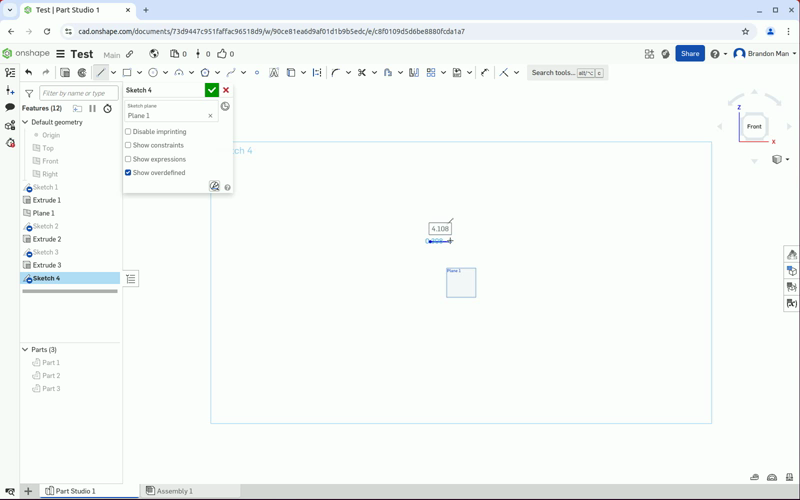
scroll(6)
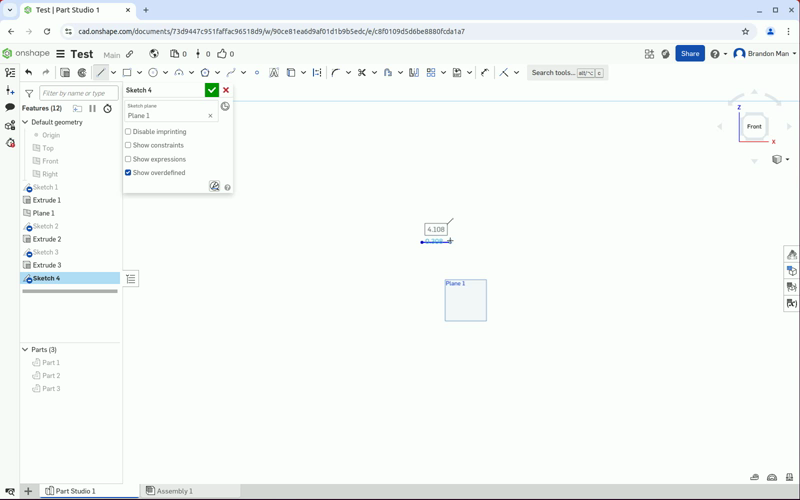
scroll(6)
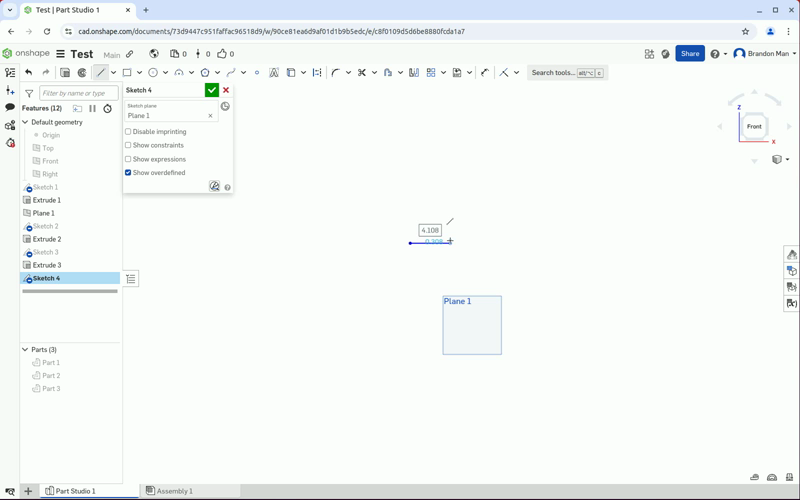
scroll(6)
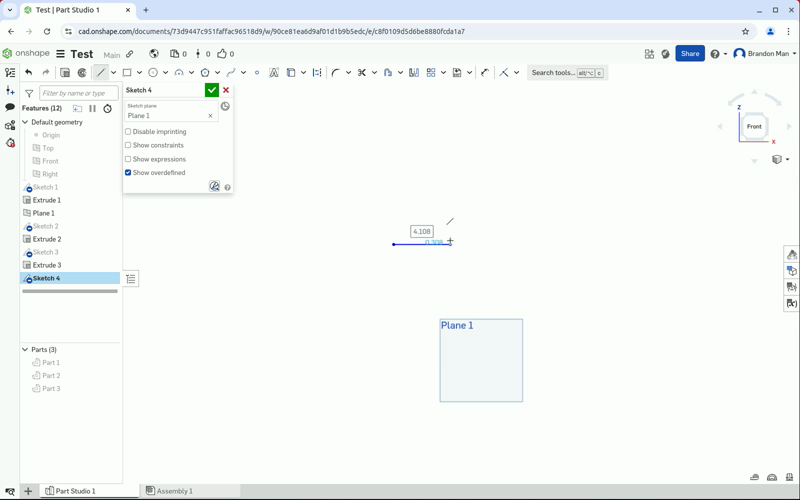
scroll(6)
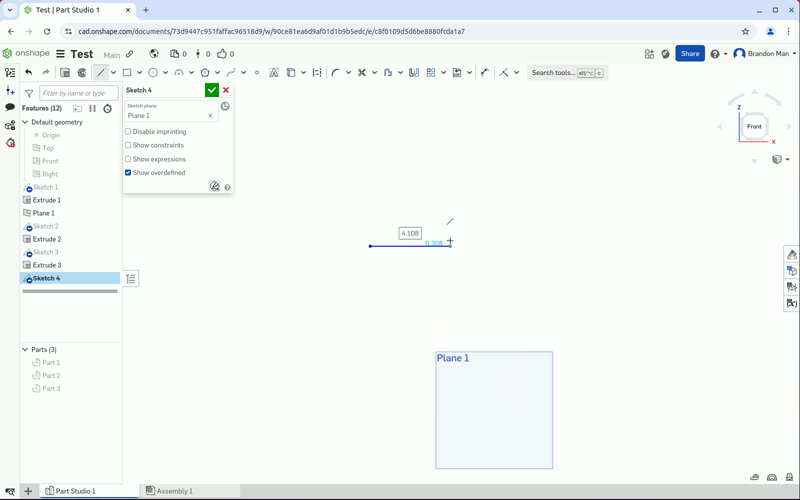
scroll(6)
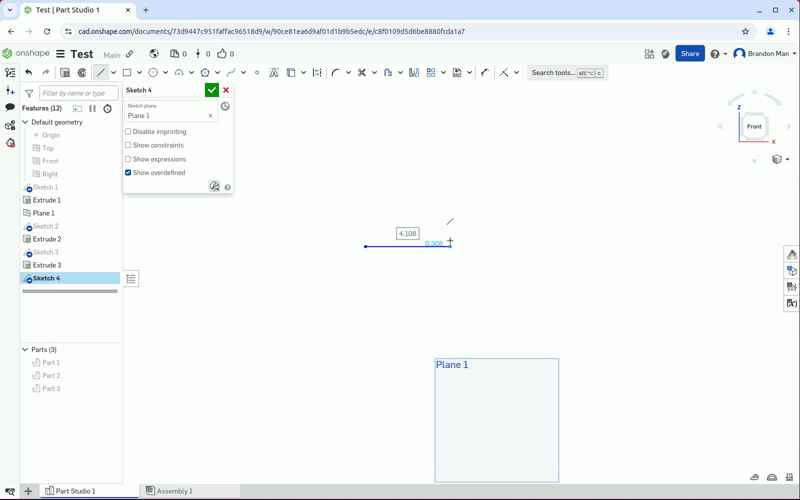
scroll(6)
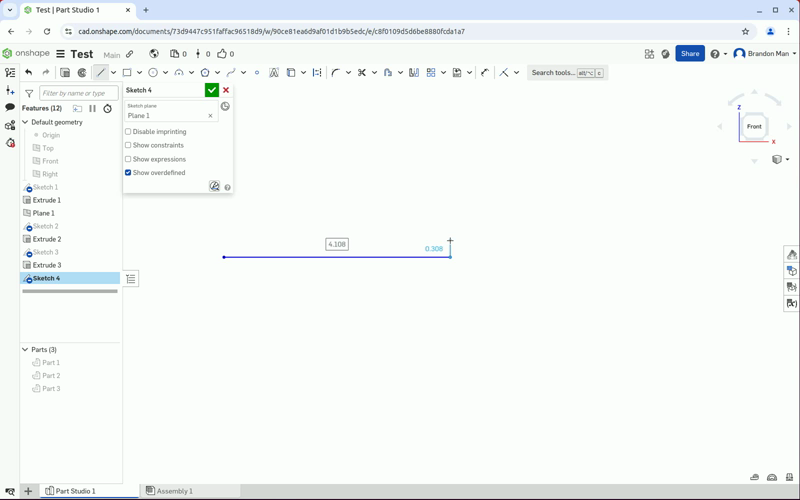
click(450, 240)
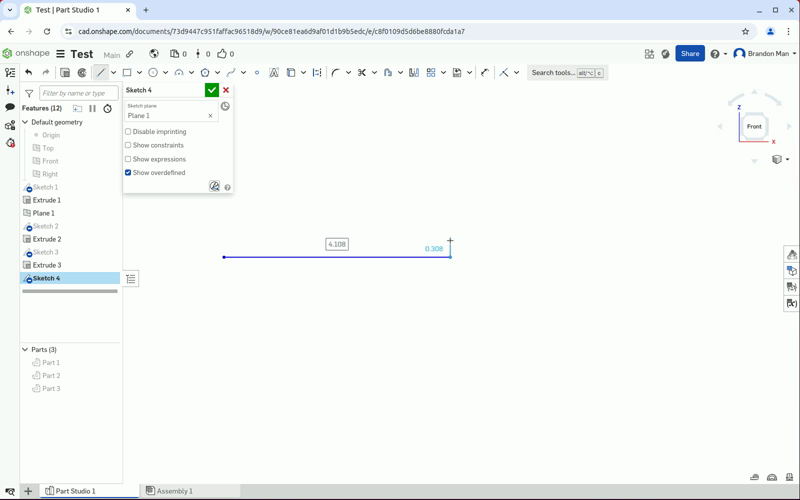
scroll(-6)
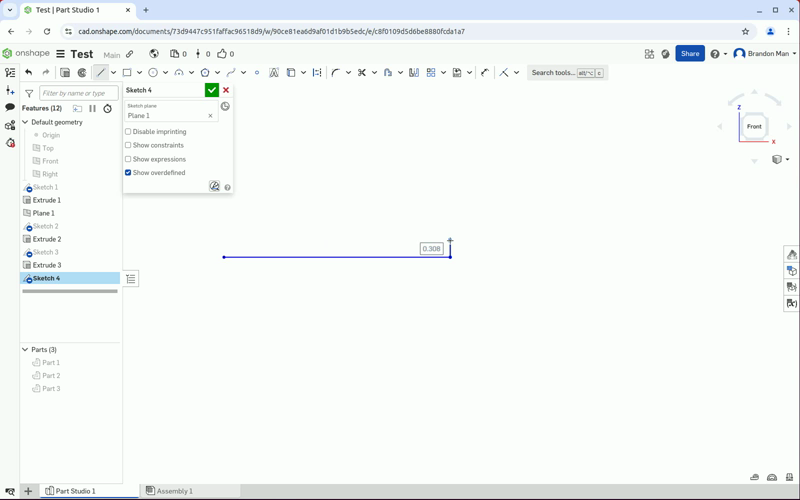
scroll(-6)
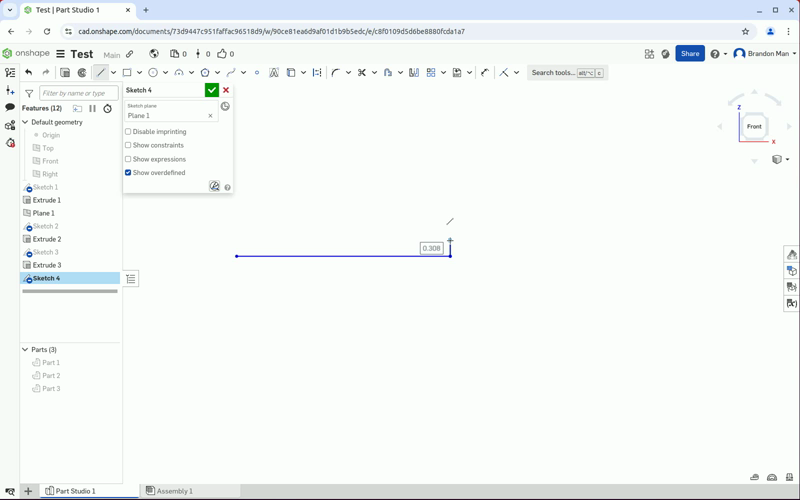
scroll(-6)
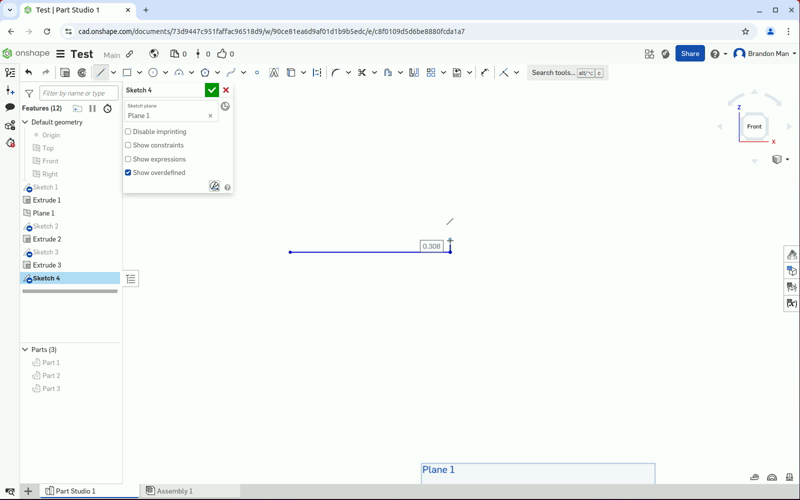
scroll(-6)
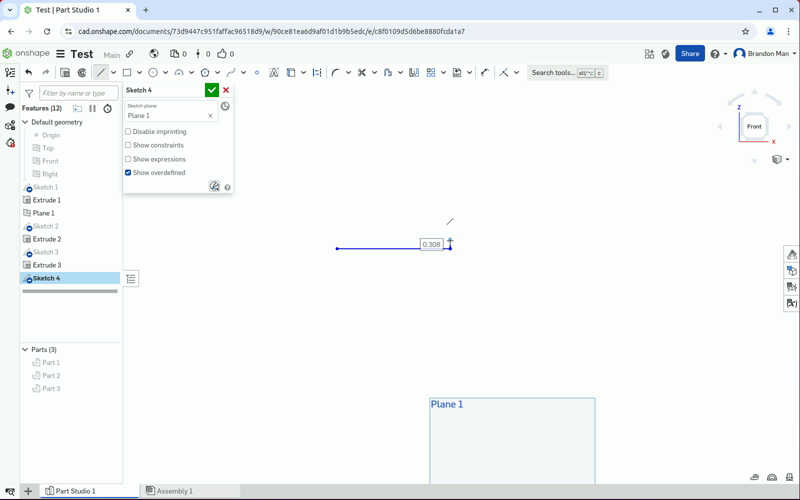
scroll(-6)
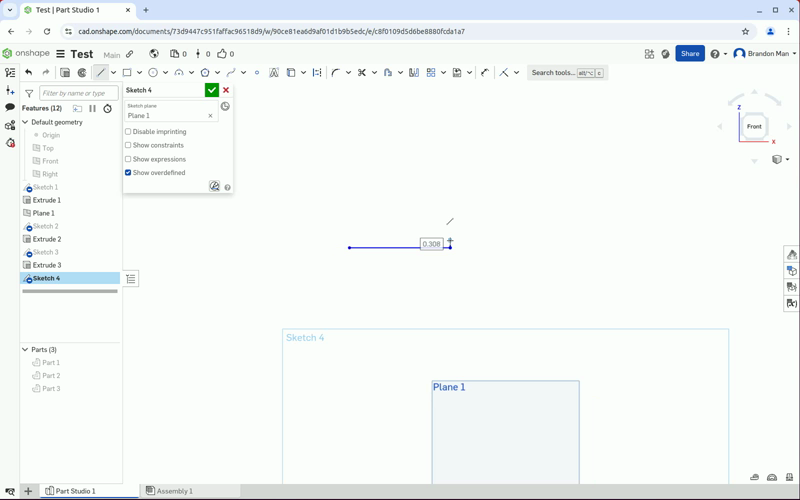
scroll(-6)
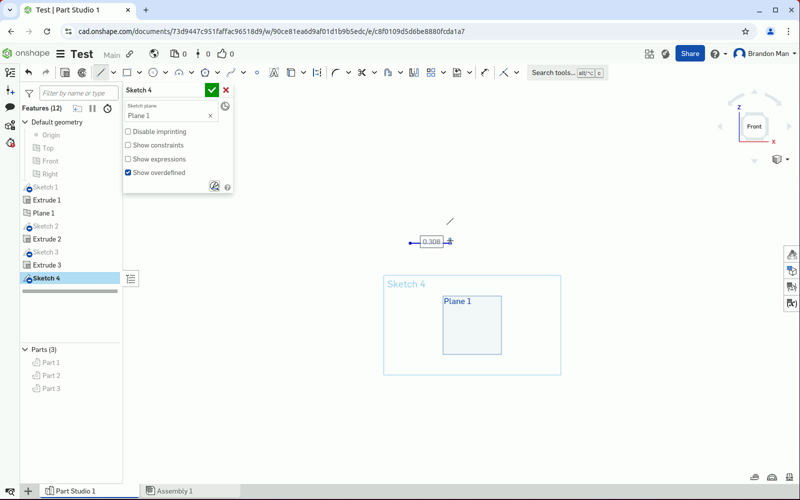
scroll(-6)
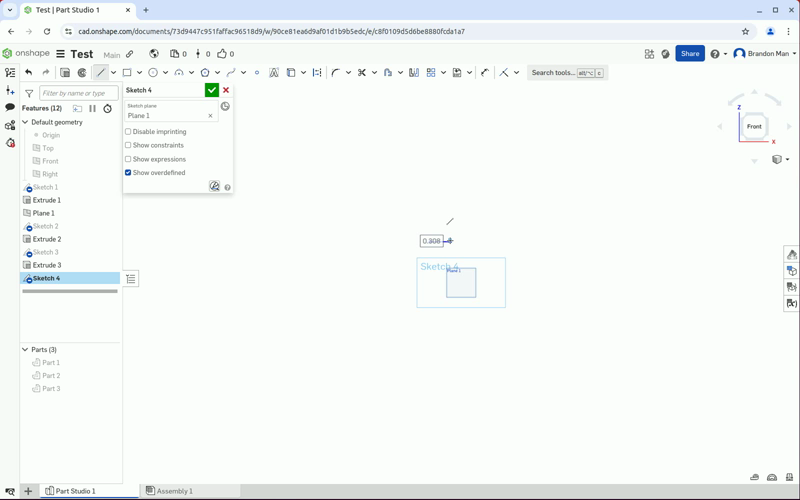
key_up(shift)
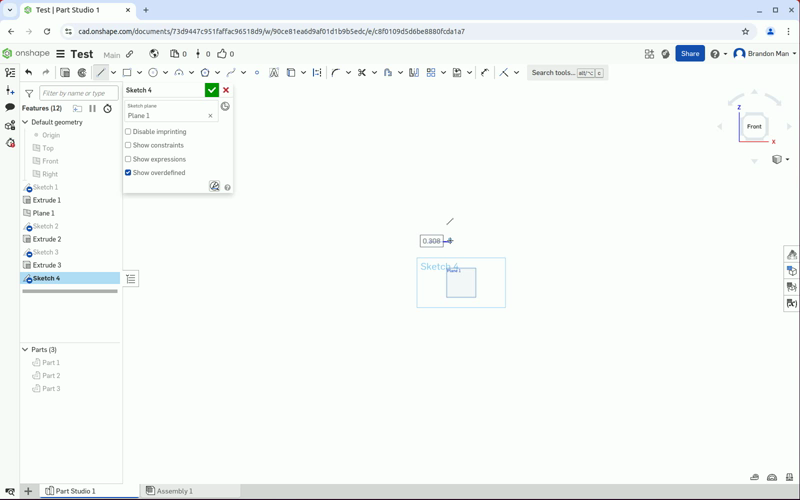
key_down(shift)
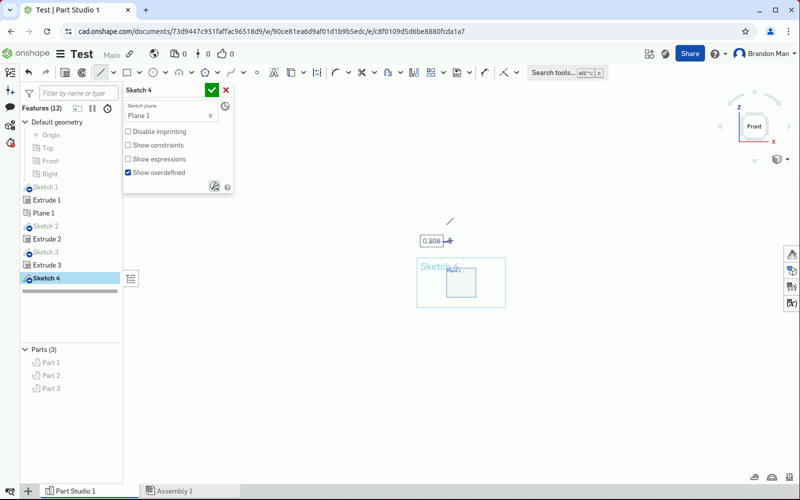
mouse_move(480, 240)
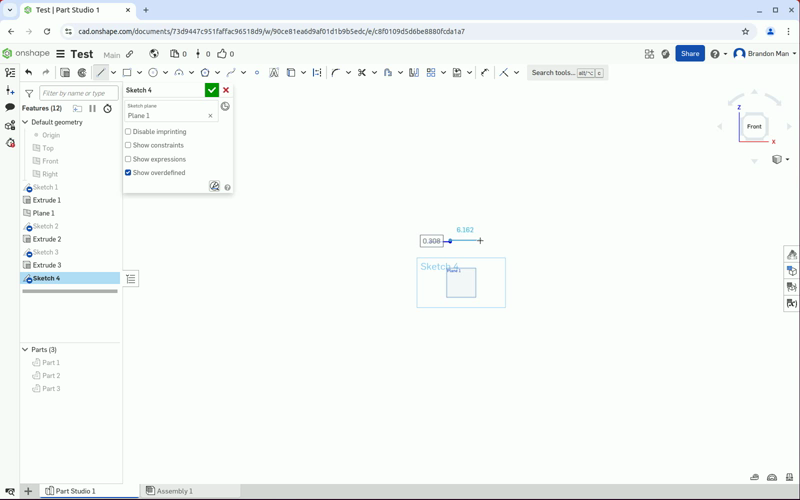
mouse_move(430, 240)
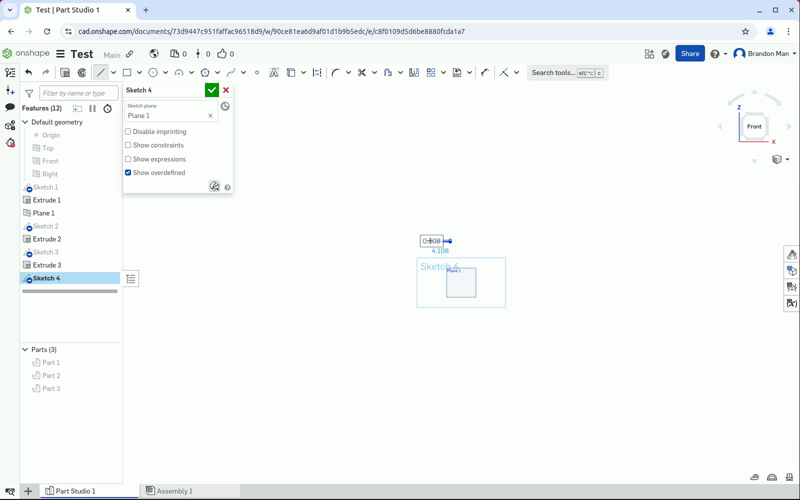
scroll(6)
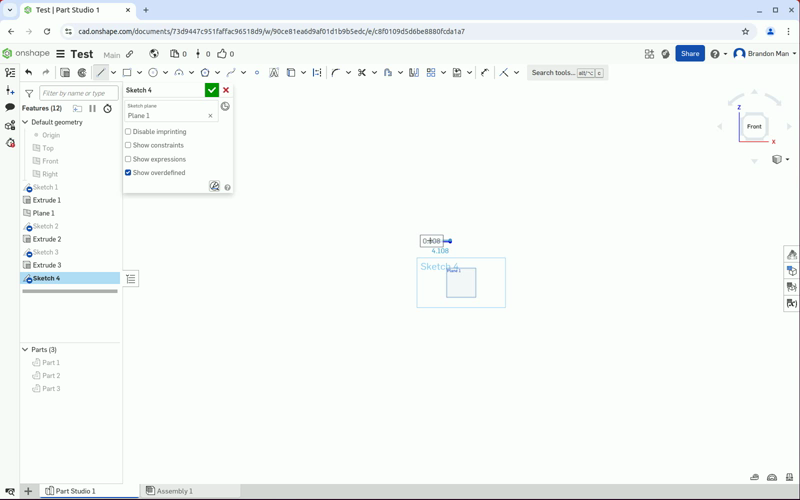
scroll(6)
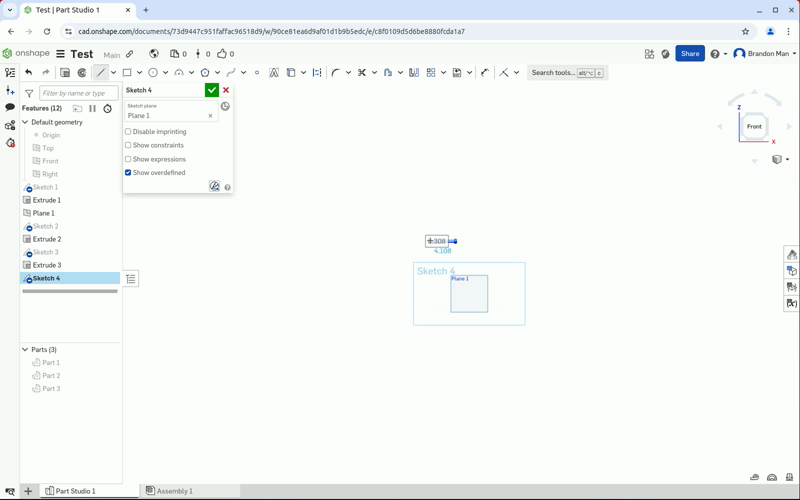
scroll(6)
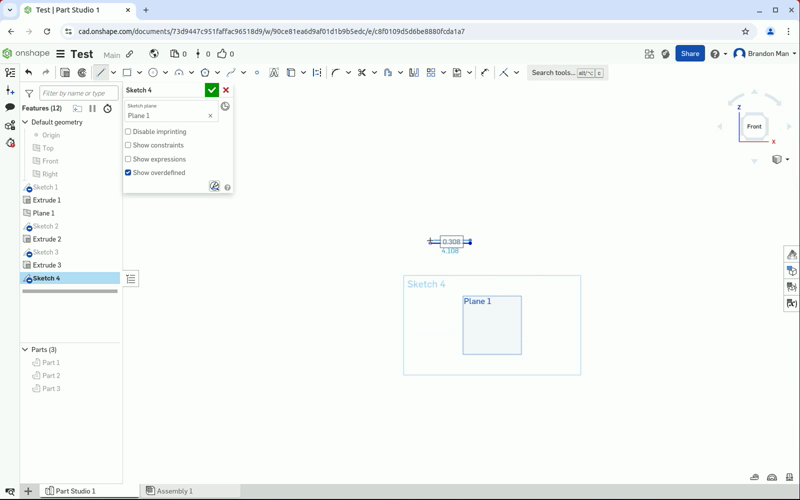
scroll(6)
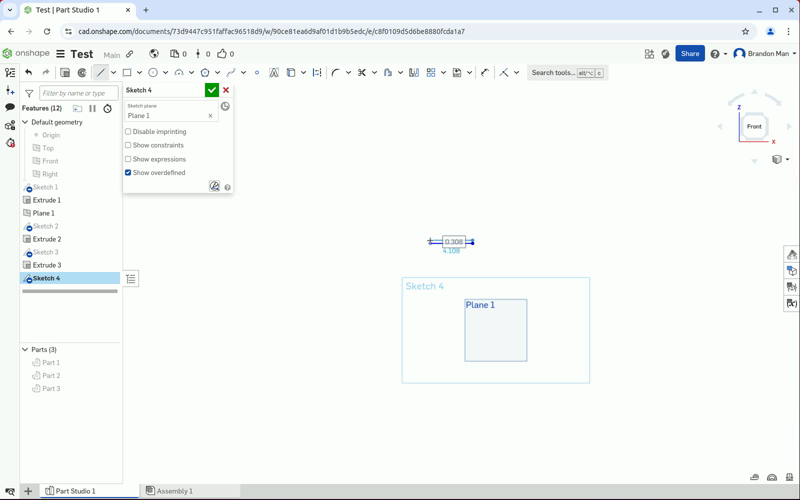
scroll(6)
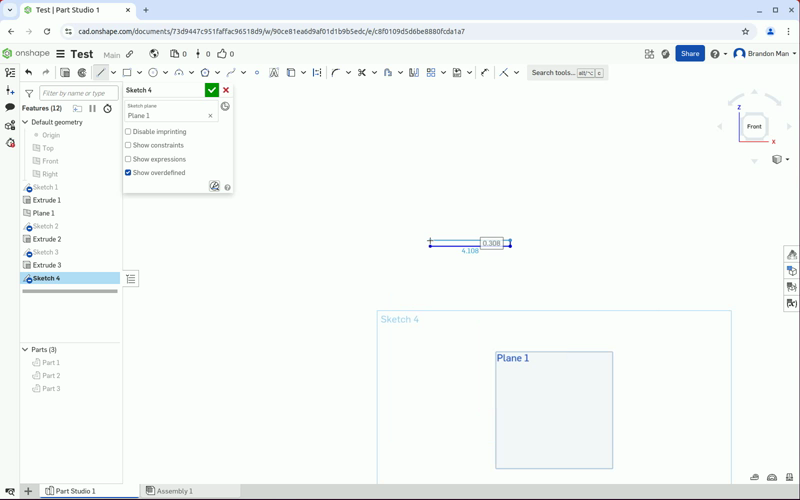
scroll(6)
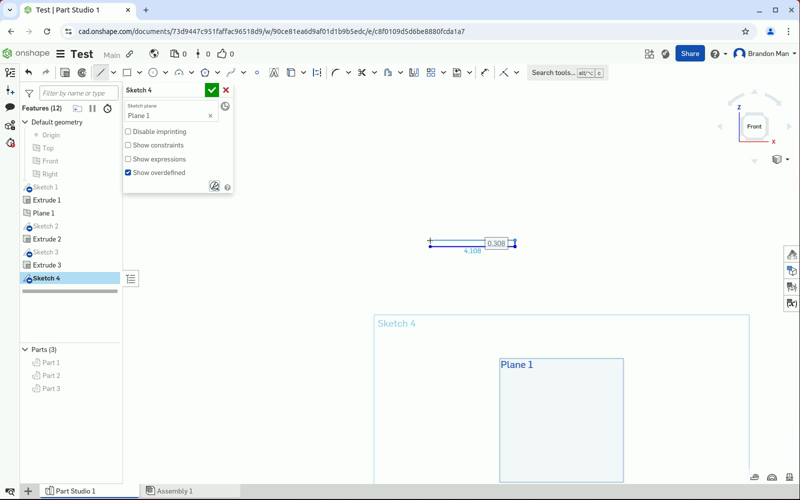
scroll(6)
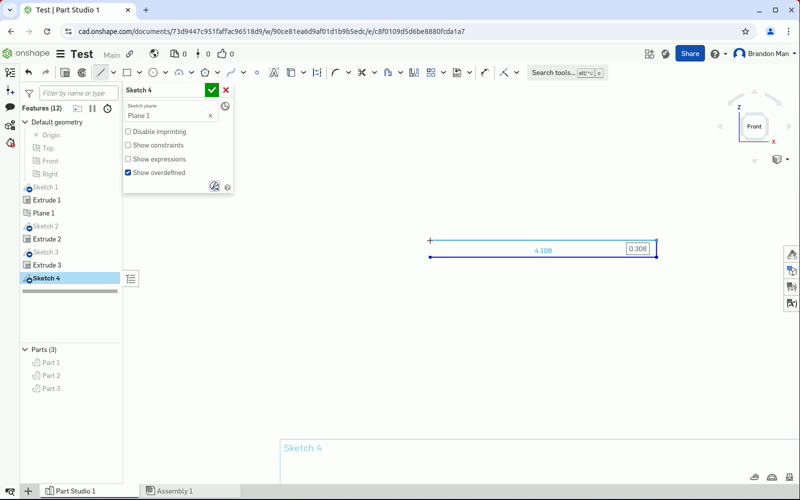
click(430, 240)
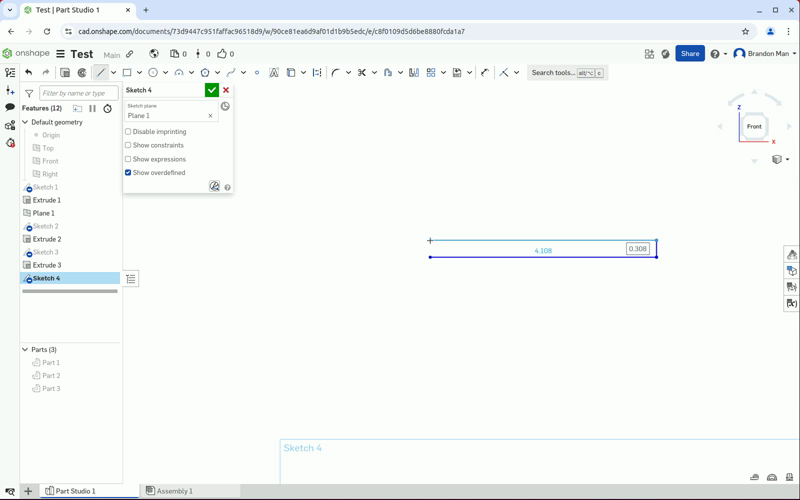
scroll(-6)
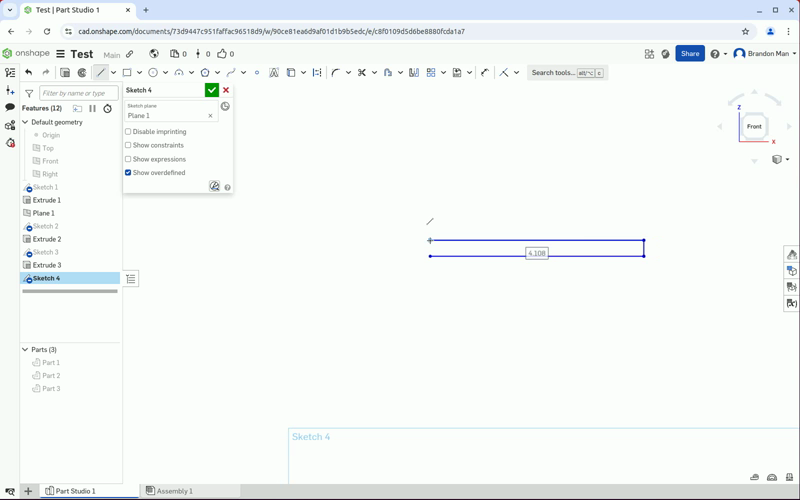
scroll(-6)
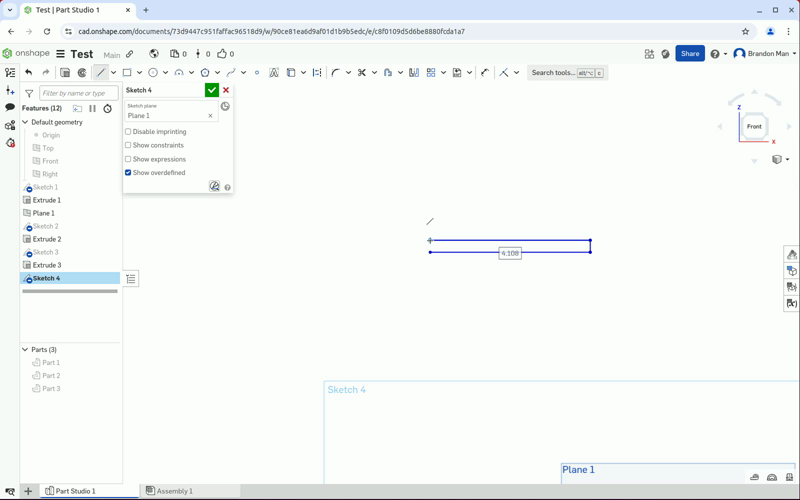
scroll(-6)
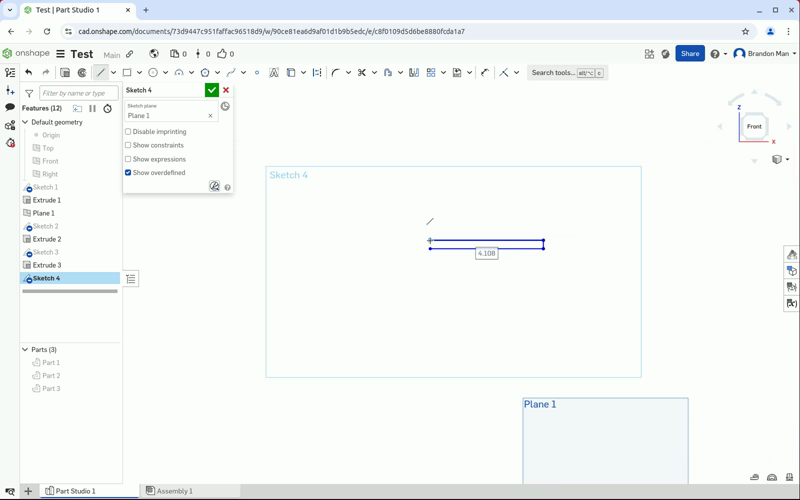
scroll(-6)
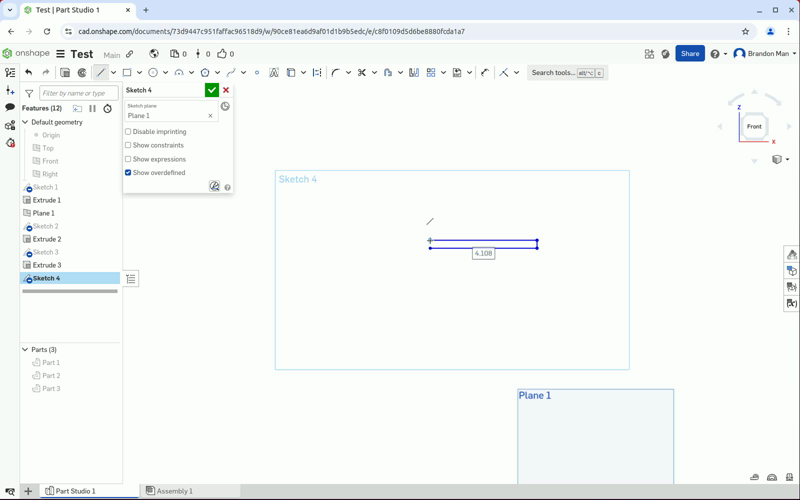
scroll(-6)
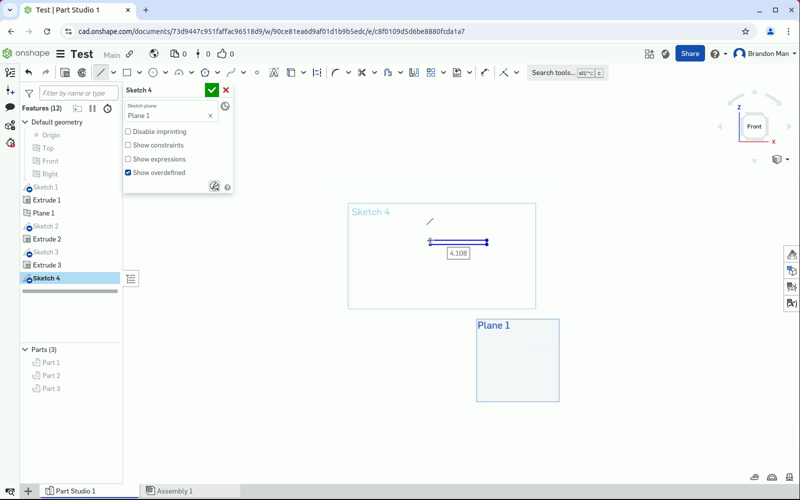
scroll(-6)
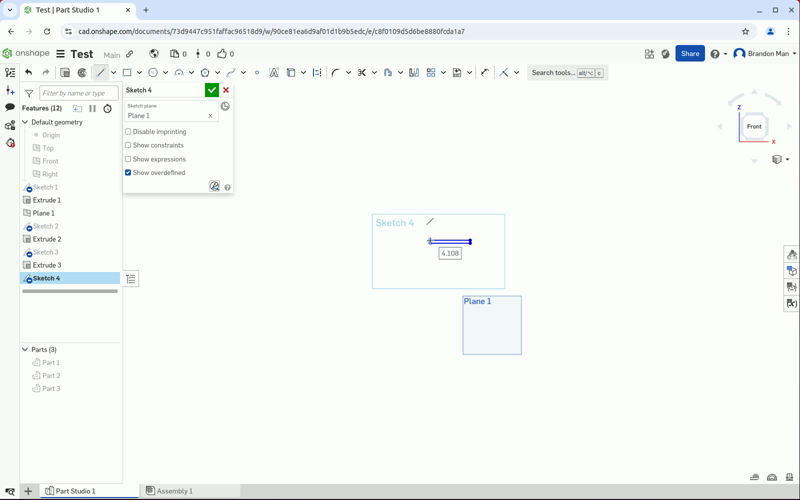
scroll(-6)
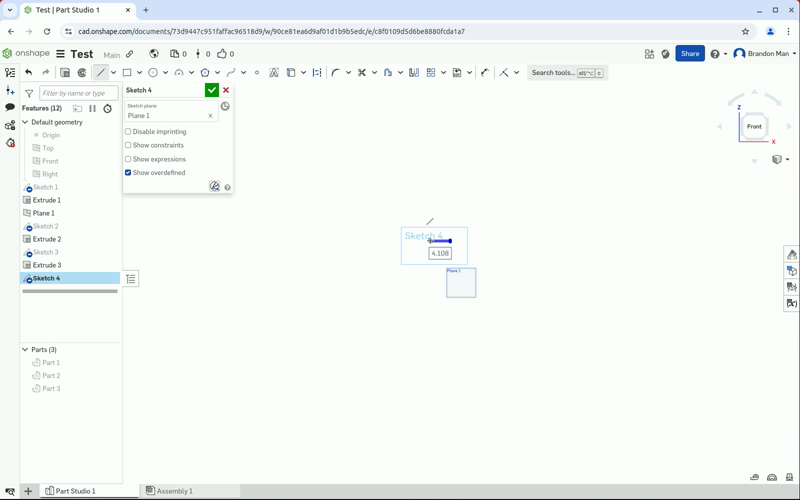
key_up(shift)
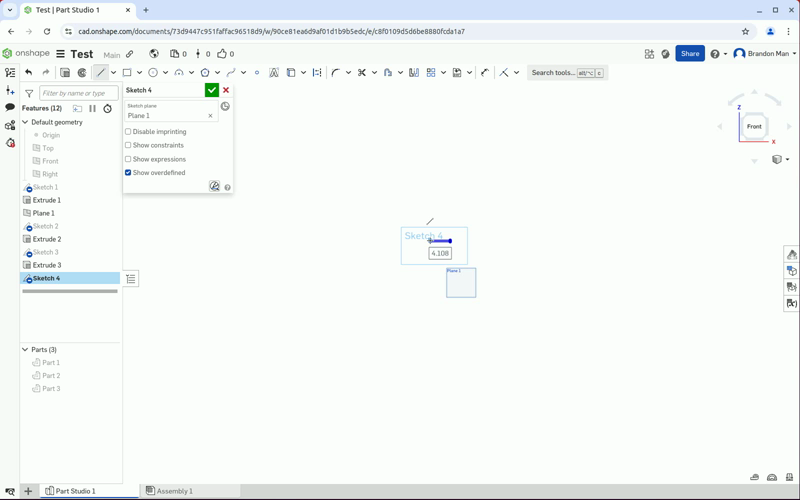
mouse_move(460, 240)
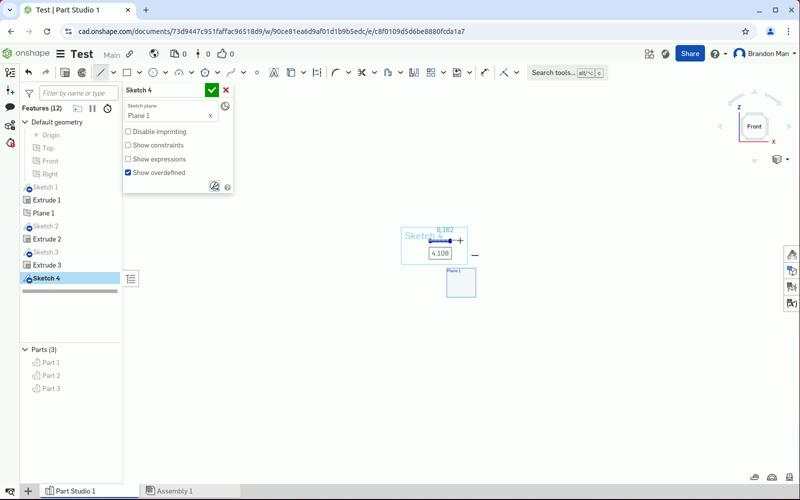
key_down(shift)
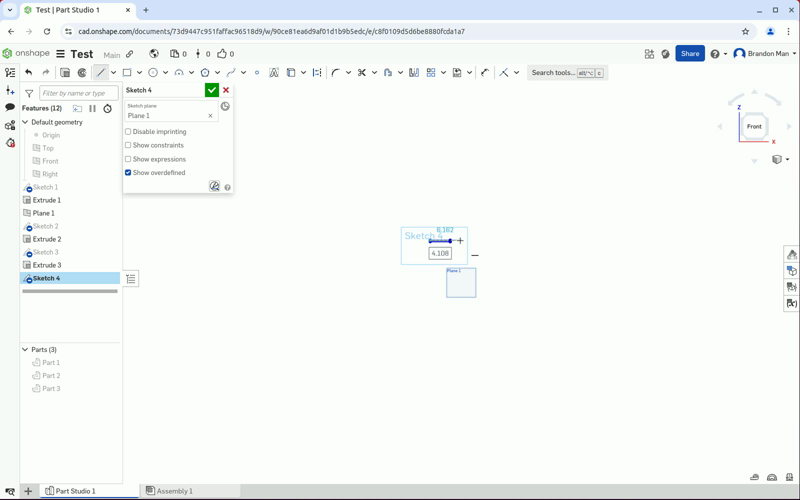
mouse_move(430, 241)
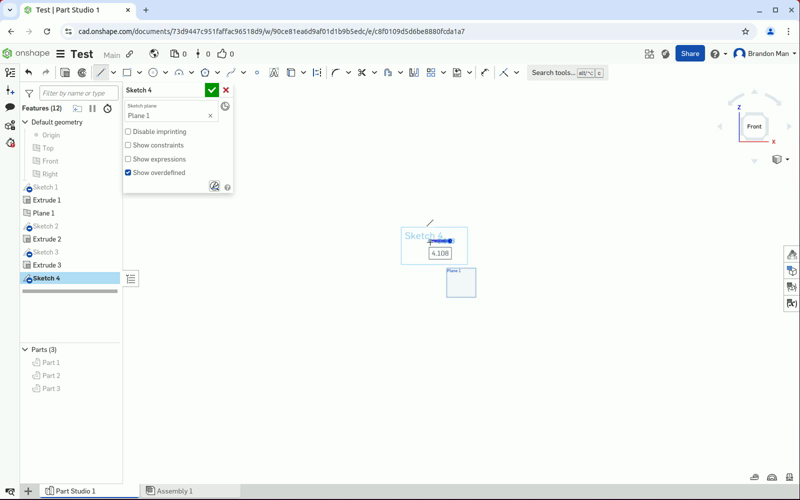
scroll(6)
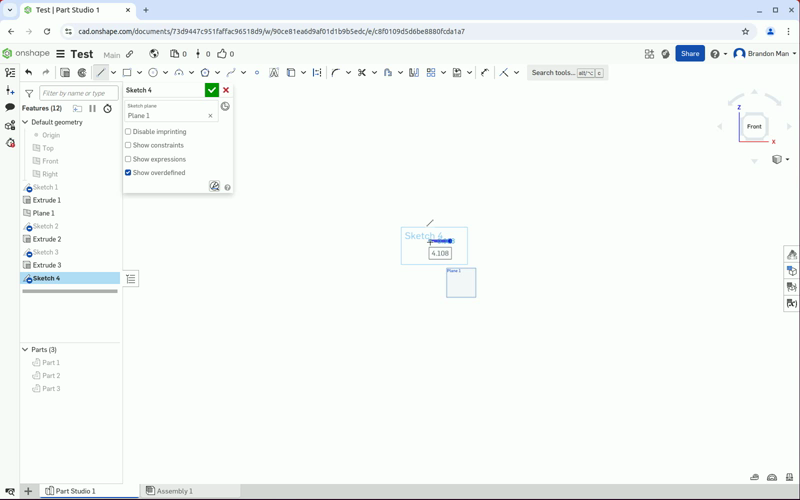
scroll(6)
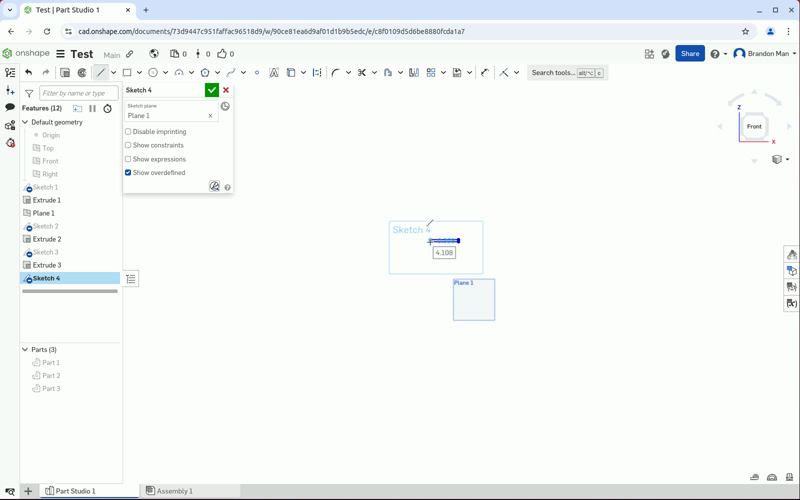
scroll(6)
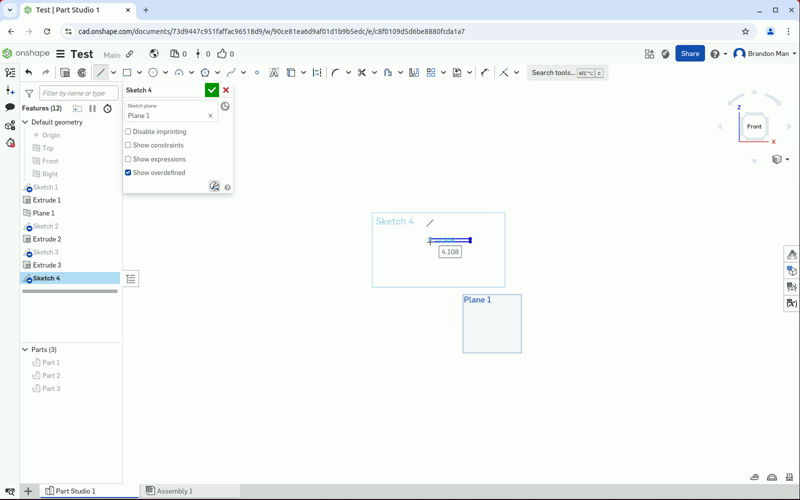
scroll(6)
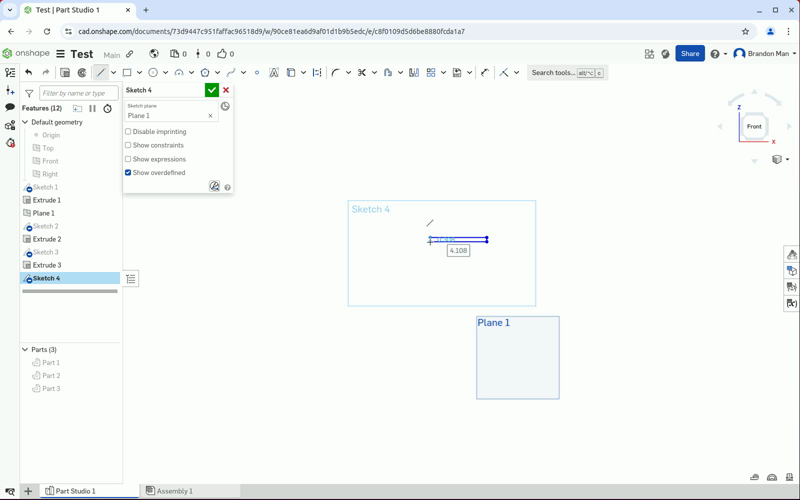
scroll(6)
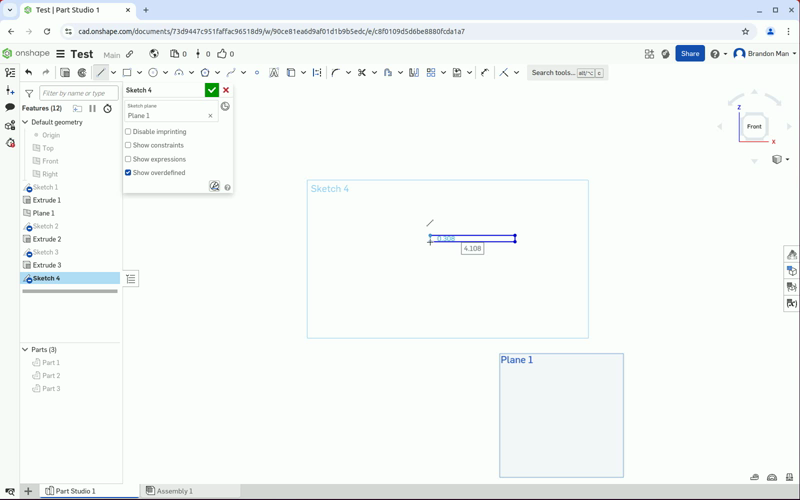
scroll(6)
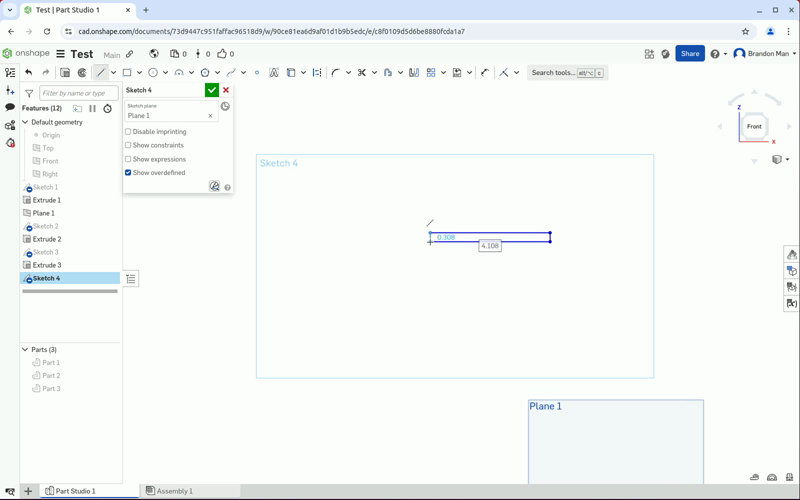
scroll(6)
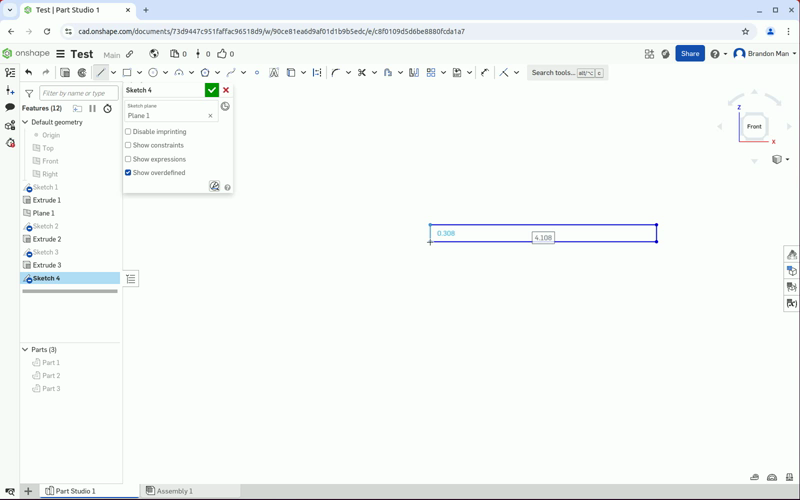
key_up(shift)
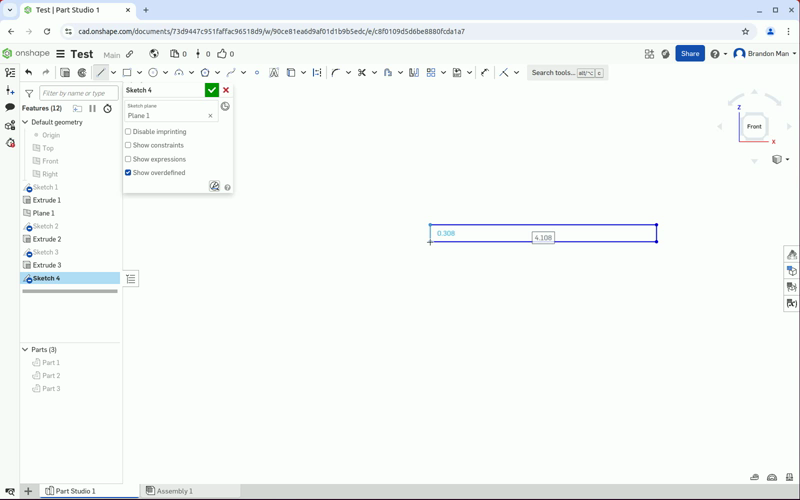
click(430, 241)
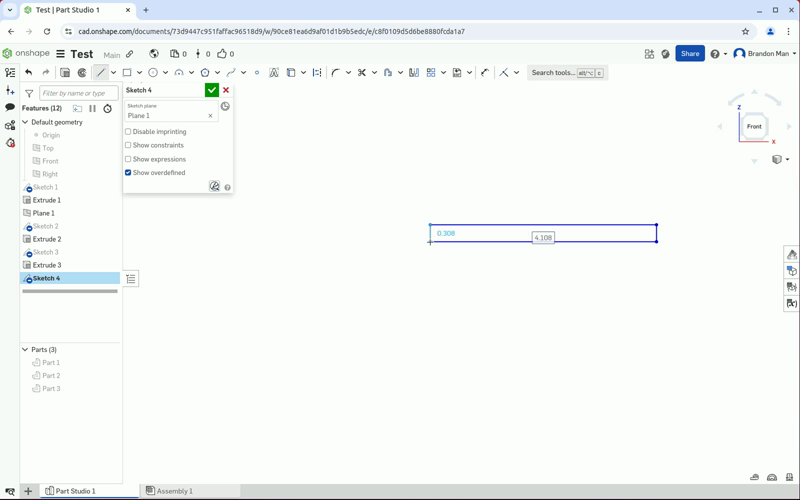
scroll(-6)
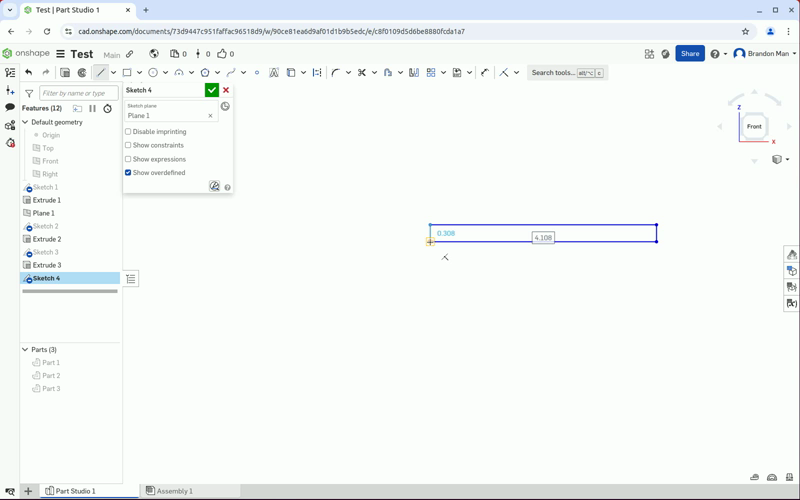
scroll(-6)
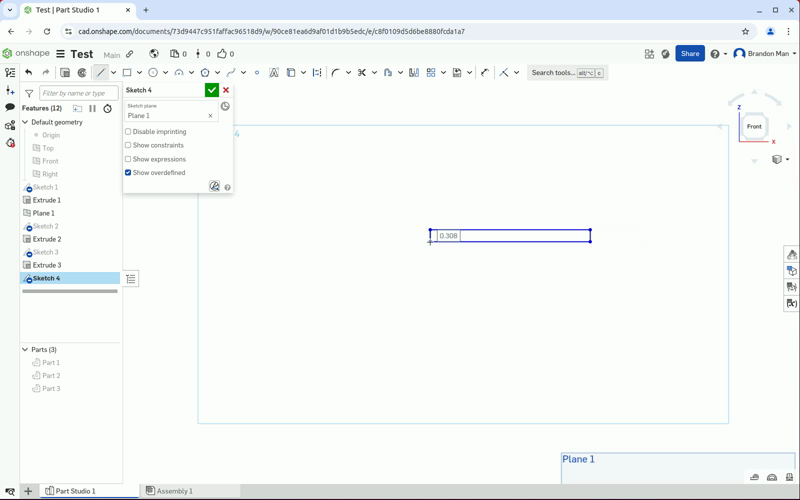
scroll(-6)
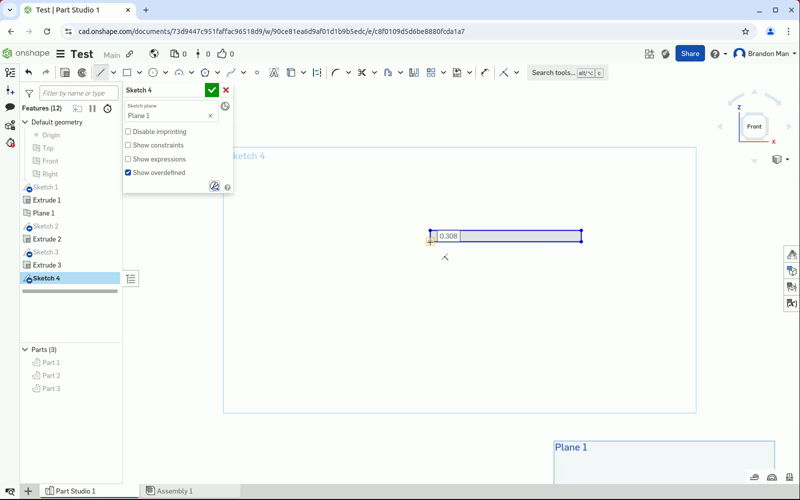
scroll(-6)
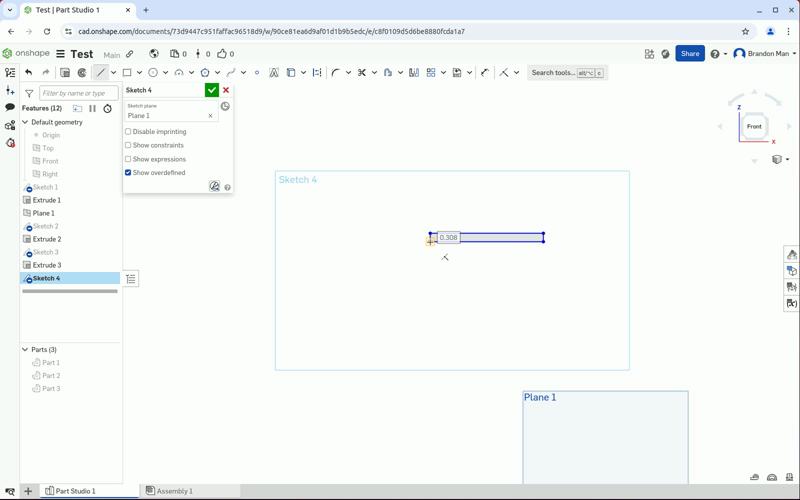
scroll(-6)
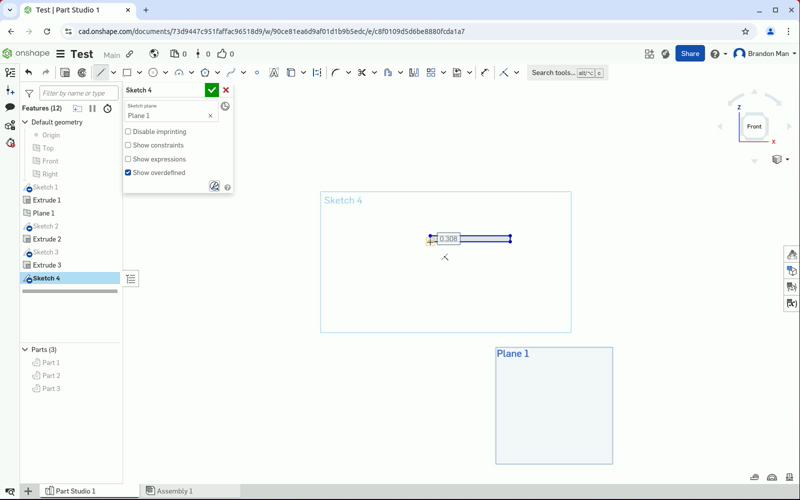
scroll(-6)
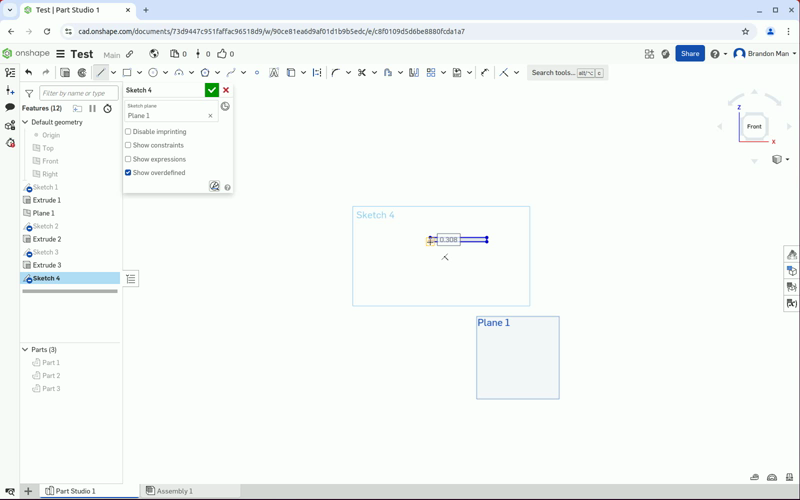
scroll(-6)
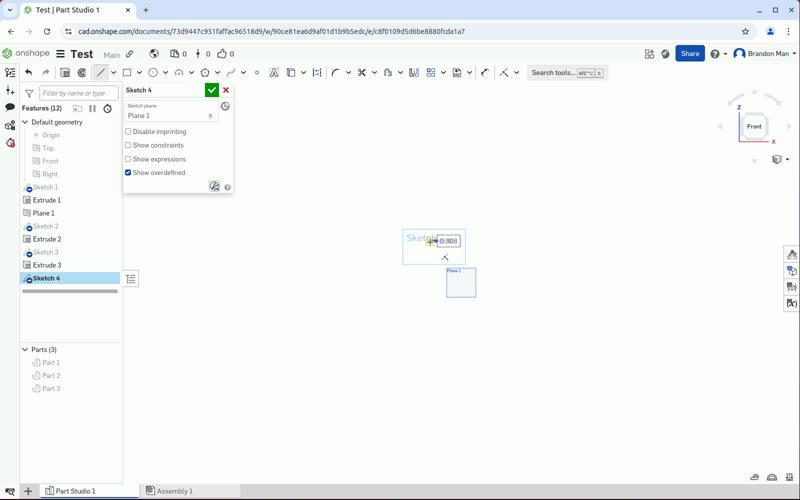
key(esc)
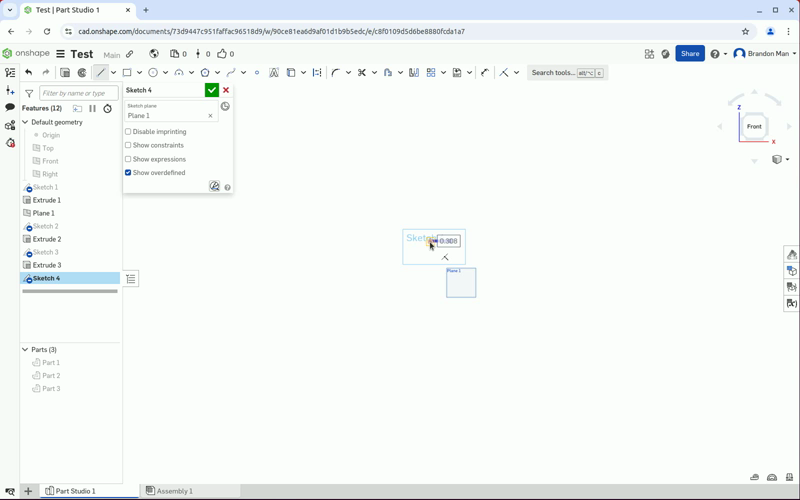
mouse_move(432, 241)
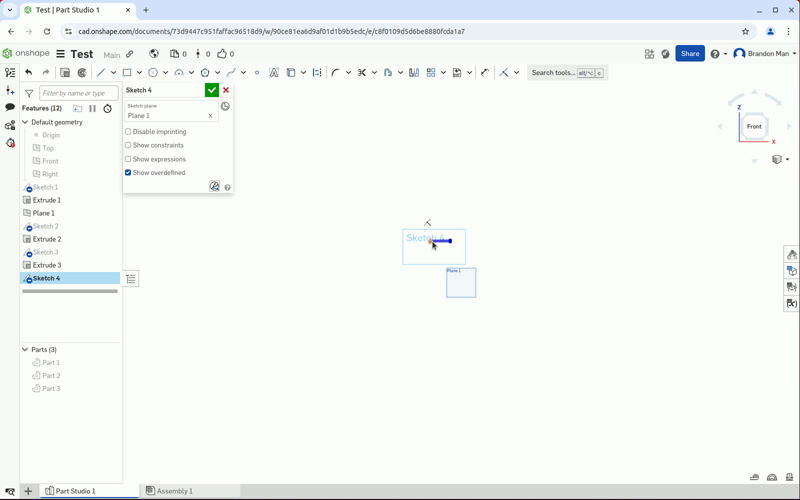
scroll(6)
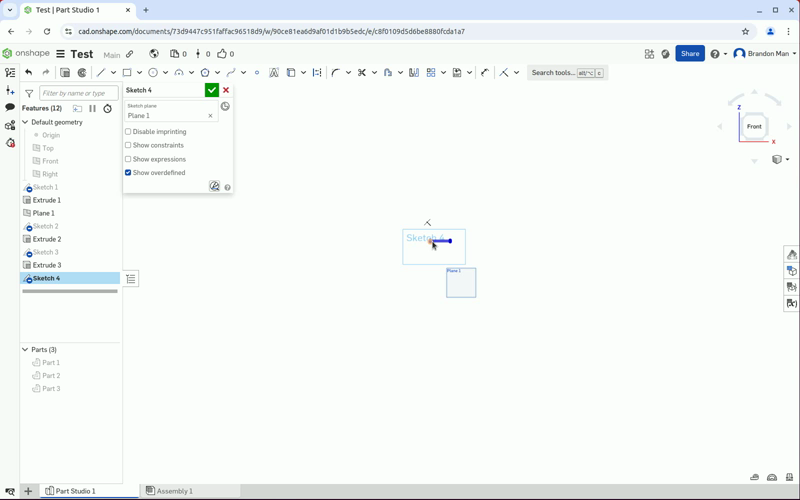
scroll(6)
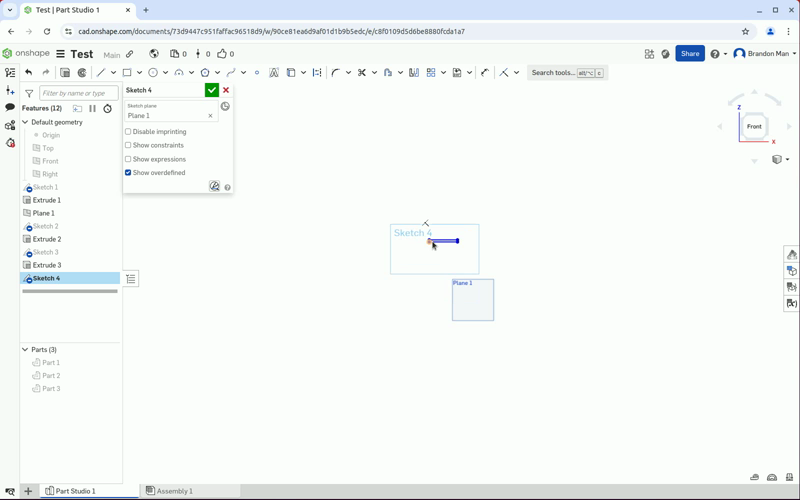
scroll(6)
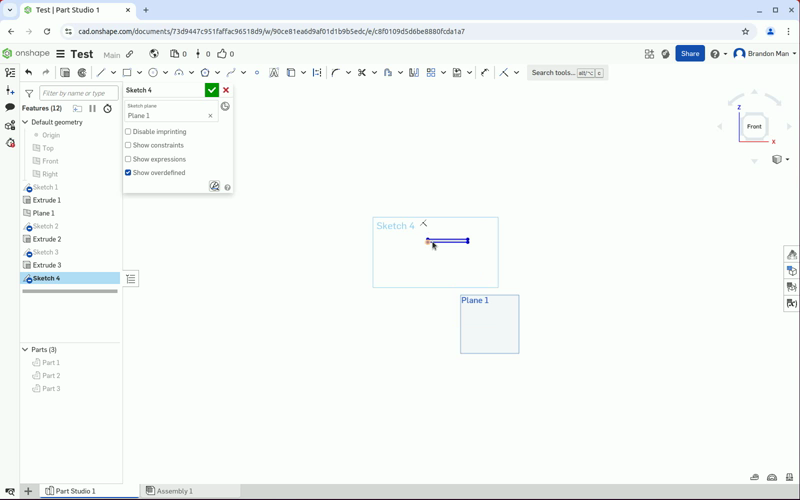
scroll(6)
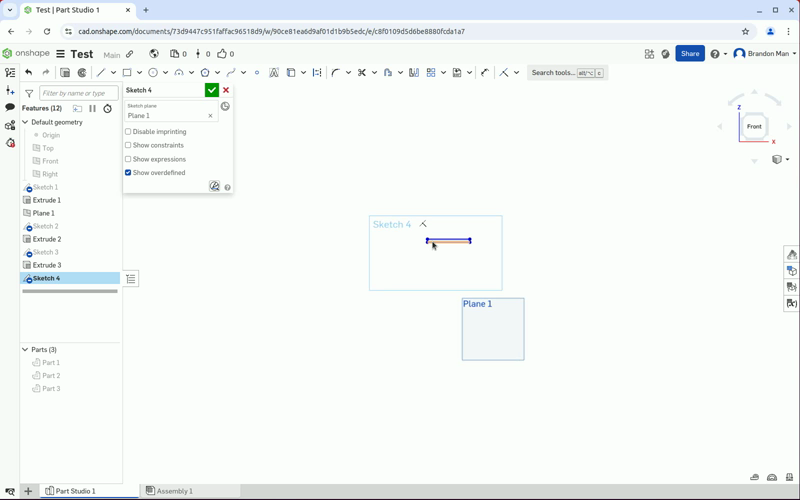
scroll(6)
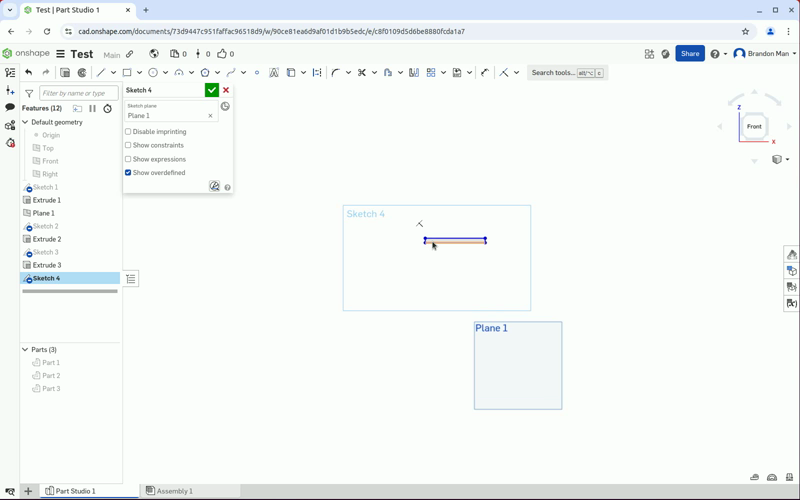
scroll(6)
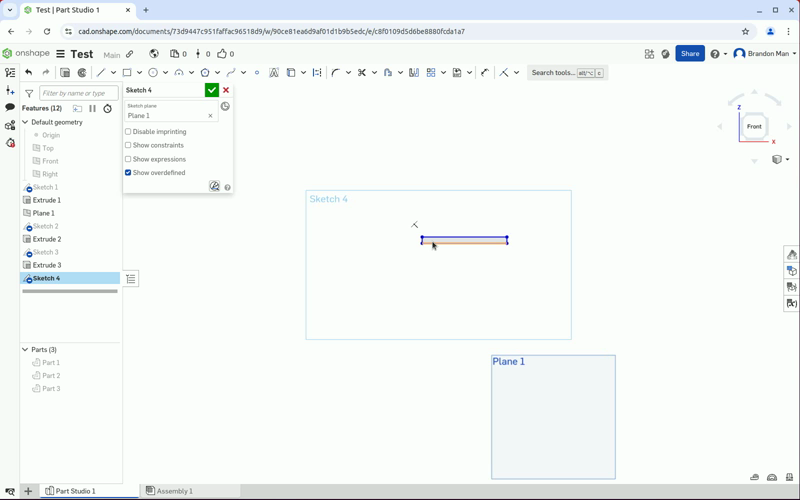
scroll(6)
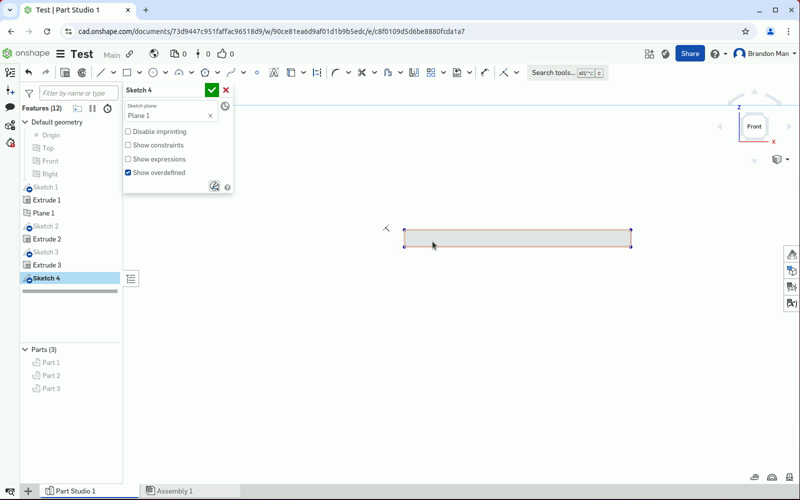
click(432, 241)
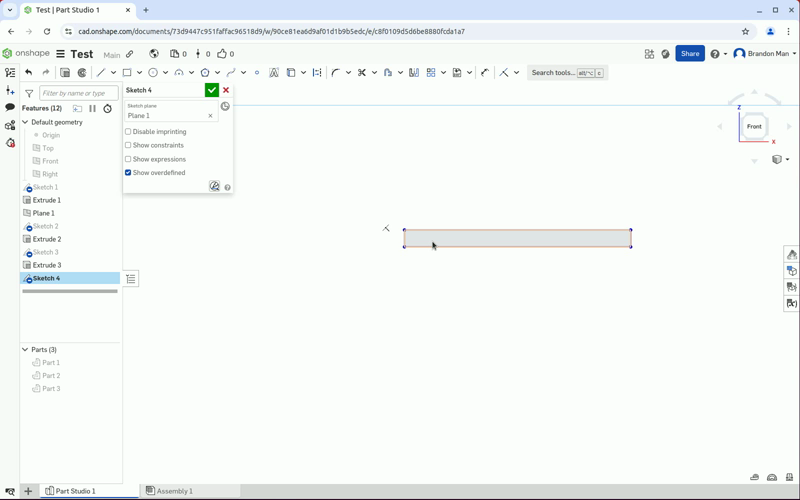
scroll(-6)
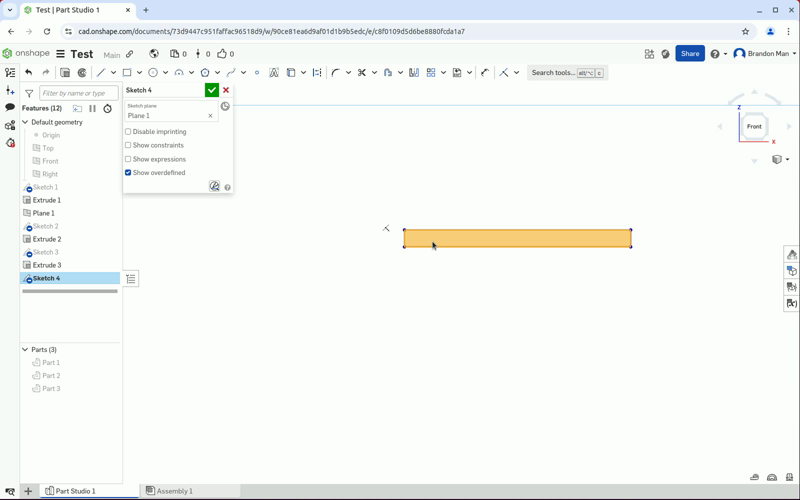
scroll(-6)
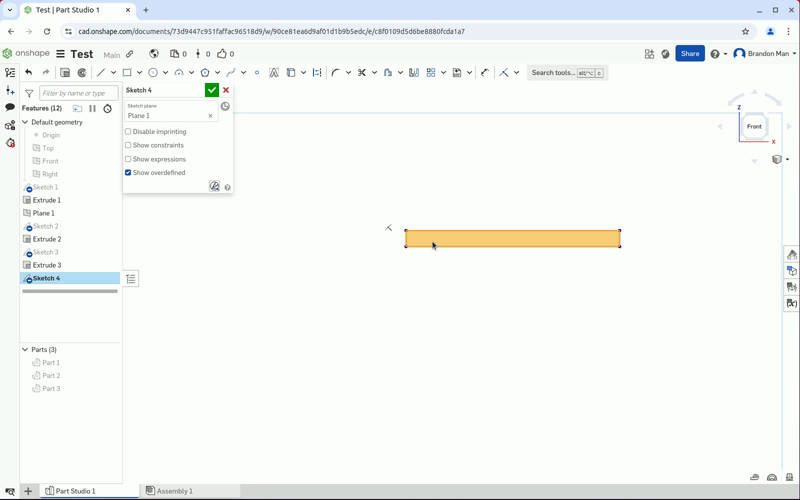
scroll(-6)
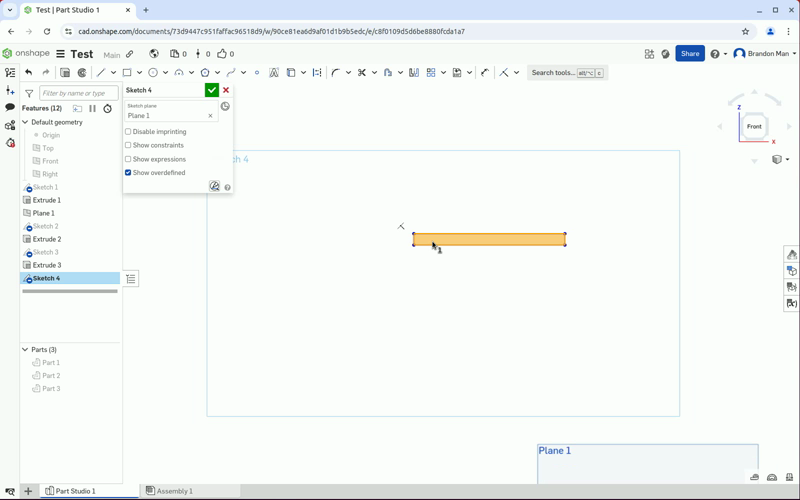
scroll(-6)
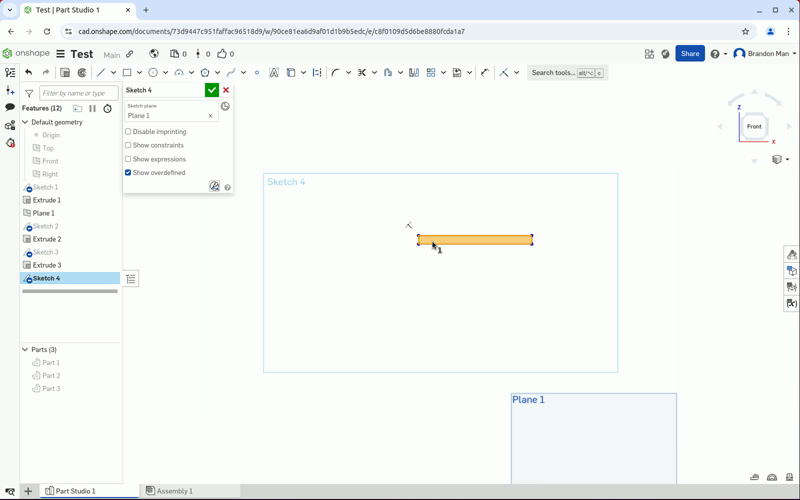
scroll(-6)
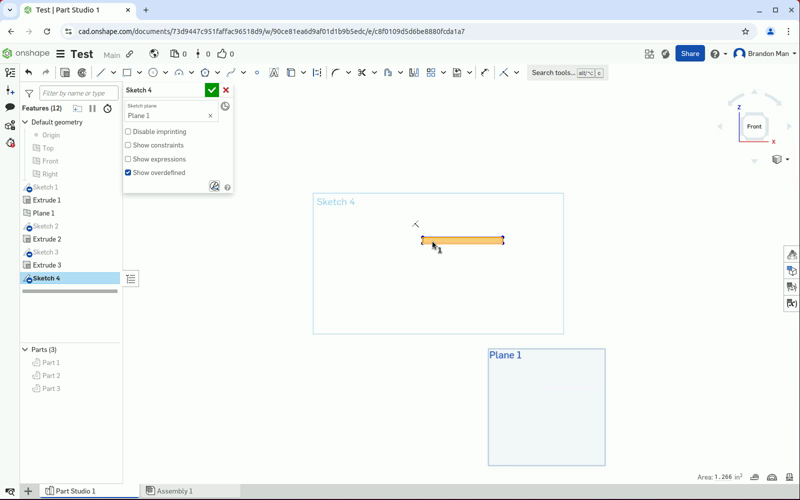
scroll(-6)
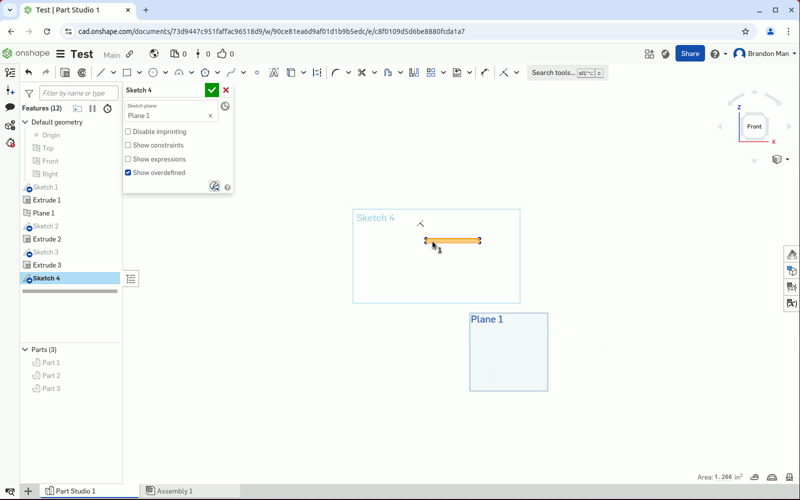
scroll(-6)
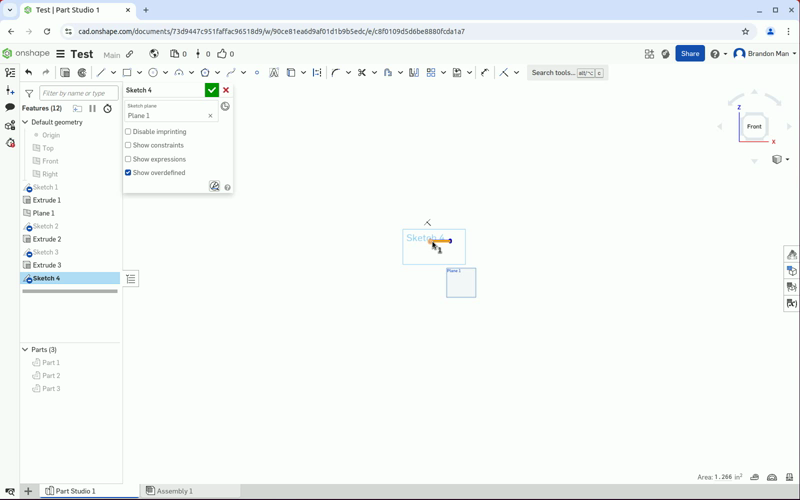
mouse_move(73, 352)
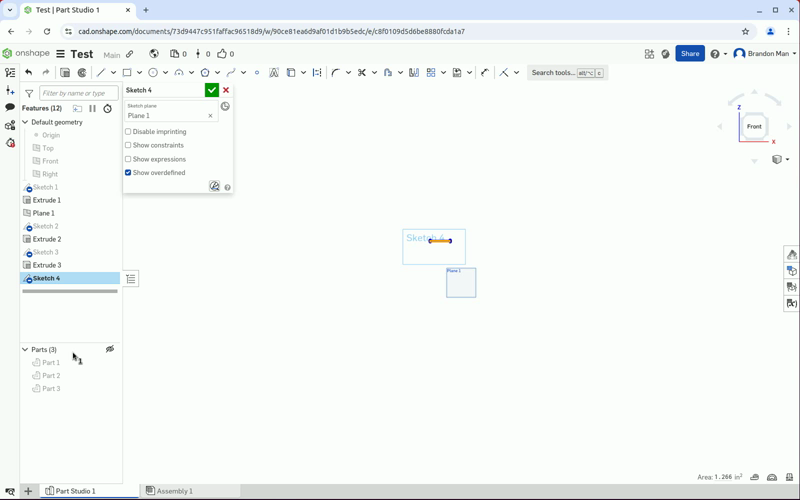
key(shift+y)
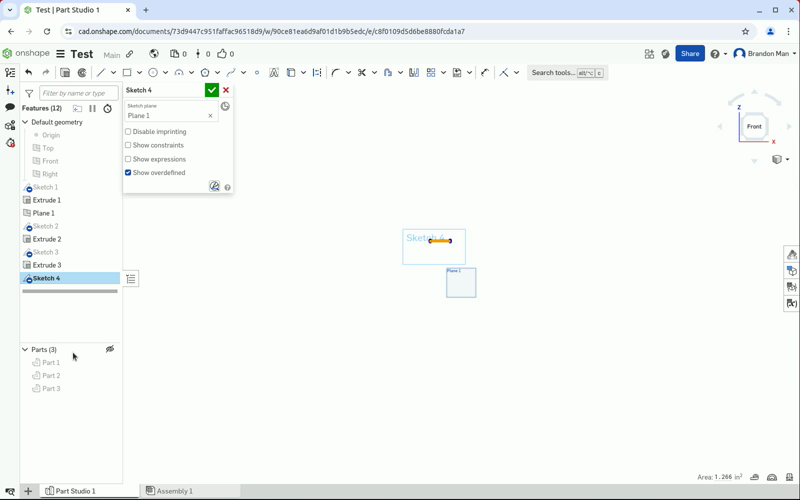
key(shift+e)
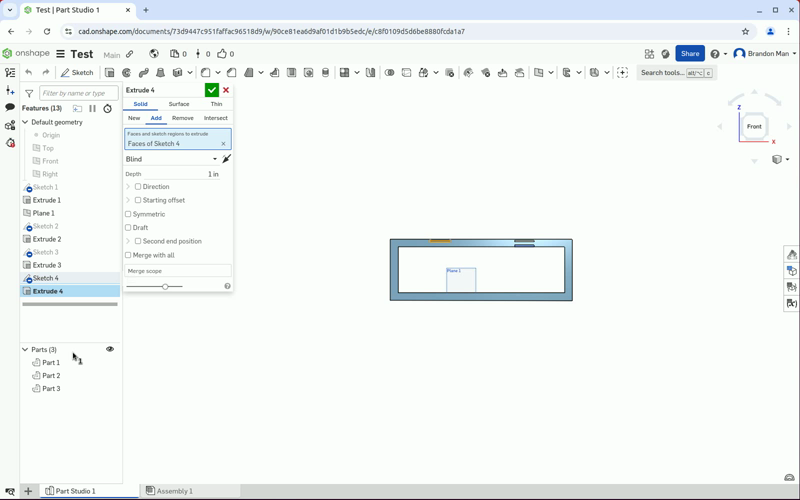
mouse_move(143, 106)
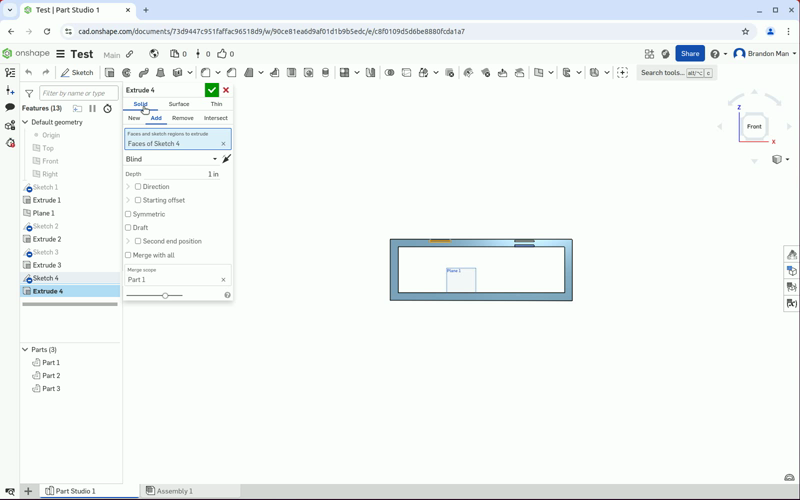
click(143, 106)
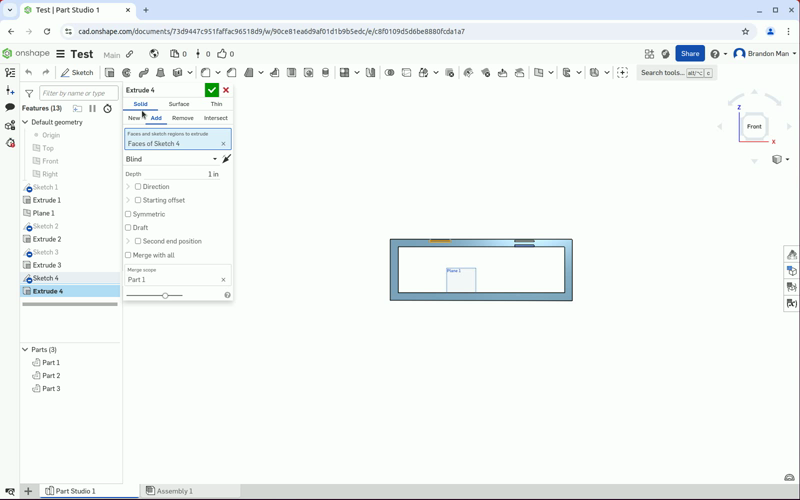
mouse_move(137, 120)
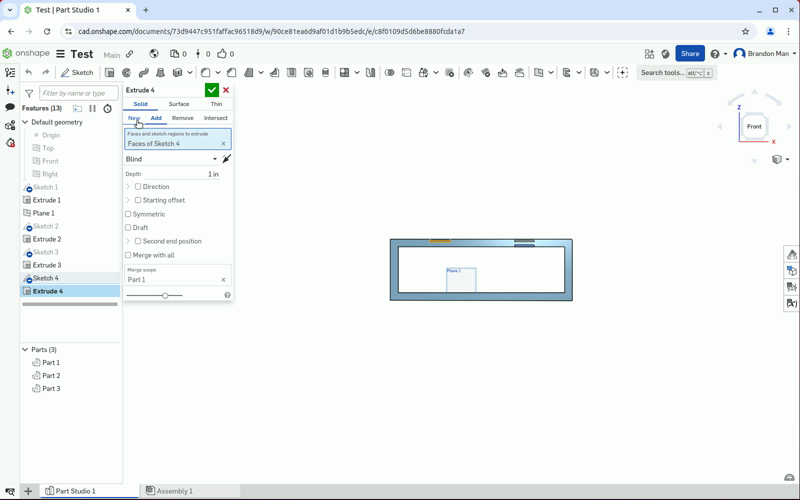
click(137, 120)
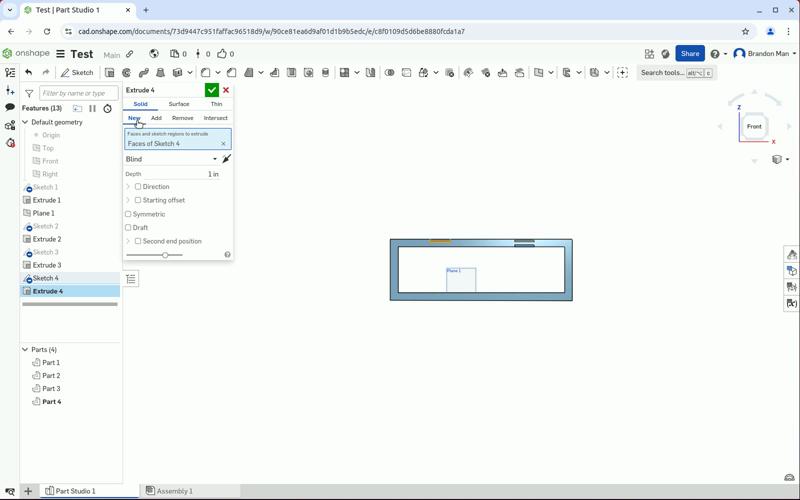
key(tab, 4)
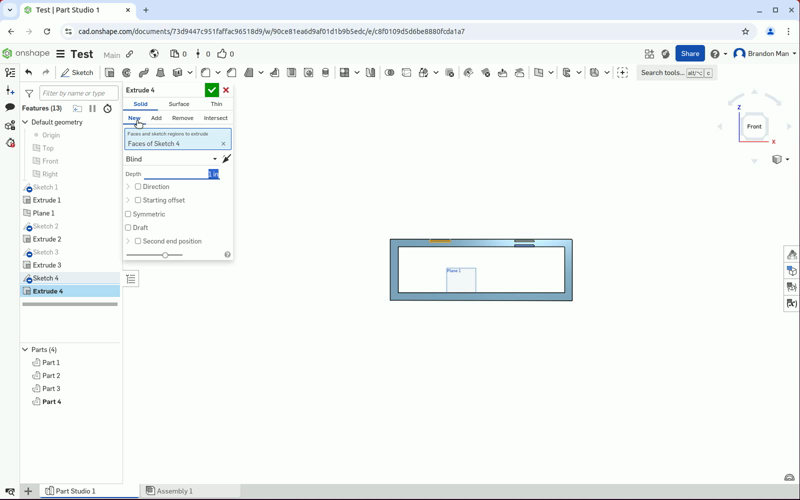
text(0.963)
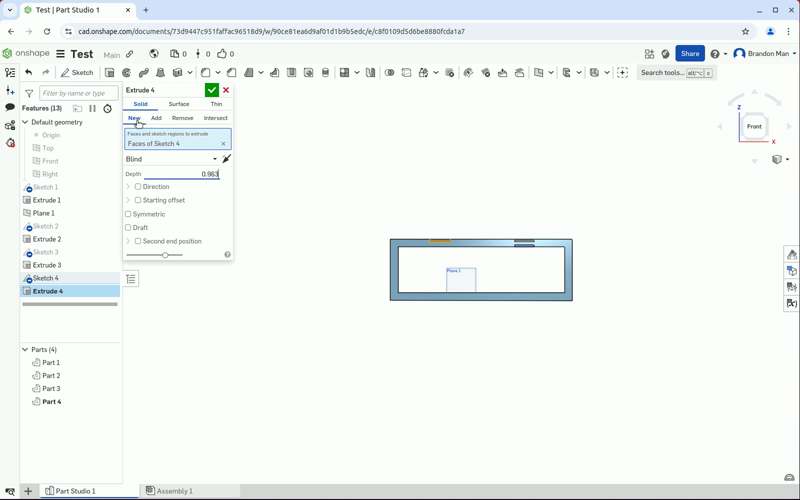
key(enter)
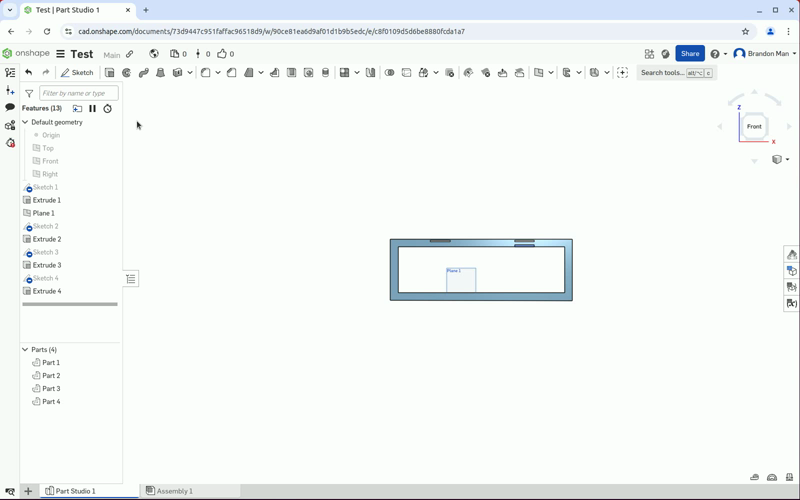
key(shift+h)
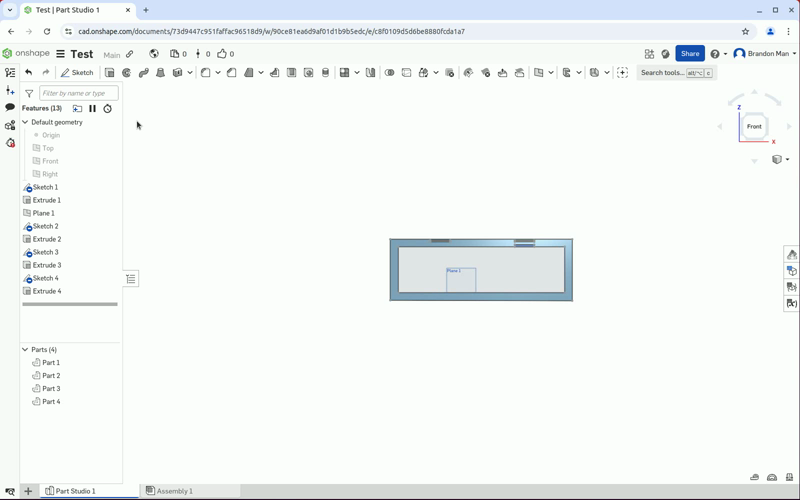
key(shift+h)
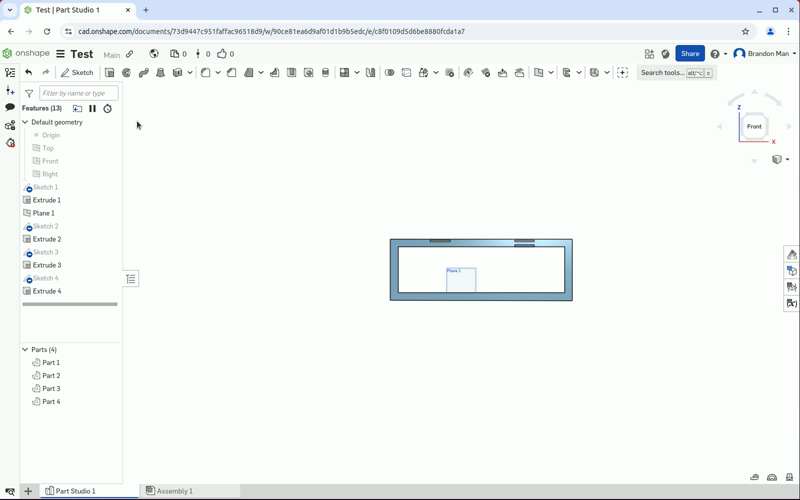
mouse_move(73, 189)
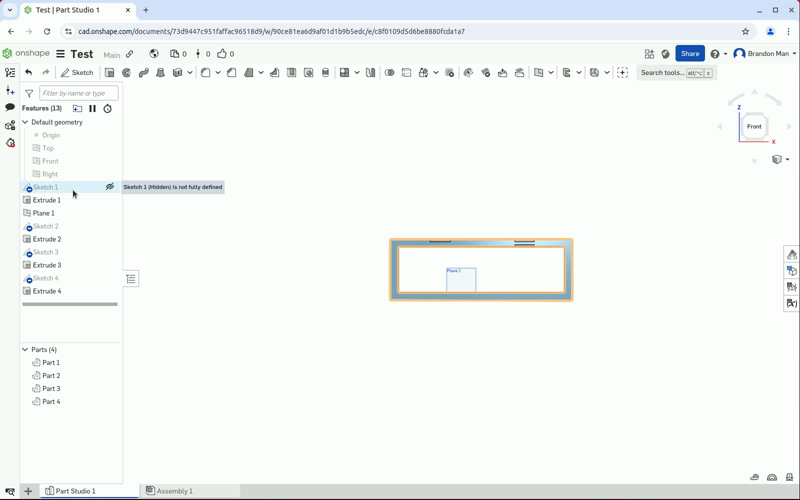
click(73, 189)
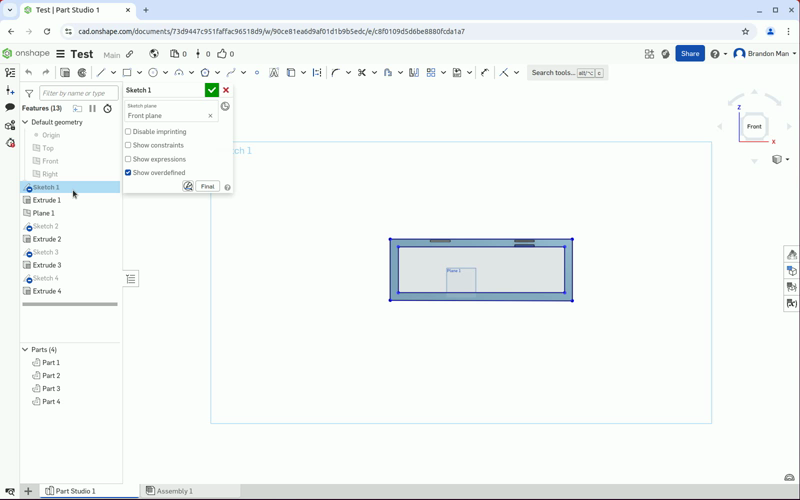
mouse_move(229, 92)
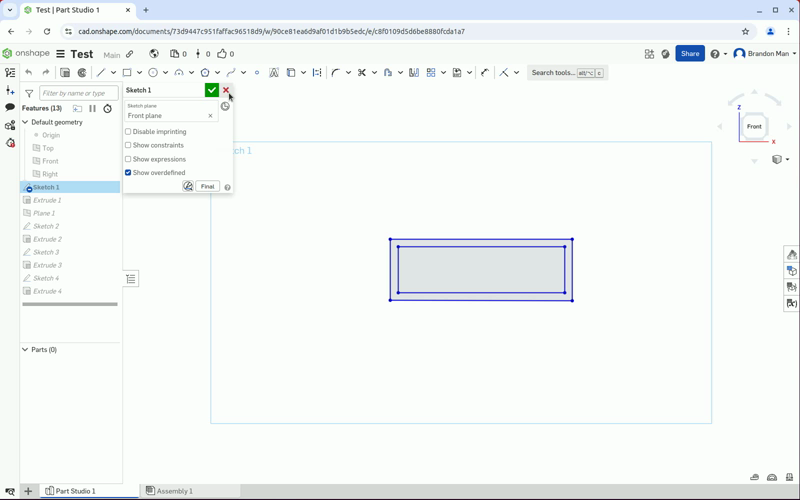
click(229, 92)
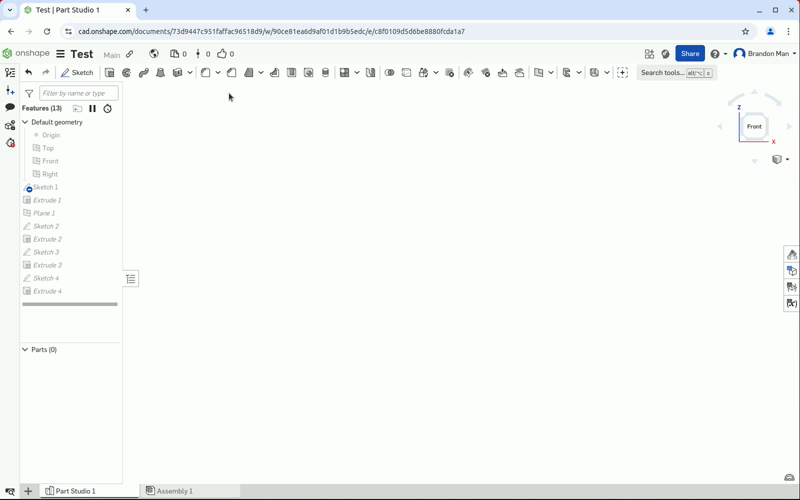
key(shift+s)
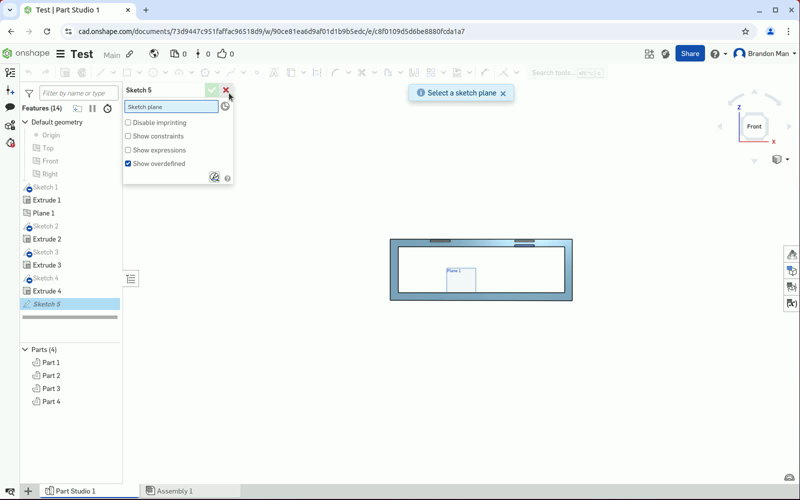
mouse_move(73, 215)
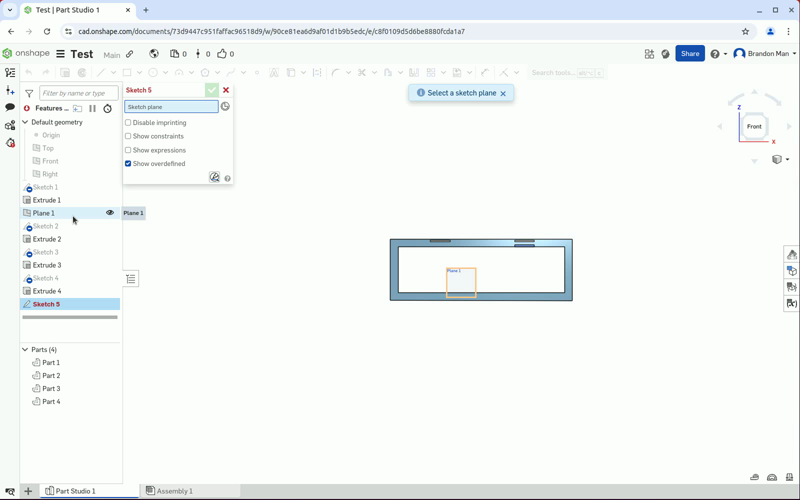
click(73, 215)
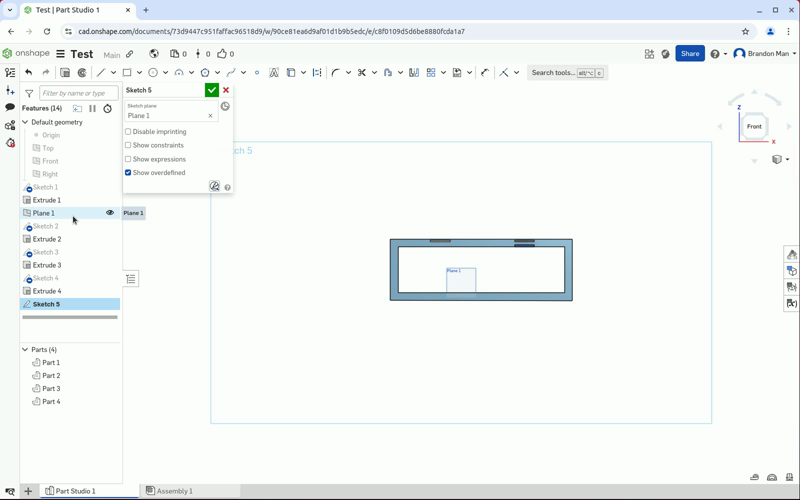
mouse_move(73, 352)
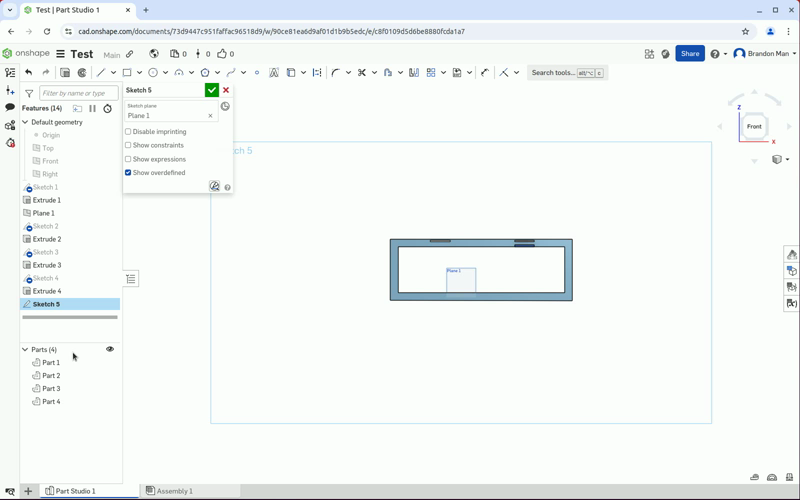
key(y)
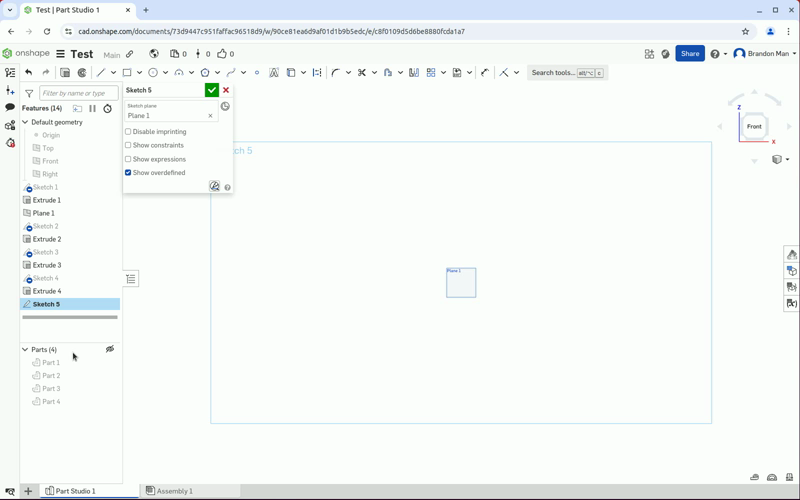
key(l)
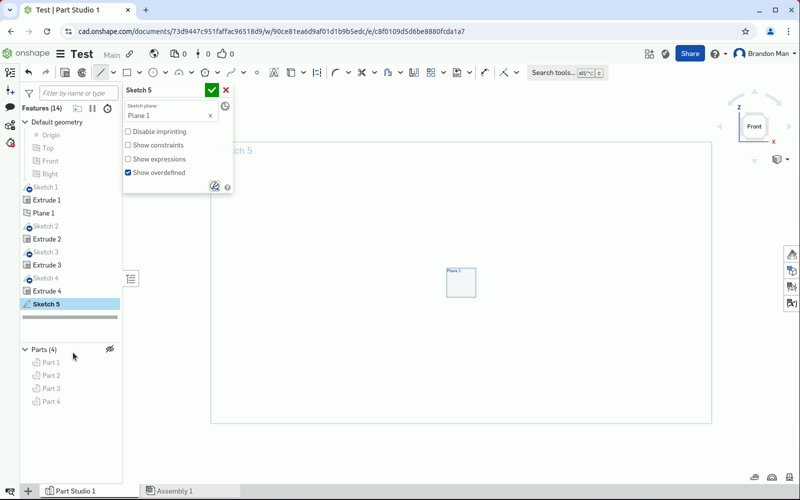
key_down(shift)
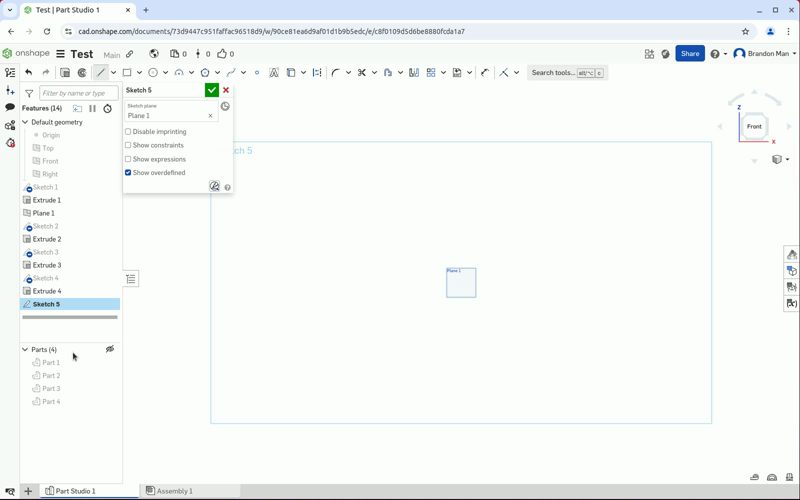
mouse_move(430, 246)
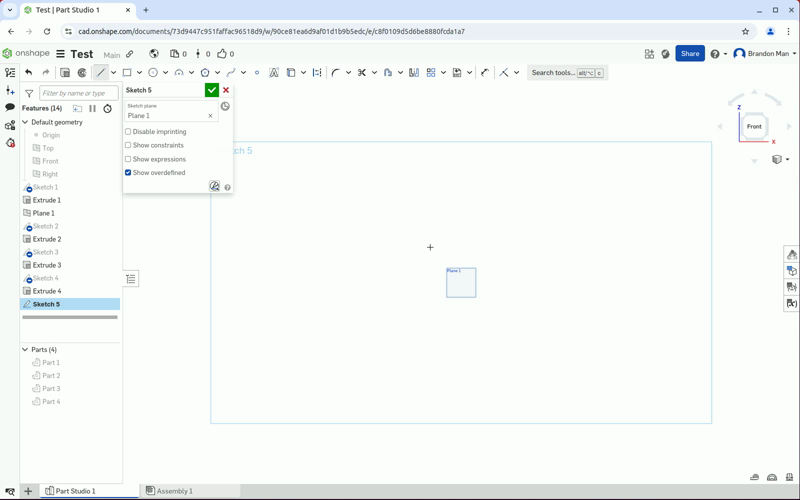
click(430, 246)
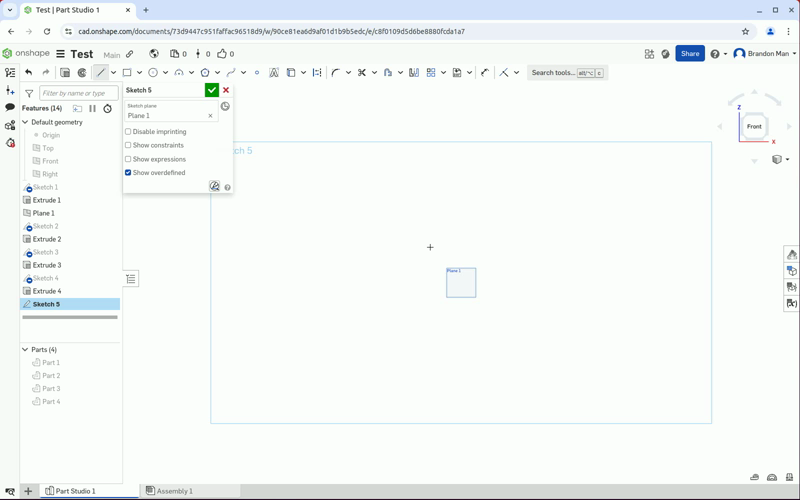
key_up(shift)
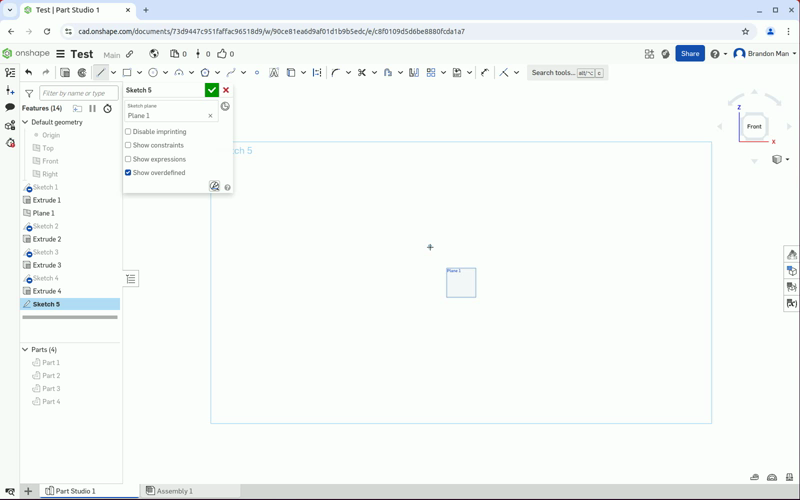
key_down(shift)
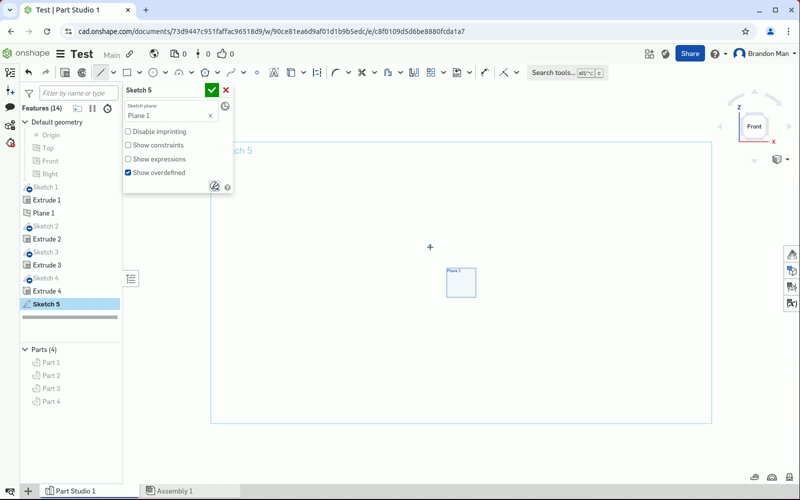
mouse_move(460, 246)
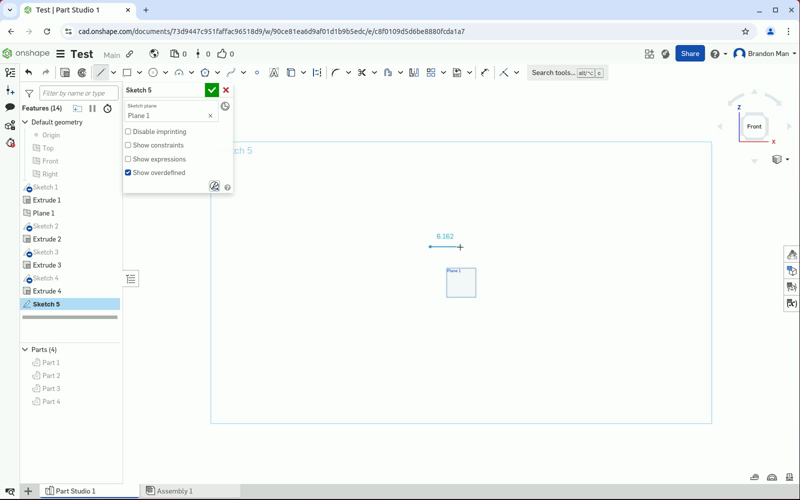
mouse_move(450, 246)
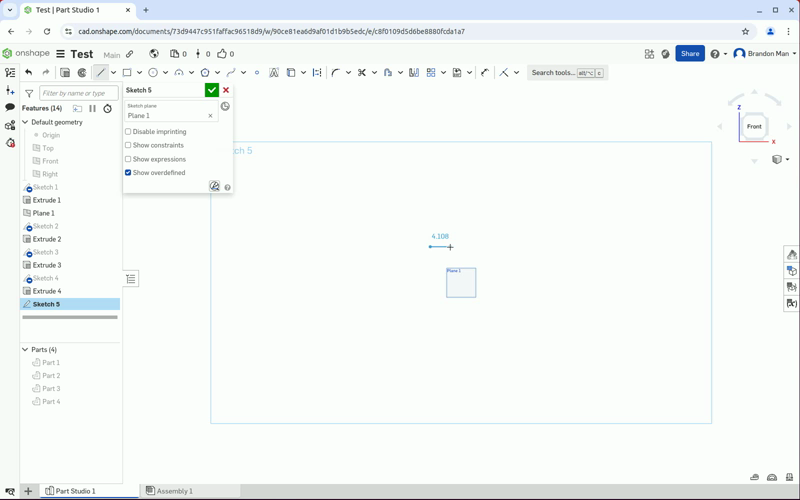
click(450, 246)
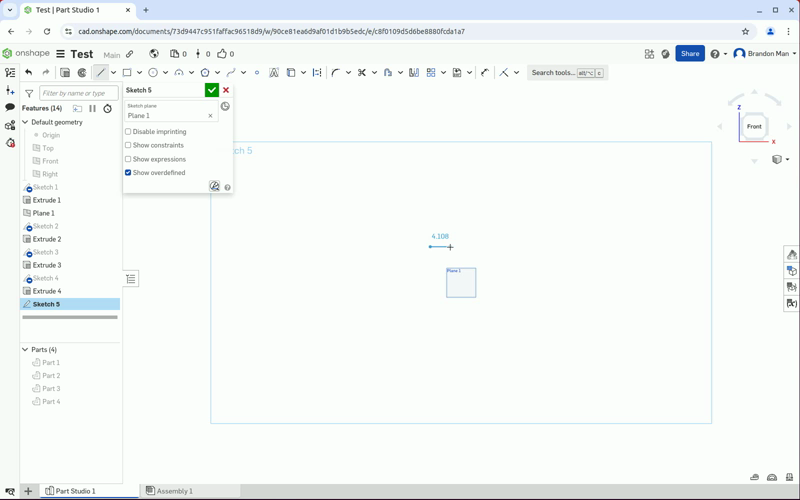
key_up(shift)
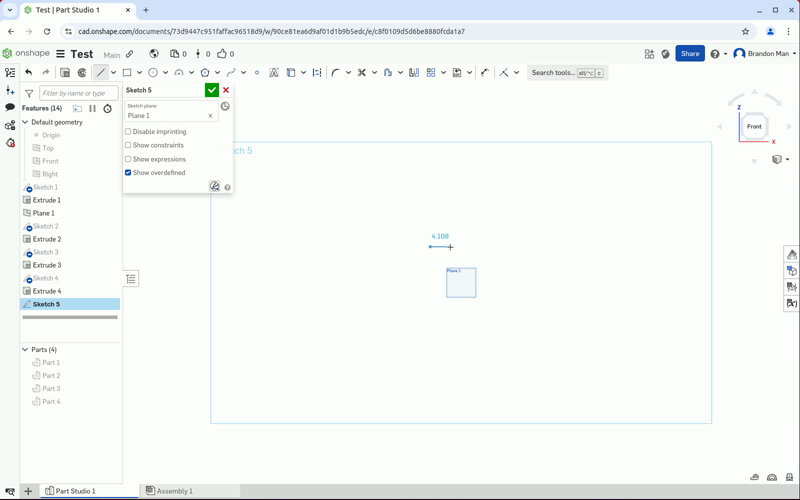
key_down(shift)
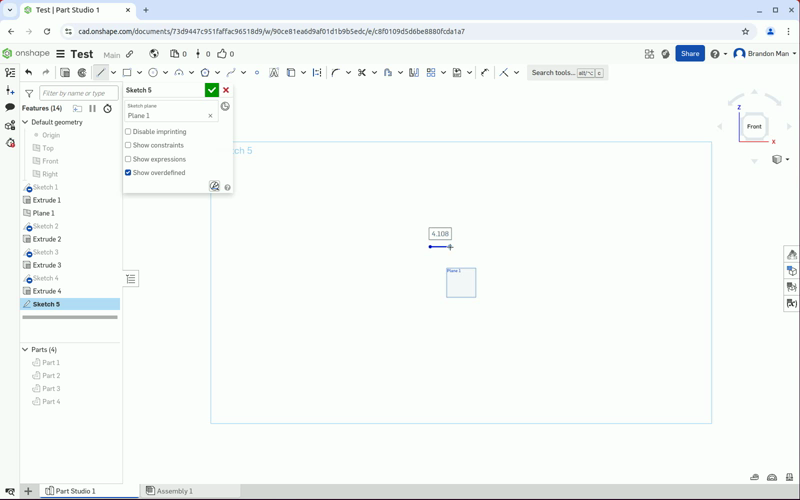
mouse_move(480, 246)
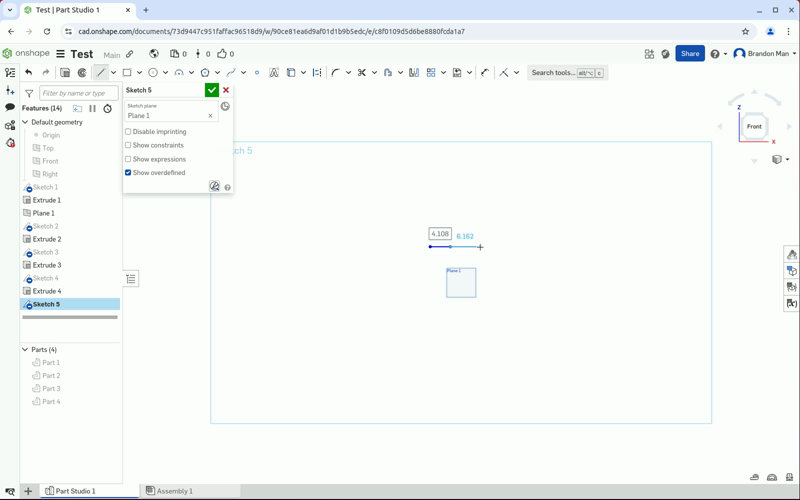
mouse_move(450, 244)
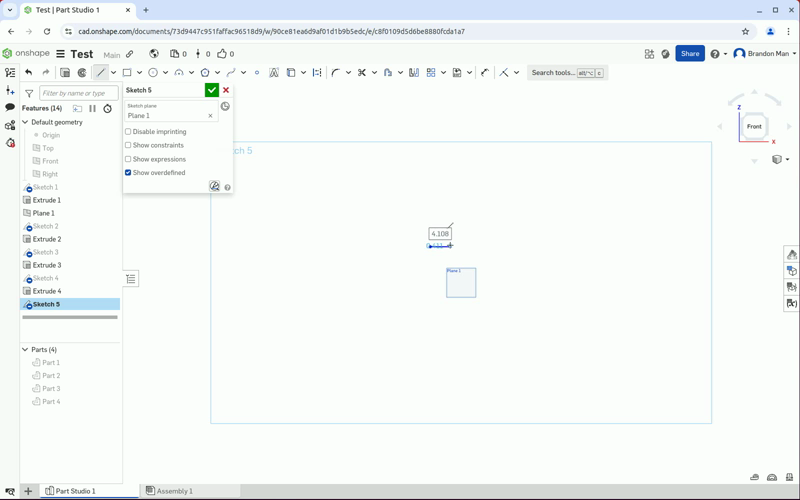
scroll(6)
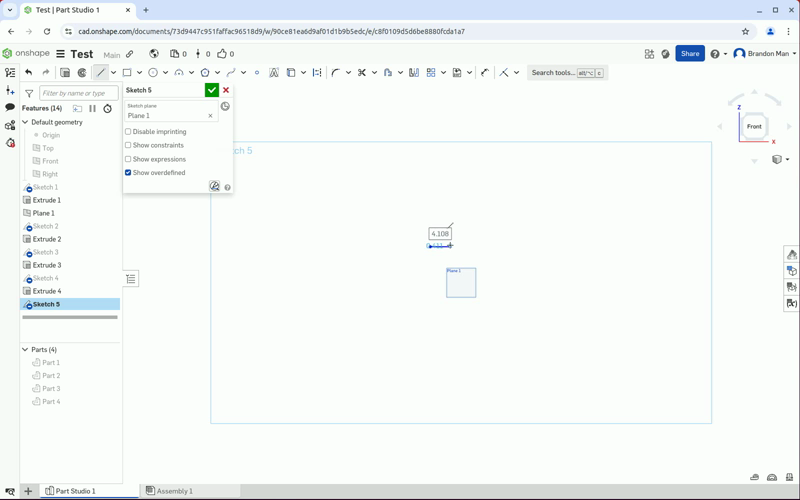
scroll(6)
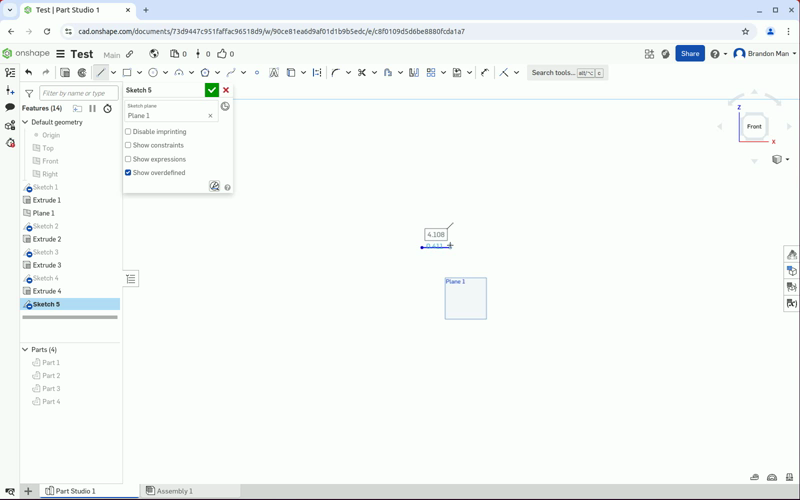
scroll(6)
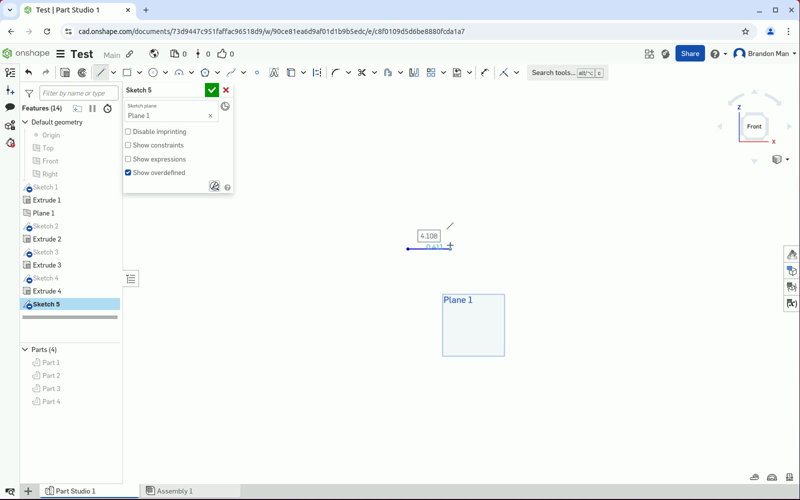
scroll(6)
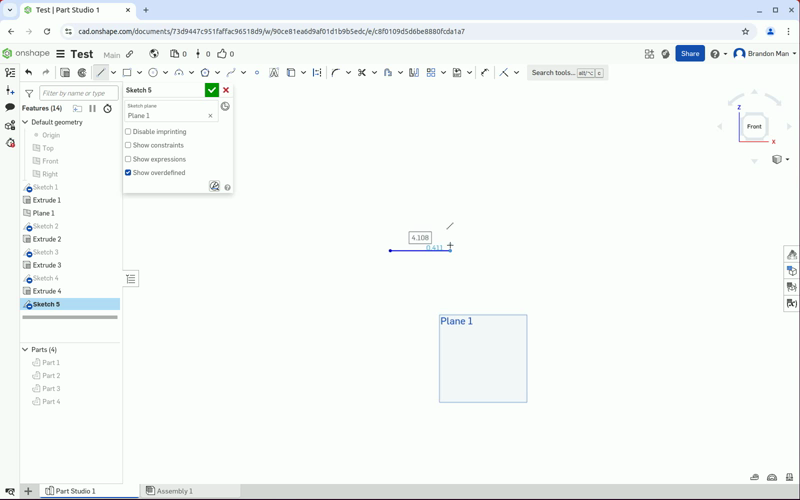
scroll(6)
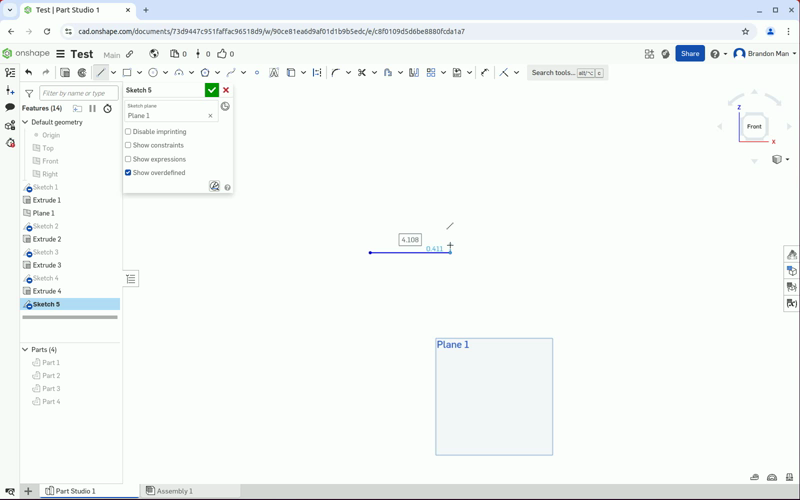
scroll(6)
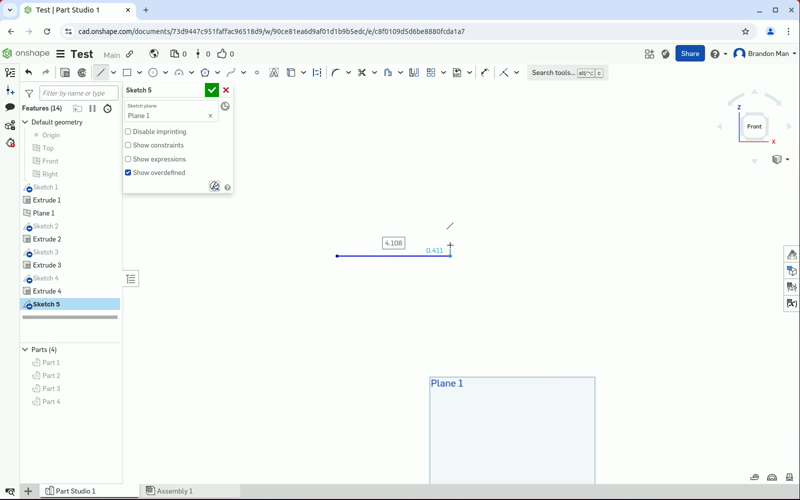
scroll(6)
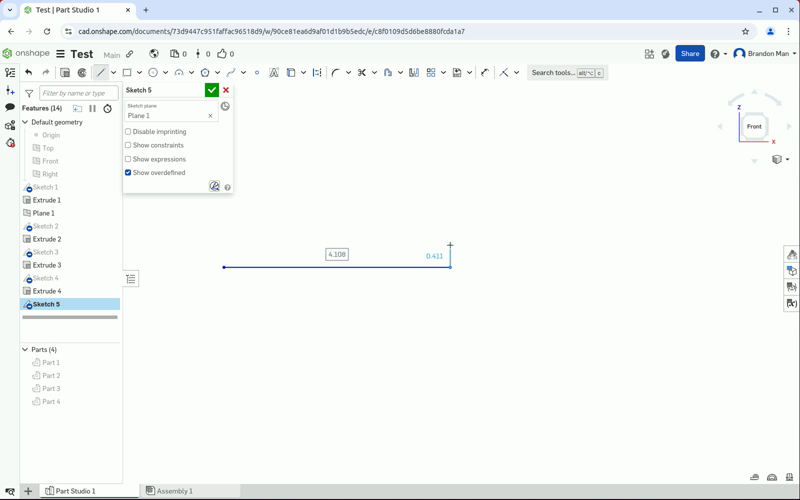
click(450, 244)
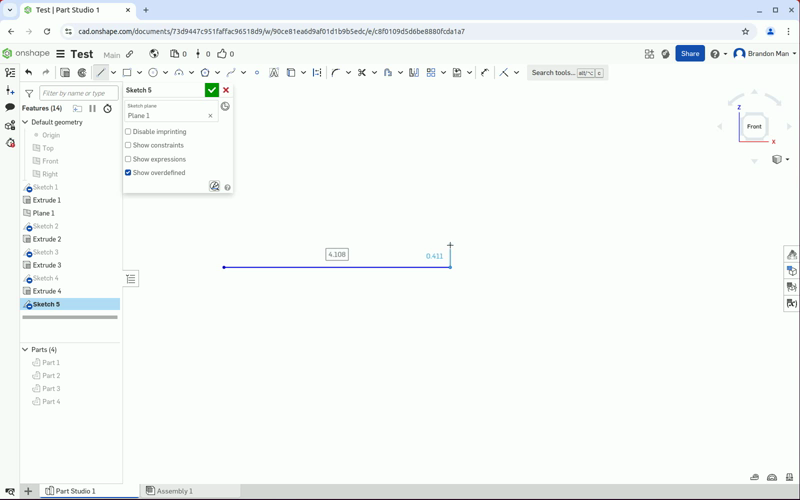
scroll(-6)
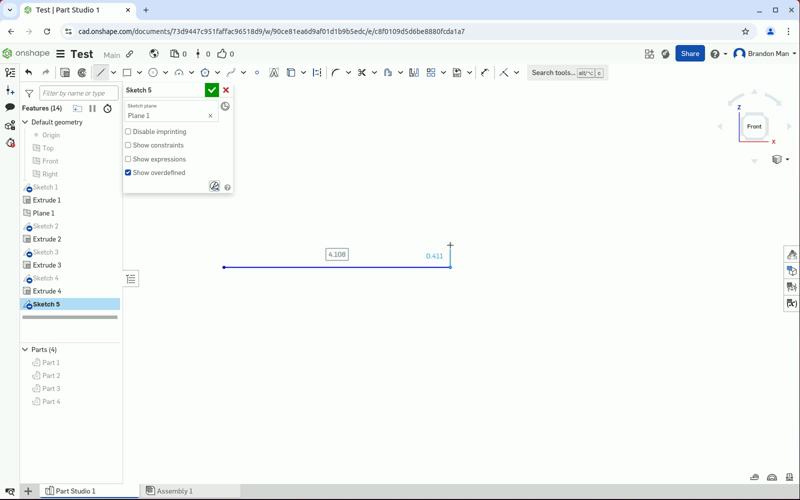
scroll(-6)
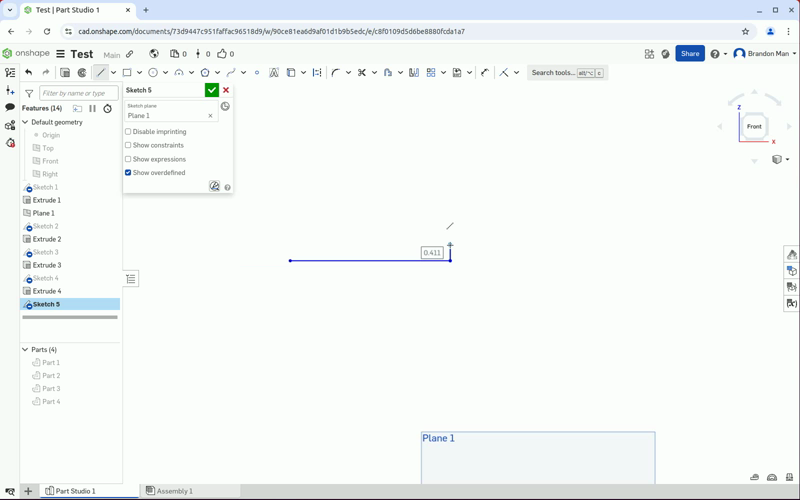
scroll(-6)
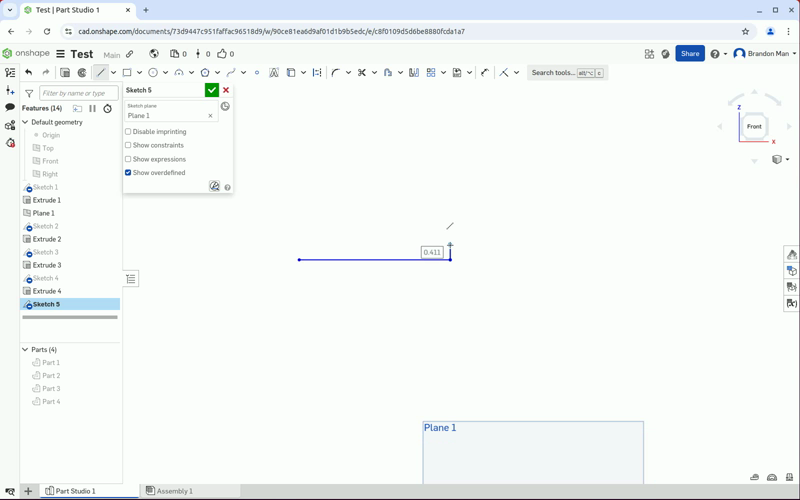
scroll(-6)
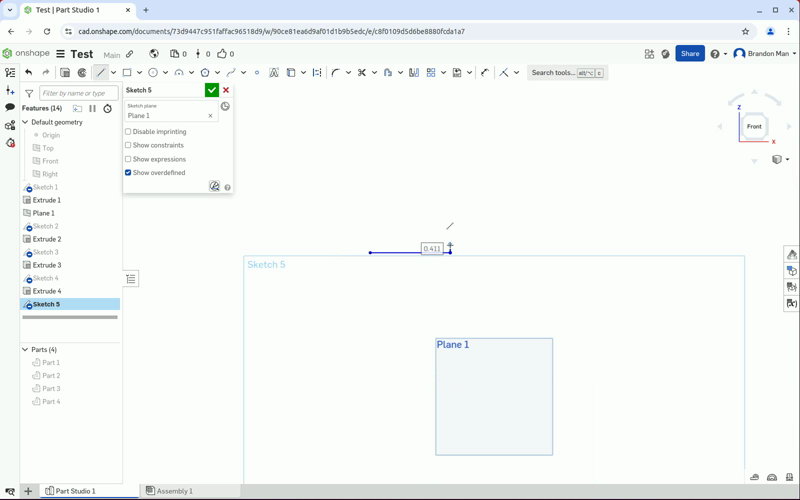
scroll(-6)
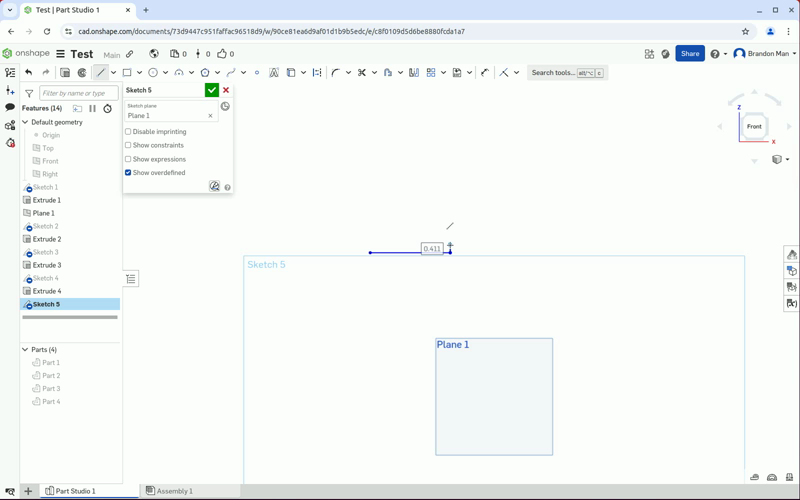
scroll(-6)
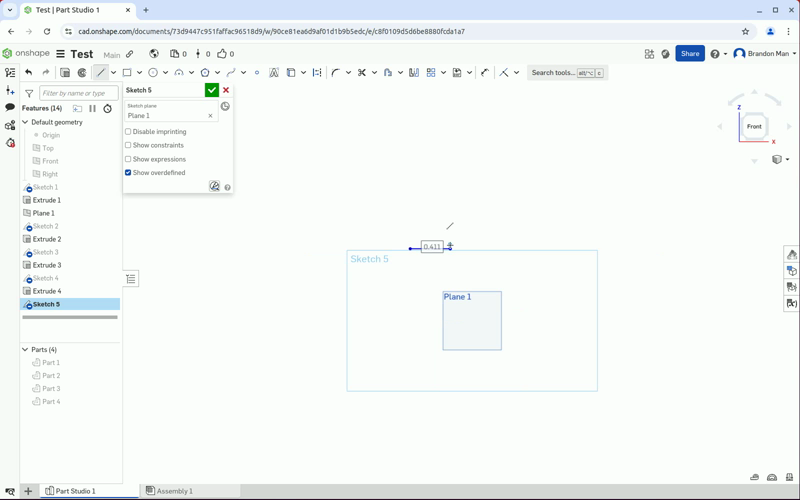
scroll(-6)
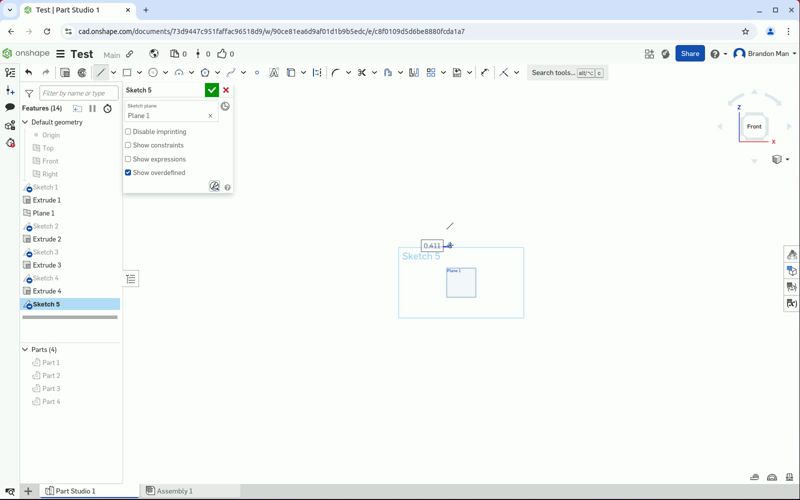
key_up(shift)
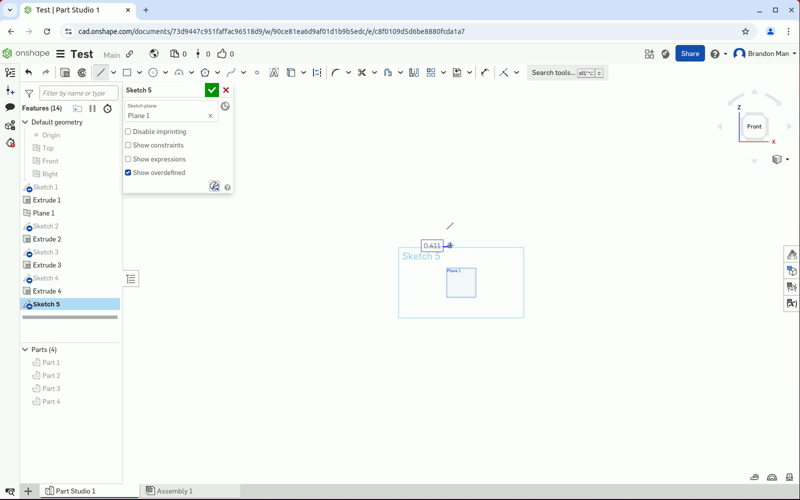
key_down(shift)
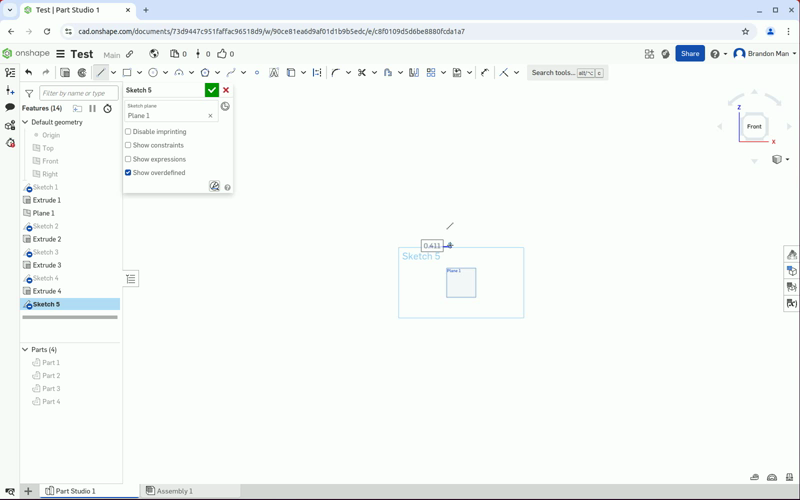
mouse_move(480, 244)
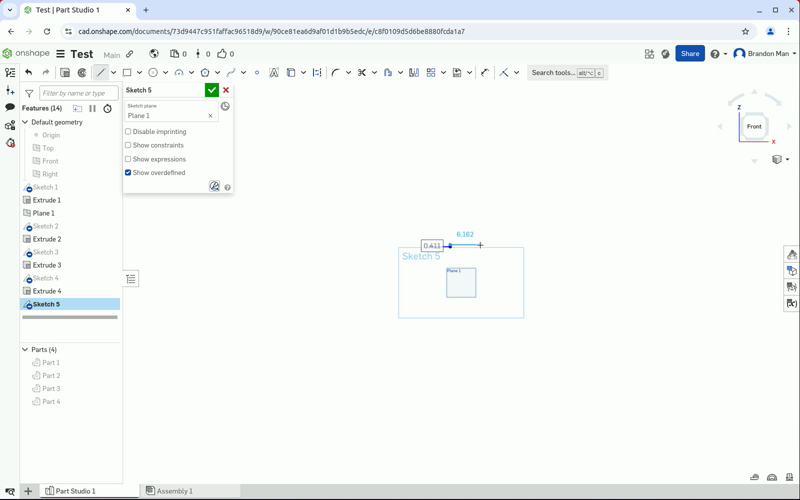
mouse_move(430, 244)
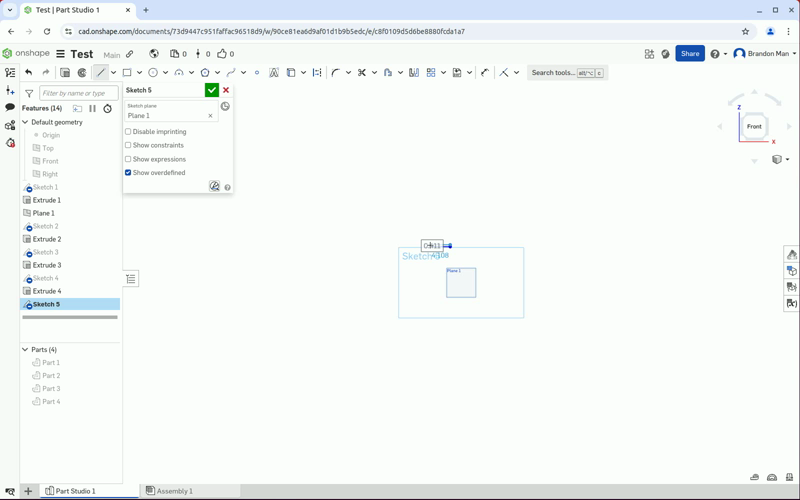
scroll(6)
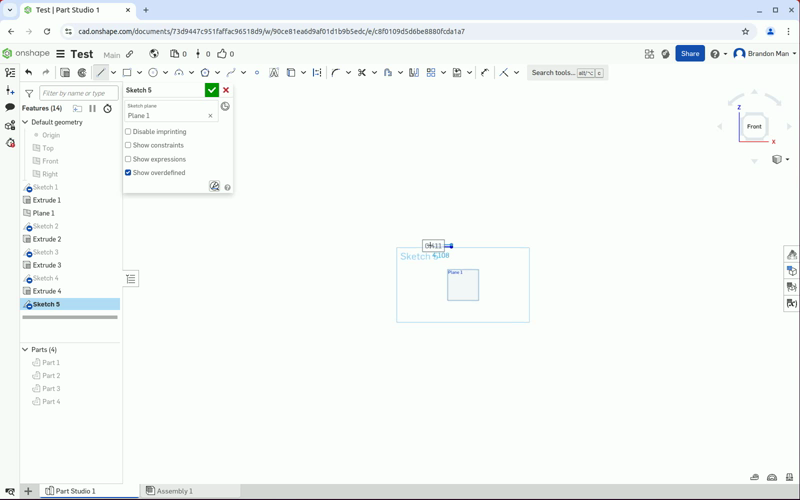
scroll(6)
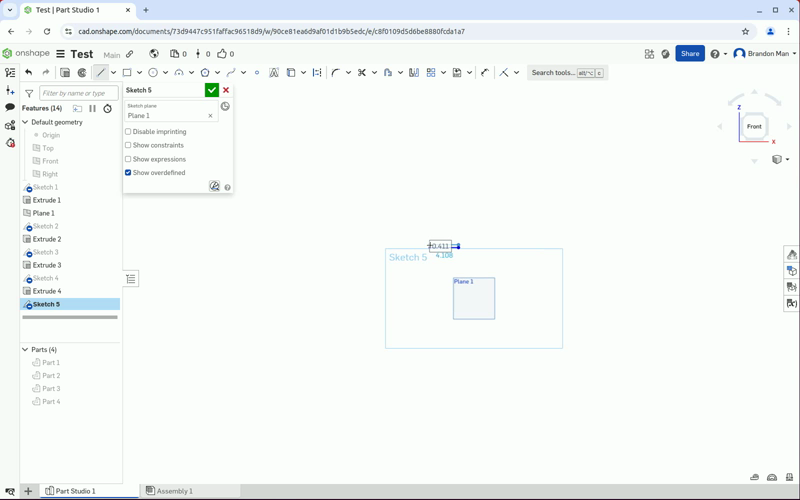
scroll(6)
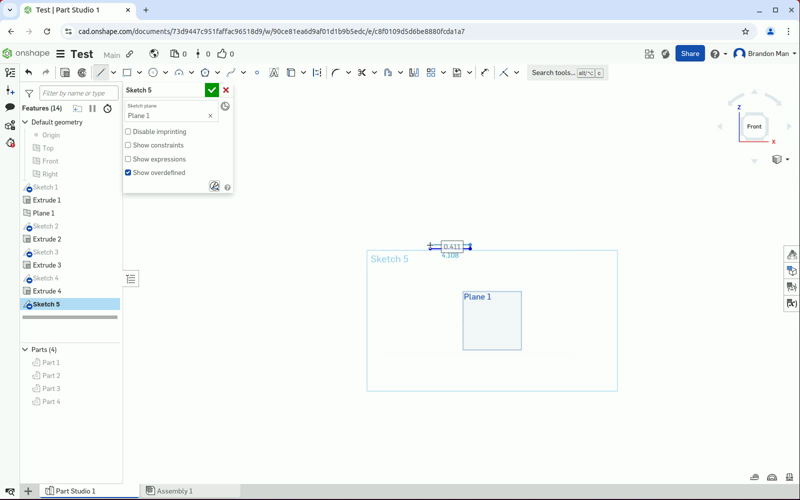
scroll(6)
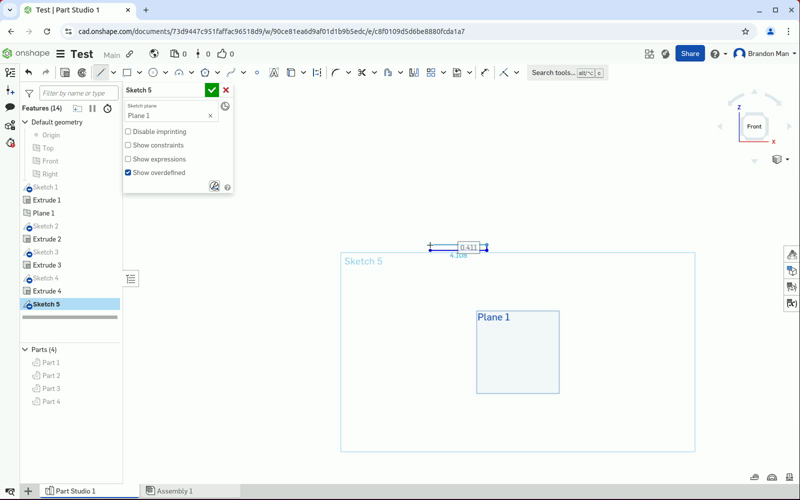
scroll(6)
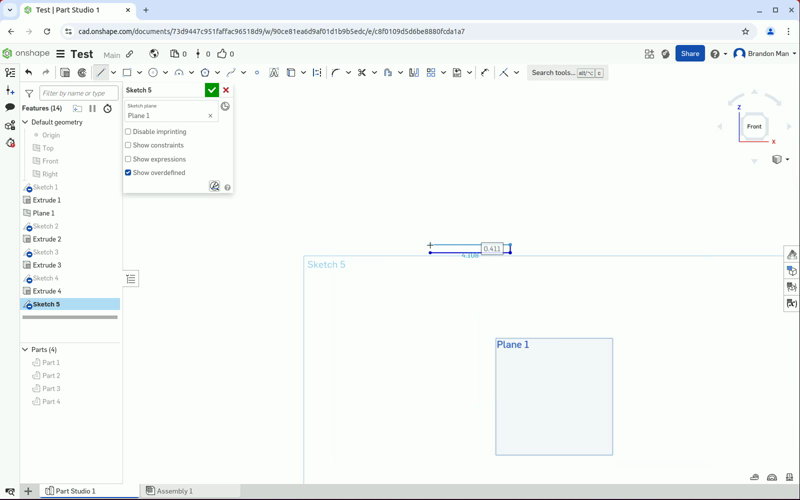
scroll(6)
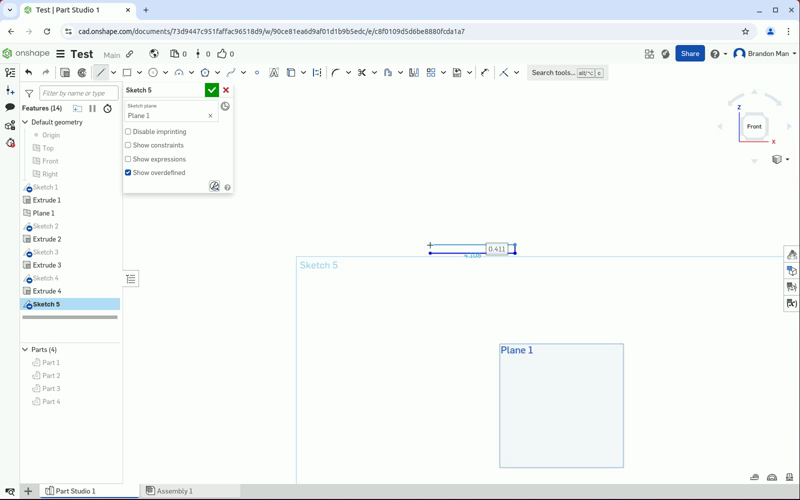
scroll(6)
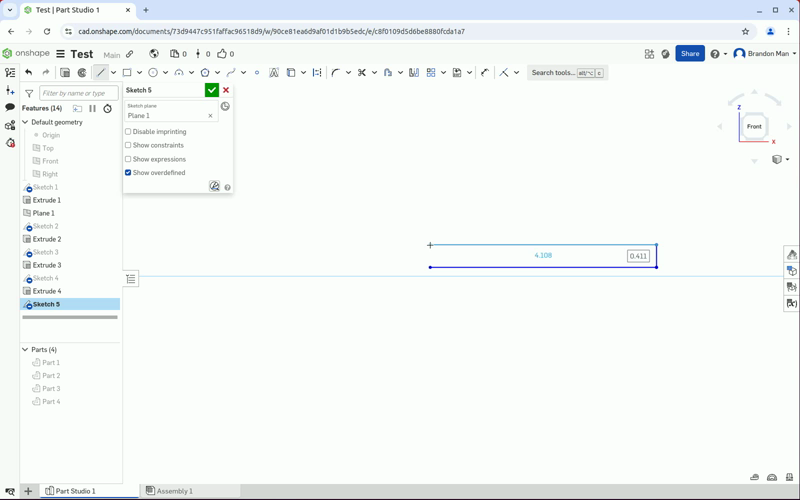
click(430, 244)
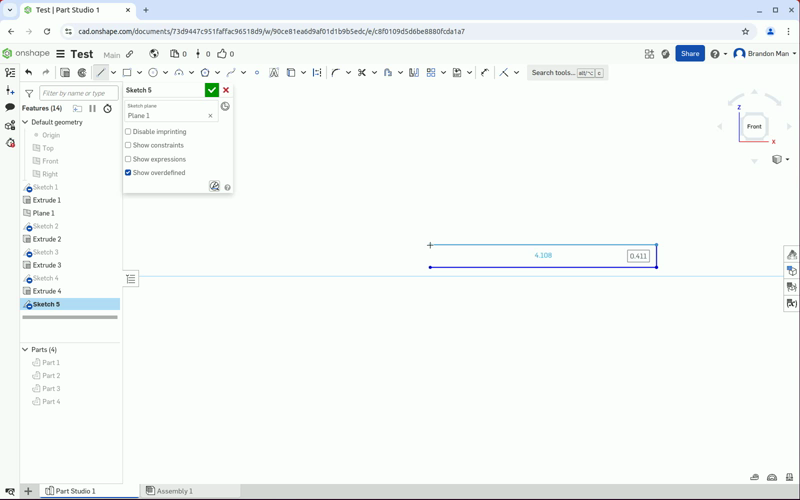
scroll(-6)
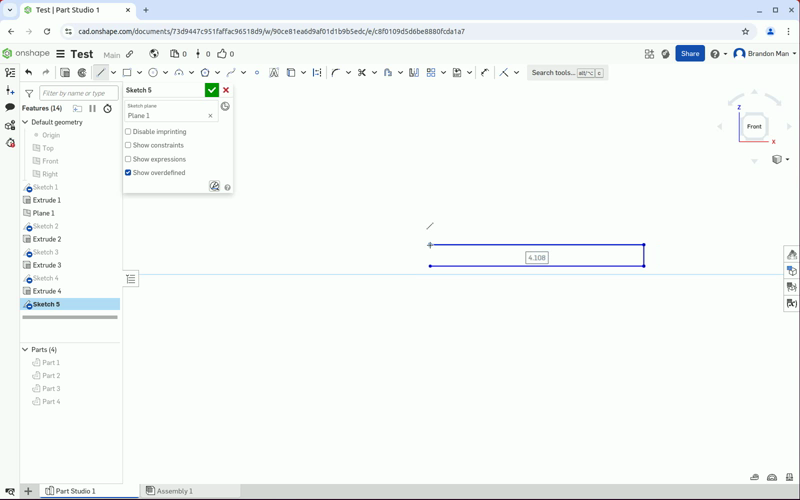
scroll(-6)
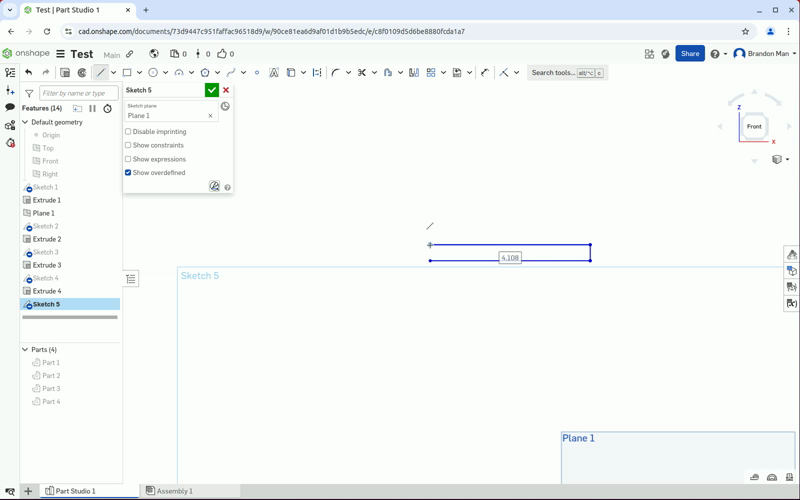
scroll(-6)
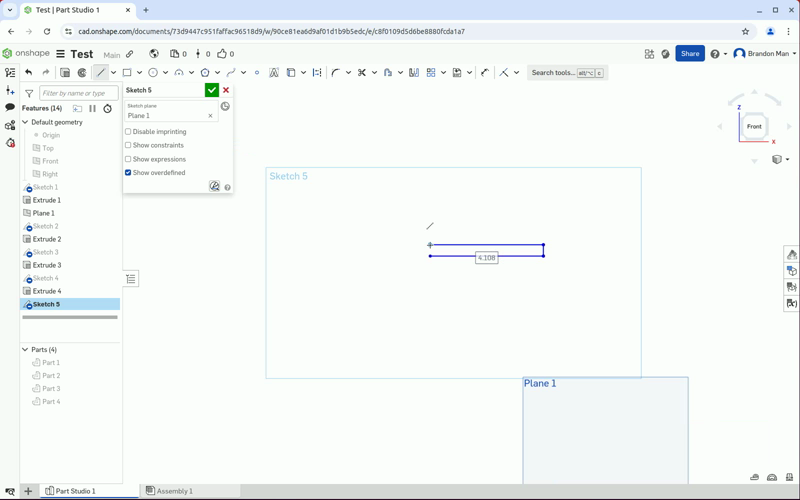
scroll(-6)
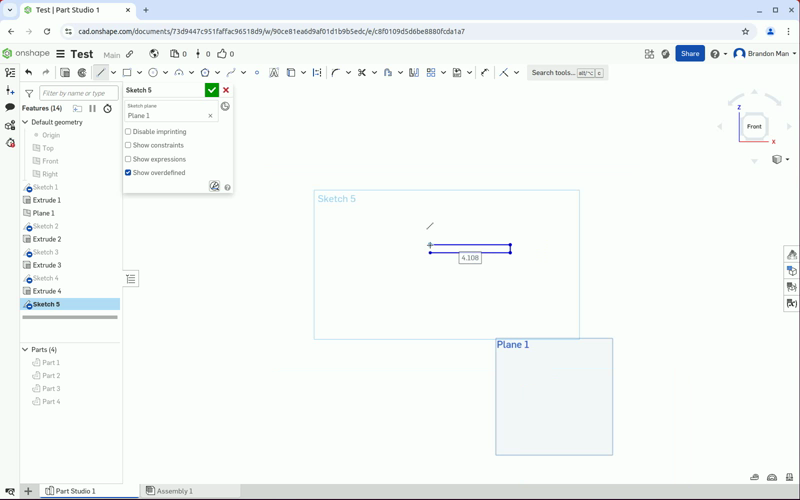
scroll(-6)
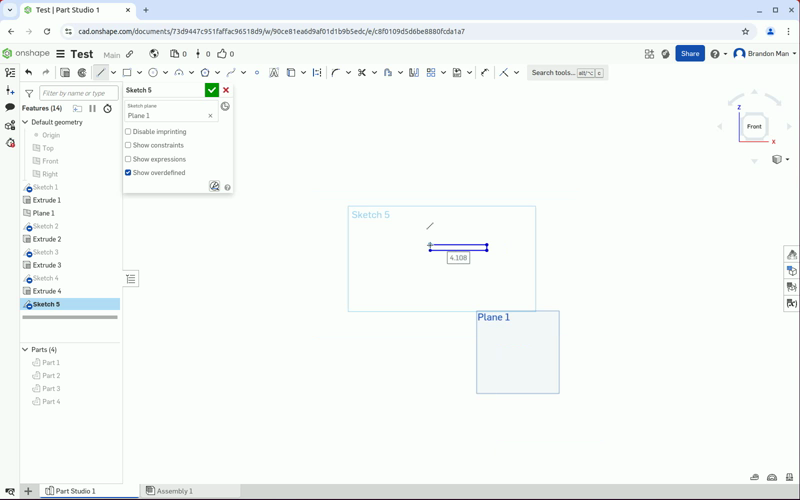
scroll(-6)
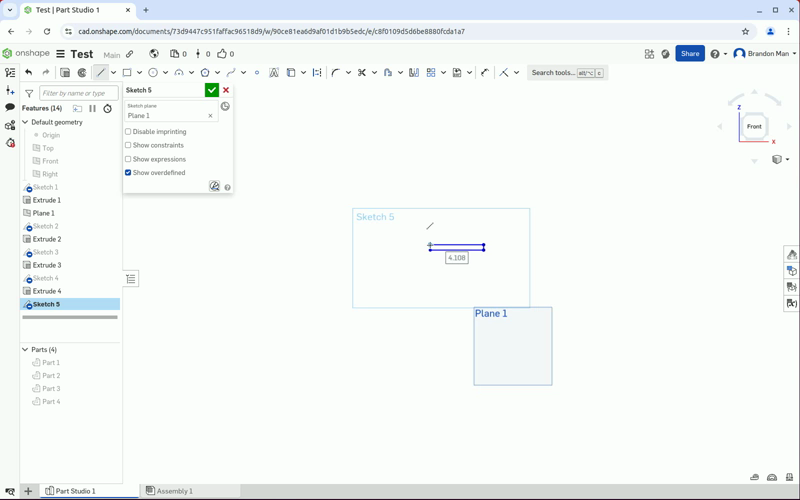
scroll(-6)
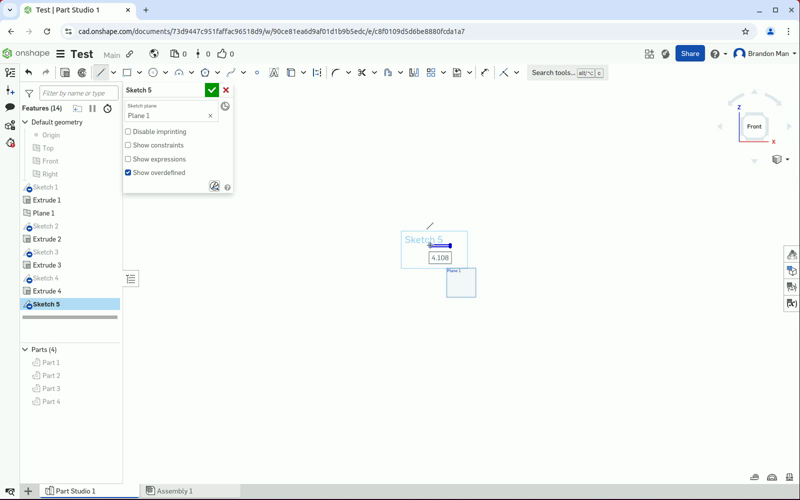
key_up(shift)
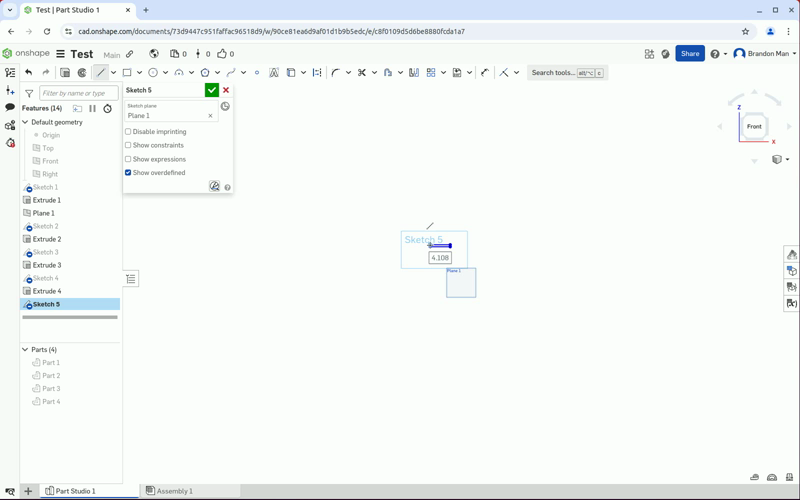
mouse_move(460, 244)
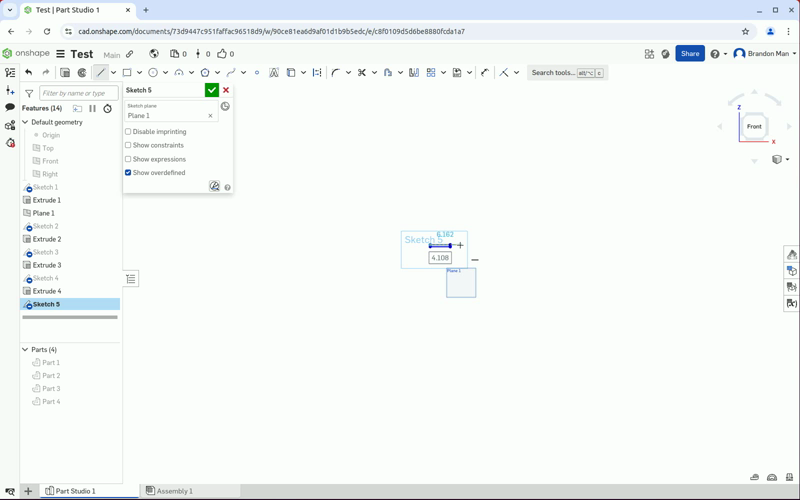
key_down(shift)
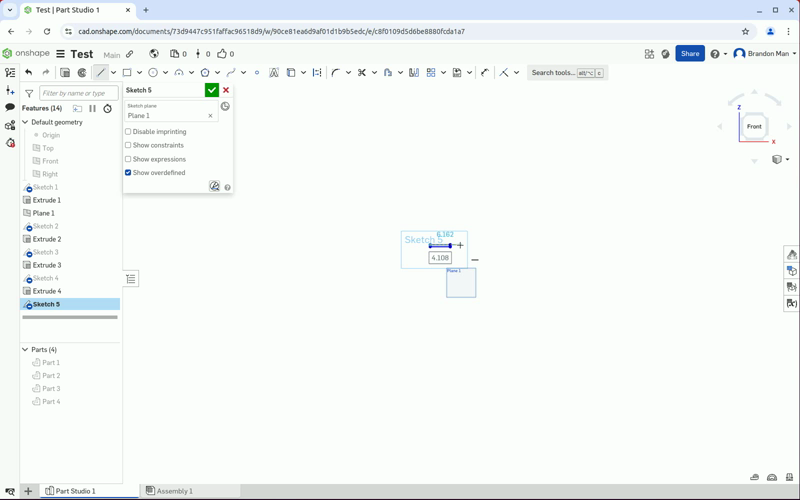
mouse_move(430, 246)
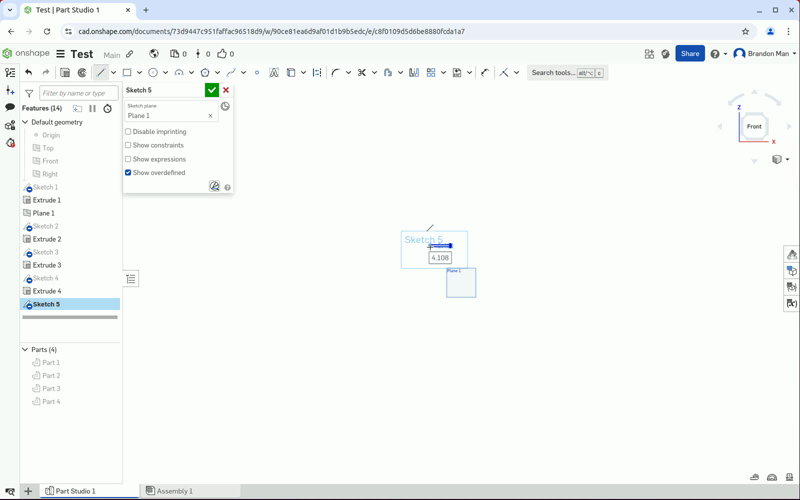
scroll(6)
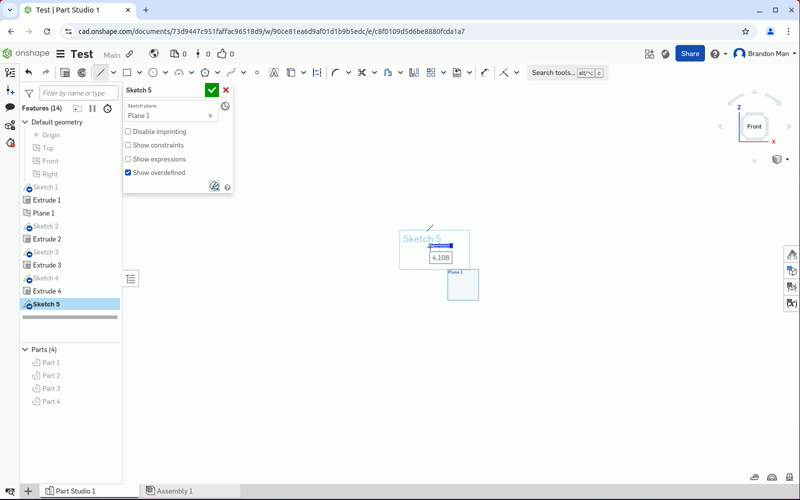
scroll(6)
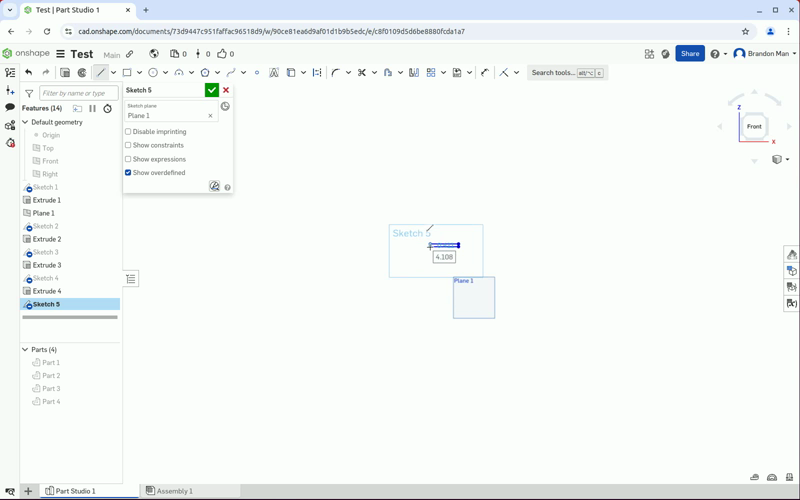
scroll(6)
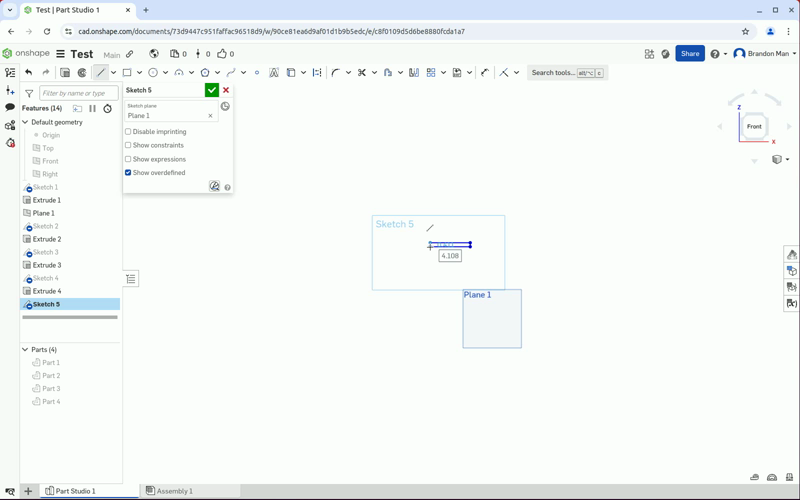
scroll(6)
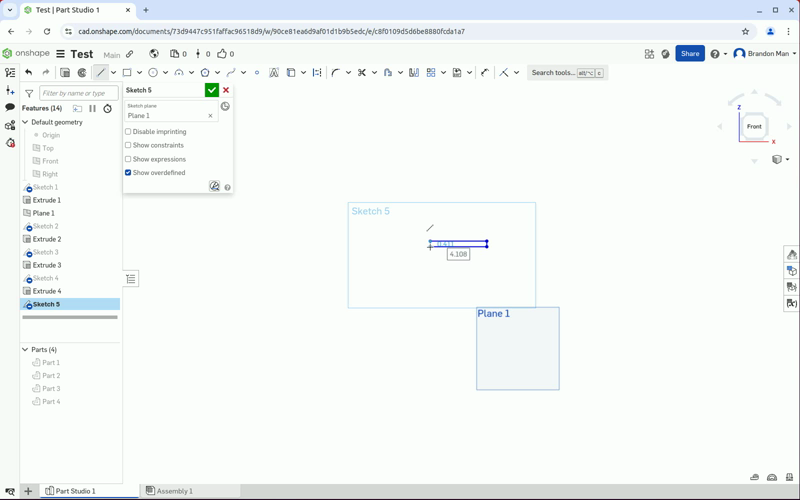
scroll(6)
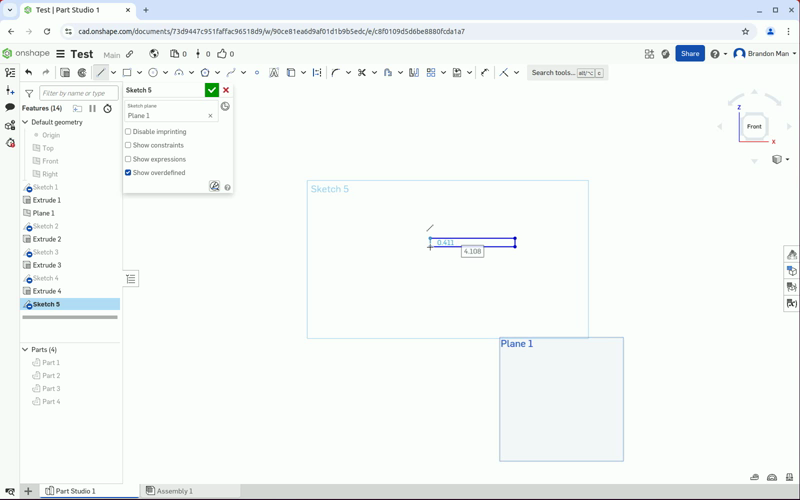
scroll(6)
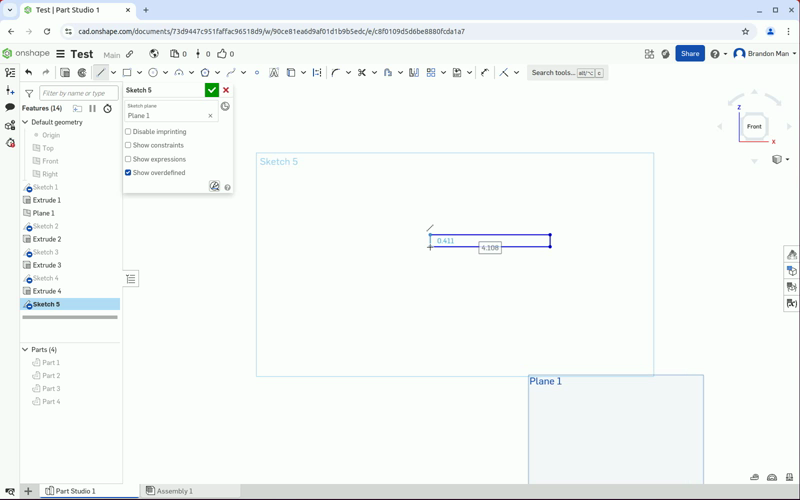
scroll(6)
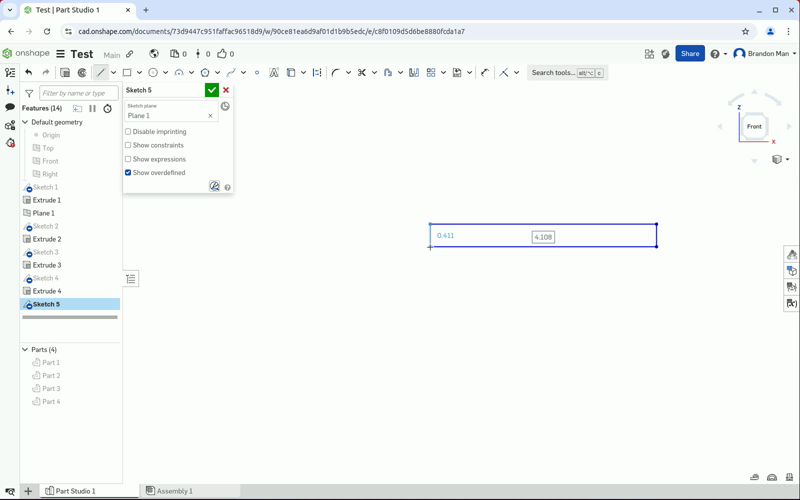
key_up(shift)
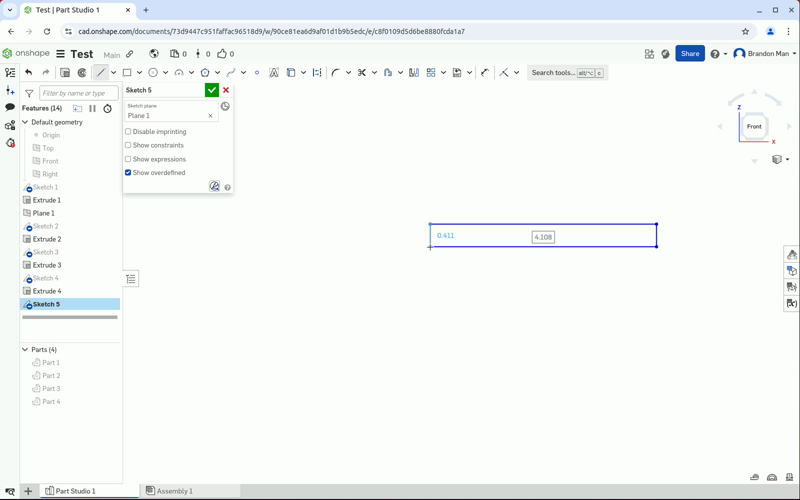
click(430, 246)
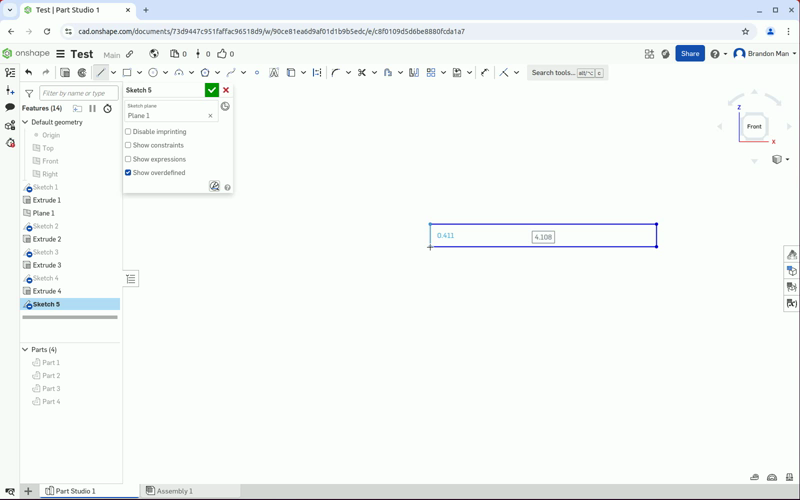
scroll(-6)
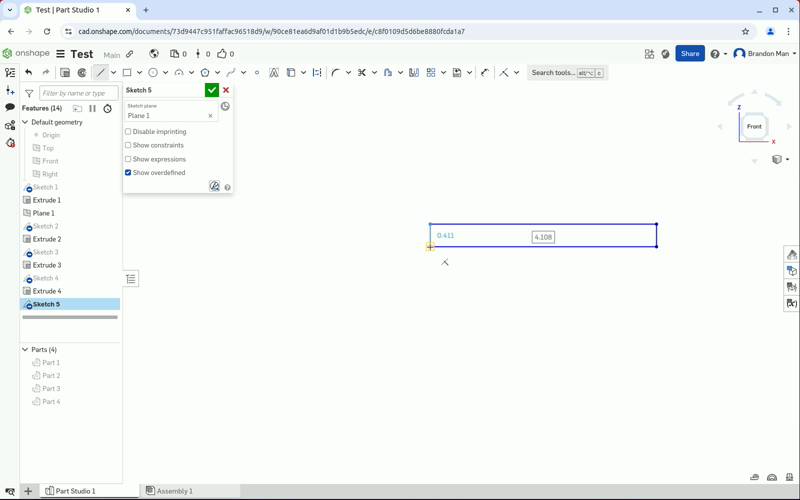
scroll(-6)
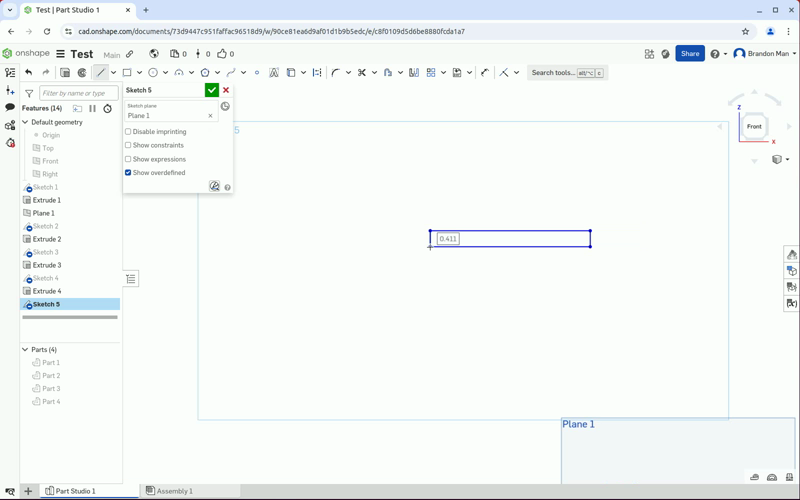
scroll(-6)
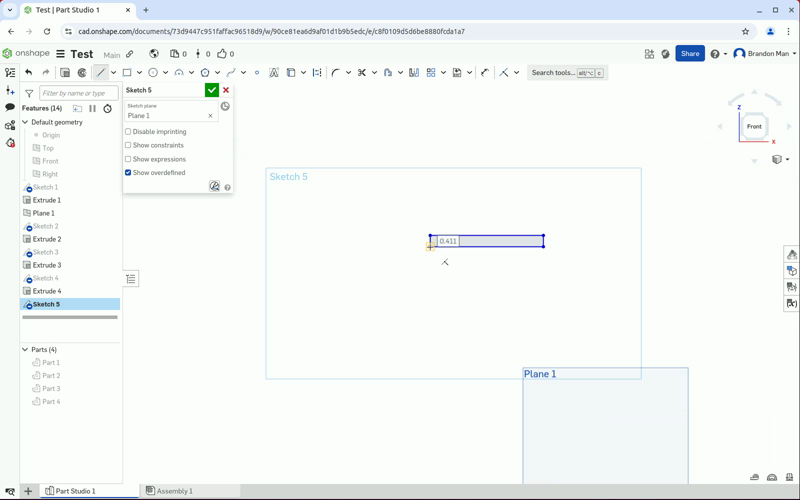
scroll(-6)
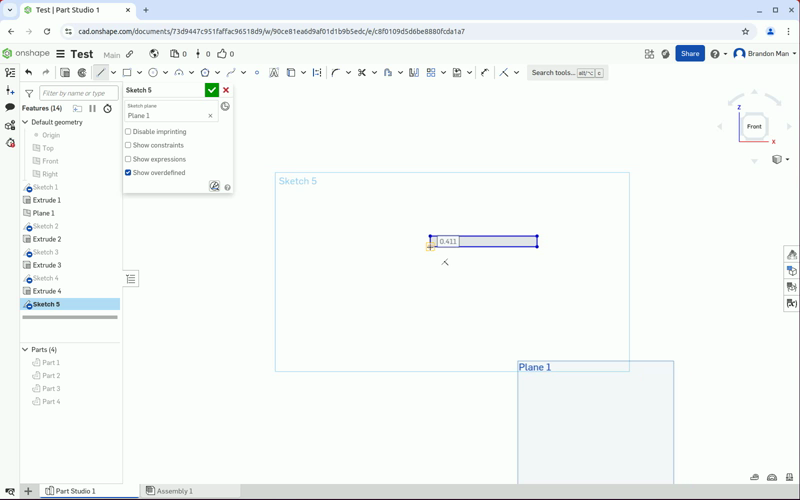
scroll(-6)
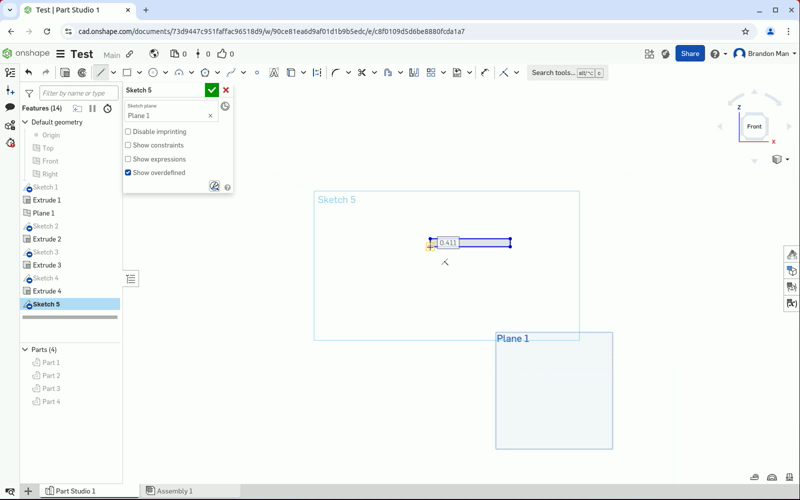
scroll(-6)
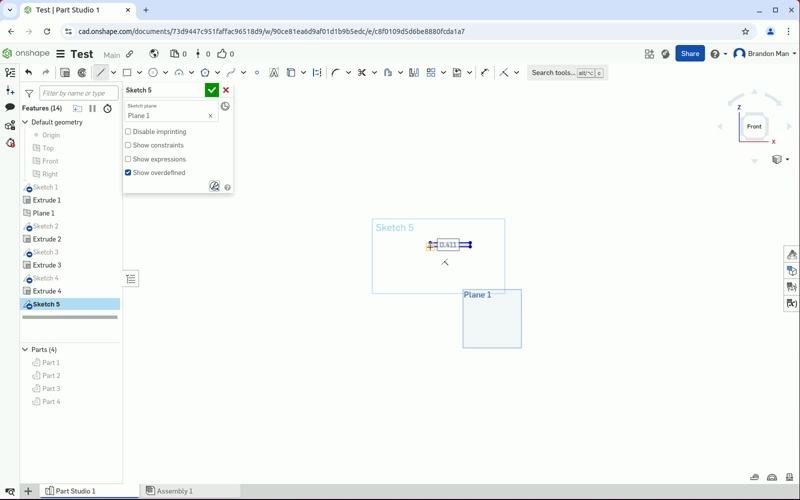
scroll(-6)
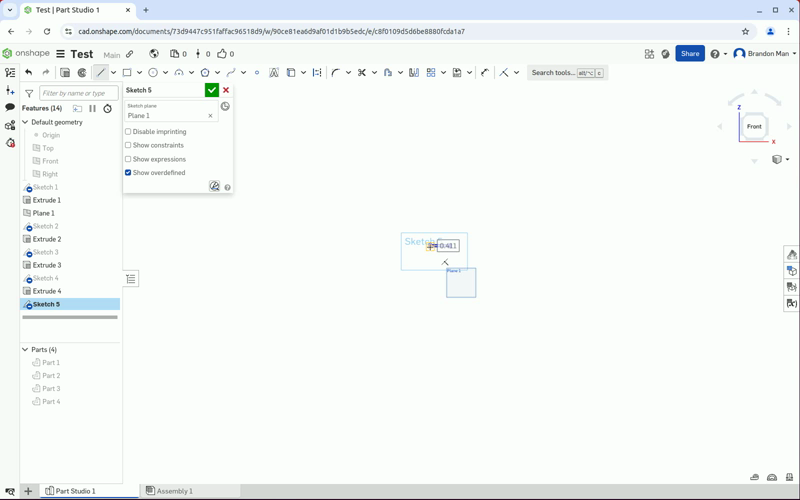
key(esc)
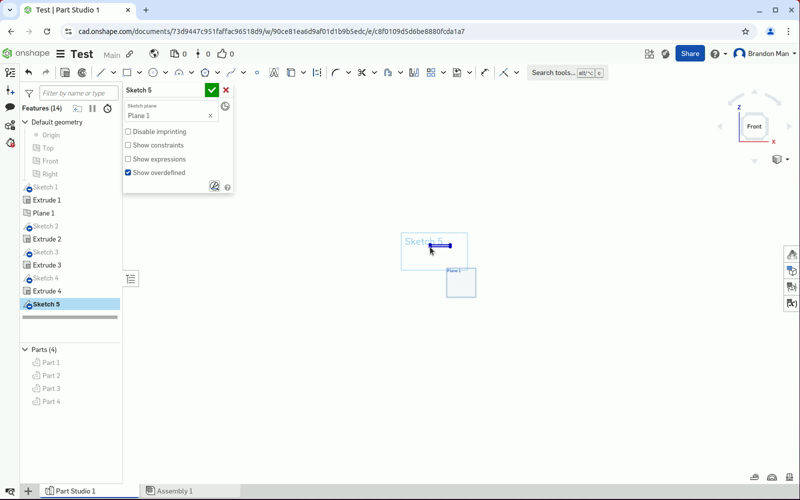
mouse_move(439, 245)
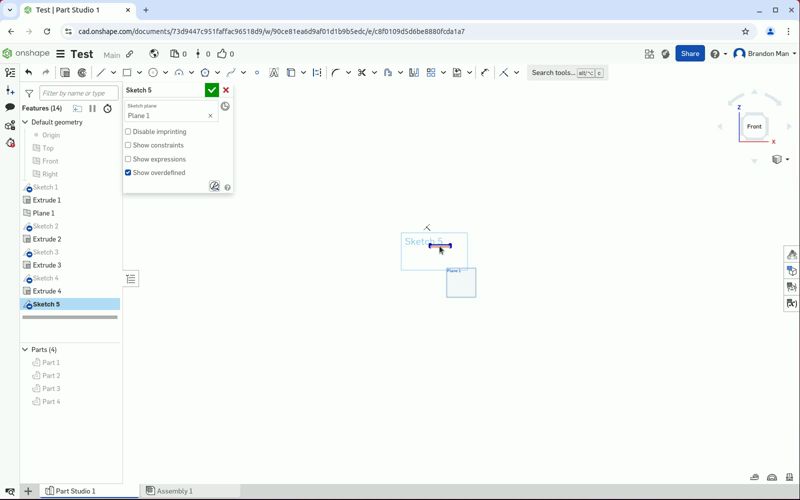
scroll(6)
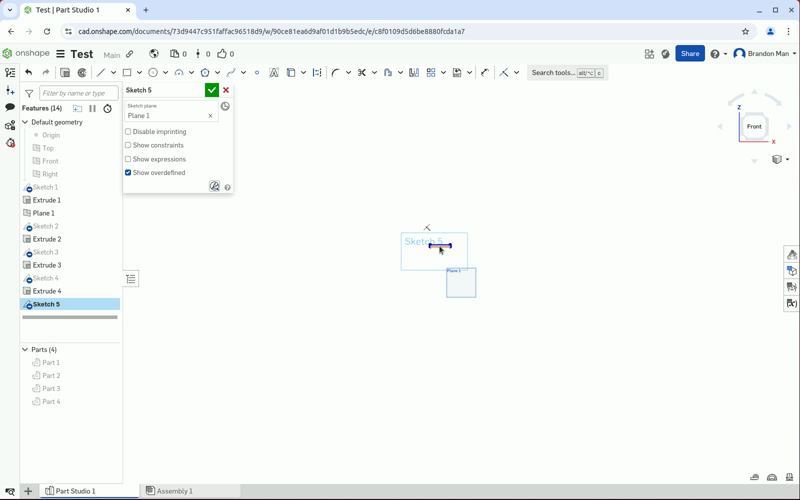
scroll(6)
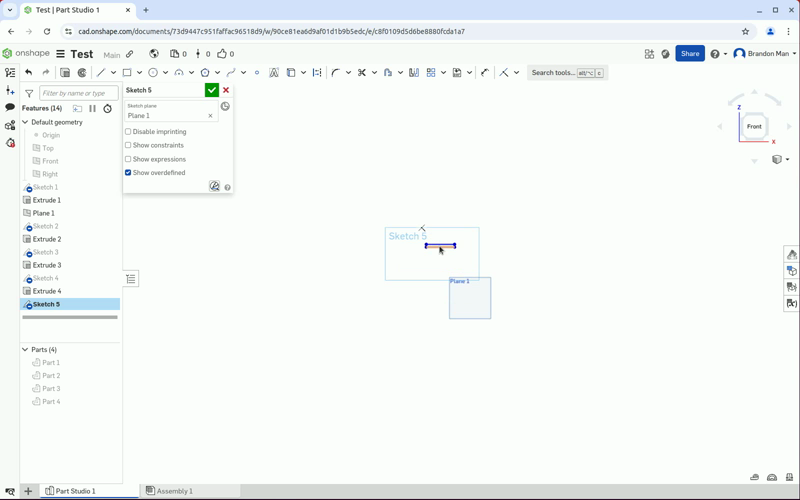
scroll(6)
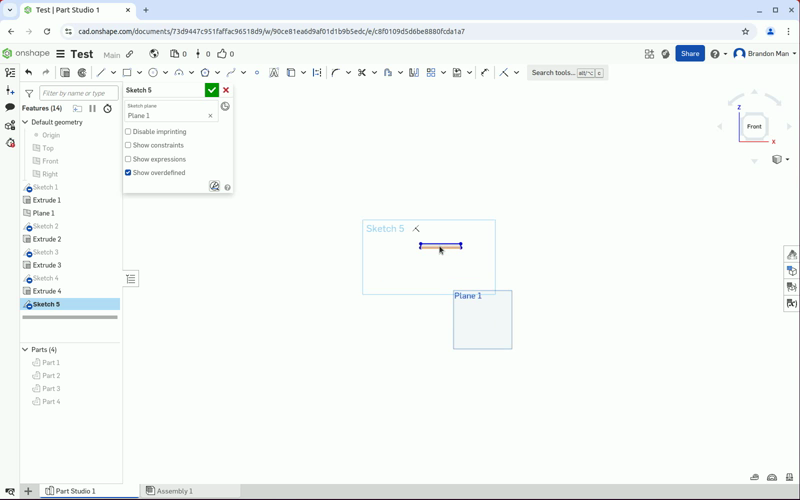
scroll(6)
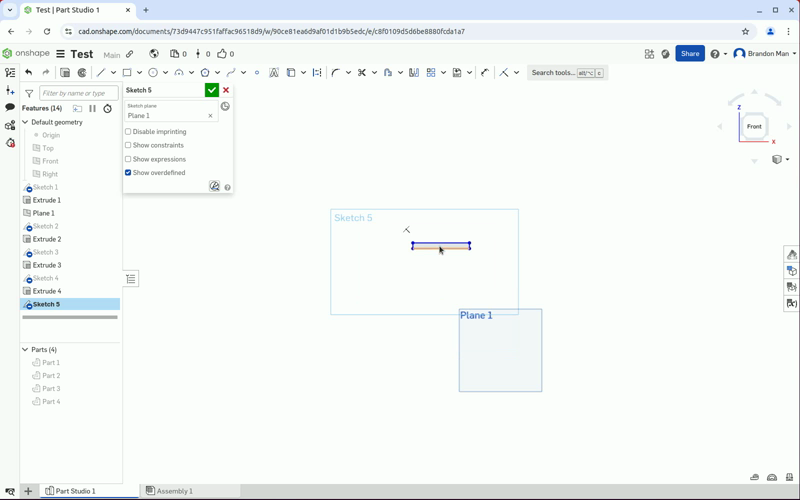
scroll(6)
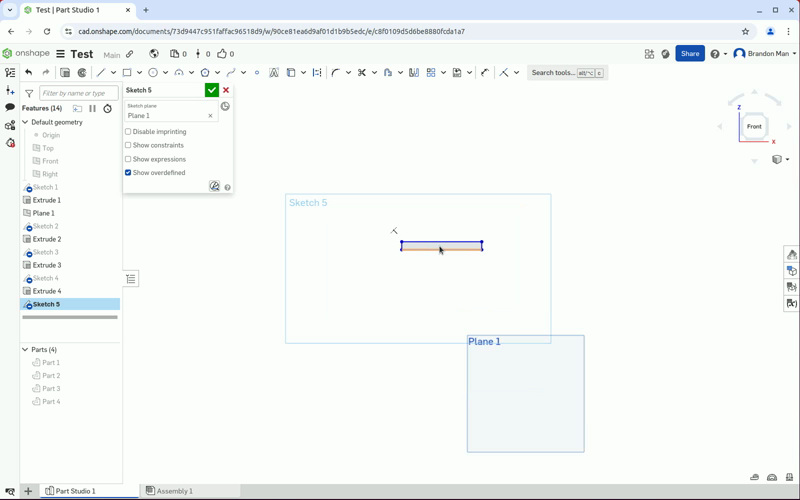
scroll(6)
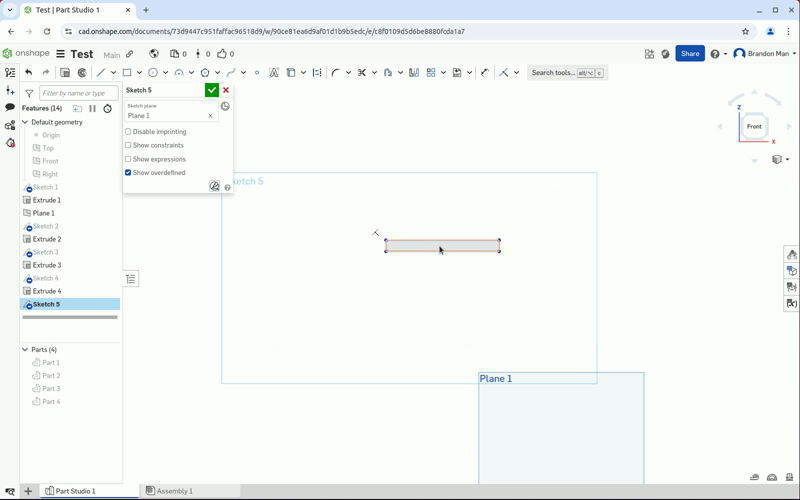
scroll(6)
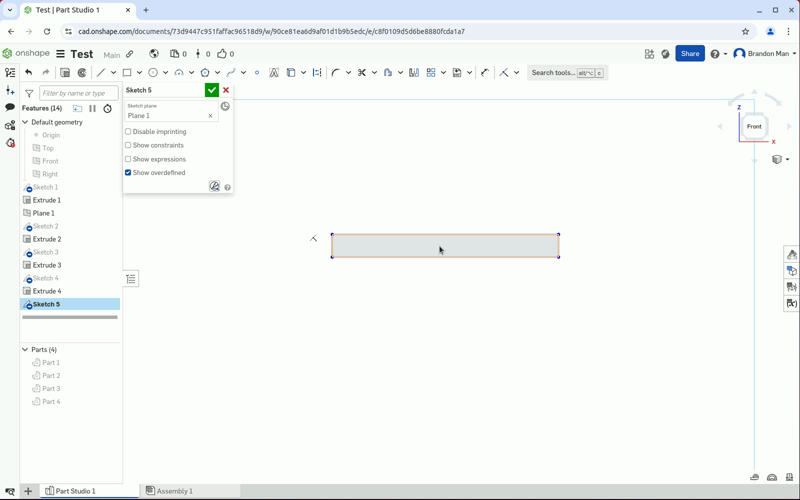
click(439, 245)
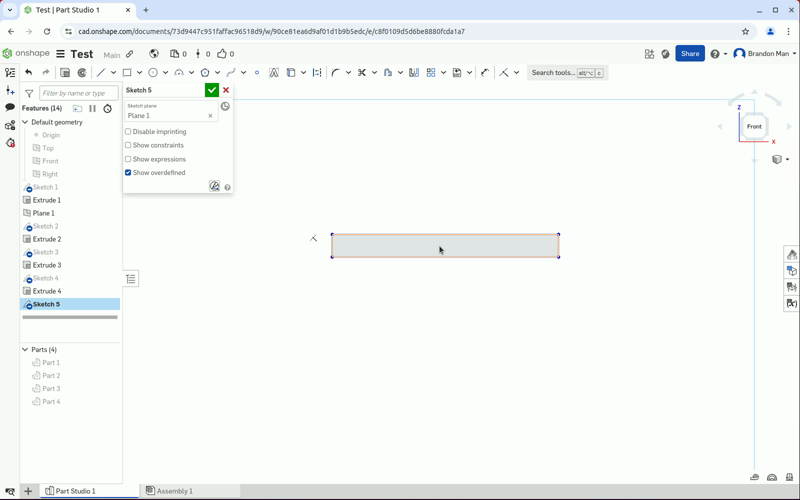
scroll(-6)
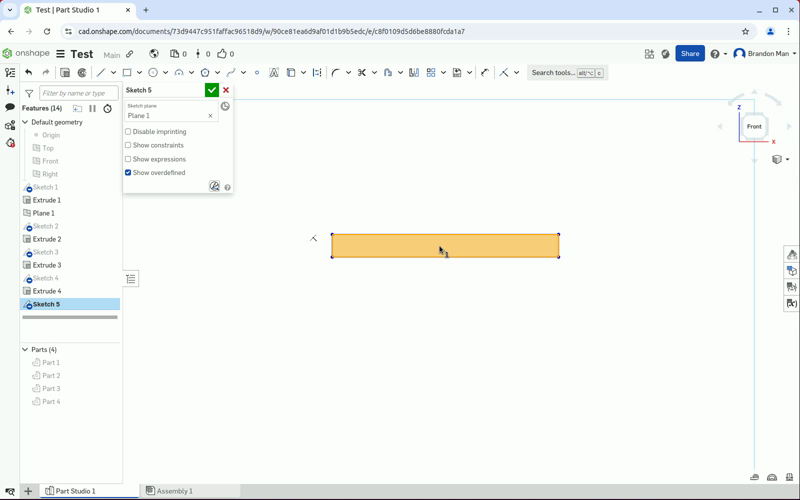
scroll(-6)
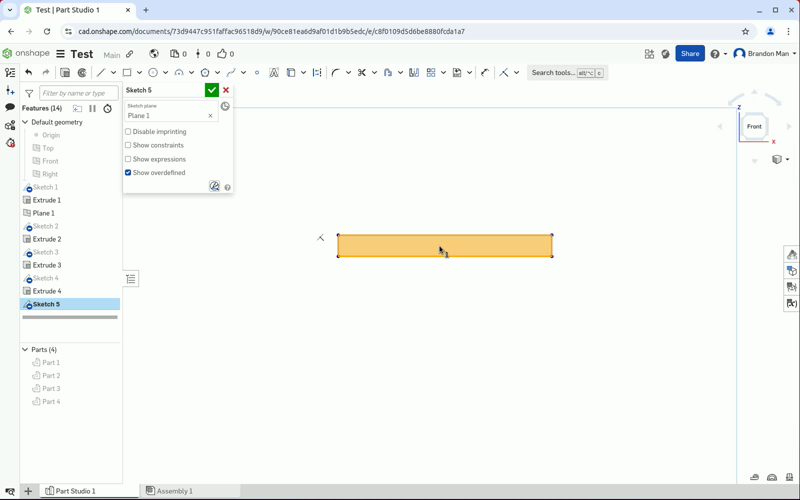
scroll(-6)
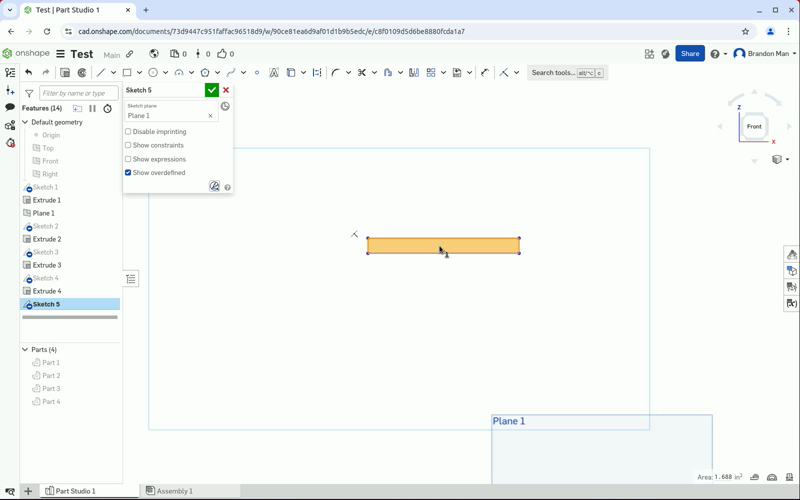
scroll(-6)
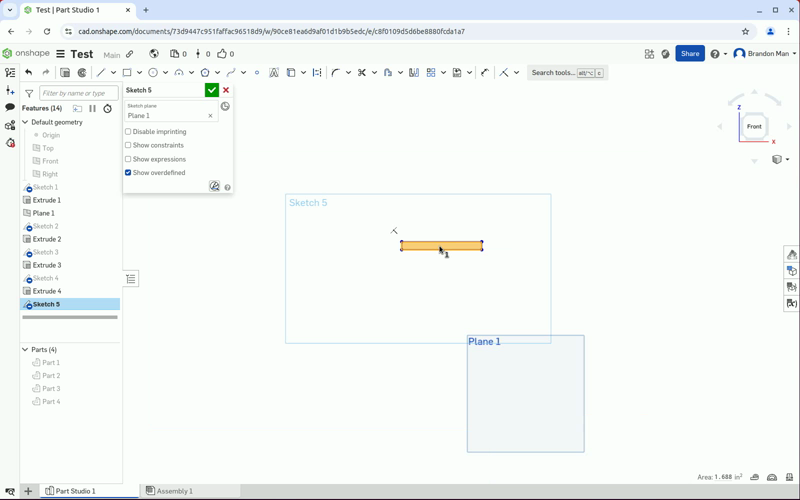
scroll(-6)
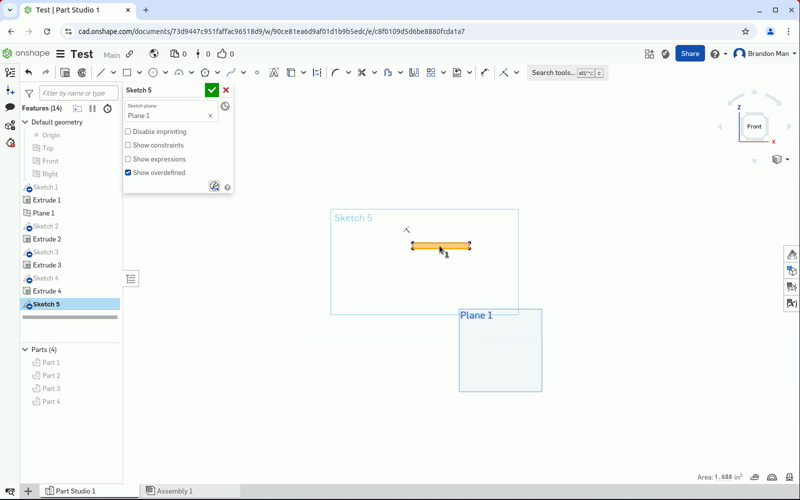
scroll(-6)
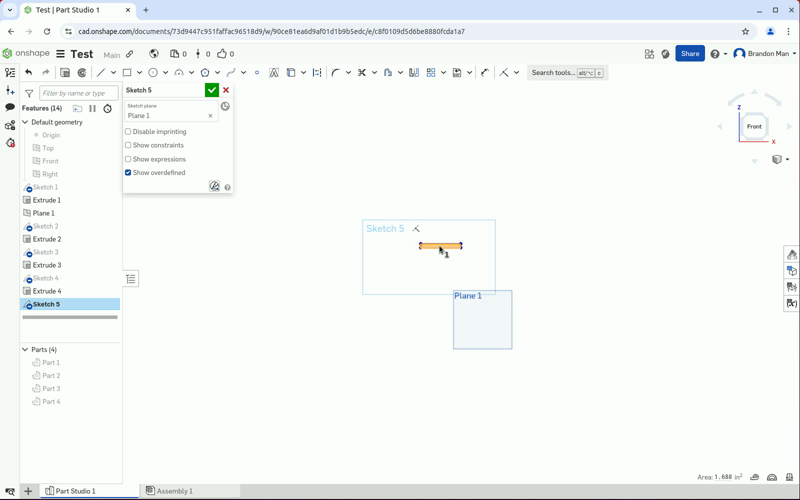
scroll(-6)
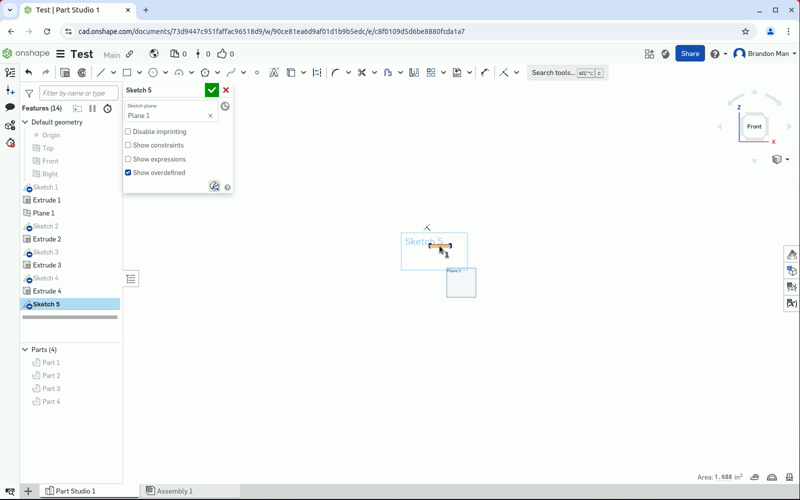
mouse_move(73, 352)
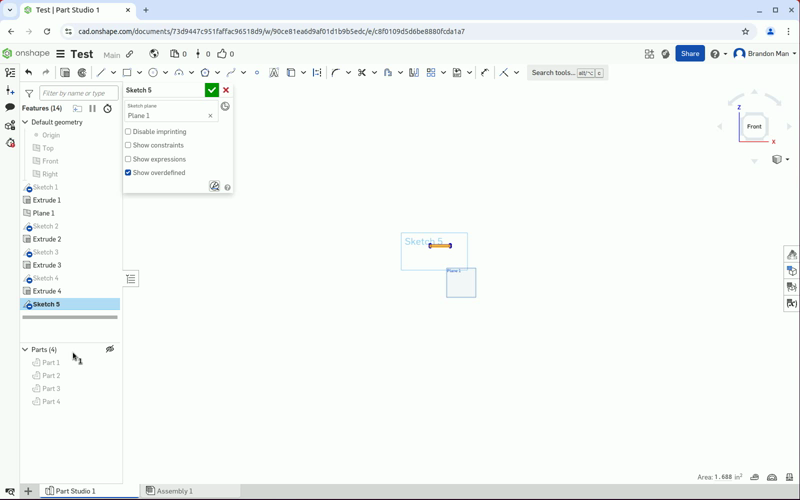
key(shift+y)
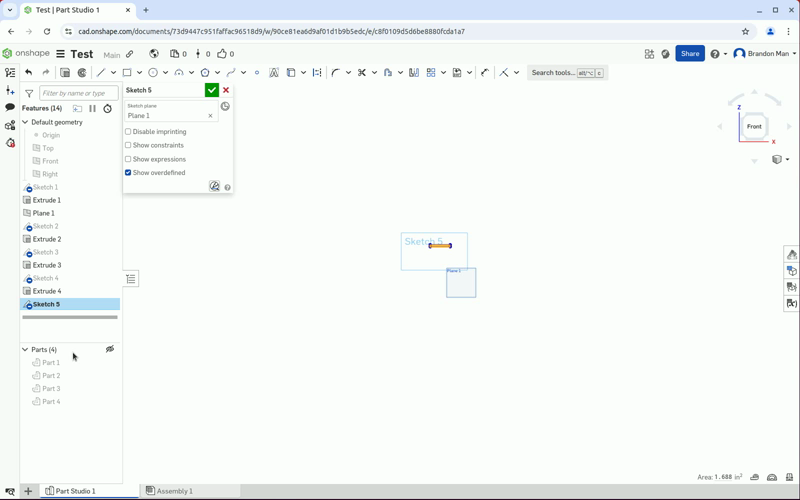
key(shift+e)
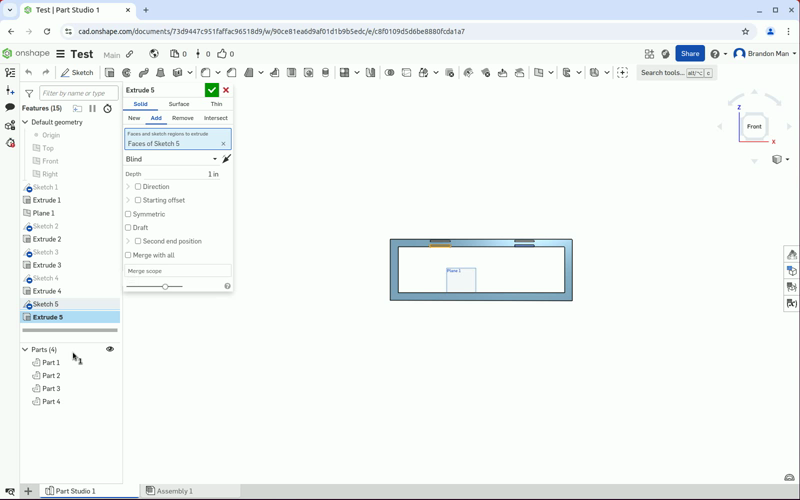
mouse_move(143, 106)
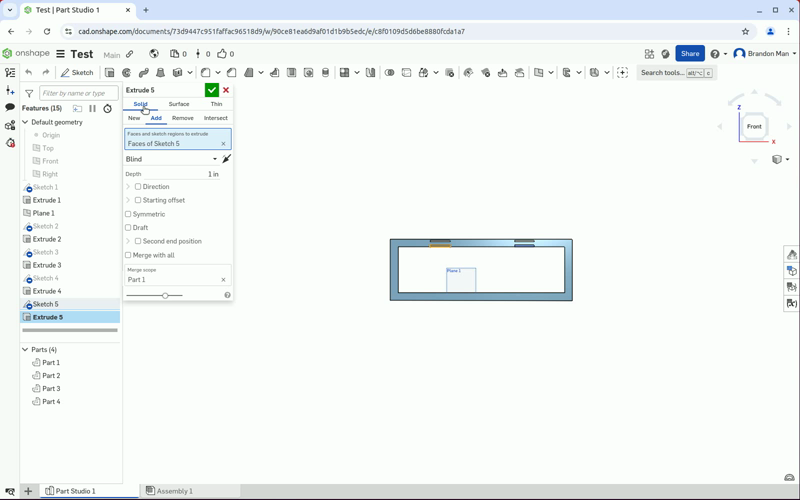
click(143, 106)
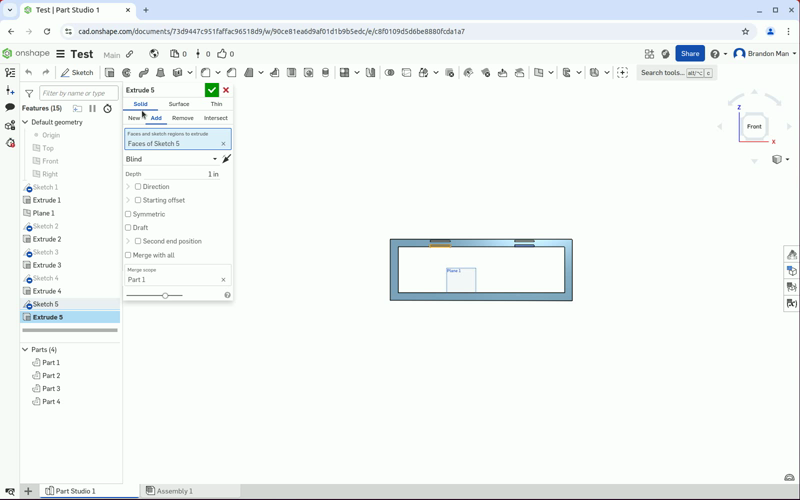
mouse_move(137, 120)
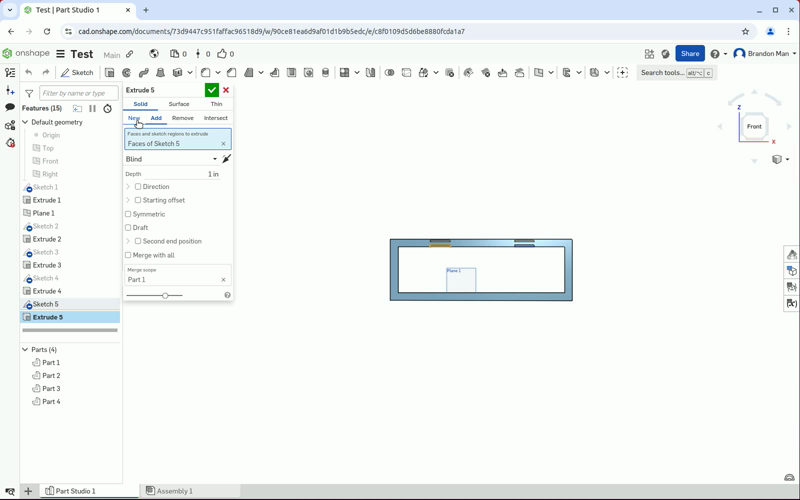
click(137, 120)
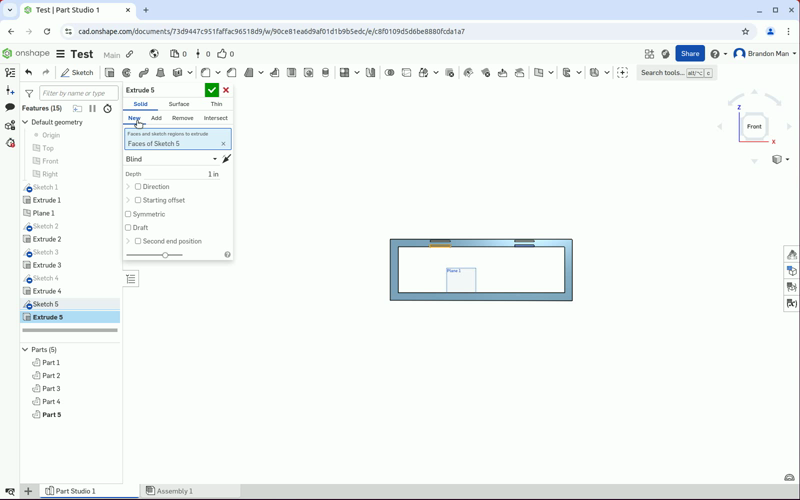
key(tab, 4)
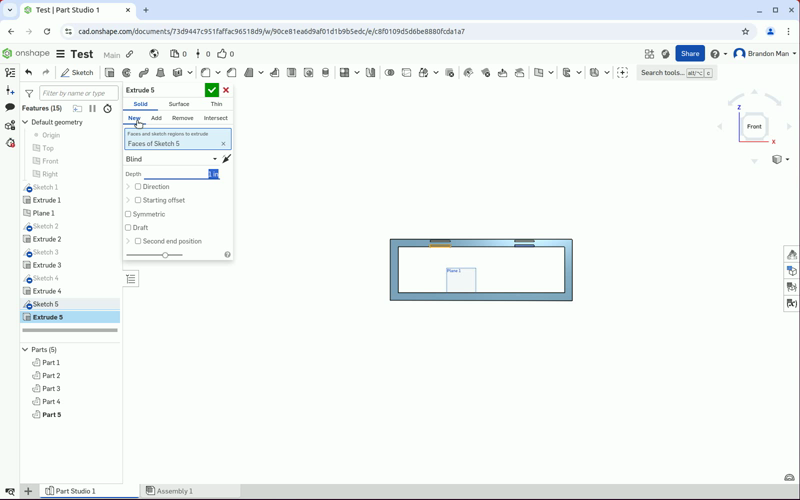
text(0.963)
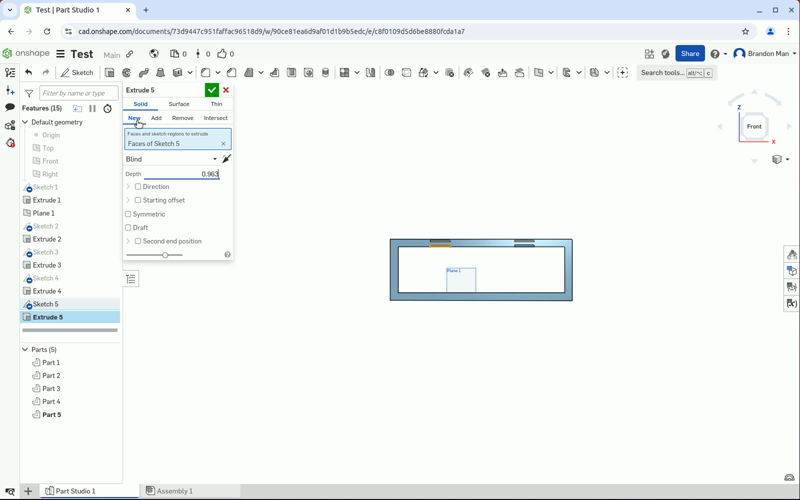
key(enter)
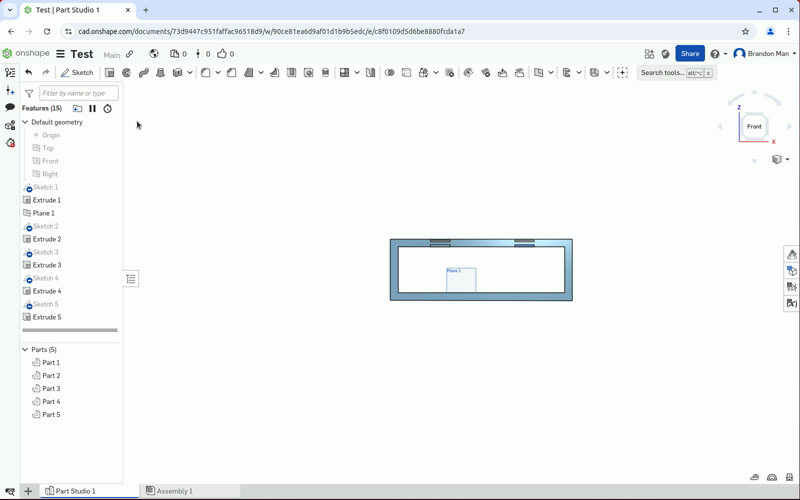
key(shift+h)
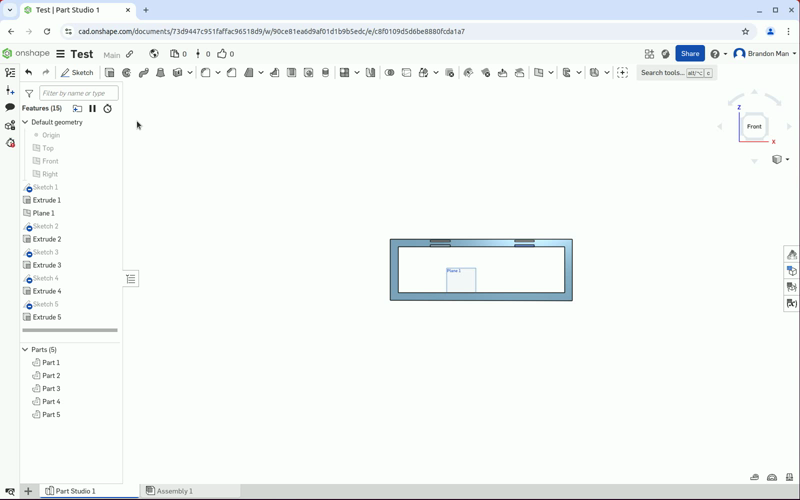
key(shift+h)
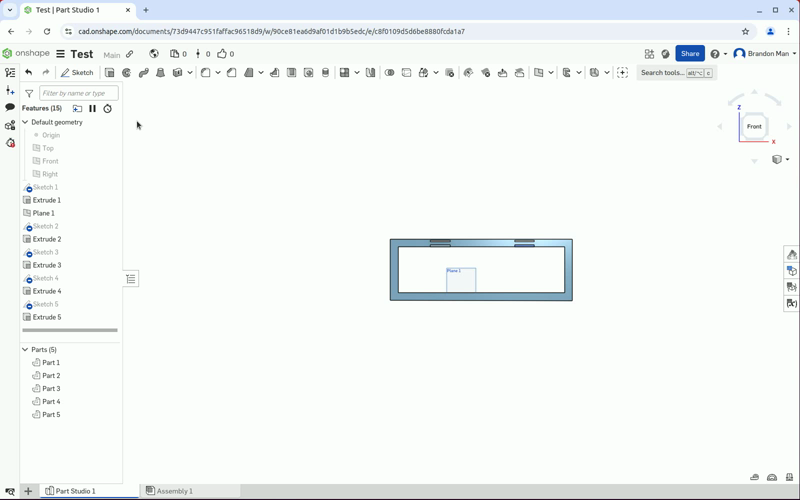
mouse_move(73, 189)
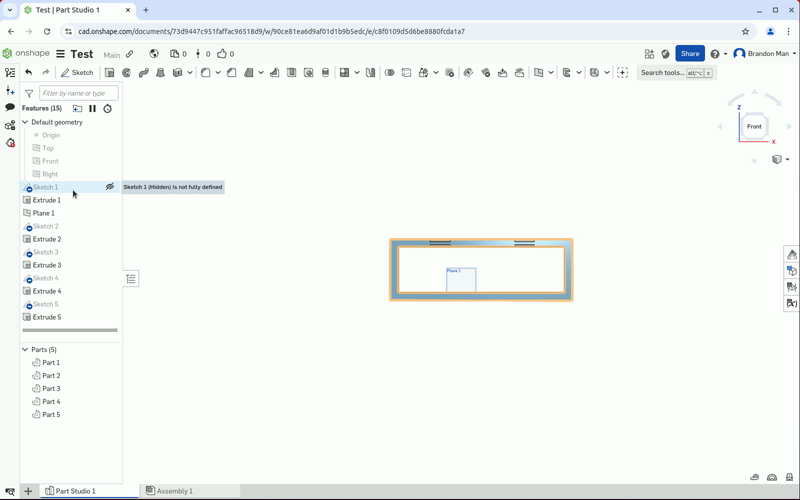
click(73, 189)
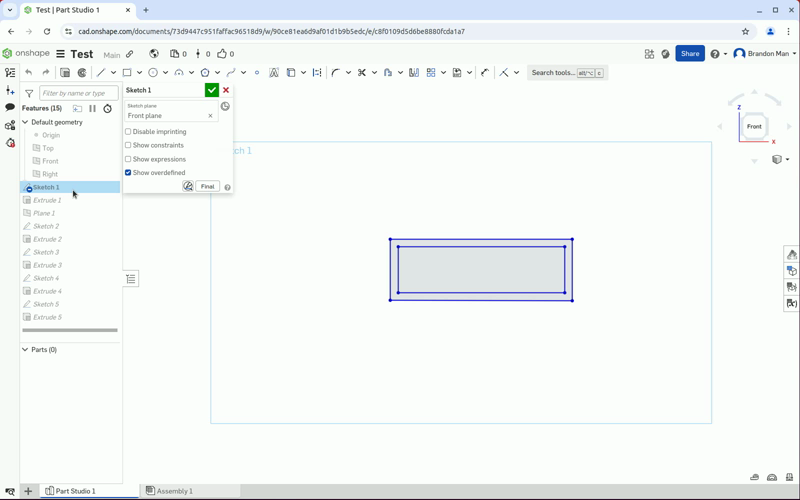
mouse_move(229, 92)
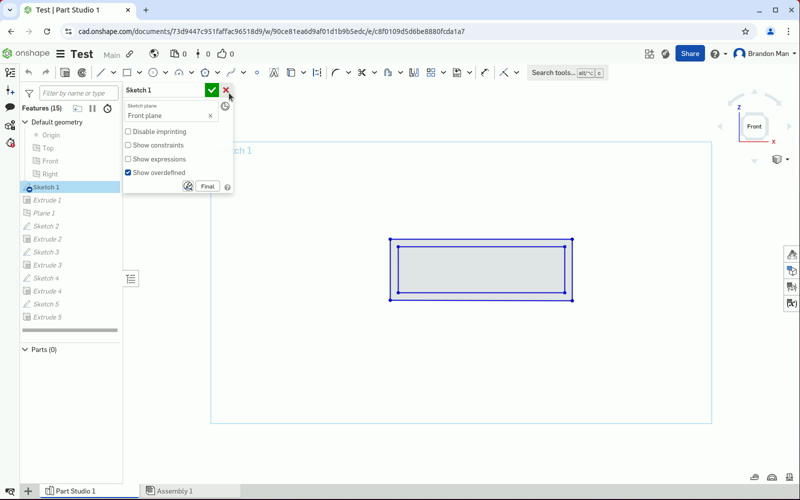
click(229, 92)
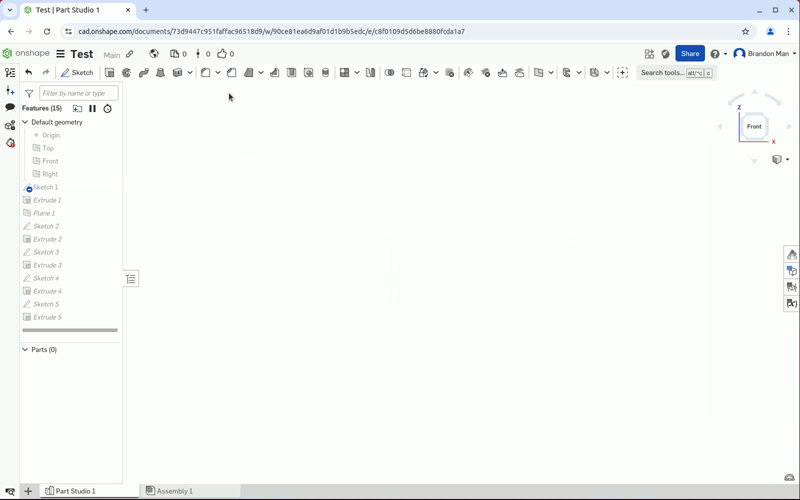
key(shift+s)
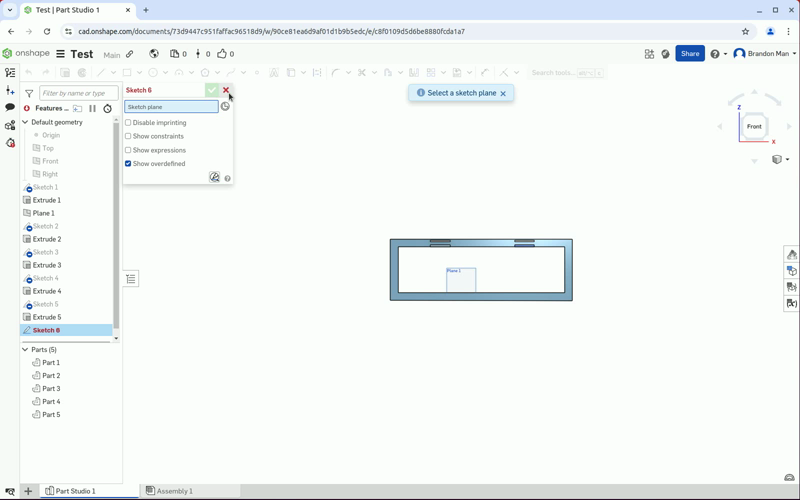
mouse_move(69, 215)
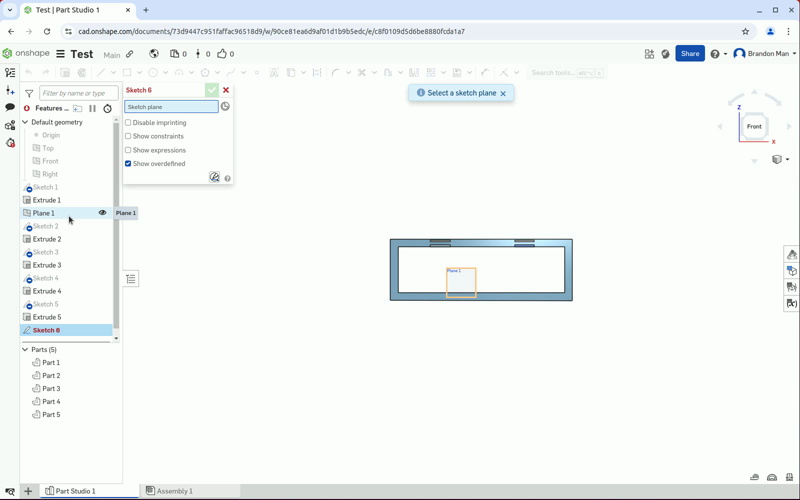
click(69, 215)
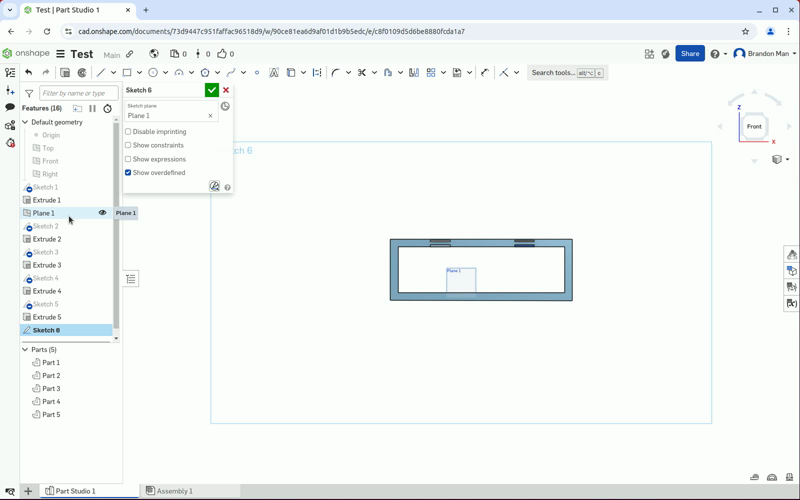
mouse_move(73, 352)
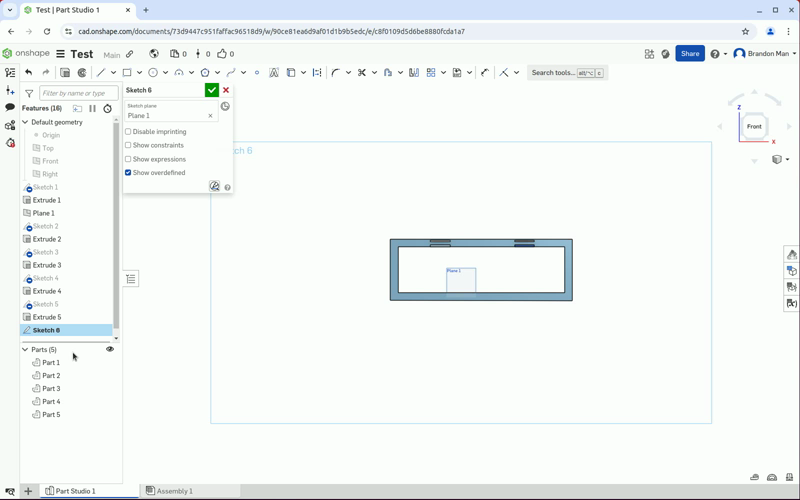
key(y)
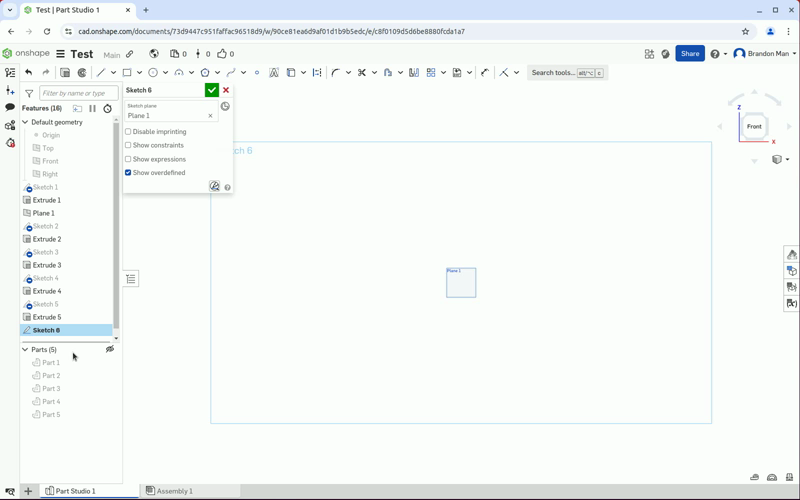
key(l)
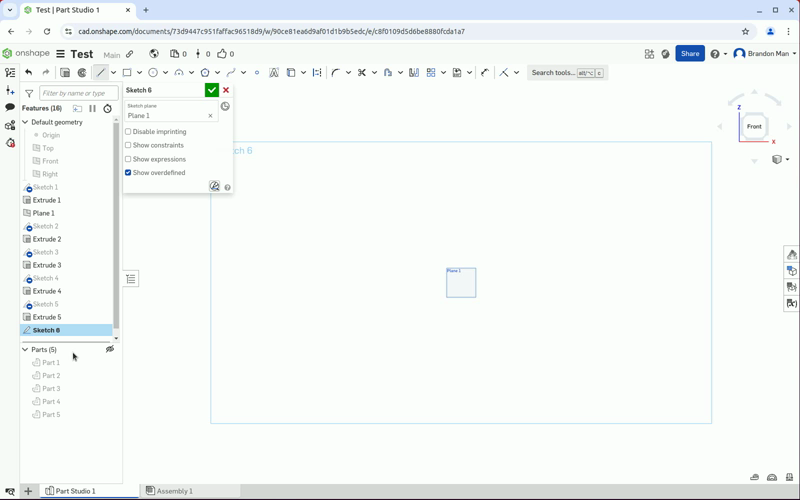
key_down(shift)
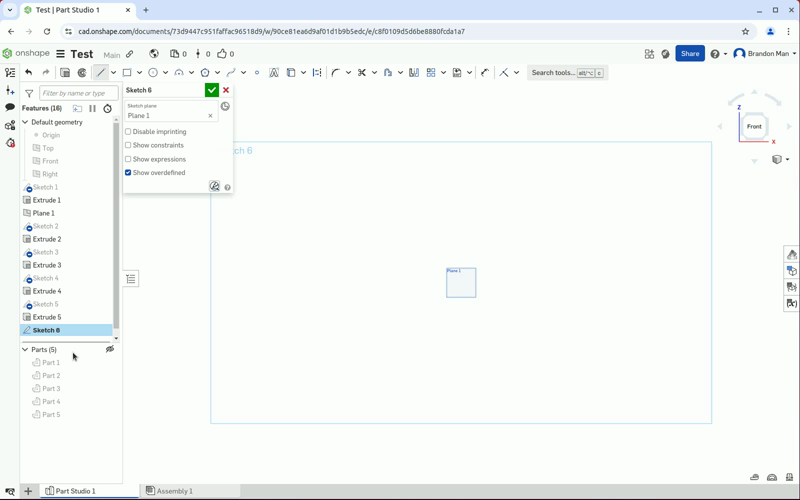
mouse_move(483, 299)
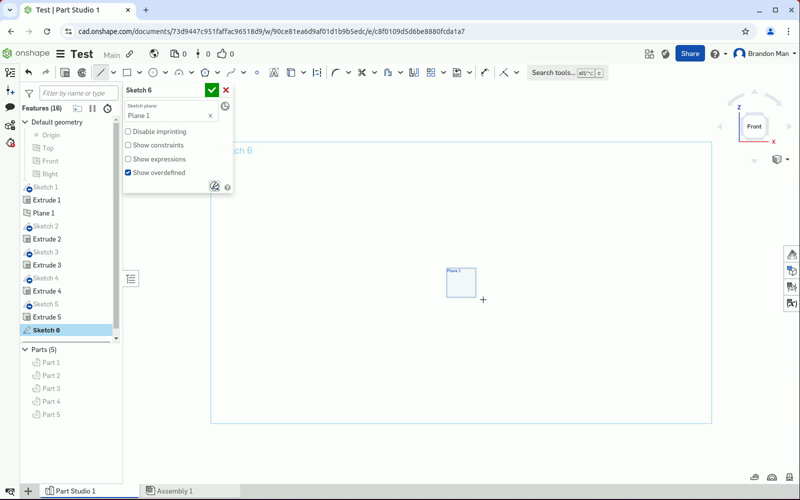
click(483, 299)
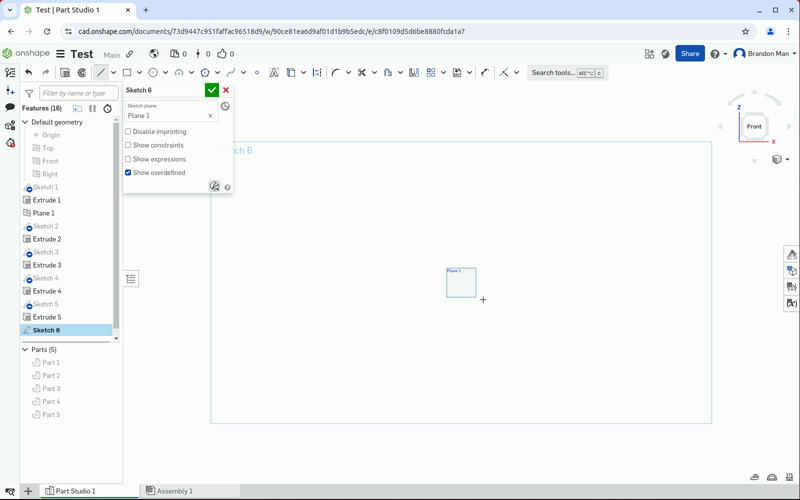
key_up(shift)
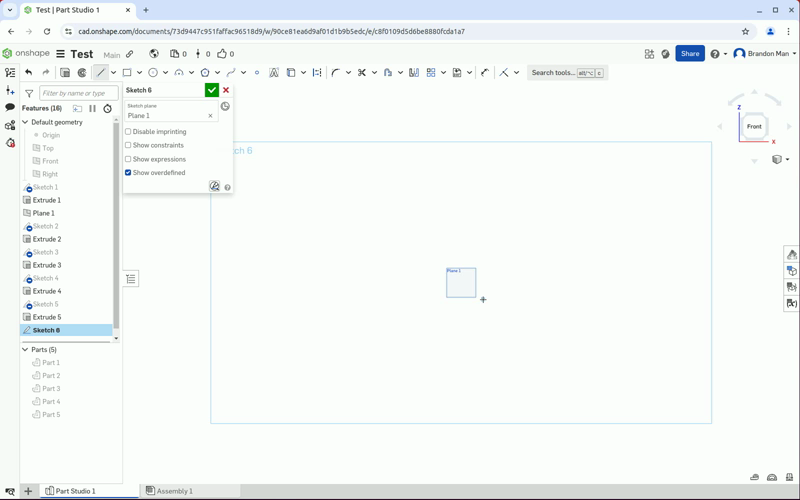
key_down(shift)
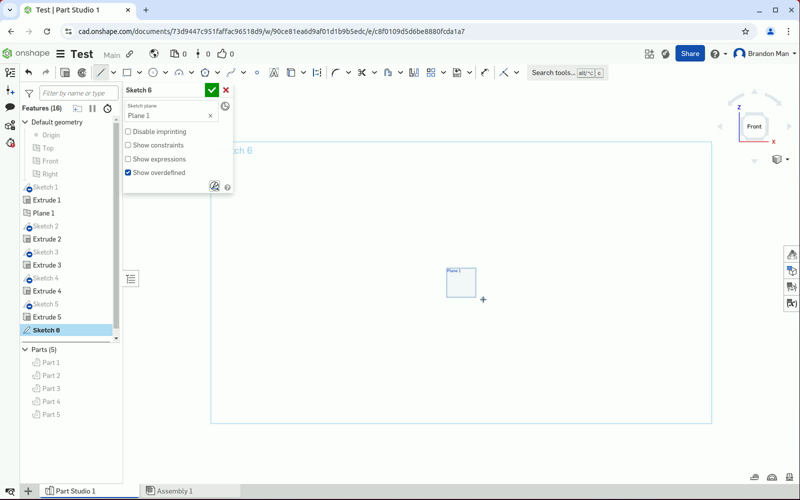
mouse_move(513, 299)
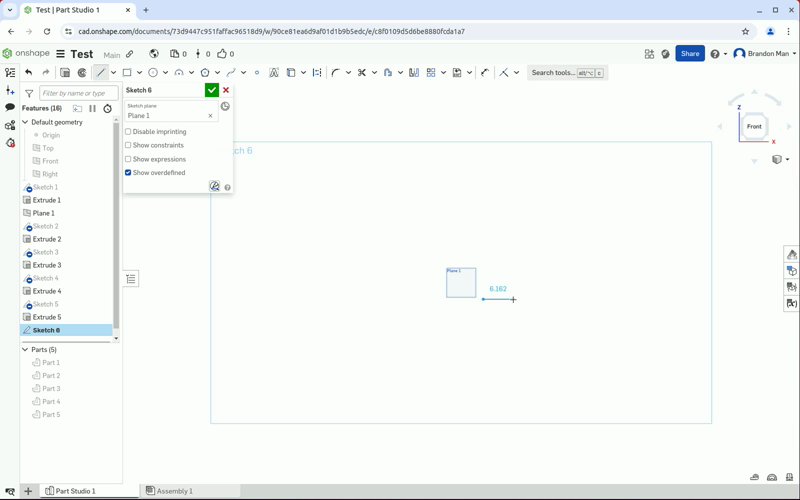
mouse_move(484, 299)
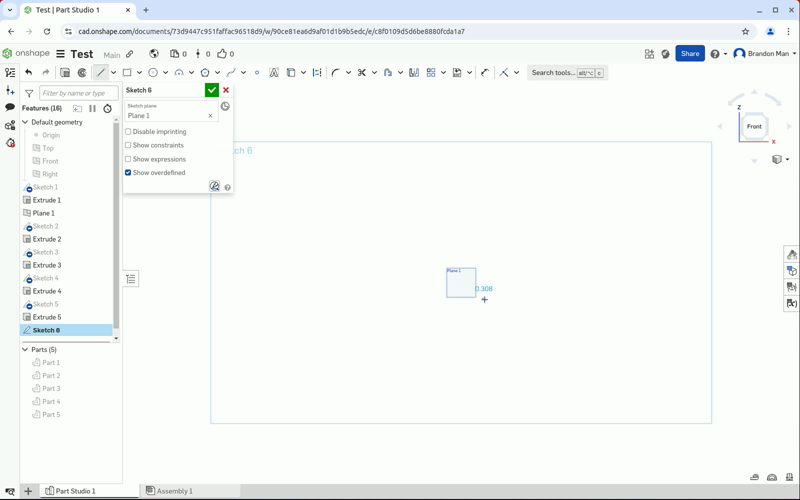
scroll(6)
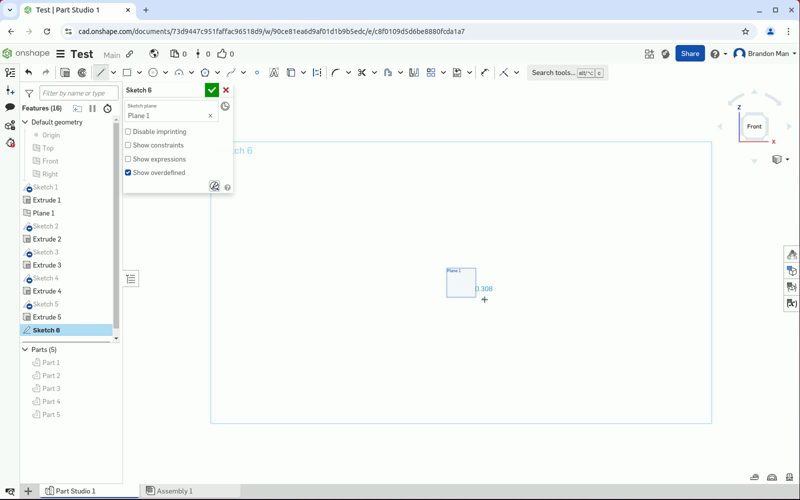
scroll(6)
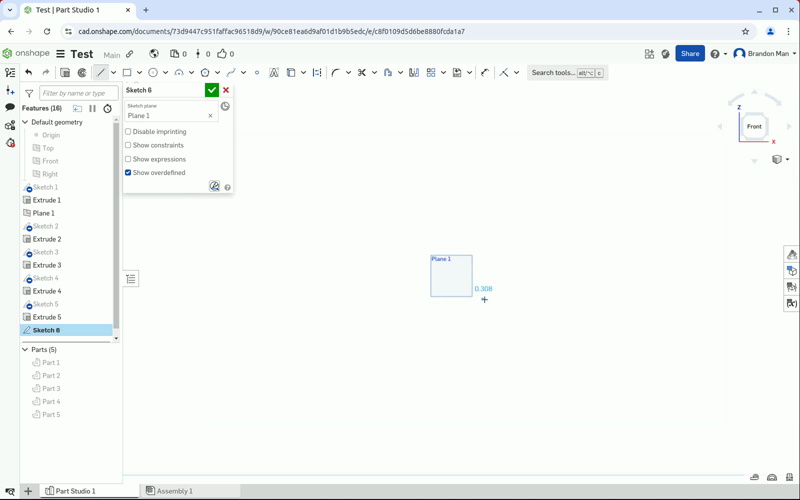
scroll(6)
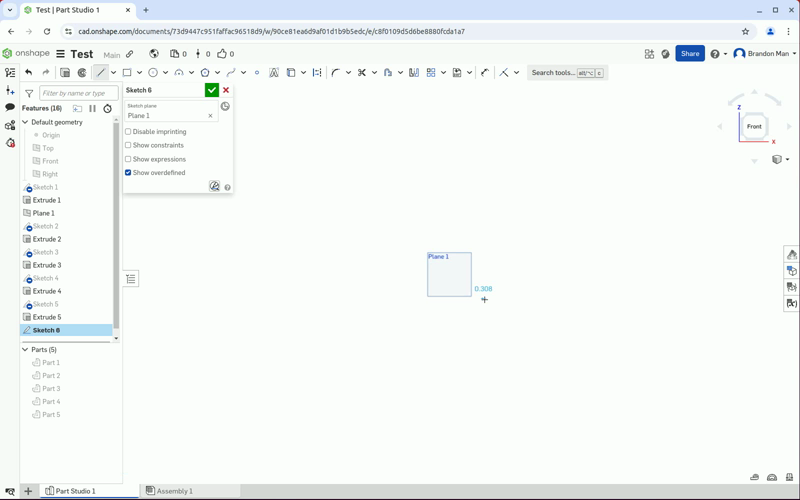
scroll(6)
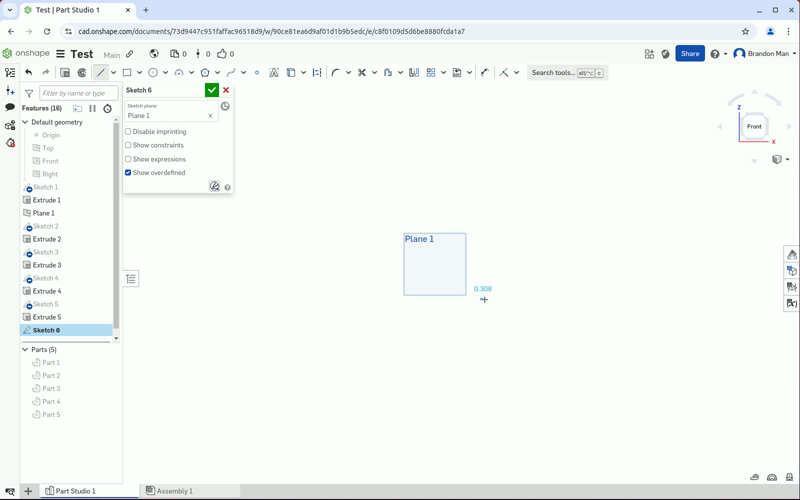
scroll(6)
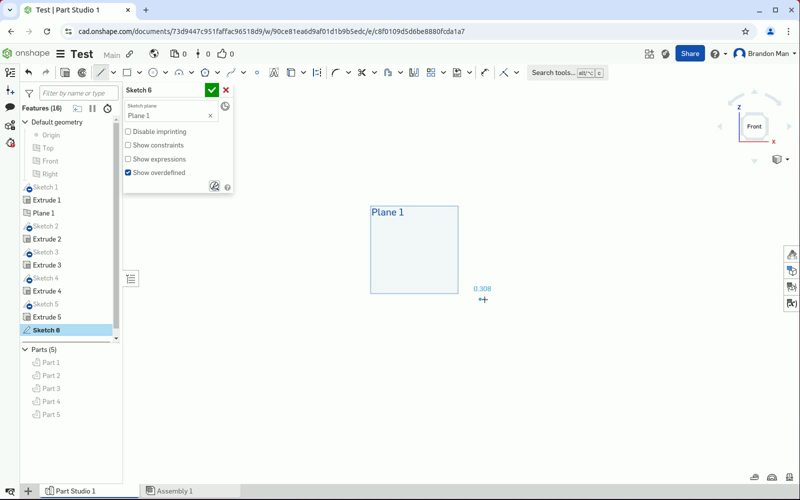
scroll(6)
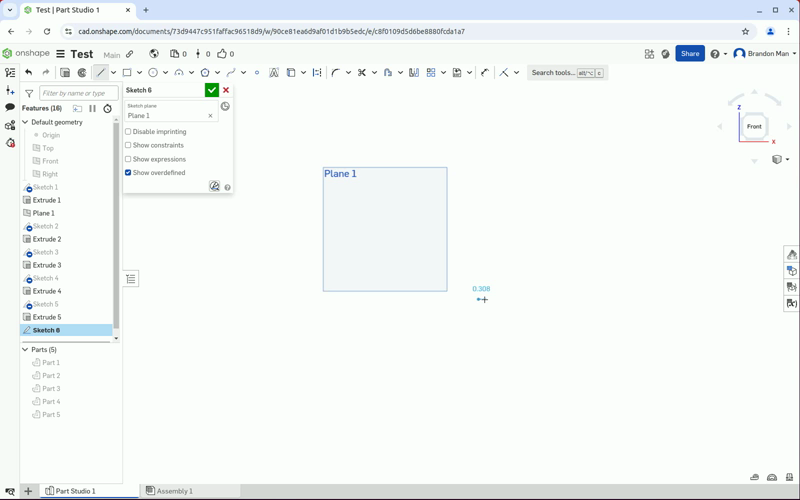
scroll(6)
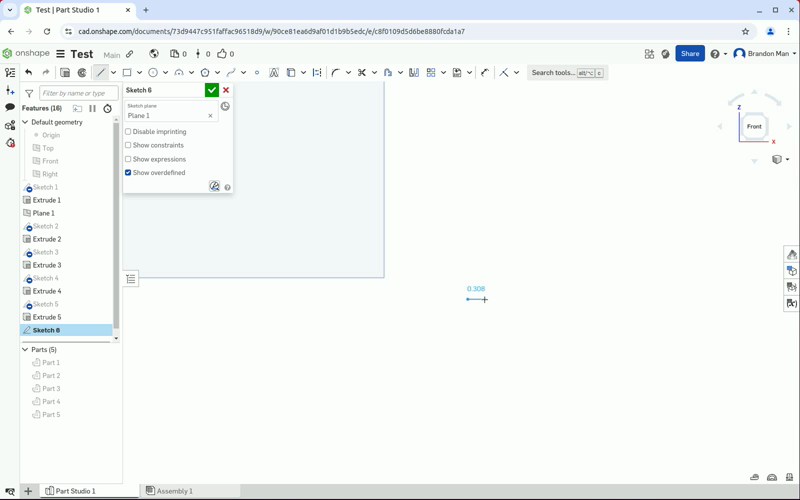
click(484, 299)
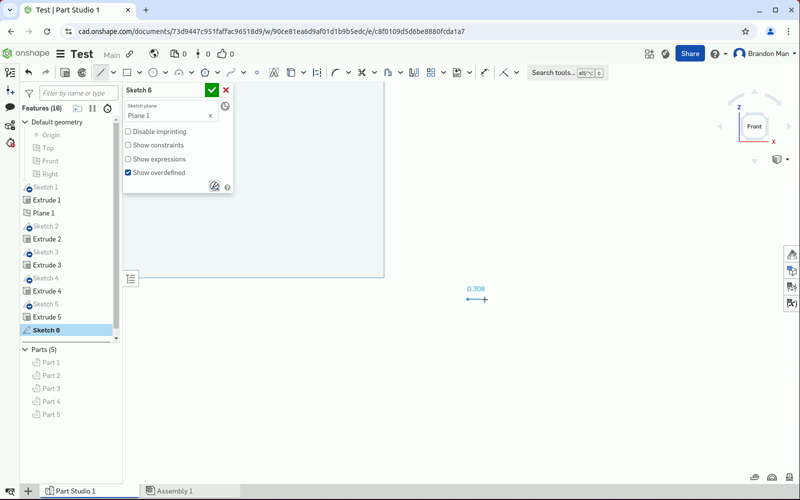
scroll(-6)
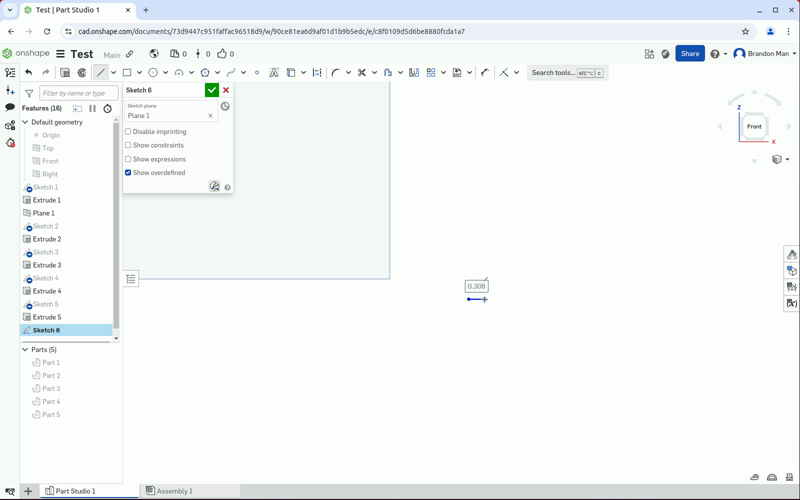
scroll(-6)
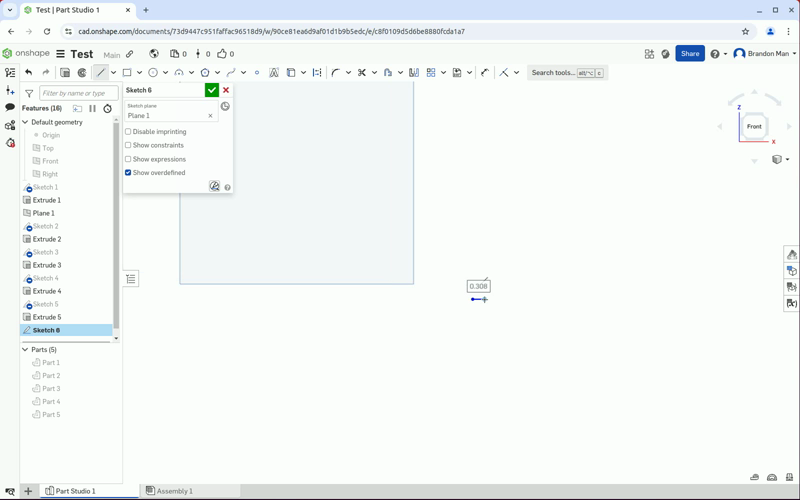
scroll(-6)
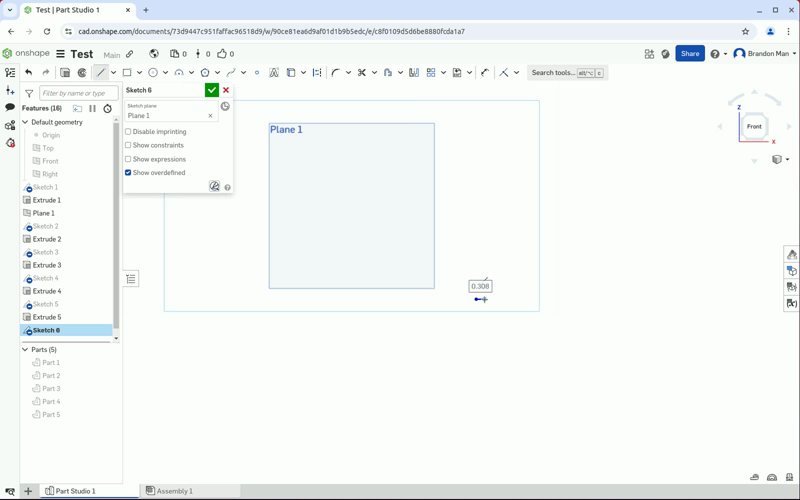
scroll(-6)
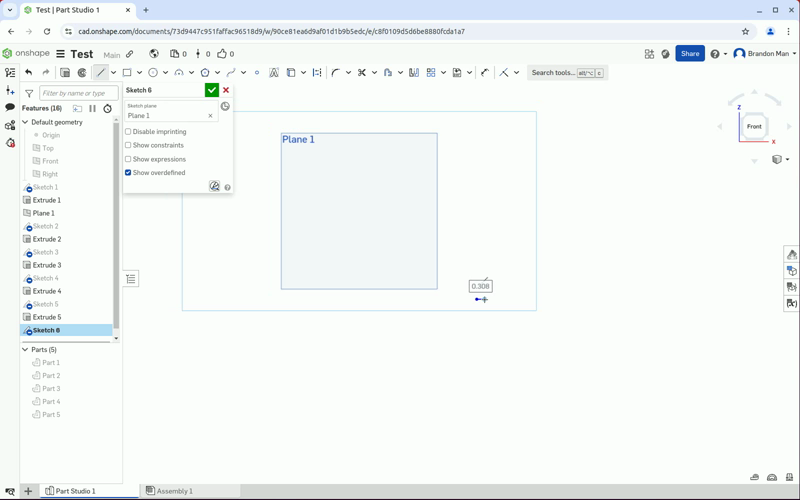
scroll(-6)
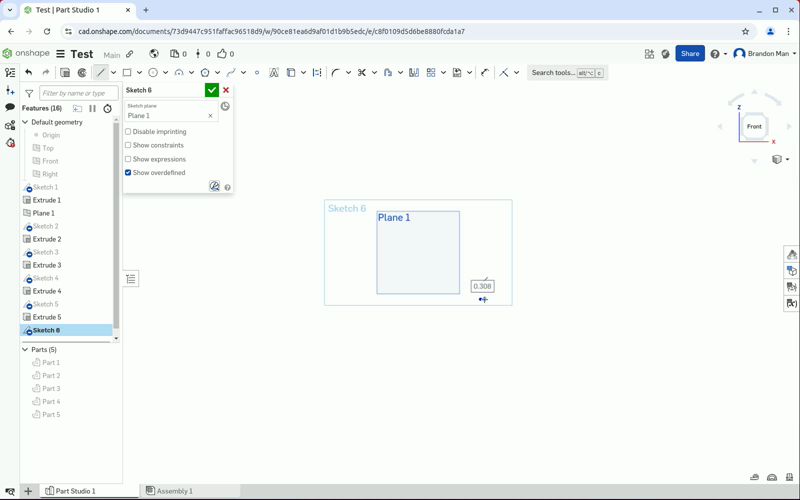
scroll(-6)
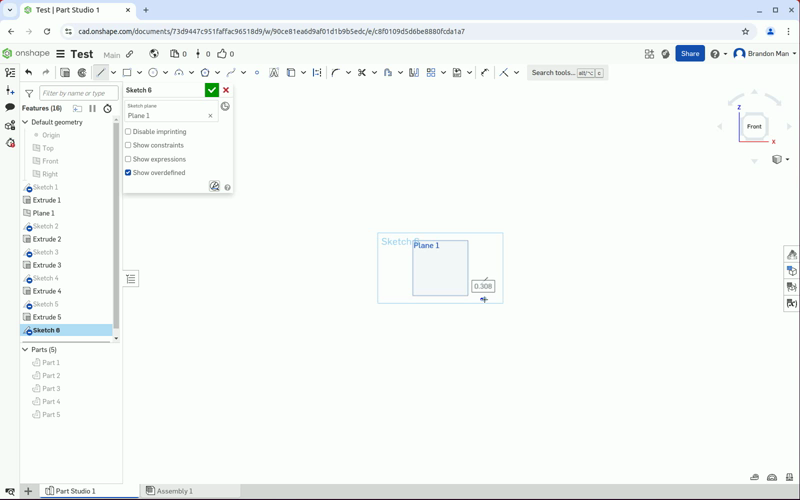
scroll(-6)
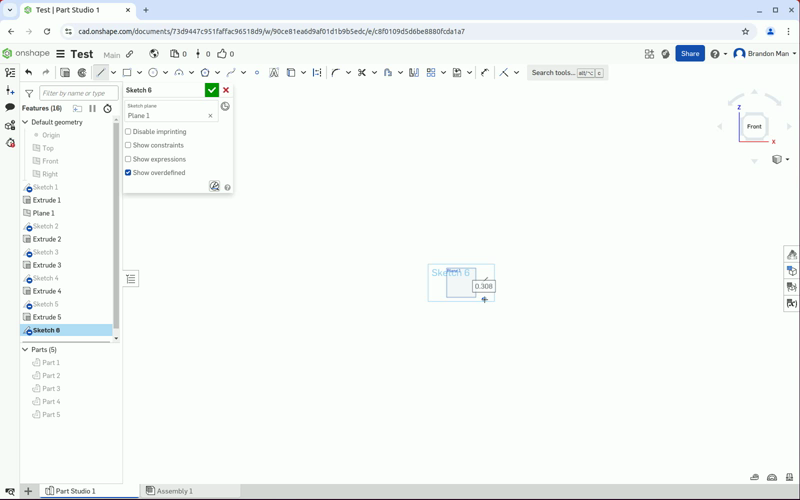
key_up(shift)
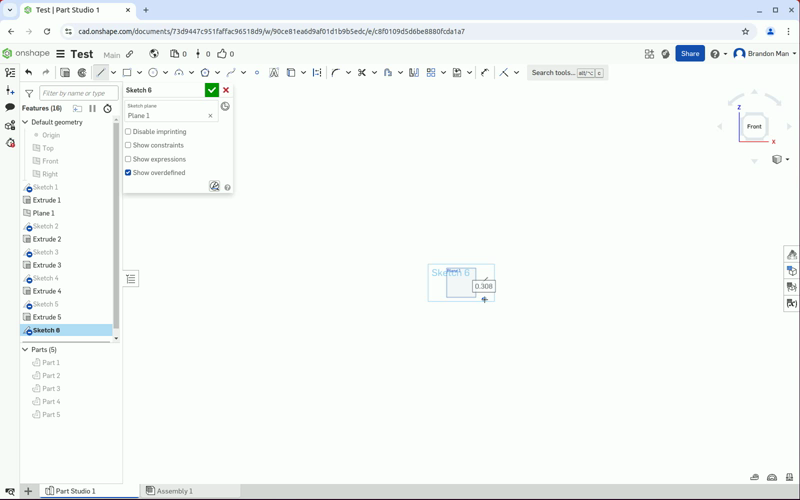
key_down(shift)
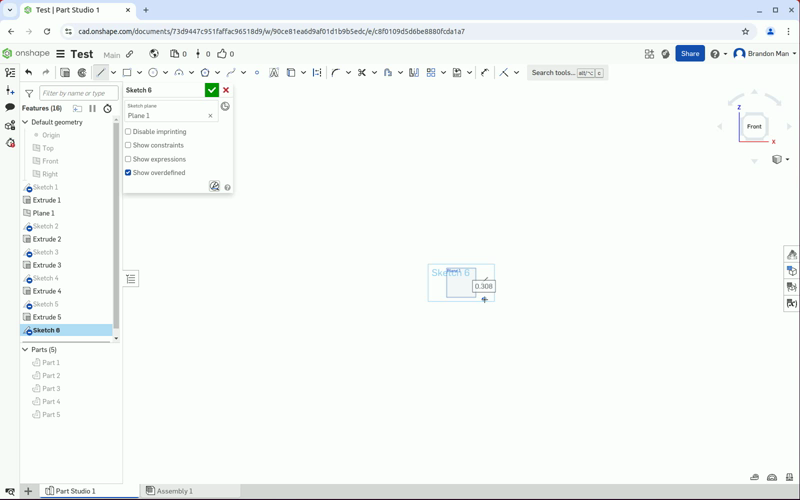
mouse_move(514, 299)
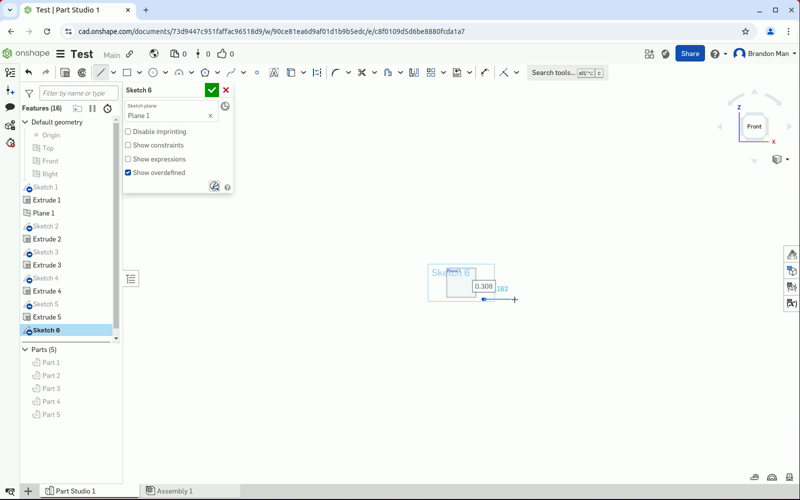
mouse_move(484, 292)
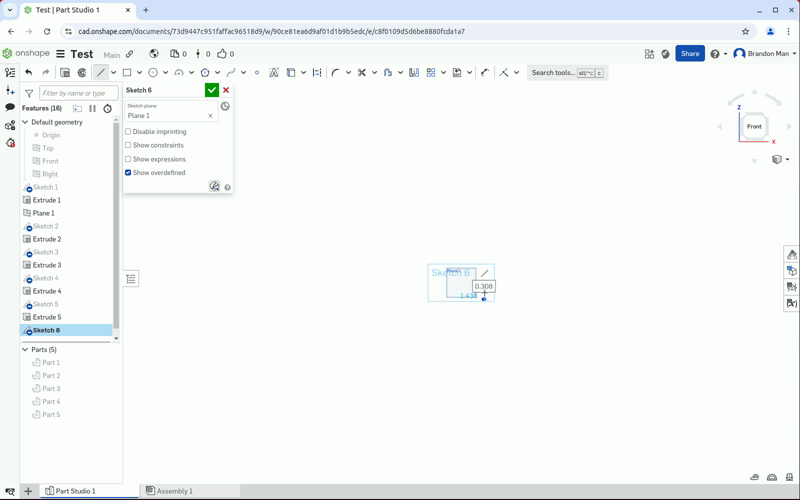
scroll(6)
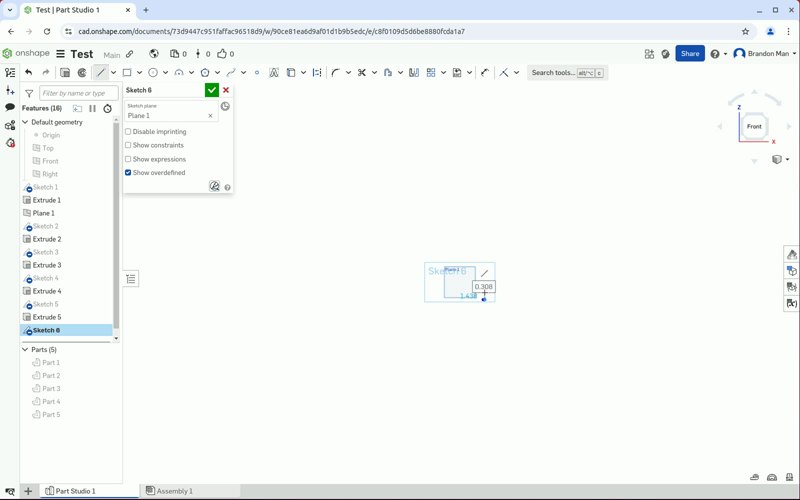
scroll(6)
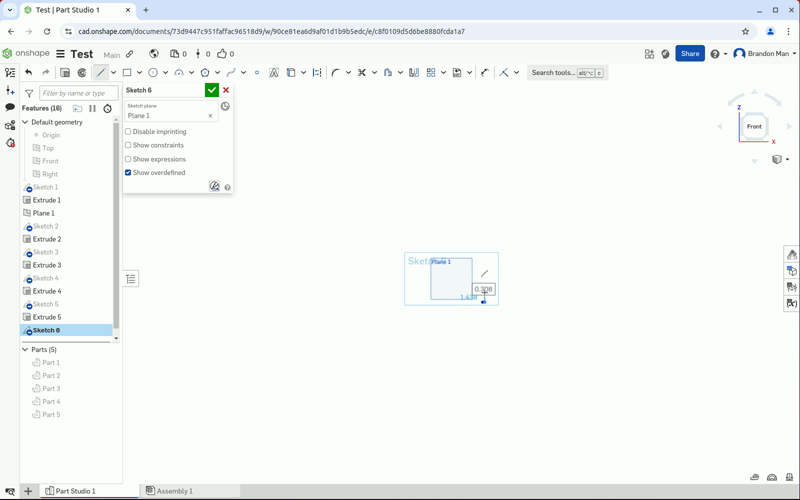
scroll(6)
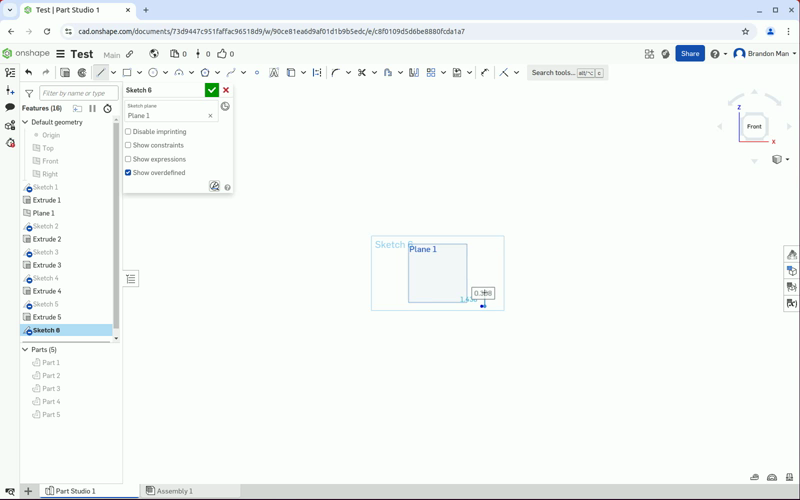
scroll(6)
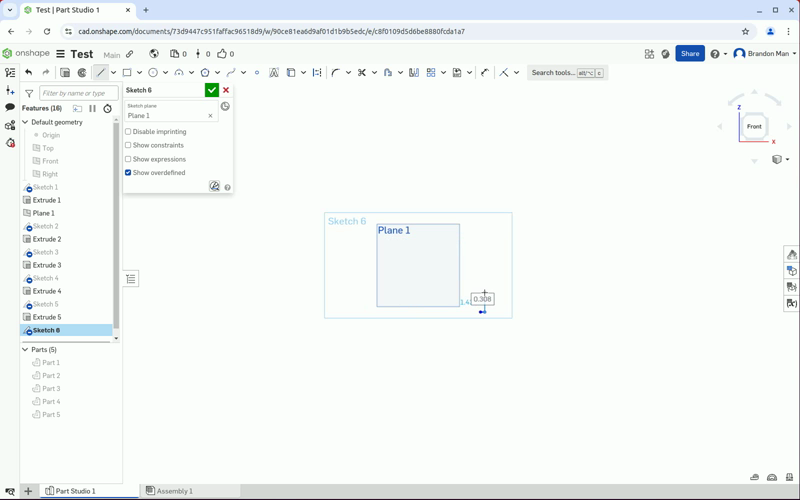
scroll(6)
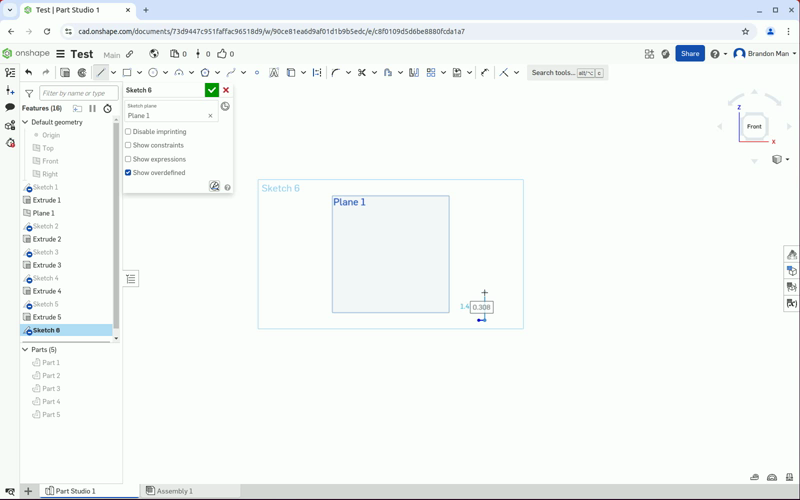
scroll(6)
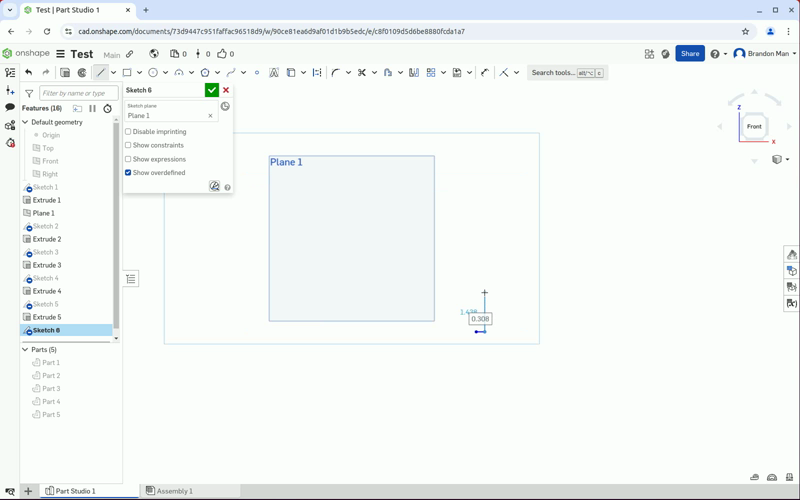
scroll(6)
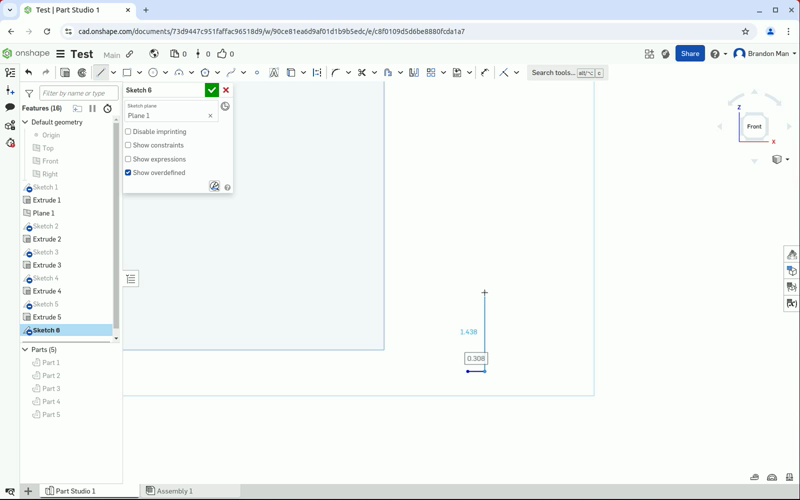
click(484, 292)
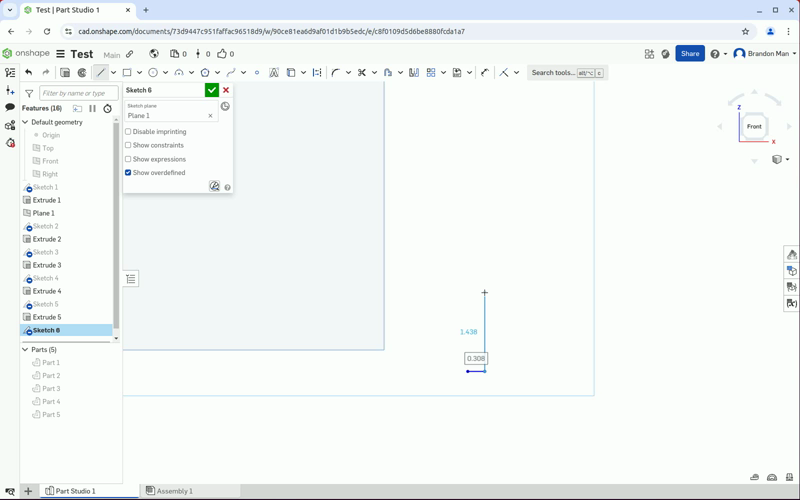
scroll(-6)
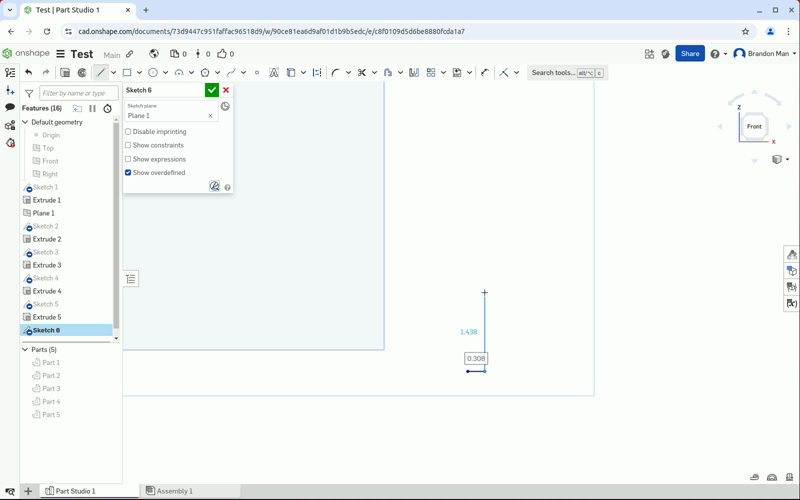
scroll(-6)
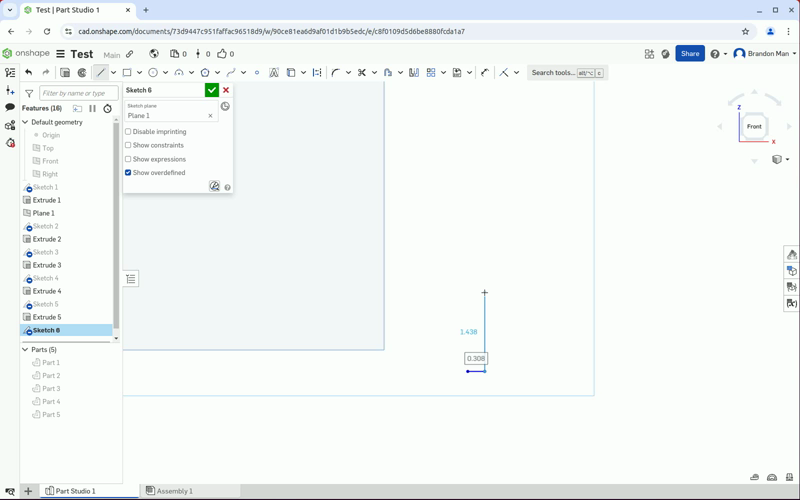
scroll(-6)
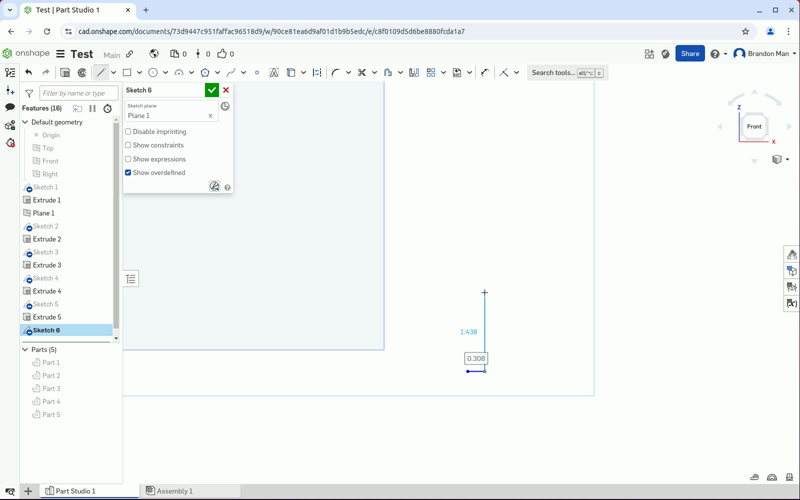
scroll(-6)
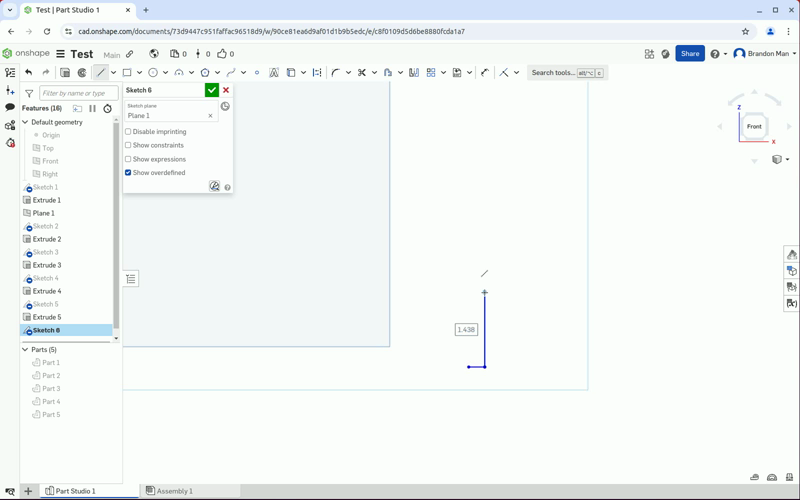
scroll(-6)
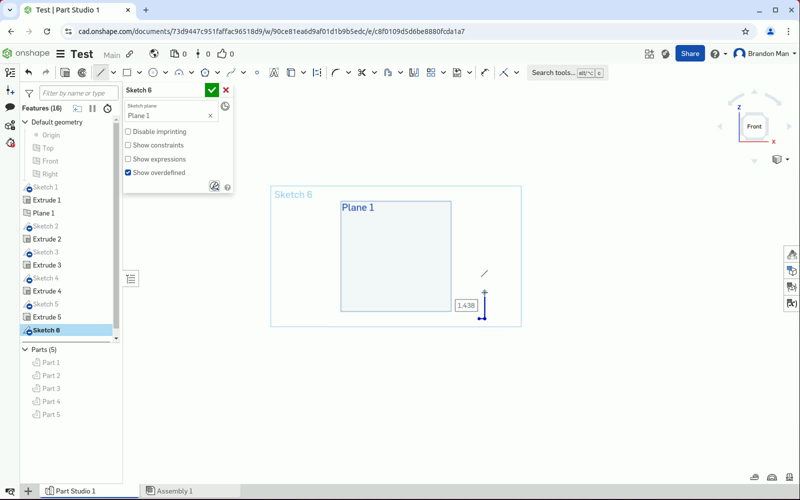
scroll(-6)
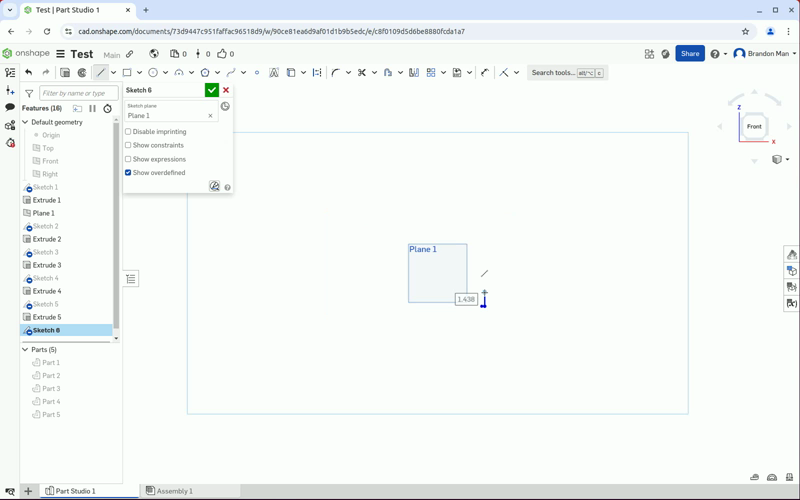
scroll(-6)
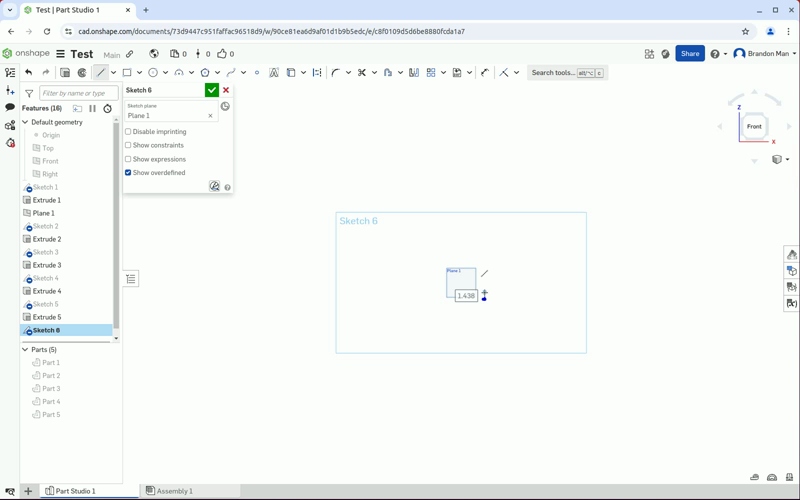
key_up(shift)
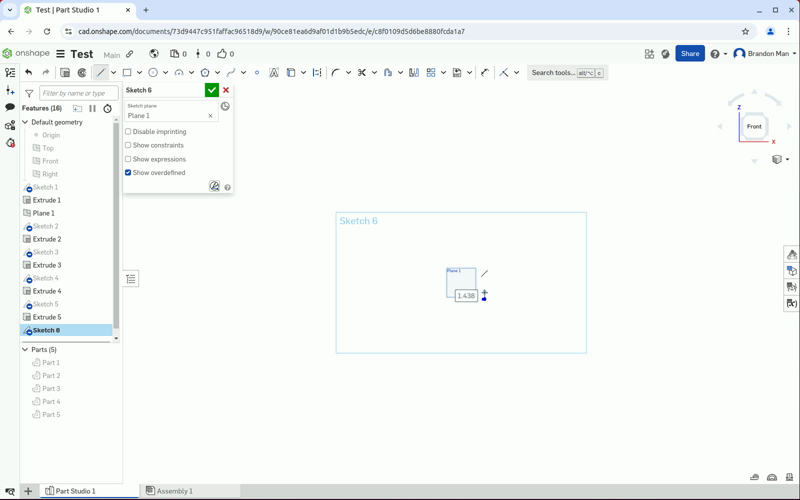
key_down(shift)
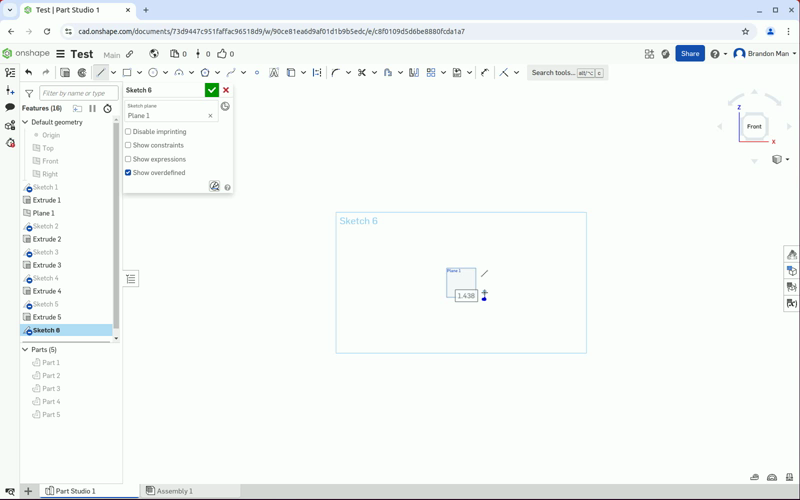
mouse_move(514, 292)
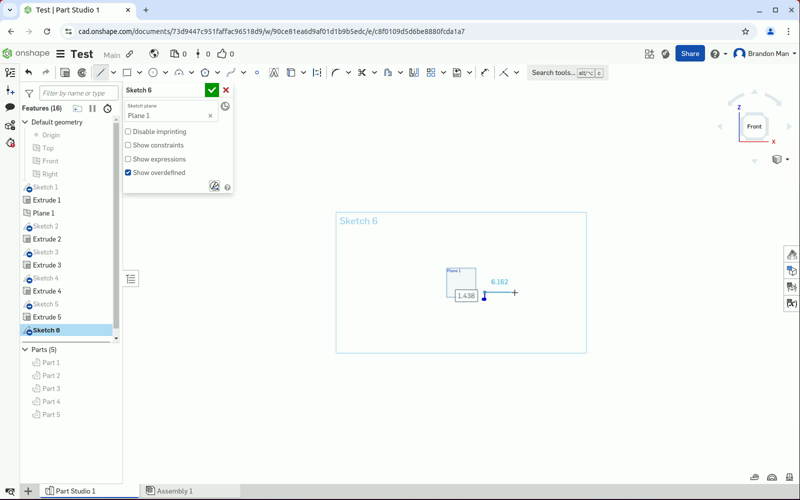
mouse_move(483, 292)
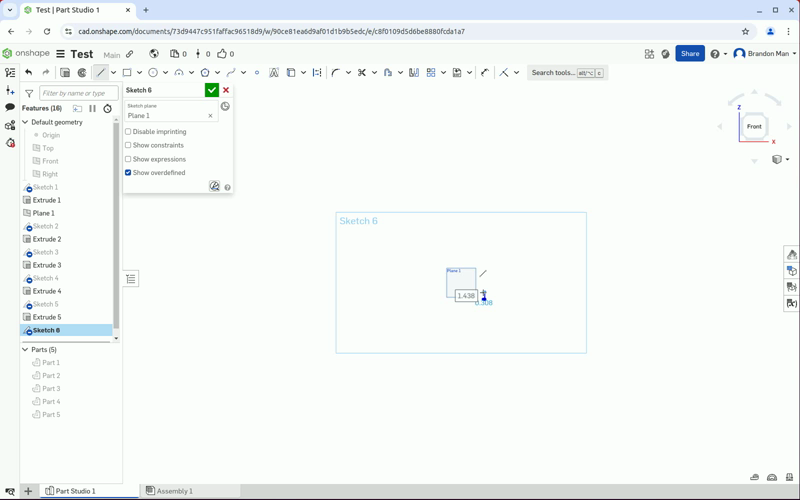
scroll(6)
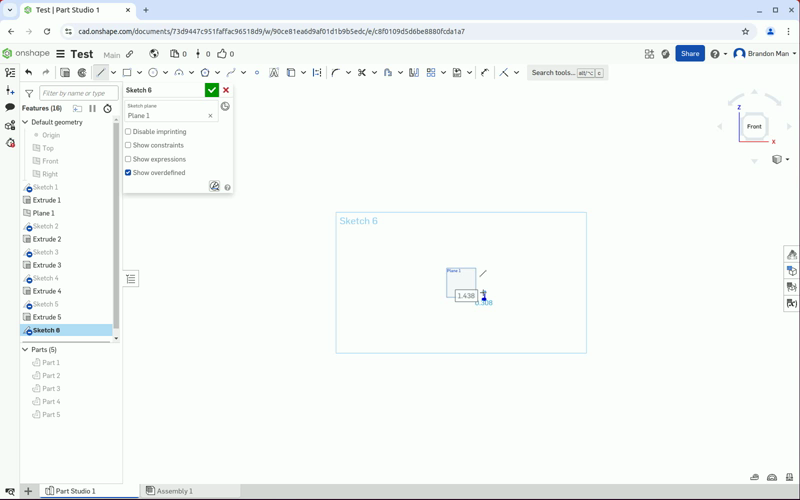
scroll(6)
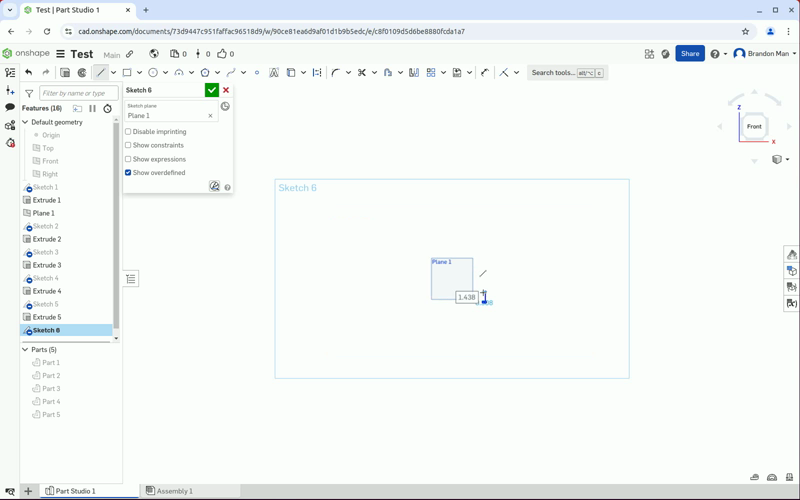
scroll(6)
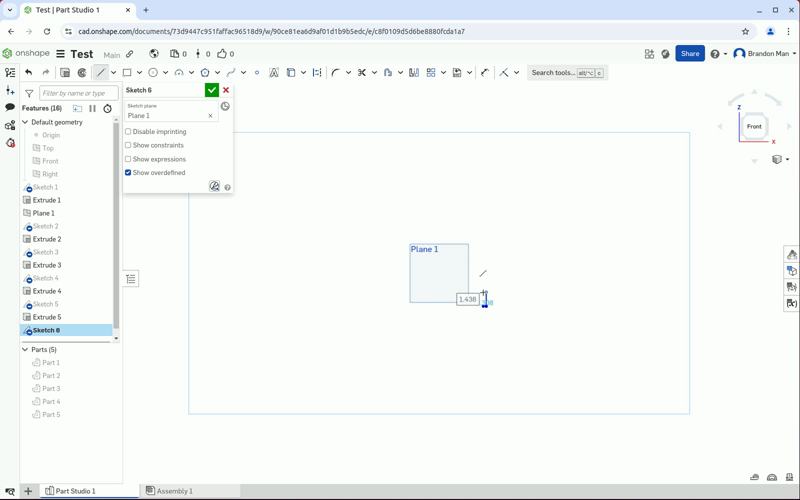
scroll(6)
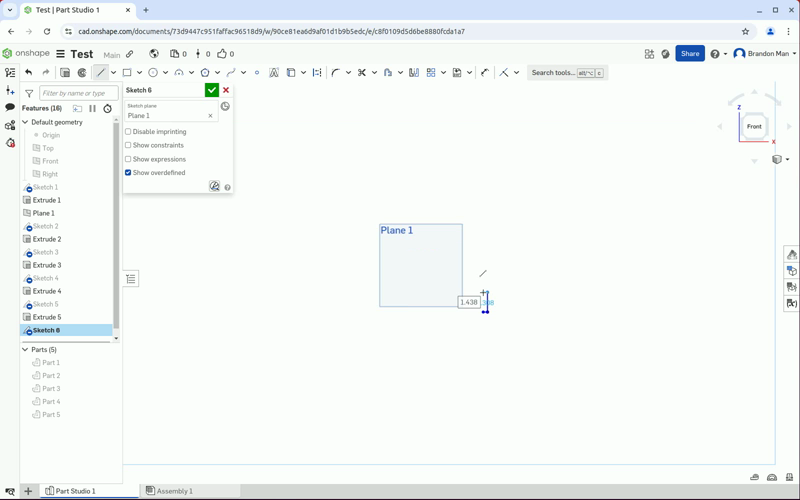
scroll(6)
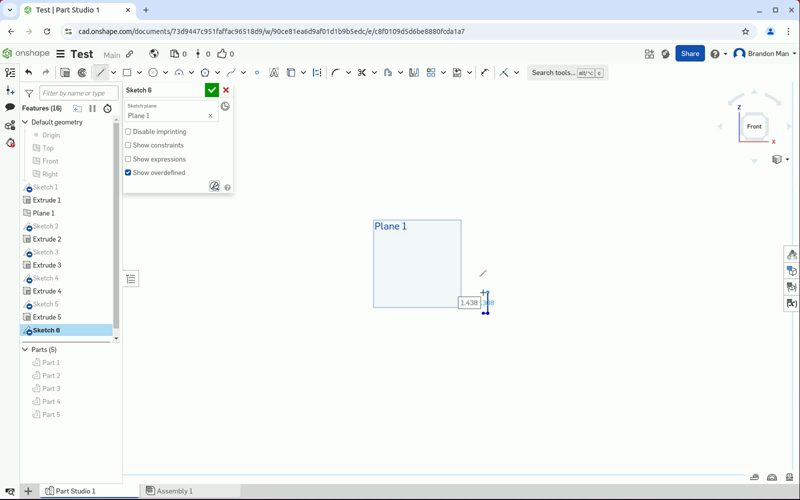
scroll(6)
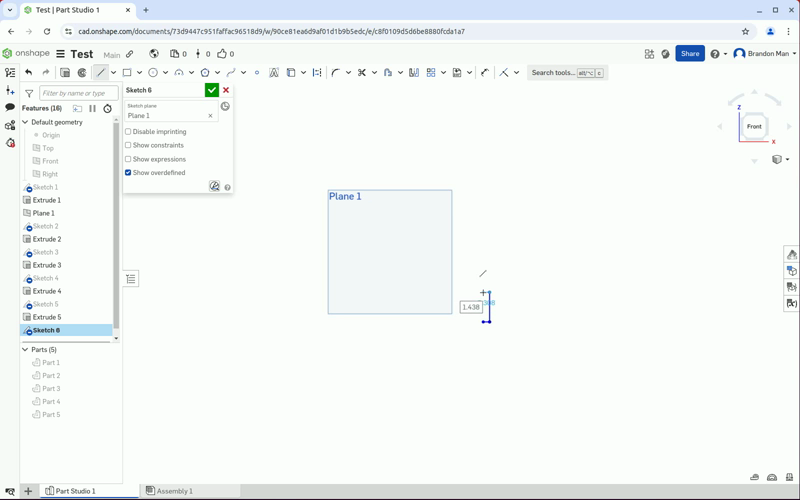
scroll(6)
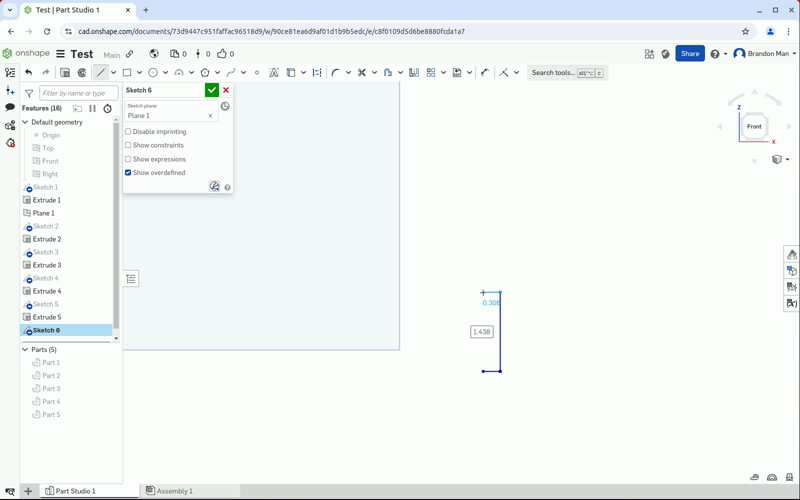
click(483, 292)
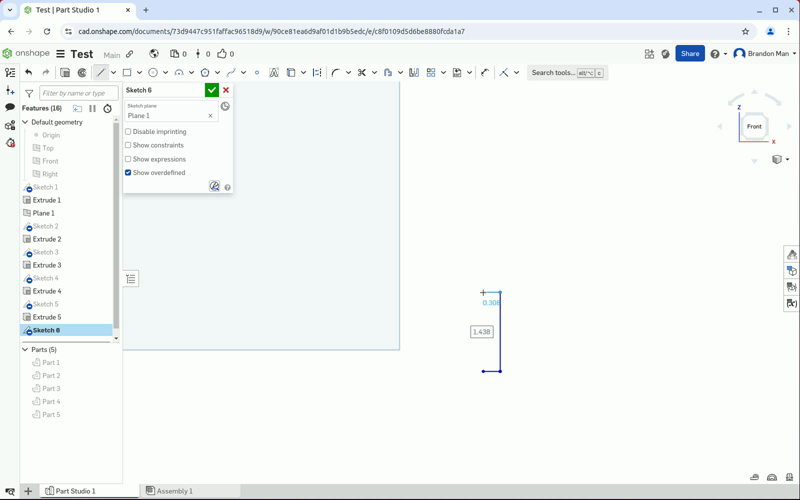
scroll(-6)
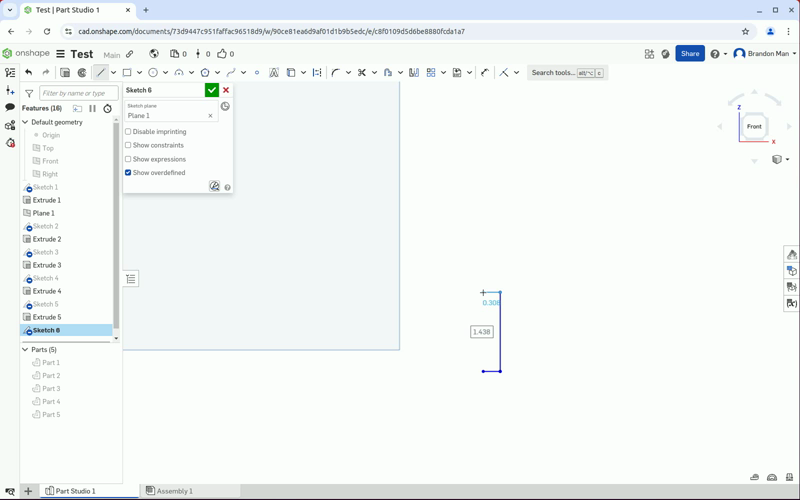
scroll(-6)
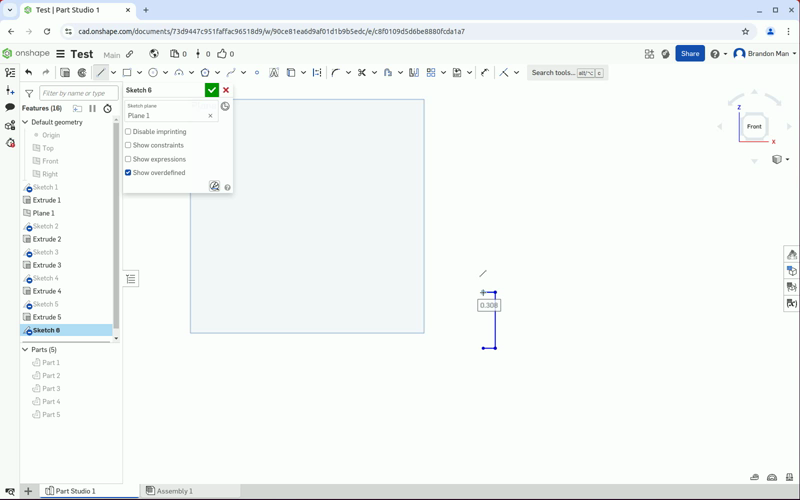
scroll(-6)
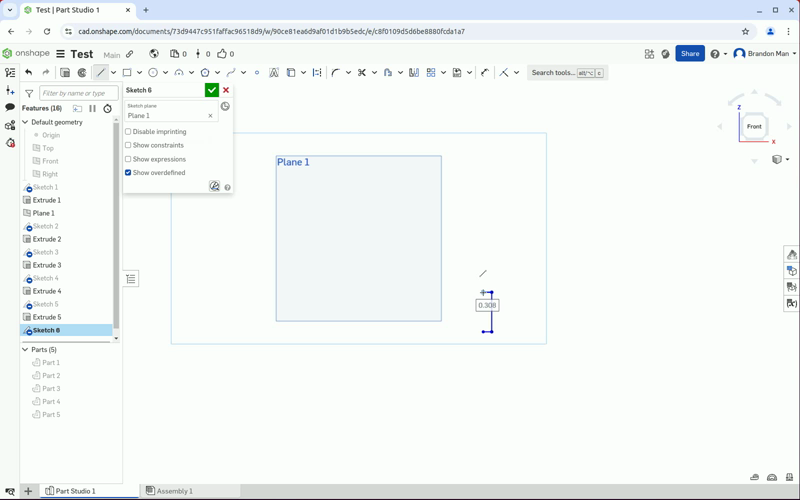
scroll(-6)
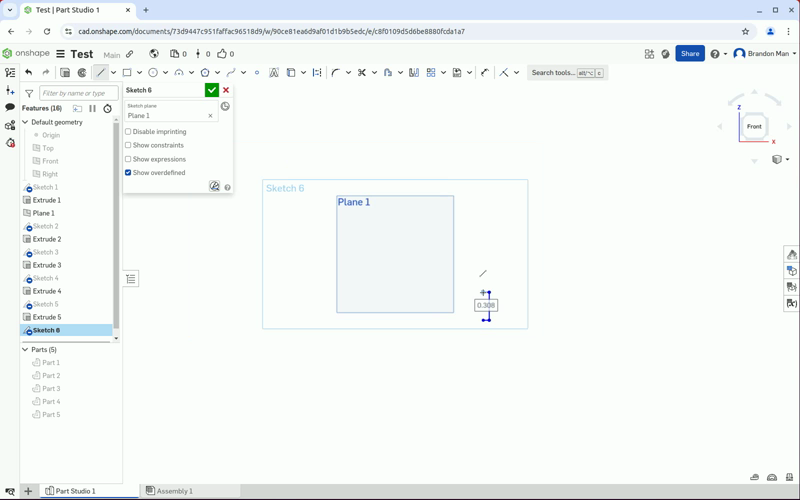
scroll(-6)
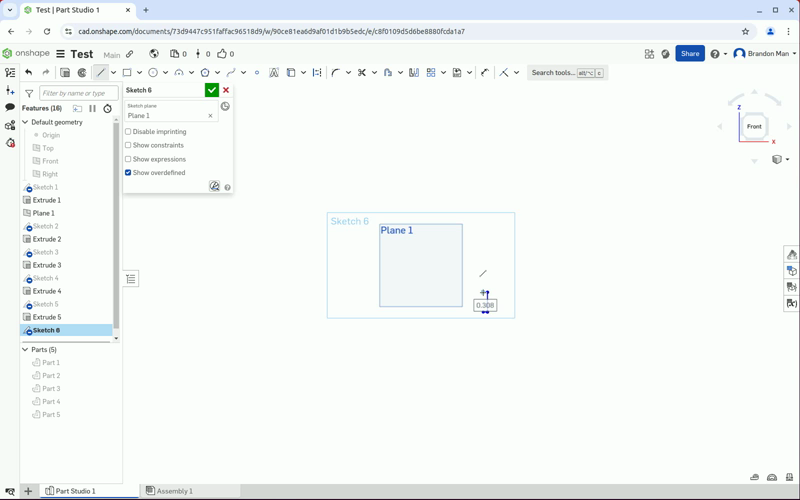
scroll(-6)
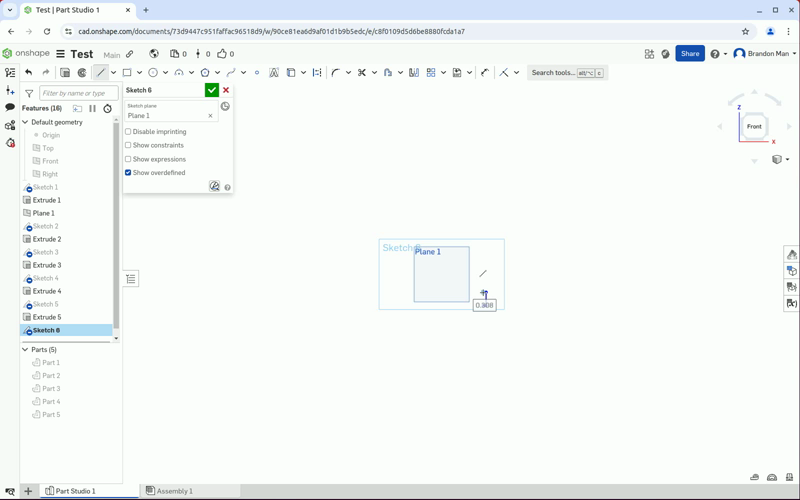
scroll(-6)
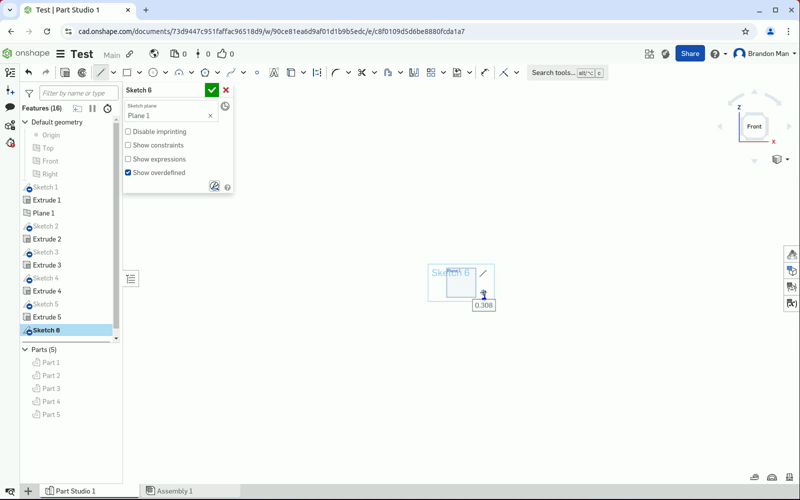
key_up(shift)
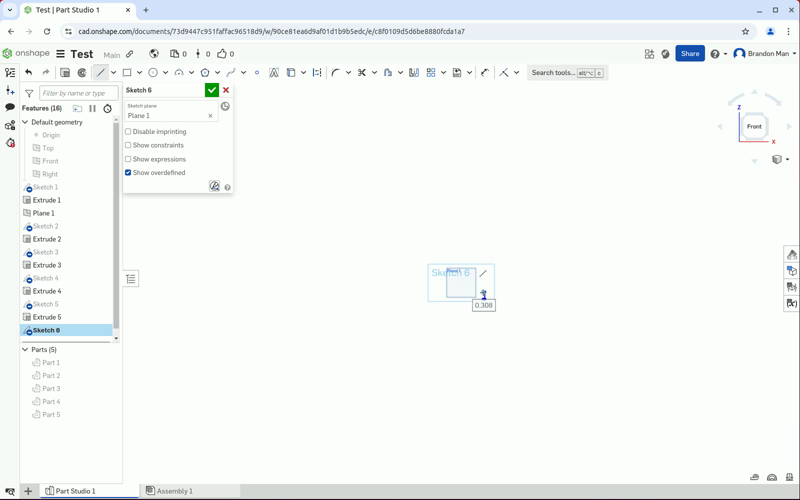
mouse_move(513, 292)
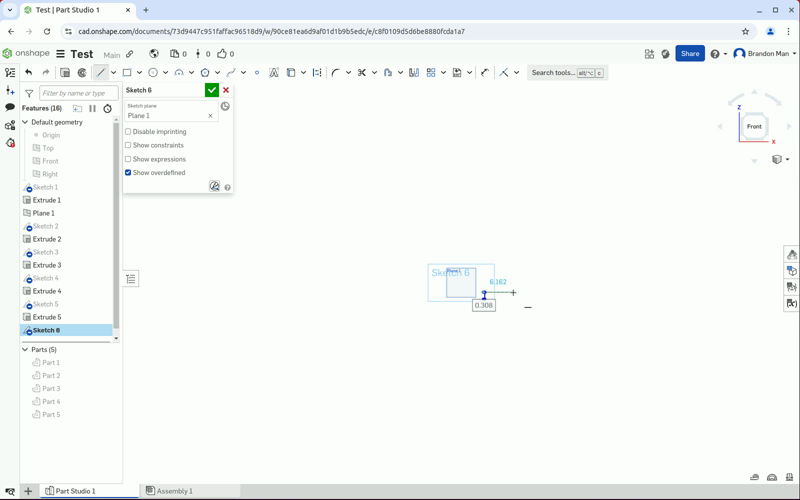
key_down(shift)
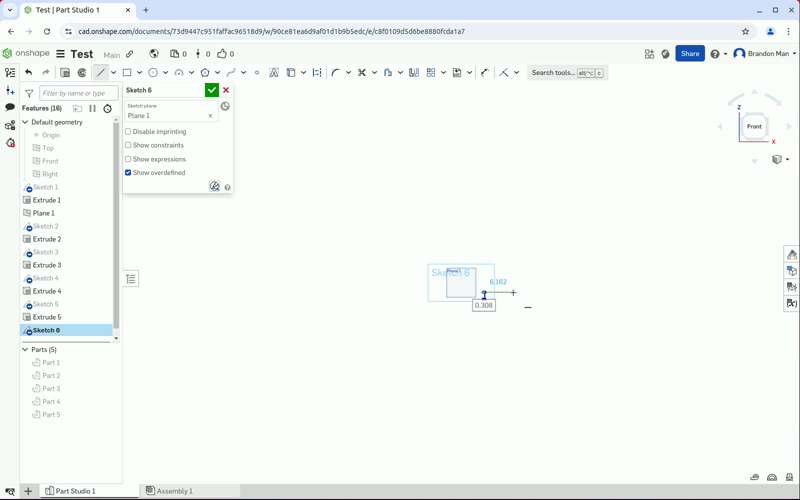
mouse_move(483, 299)
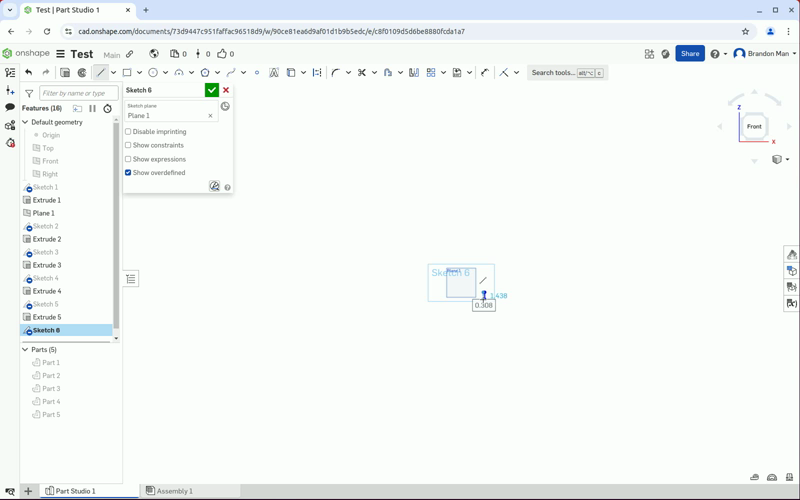
scroll(6)
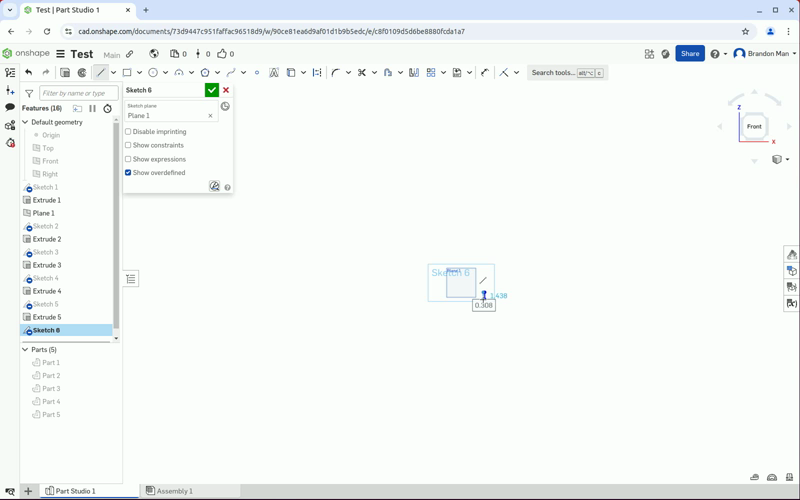
scroll(6)
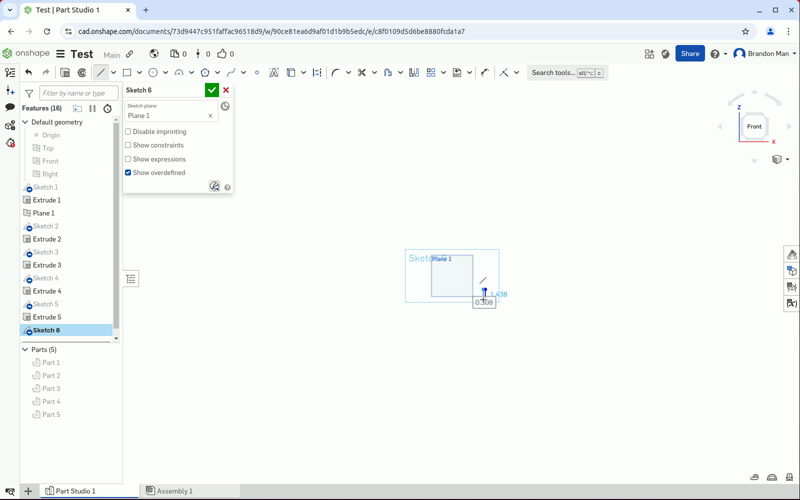
scroll(6)
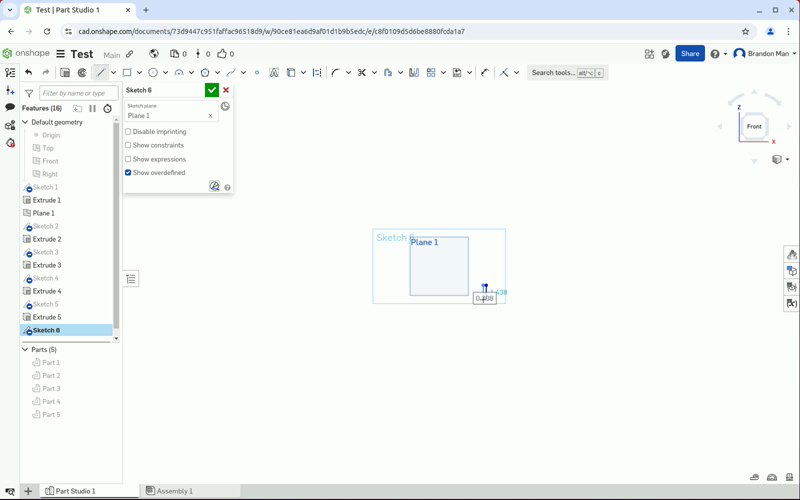
scroll(6)
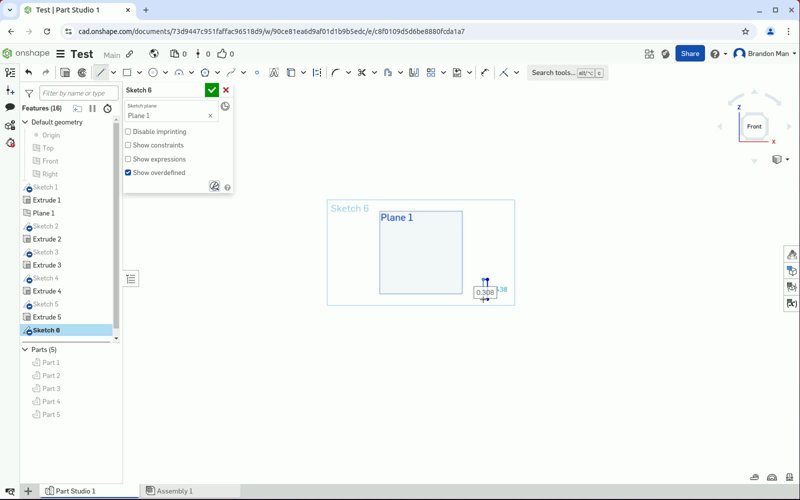
scroll(6)
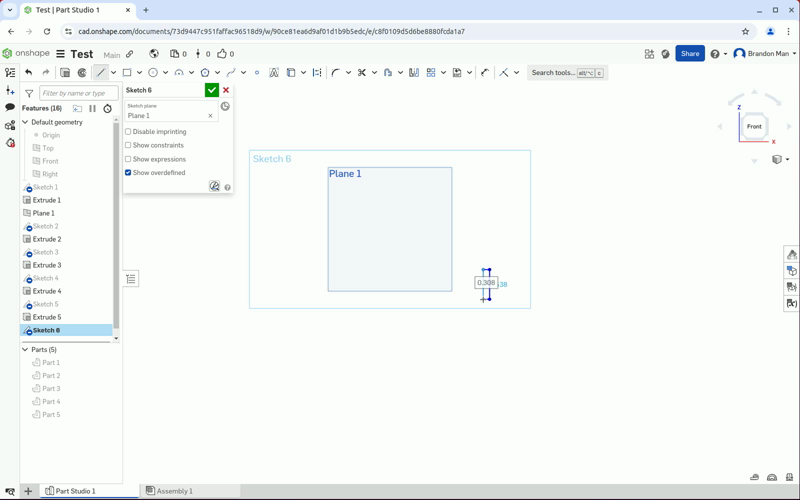
scroll(6)
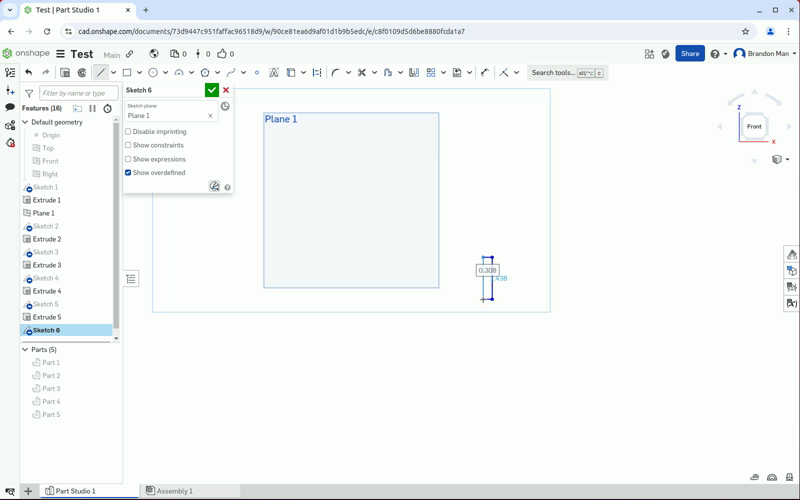
scroll(6)
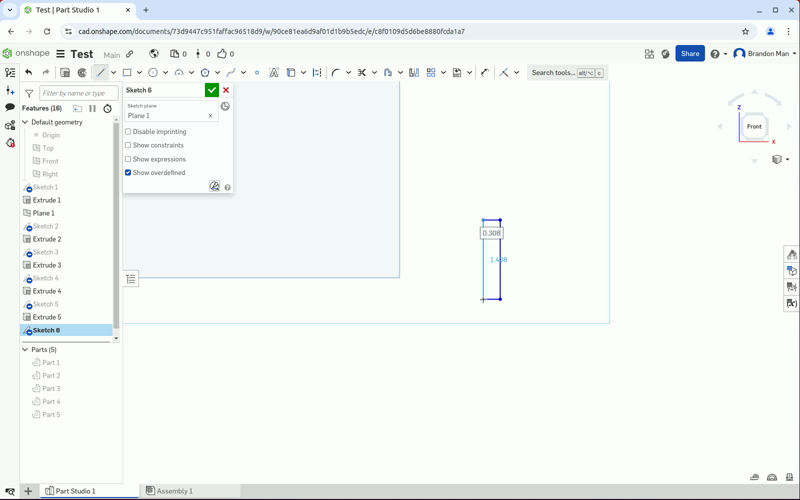
key_up(shift)
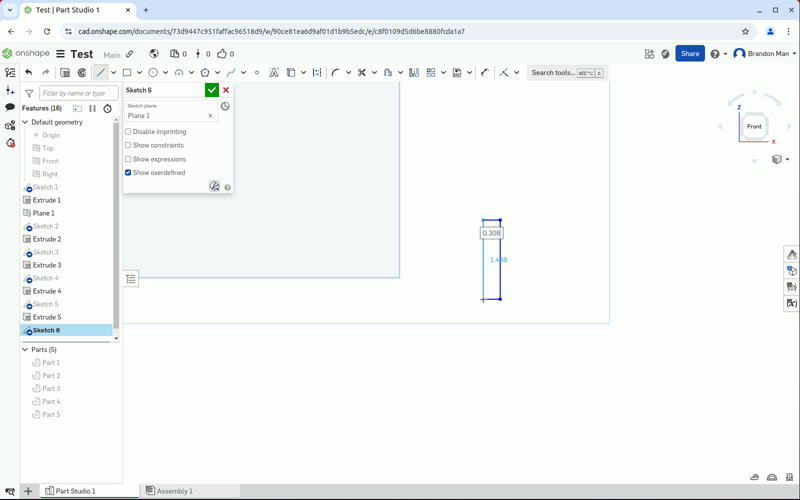
click(483, 299)
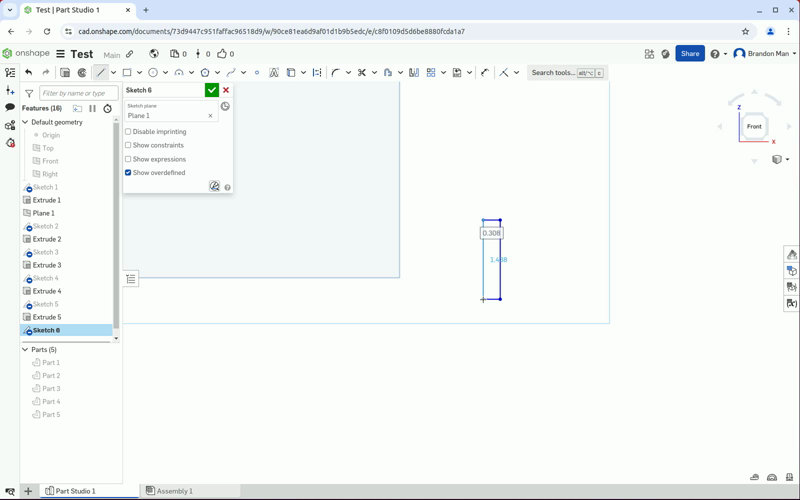
scroll(-6)
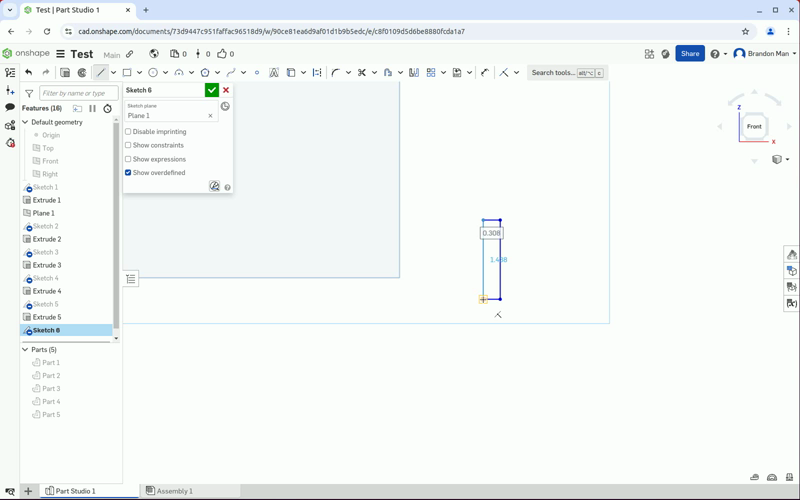
scroll(-6)
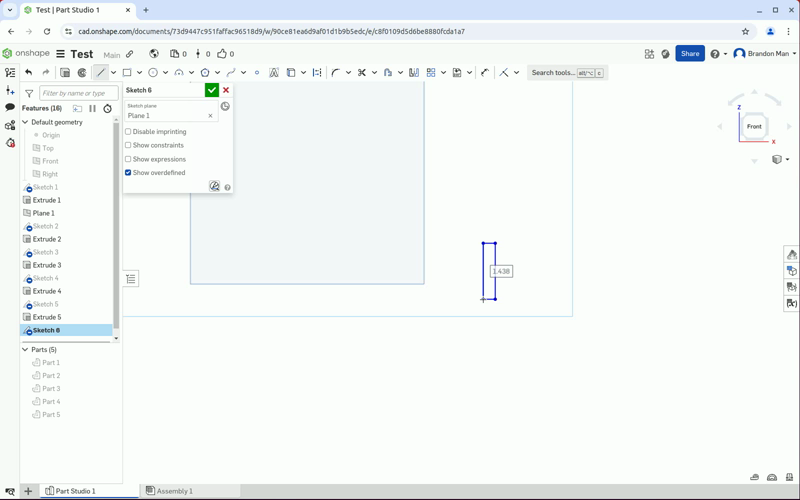
scroll(-6)
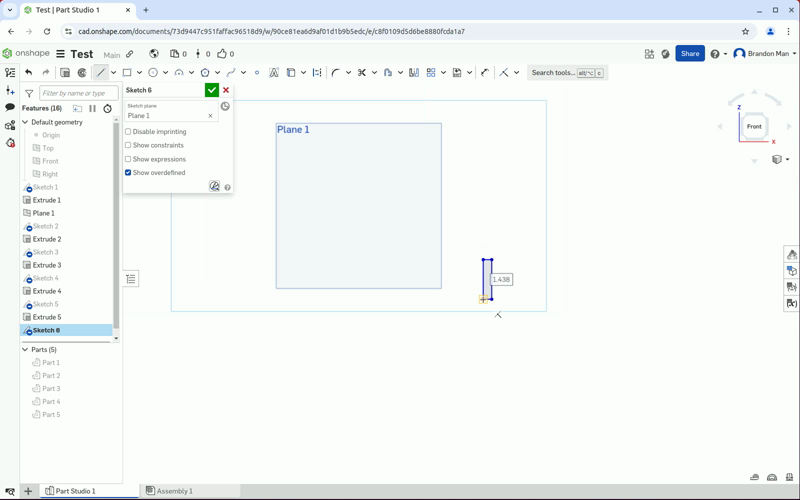
scroll(-6)
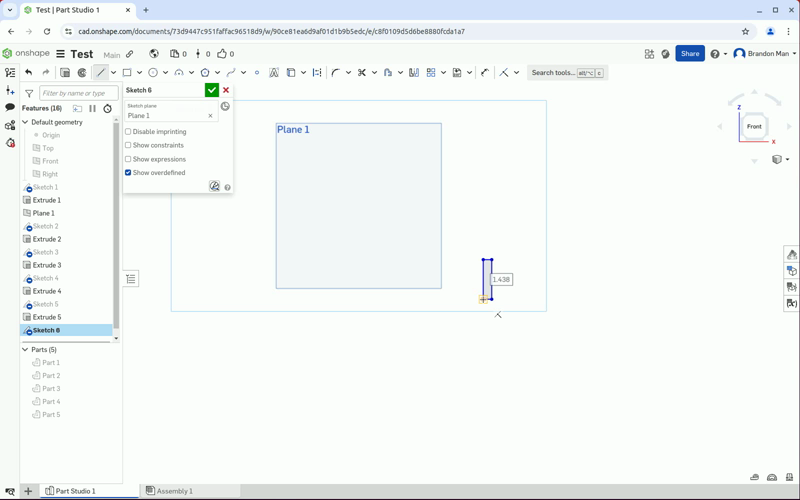
scroll(-6)
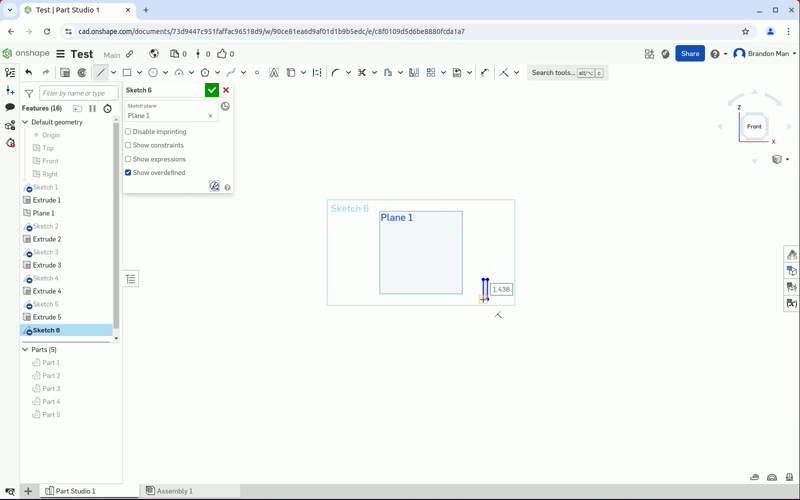
scroll(-6)
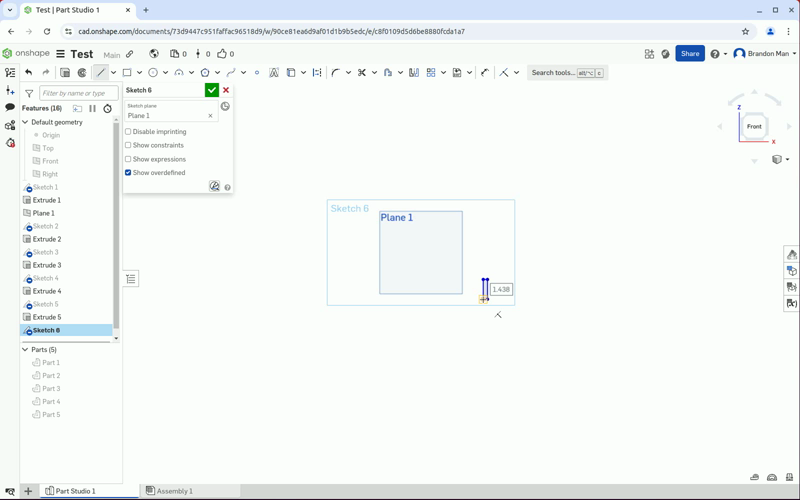
scroll(-6)
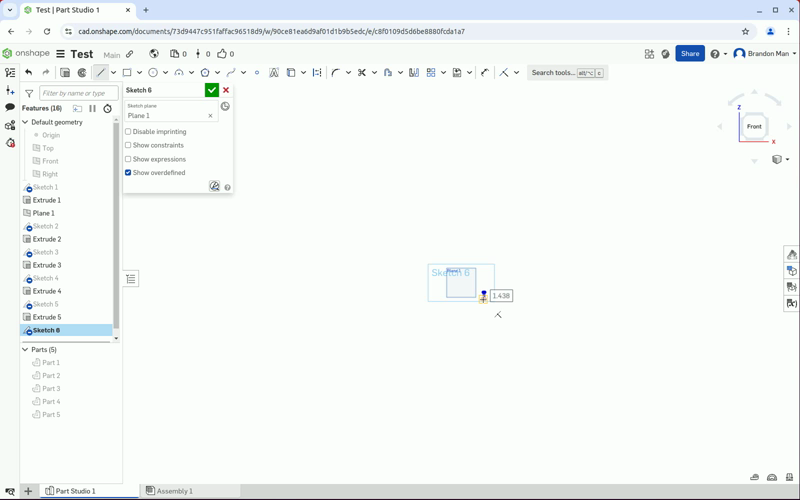
key(esc)
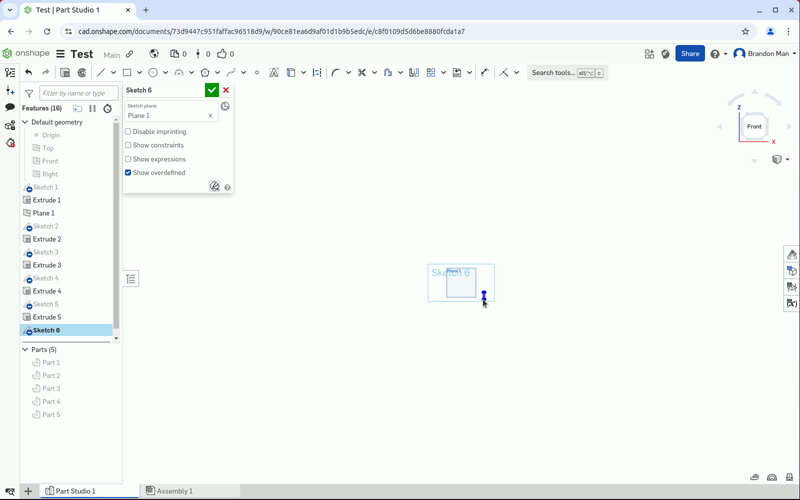
mouse_move(483, 295)
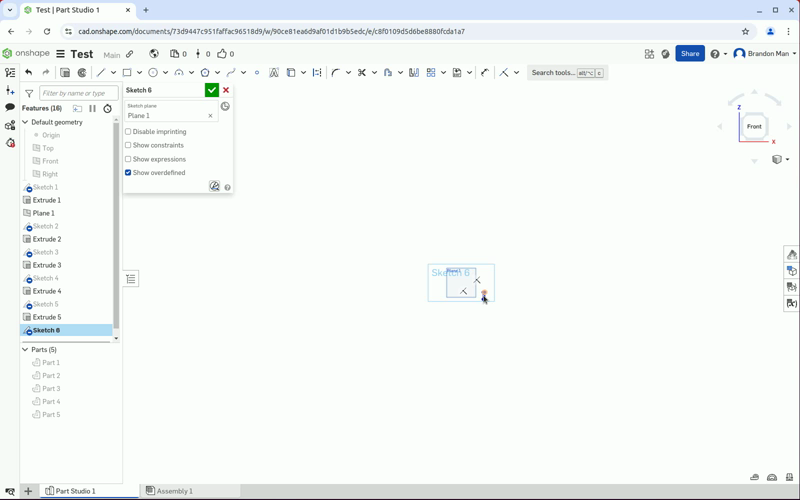
scroll(6)
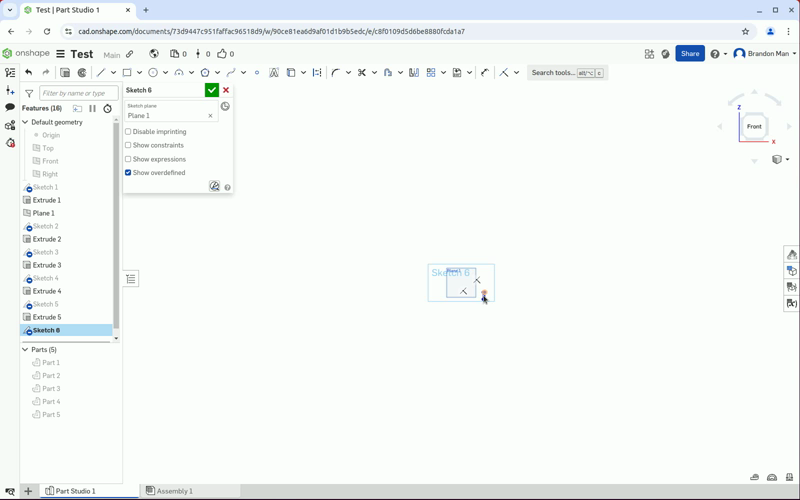
scroll(6)
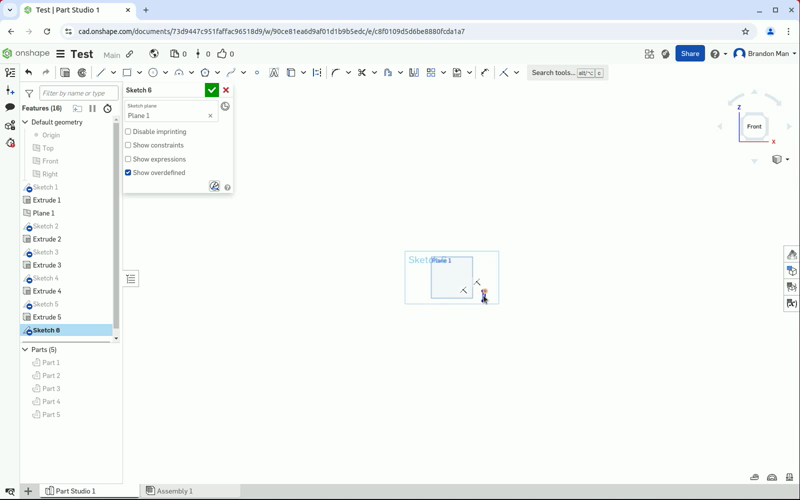
scroll(6)
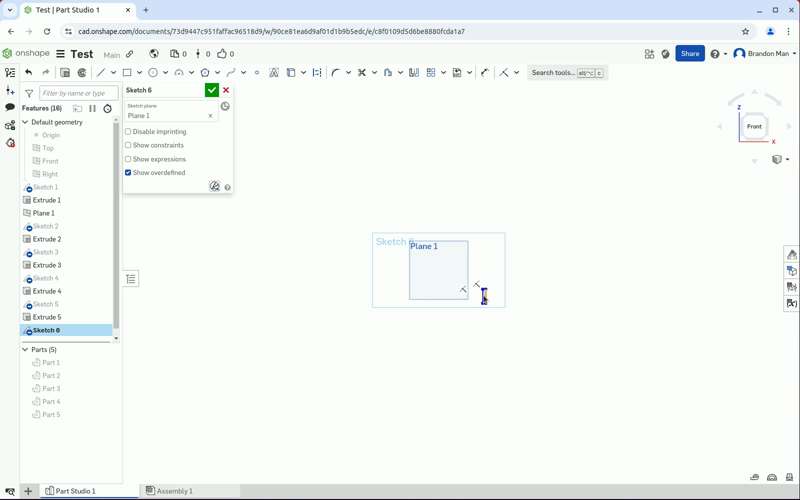
scroll(6)
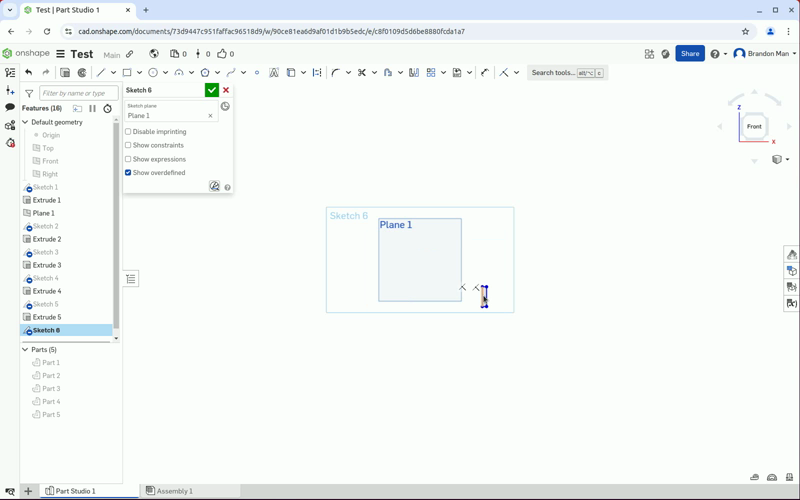
scroll(6)
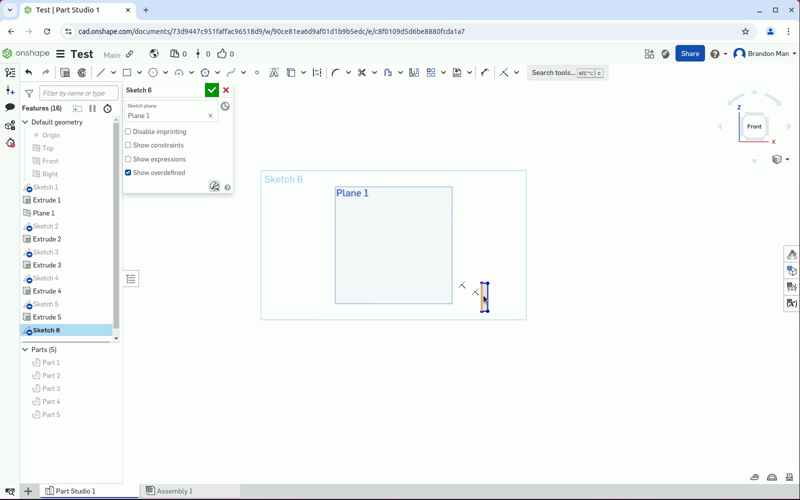
scroll(6)
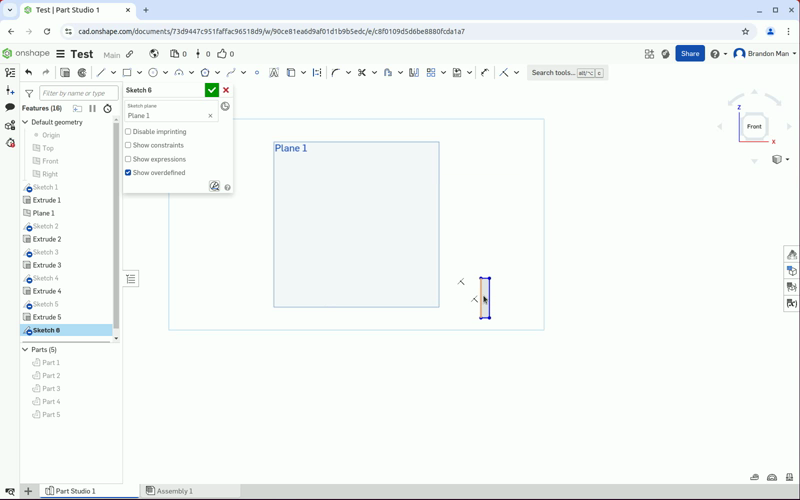
scroll(6)
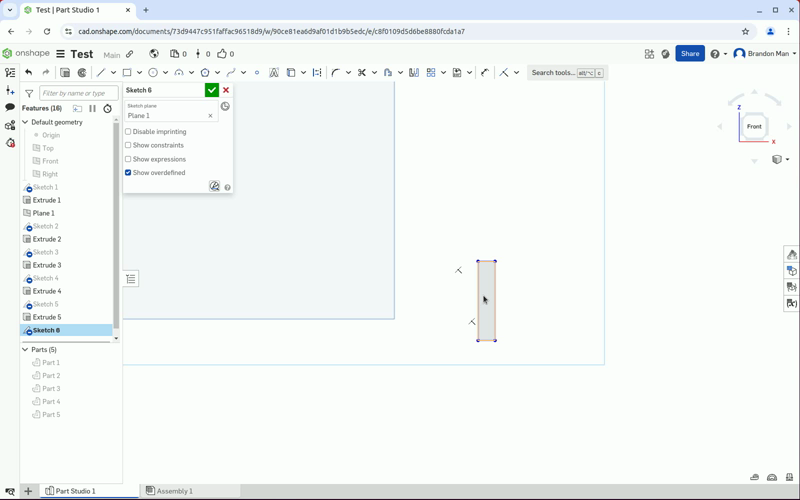
click(483, 295)
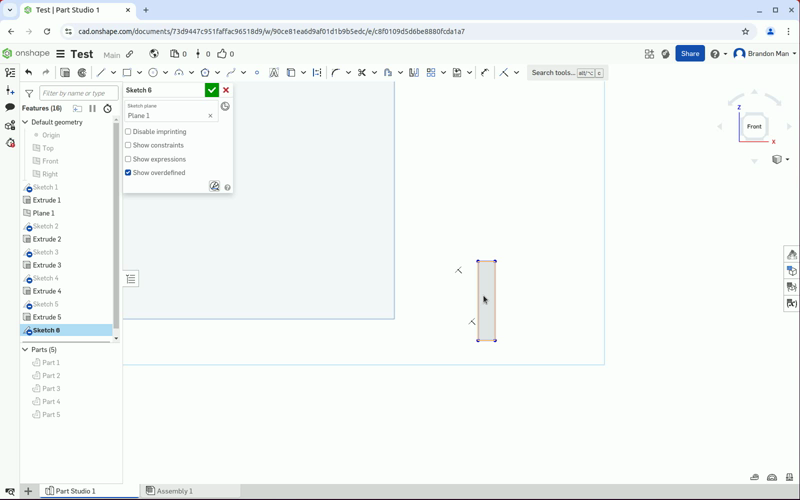
scroll(-6)
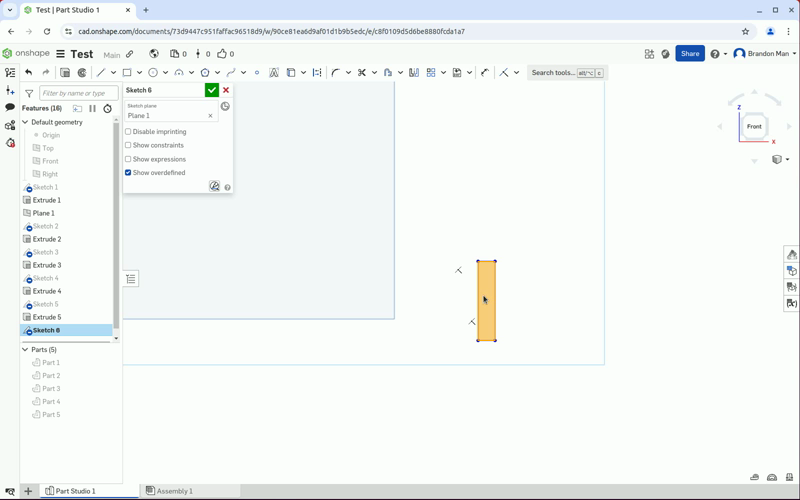
scroll(-6)
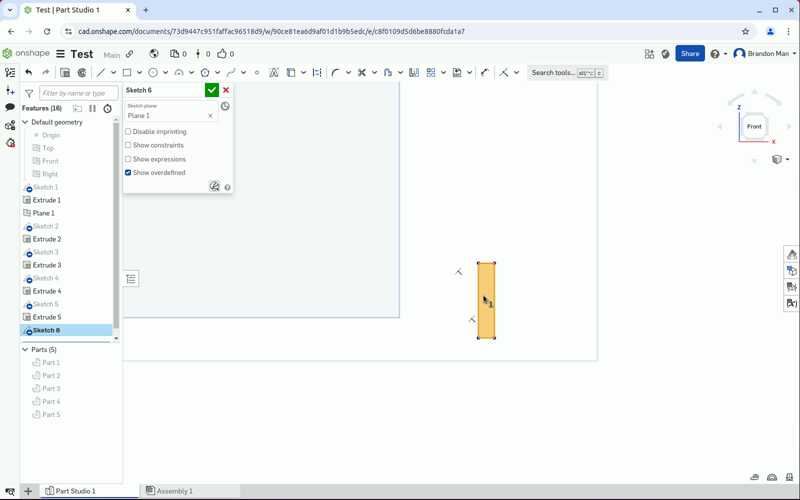
scroll(-6)
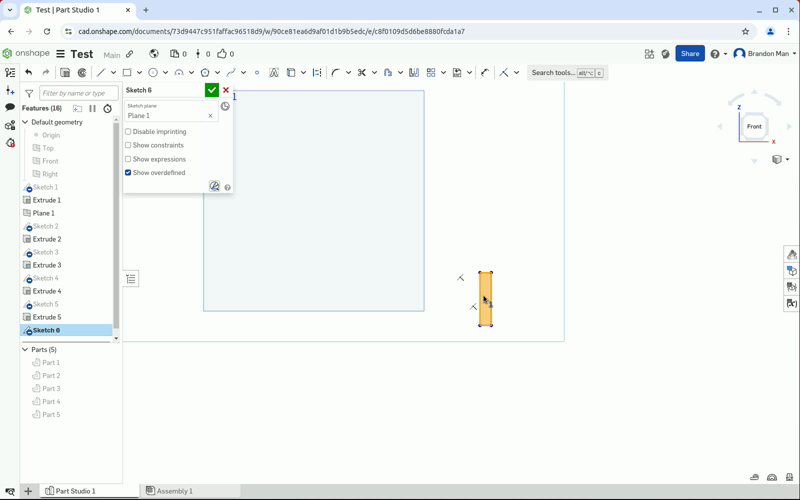
scroll(-6)
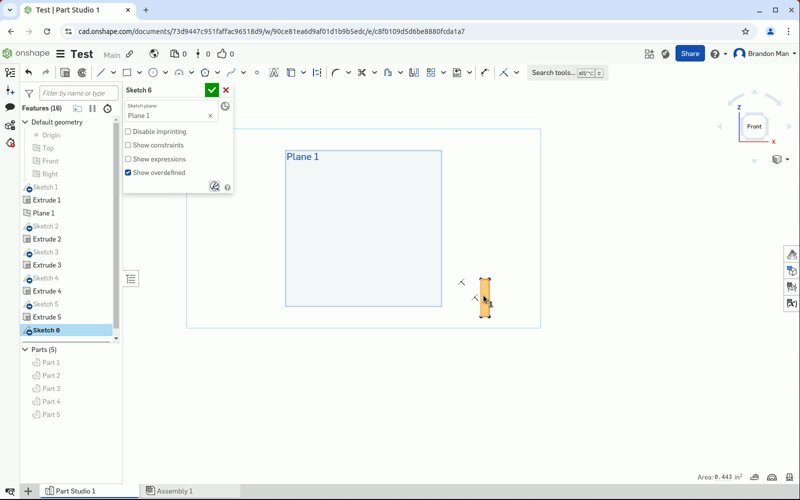
scroll(-6)
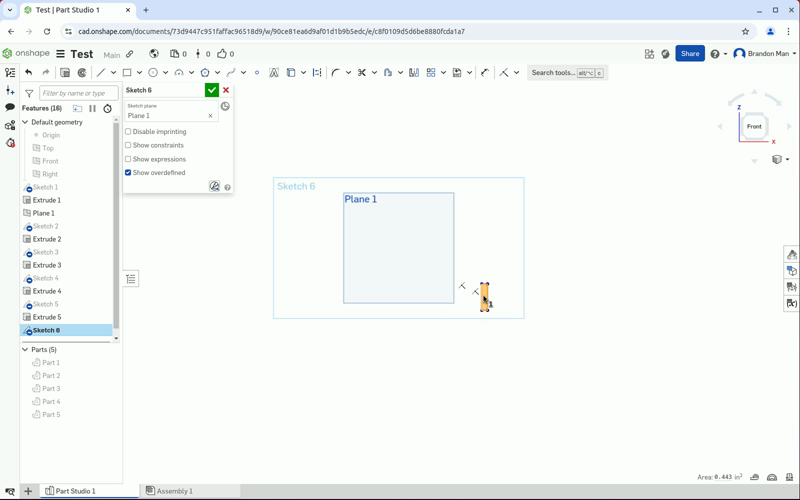
scroll(-6)
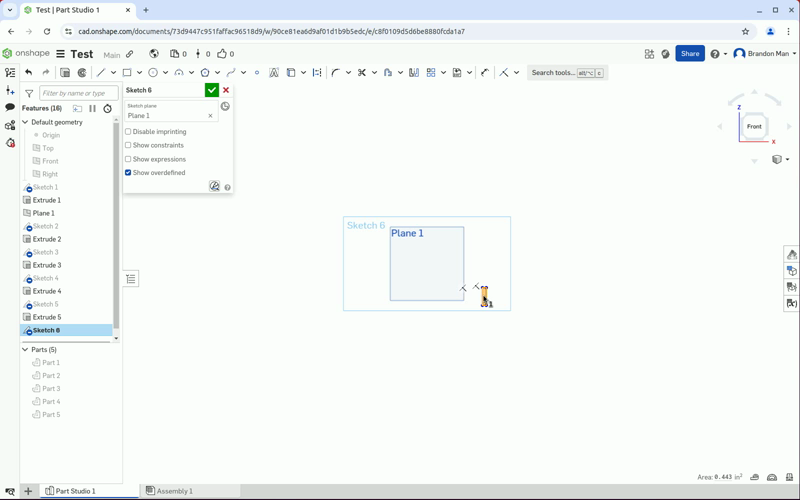
scroll(-6)
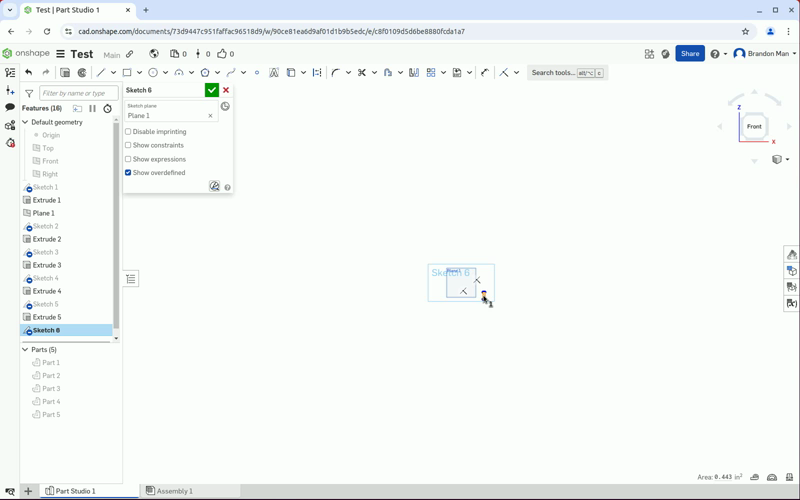
mouse_move(73, 352)
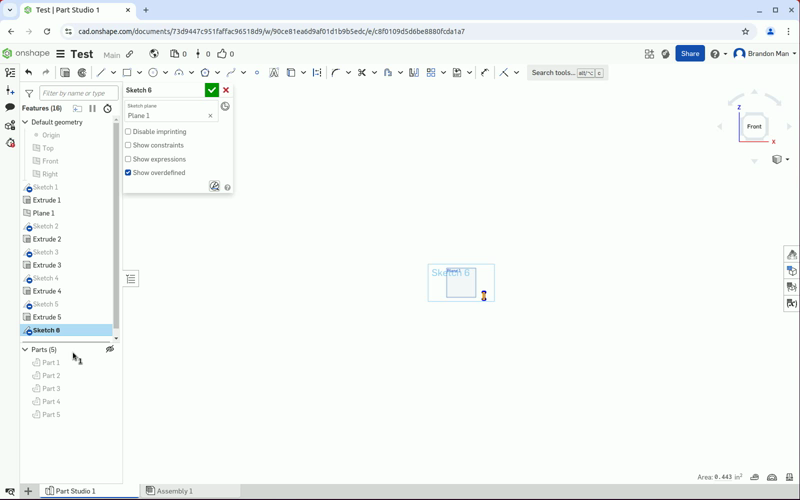
key(shift+y)
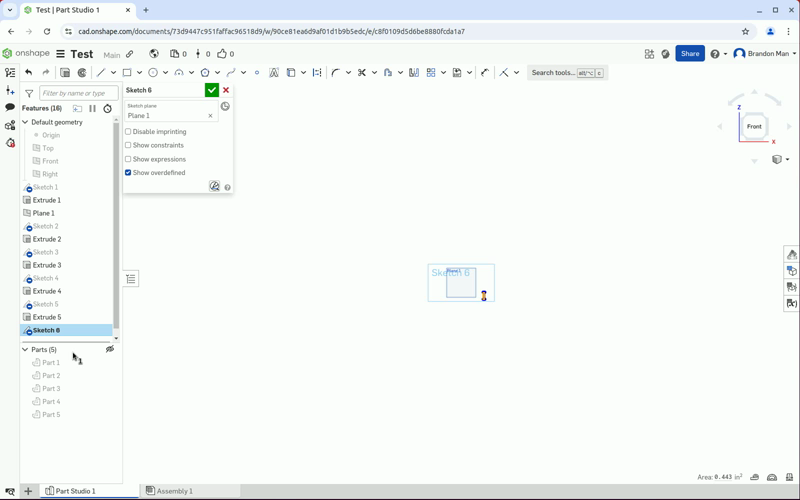
key(shift+e)
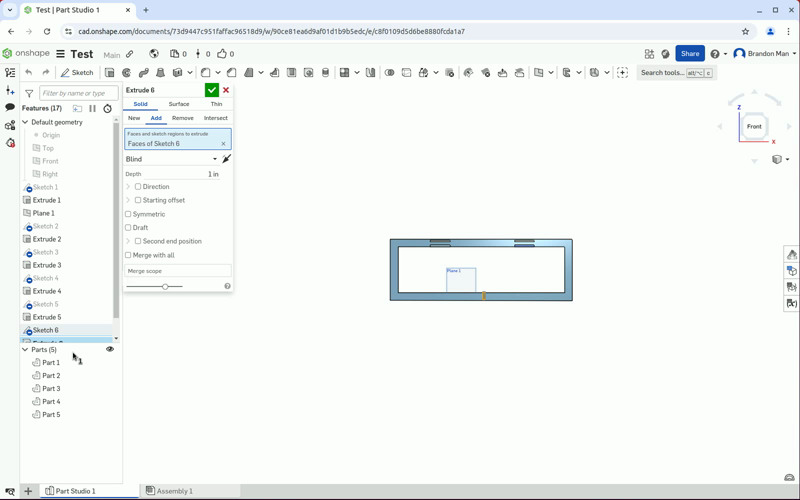
mouse_move(143, 106)
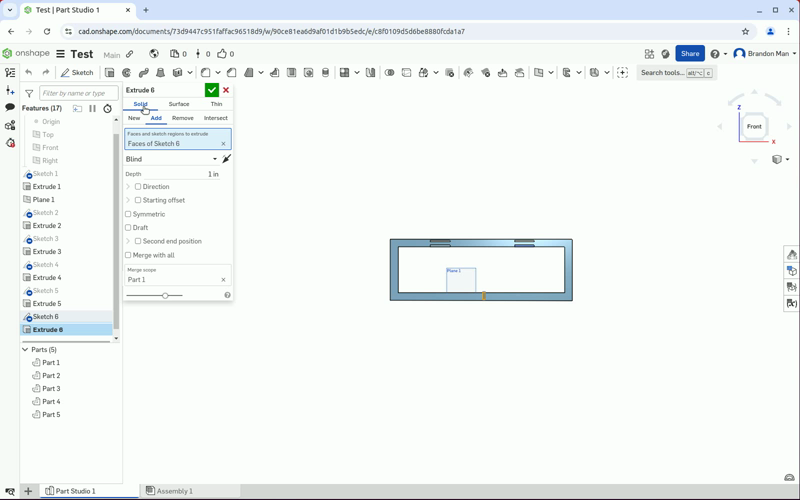
click(143, 106)
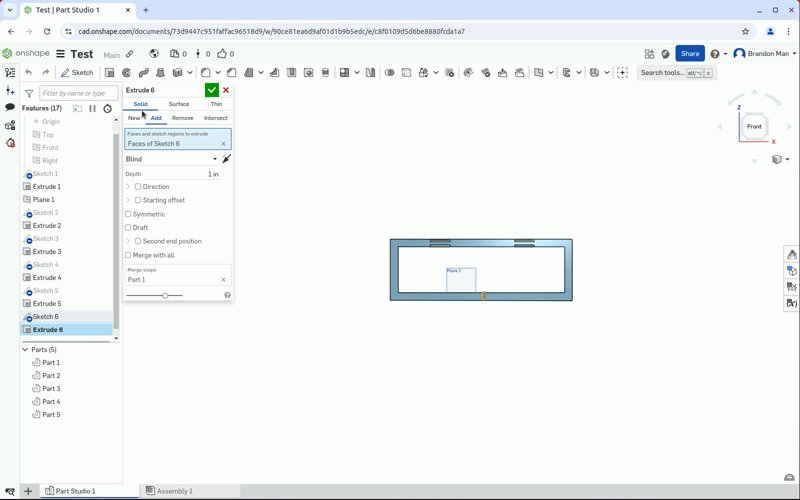
mouse_move(137, 120)
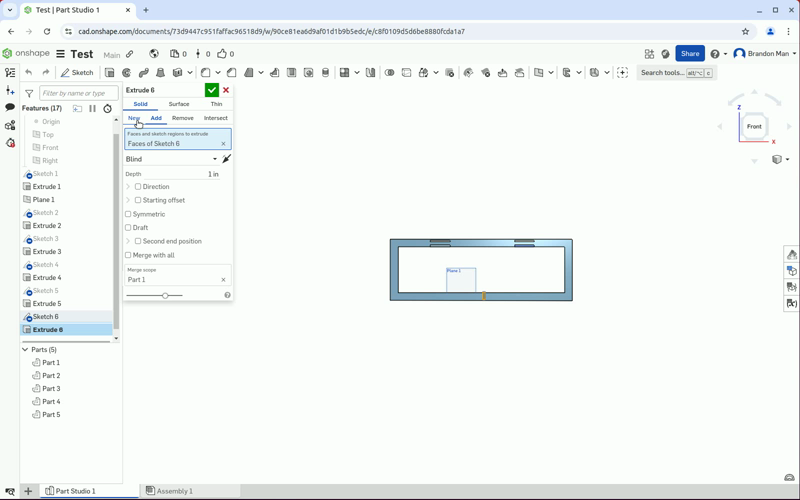
click(137, 120)
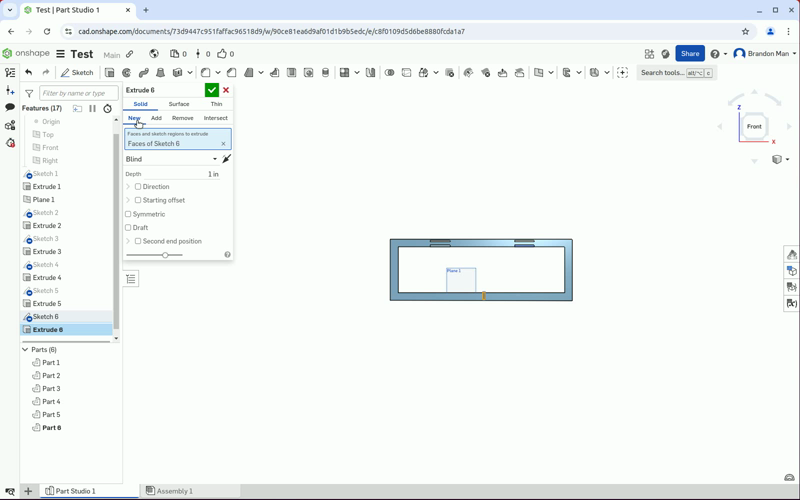
key(tab, 4)
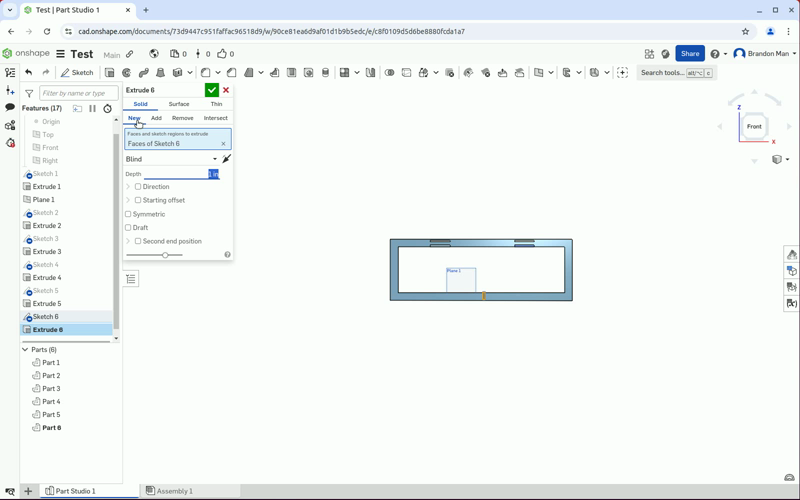
text(0.963)
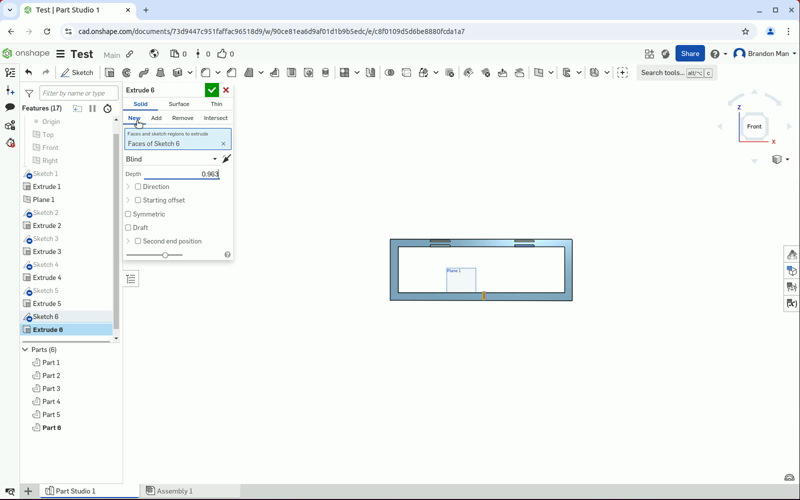
key(enter)
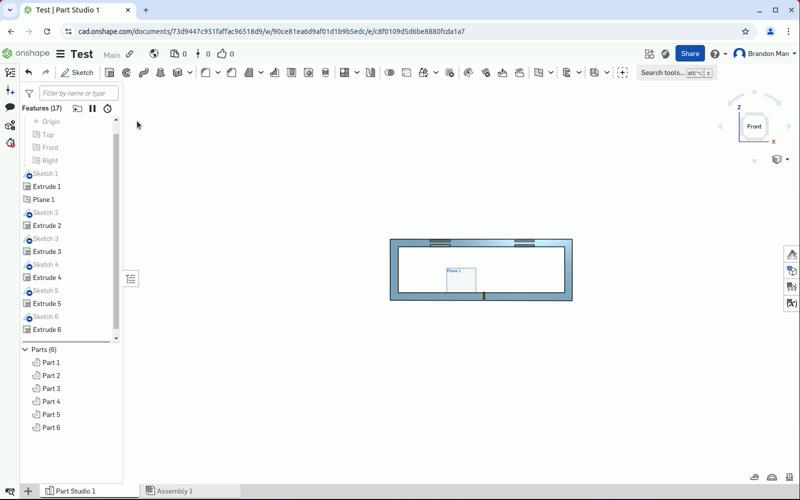
key(shift+h)
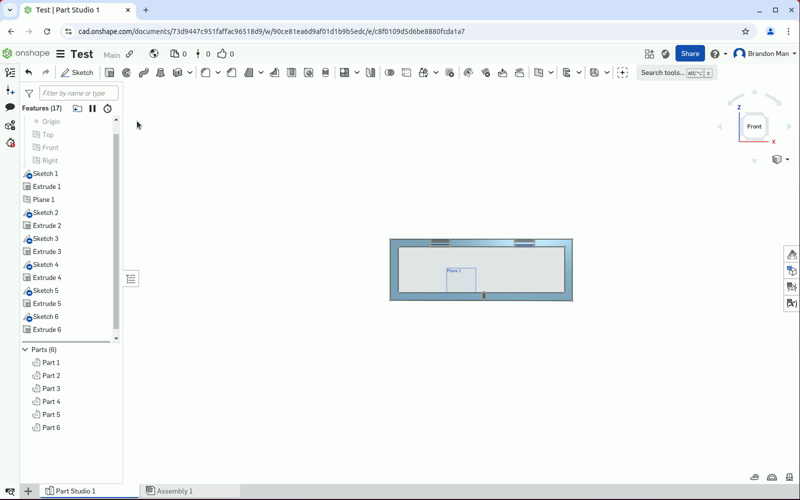
key(shift+h)
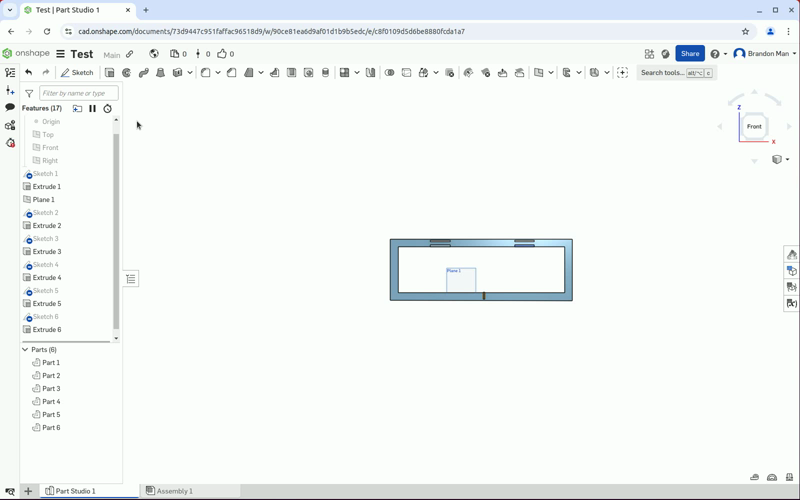
mouse_move(69, 176)
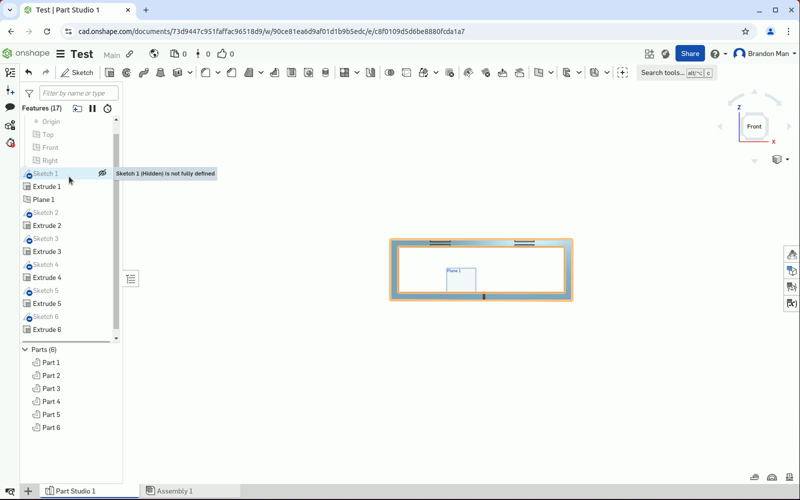
click(69, 176)
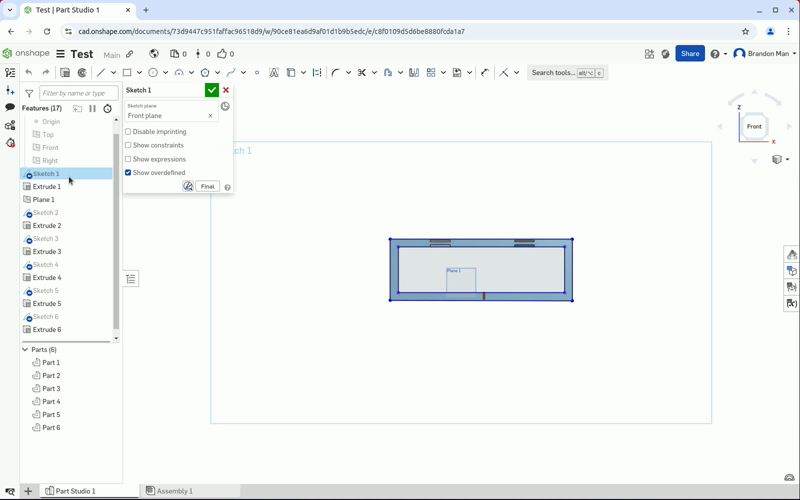
mouse_move(229, 92)
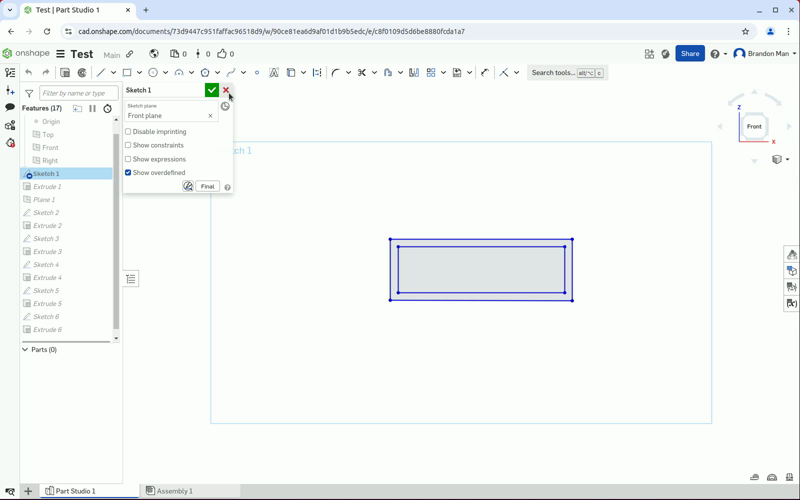
click(229, 92)
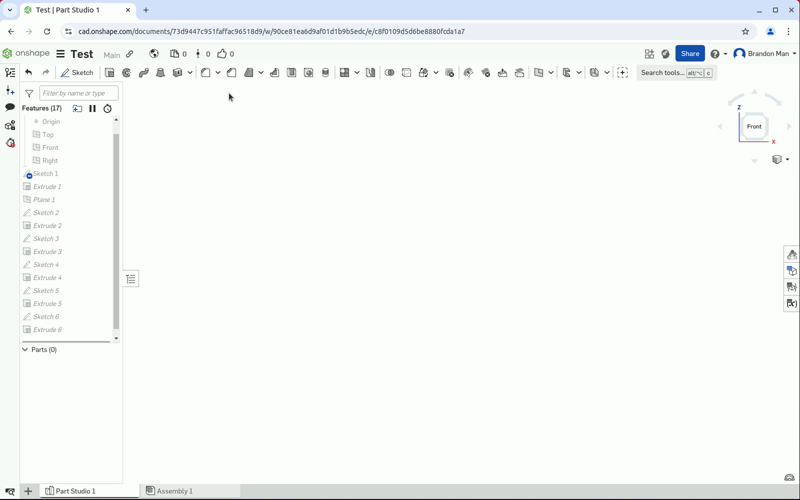
key(shift+s)
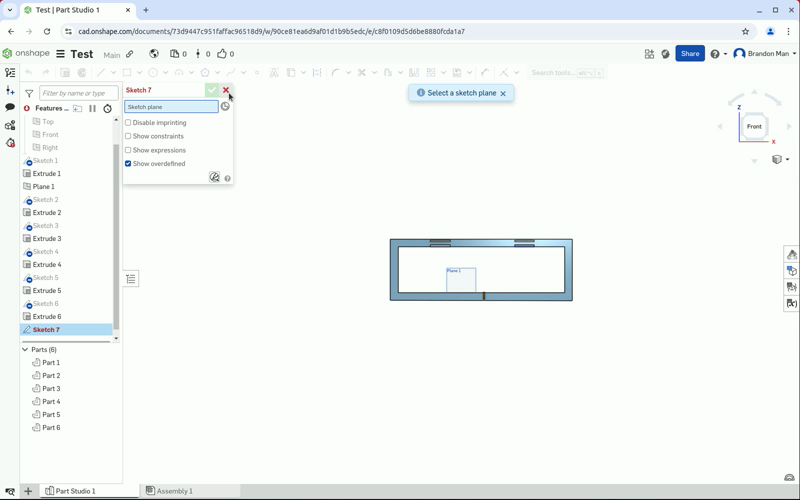
mouse_move(69, 189)
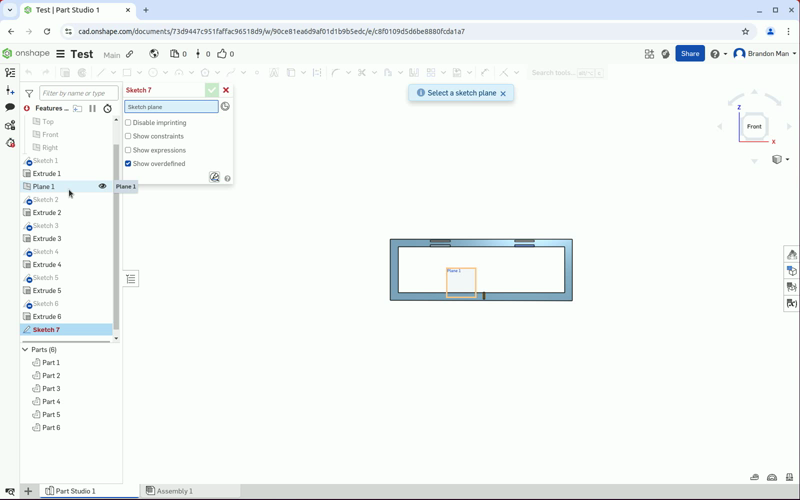
click(69, 189)
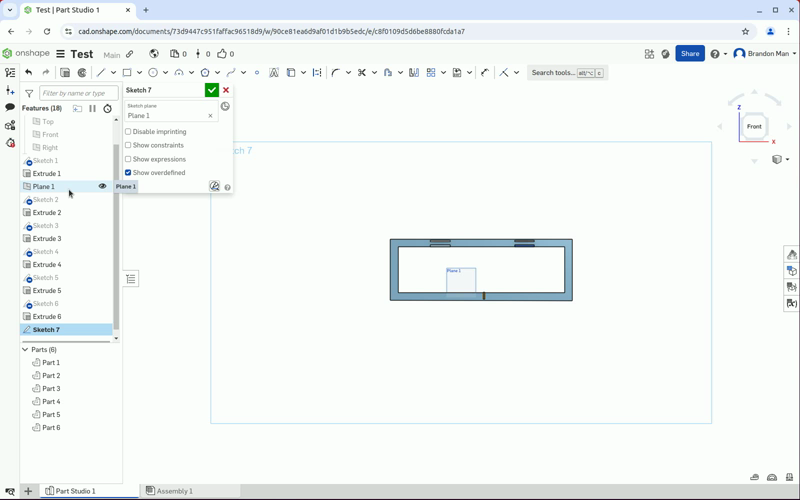
mouse_move(73, 352)
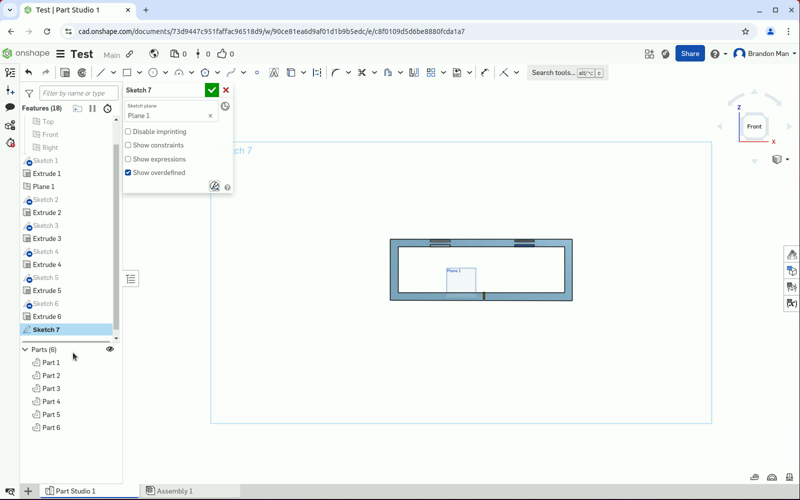
key(y)
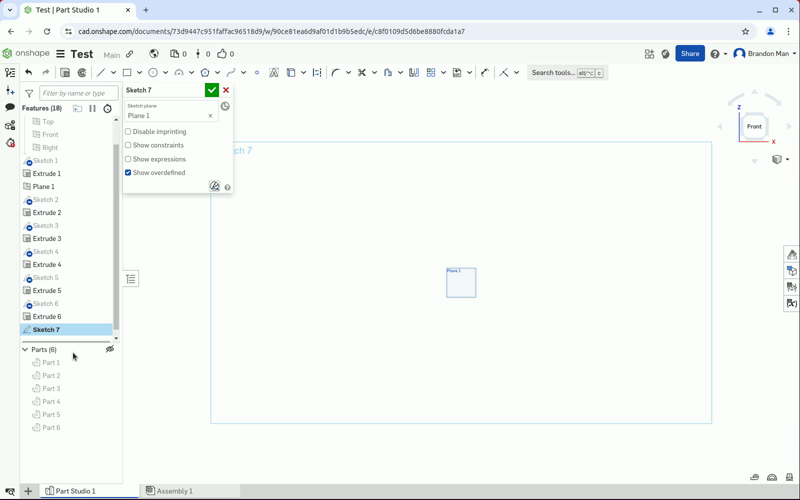
key(l)
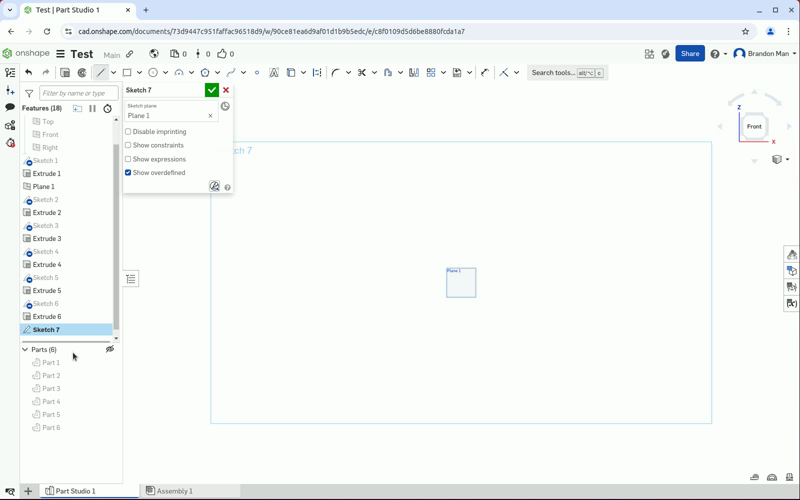
key_down(shift)
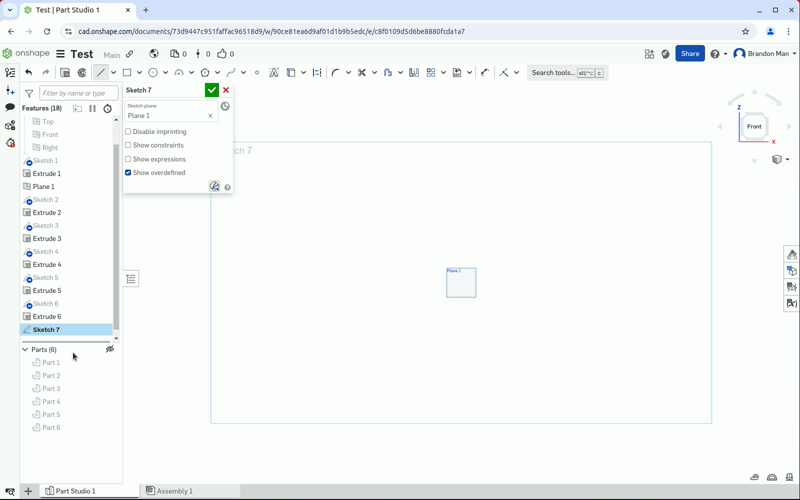
mouse_move(478, 299)
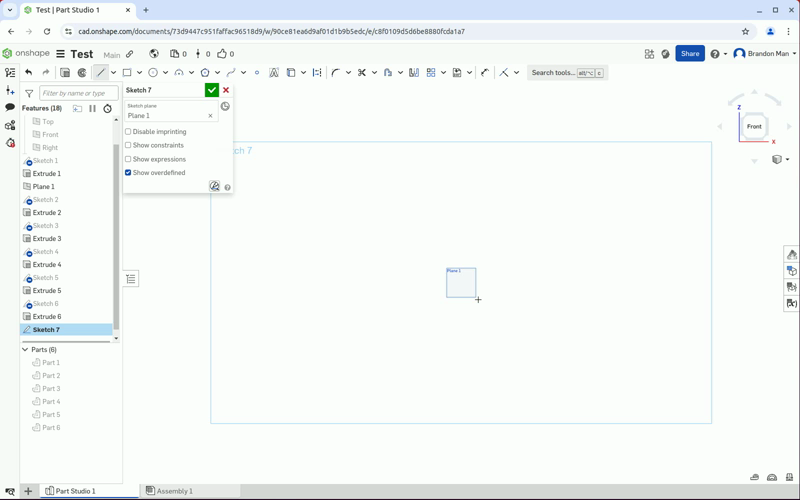
click(478, 299)
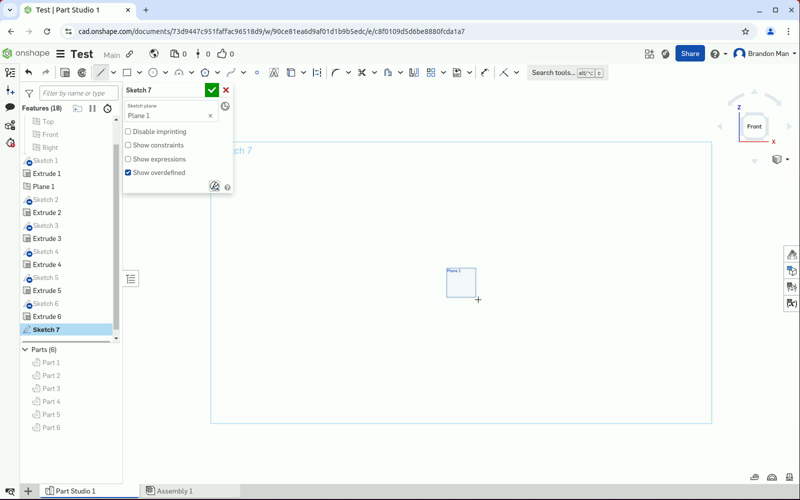
key_up(shift)
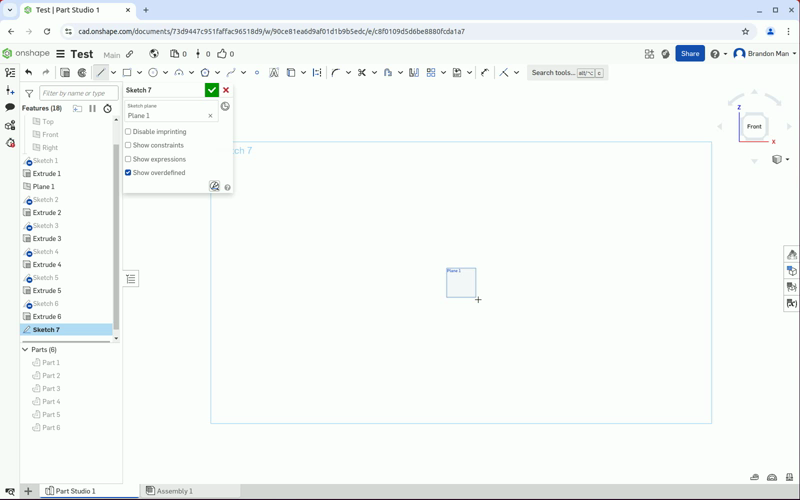
key_down(shift)
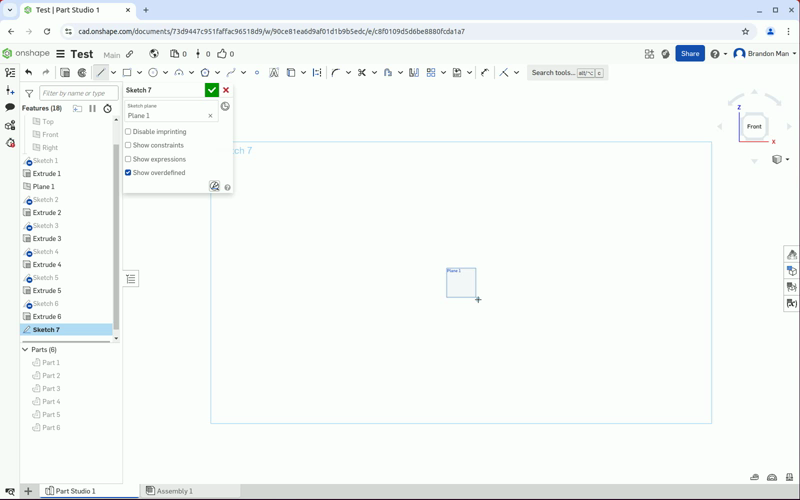
mouse_move(508, 299)
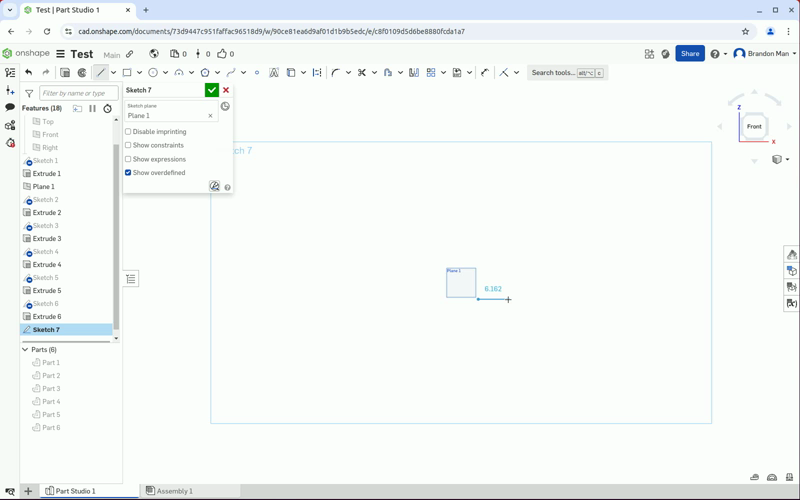
mouse_move(480, 299)
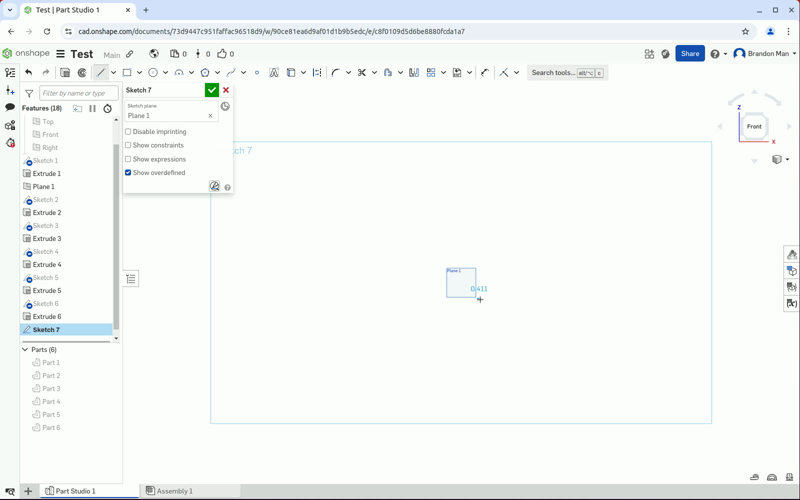
scroll(6)
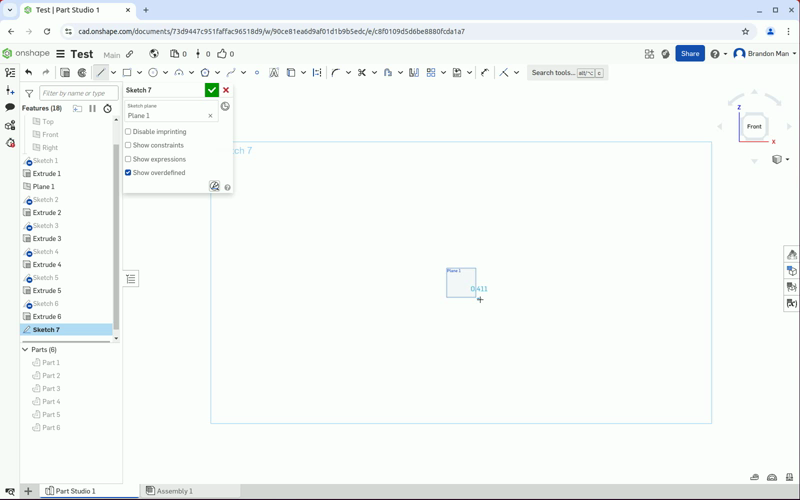
scroll(6)
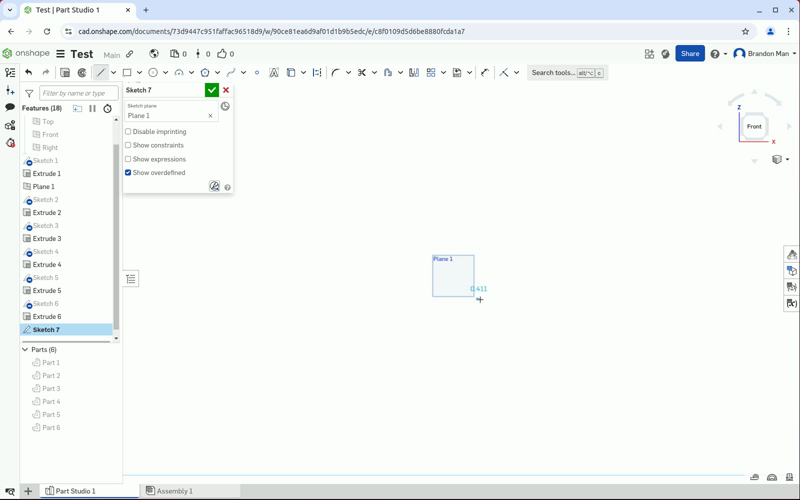
scroll(6)
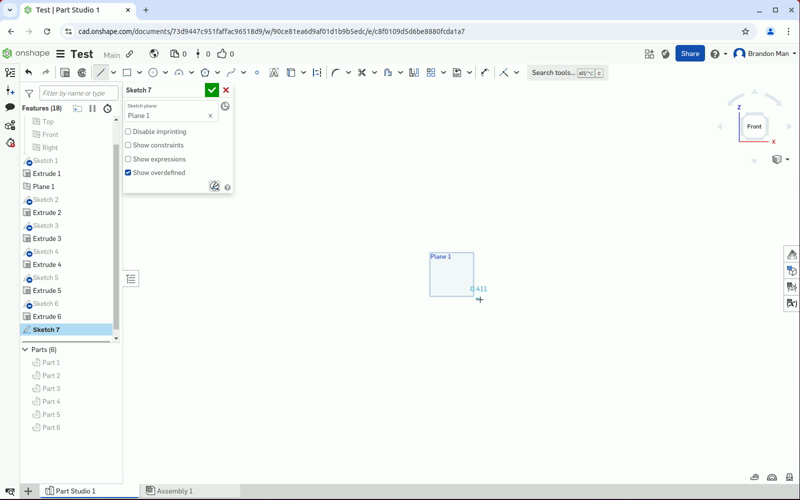
scroll(6)
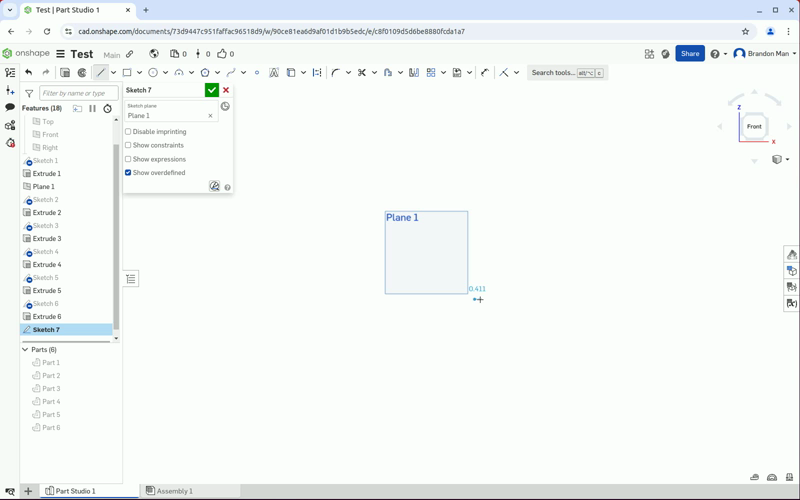
scroll(6)
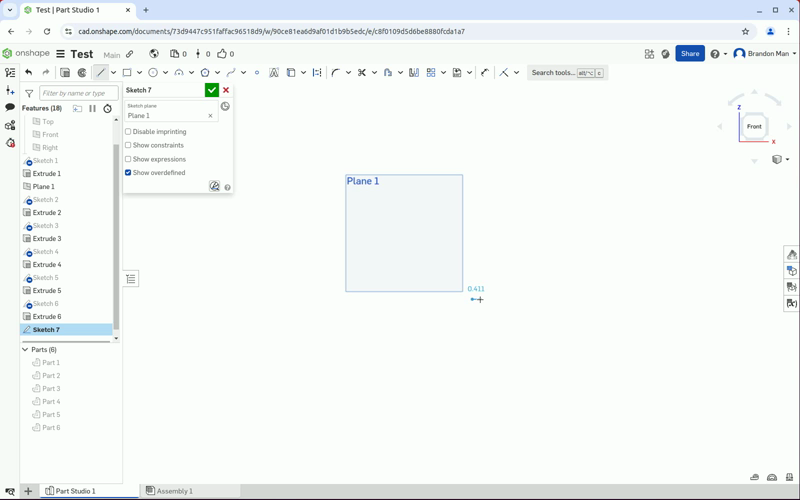
scroll(6)
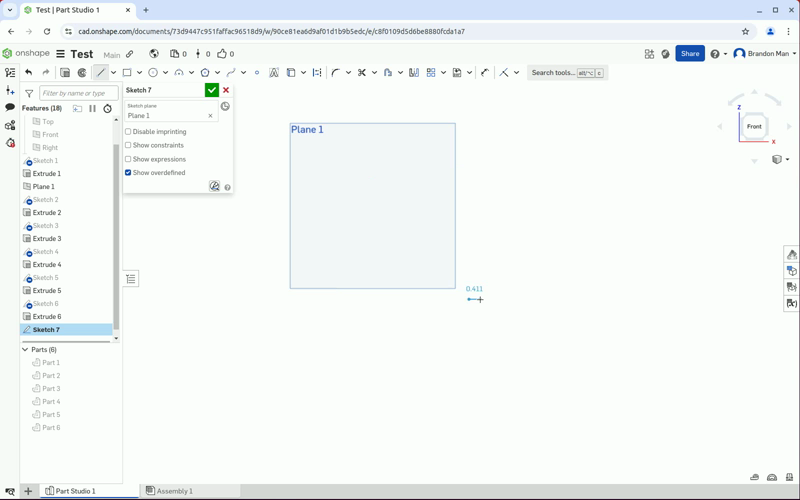
scroll(6)
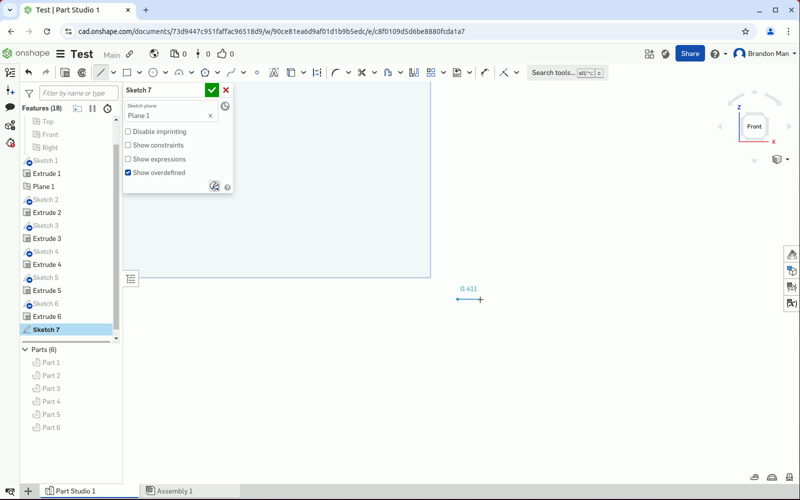
click(480, 299)
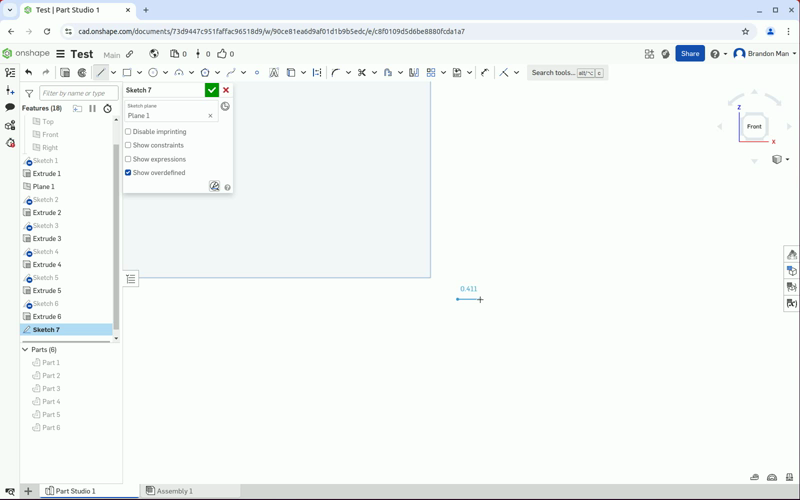
scroll(-6)
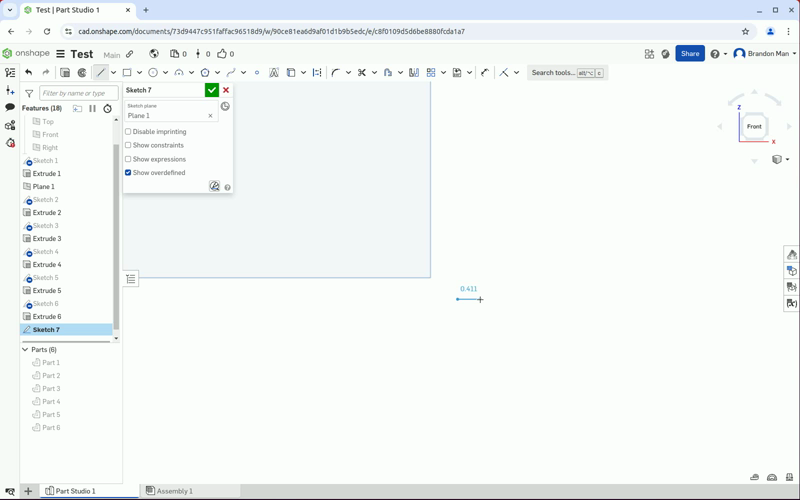
scroll(-6)
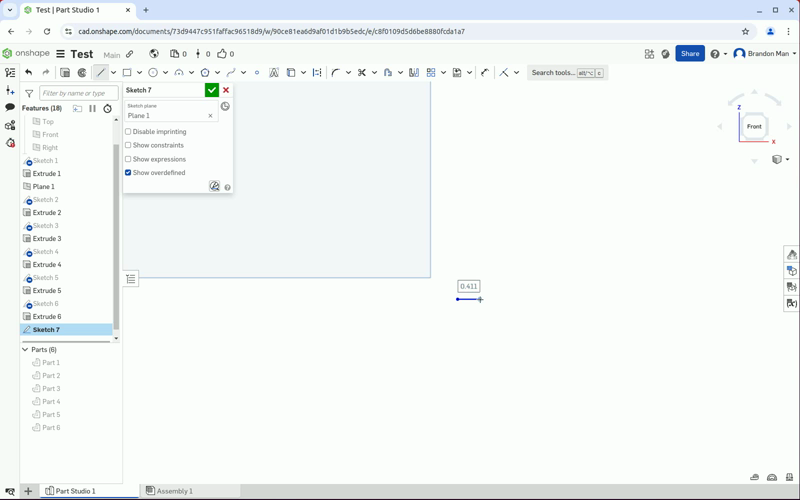
scroll(-6)
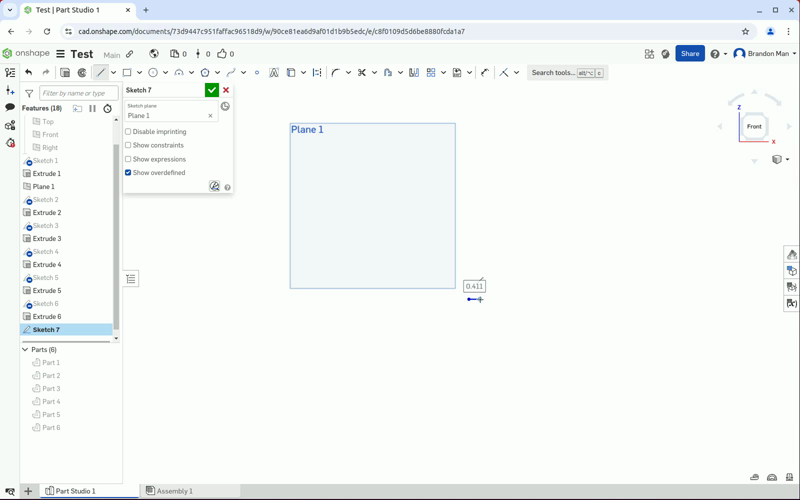
scroll(-6)
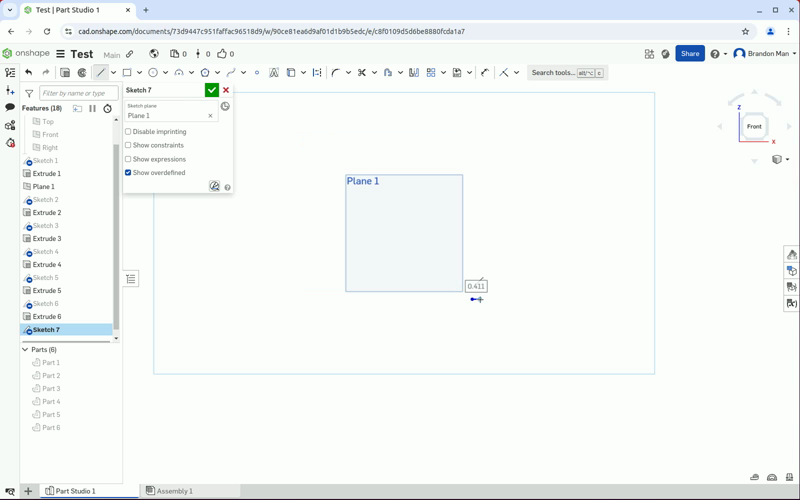
scroll(-6)
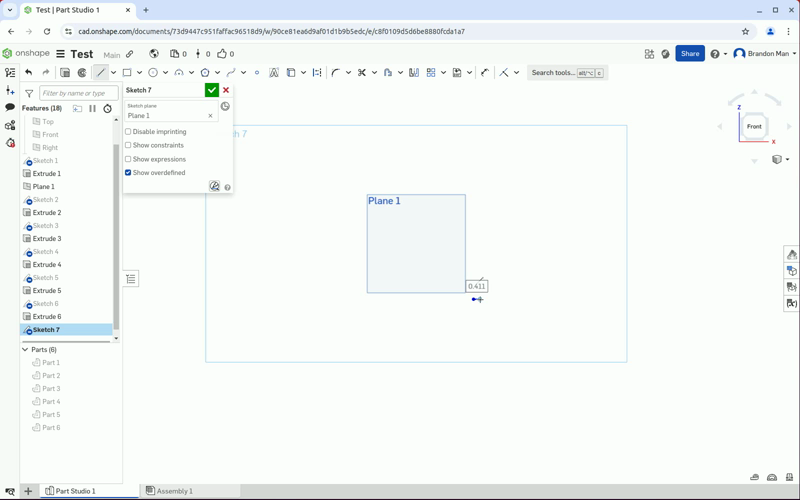
scroll(-6)
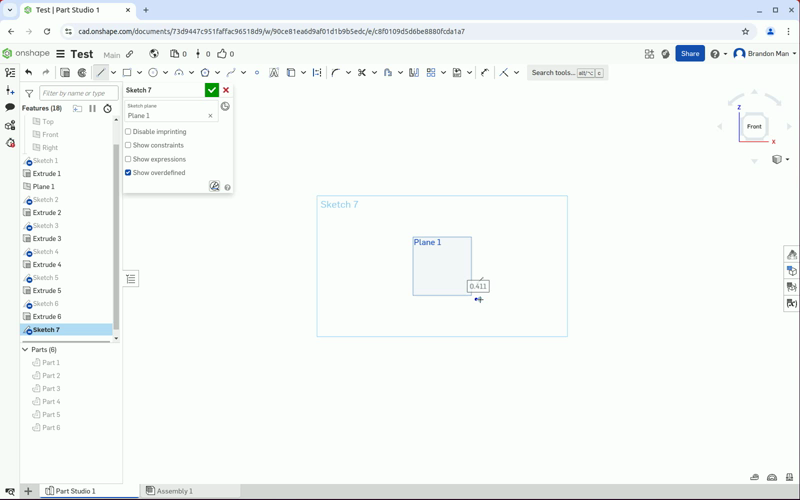
scroll(-6)
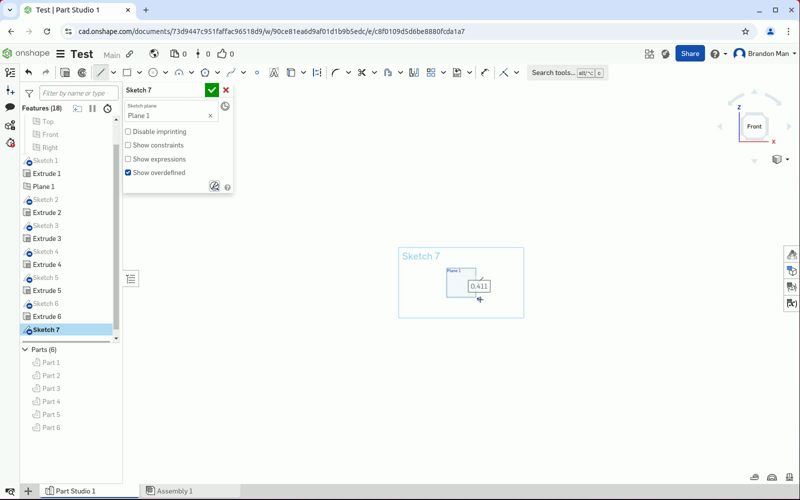
key_up(shift)
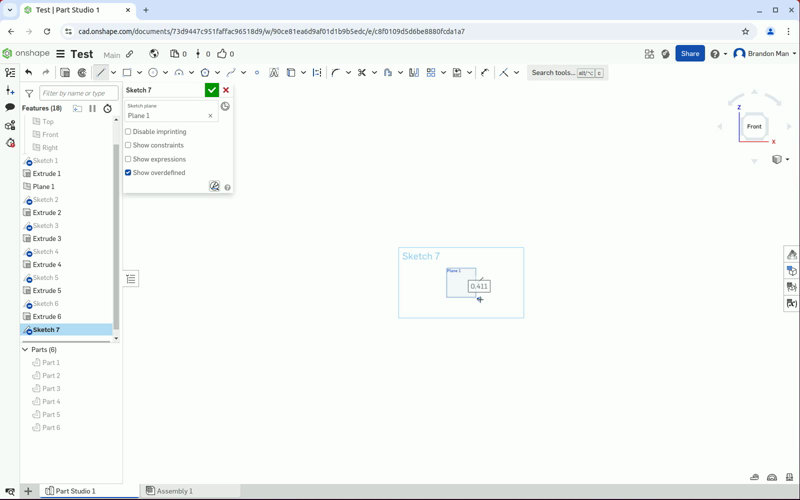
key_down(shift)
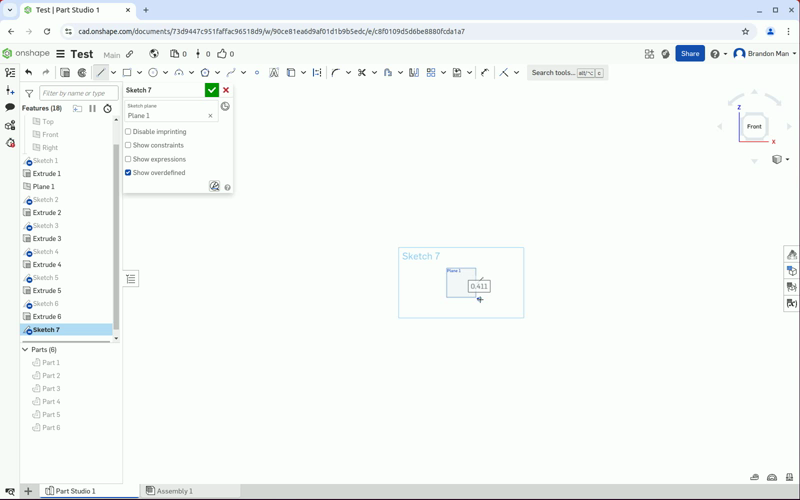
mouse_move(510, 299)
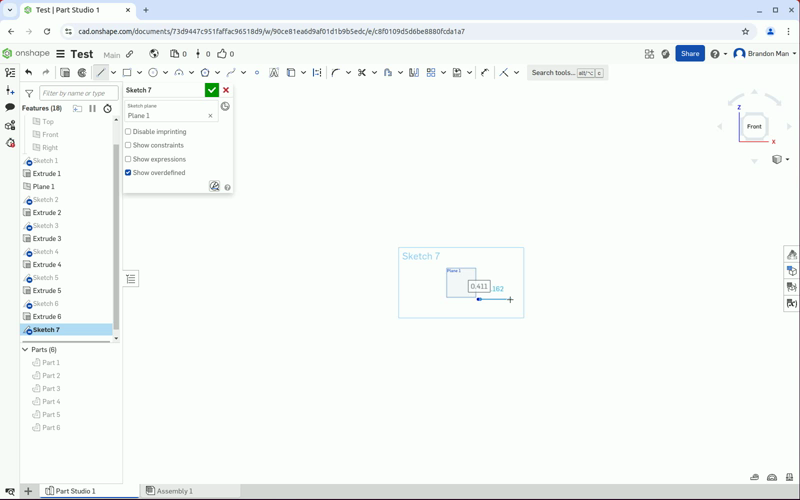
mouse_move(480, 292)
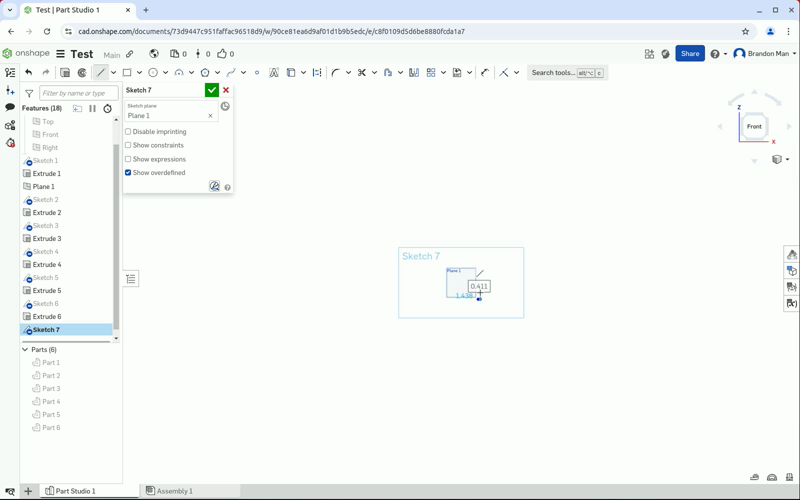
scroll(6)
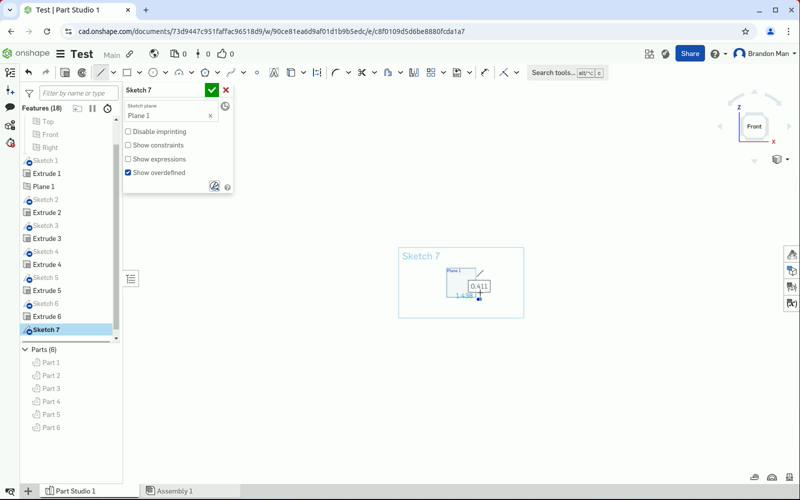
scroll(6)
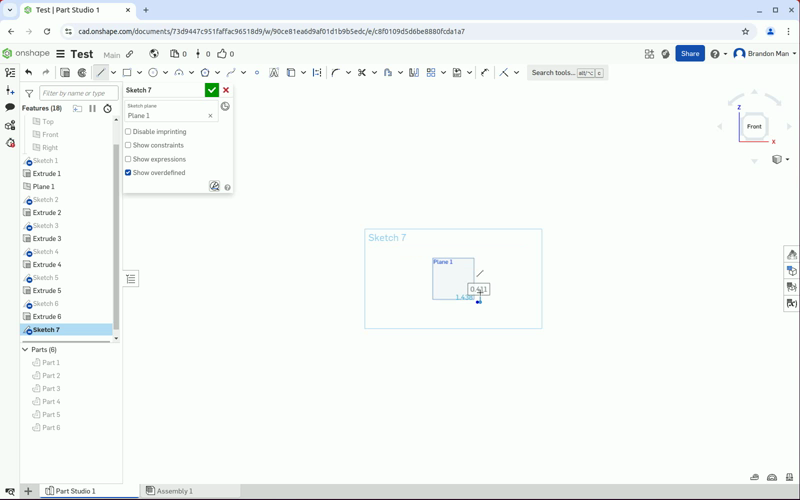
scroll(6)
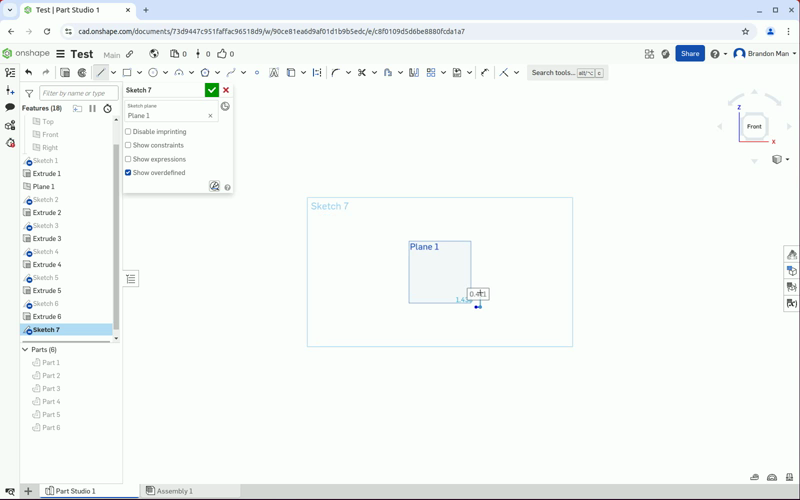
scroll(6)
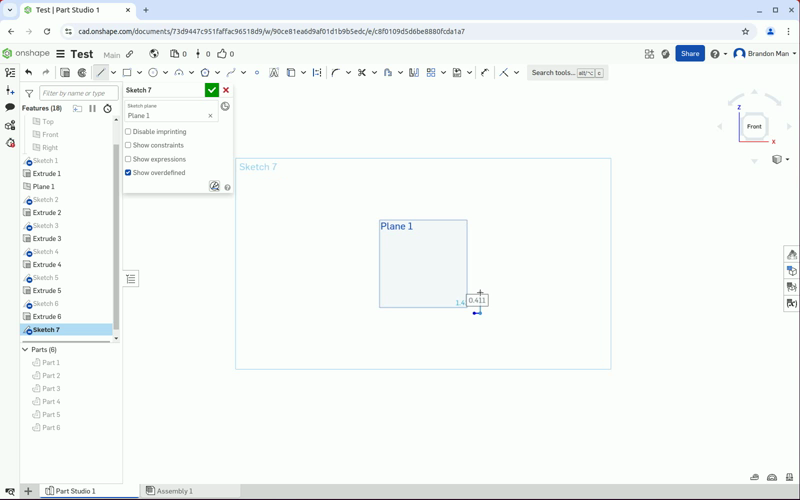
scroll(6)
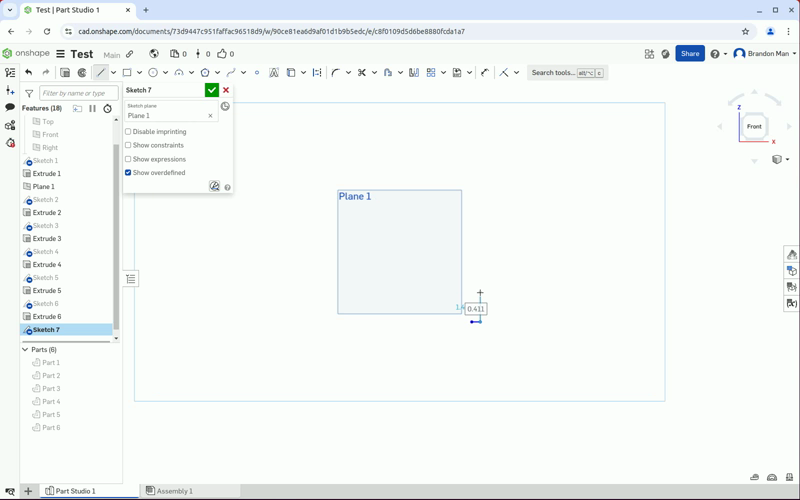
scroll(6)
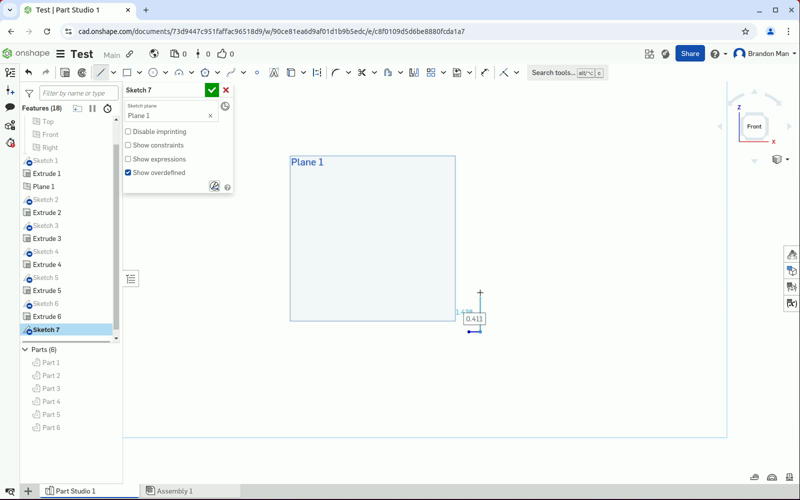
scroll(6)
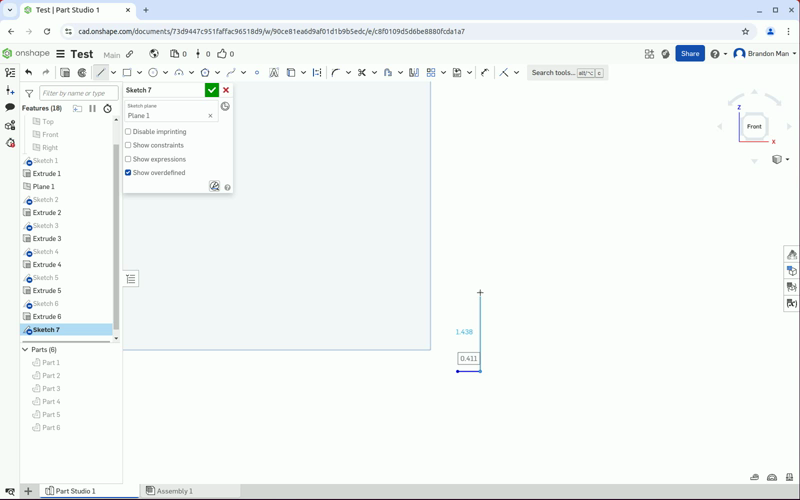
click(480, 292)
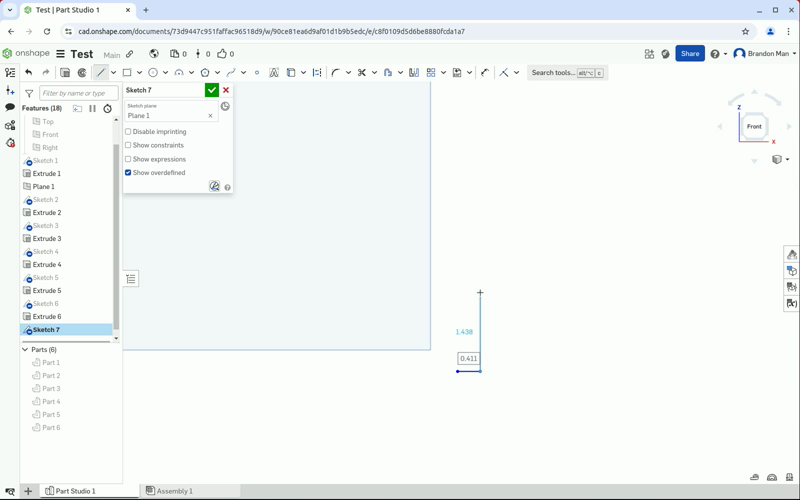
scroll(-6)
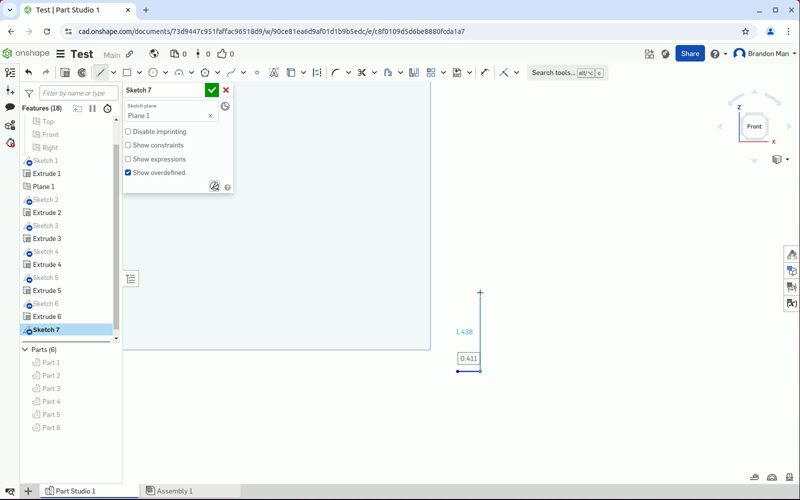
scroll(-6)
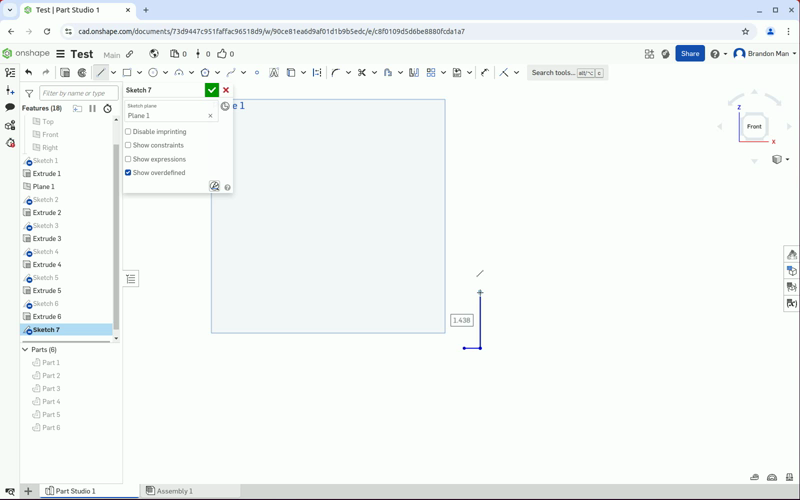
scroll(-6)
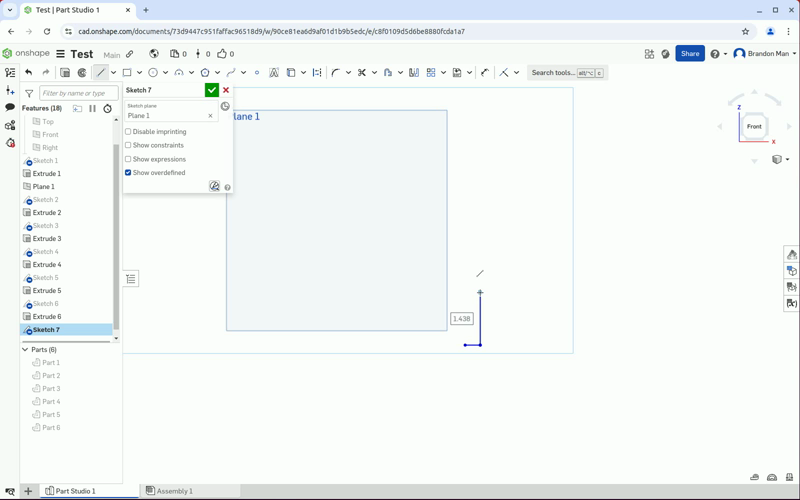
scroll(-6)
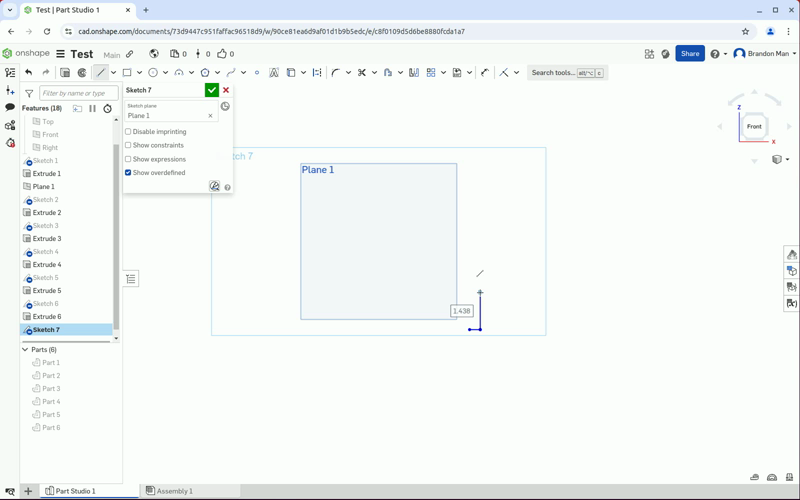
scroll(-6)
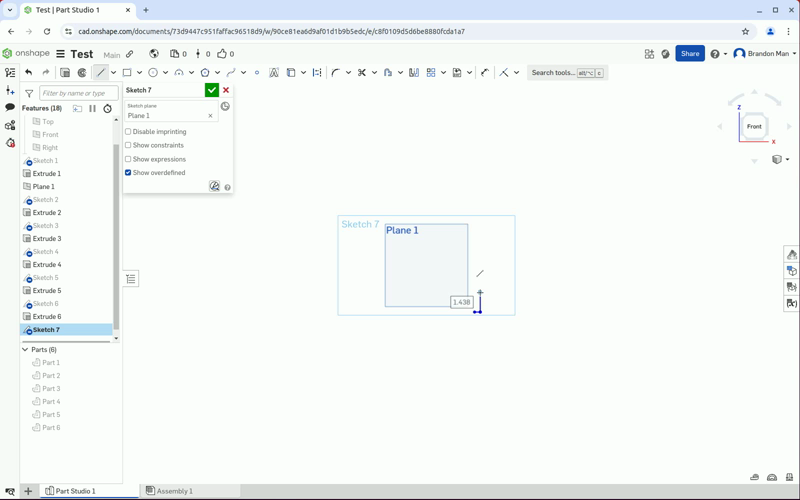
scroll(-6)
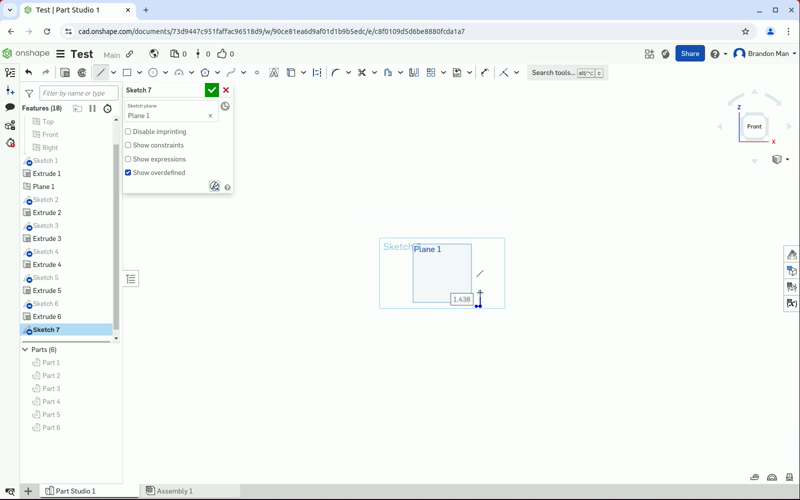
scroll(-6)
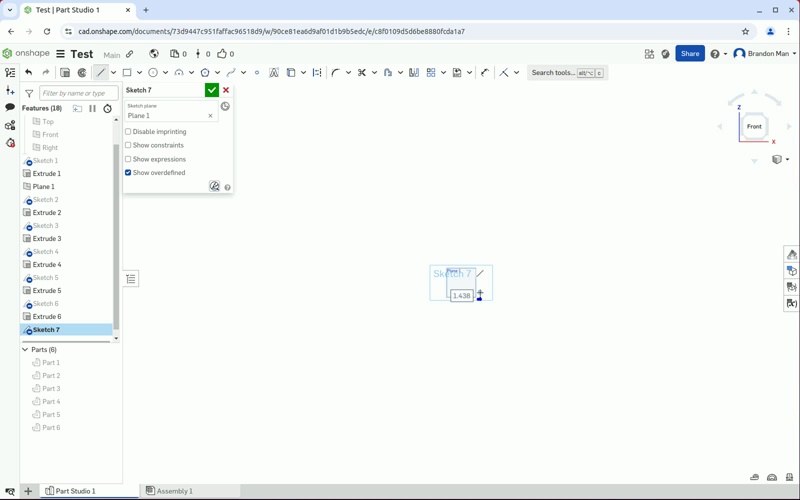
key_up(shift)
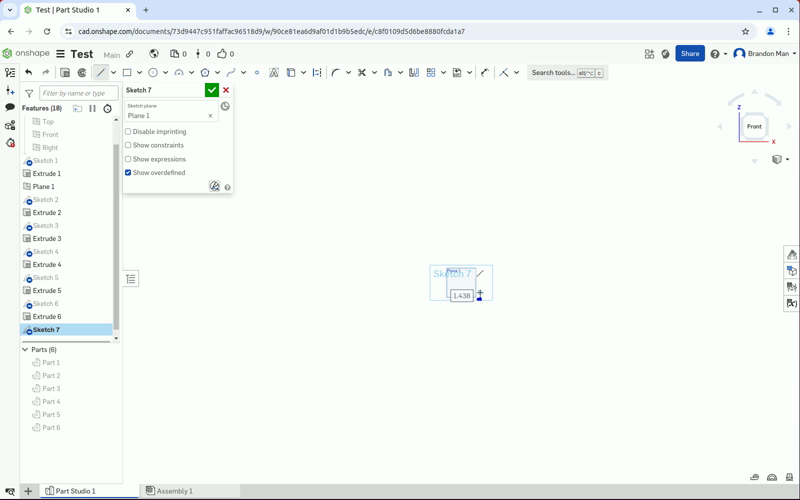
key_down(shift)
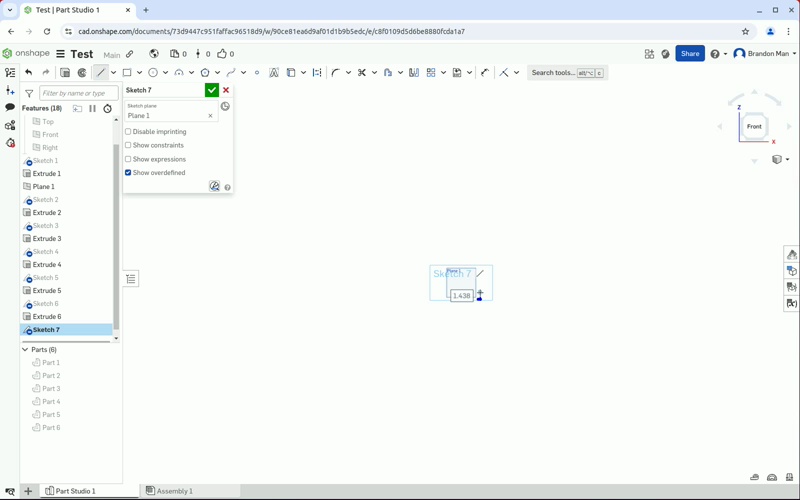
mouse_move(510, 292)
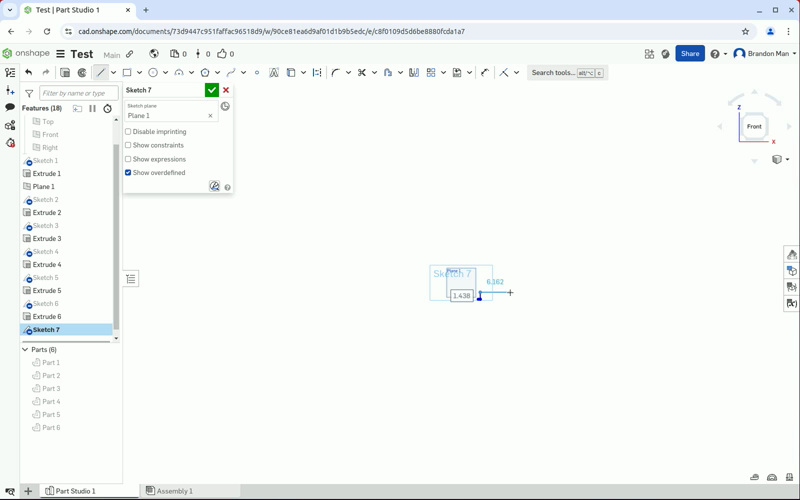
mouse_move(478, 292)
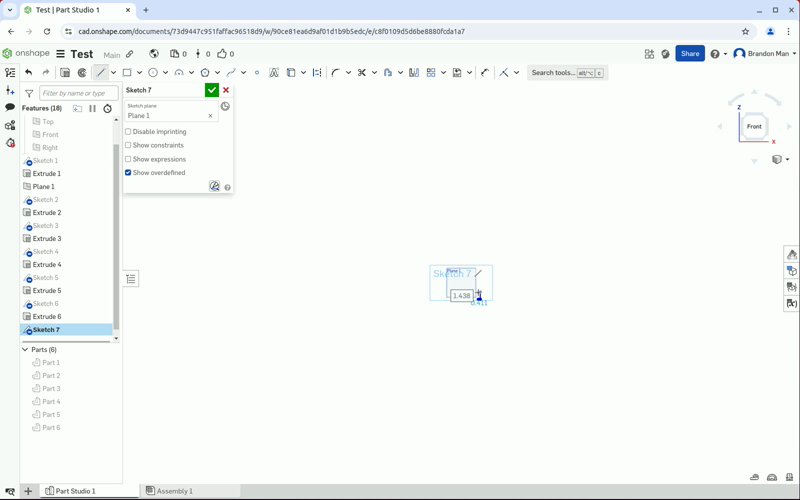
scroll(6)
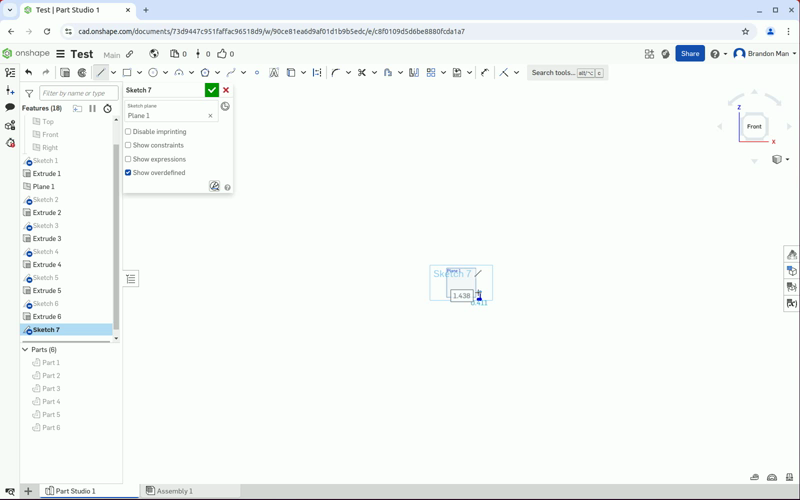
scroll(6)
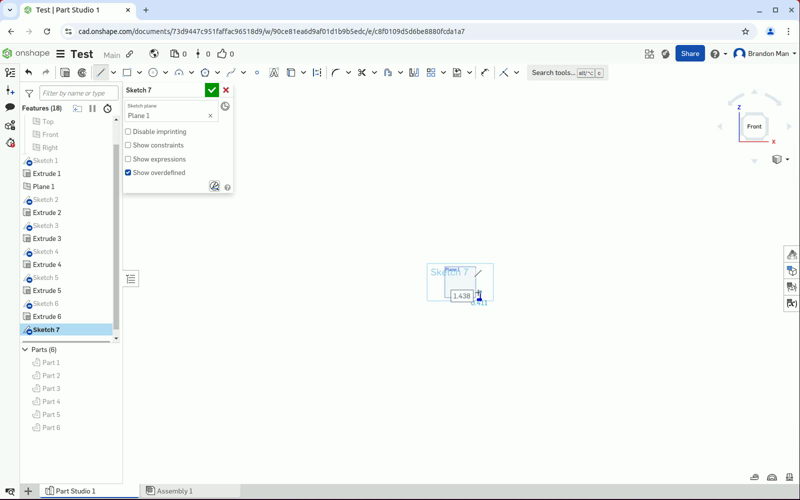
scroll(6)
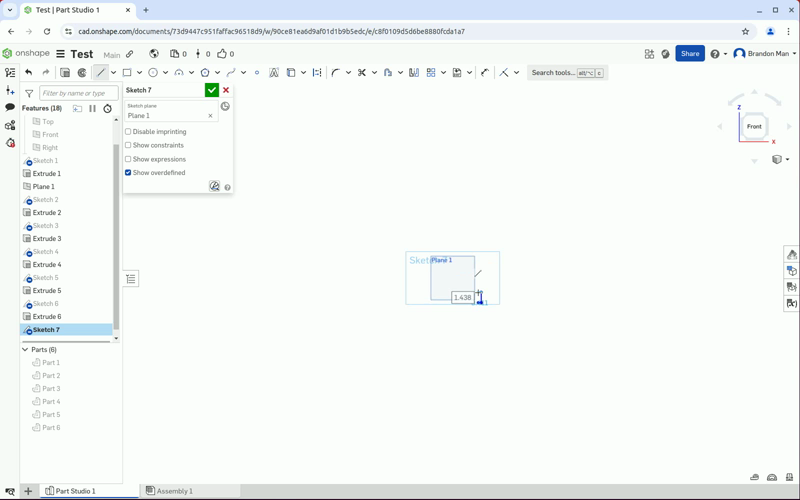
scroll(6)
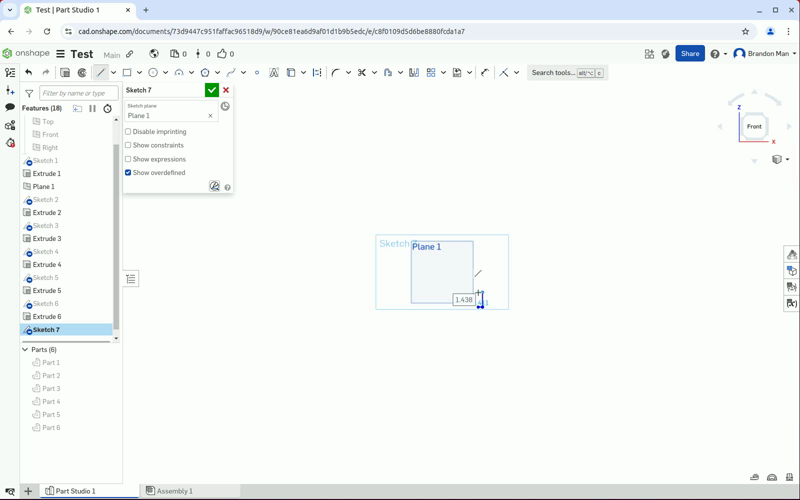
scroll(6)
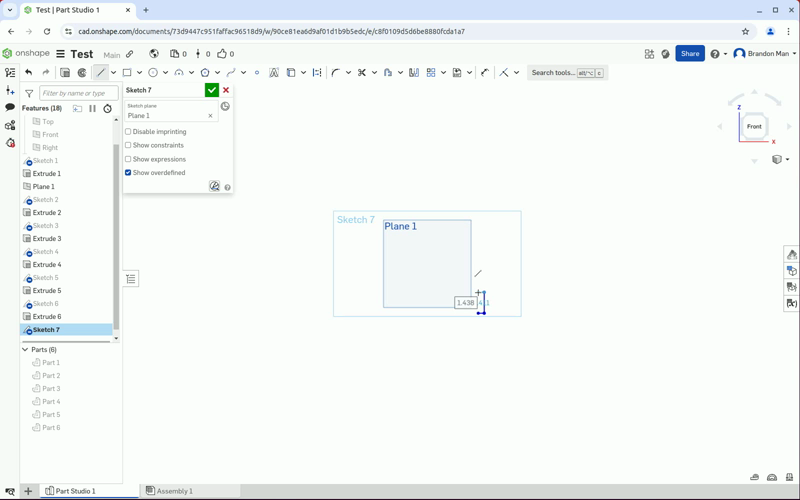
scroll(6)
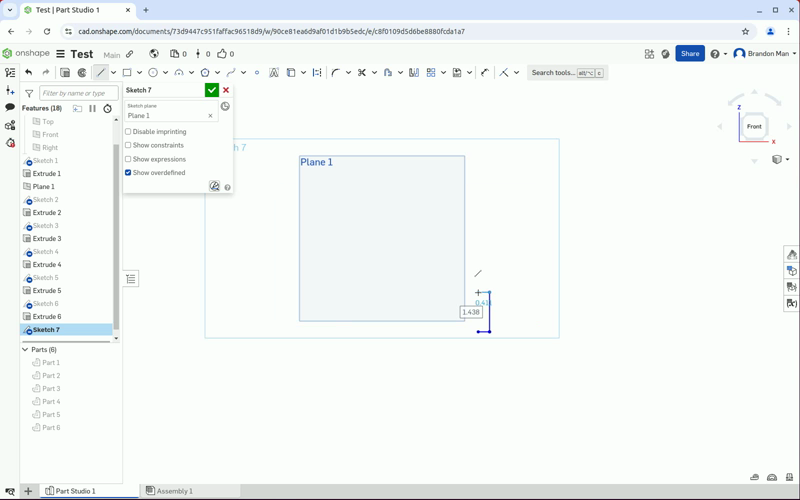
scroll(6)
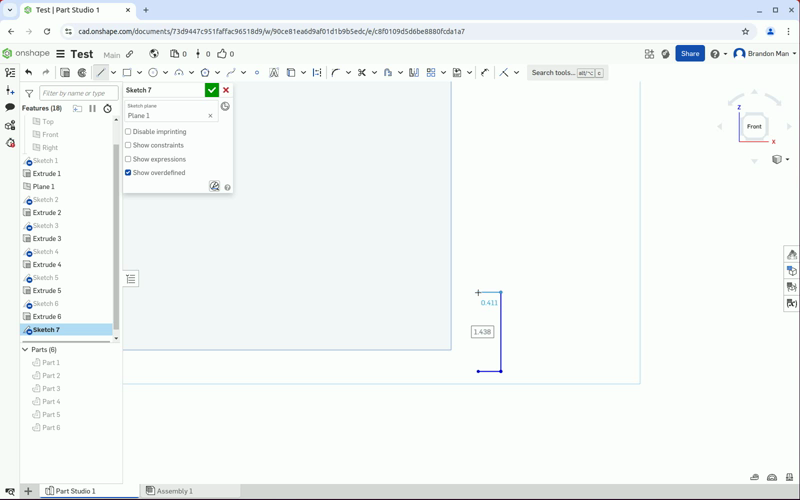
click(478, 292)
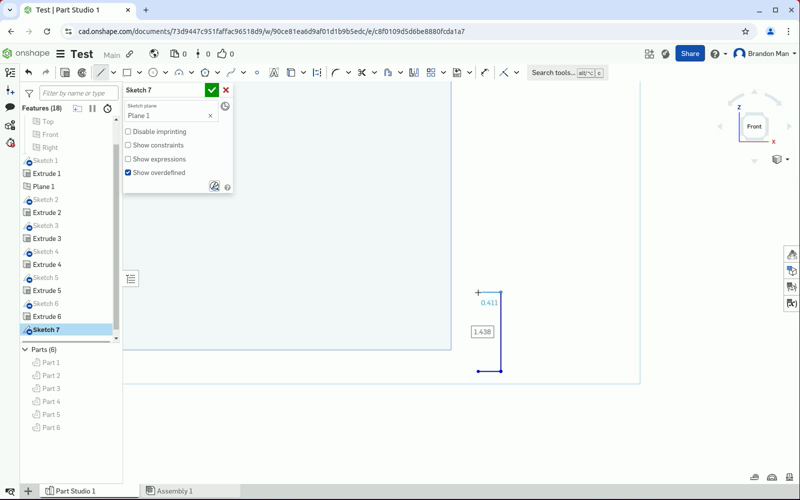
scroll(-6)
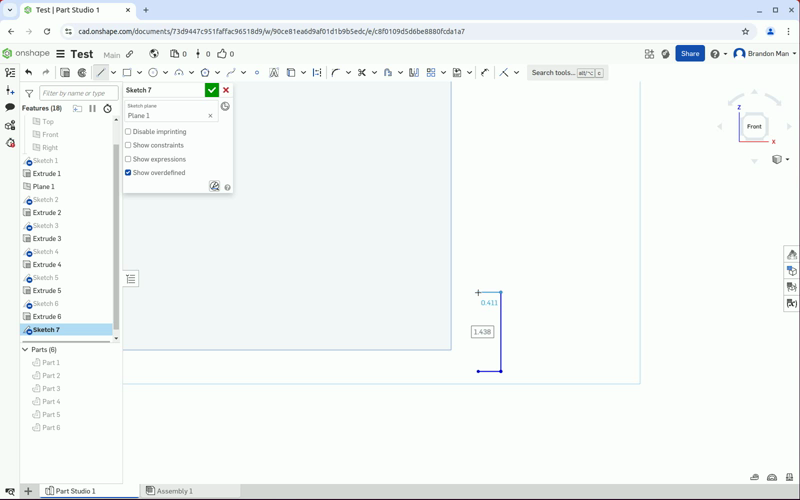
scroll(-6)
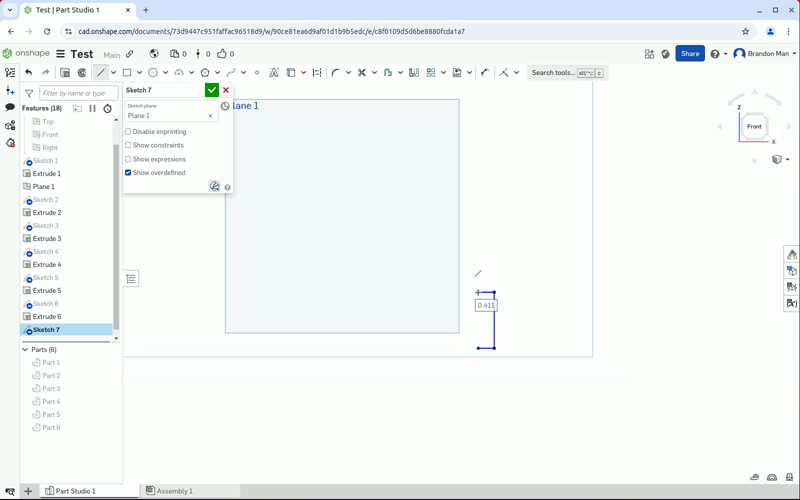
scroll(-6)
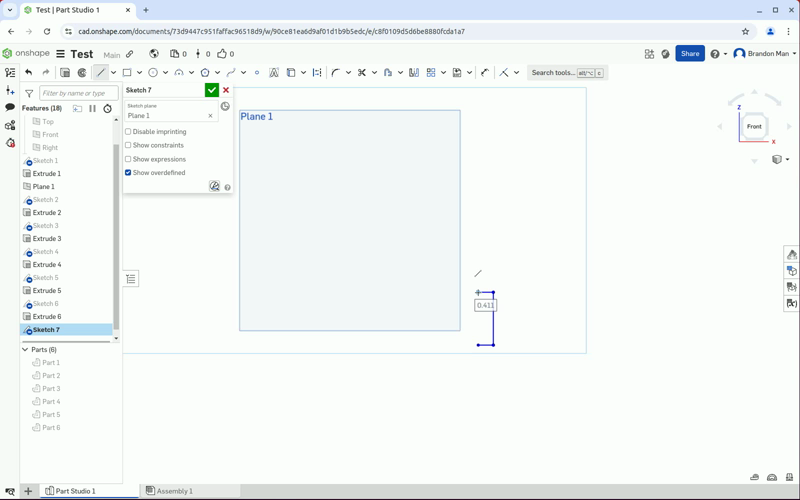
scroll(-6)
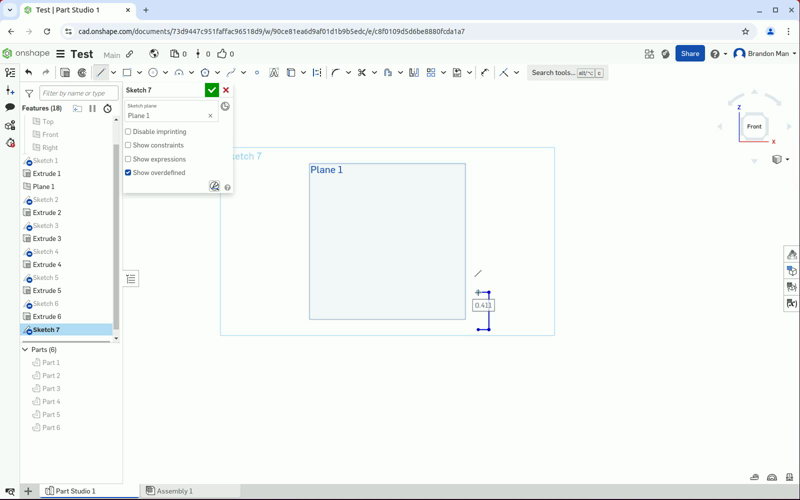
scroll(-6)
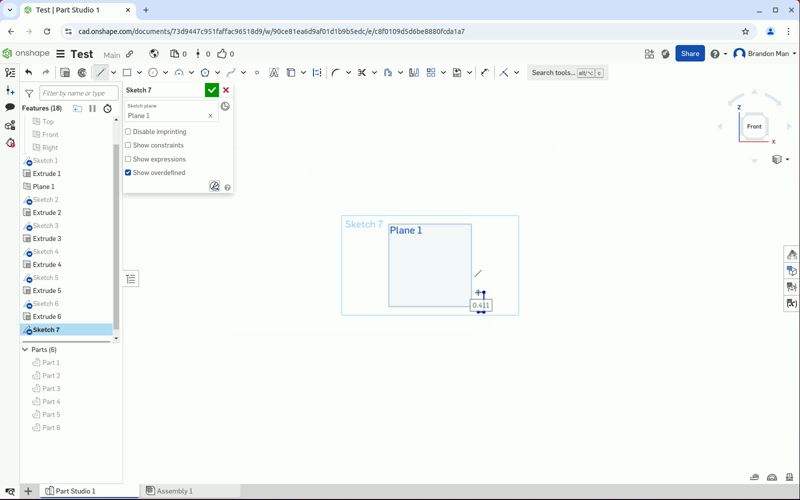
scroll(-6)
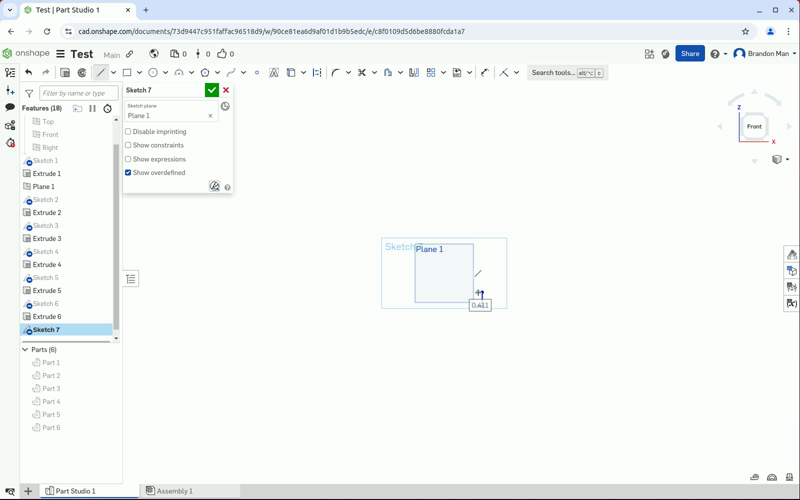
scroll(-6)
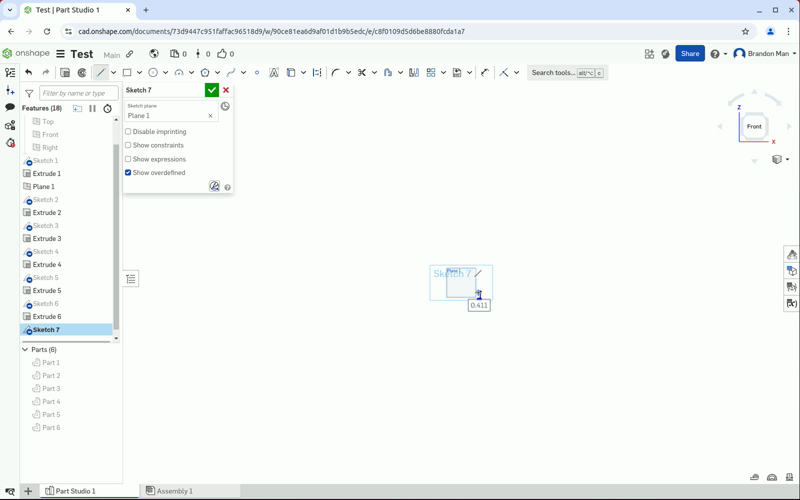
key_up(shift)
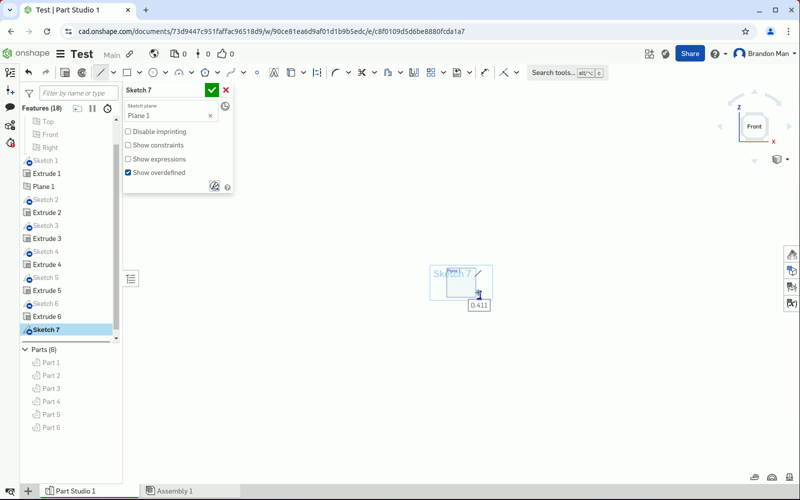
mouse_move(508, 292)
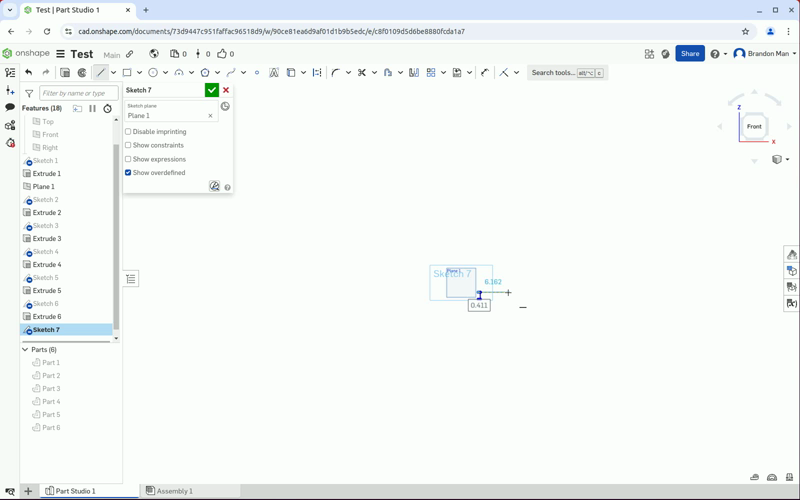
key_down(shift)
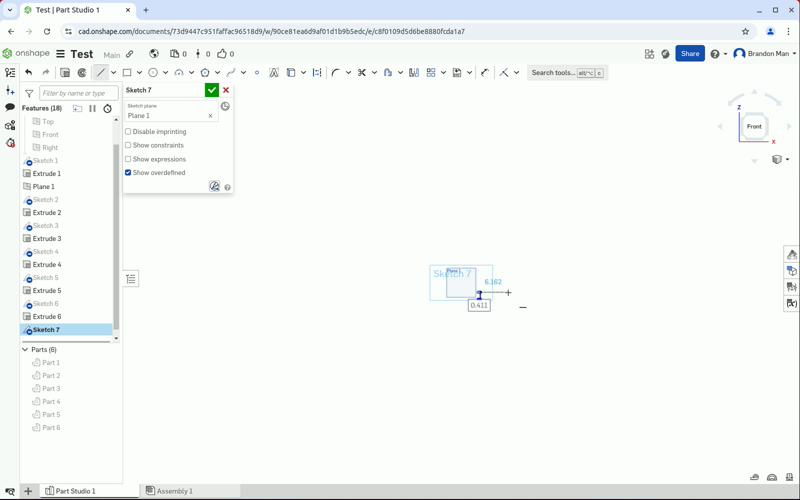
mouse_move(478, 299)
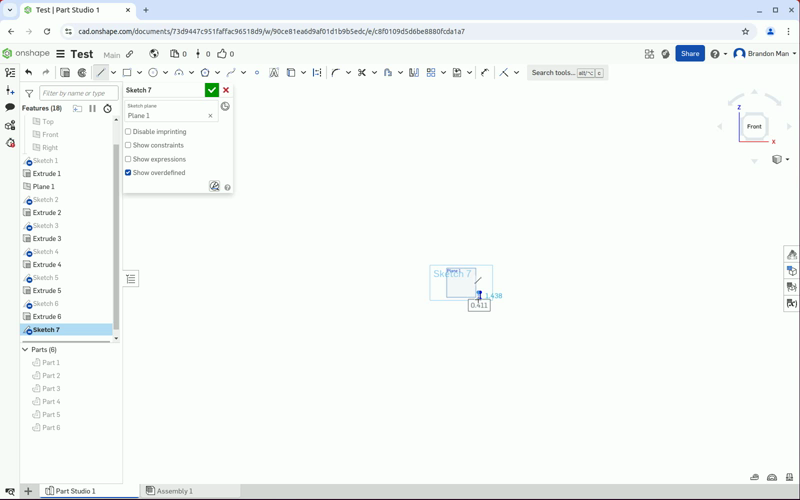
scroll(6)
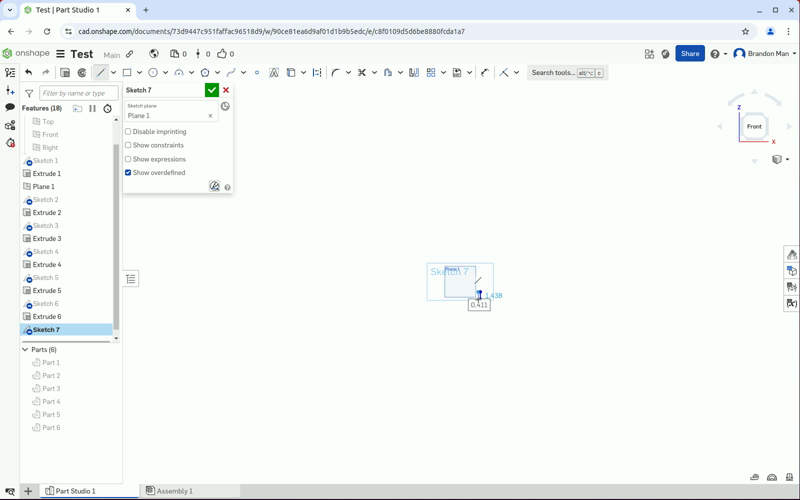
scroll(6)
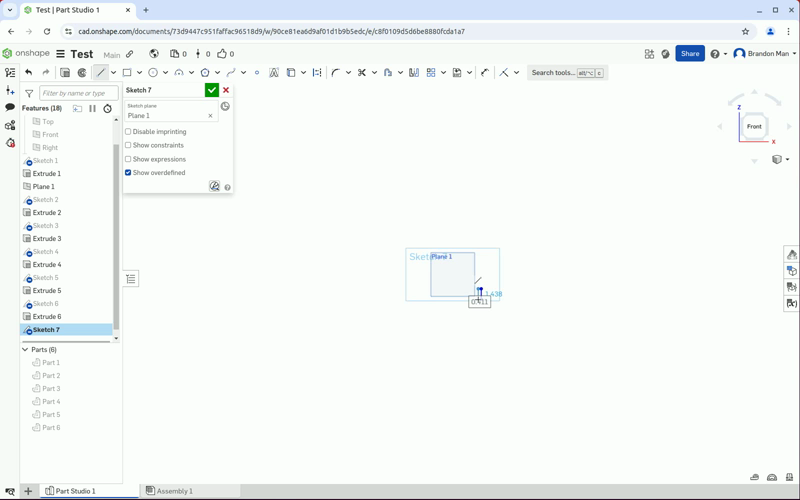
scroll(6)
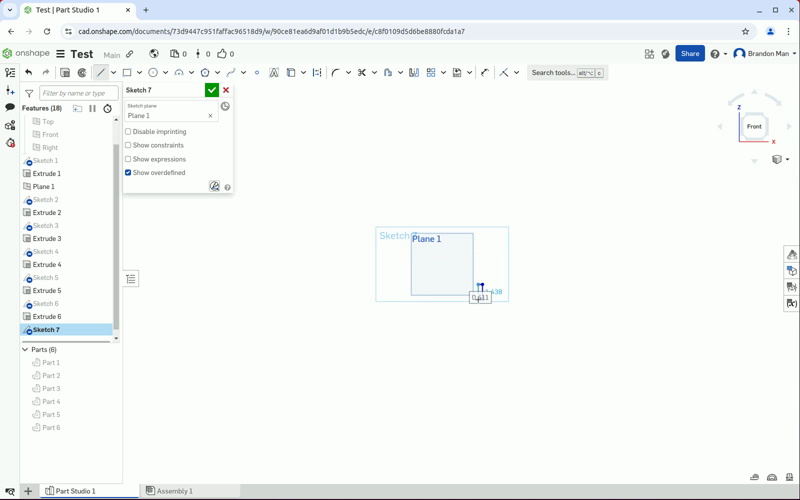
scroll(6)
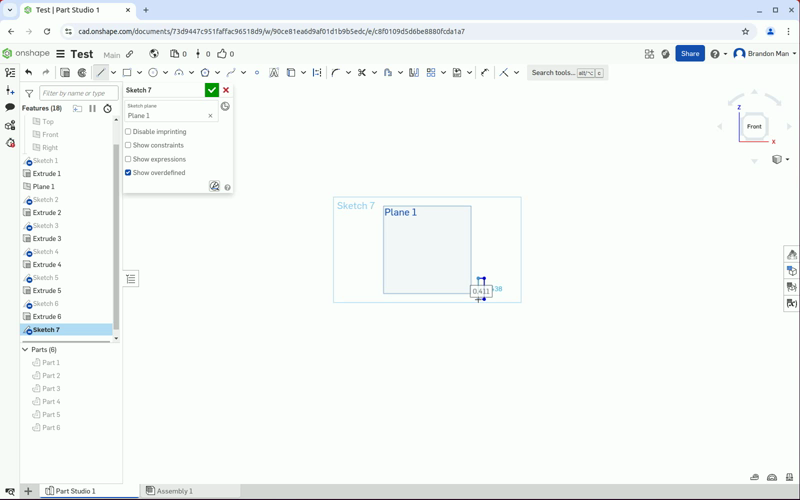
scroll(6)
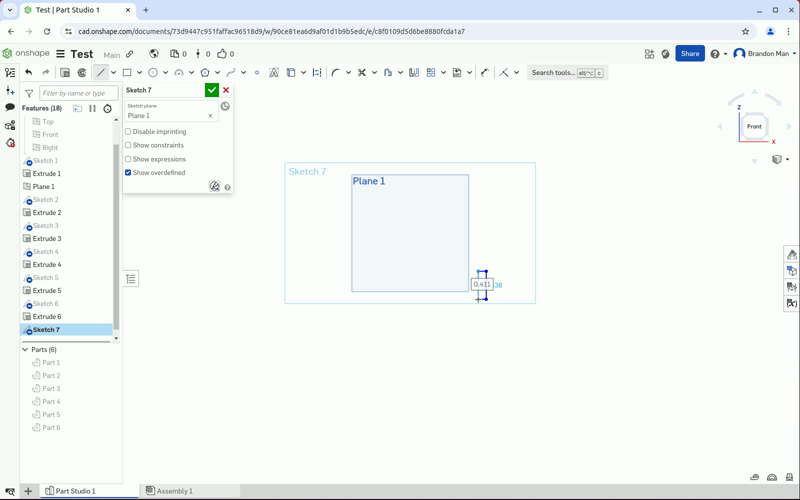
scroll(6)
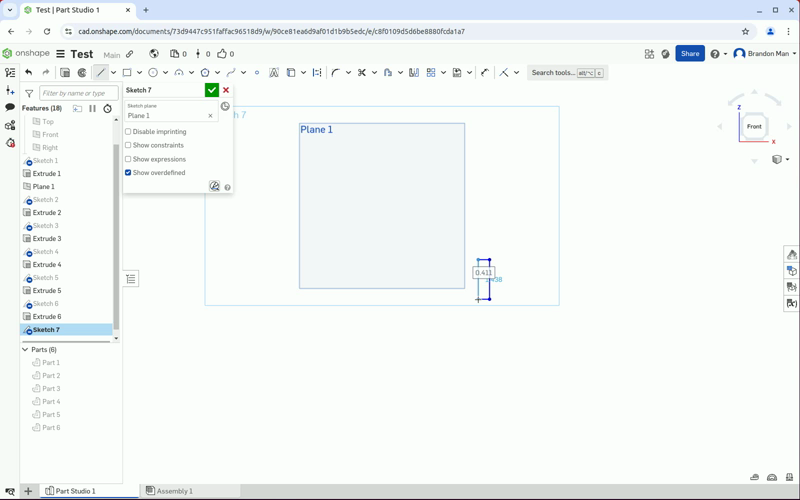
scroll(6)
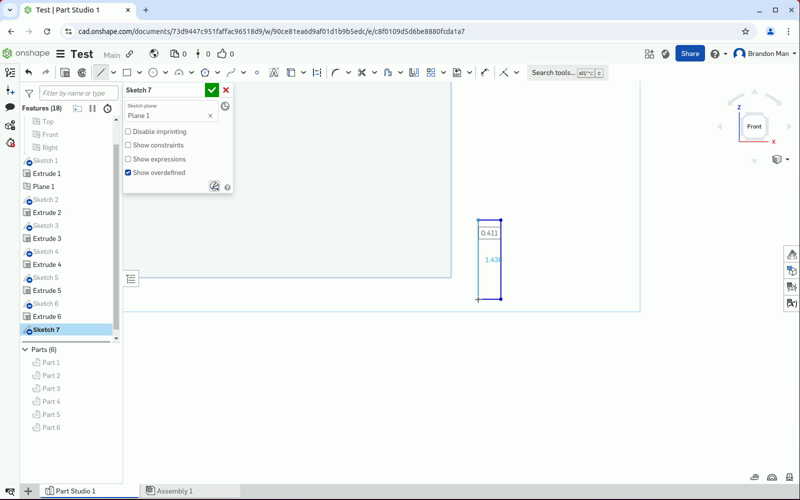
key_up(shift)
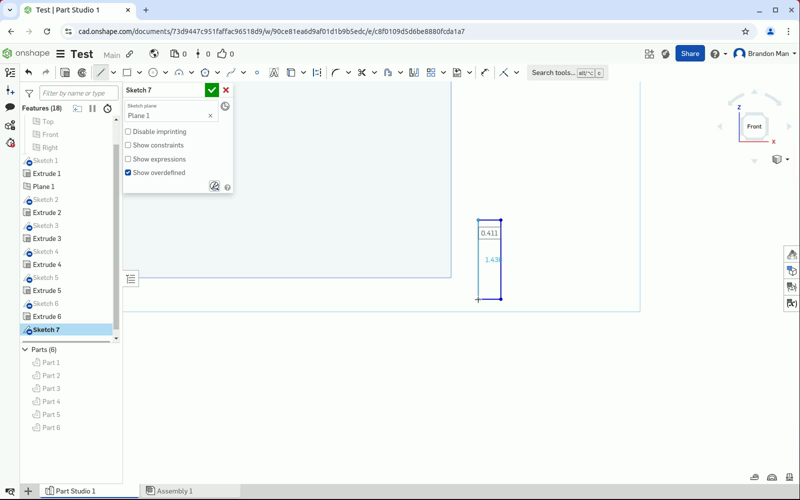
click(478, 299)
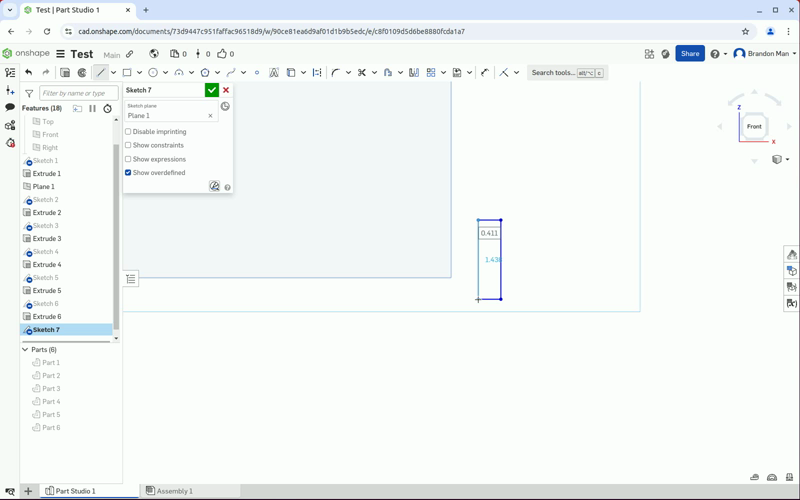
scroll(-6)
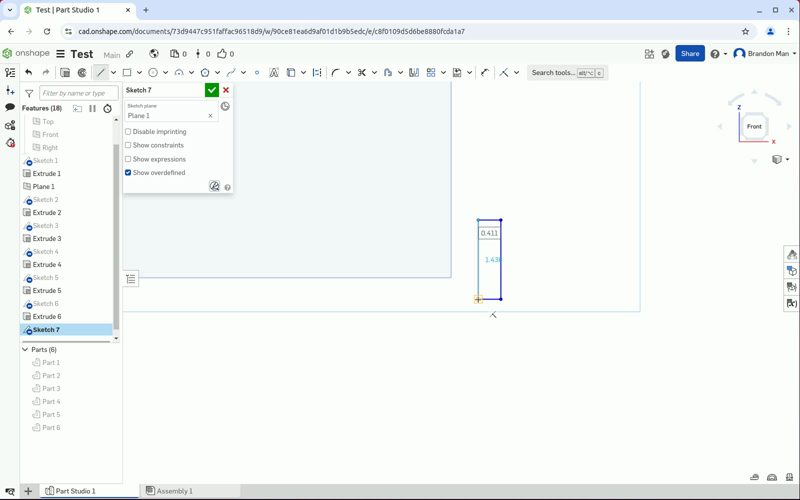
scroll(-6)
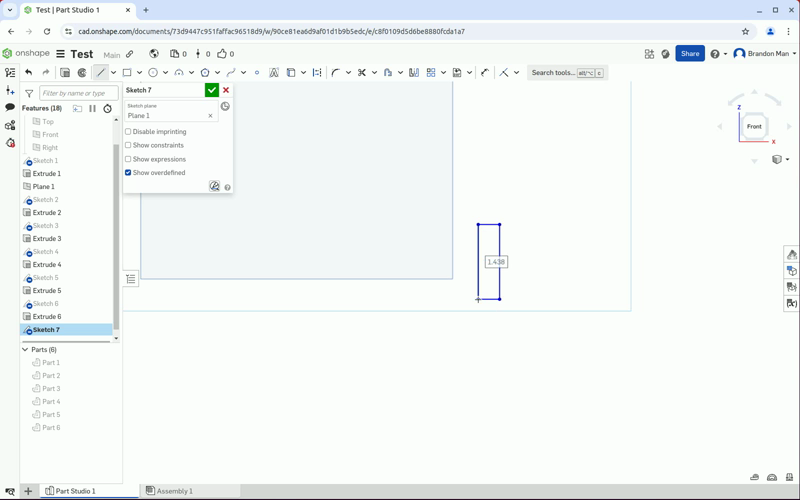
scroll(-6)
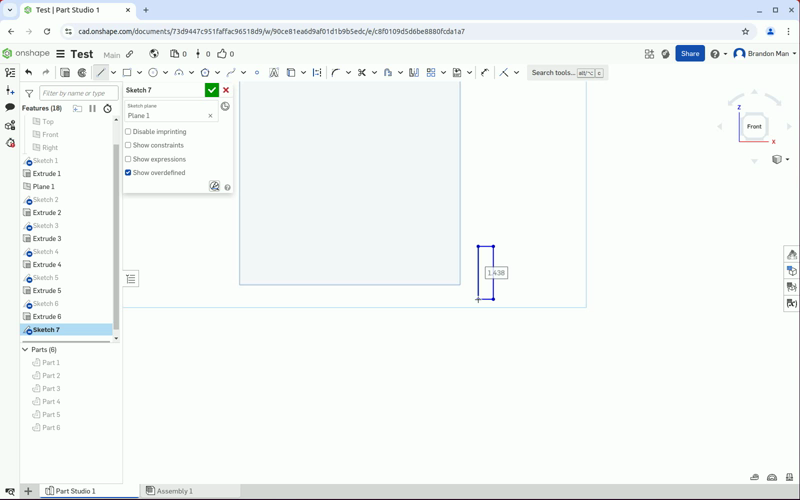
scroll(-6)
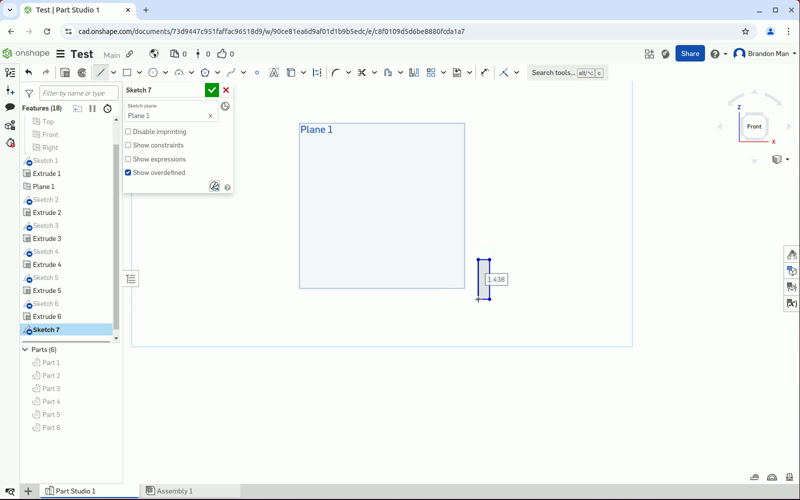
scroll(-6)
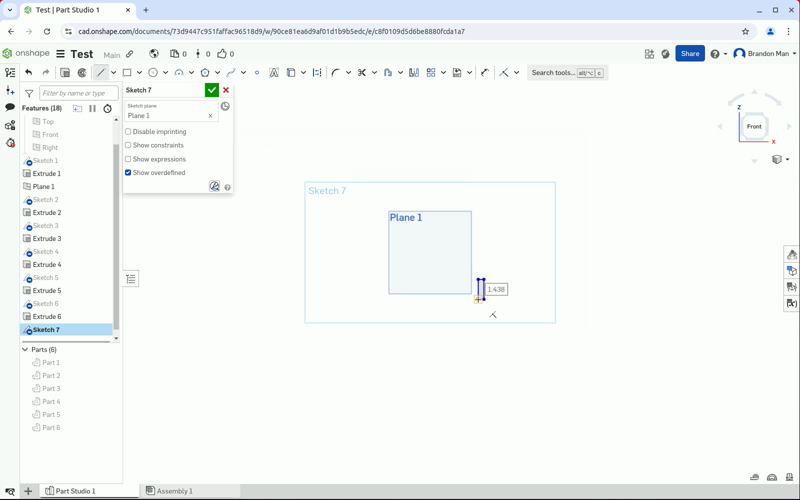
scroll(-6)
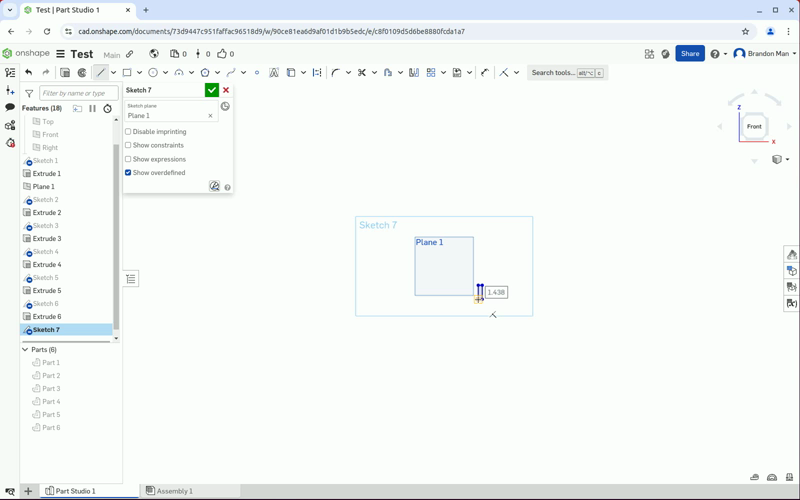
scroll(-6)
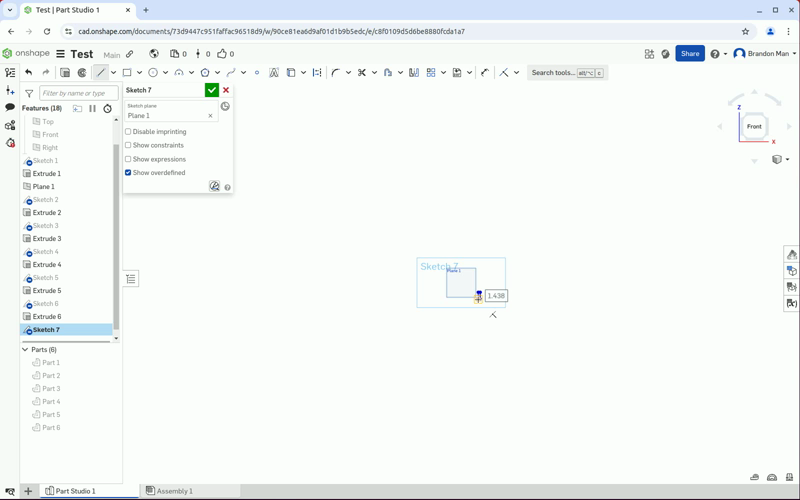
key(esc)
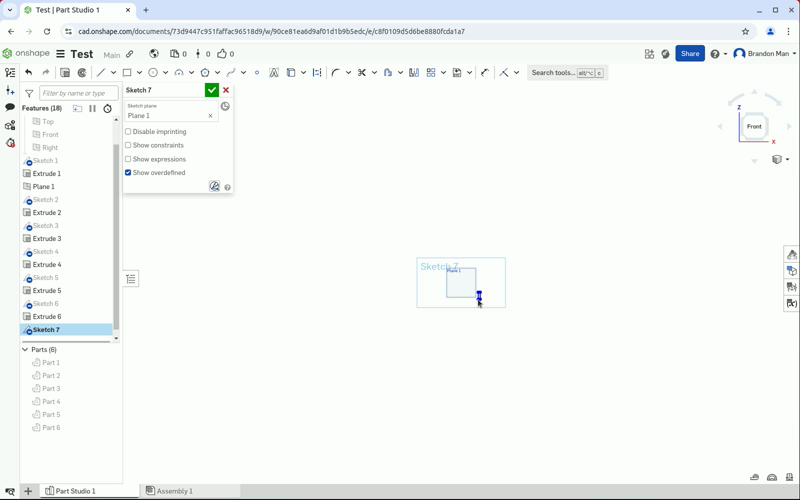
mouse_move(479, 292)
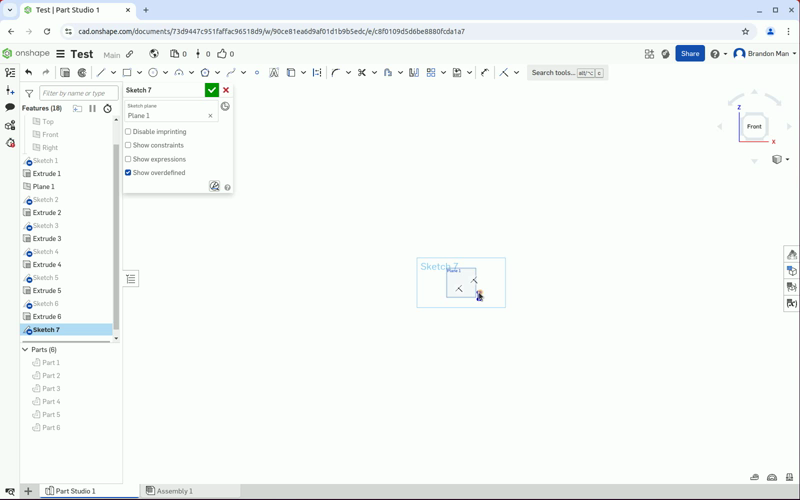
scroll(6)
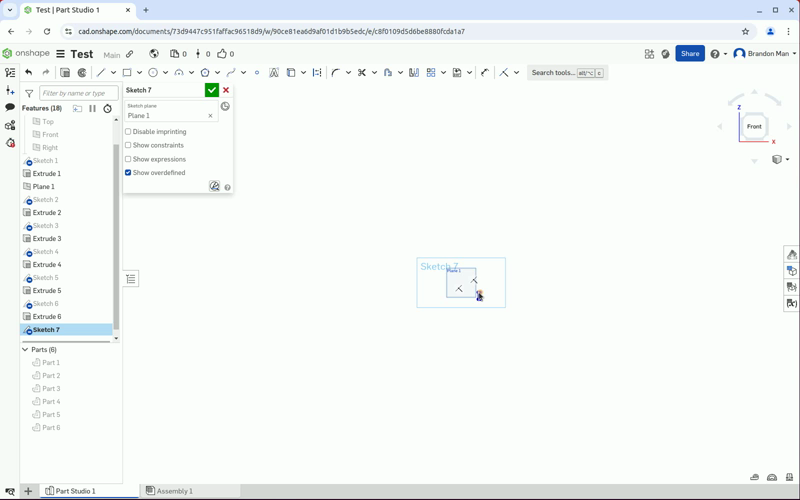
scroll(6)
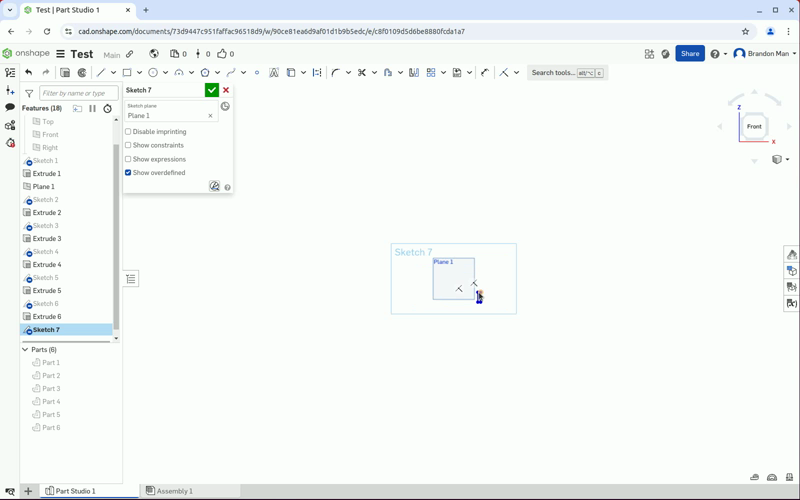
scroll(6)
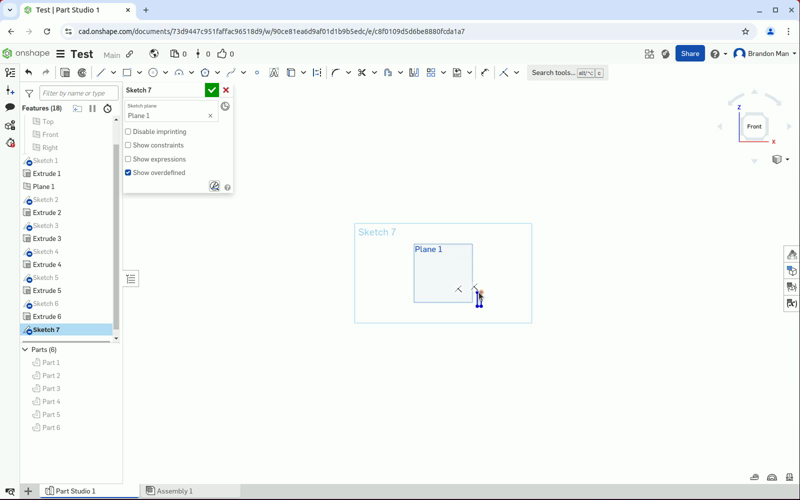
scroll(6)
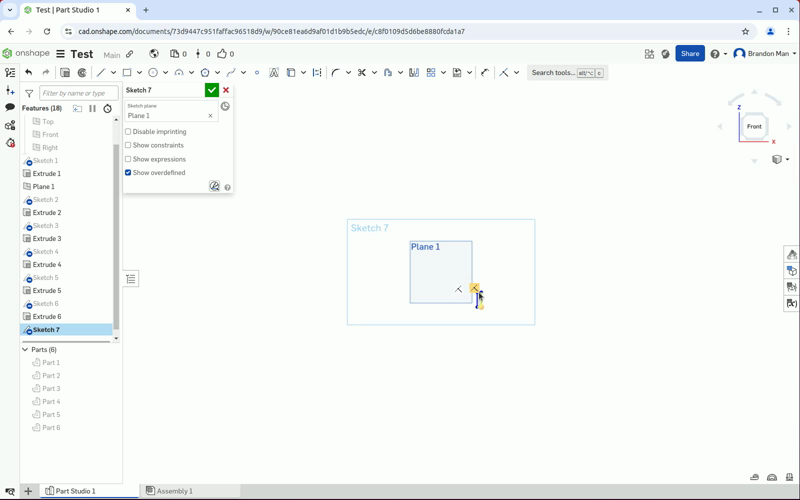
scroll(6)
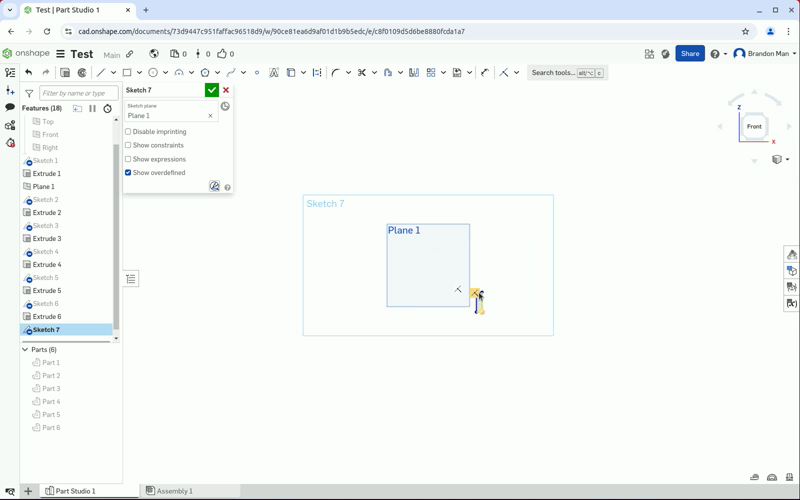
scroll(6)
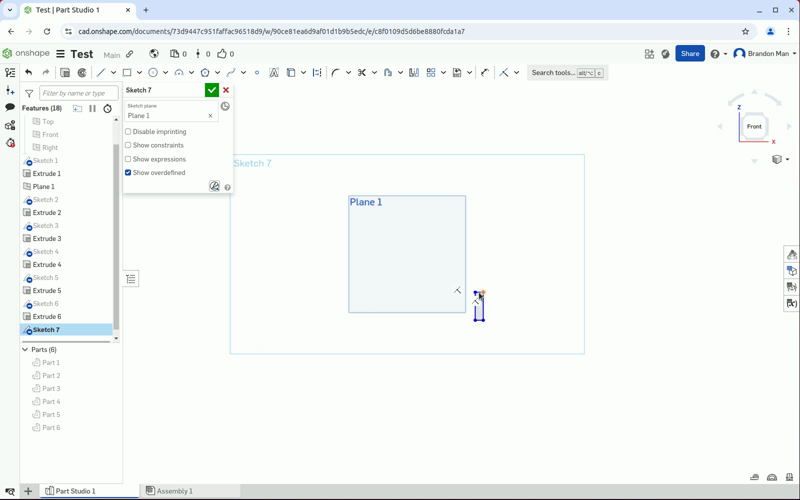
scroll(6)
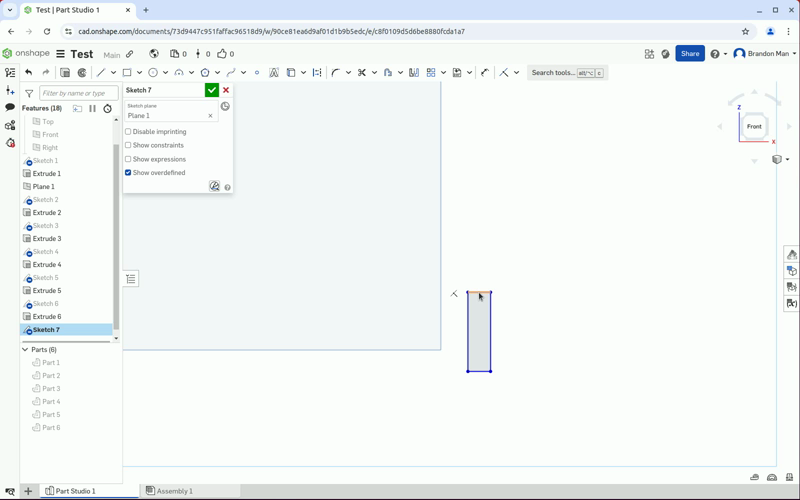
click(479, 292)
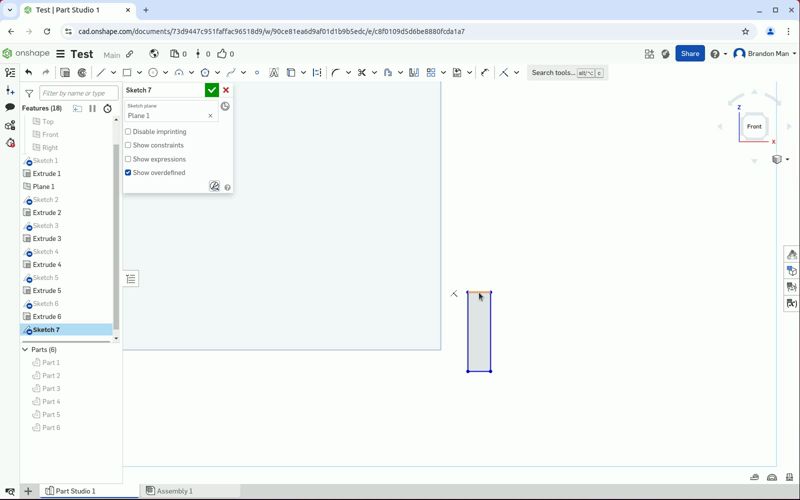
scroll(-6)
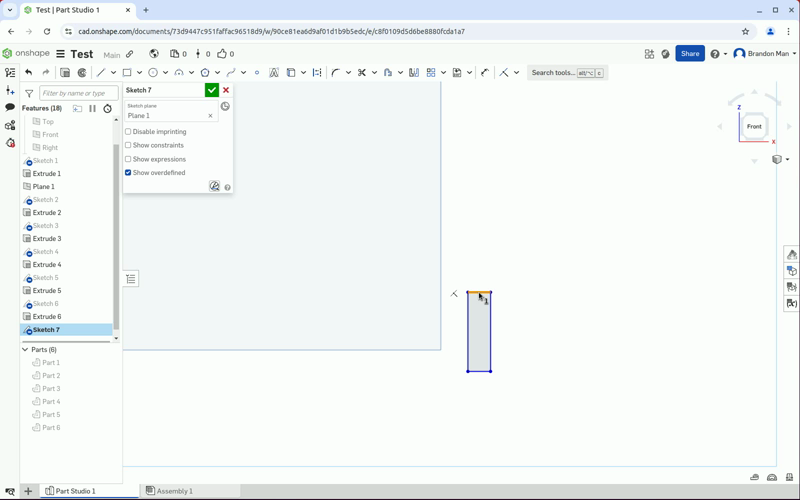
scroll(-6)
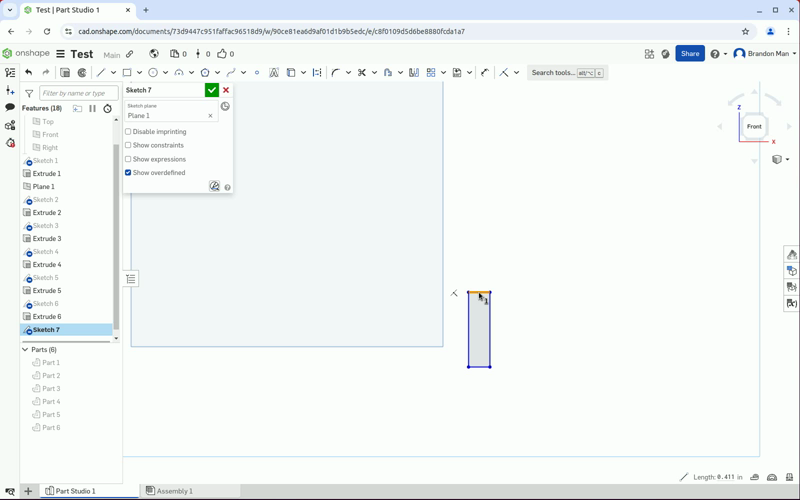
scroll(-6)
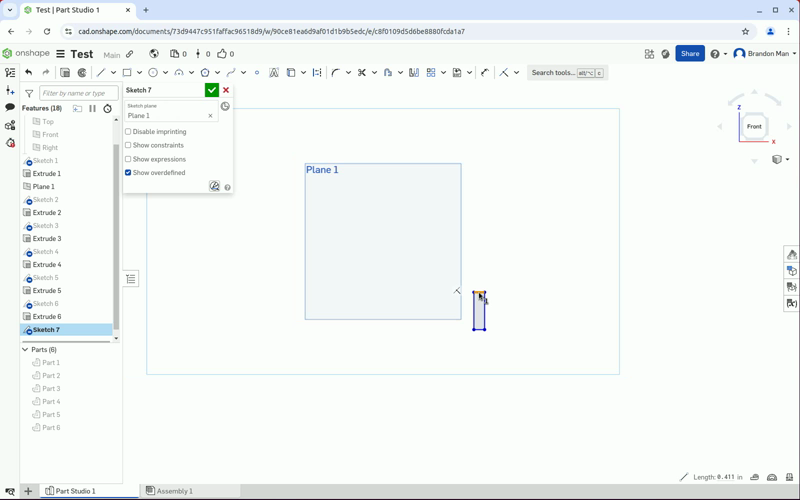
scroll(-6)
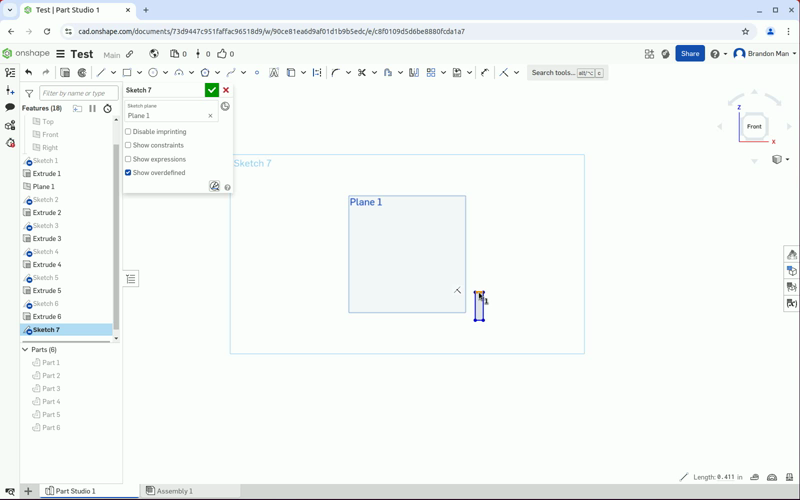
scroll(-6)
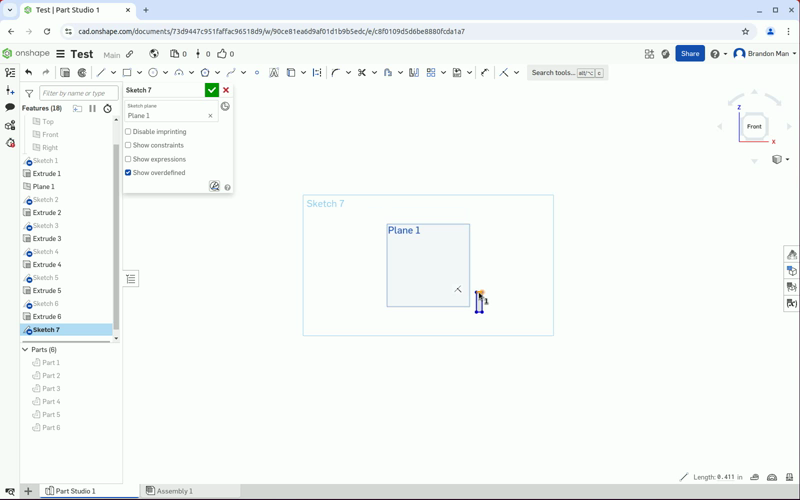
scroll(-6)
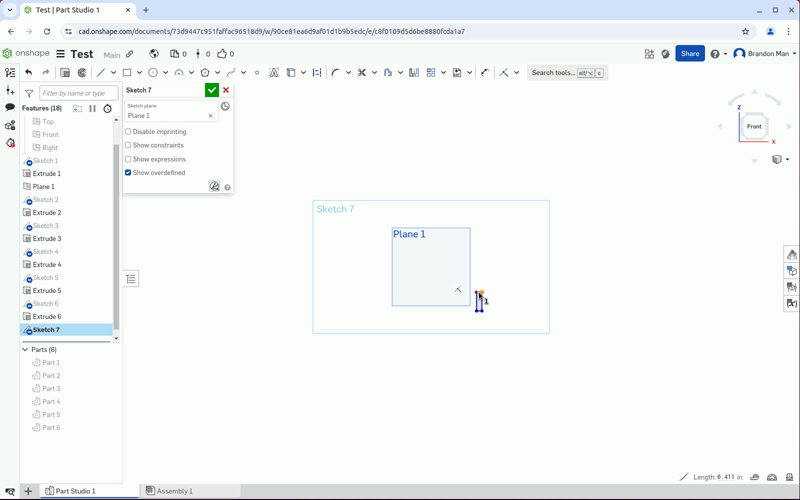
scroll(-6)
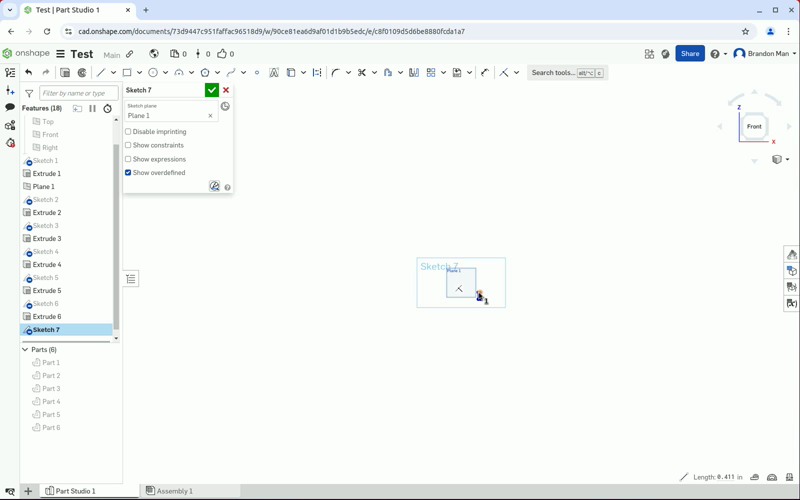
mouse_move(73, 352)
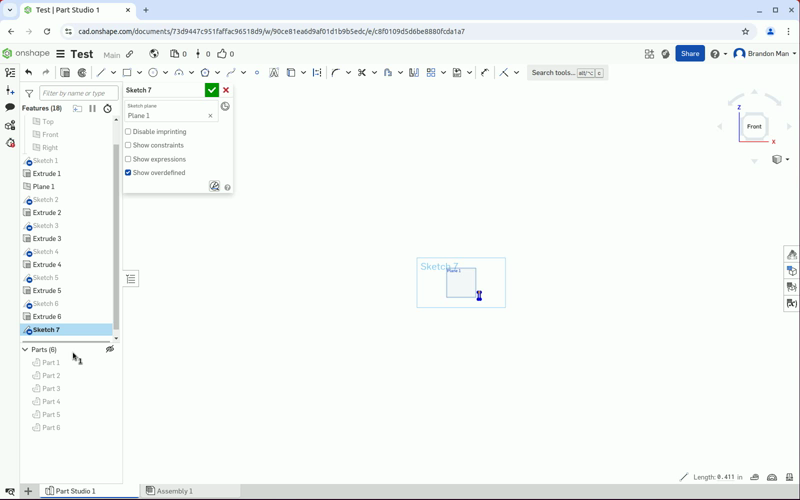
key(shift+y)
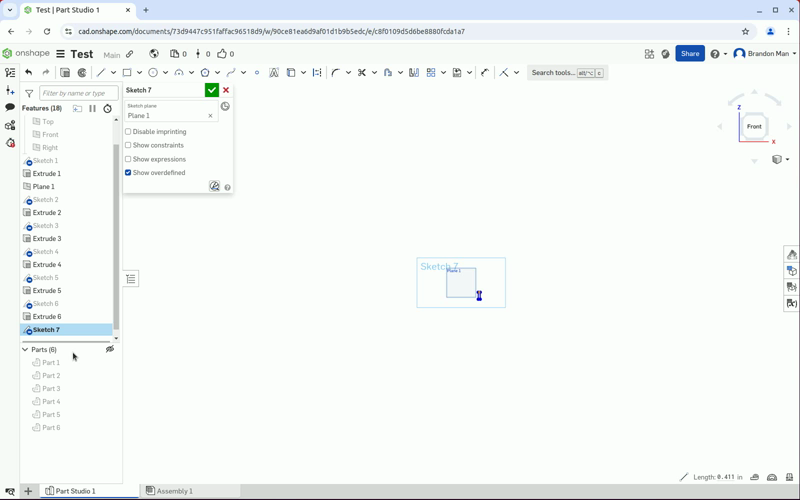
key(shift+e)
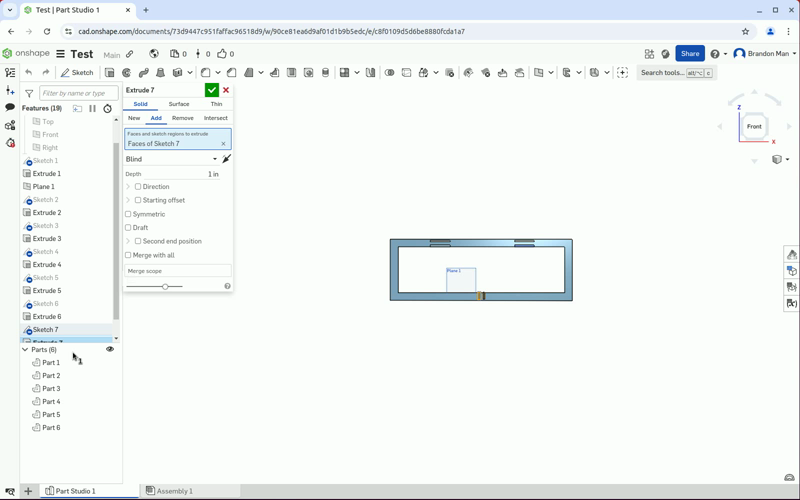
mouse_move(143, 106)
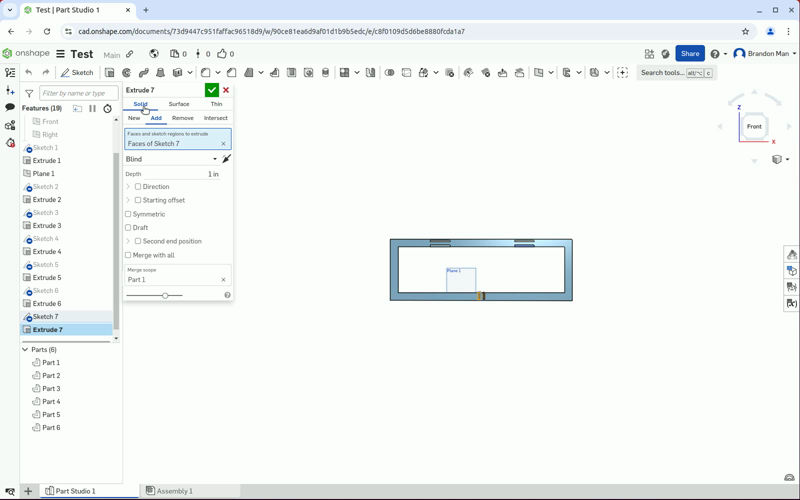
click(143, 106)
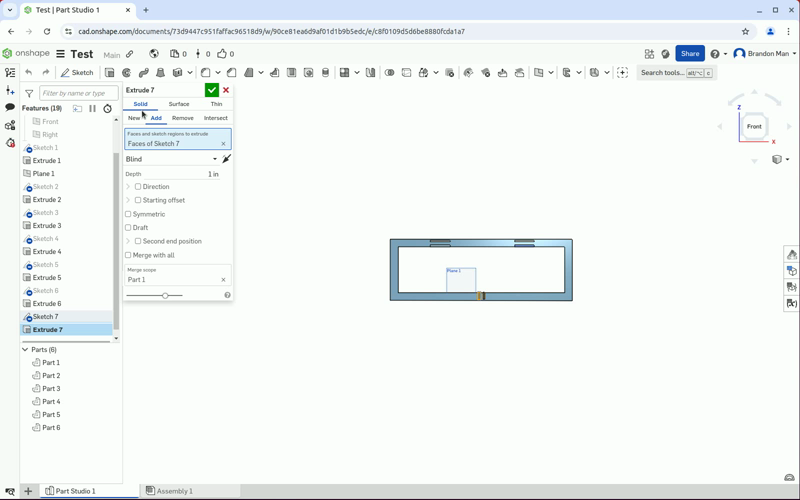
mouse_move(137, 120)
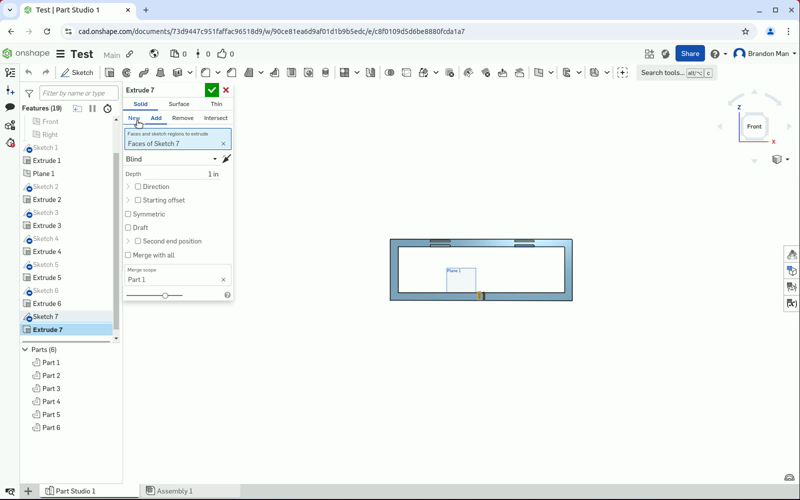
click(137, 120)
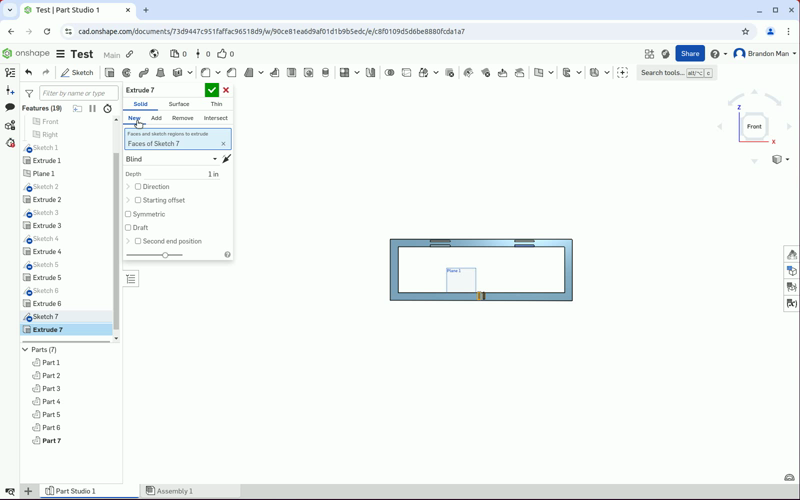
key(tab, 4)
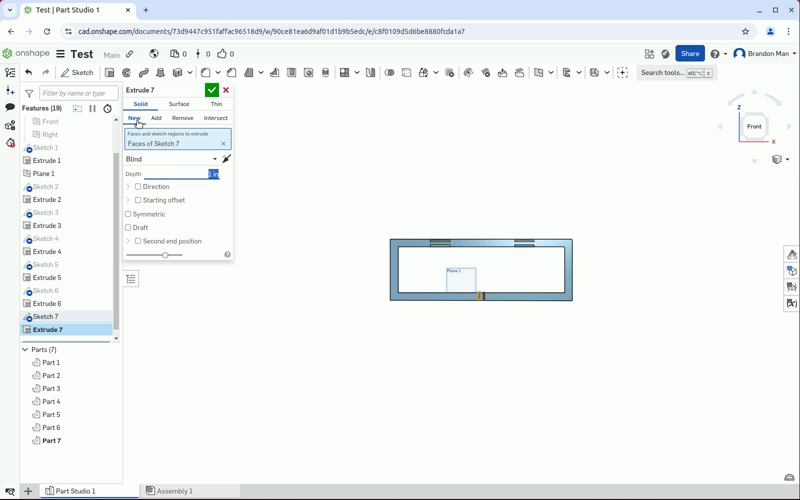
text(0.963)
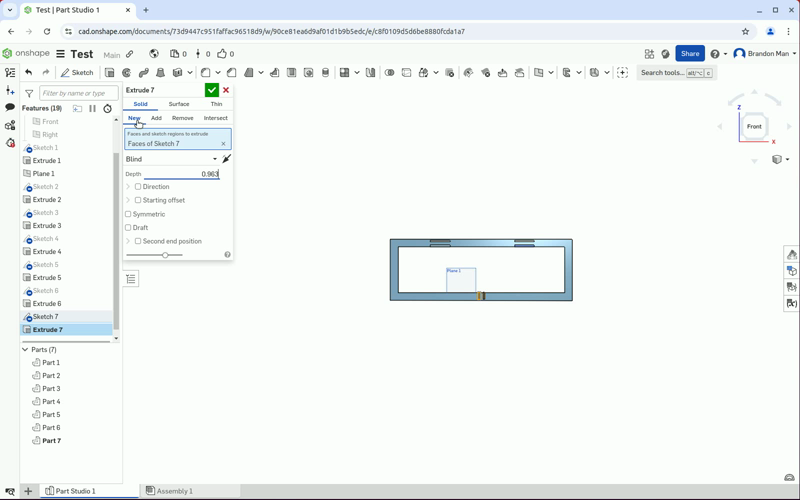
key(enter)
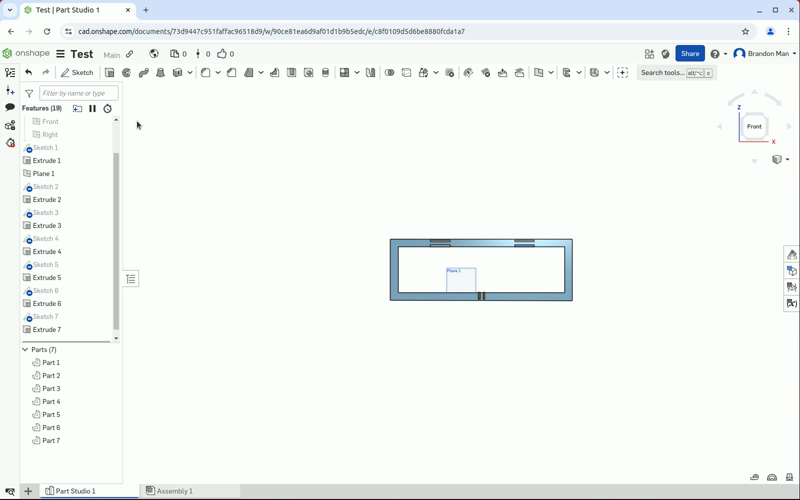
key(shift+h)
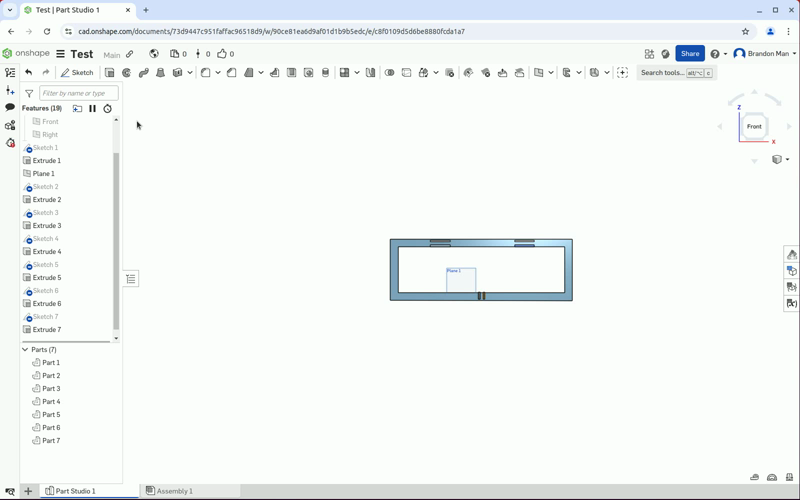
key(shift+h)
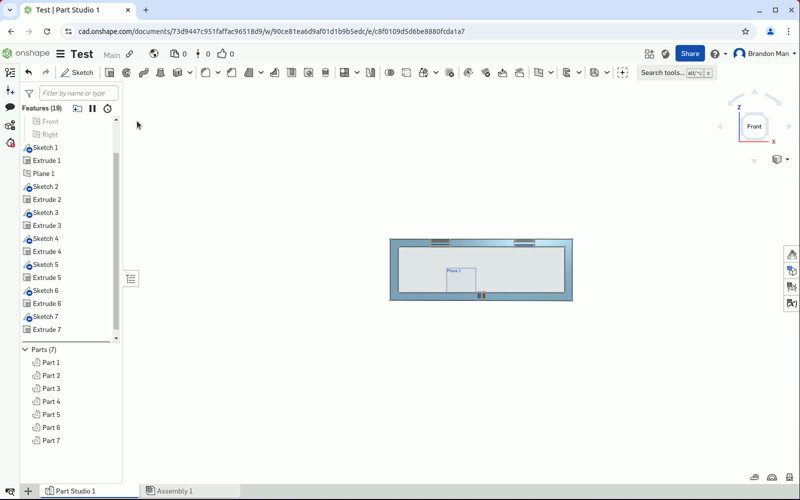
key(shift+7)
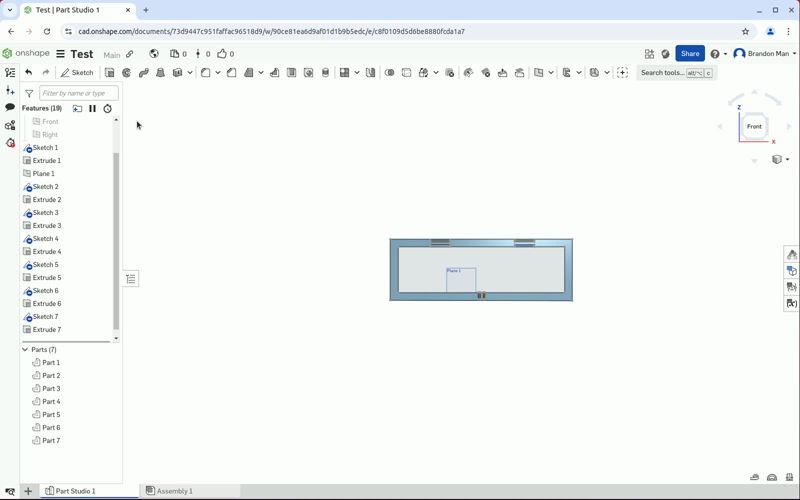
key(left, 2)
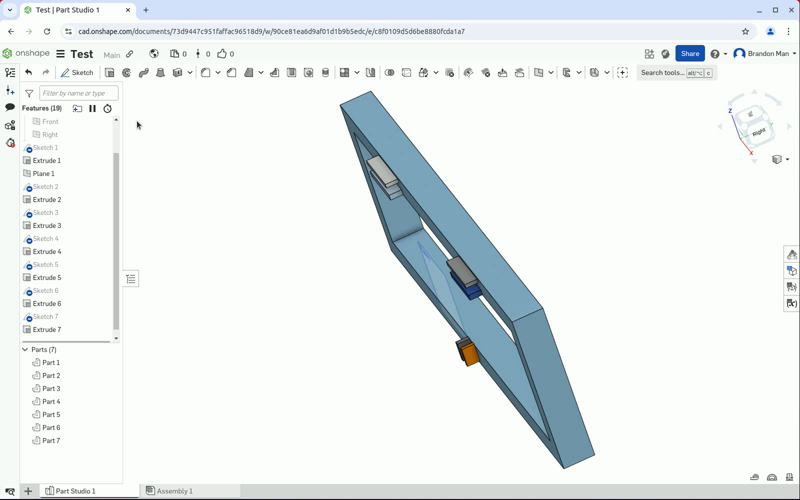
key(down, 2)
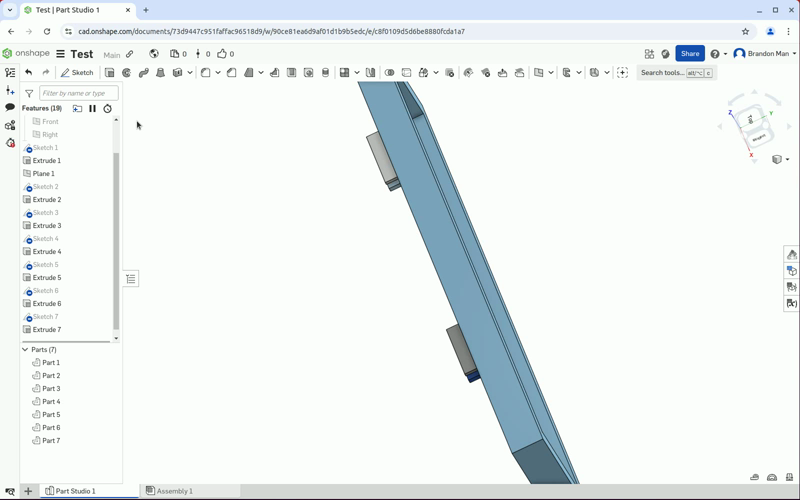
key(up, 2)
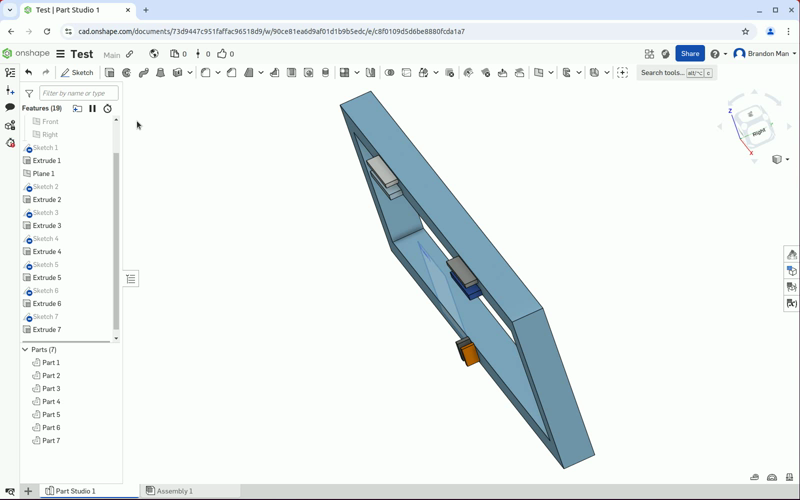
key(right, 2)
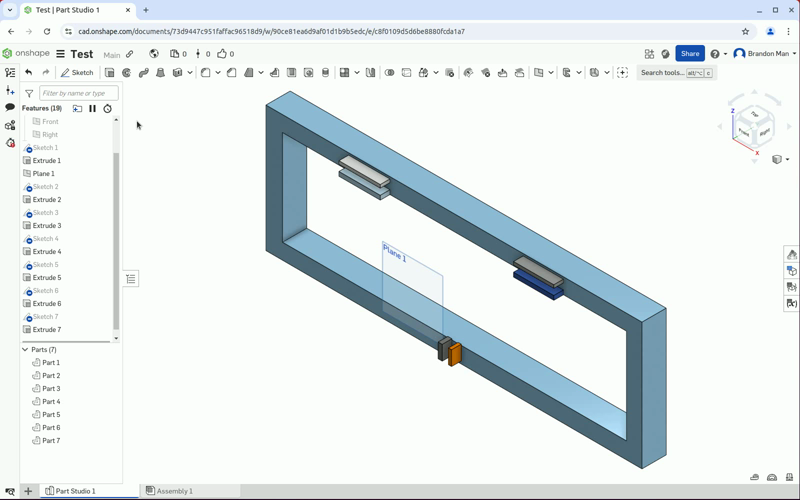
mouse_move(69, 150)
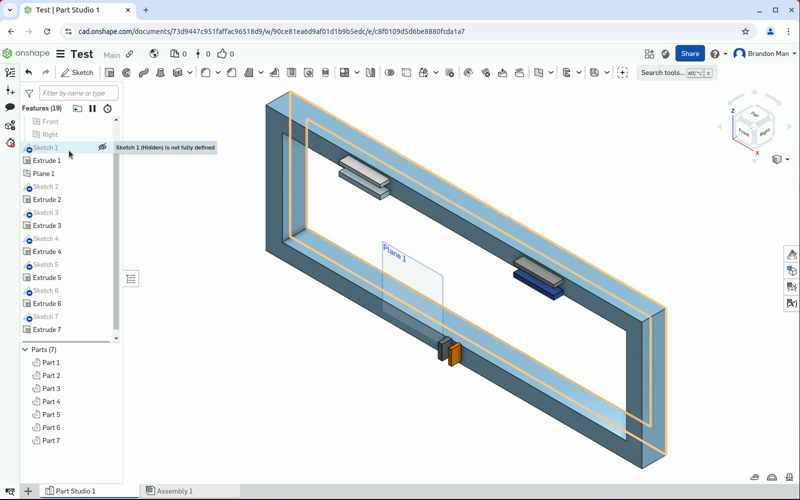
click(69, 150)